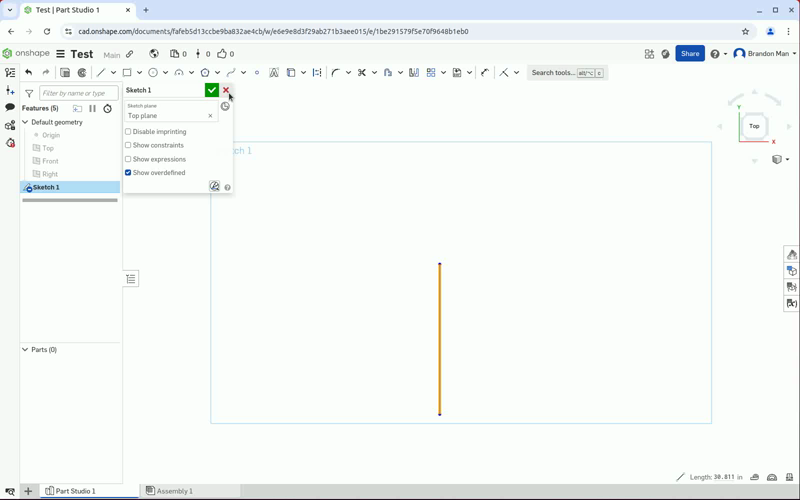
key(shift+h)
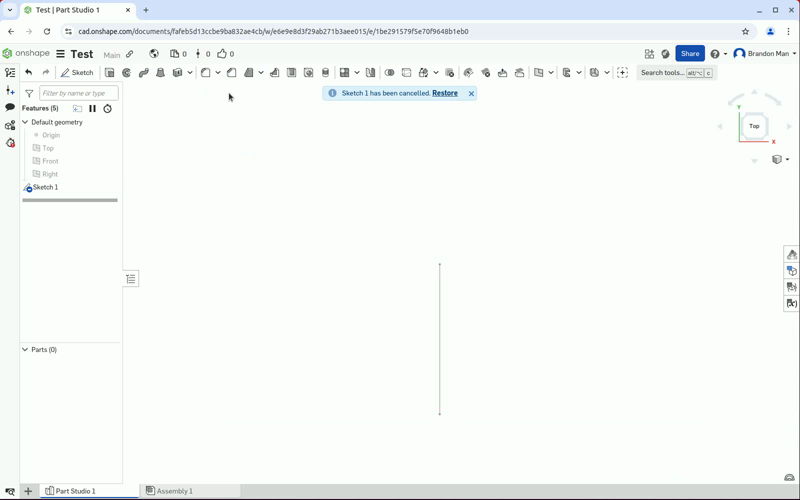
key(shift+s)
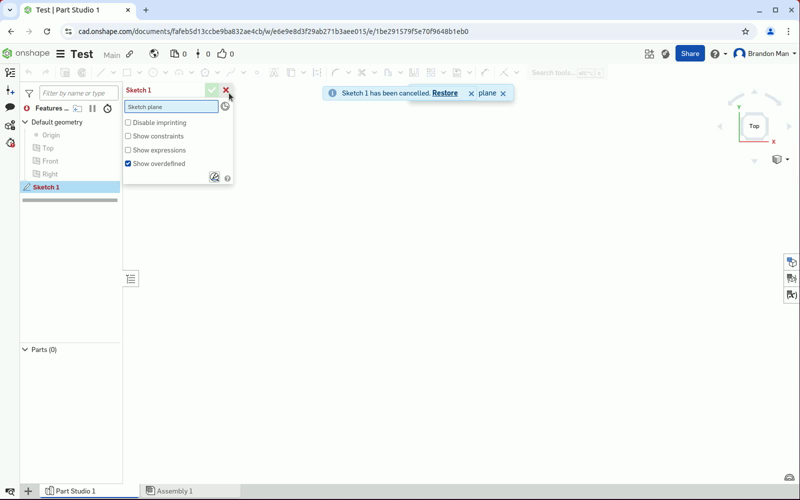
mouse_move(73, 150)
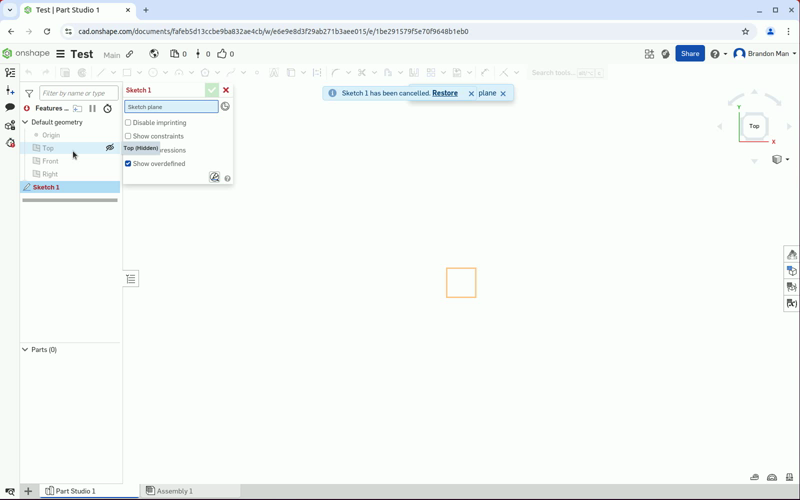
click(73, 150)
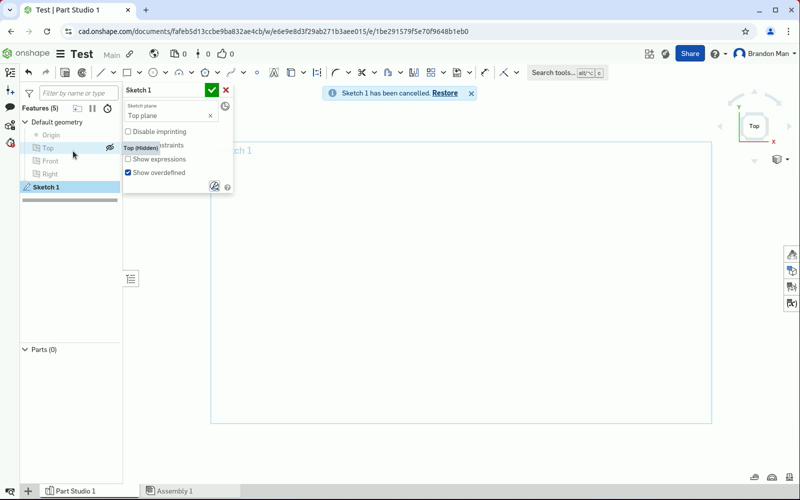
mouse_move(73, 352)
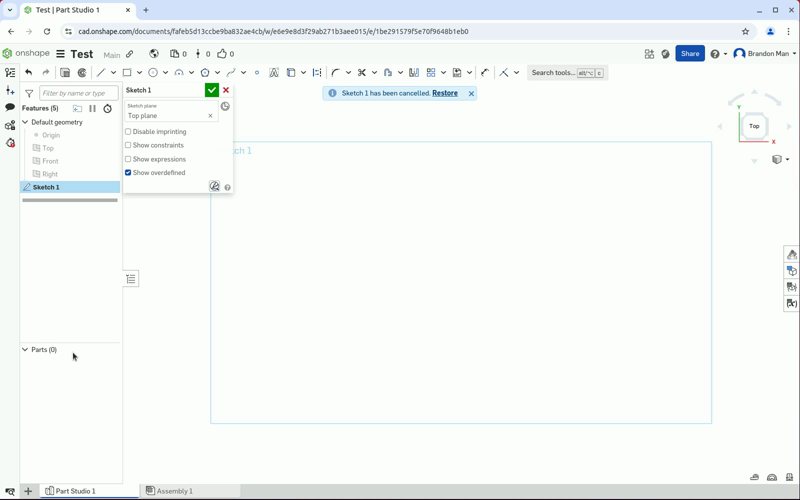
key(y)
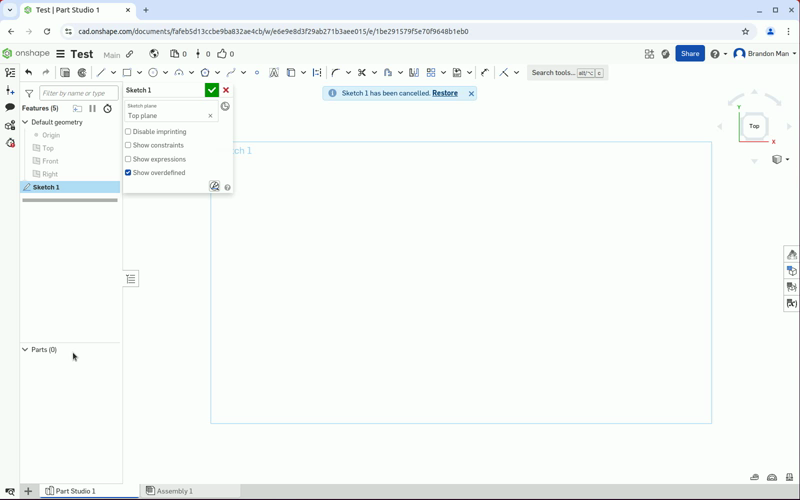
key(a)
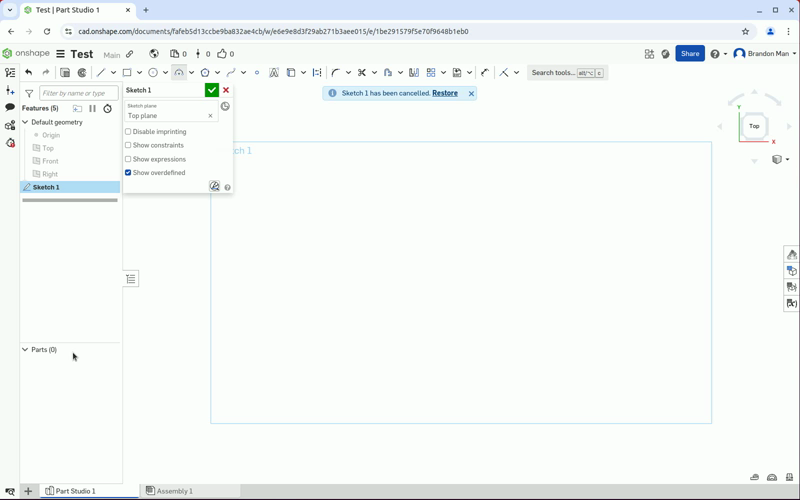
key_down(shift)
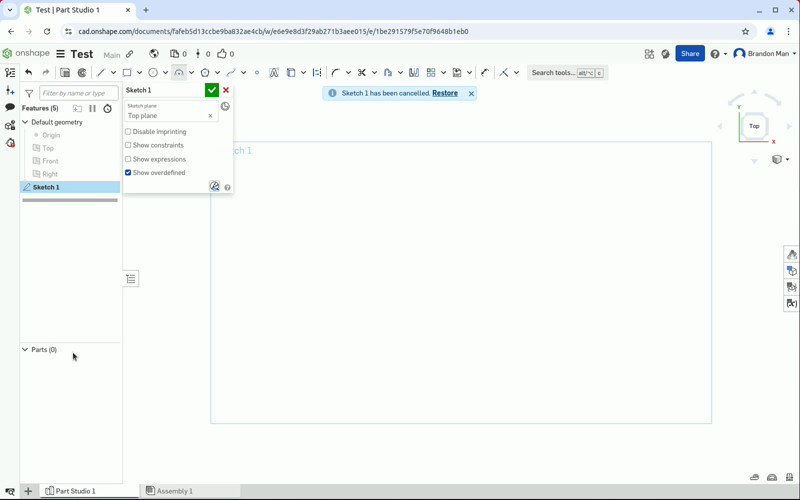
mouse_move(392, 285)
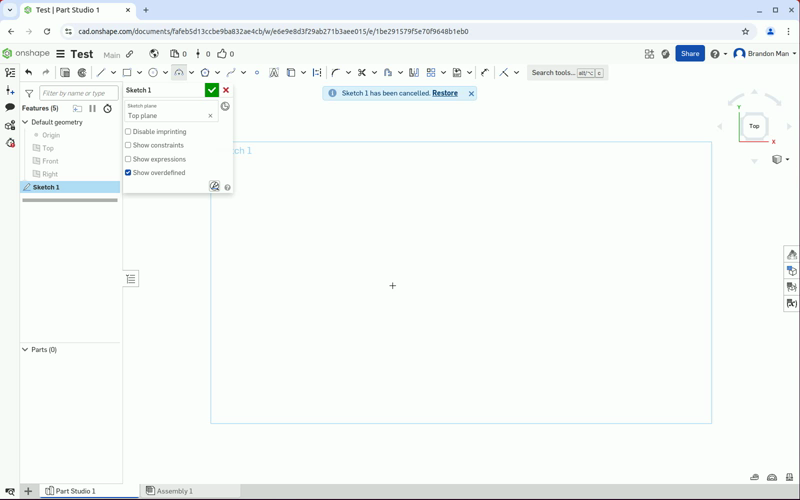
click(392, 285)
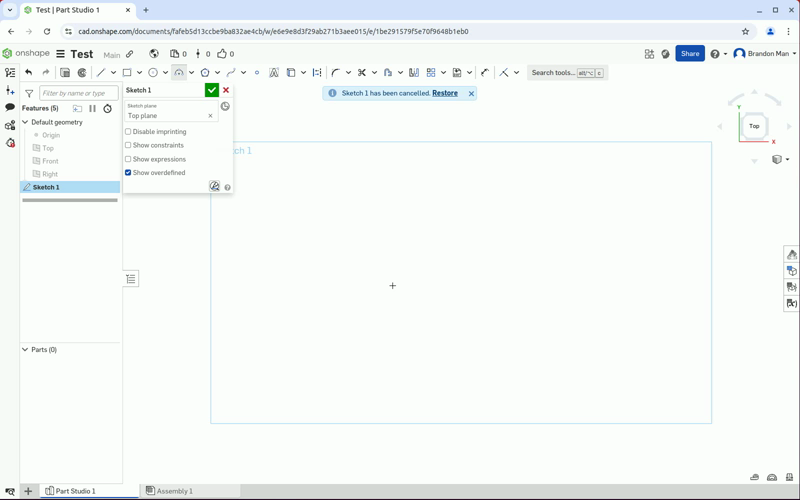
key_up(shift)
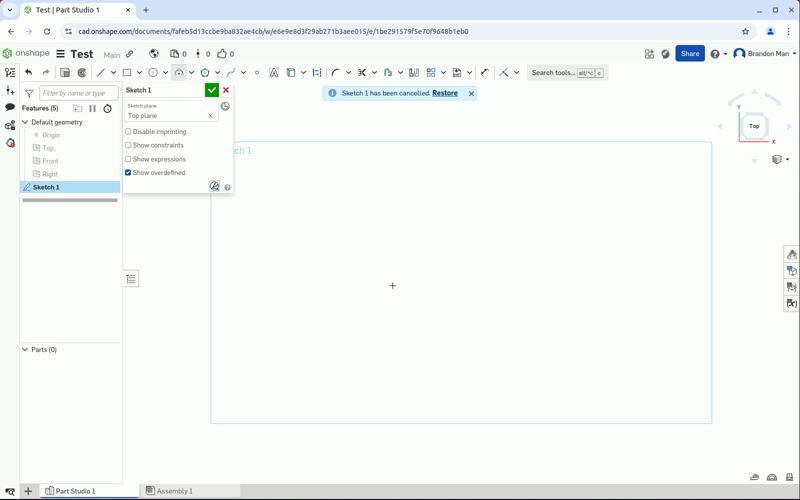
key_down(shift)
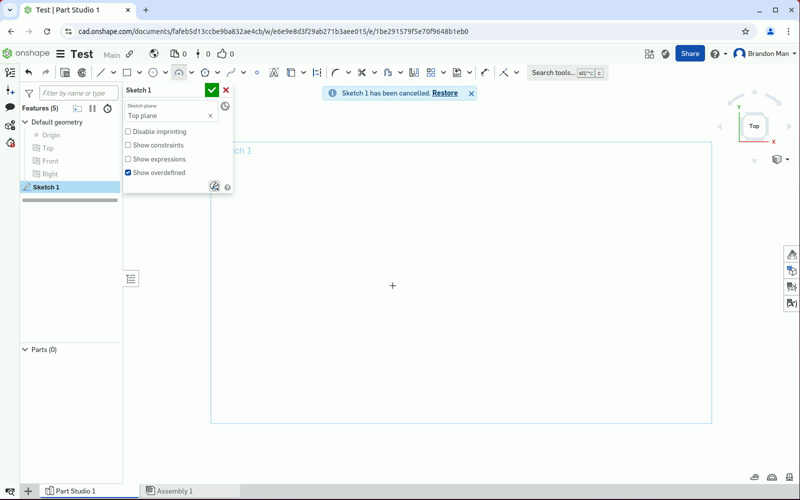
mouse_move(398, 291)
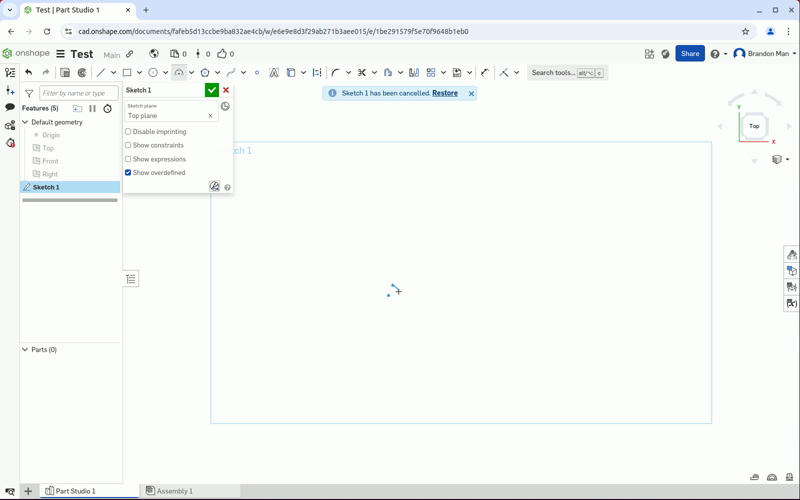
click(398, 291)
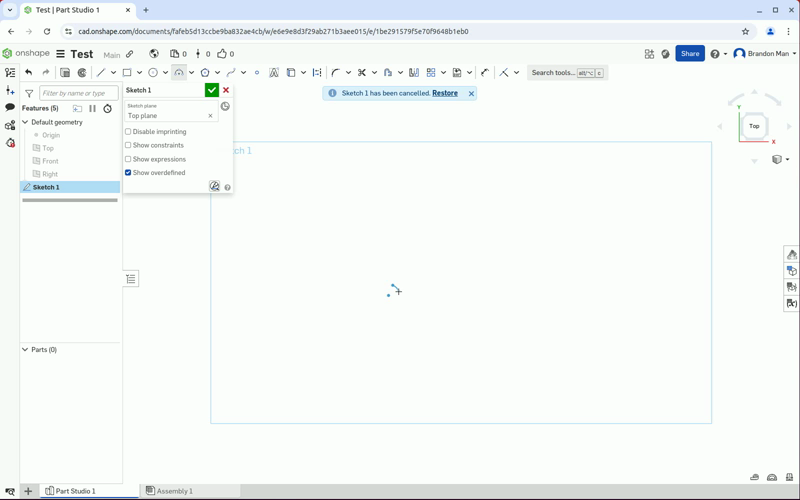
mouse_move(394, 289)
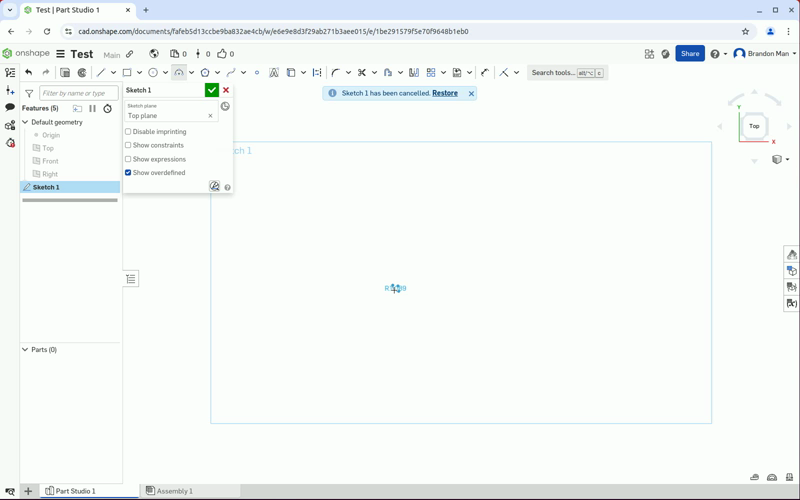
click(394, 289)
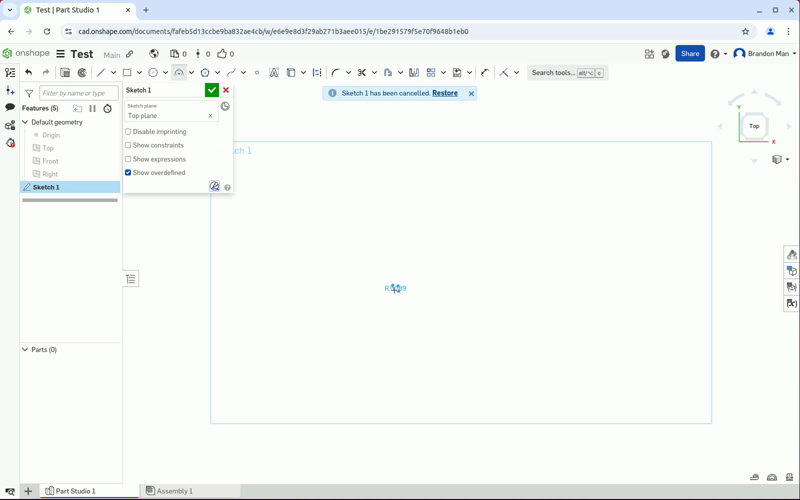
key_up(shift)
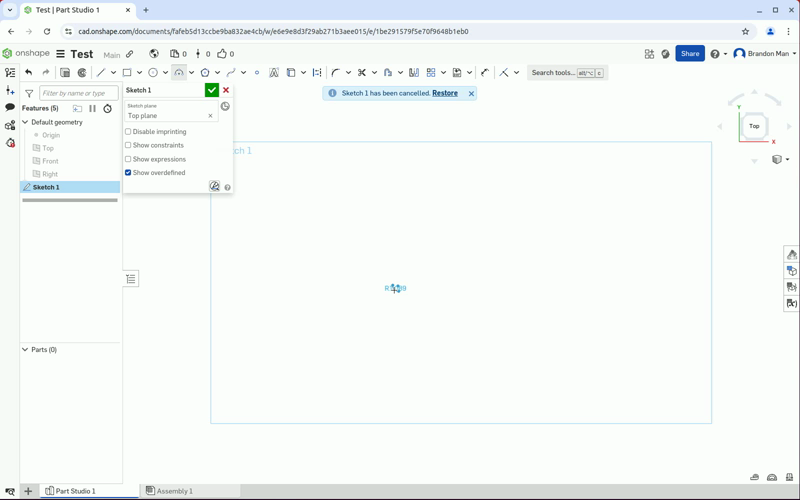
key(esc)
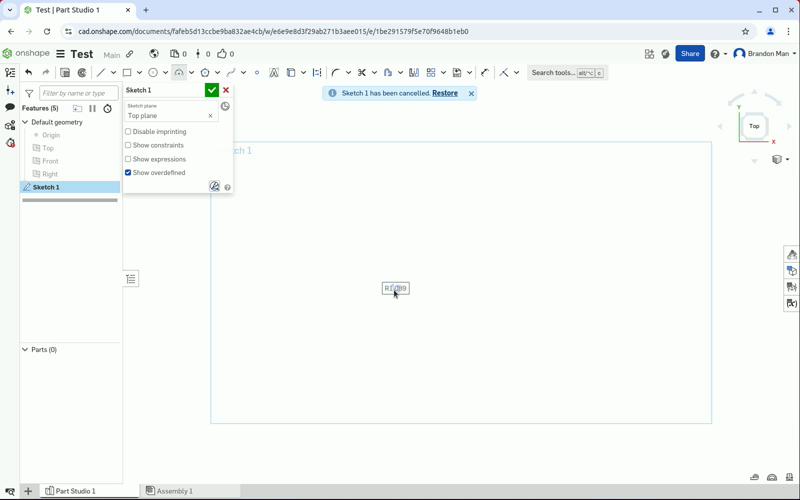
key(l)
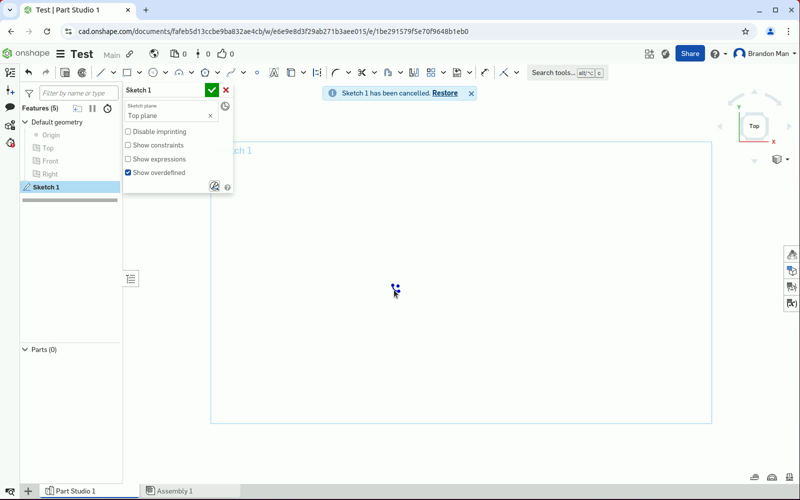
mouse_move(398, 291)
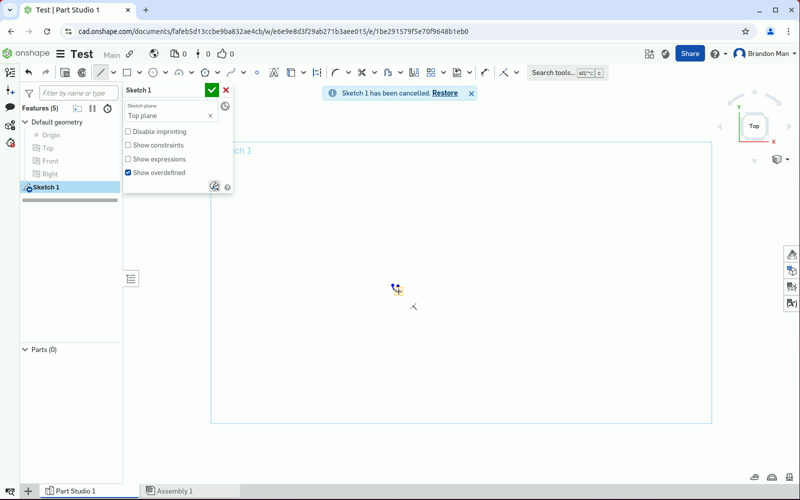
click(398, 291)
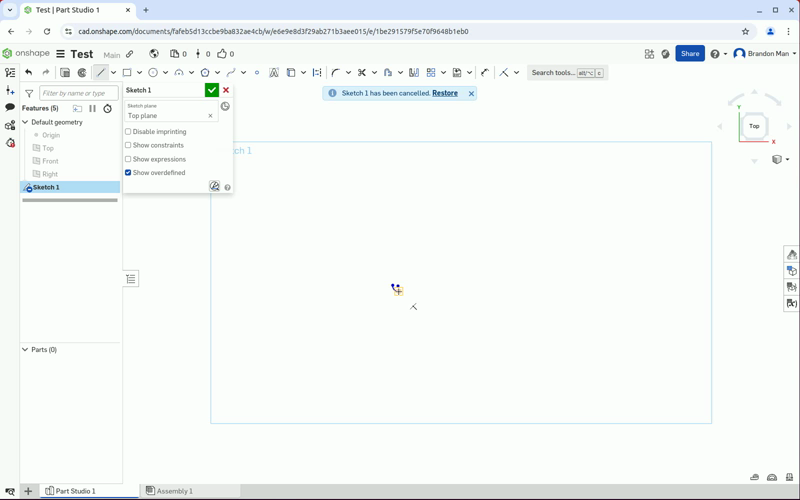
key_down(shift)
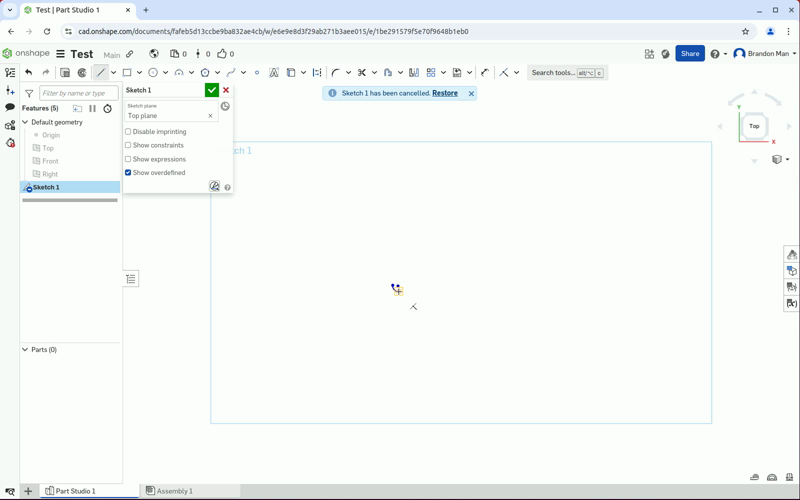
mouse_move(428, 291)
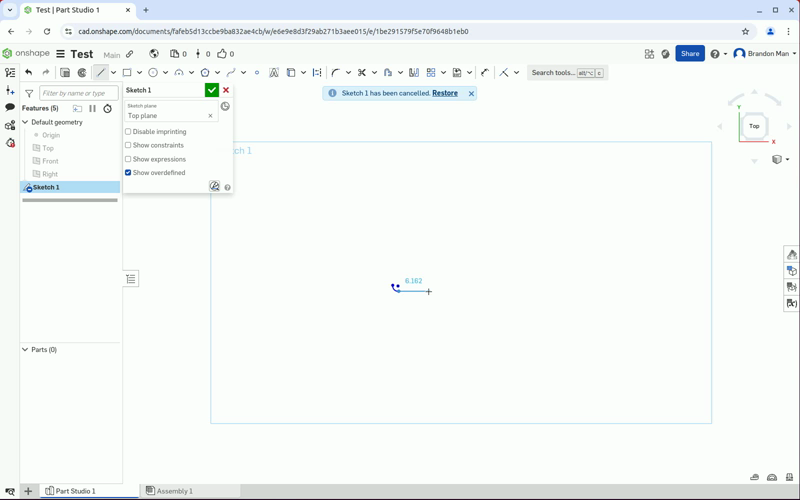
mouse_move(403, 291)
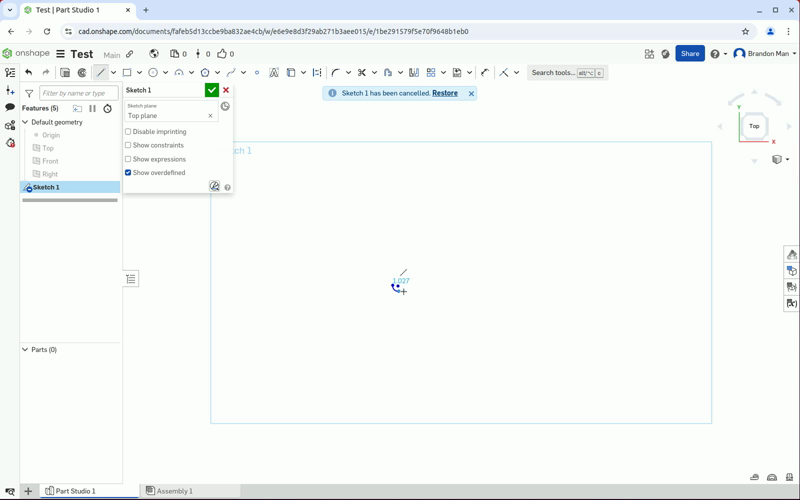
scroll(6)
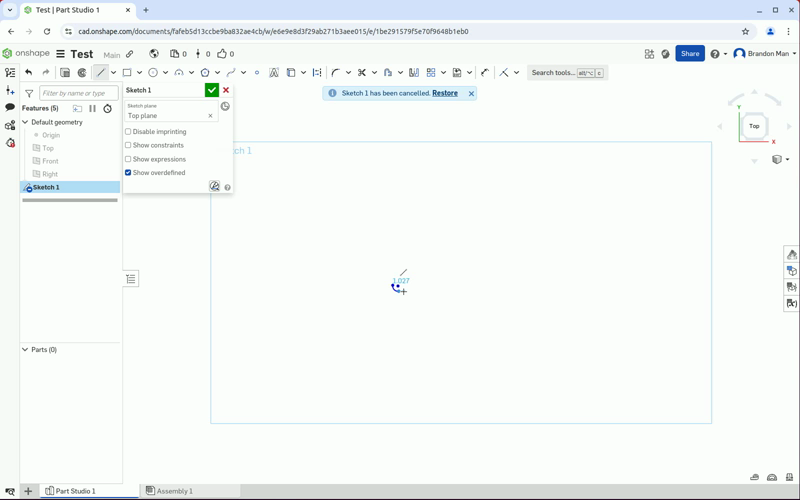
scroll(6)
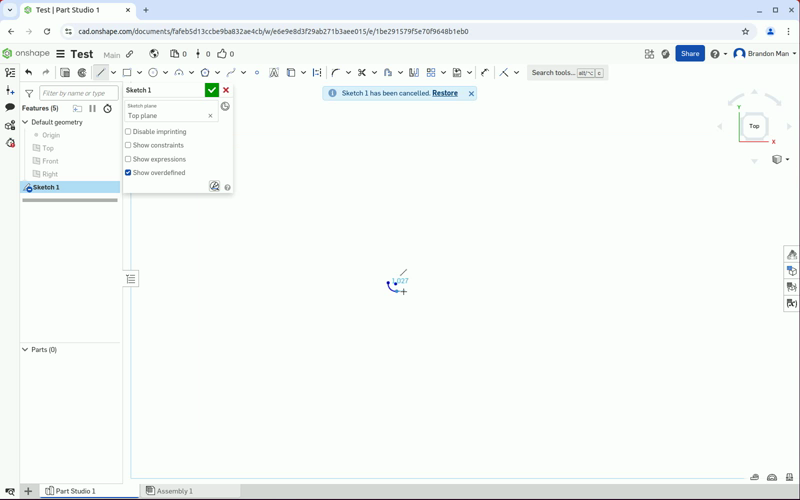
scroll(6)
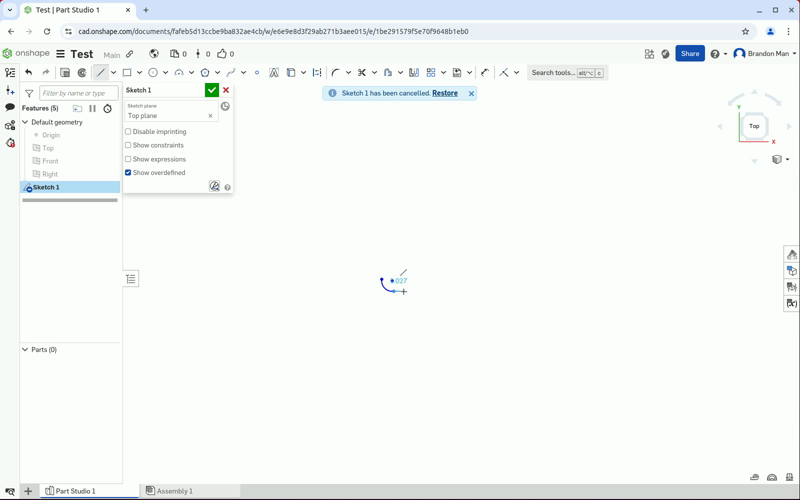
scroll(6)
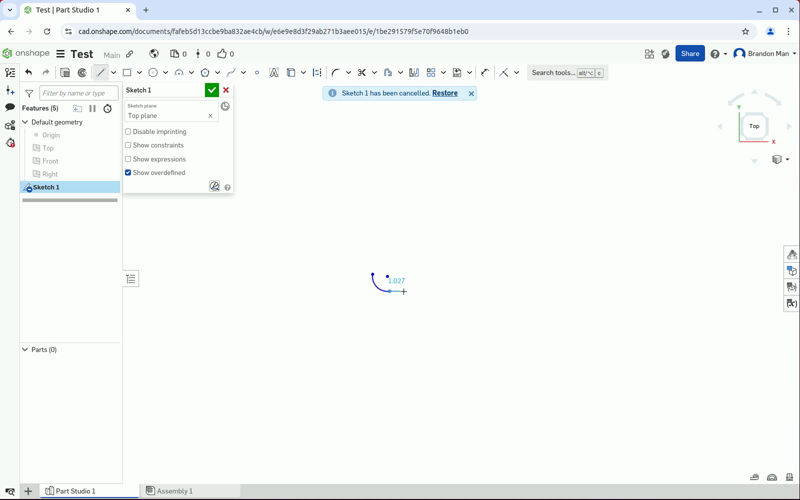
scroll(6)
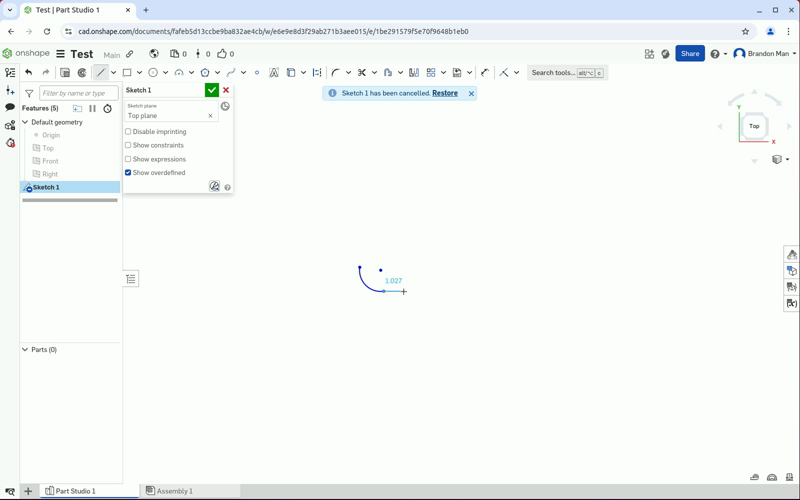
scroll(6)
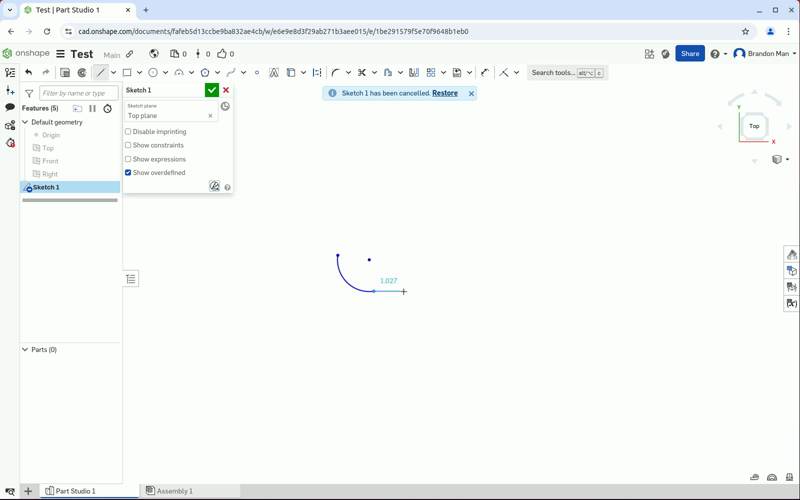
scroll(6)
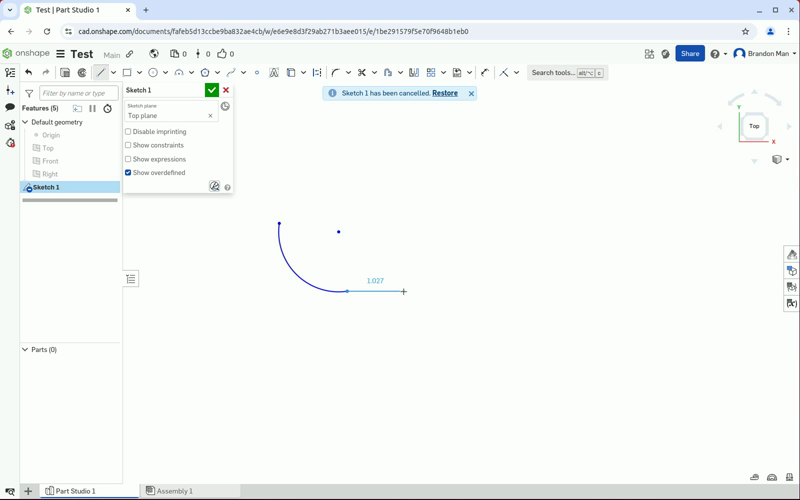
click(403, 291)
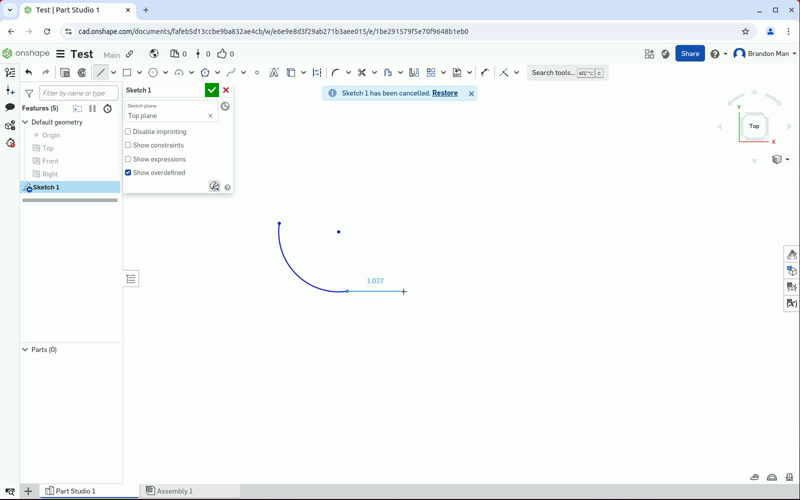
scroll(-6)
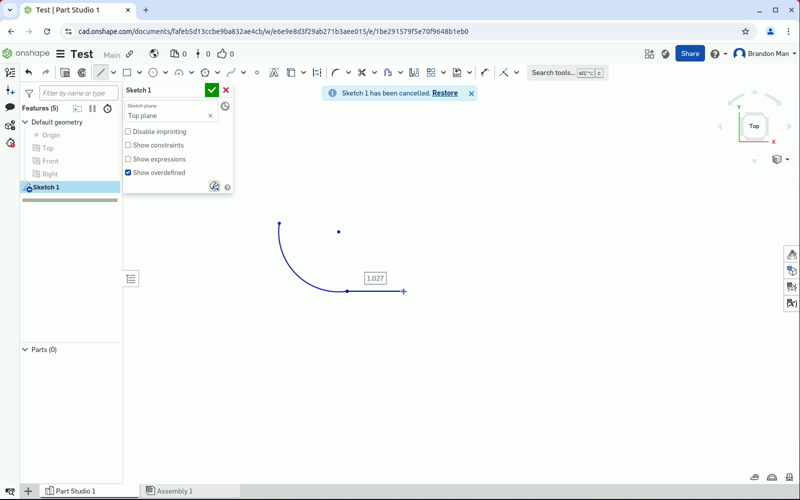
scroll(-6)
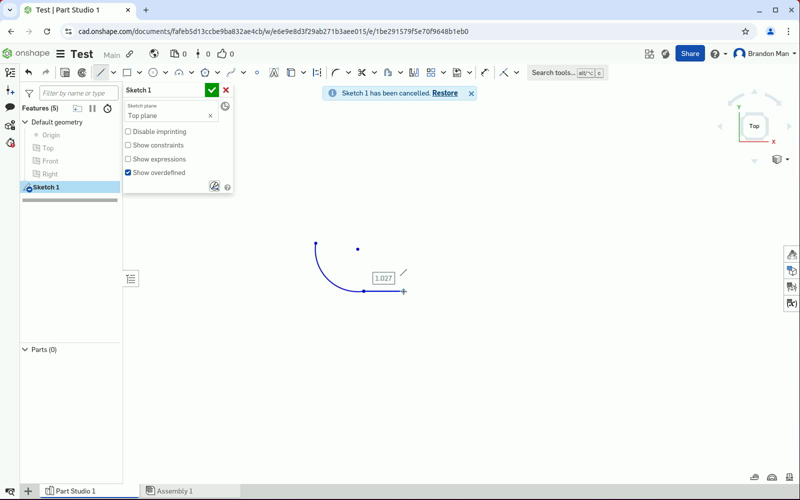
scroll(-6)
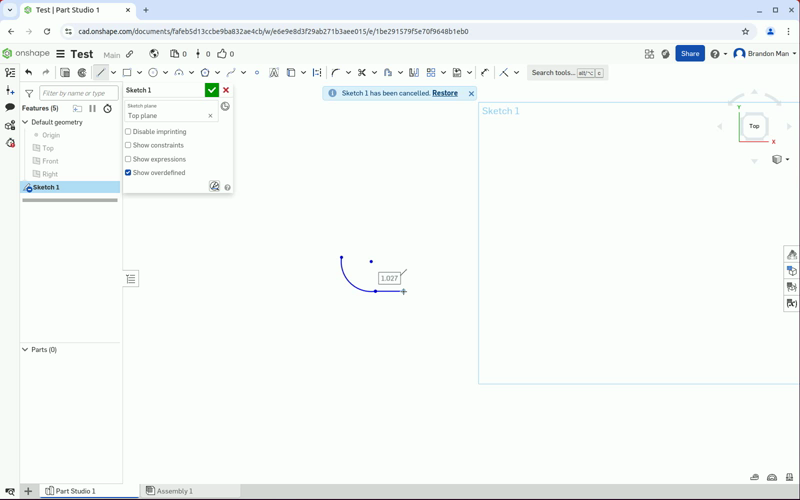
scroll(-6)
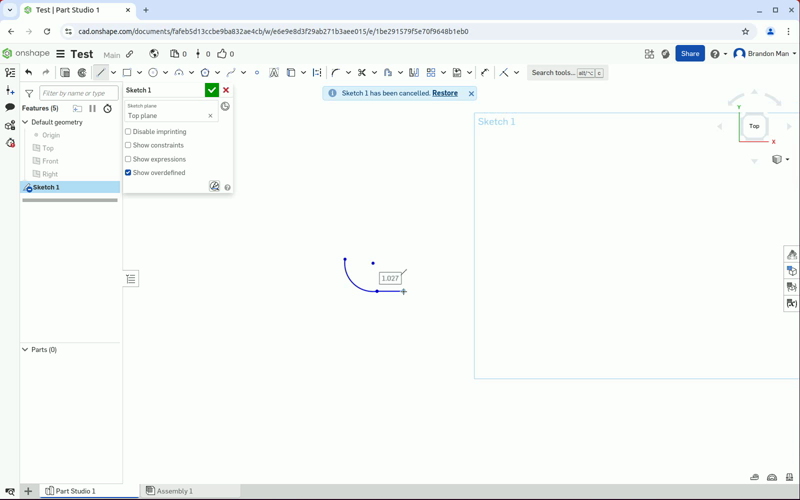
scroll(-6)
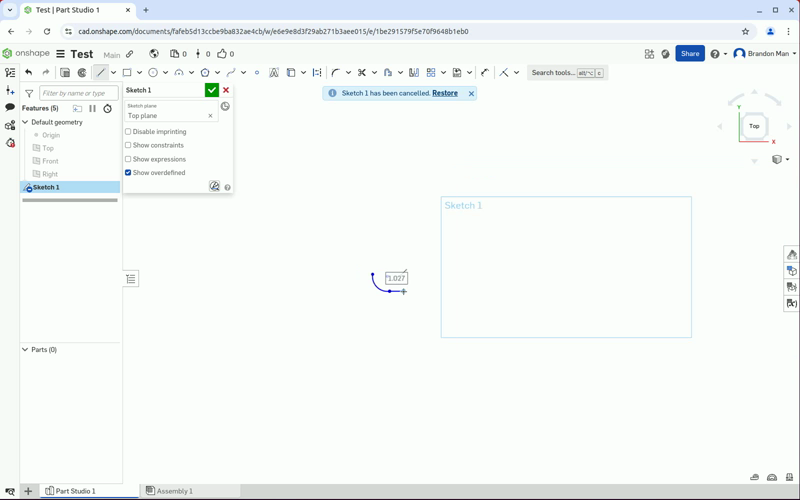
scroll(-6)
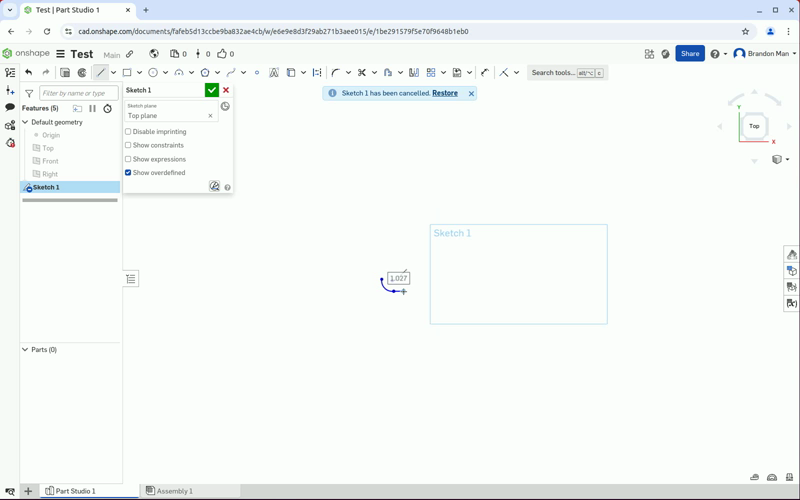
scroll(-6)
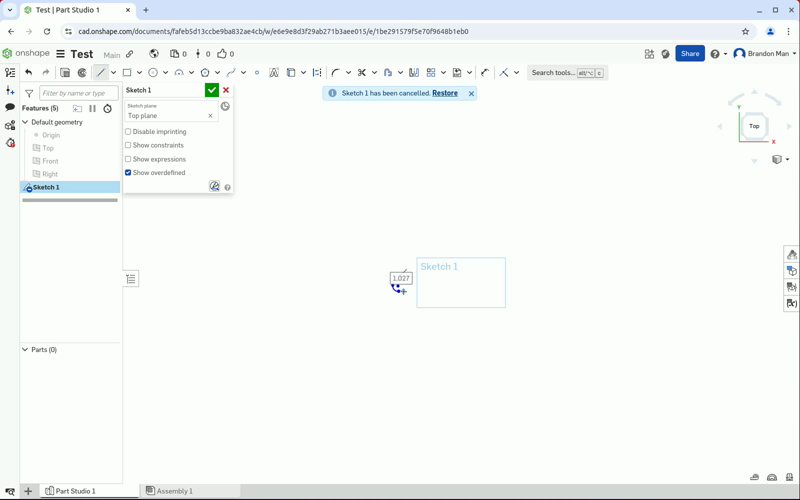
key_up(shift)
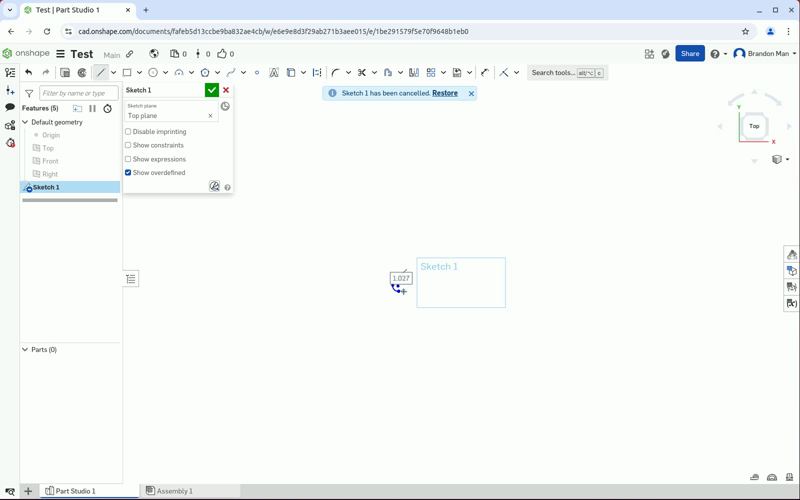
key(esc)
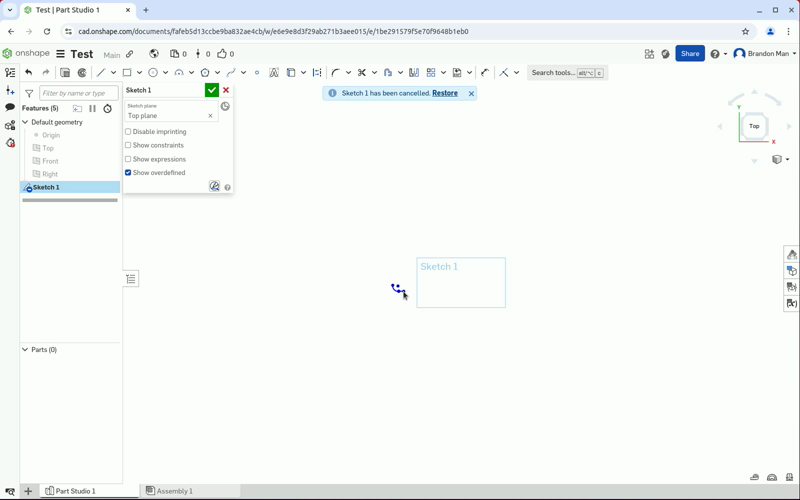
key(a)
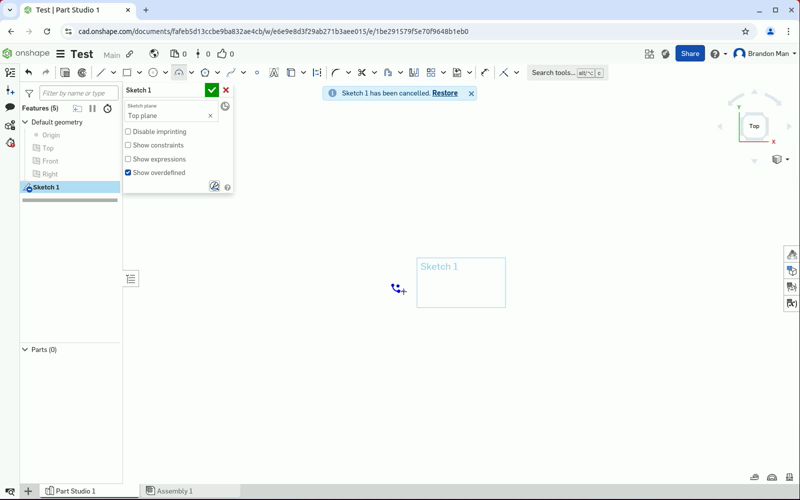
mouse_move(403, 291)
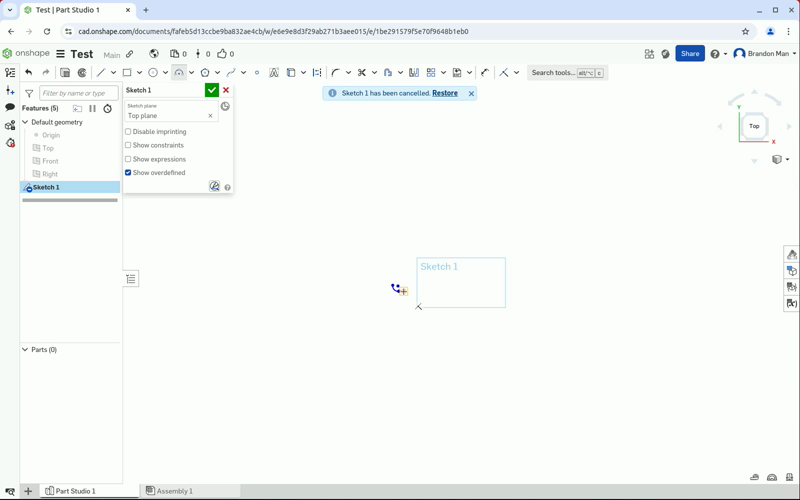
click(403, 291)
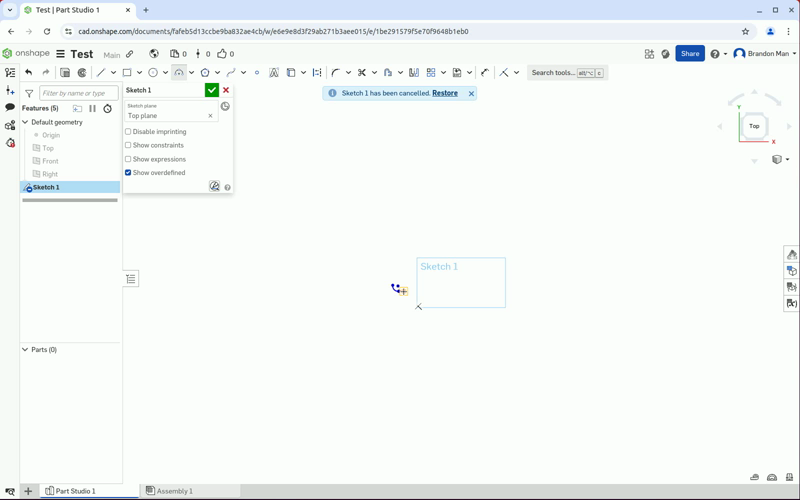
key_down(shift)
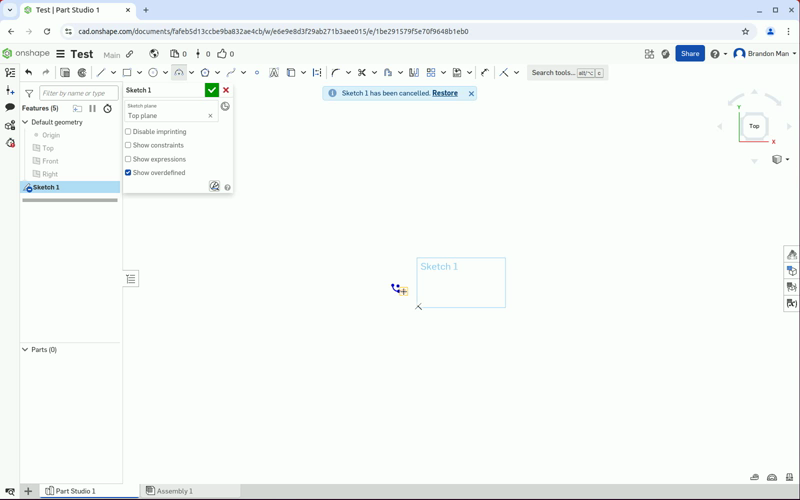
mouse_move(406, 294)
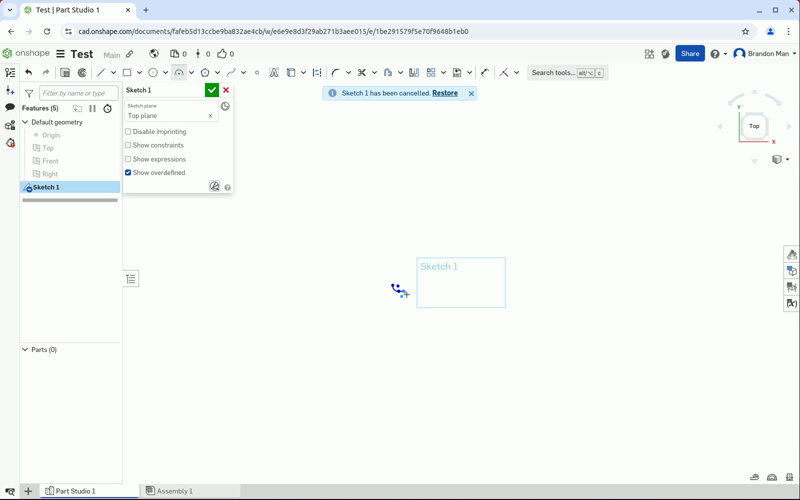
scroll(6)
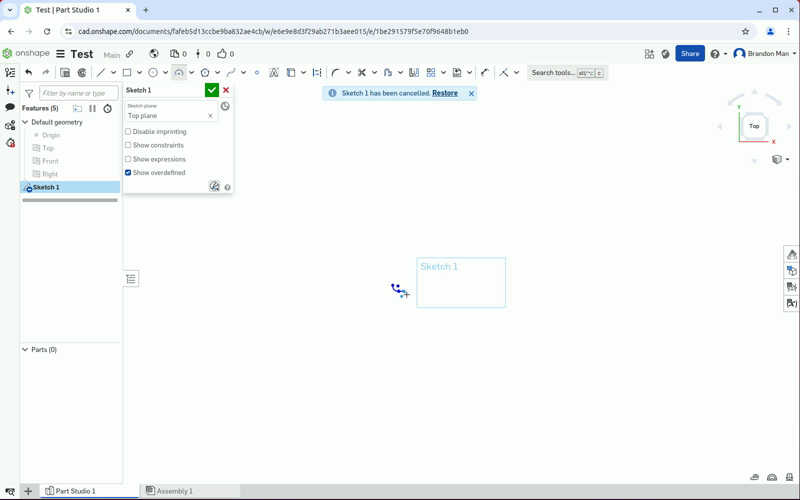
scroll(6)
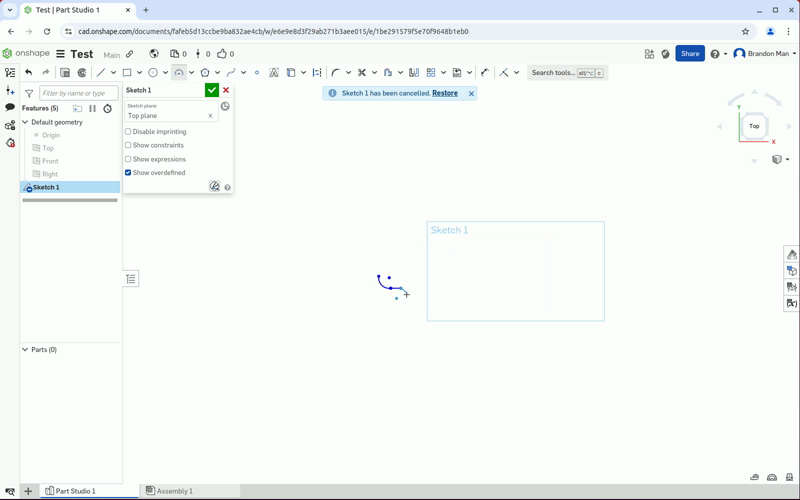
scroll(6)
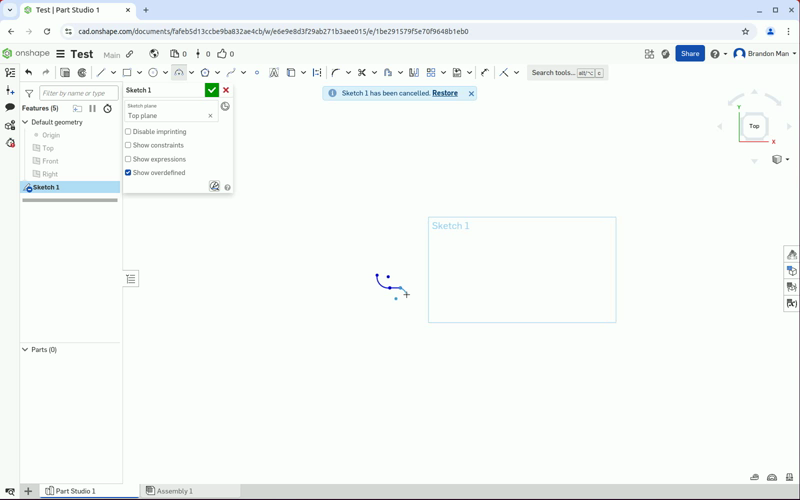
scroll(6)
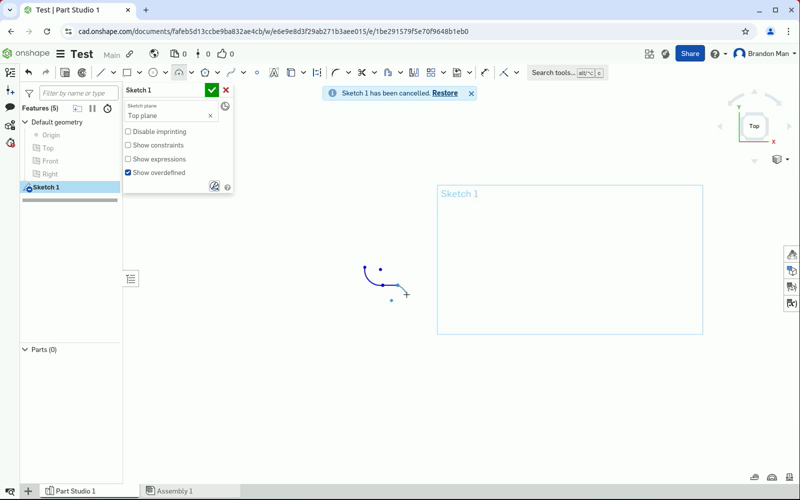
scroll(6)
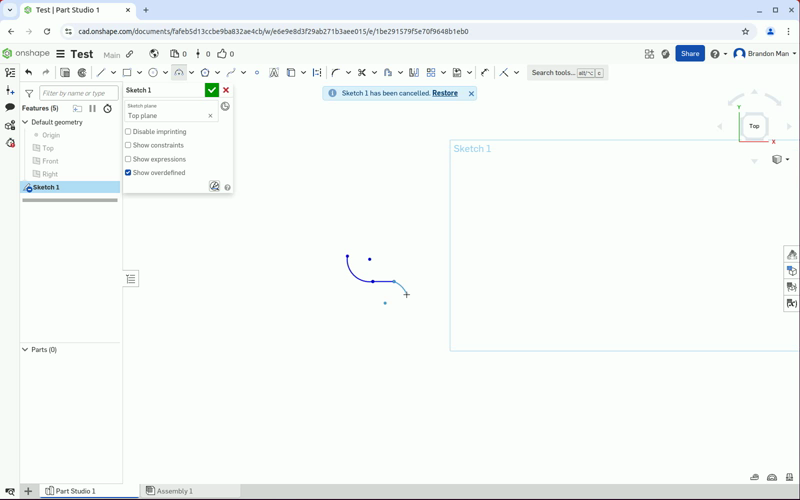
scroll(6)
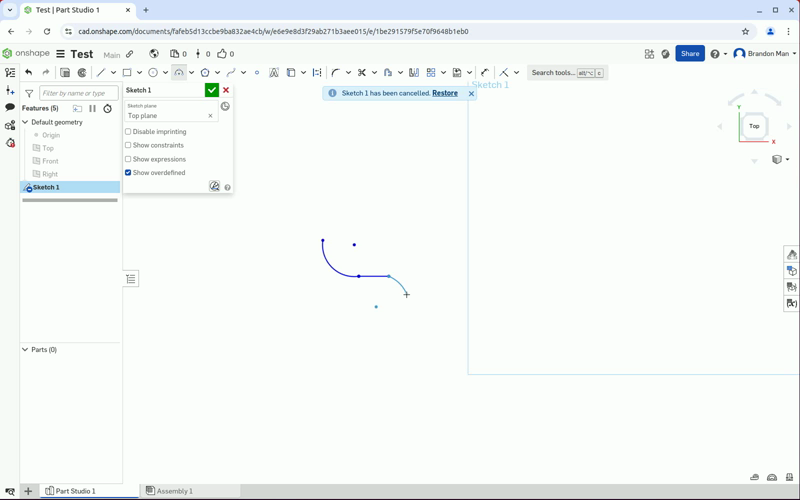
scroll(6)
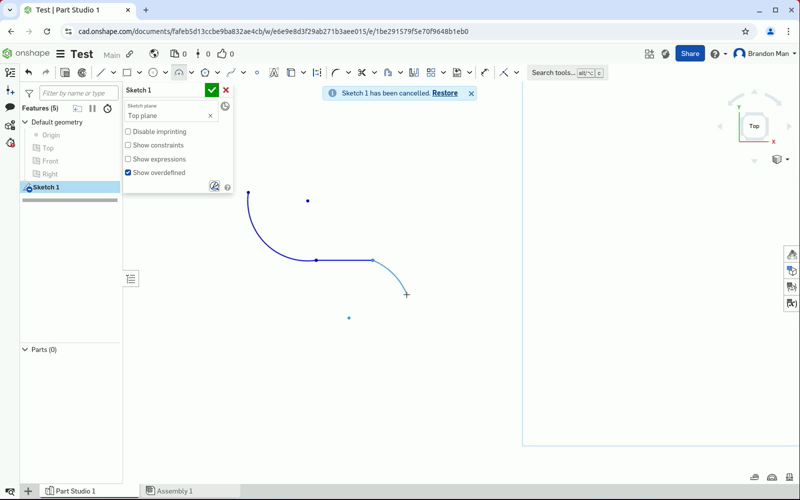
click(406, 294)
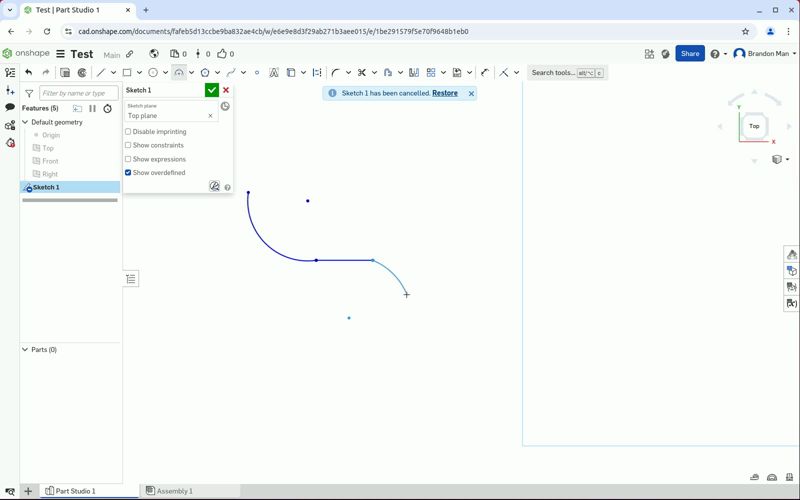
scroll(-6)
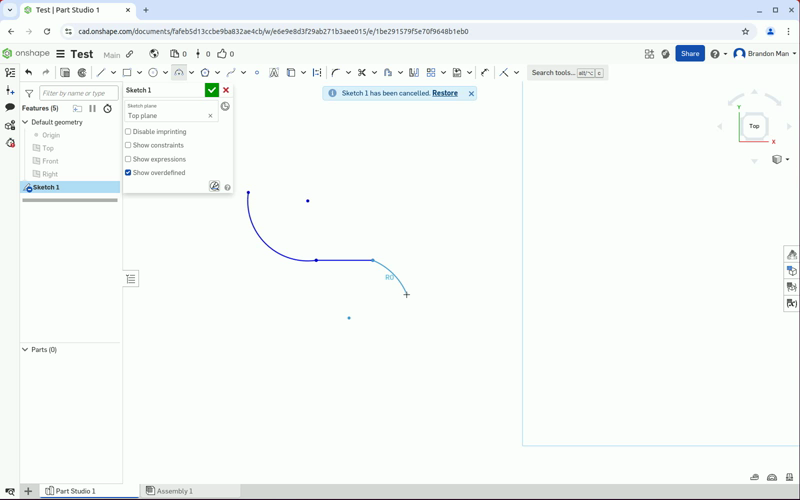
scroll(-6)
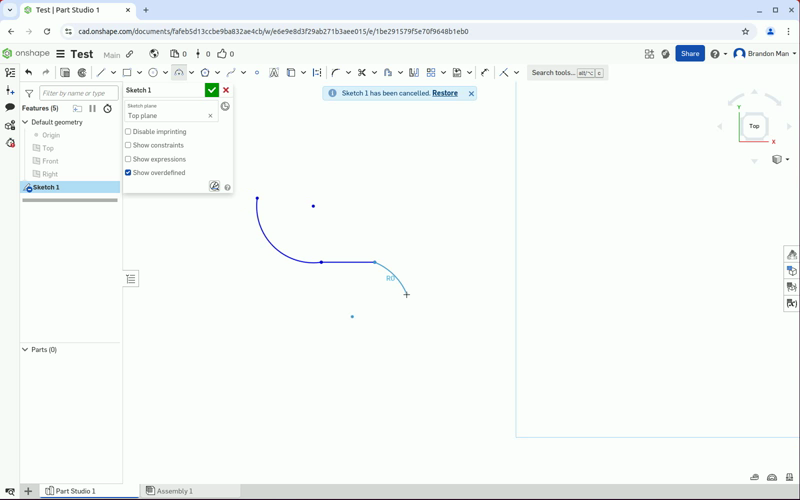
scroll(-6)
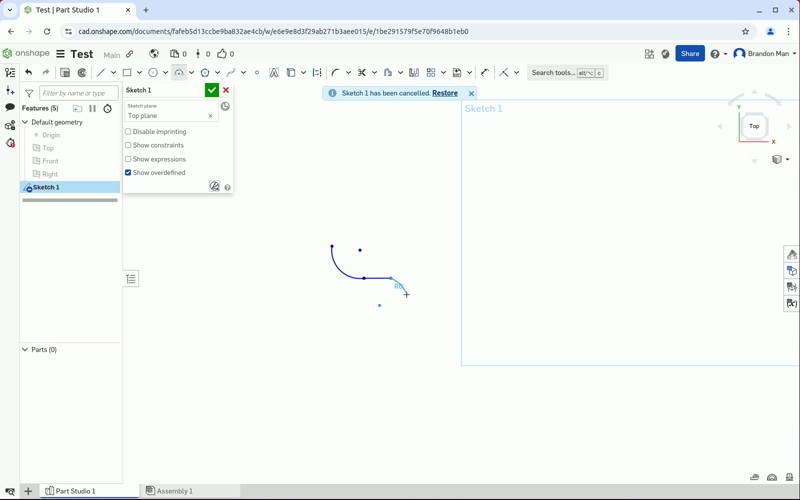
scroll(-6)
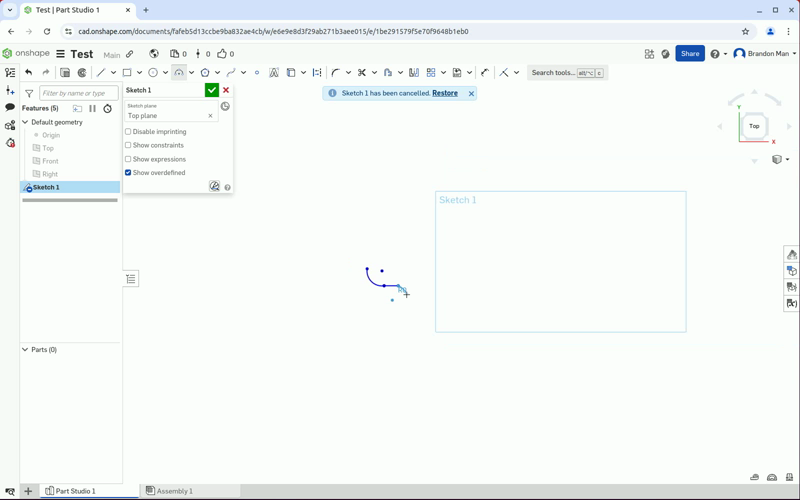
scroll(-6)
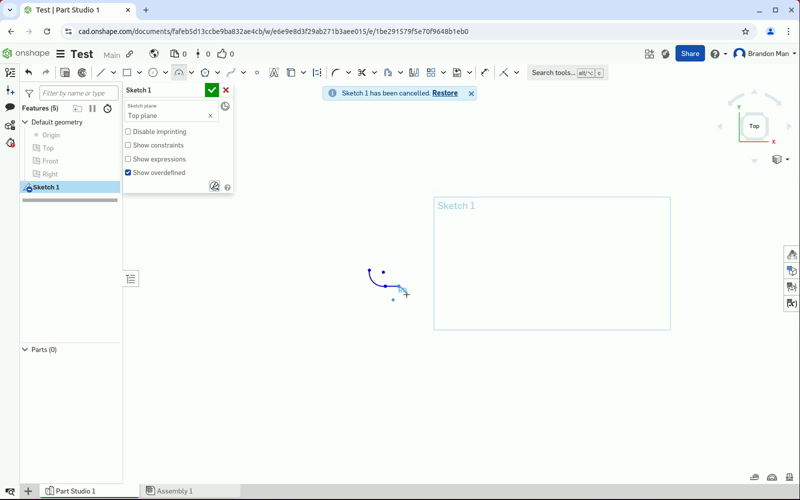
scroll(-6)
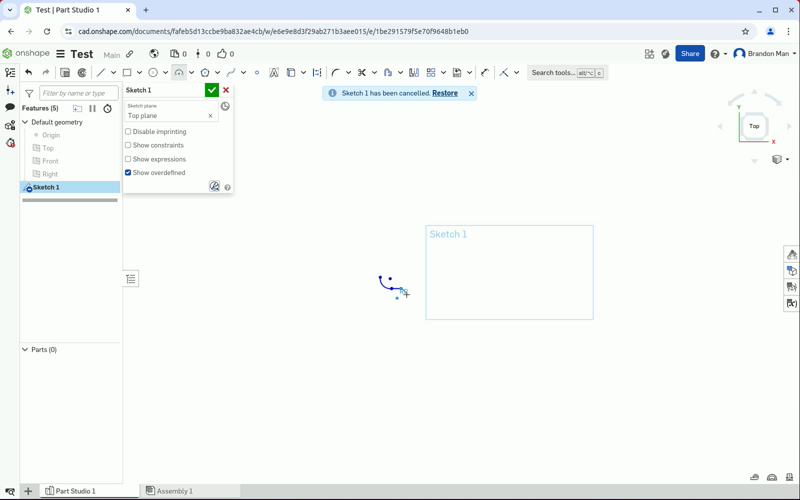
scroll(-6)
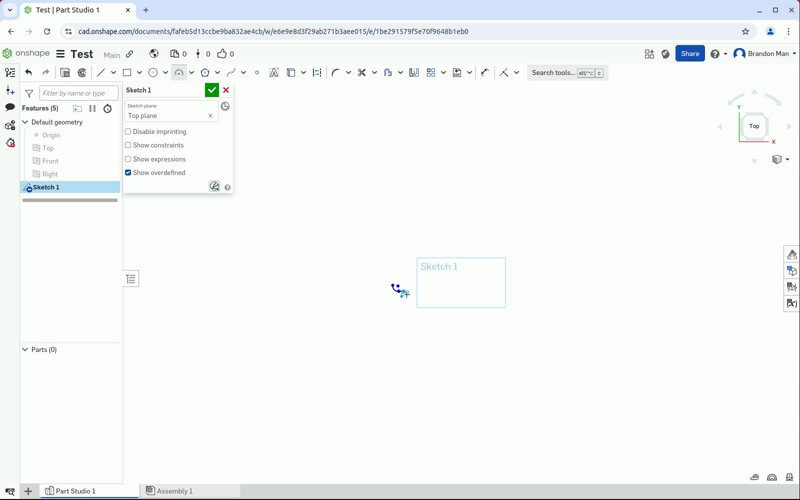
mouse_move(405, 291)
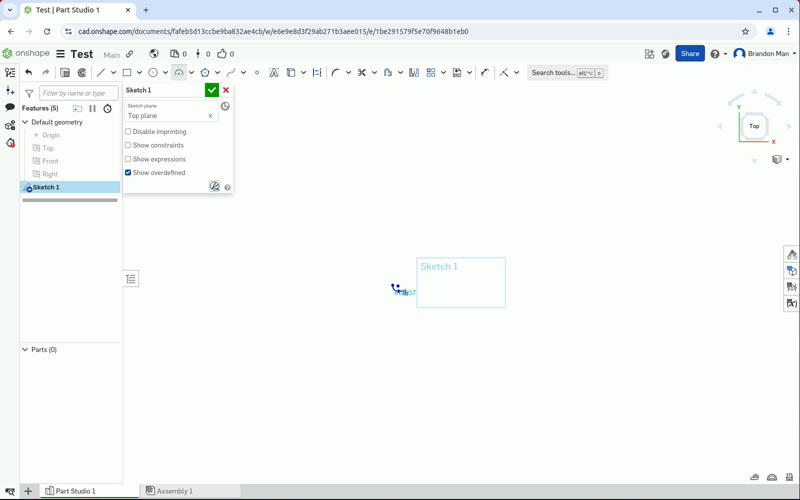
scroll(6)
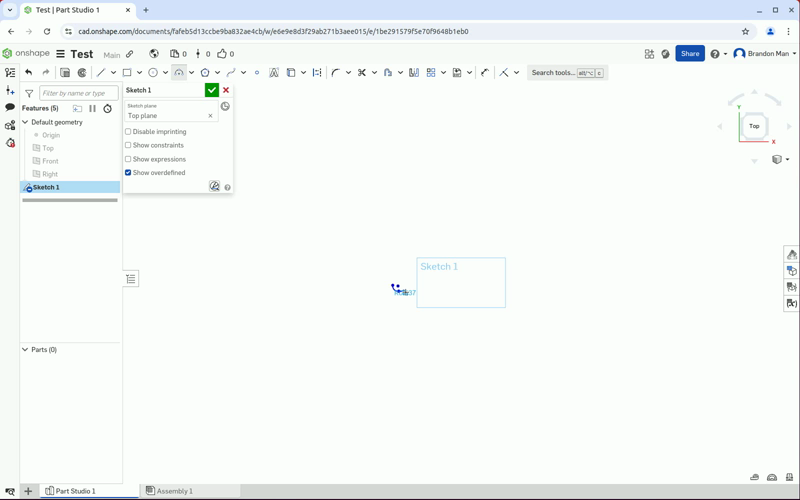
scroll(6)
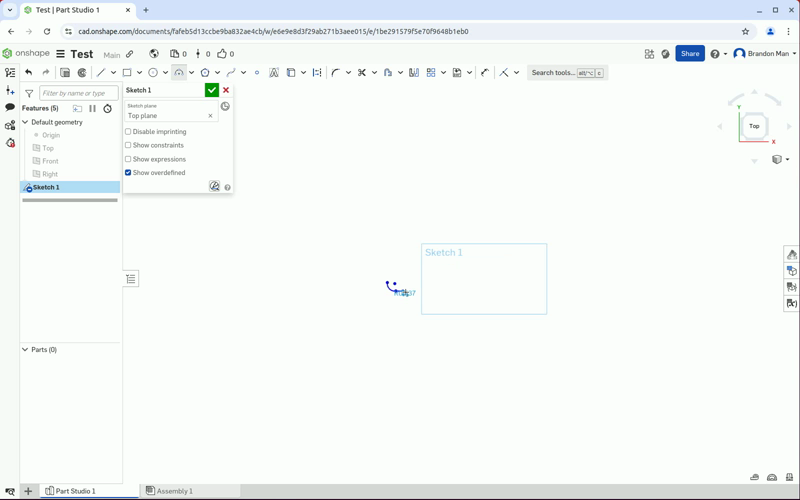
scroll(6)
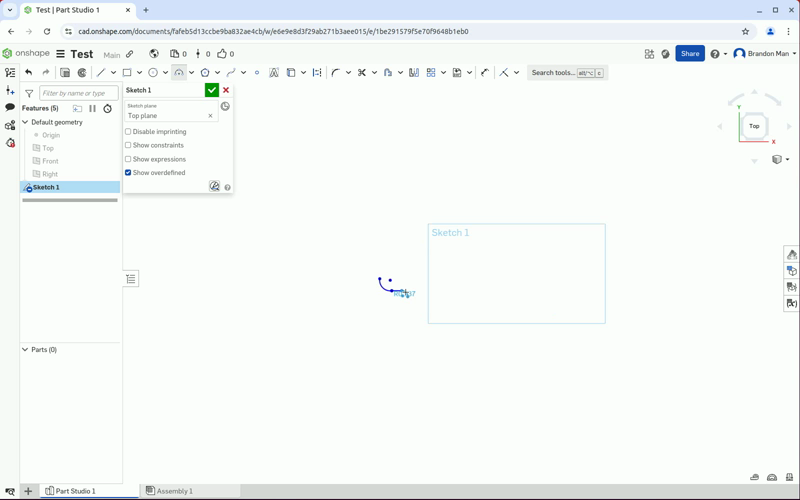
scroll(6)
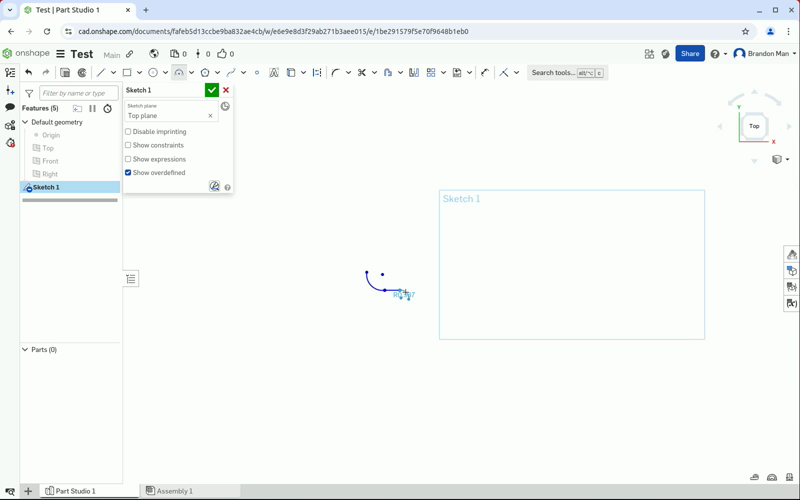
scroll(6)
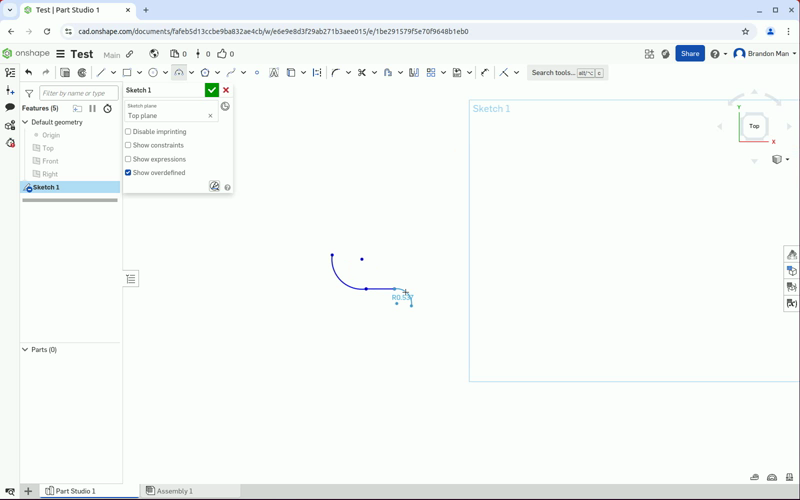
scroll(6)
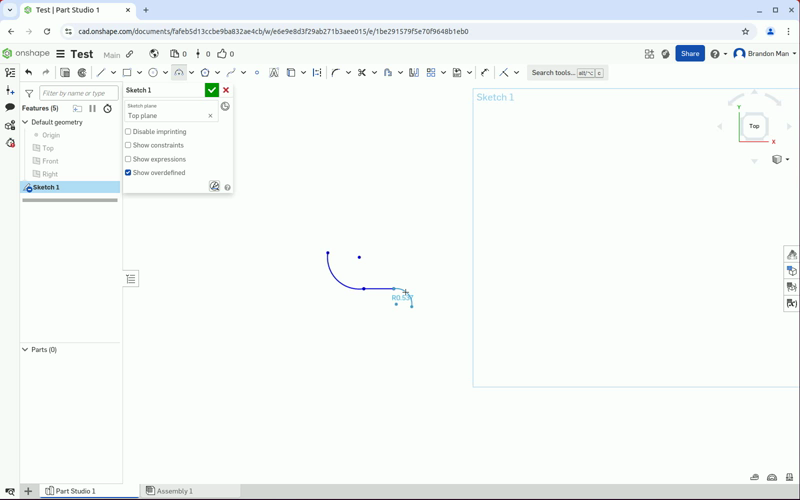
scroll(6)
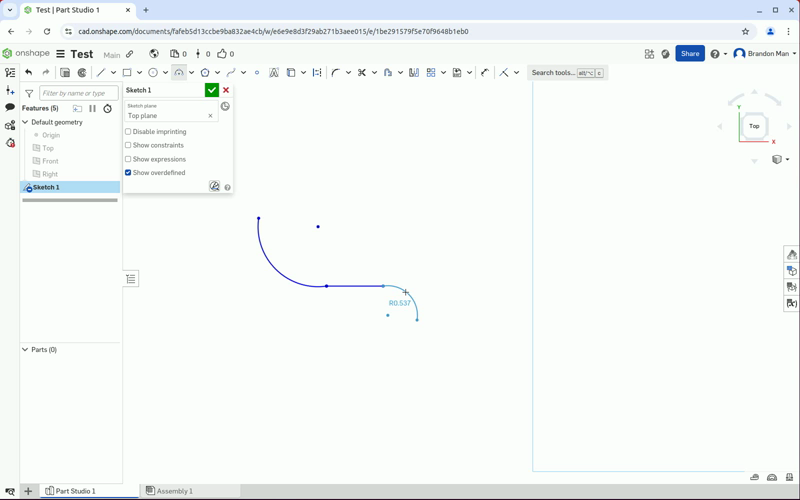
click(405, 291)
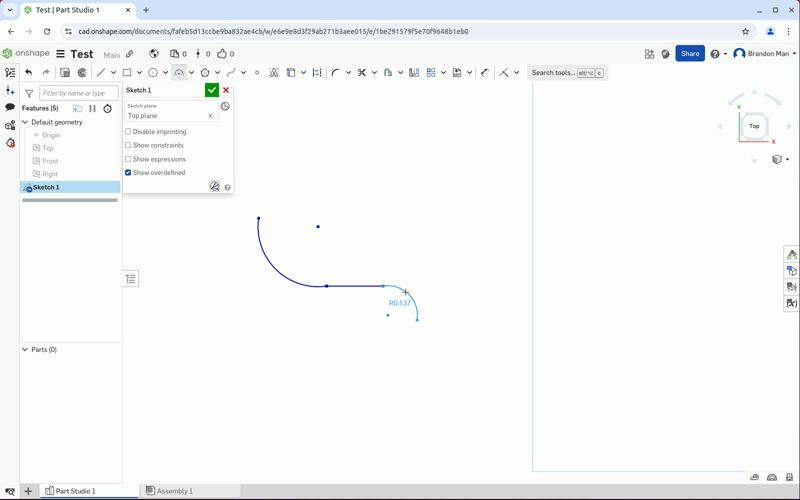
scroll(-6)
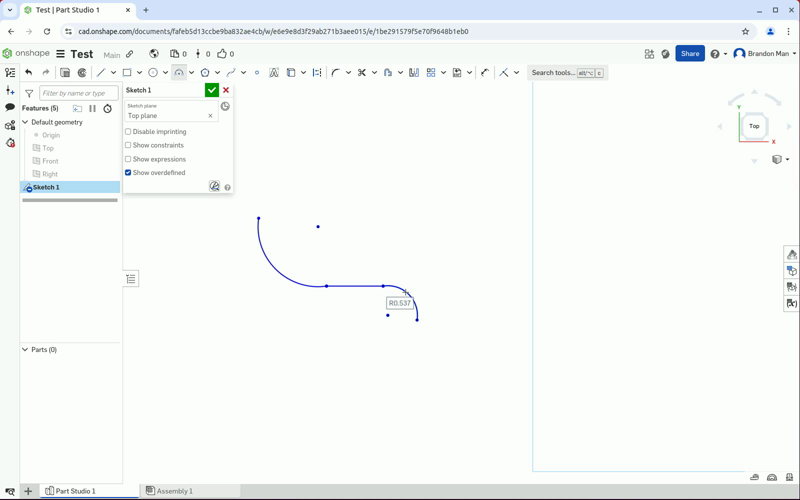
scroll(-6)
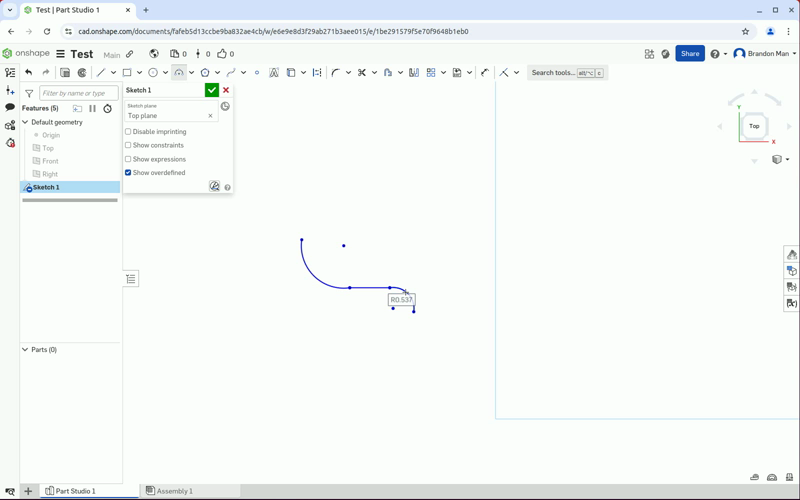
scroll(-6)
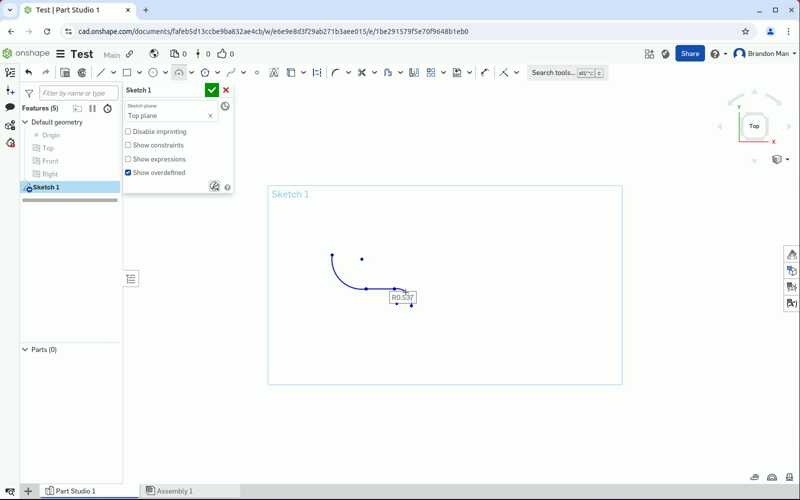
scroll(-6)
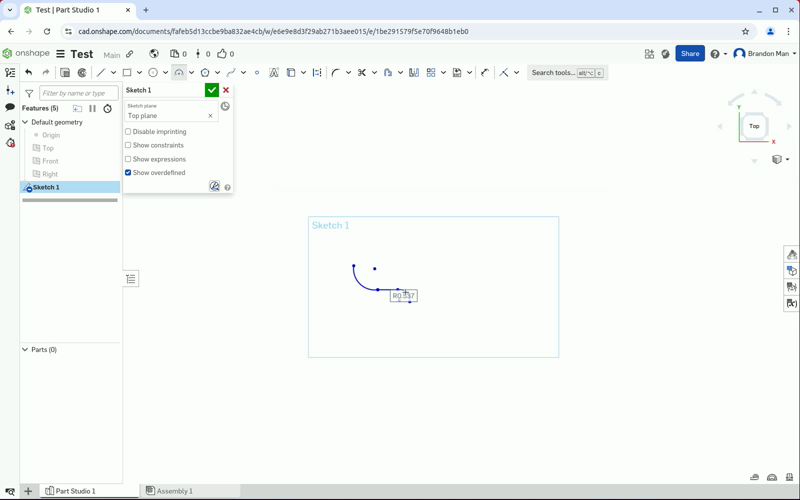
scroll(-6)
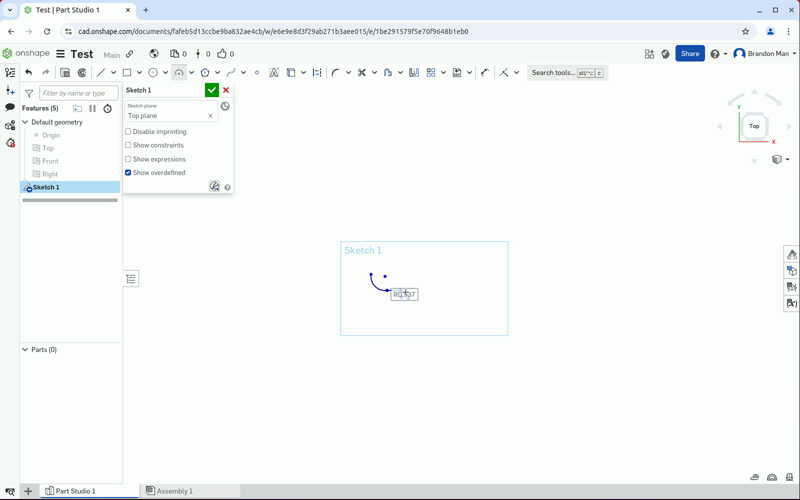
scroll(-6)
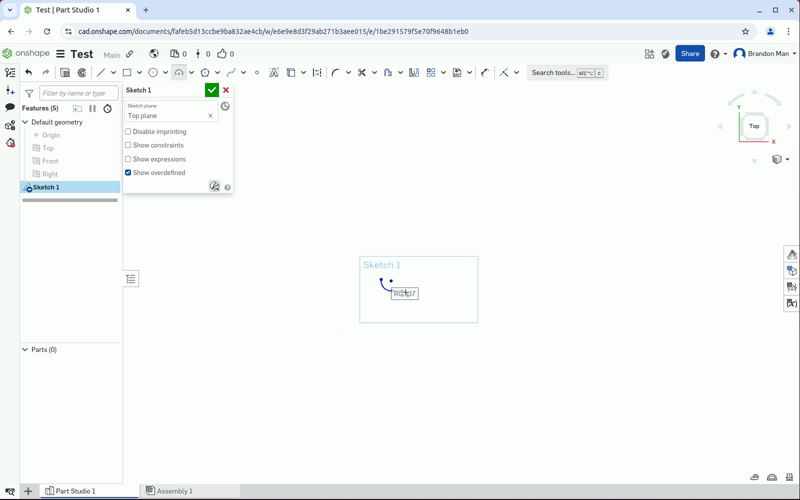
scroll(-6)
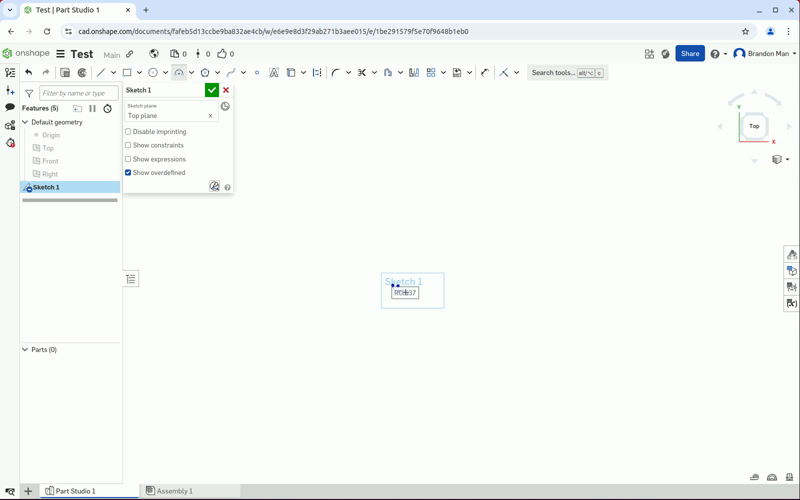
key_up(shift)
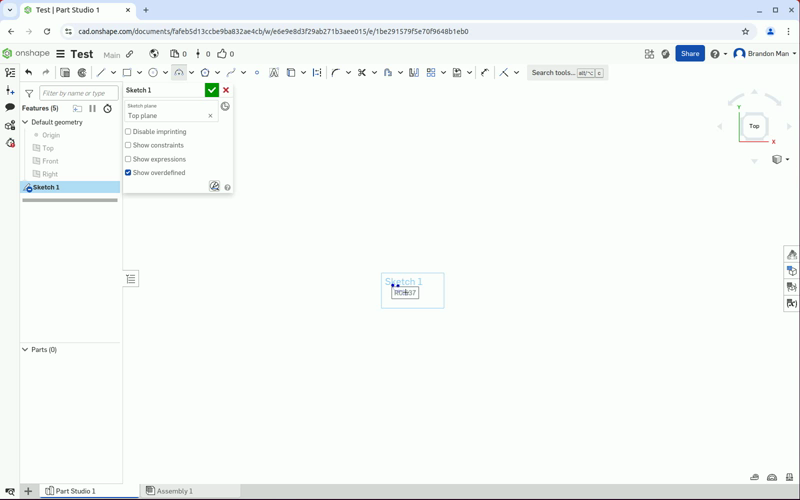
key(esc)
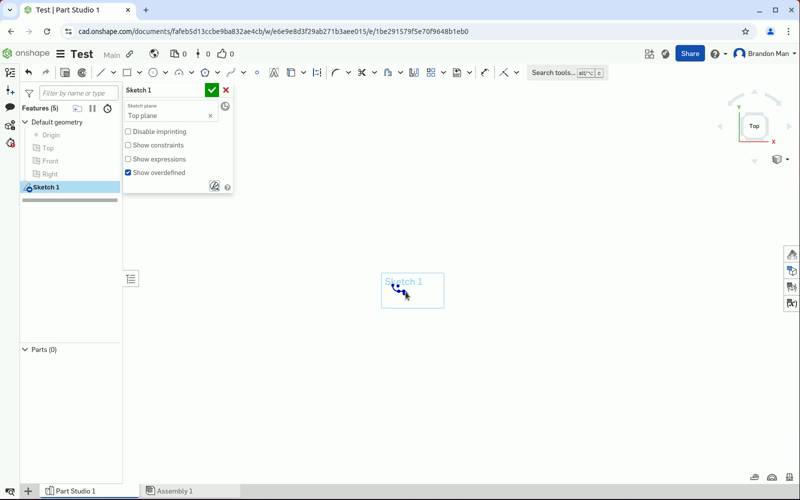
key(l)
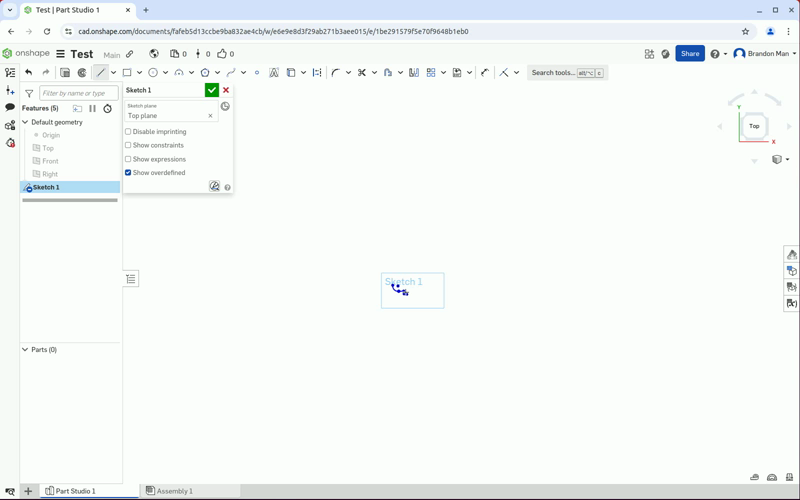
mouse_move(406, 294)
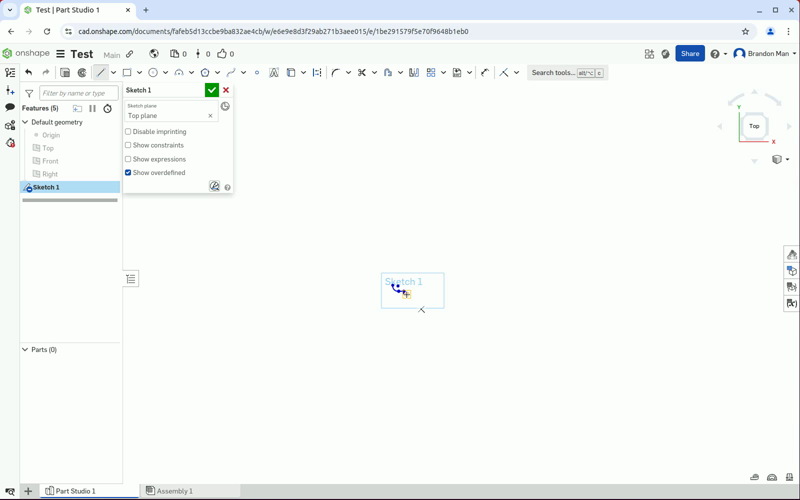
scroll(6)
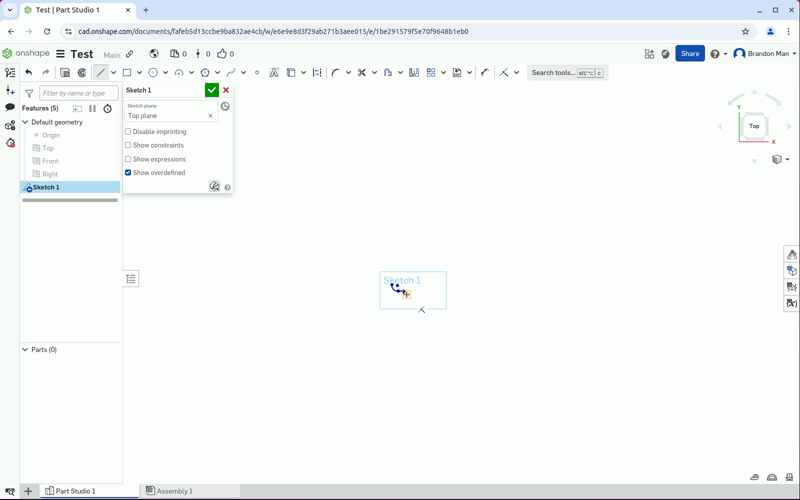
scroll(6)
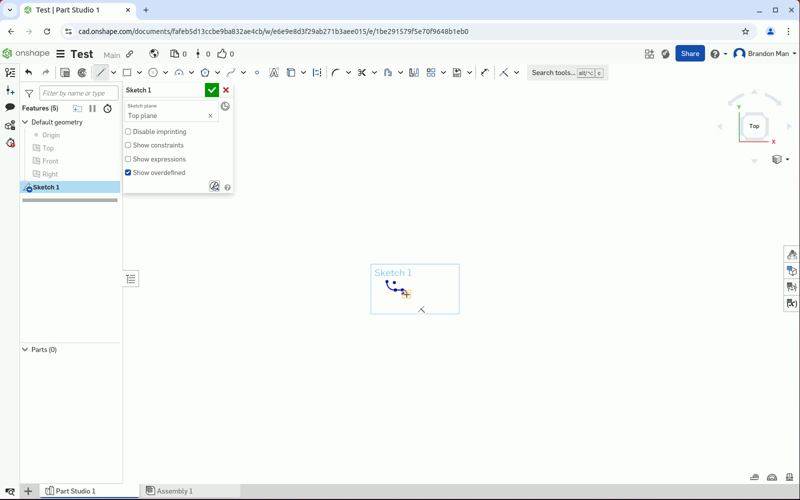
scroll(6)
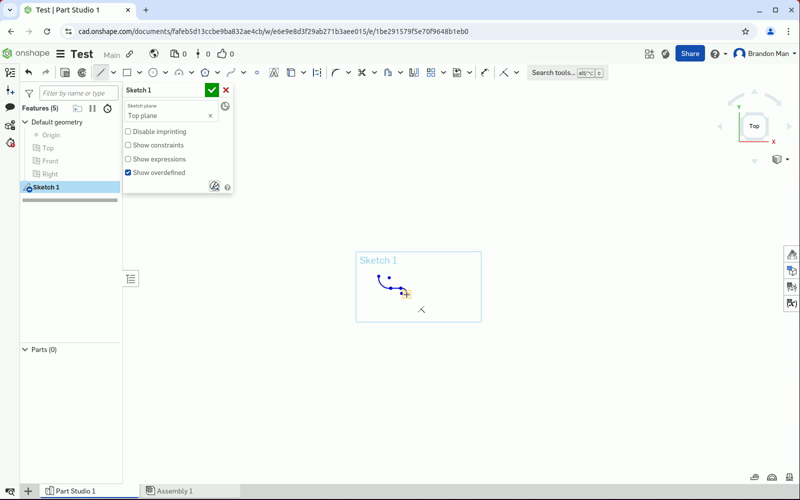
scroll(6)
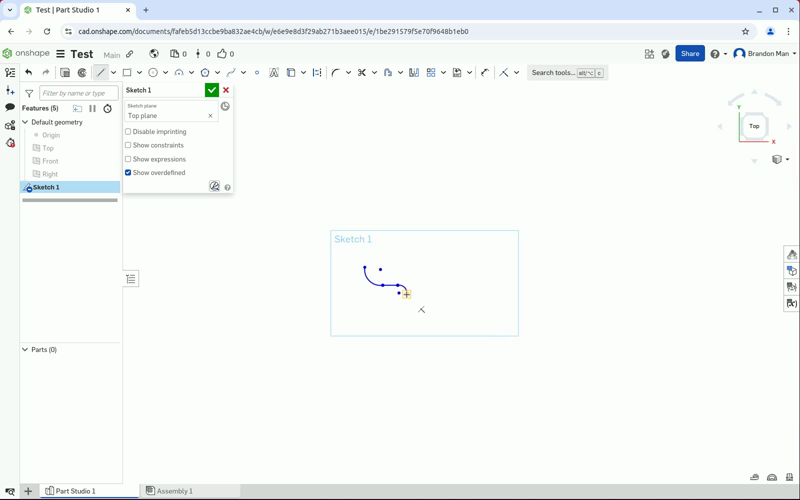
scroll(6)
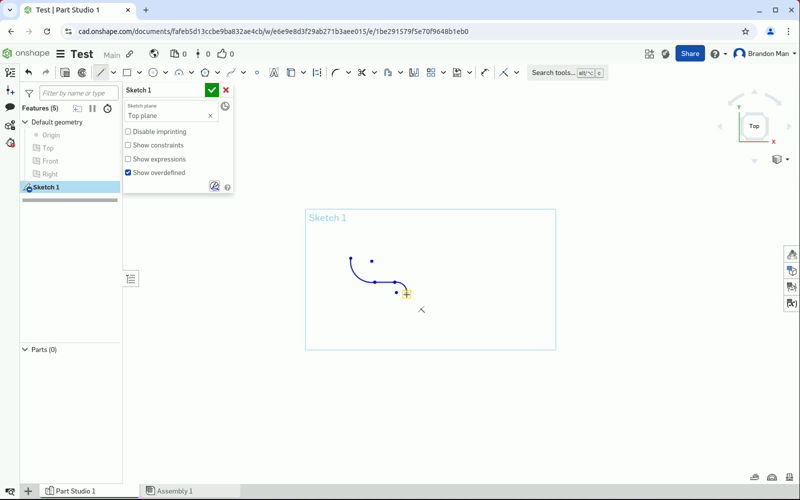
scroll(6)
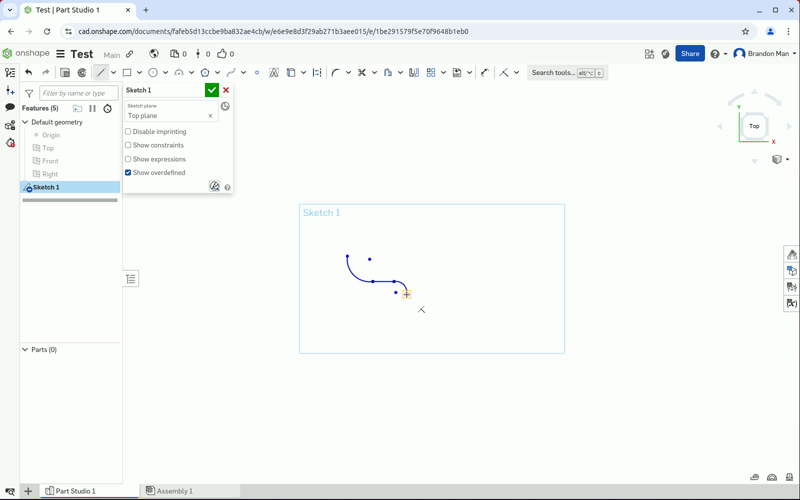
scroll(6)
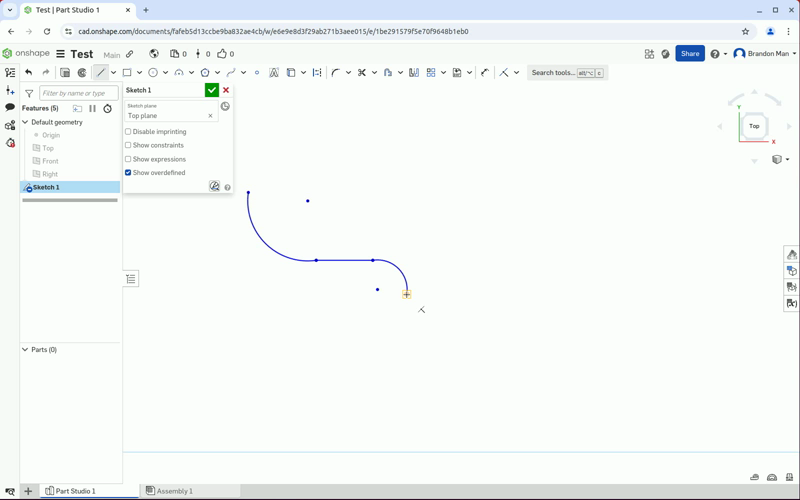
click(406, 294)
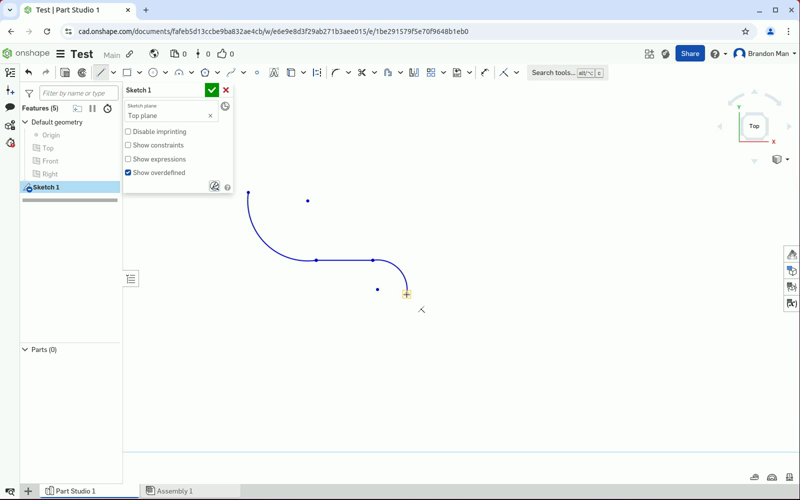
scroll(-6)
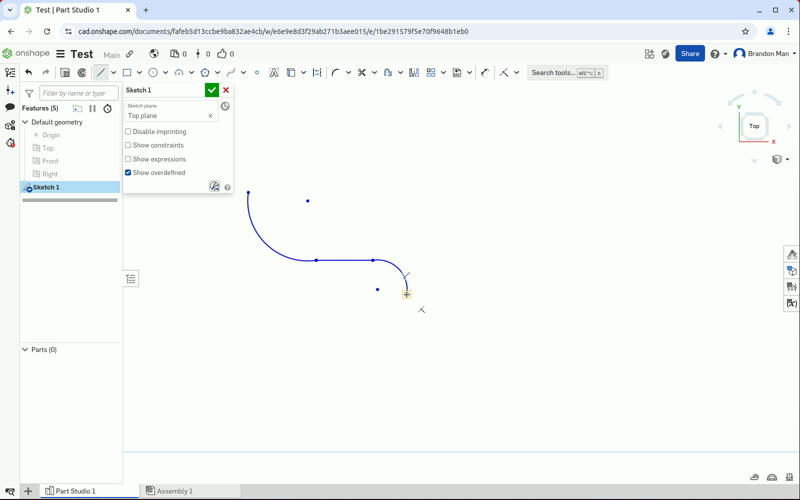
scroll(-6)
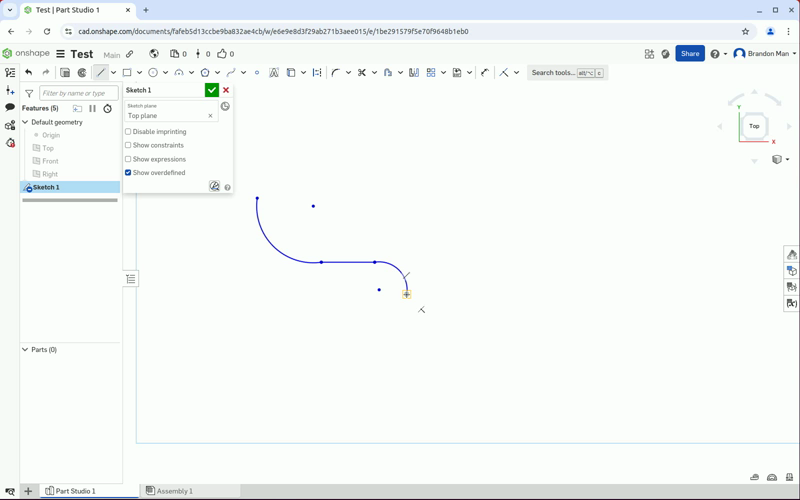
scroll(-6)
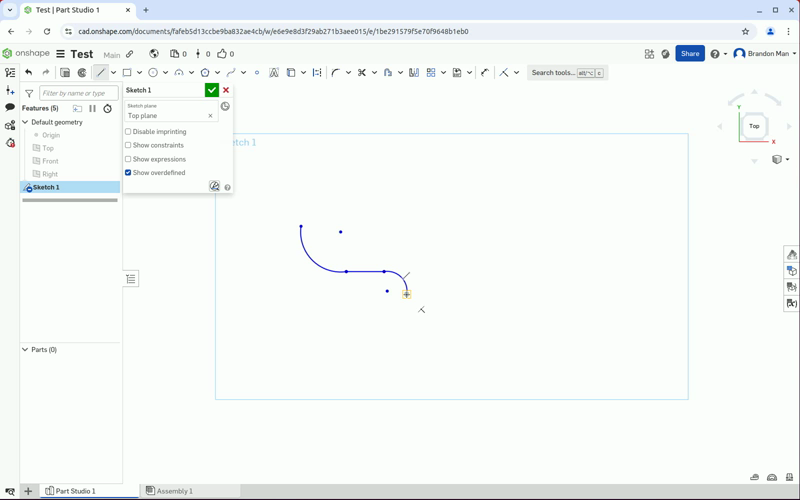
scroll(-6)
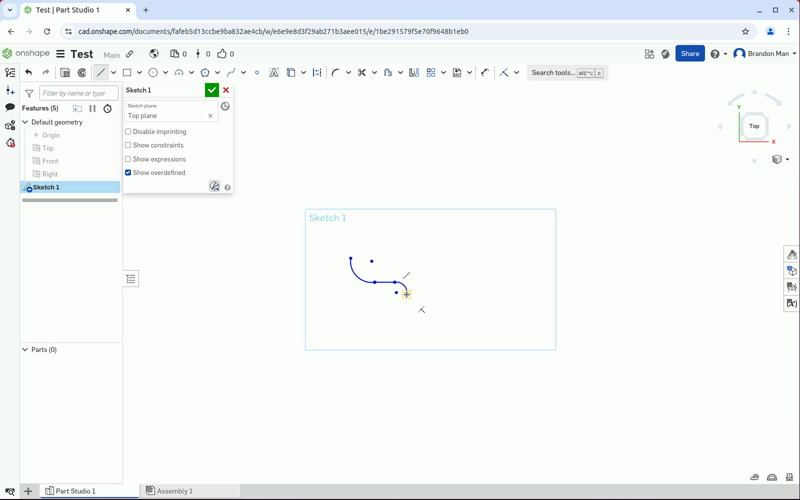
scroll(-6)
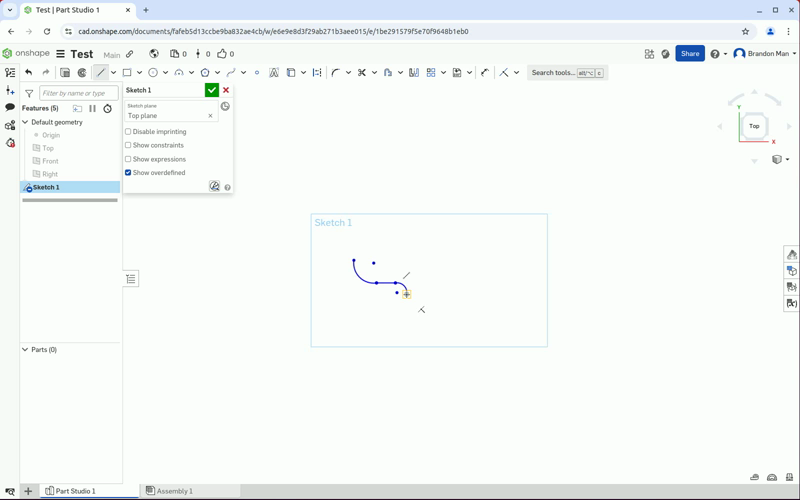
scroll(-6)
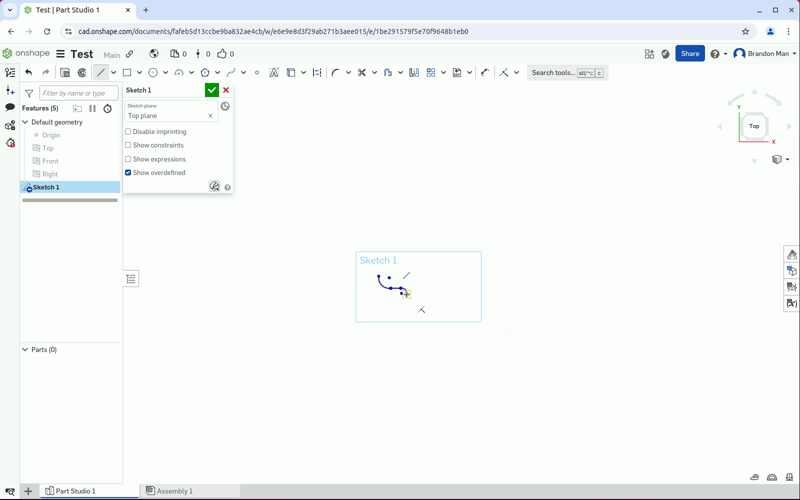
scroll(-6)
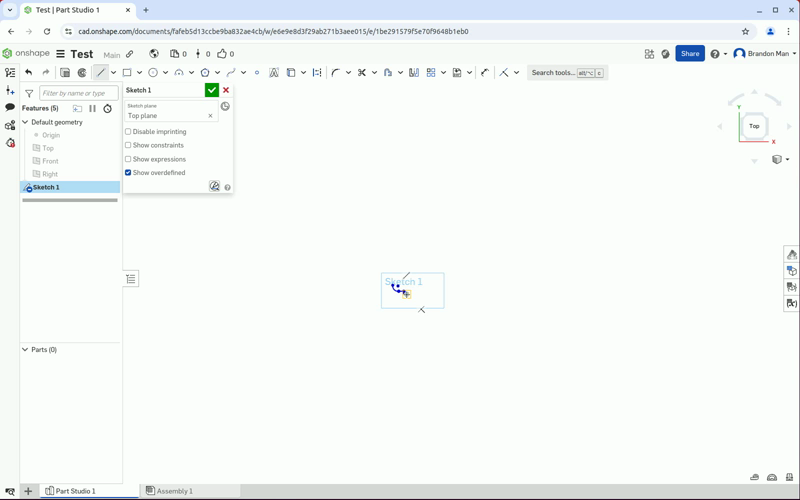
key_down(shift)
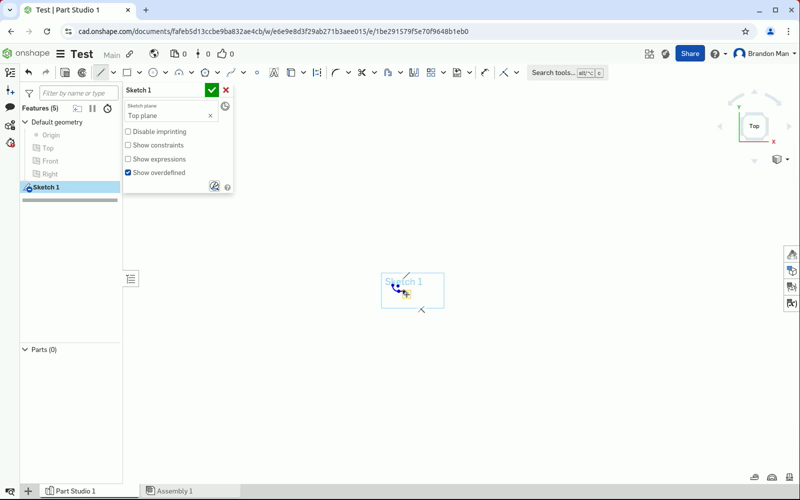
mouse_move(436, 294)
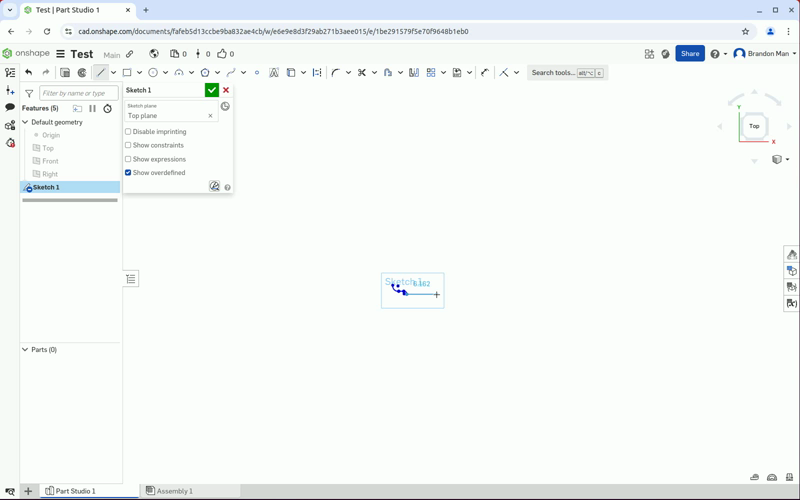
mouse_move(406, 309)
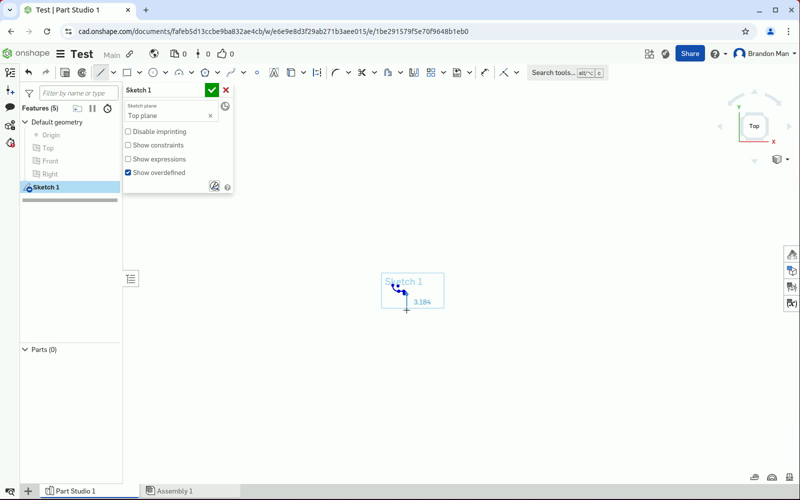
click(406, 309)
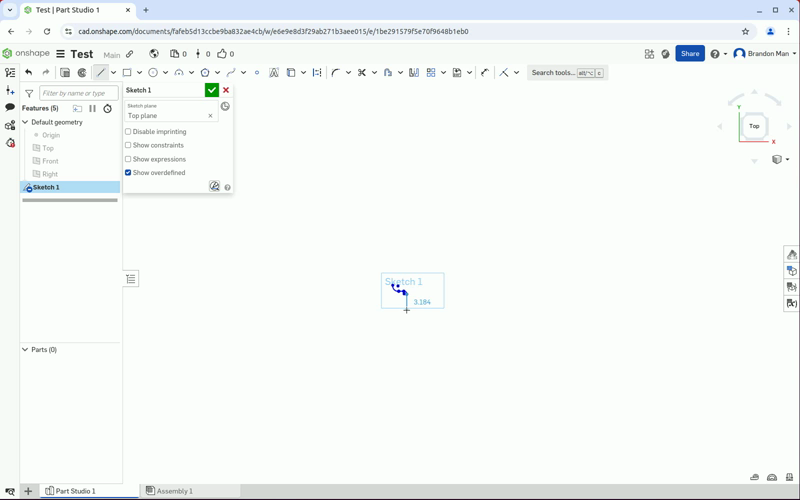
key_up(shift)
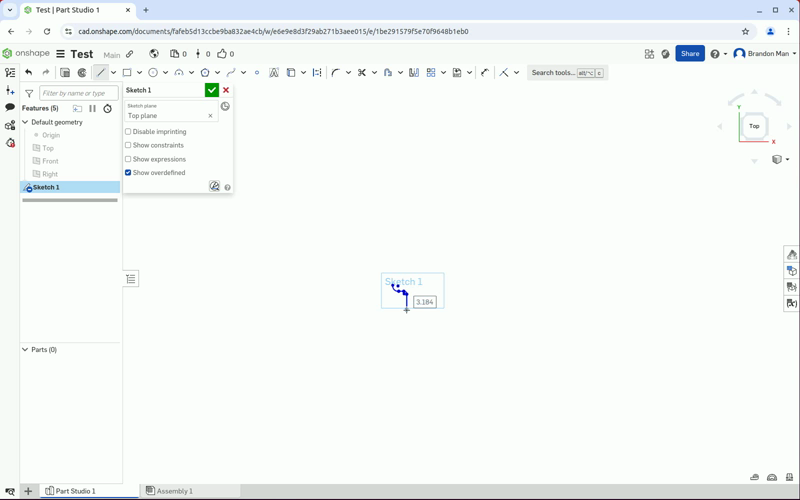
key_down(shift)
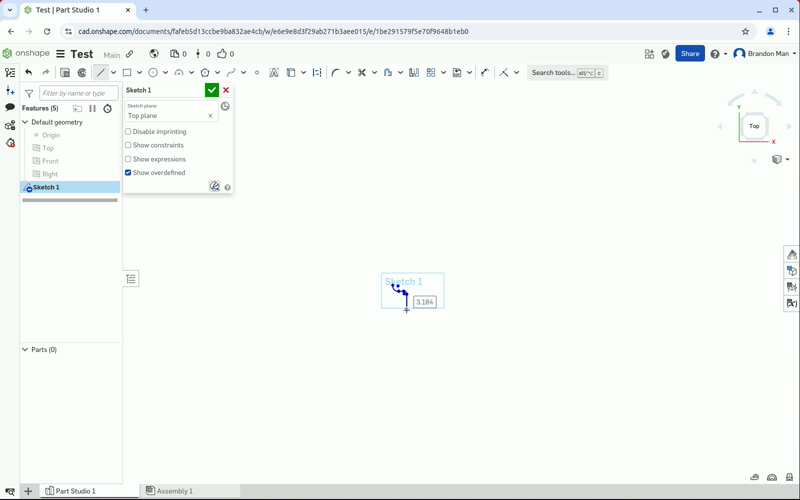
mouse_move(436, 309)
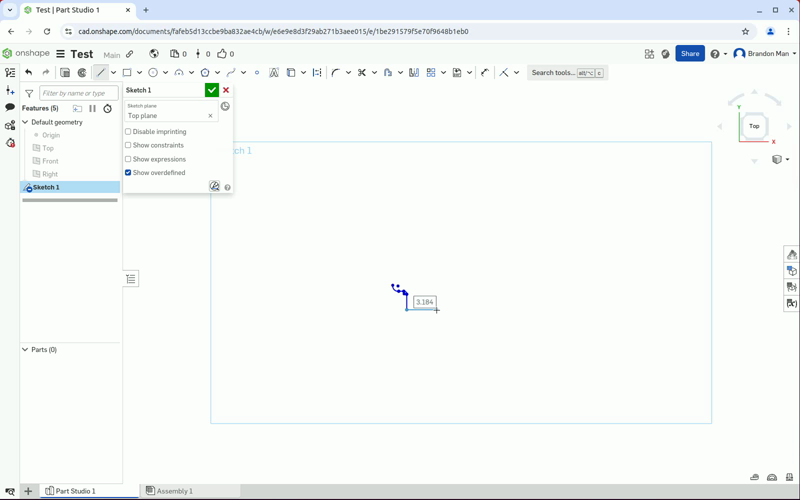
mouse_move(429, 309)
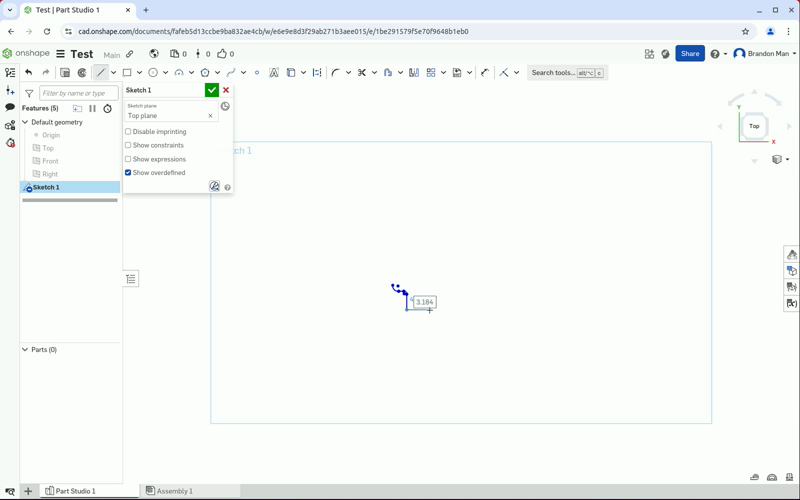
click(429, 309)
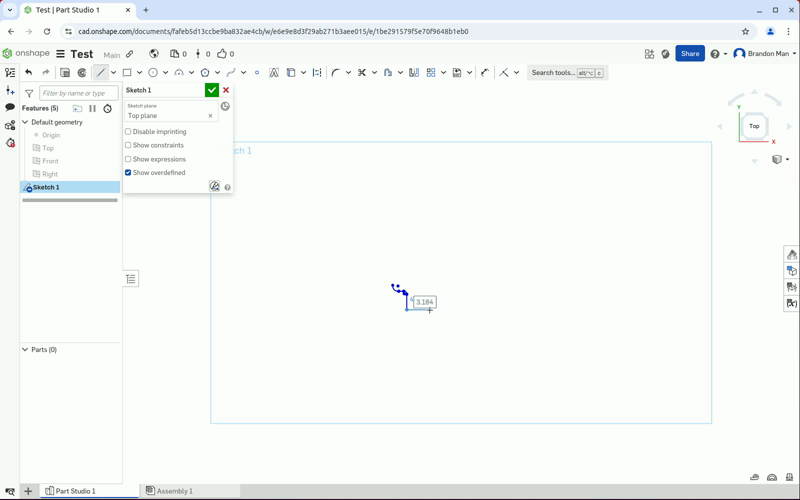
key_up(shift)
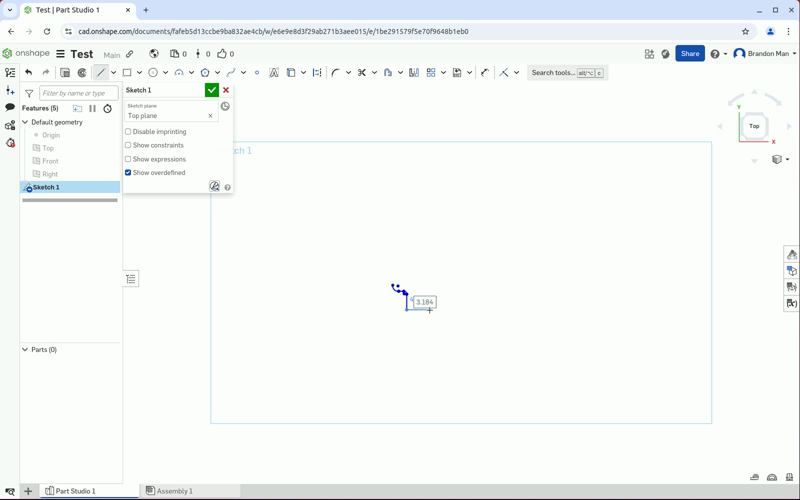
key_down(shift)
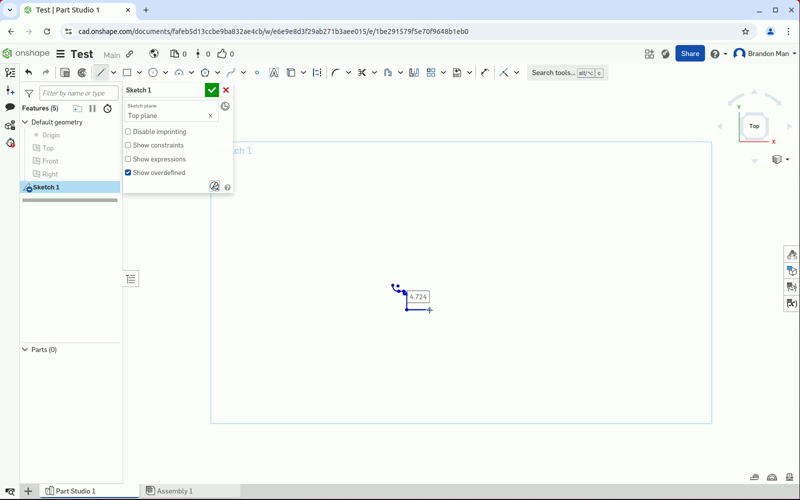
mouse_move(429, 248)
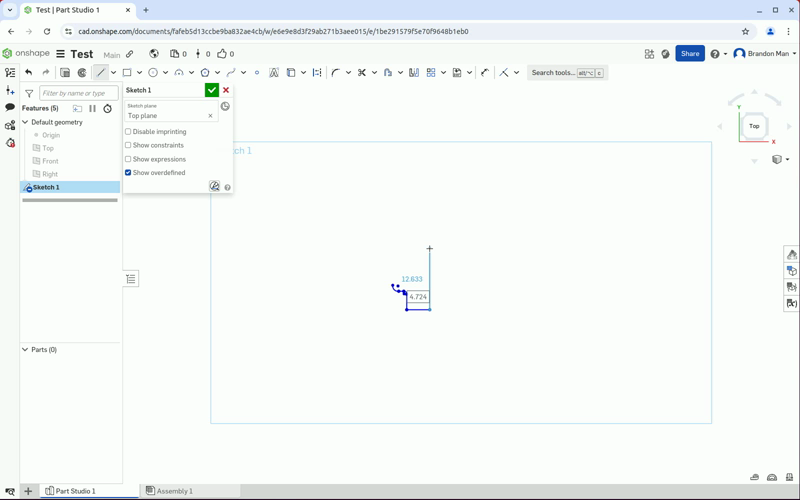
click(429, 248)
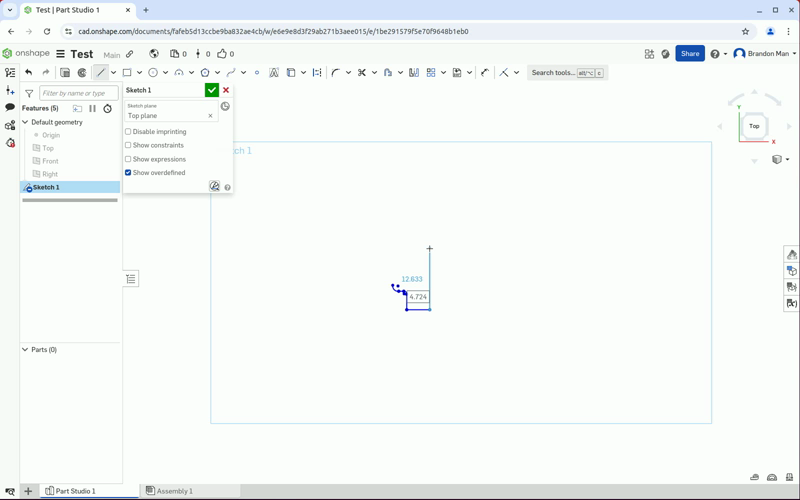
key_up(shift)
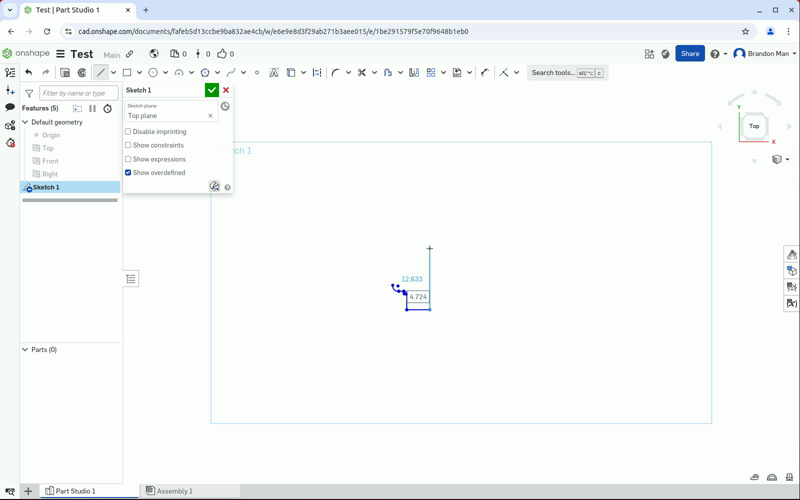
key(esc)
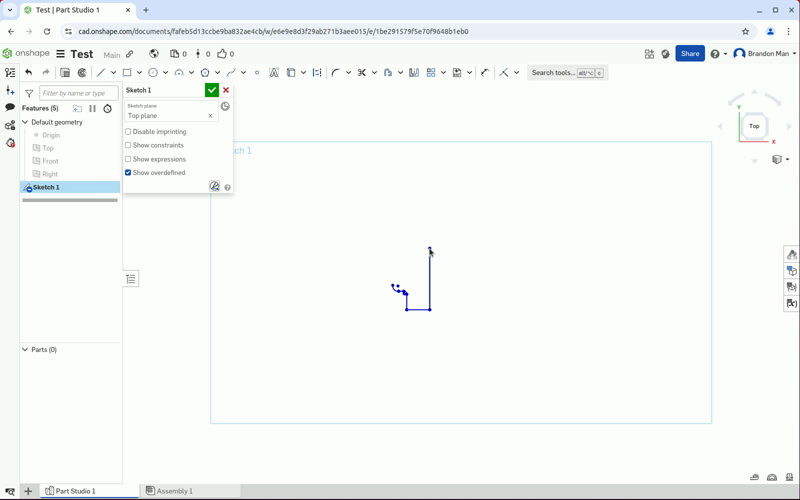
key(a)
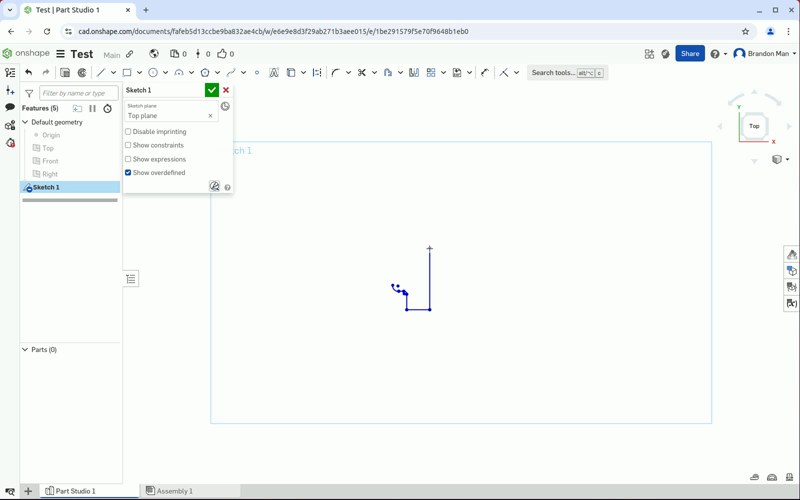
mouse_move(429, 248)
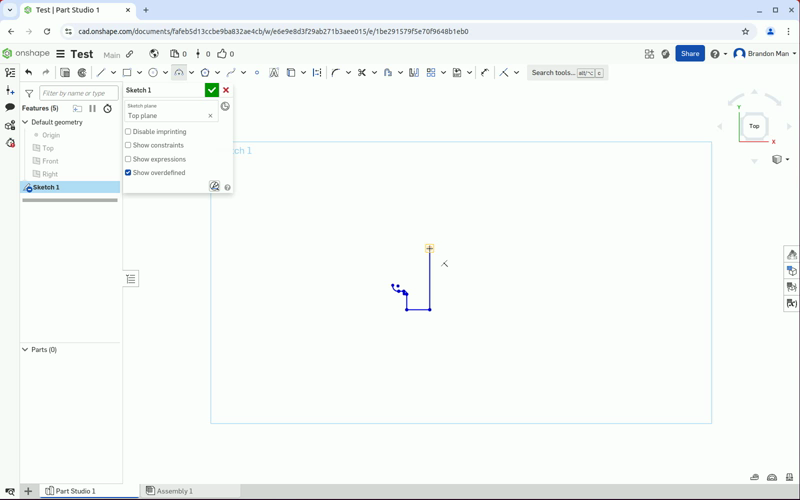
click(429, 248)
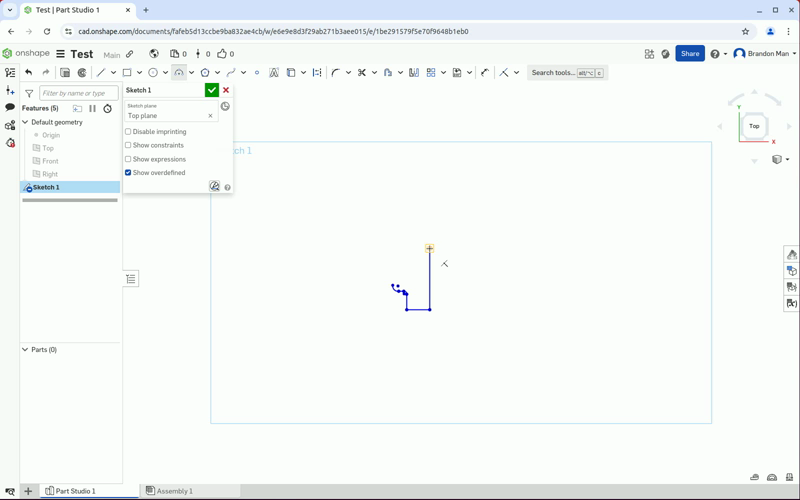
key_down(shift)
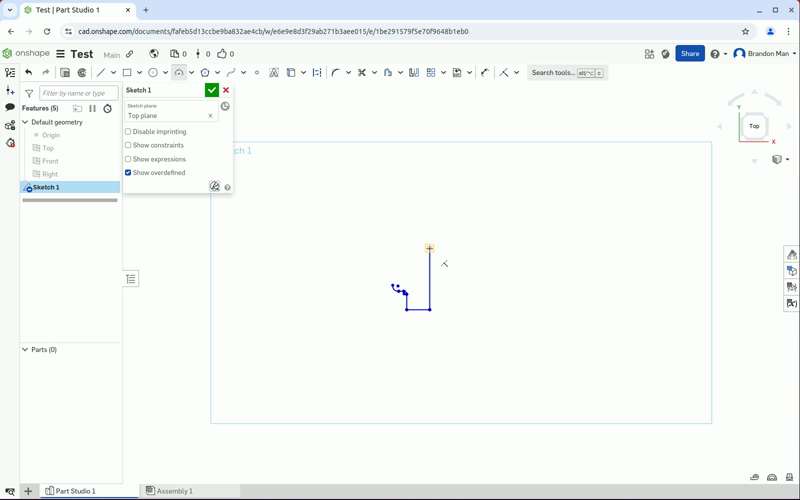
mouse_move(423, 242)
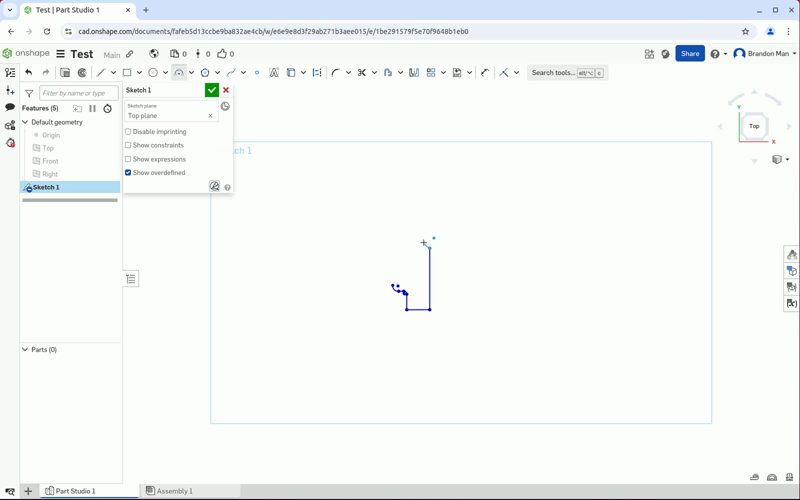
click(423, 242)
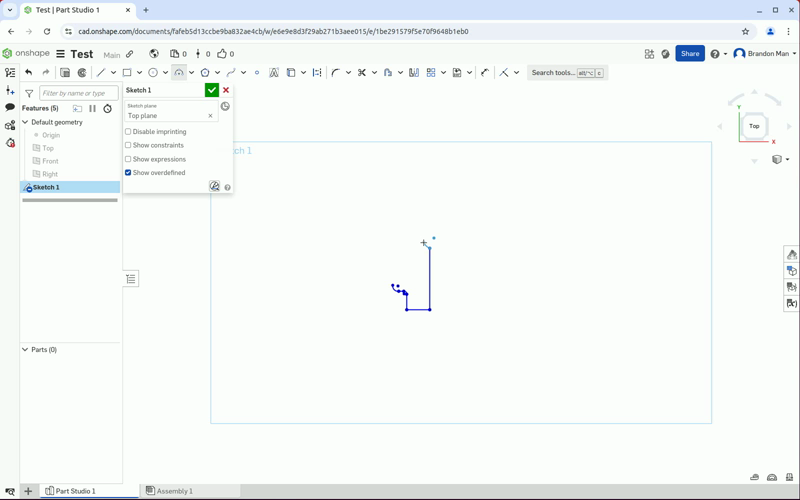
mouse_move(428, 244)
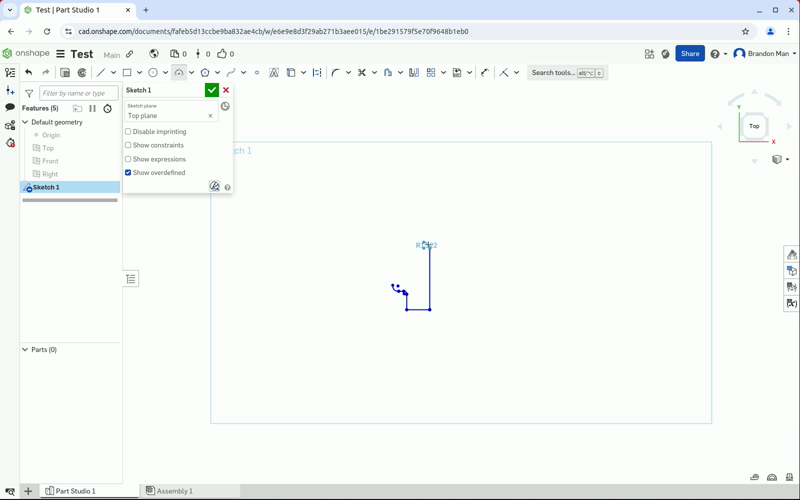
click(428, 244)
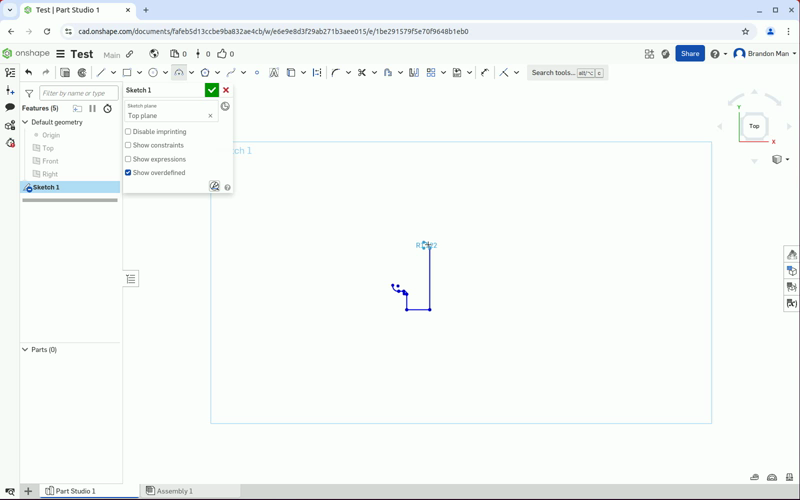
key_up(shift)
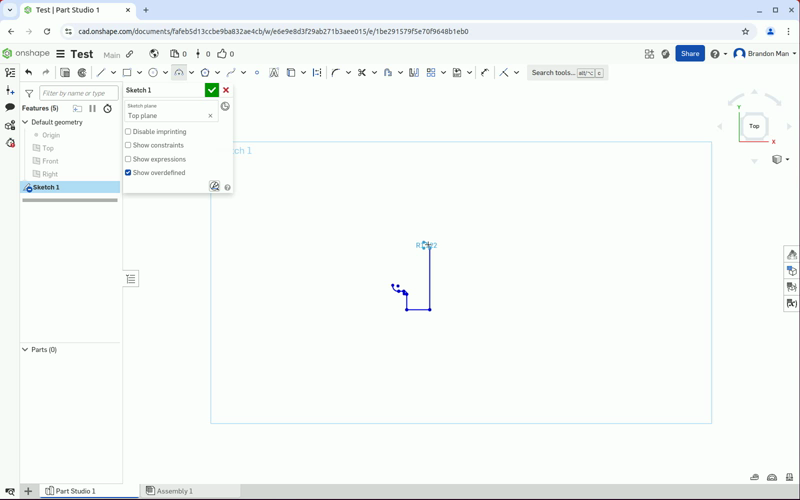
key(esc)
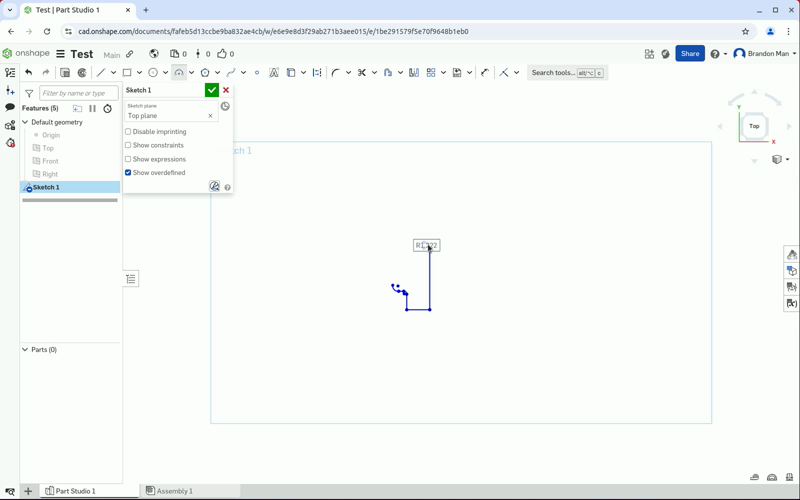
key(l)
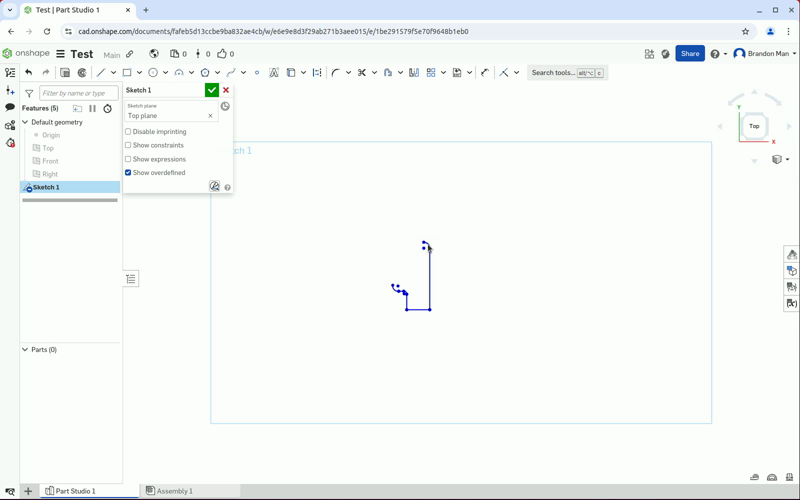
mouse_move(423, 242)
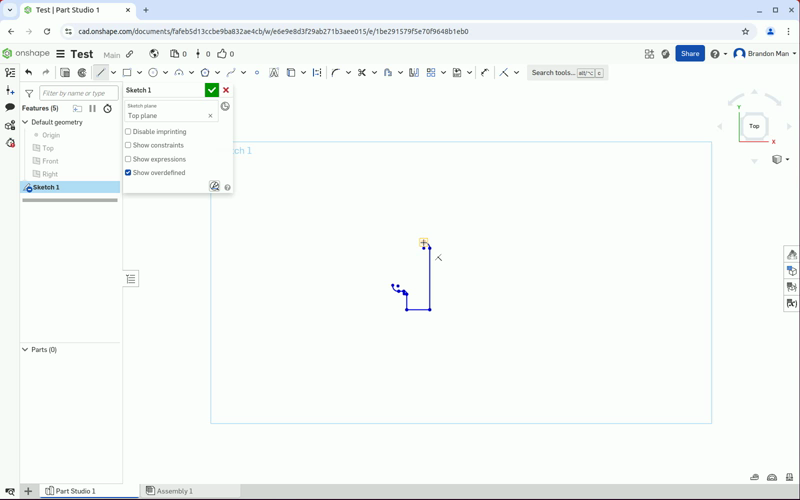
click(423, 242)
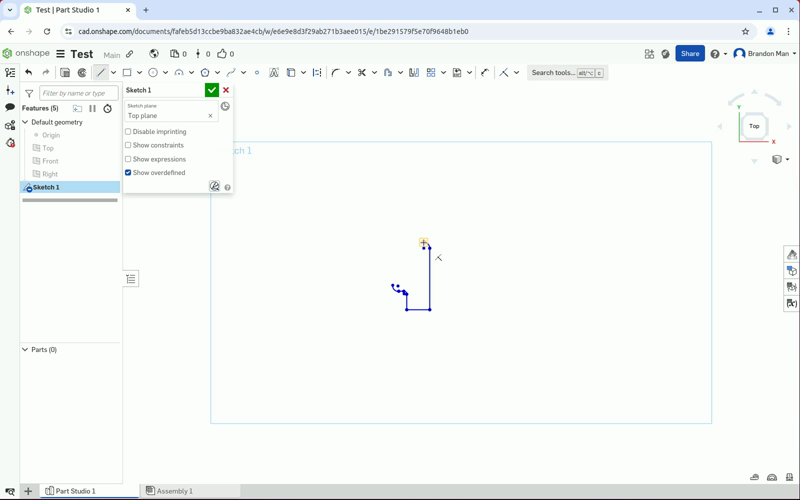
key_down(shift)
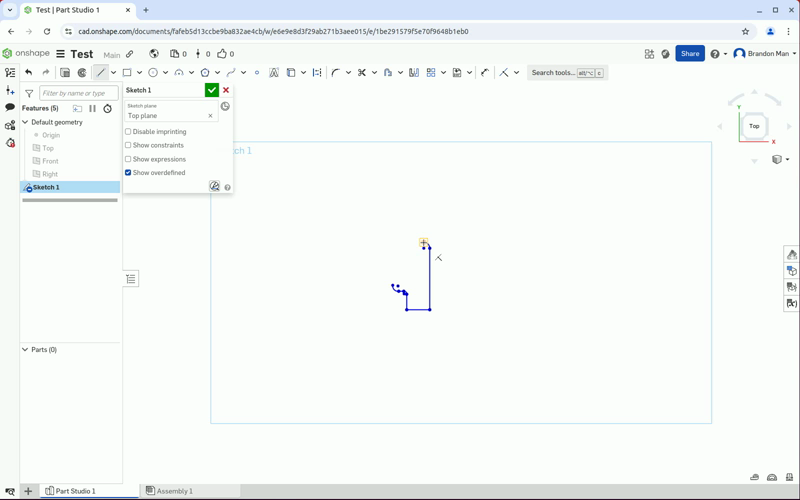
mouse_move(453, 242)
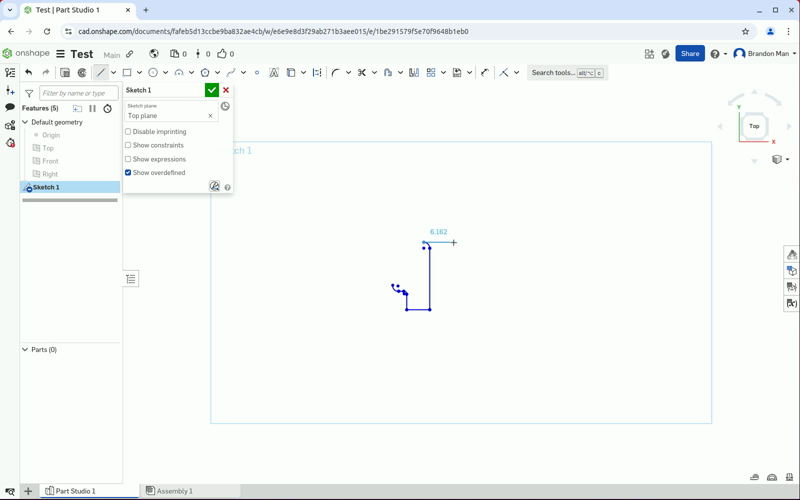
mouse_move(398, 242)
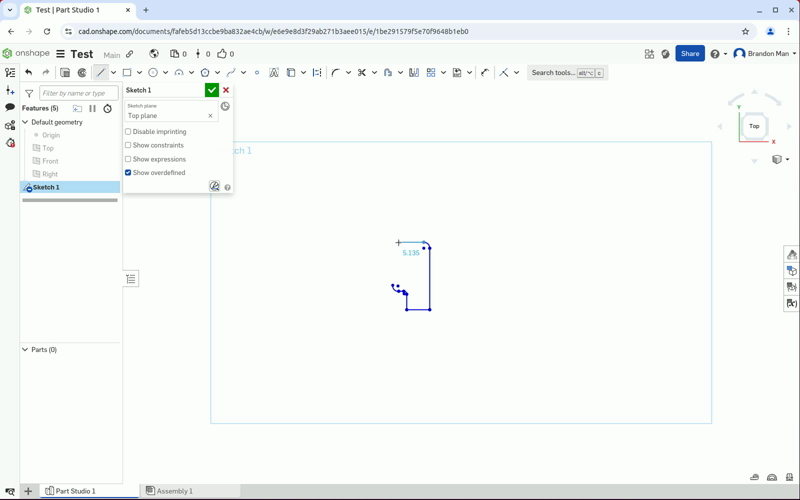
click(398, 242)
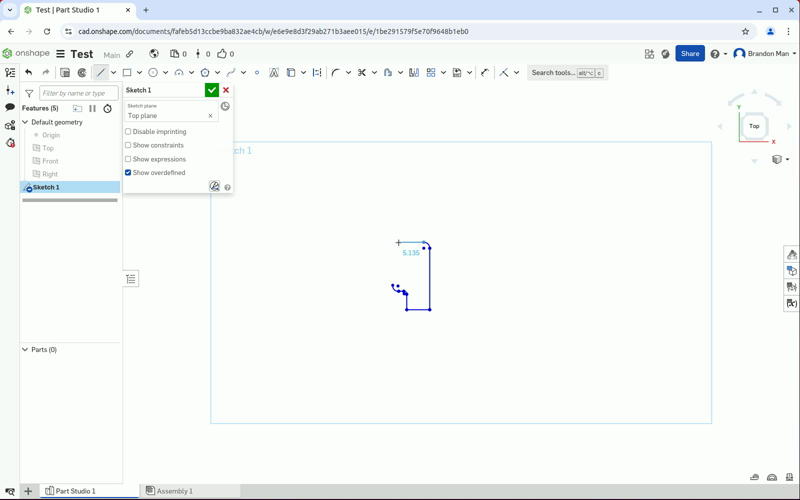
key_up(shift)
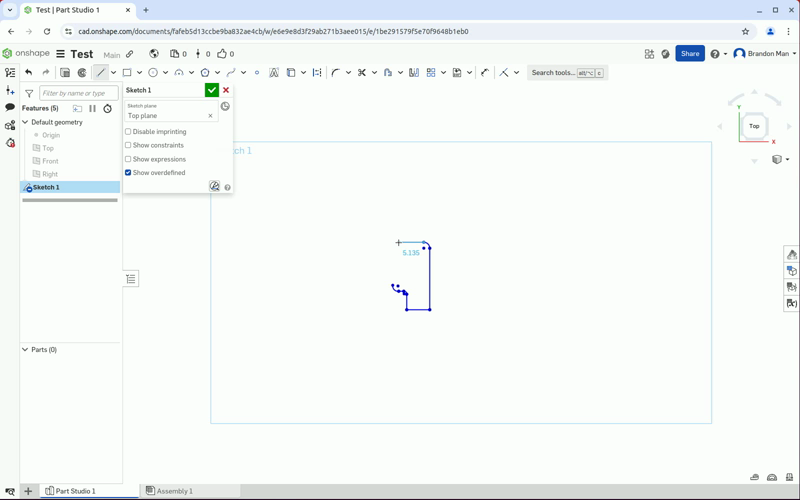
key(esc)
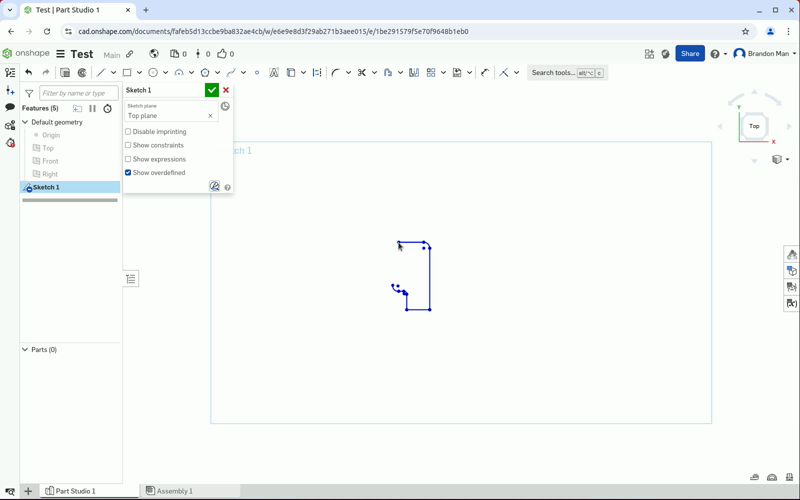
key(a)
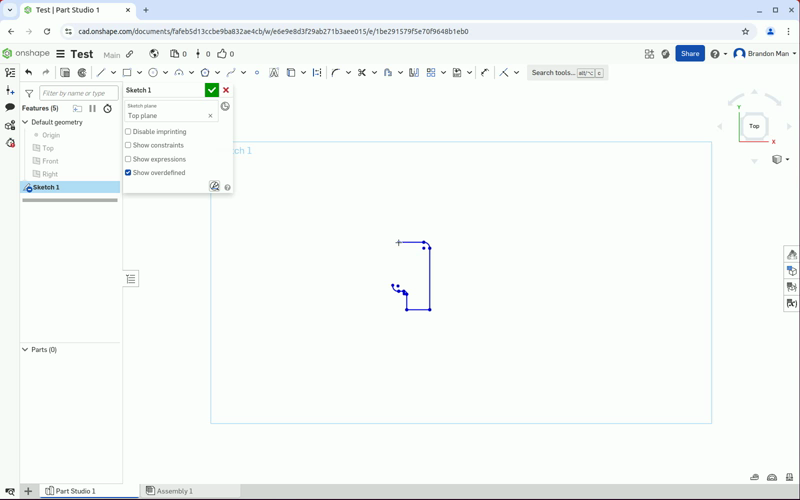
mouse_move(398, 242)
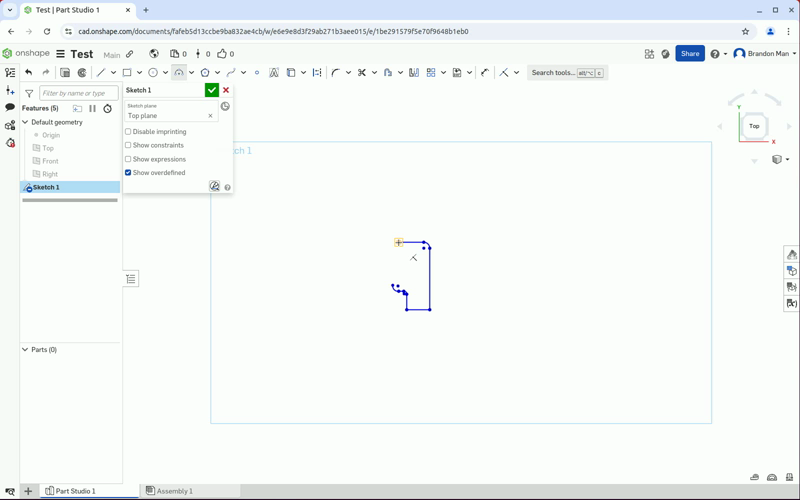
click(398, 242)
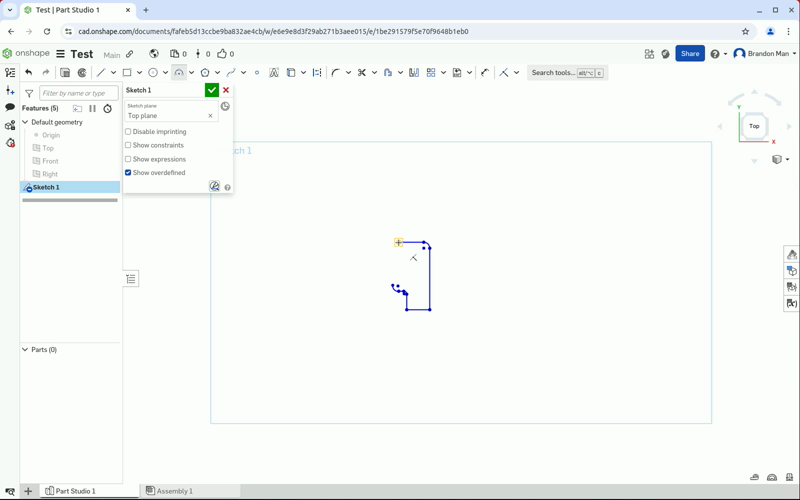
key_down(shift)
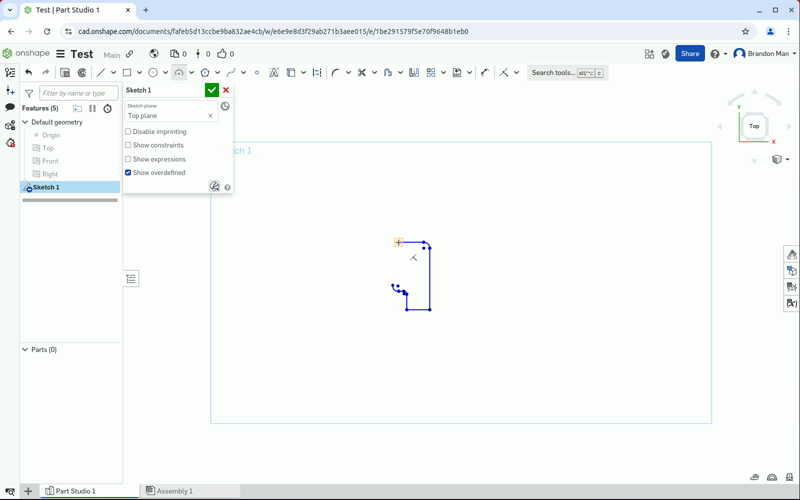
mouse_move(392, 248)
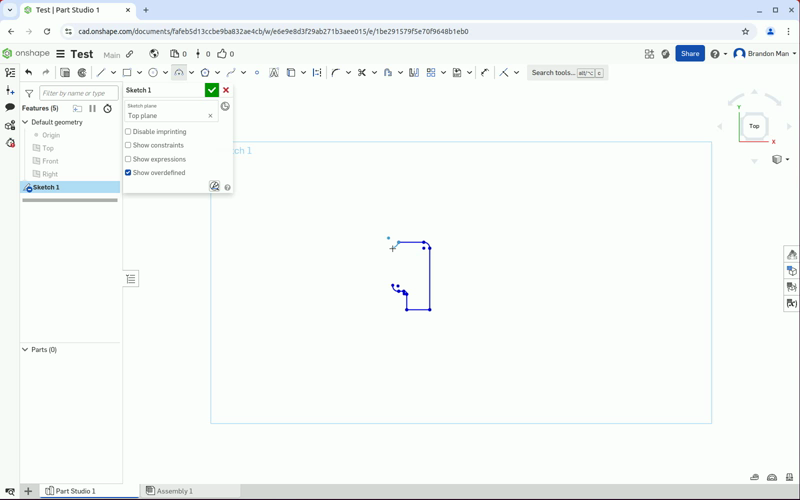
click(392, 248)
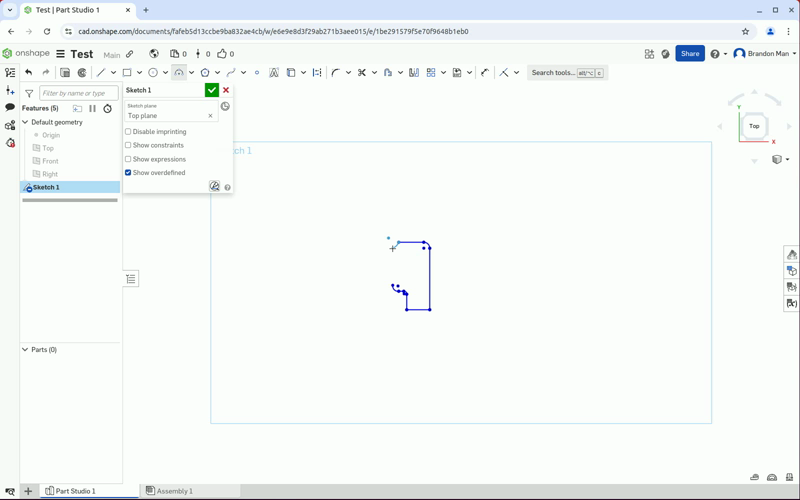
mouse_move(394, 244)
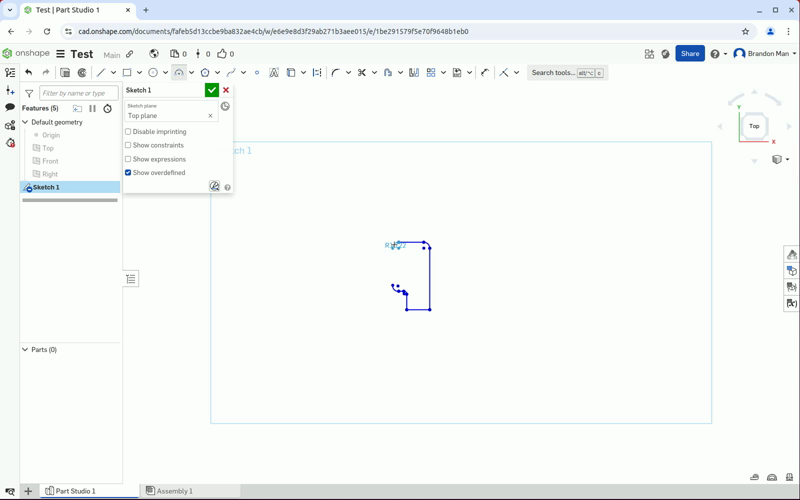
click(394, 244)
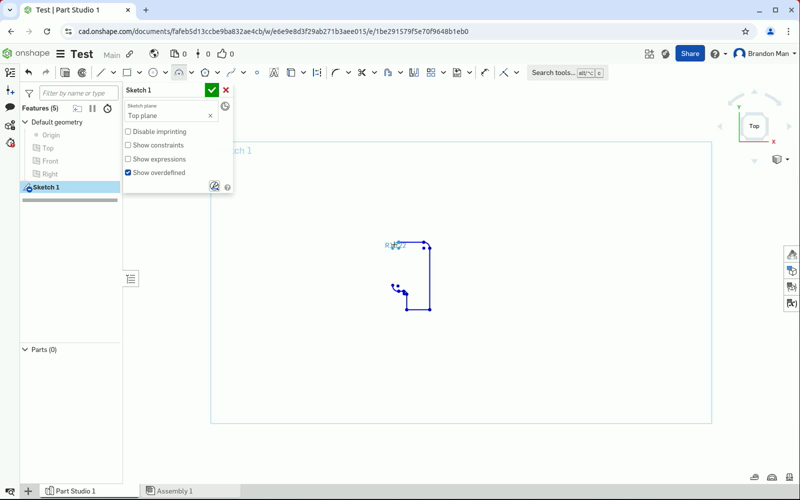
key_up(shift)
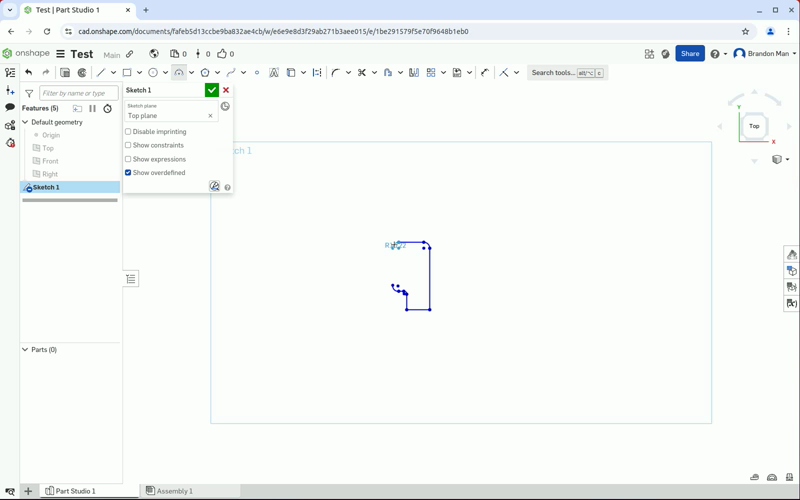
key(esc)
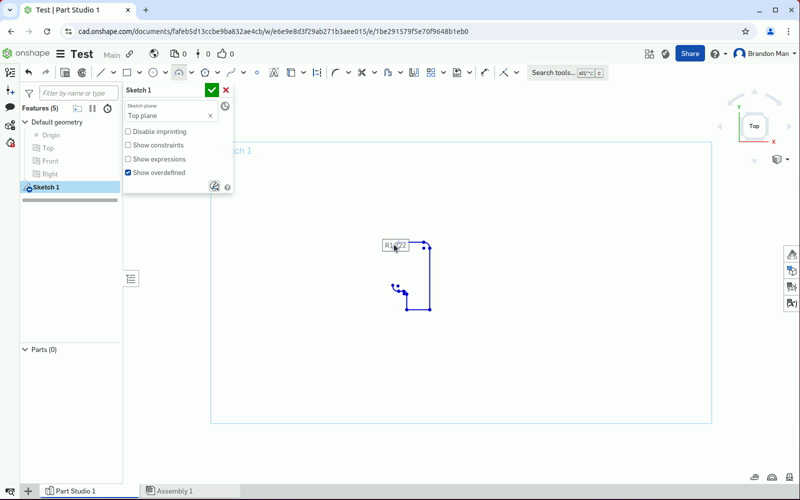
key(l)
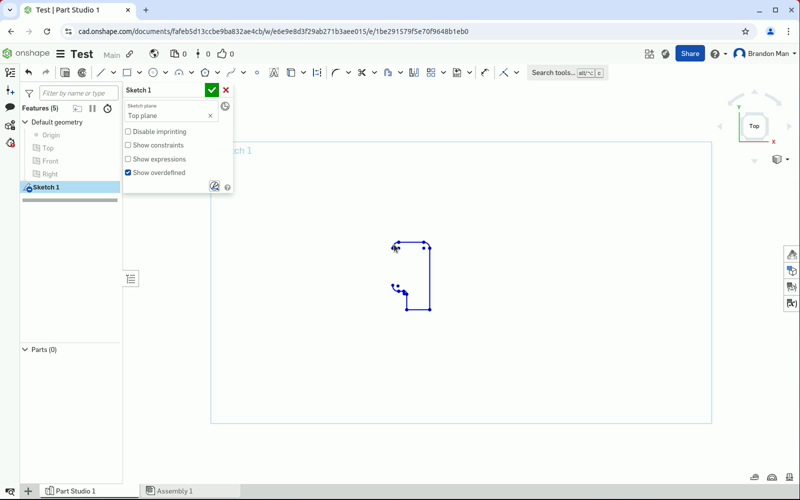
mouse_move(392, 248)
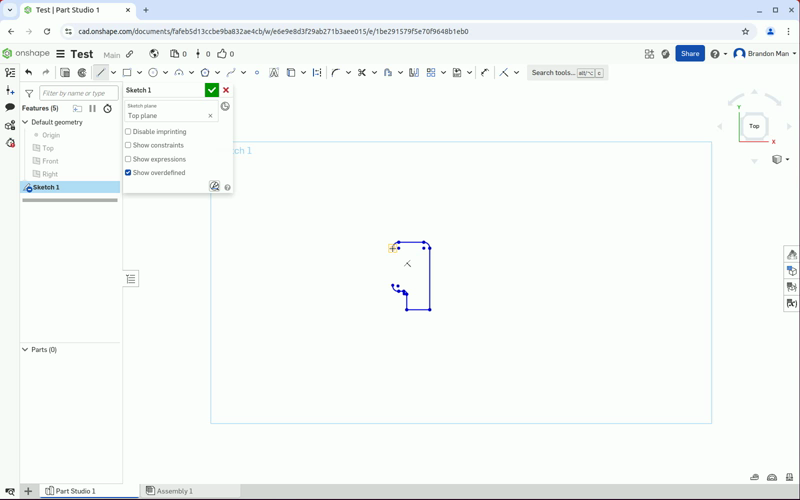
click(392, 248)
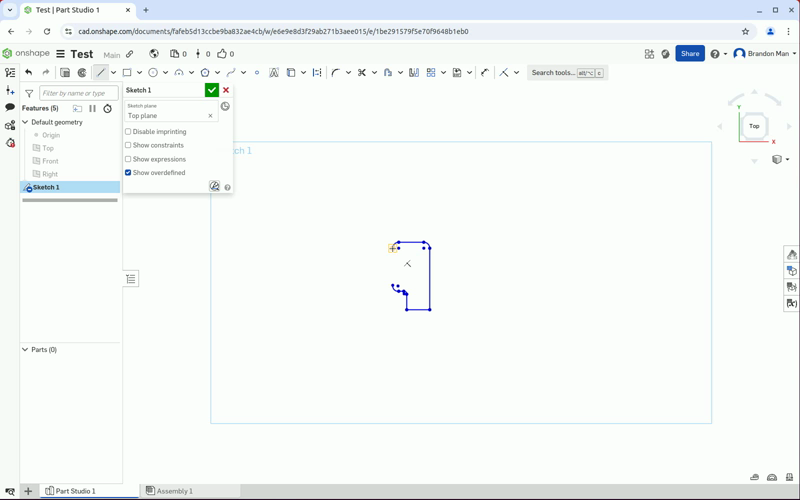
mouse_move(422, 248)
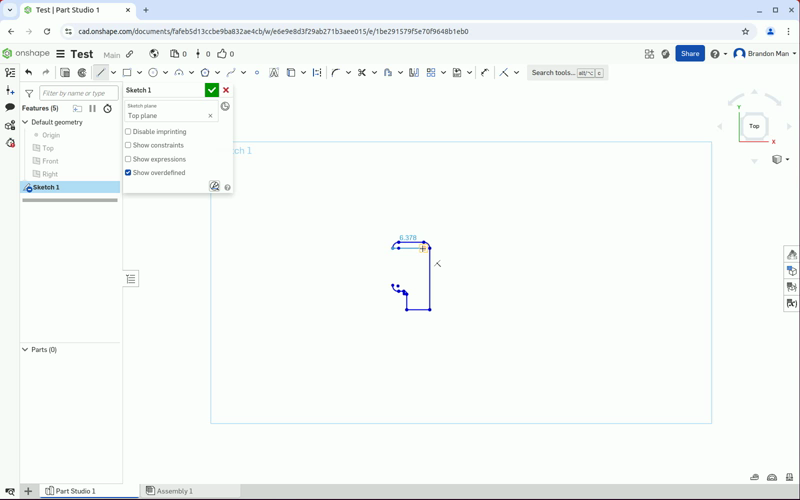
key_down(shift)
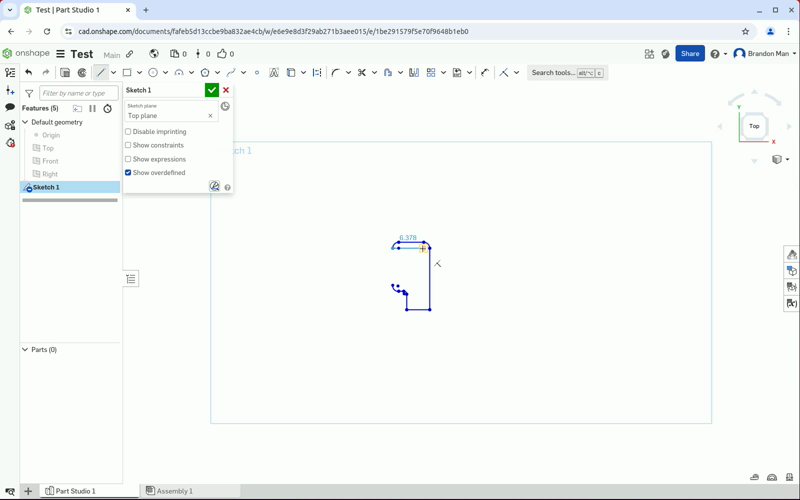
mouse_move(392, 285)
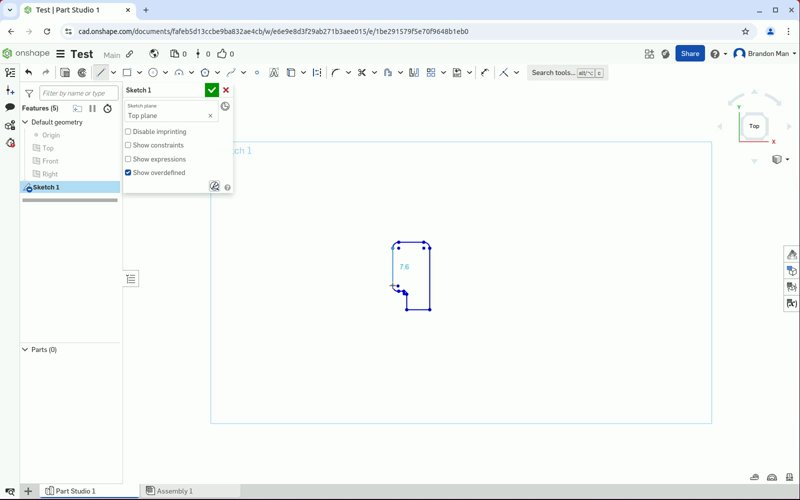
key_up(shift)
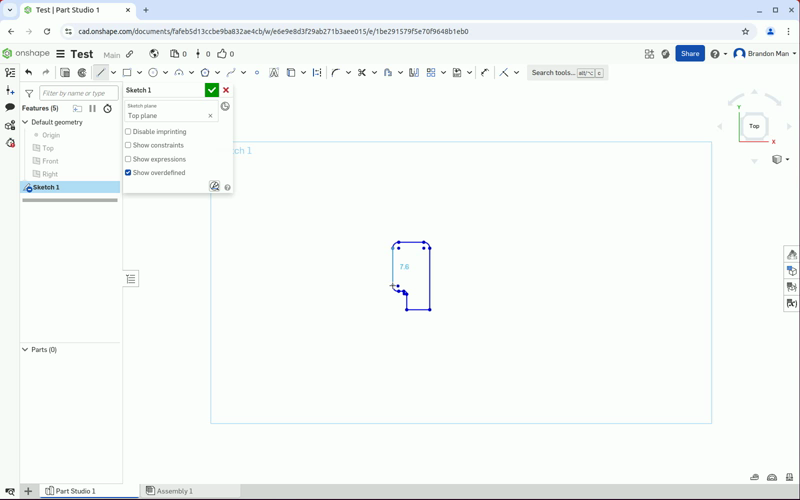
click(392, 285)
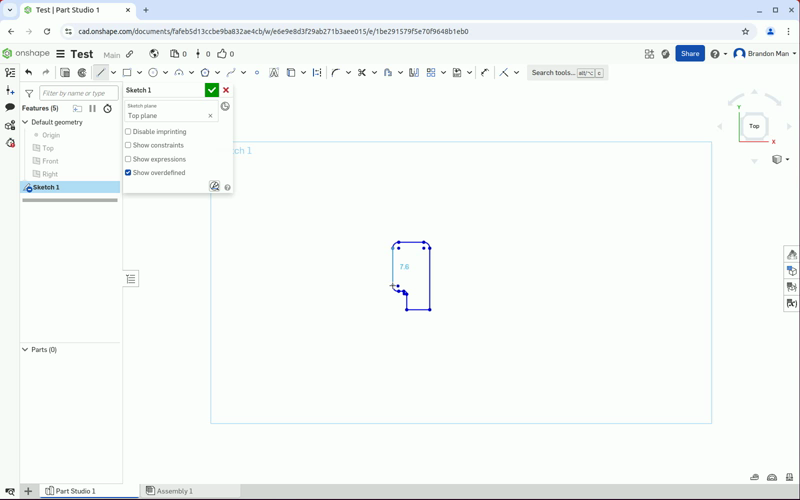
key(esc)
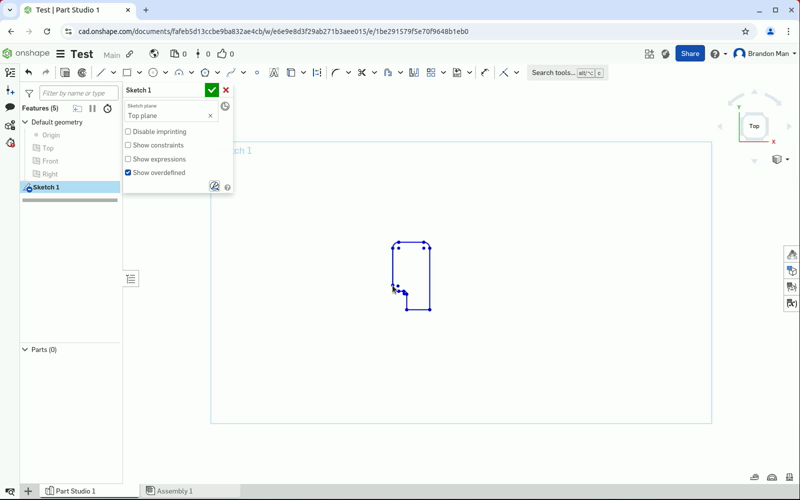
key(c)
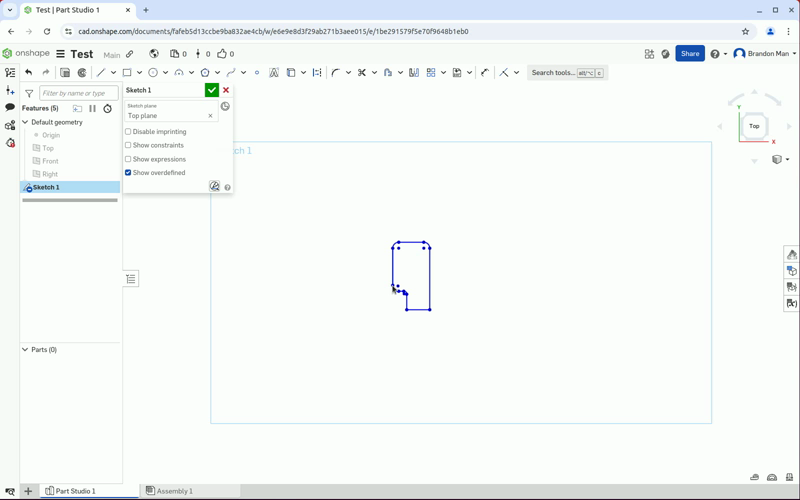
key_down(shift)
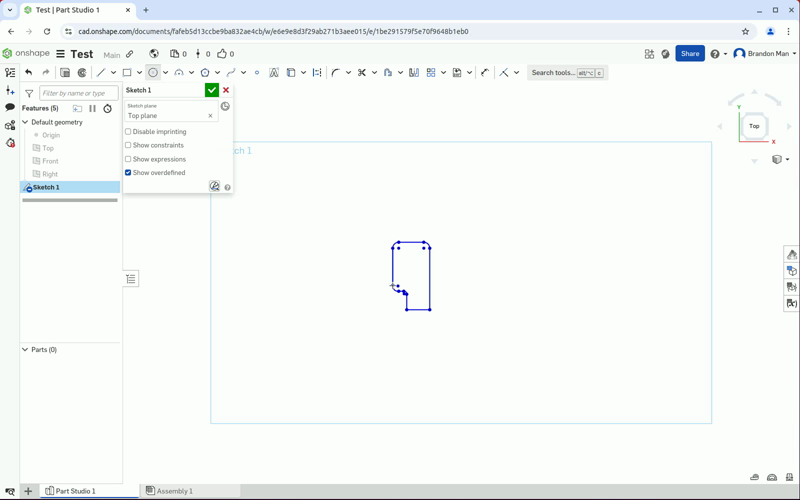
mouse_move(417, 282)
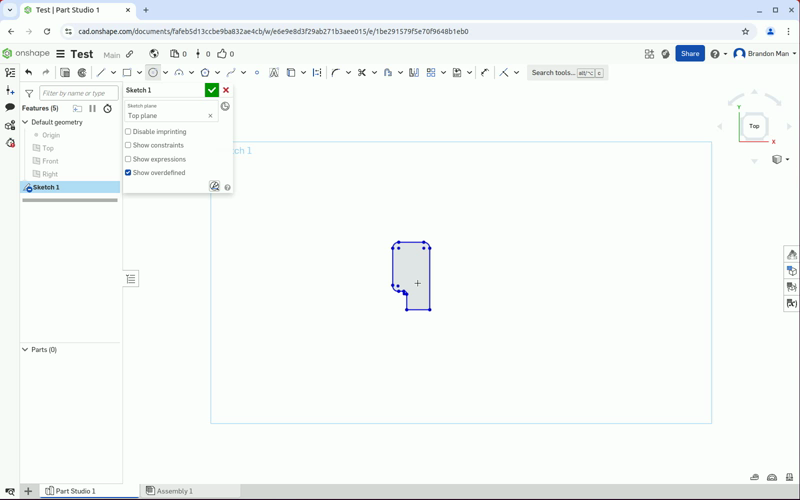
click(417, 282)
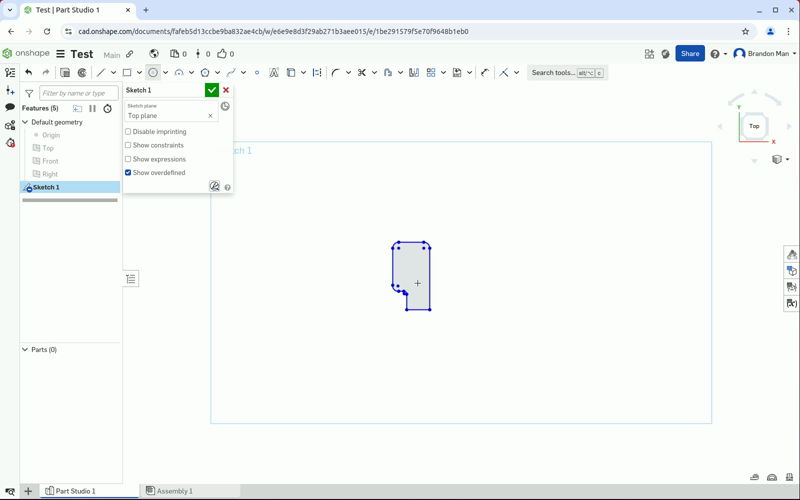
key_up(shift)
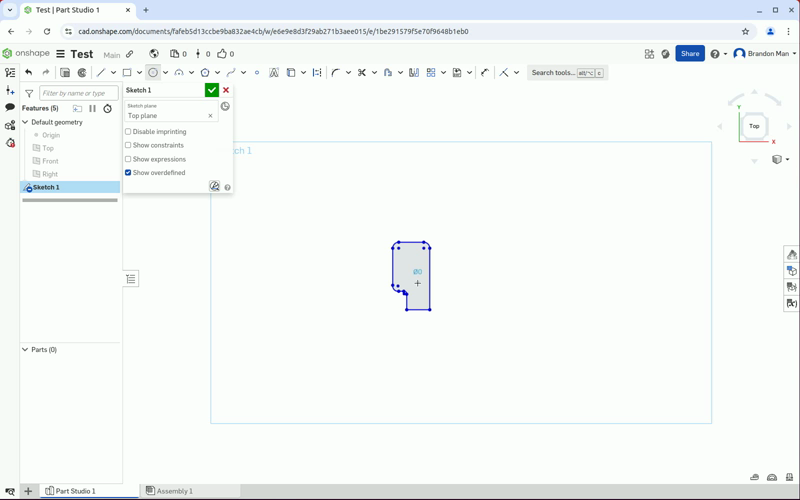
mouse_move(422, 282)
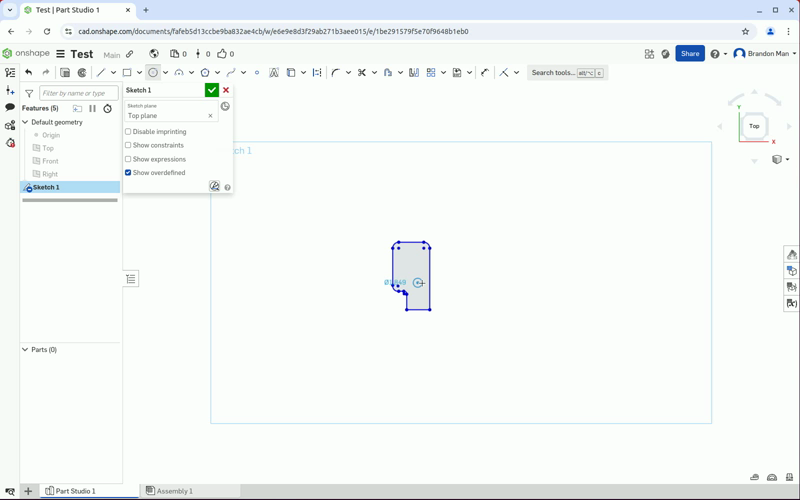
click(422, 282)
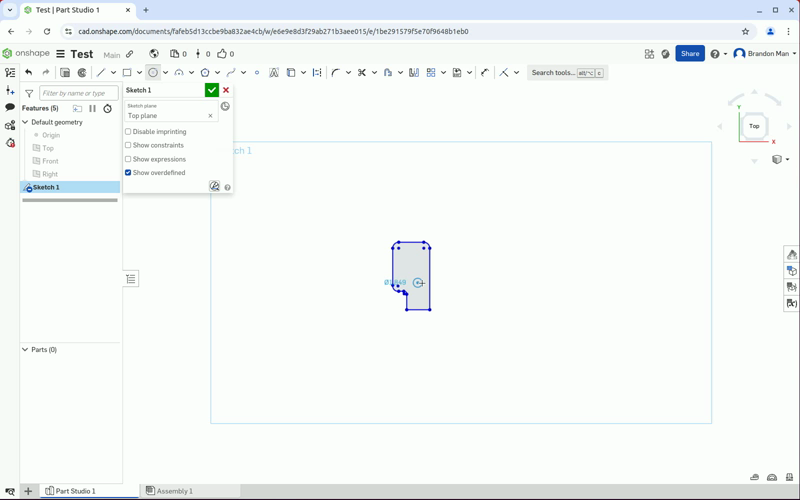
key(esc)
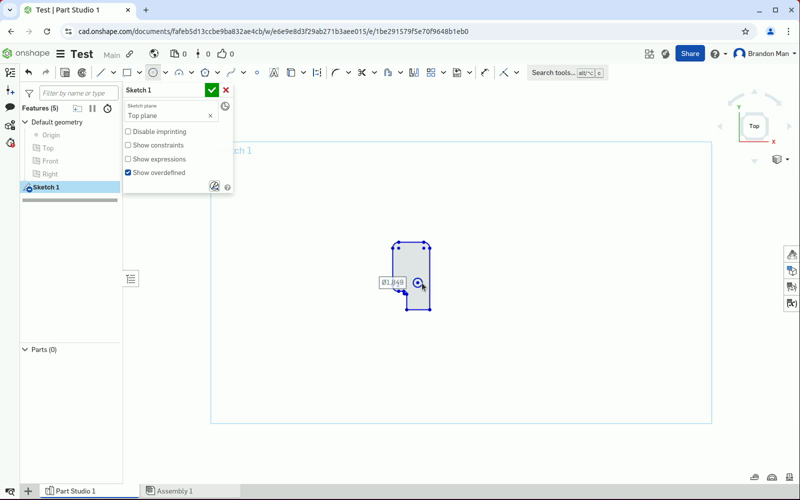
mouse_move(406, 279)
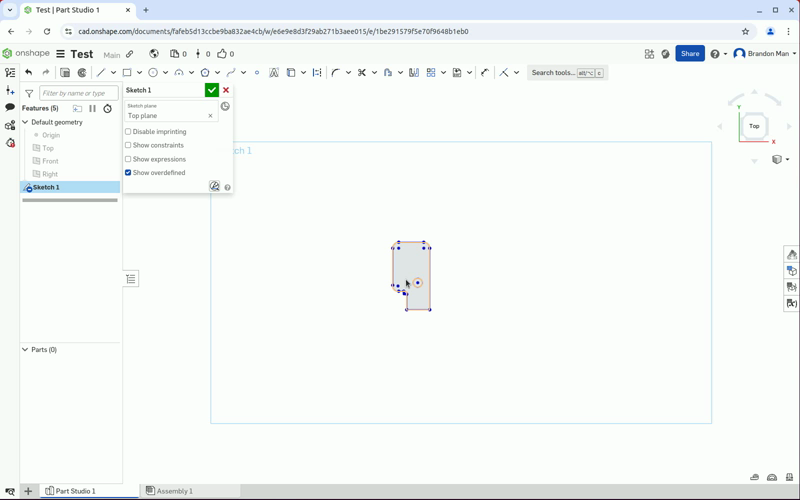
click(406, 279)
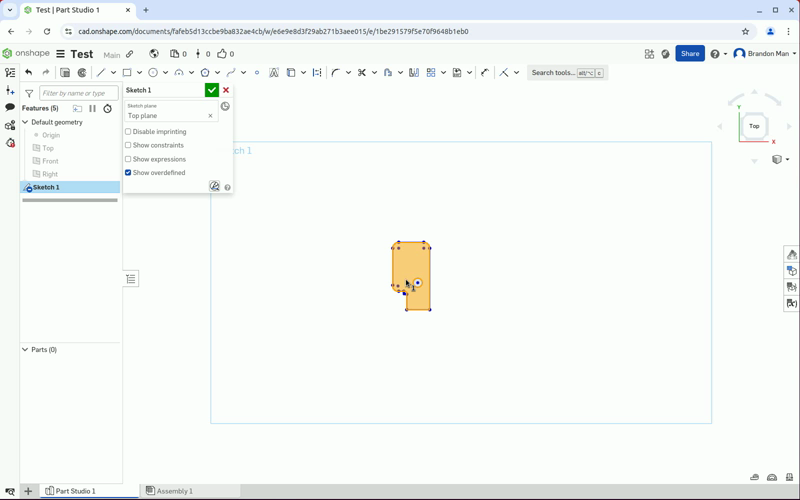
mouse_move(73, 352)
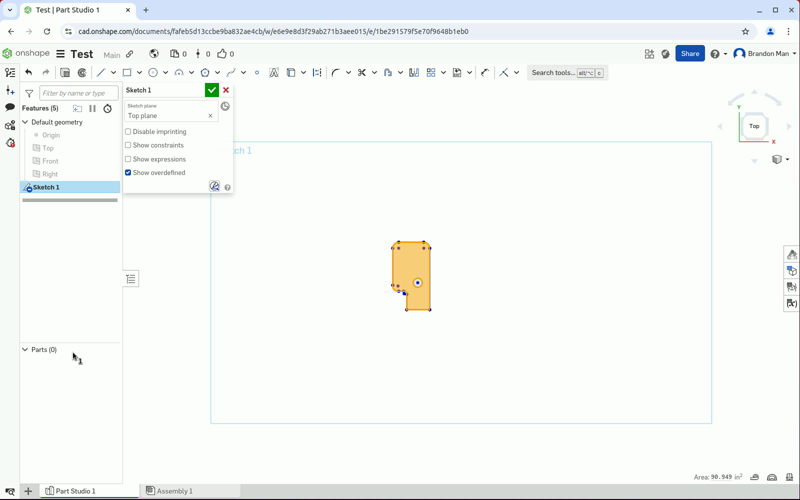
key(shift+y)
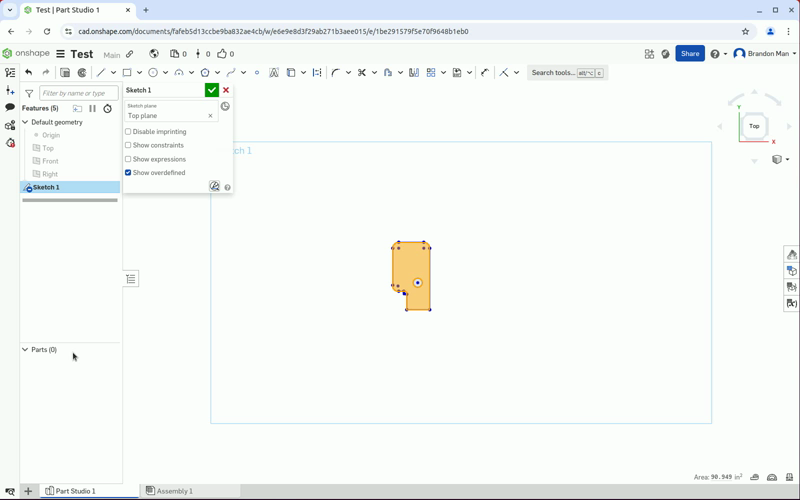
key(shift+e)
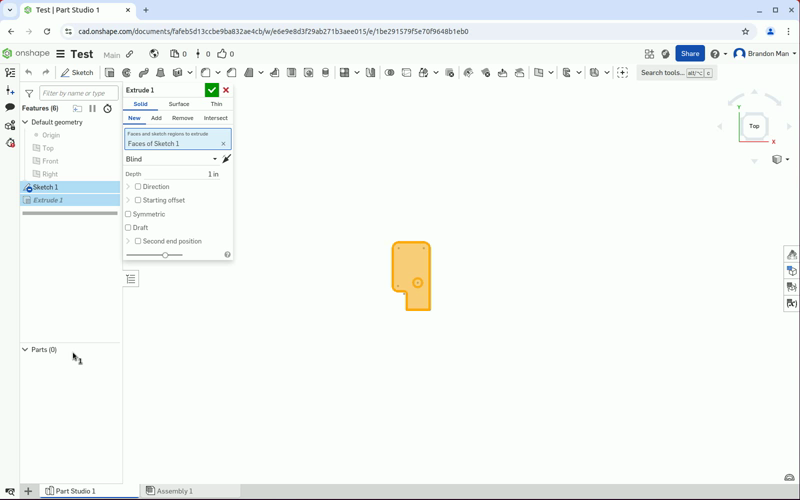
mouse_move(143, 106)
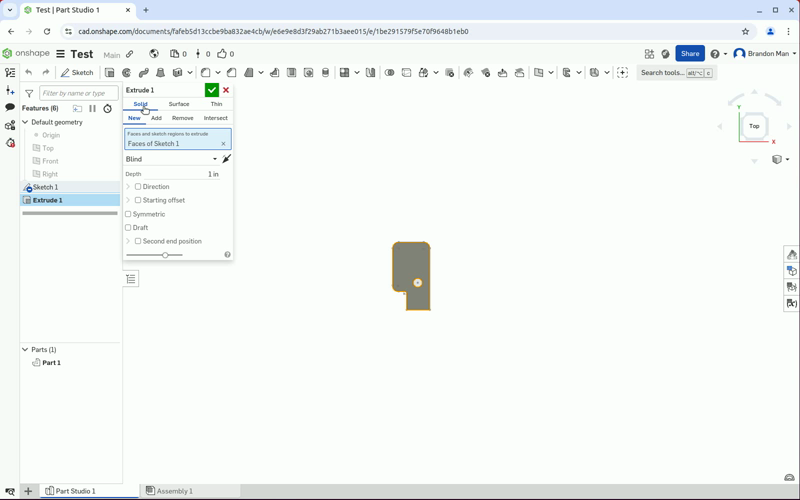
click(143, 106)
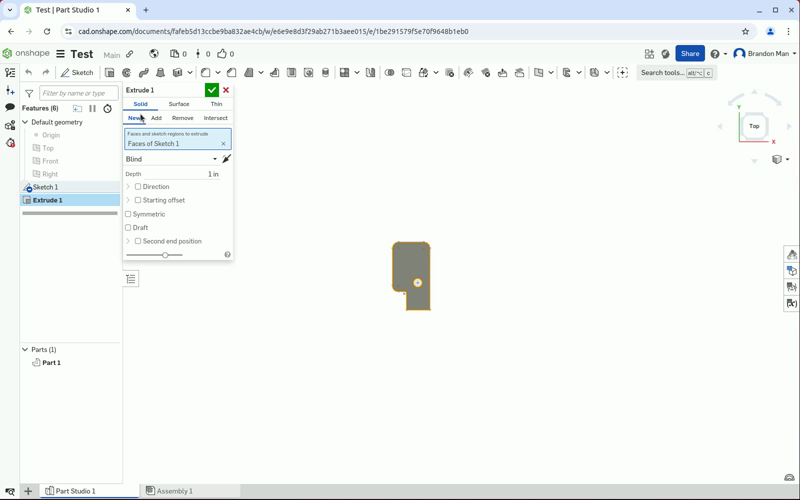
mouse_move(137, 120)
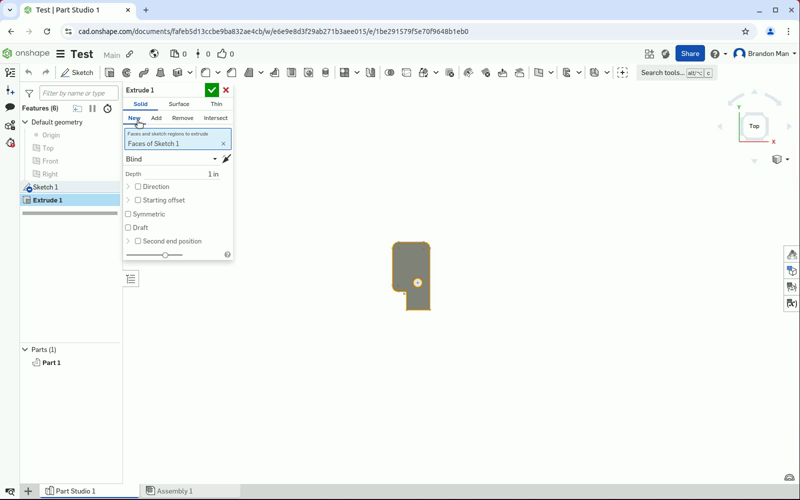
click(137, 120)
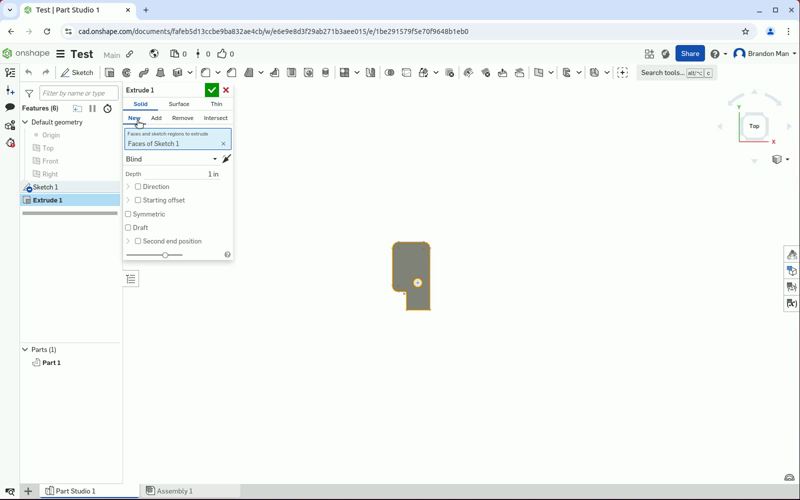
key(tab, 4)
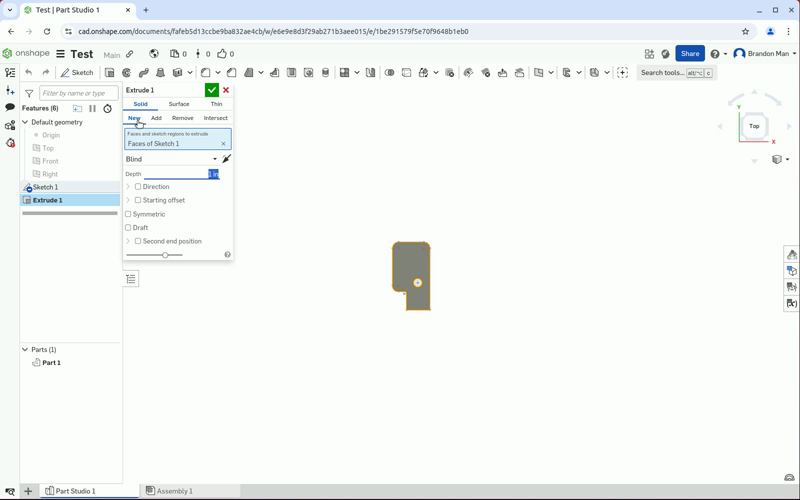
text(-0.963)
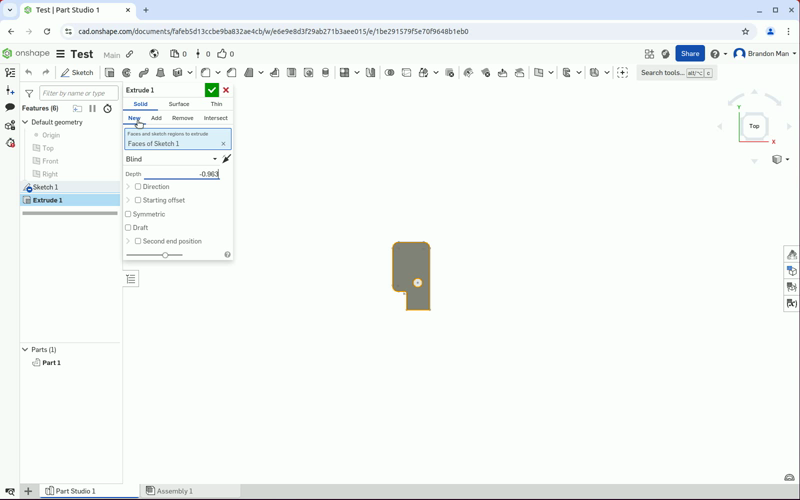
key(enter)
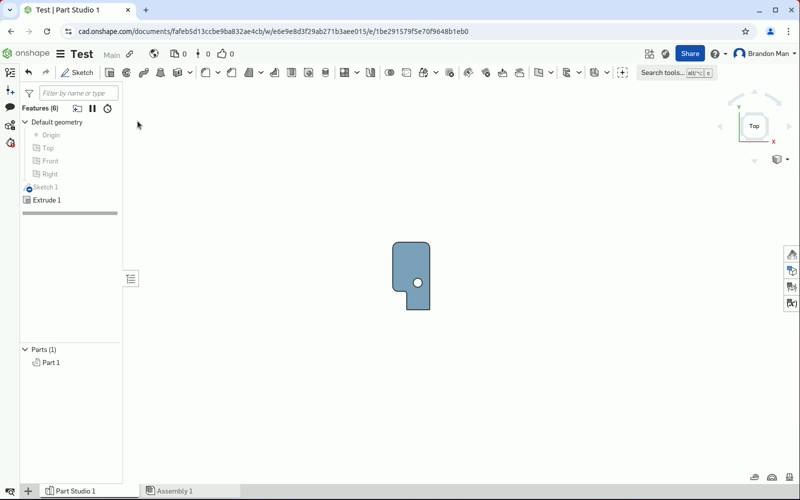
key(shift+h)
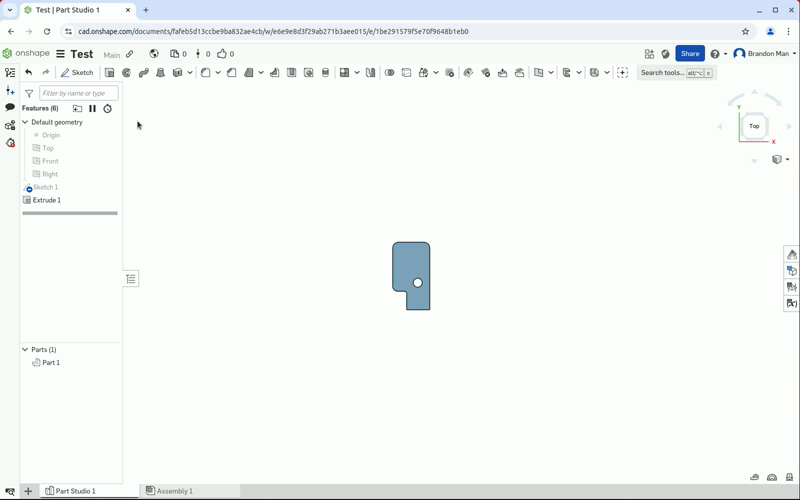
key(shift+h)
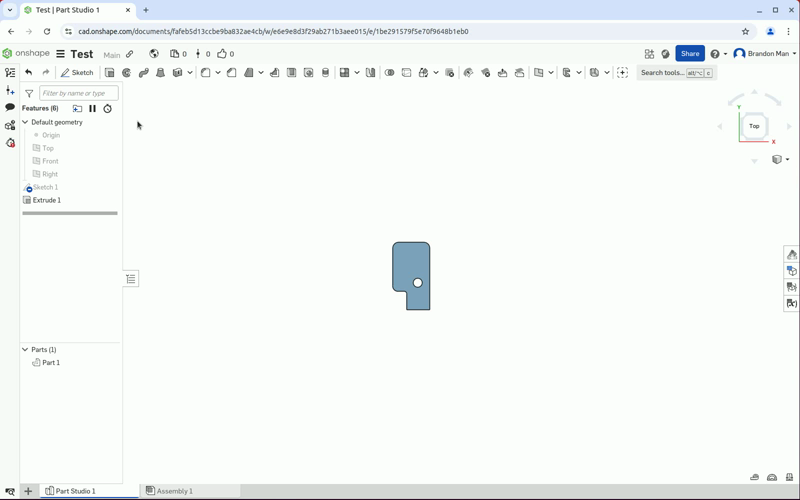
mouse_move(73, 189)
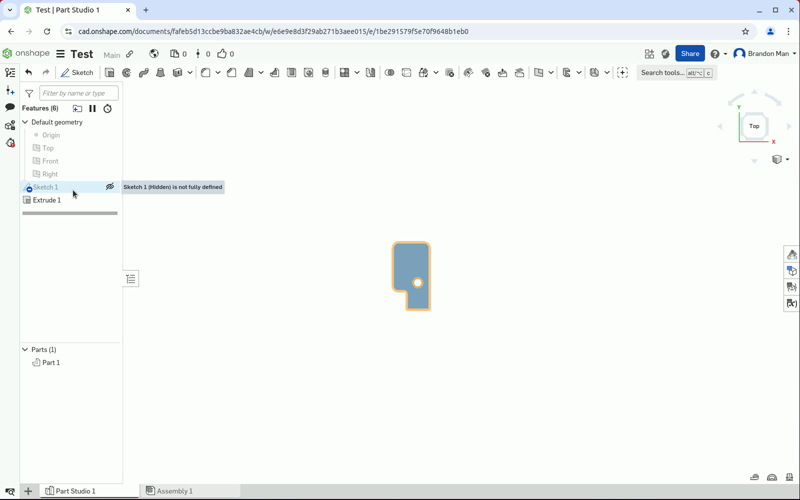
click(73, 189)
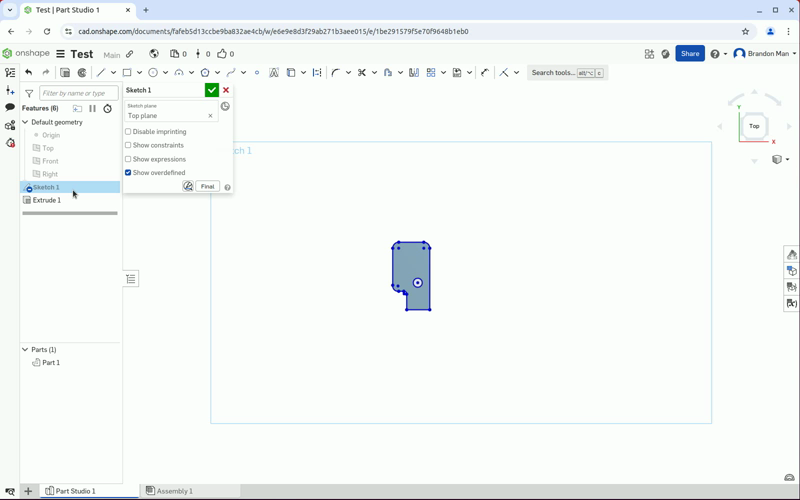
mouse_move(229, 92)
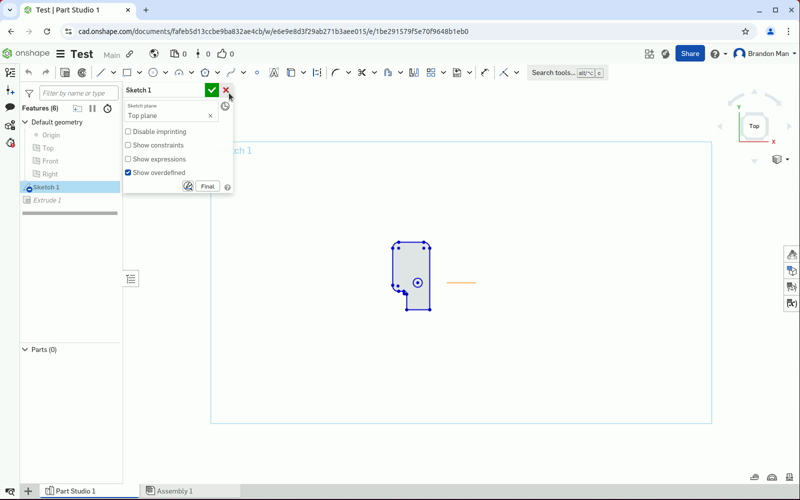
click(229, 92)
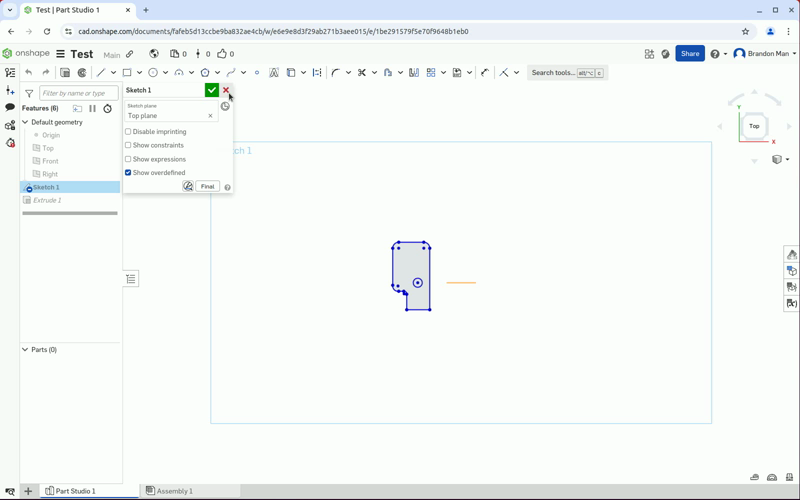
key(shift+s)
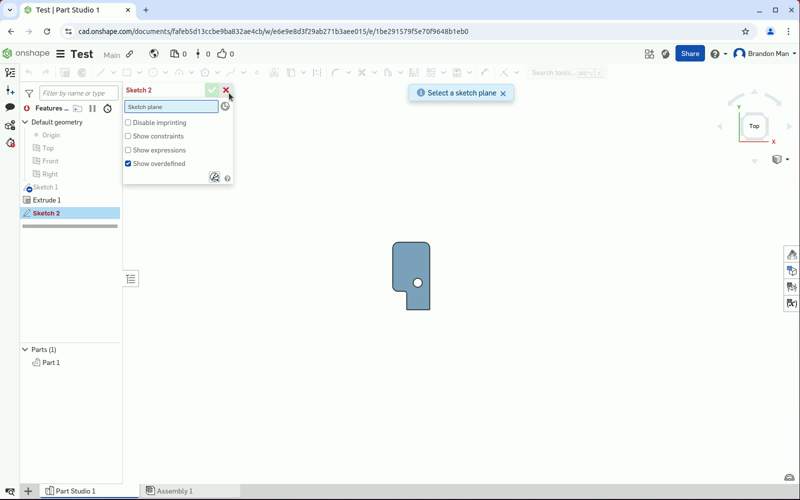
mouse_move(73, 150)
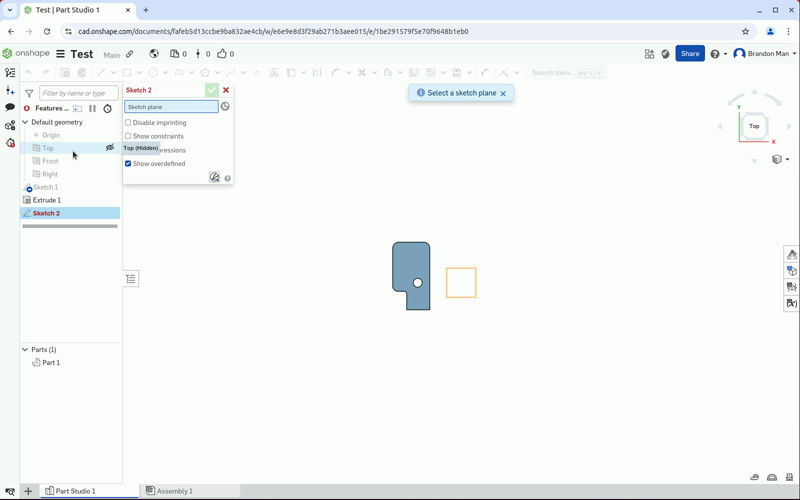
click(73, 150)
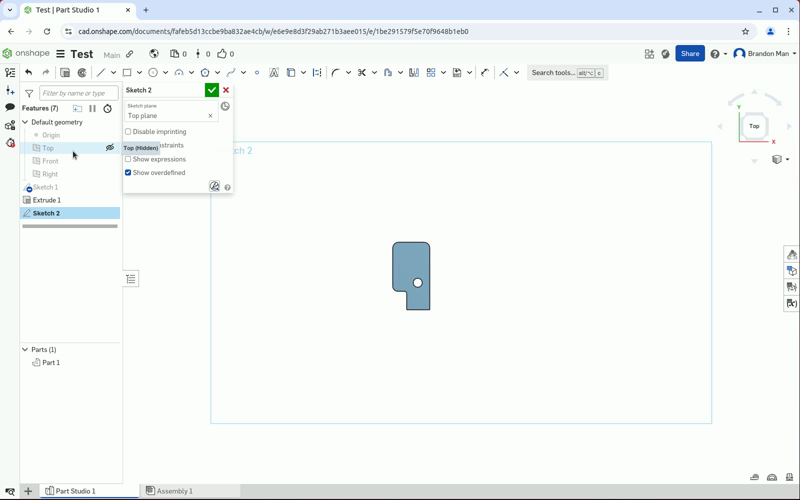
mouse_move(73, 352)
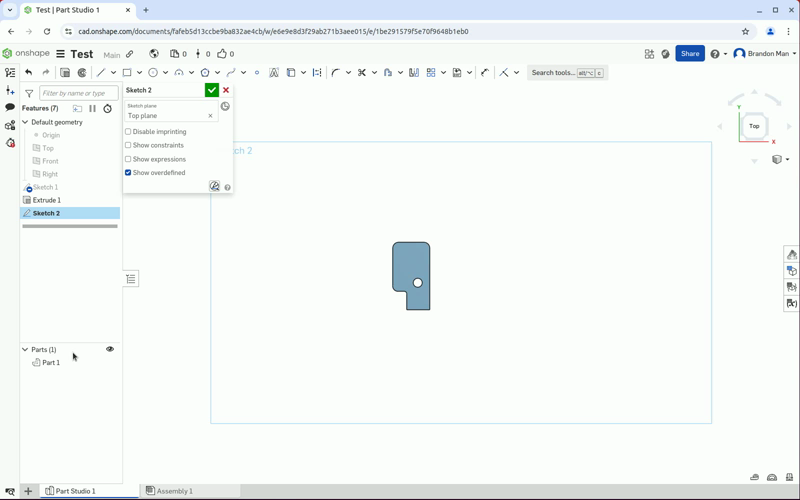
key(y)
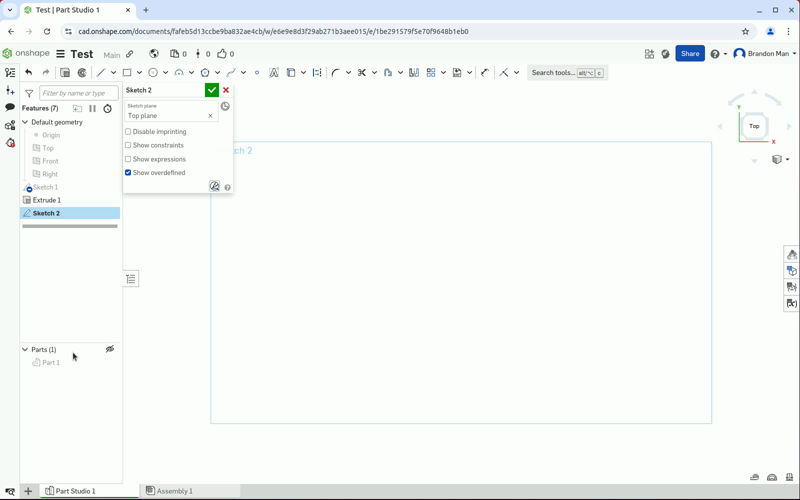
key(l)
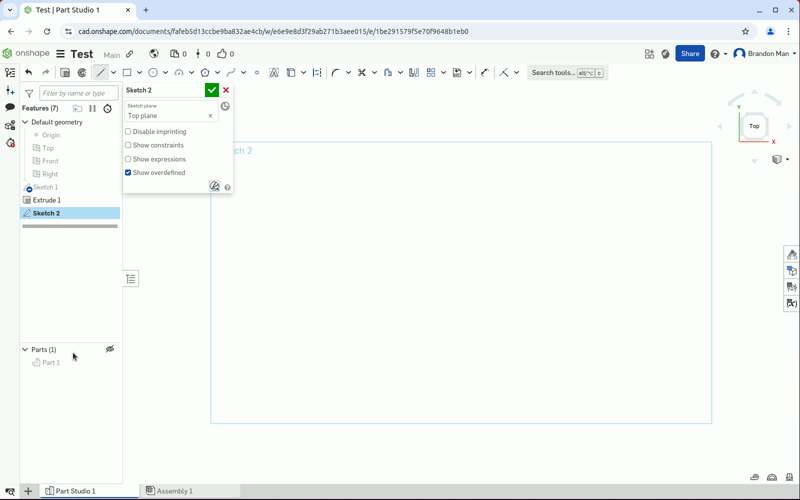
key_down(shift)
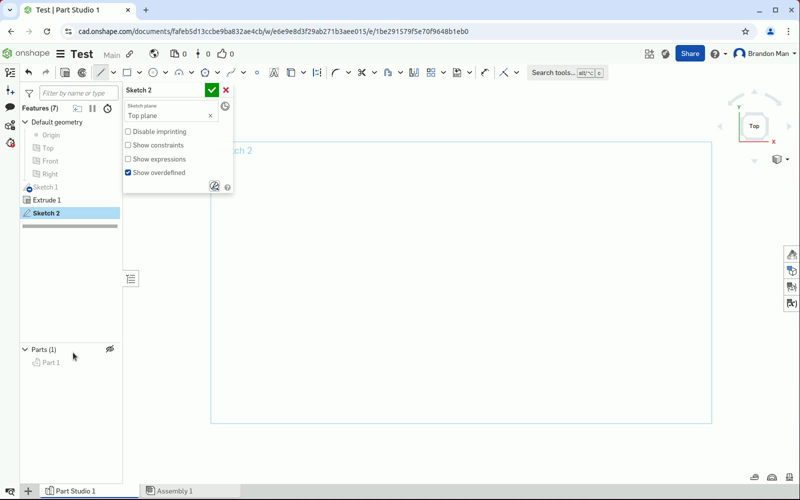
mouse_move(492, 309)
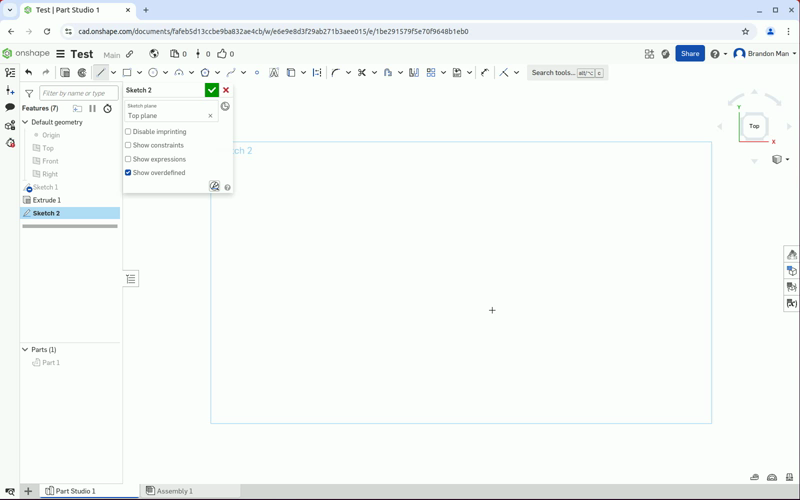
click(492, 309)
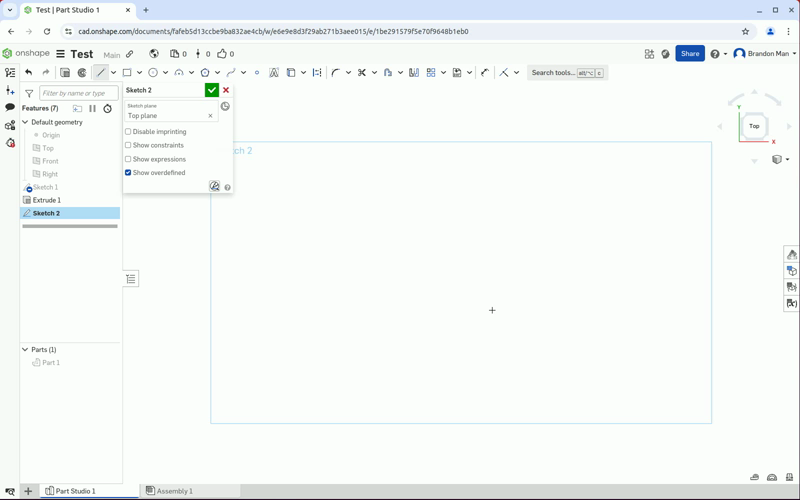
key_up(shift)
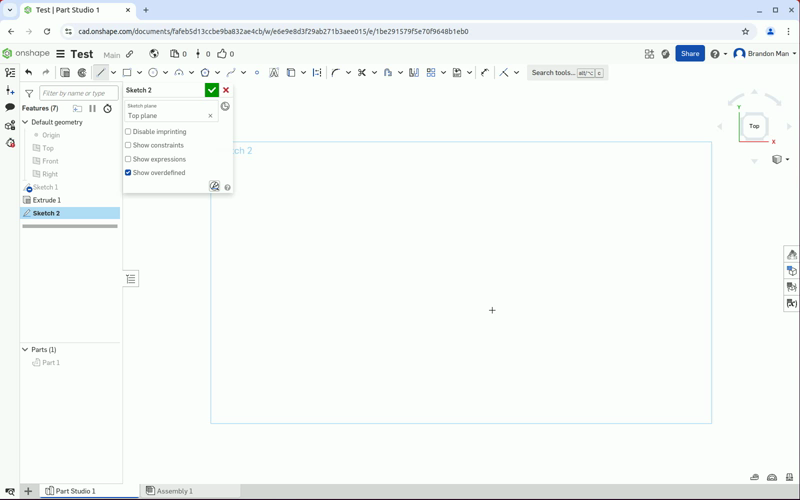
key_down(shift)
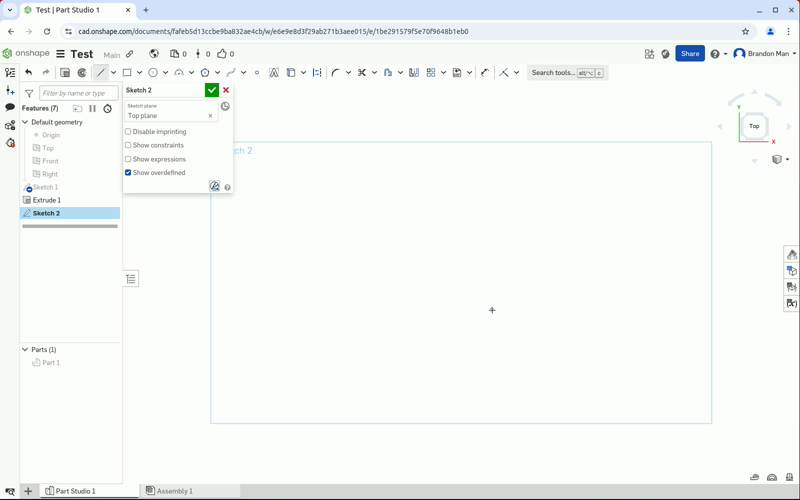
mouse_move(522, 309)
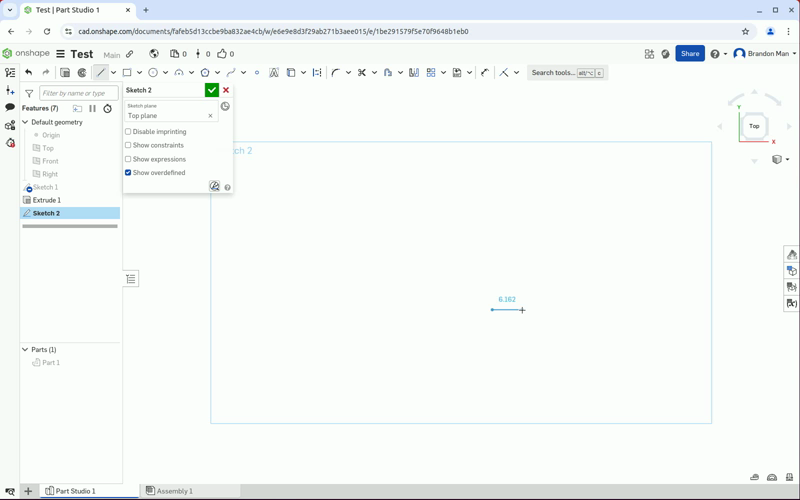
mouse_move(515, 309)
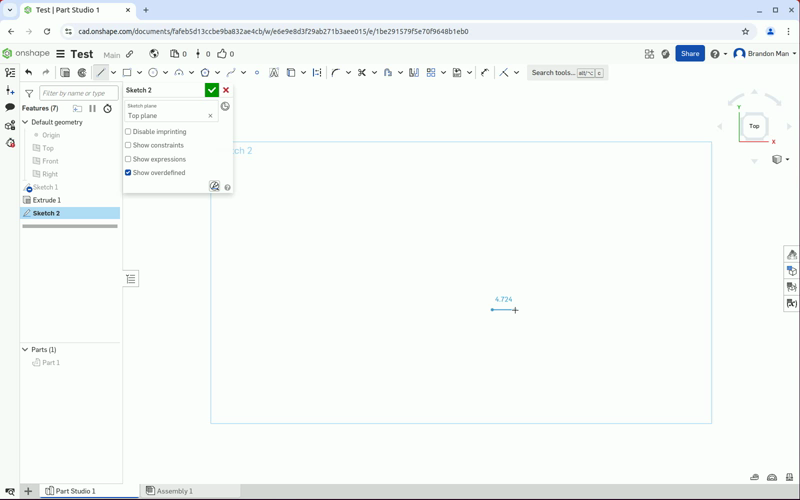
click(515, 309)
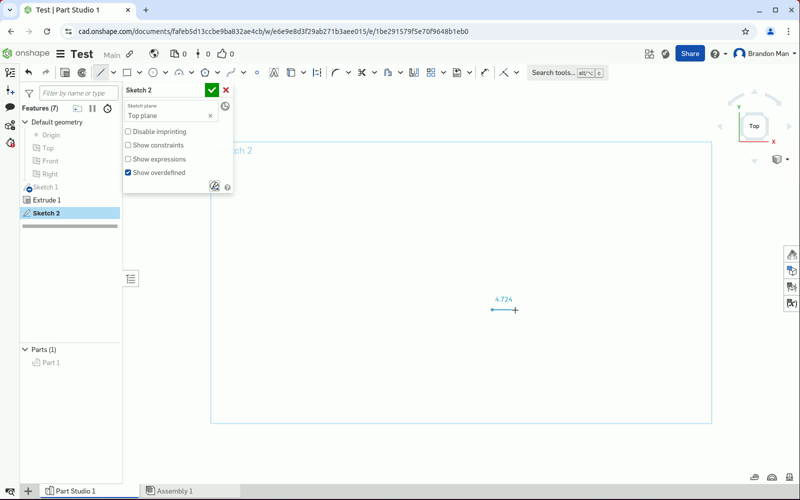
key_up(shift)
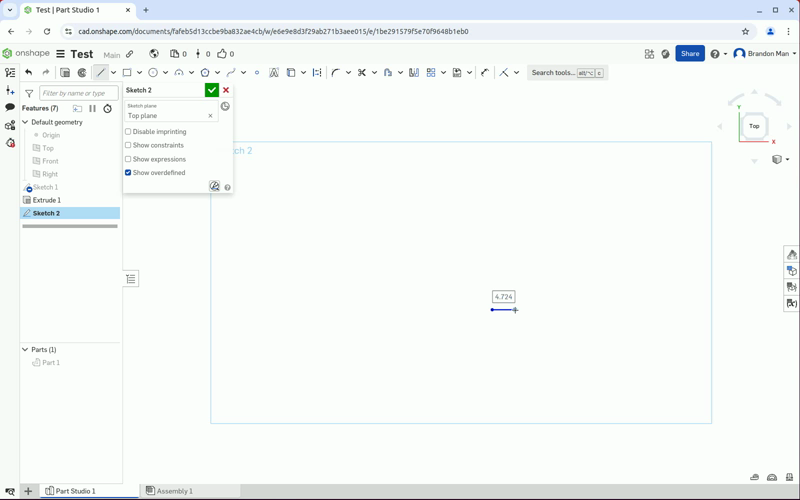
key_down(shift)
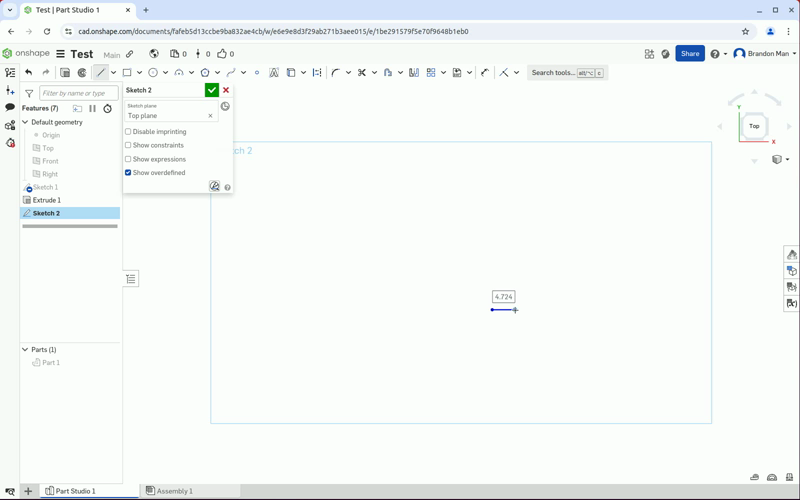
mouse_move(545, 309)
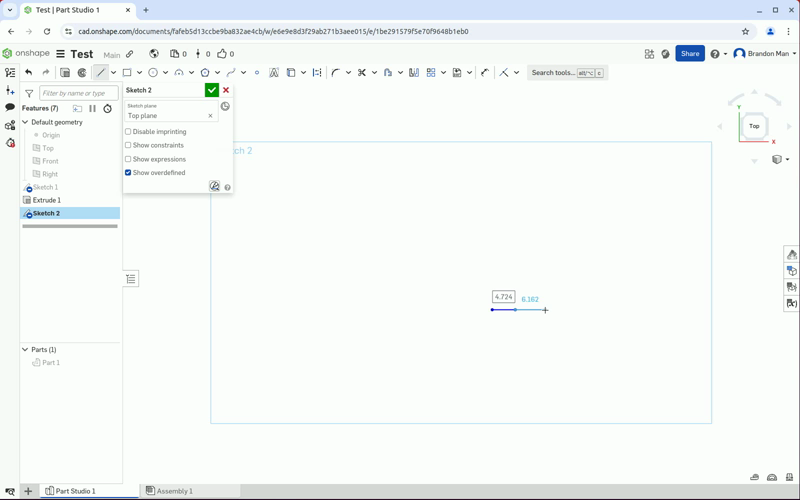
mouse_move(515, 294)
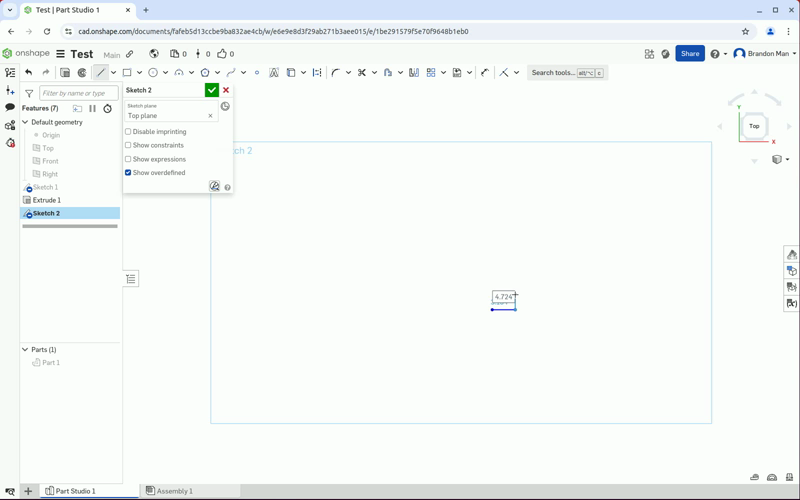
click(515, 294)
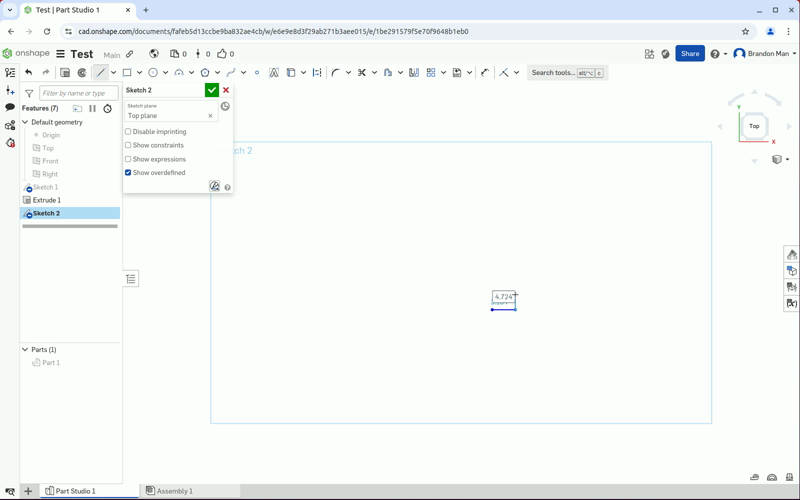
key_up(shift)
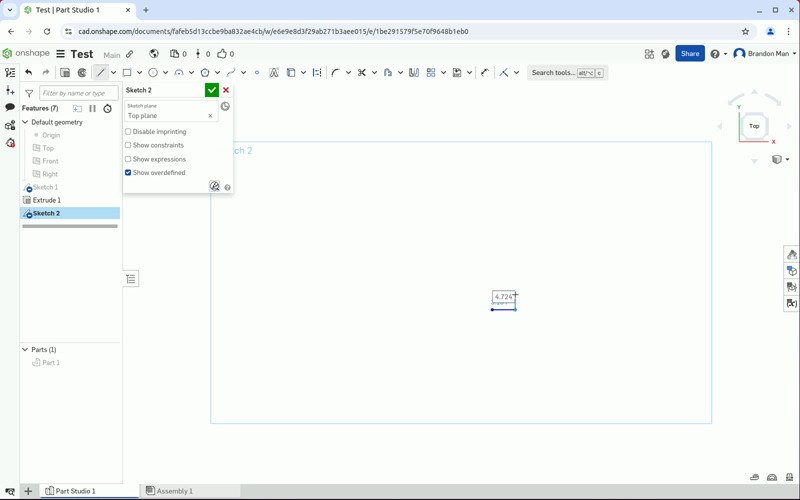
key(esc)
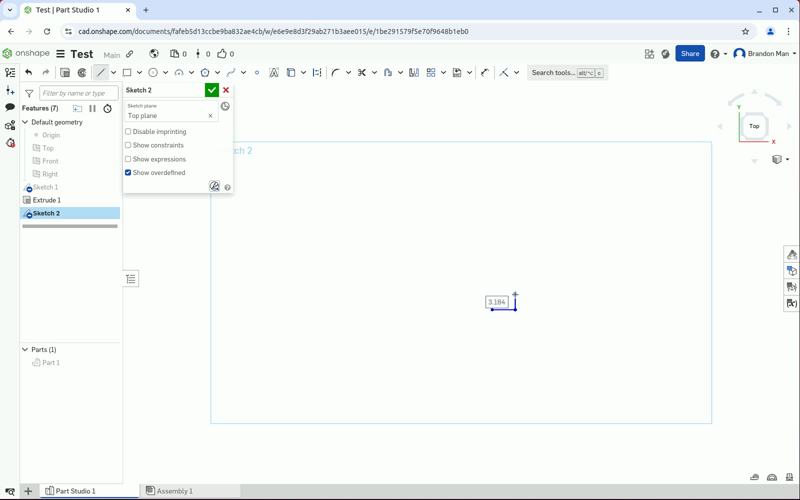
key(a)
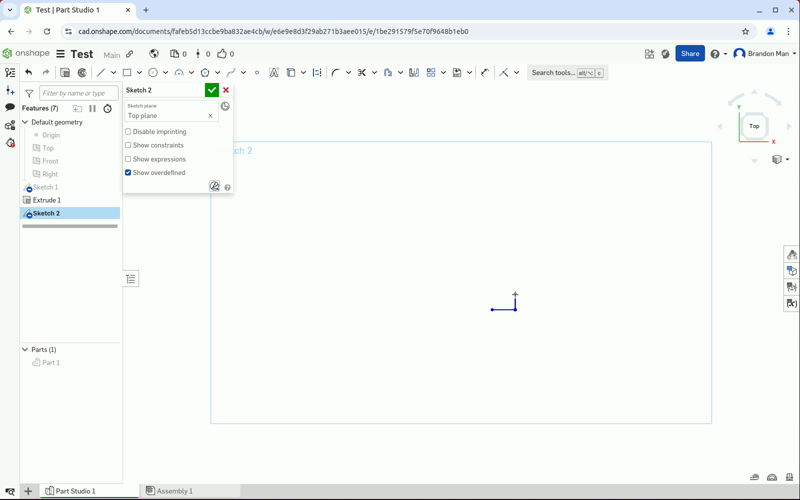
mouse_move(515, 294)
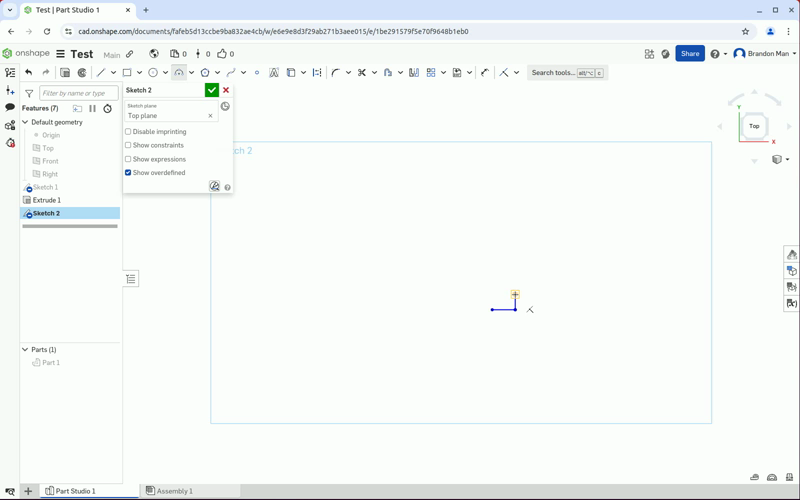
click(515, 294)
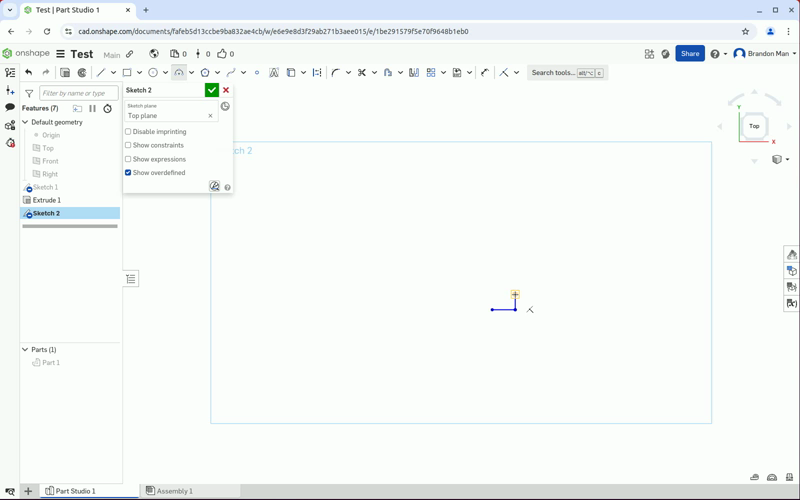
key_down(shift)
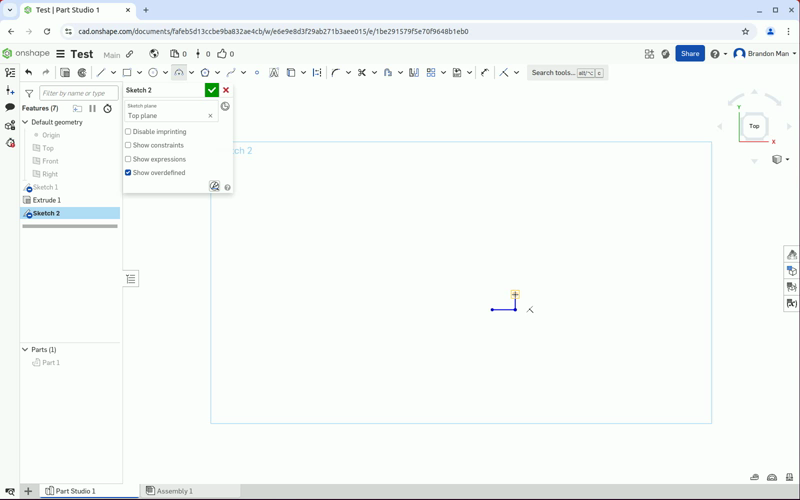
mouse_move(517, 291)
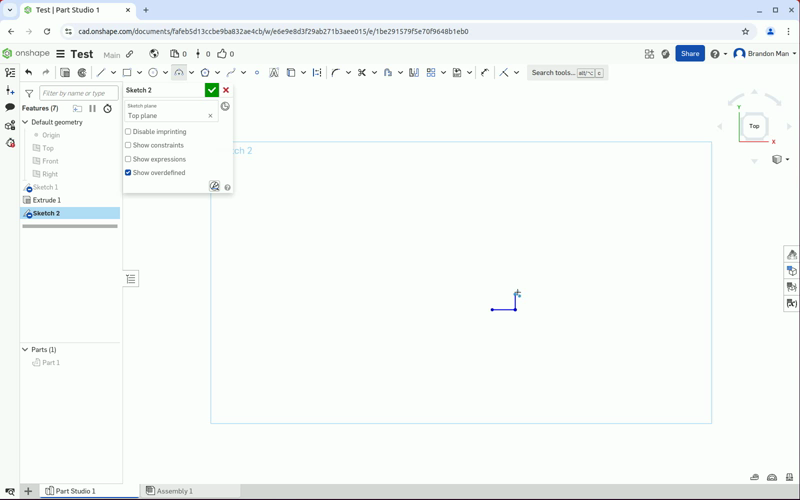
scroll(6)
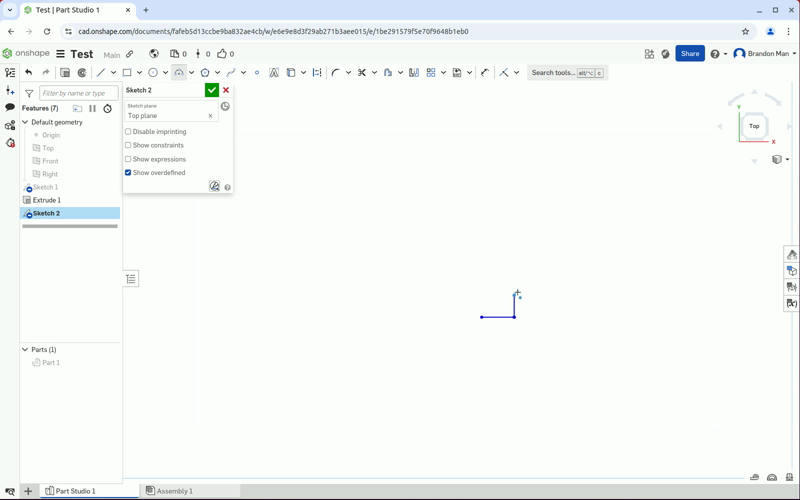
scroll(6)
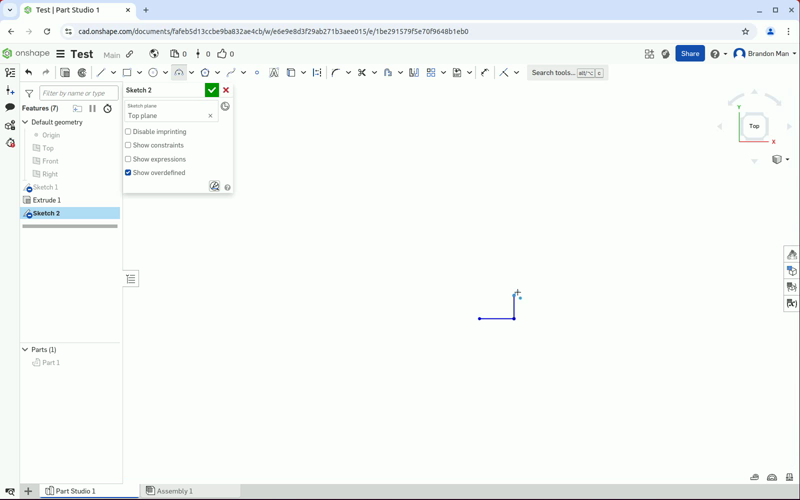
scroll(6)
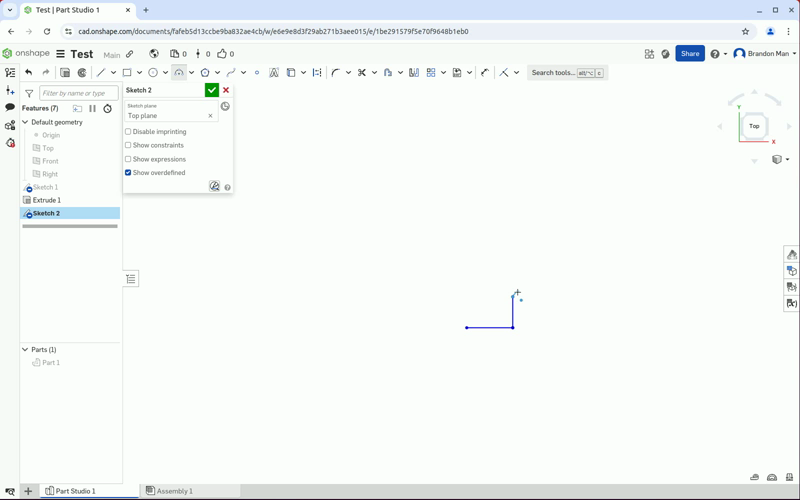
scroll(6)
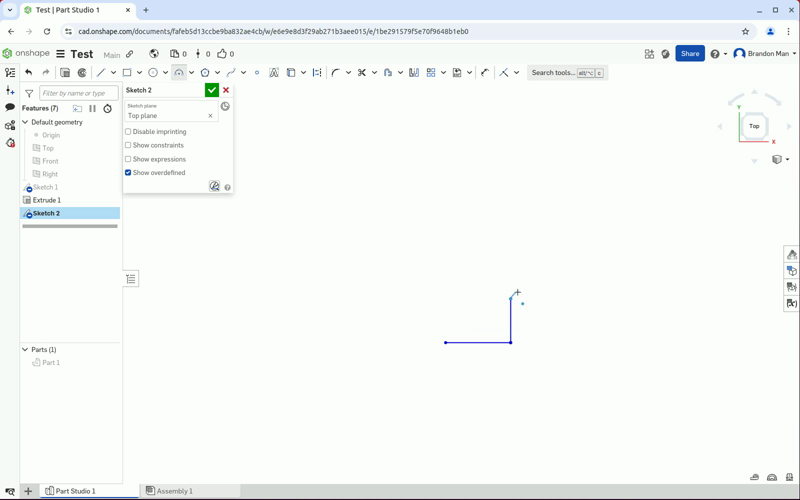
scroll(6)
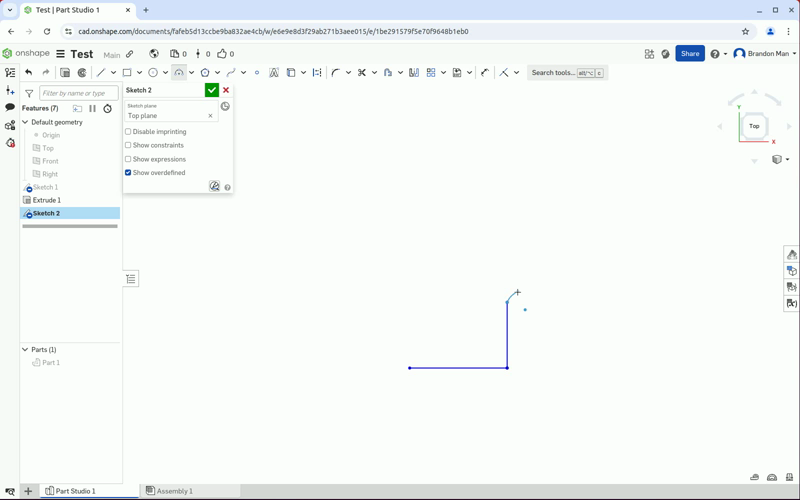
scroll(6)
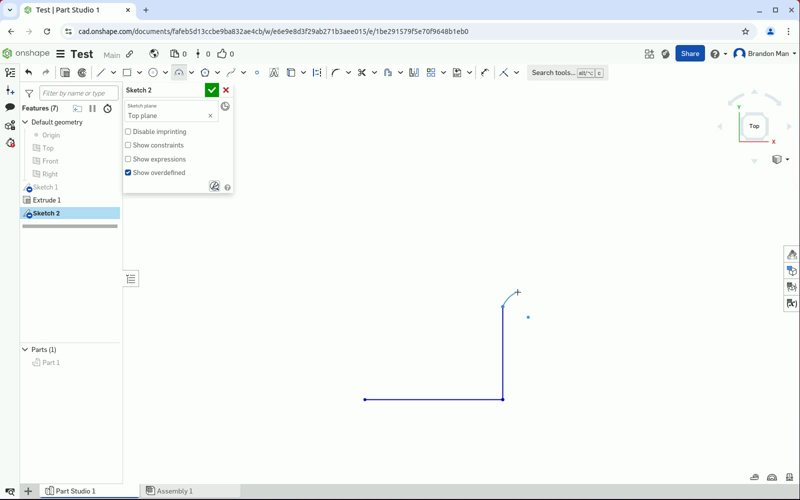
scroll(6)
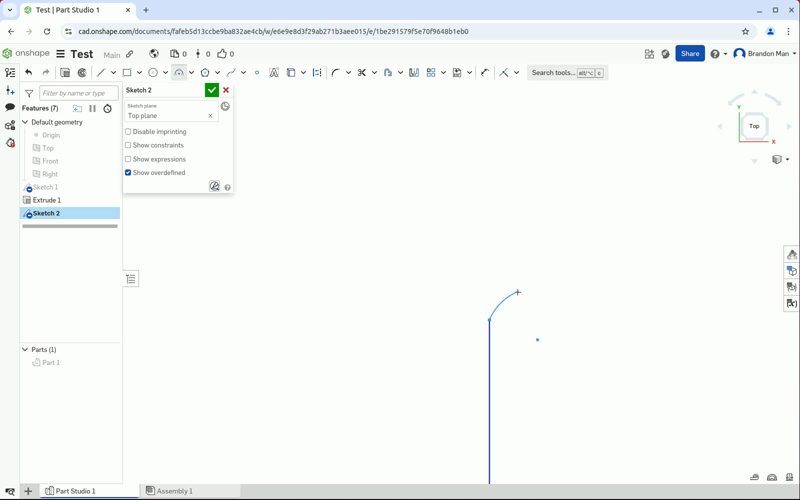
click(517, 291)
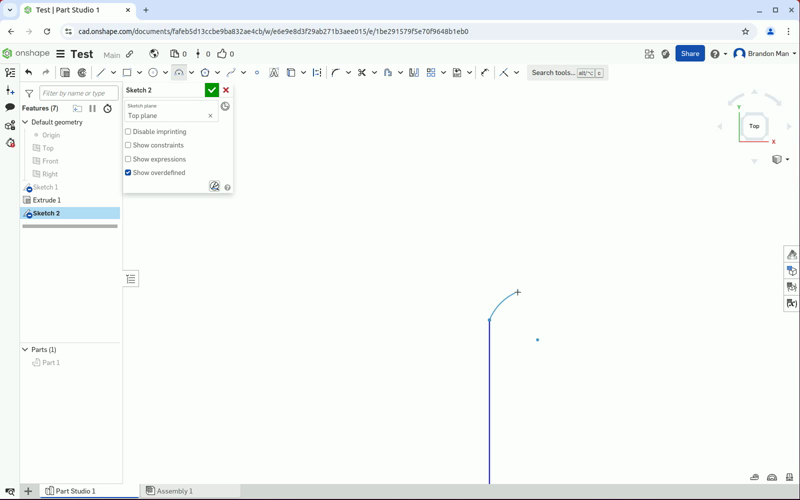
scroll(-6)
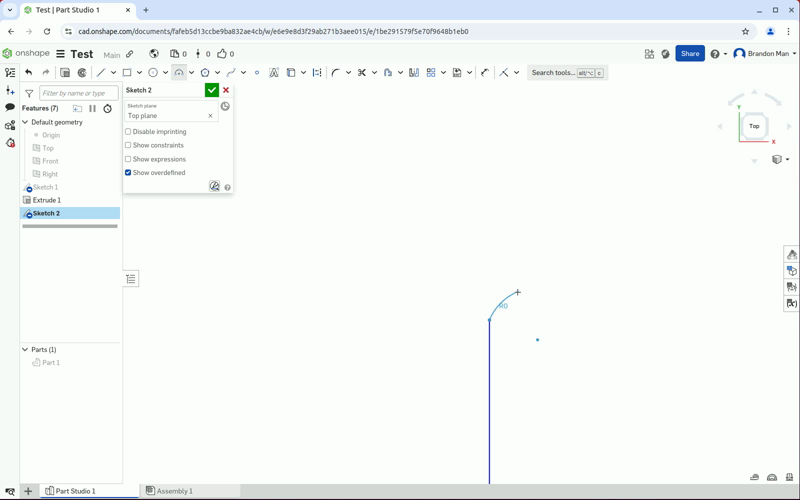
scroll(-6)
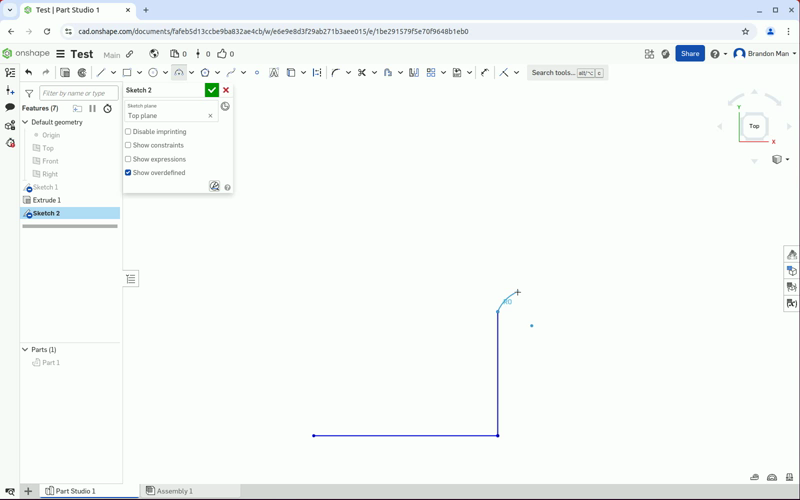
scroll(-6)
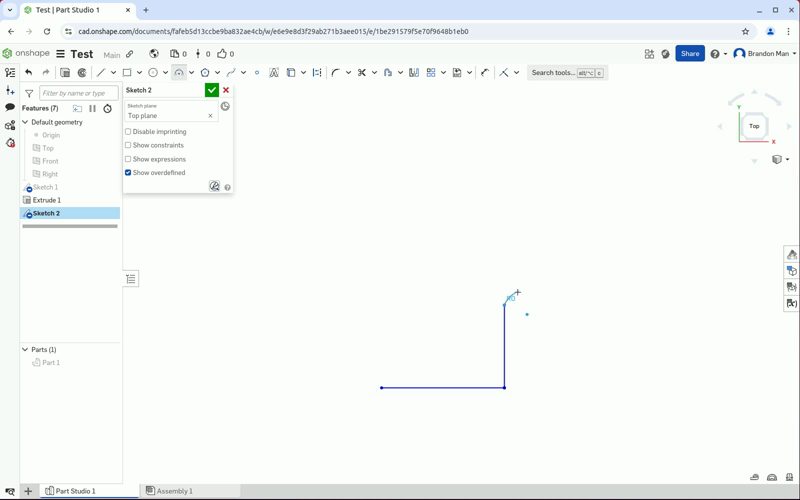
scroll(-6)
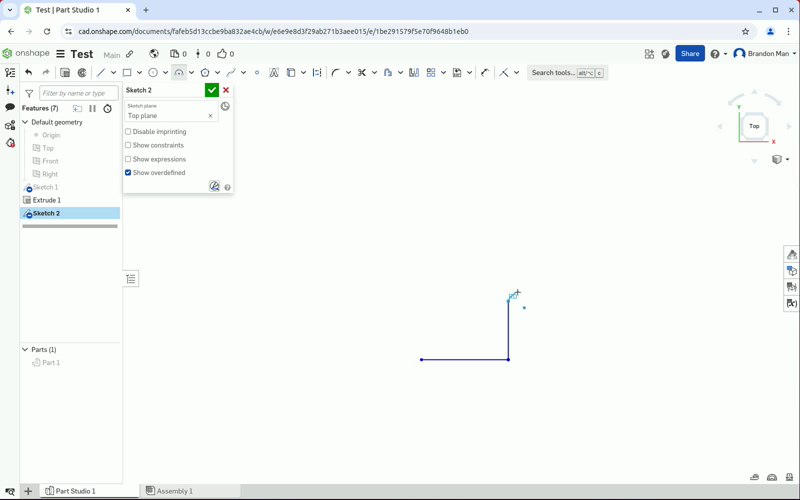
scroll(-6)
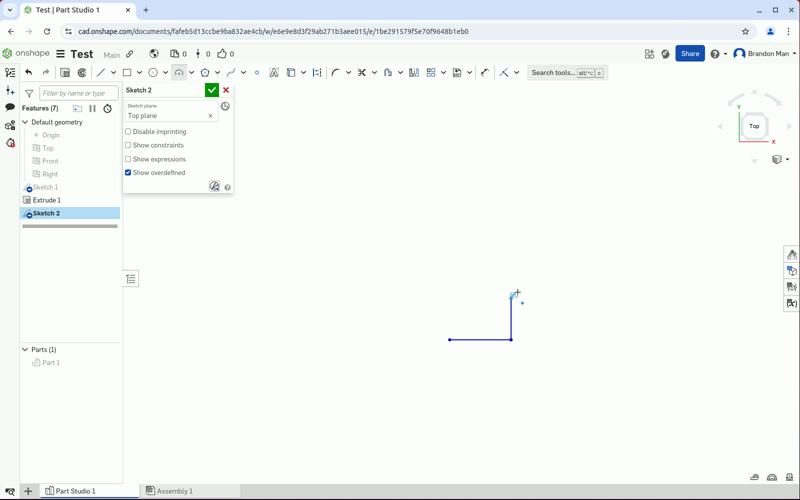
scroll(-6)
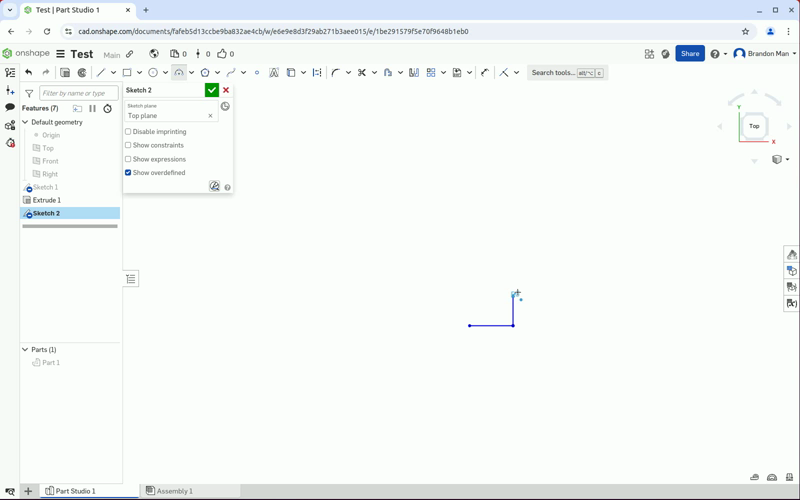
scroll(-6)
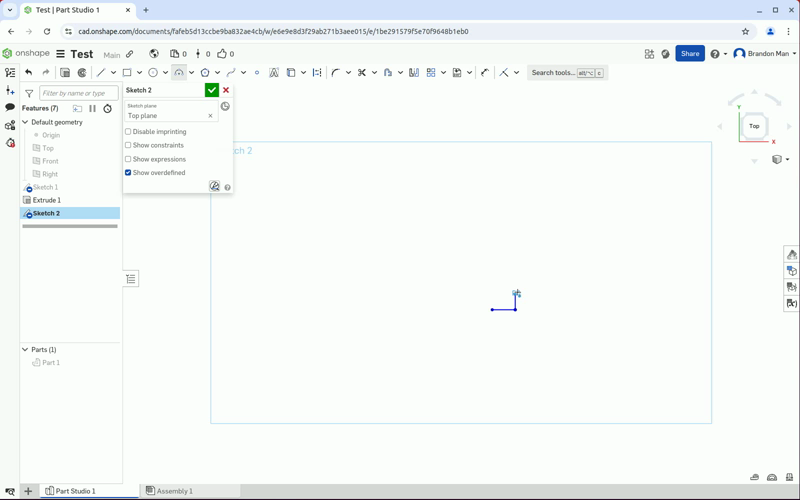
mouse_move(516, 291)
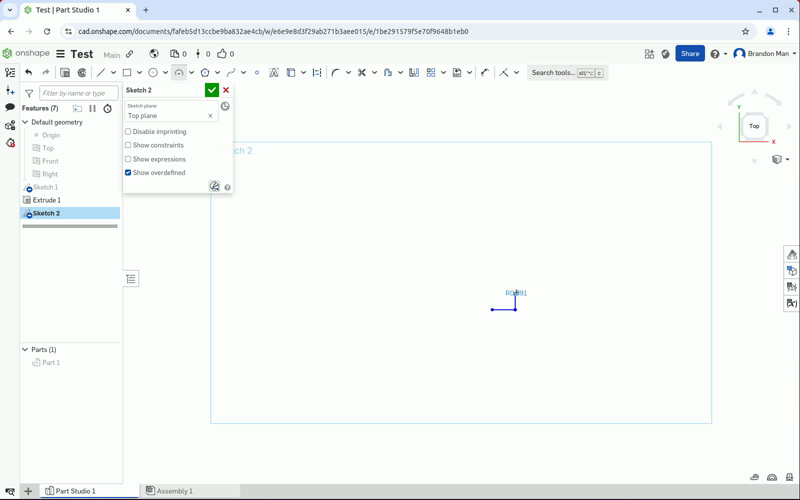
scroll(6)
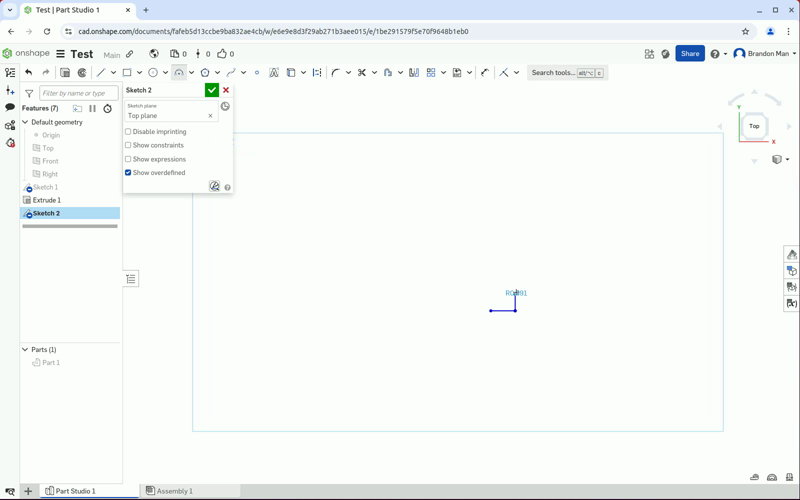
scroll(6)
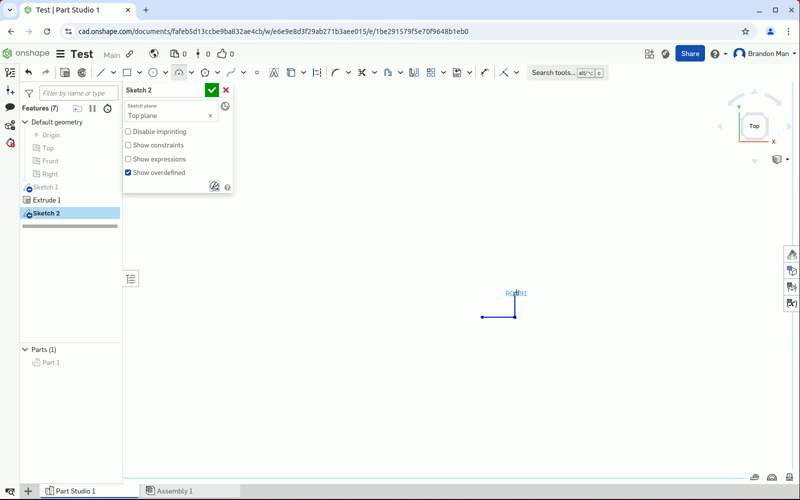
scroll(6)
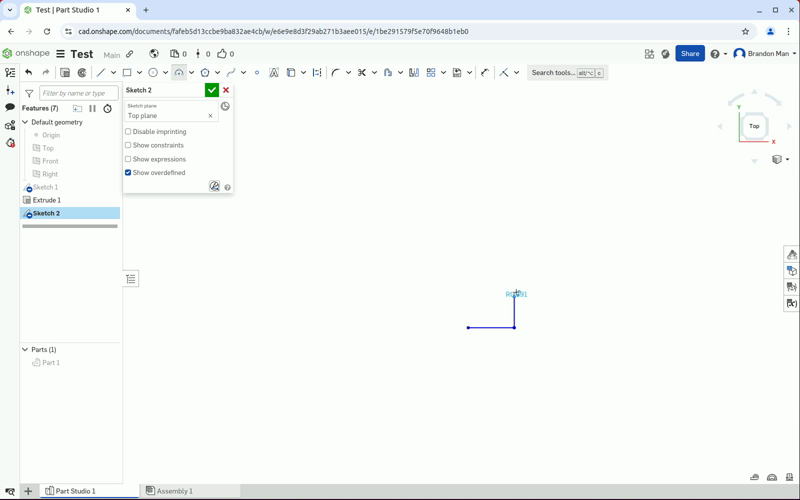
scroll(6)
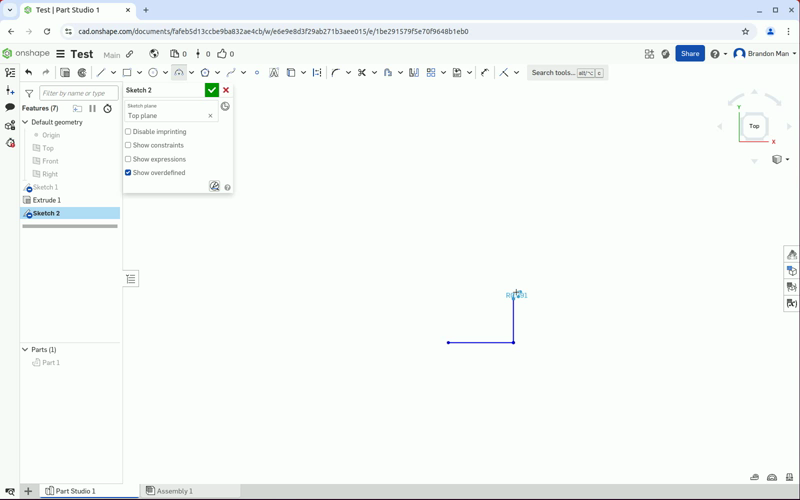
scroll(6)
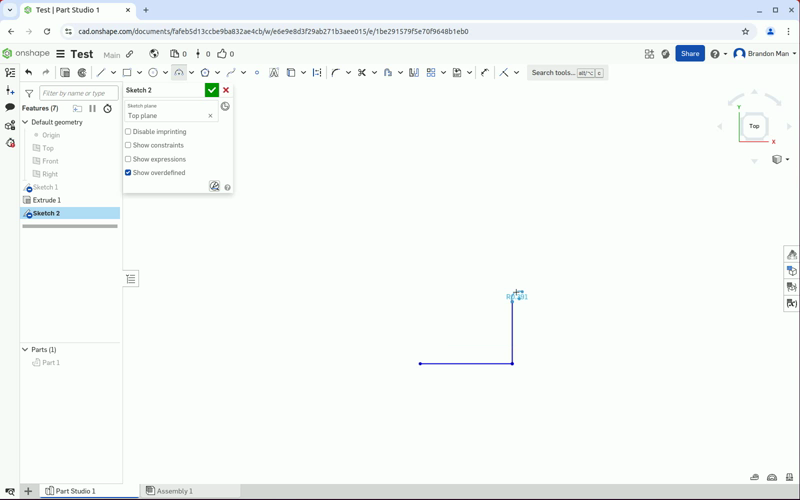
scroll(6)
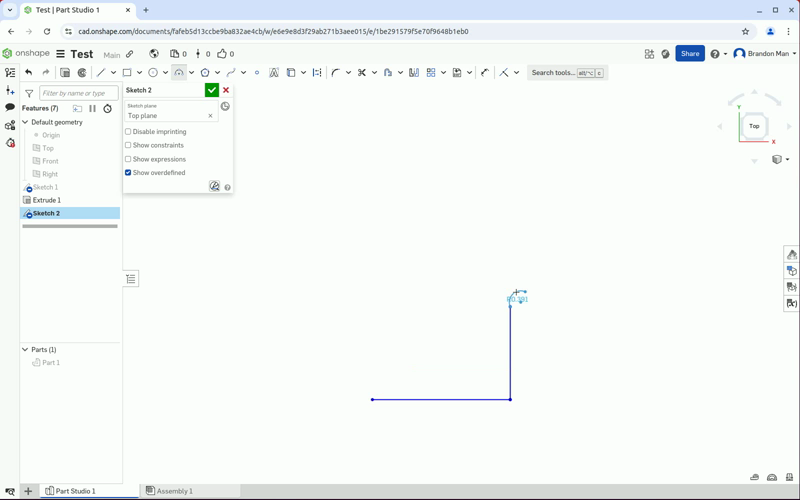
scroll(6)
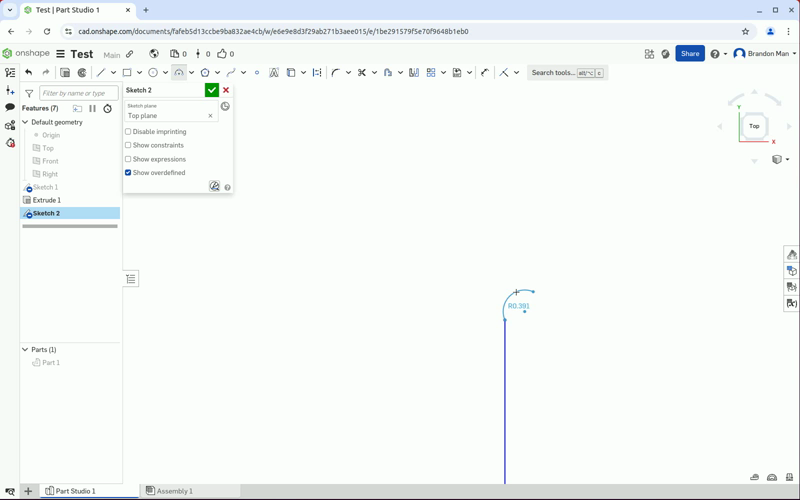
click(516, 291)
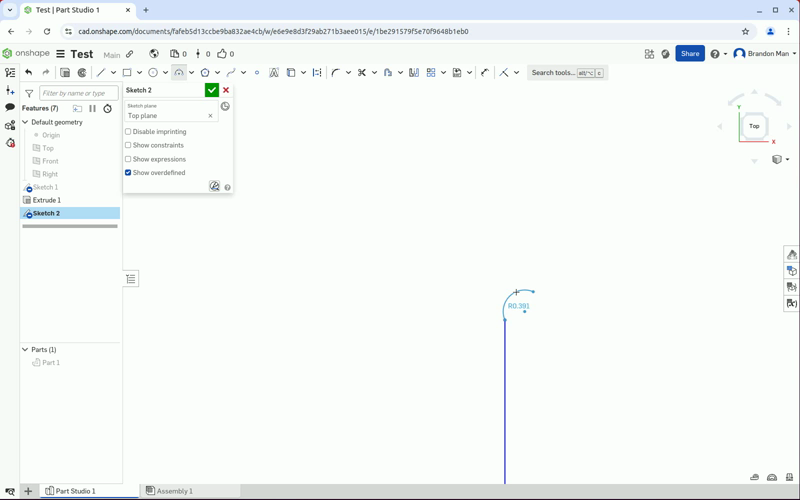
scroll(-6)
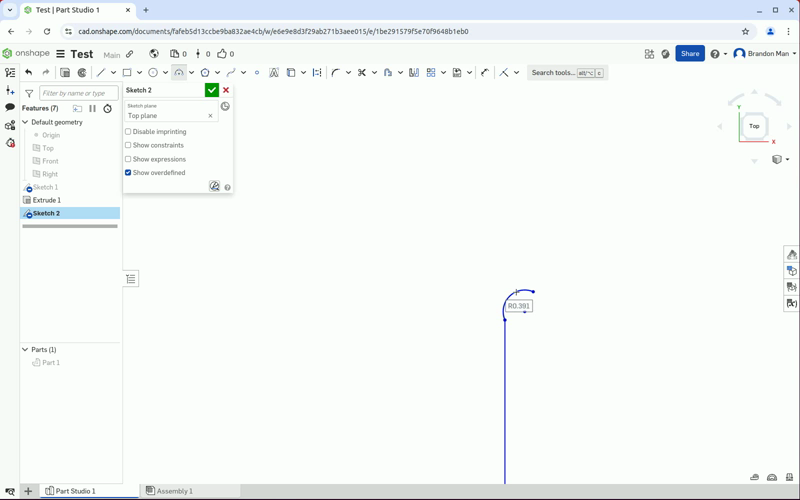
scroll(-6)
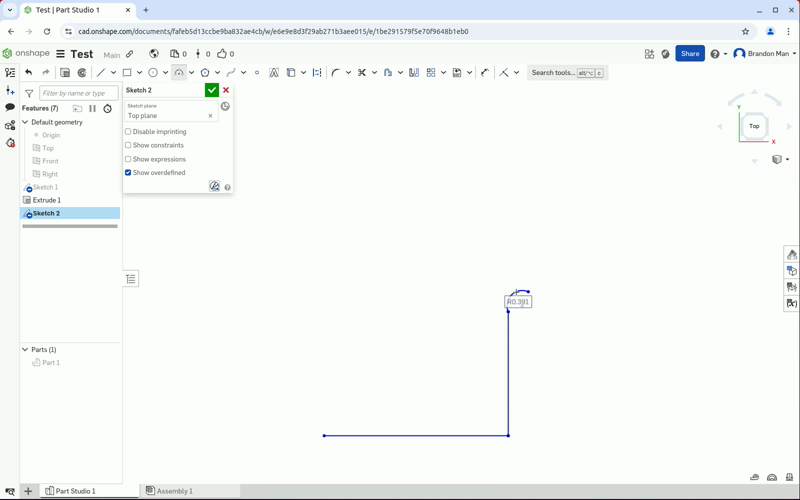
scroll(-6)
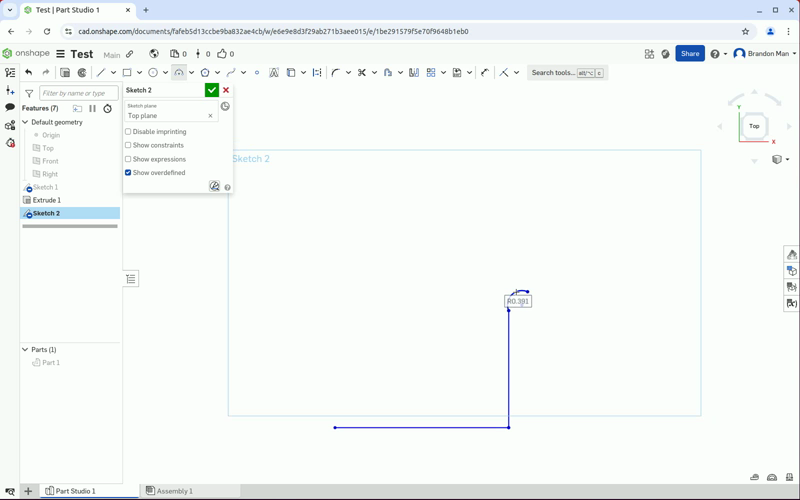
scroll(-6)
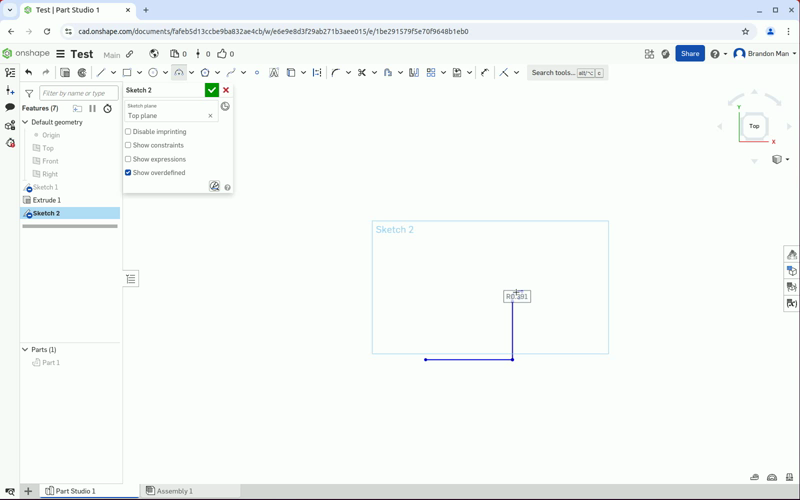
scroll(-6)
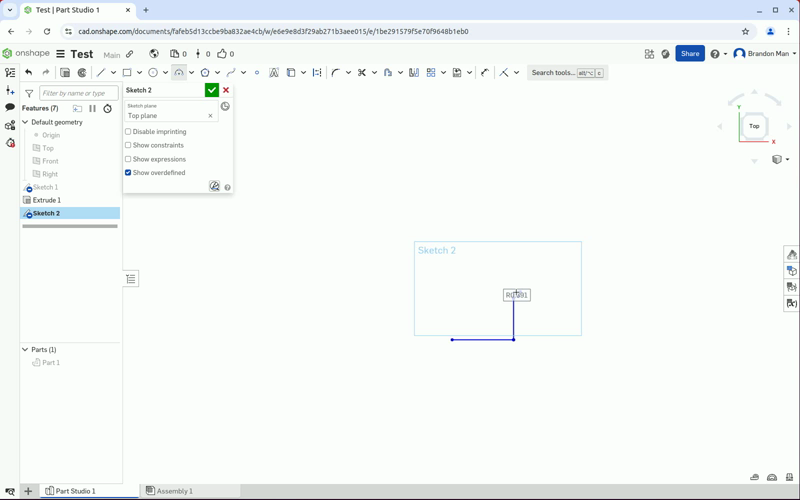
scroll(-6)
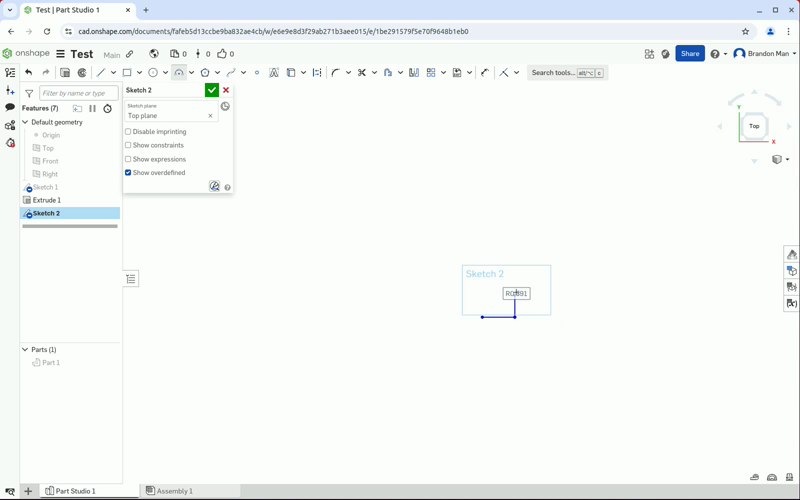
scroll(-6)
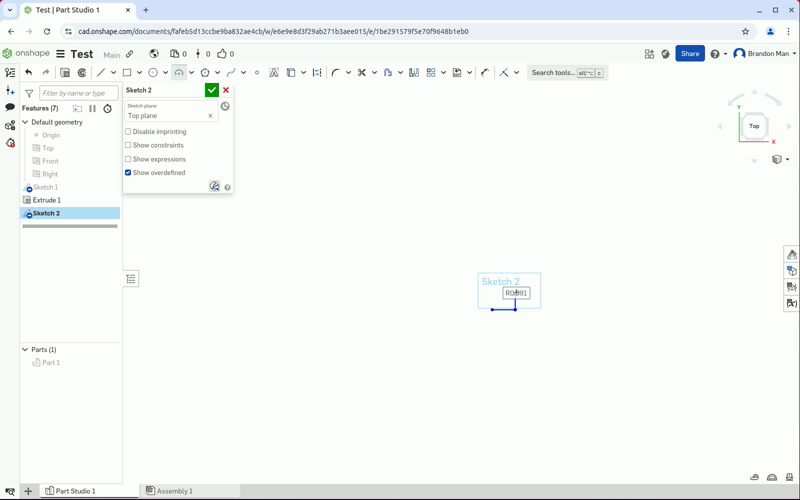
key_up(shift)
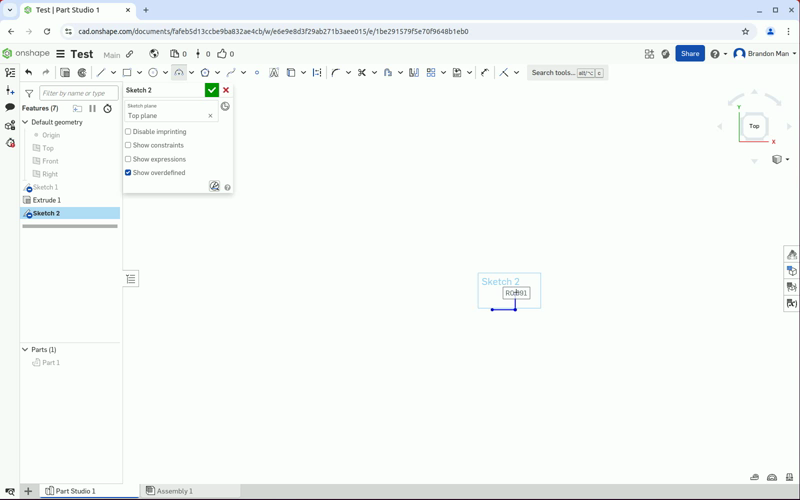
key(esc)
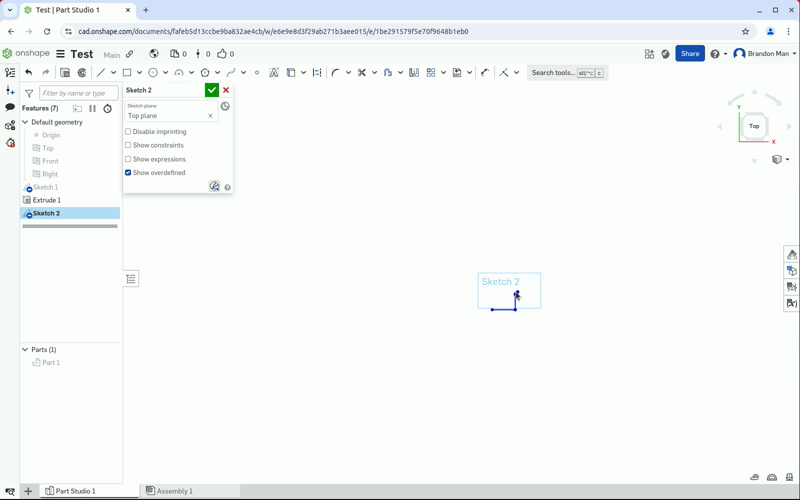
key(l)
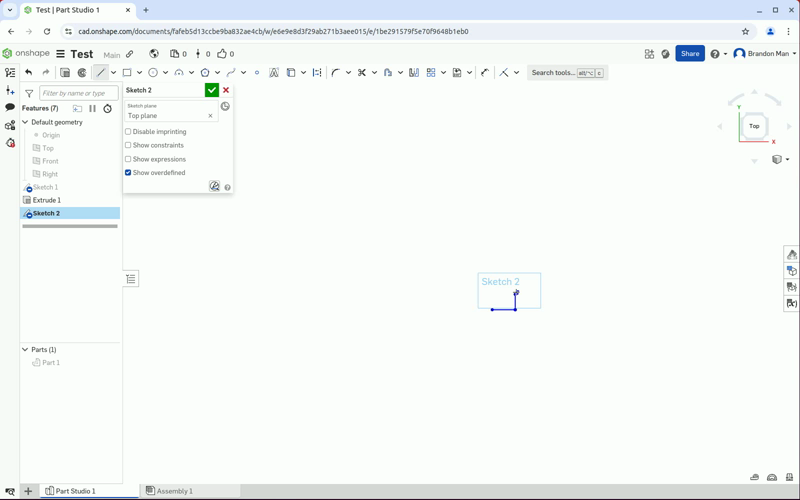
mouse_move(517, 291)
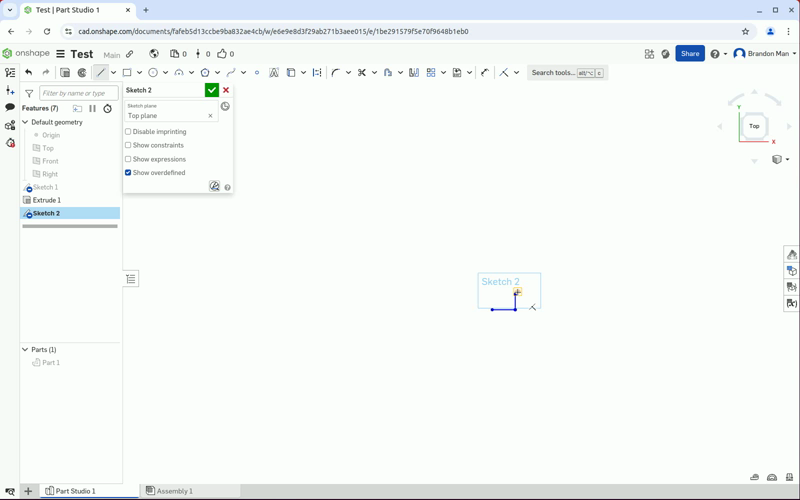
scroll(6)
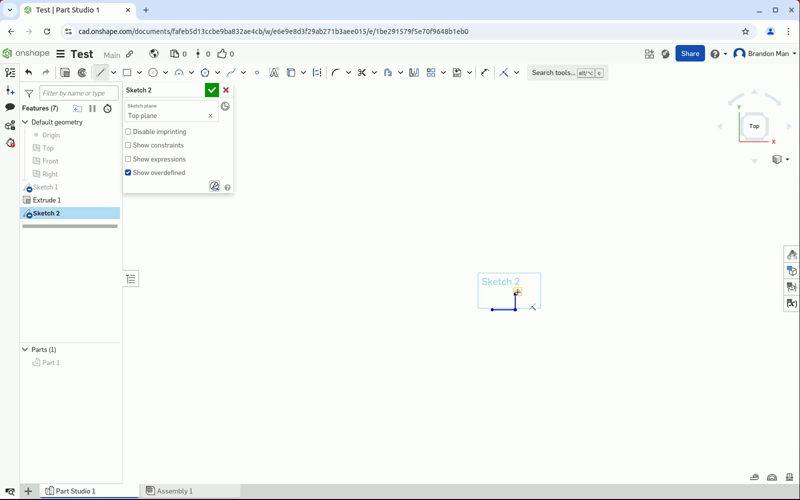
scroll(6)
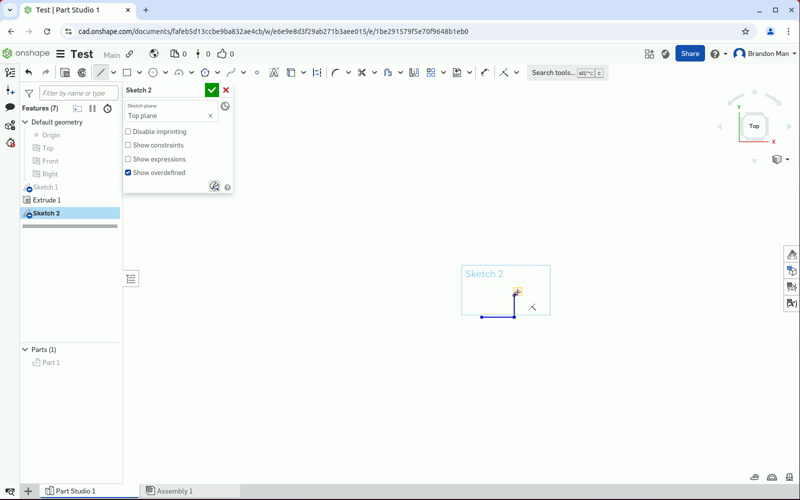
scroll(6)
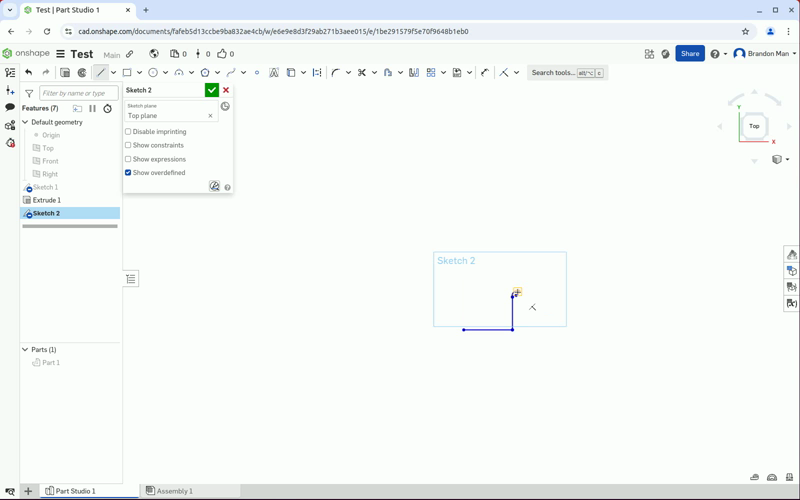
scroll(6)
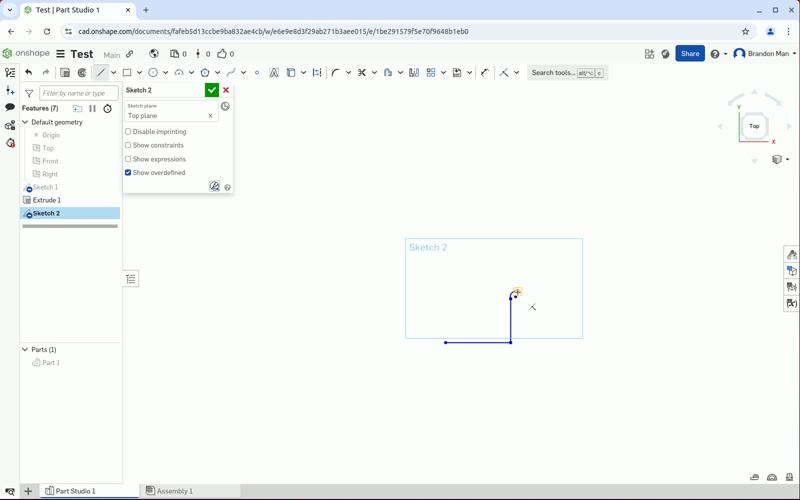
scroll(6)
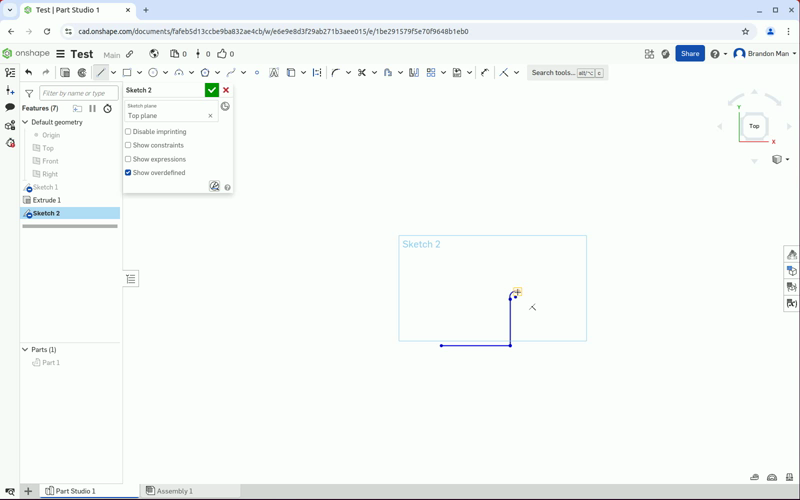
scroll(6)
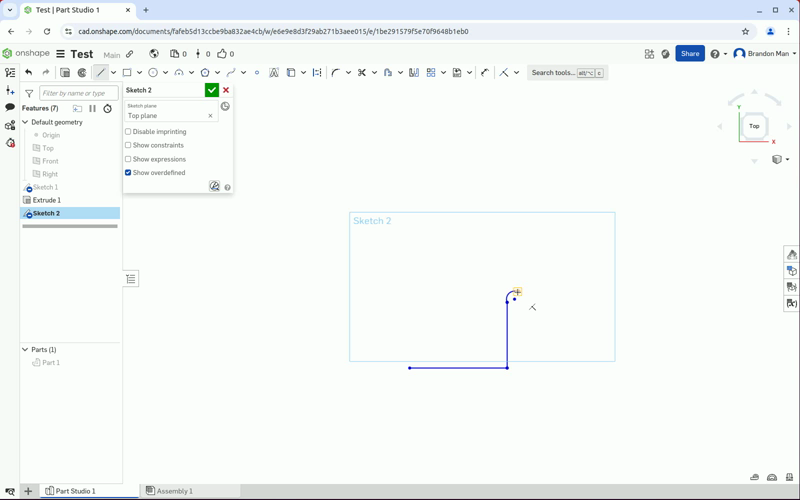
scroll(6)
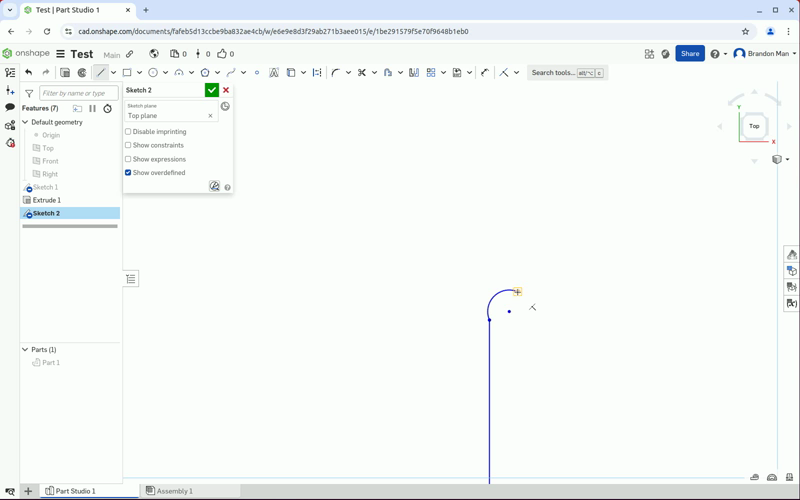
click(517, 291)
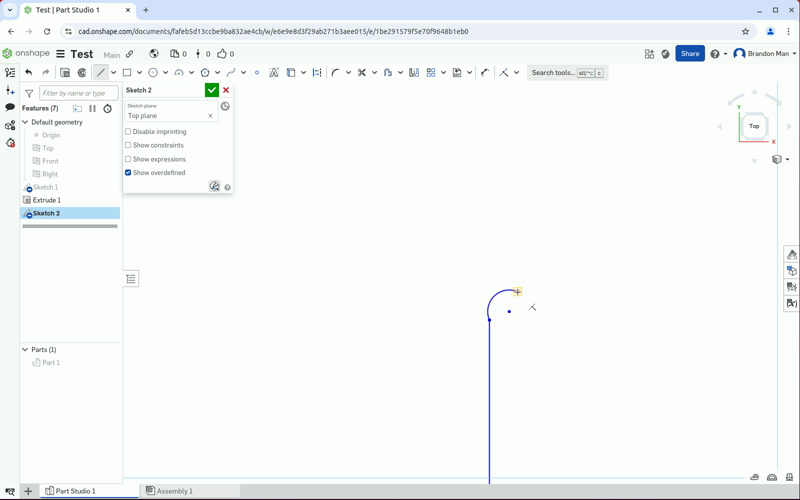
scroll(-6)
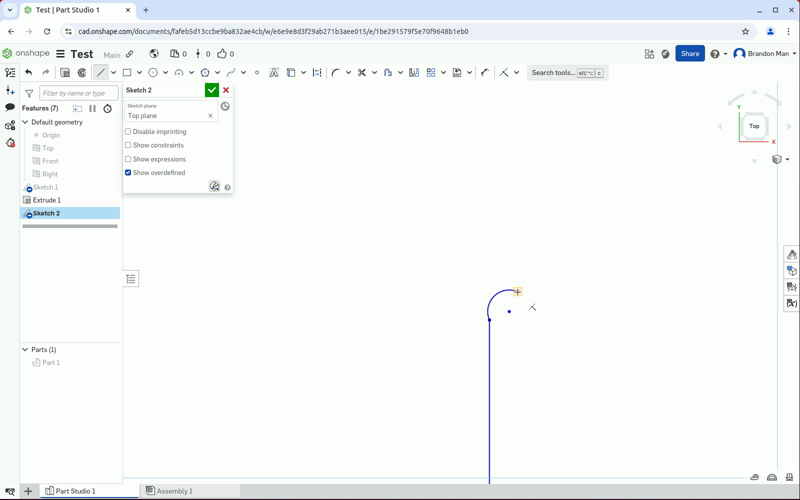
scroll(-6)
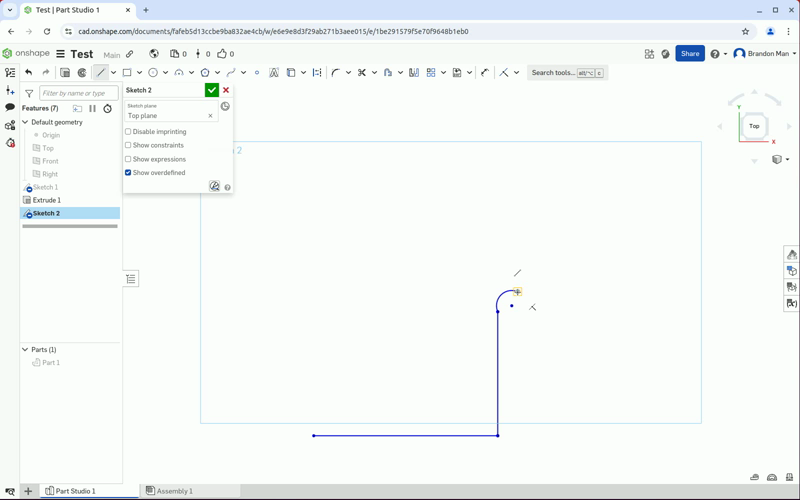
scroll(-6)
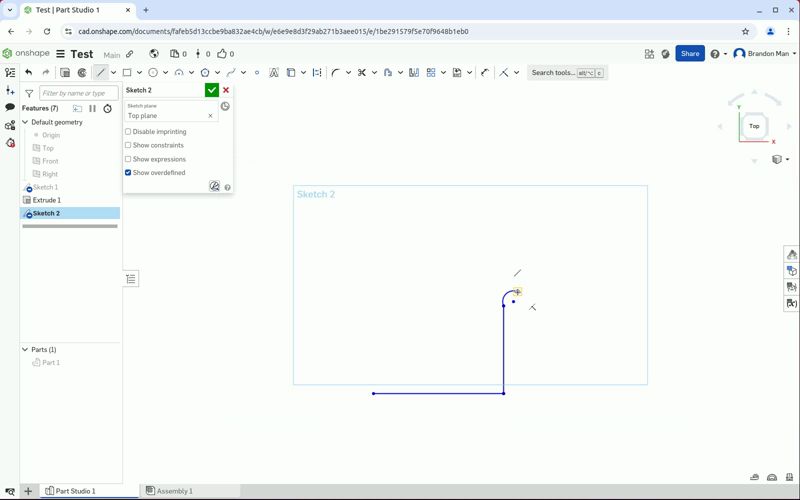
scroll(-6)
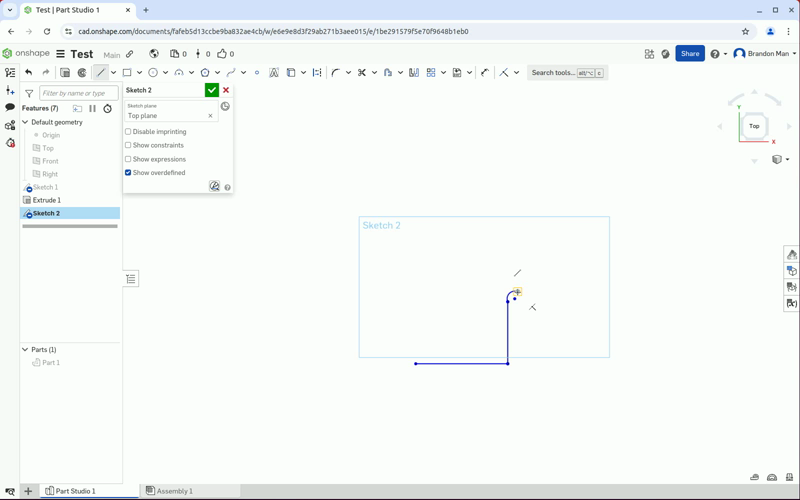
scroll(-6)
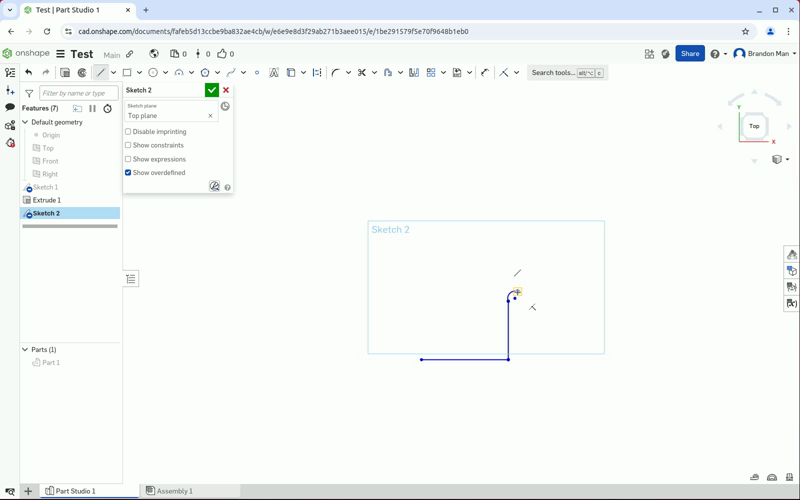
scroll(-6)
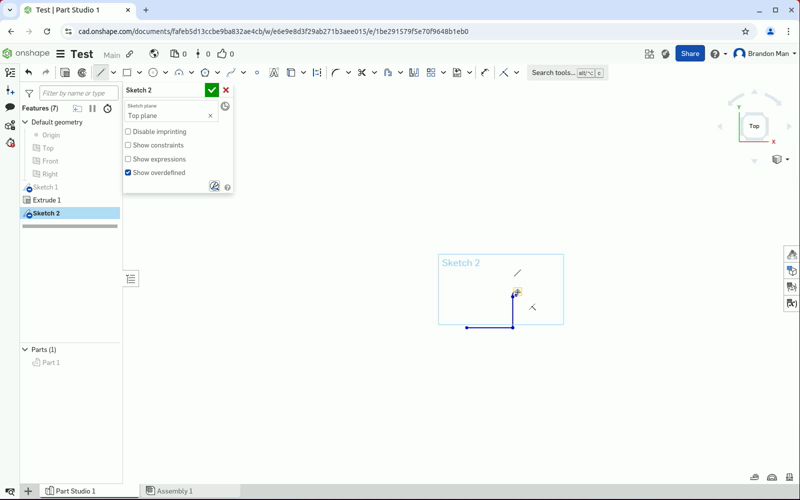
scroll(-6)
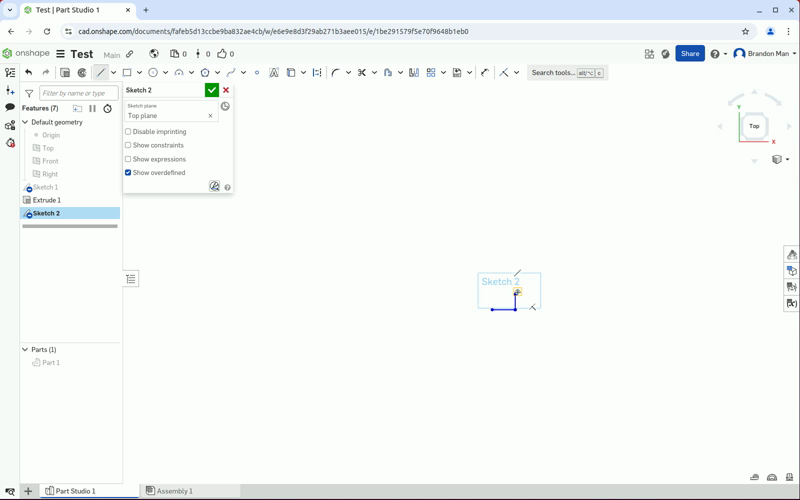
key_down(shift)
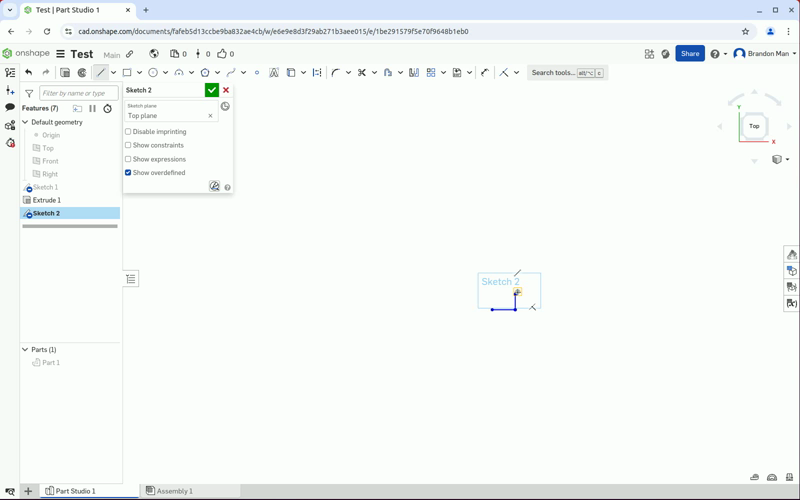
mouse_move(547, 291)
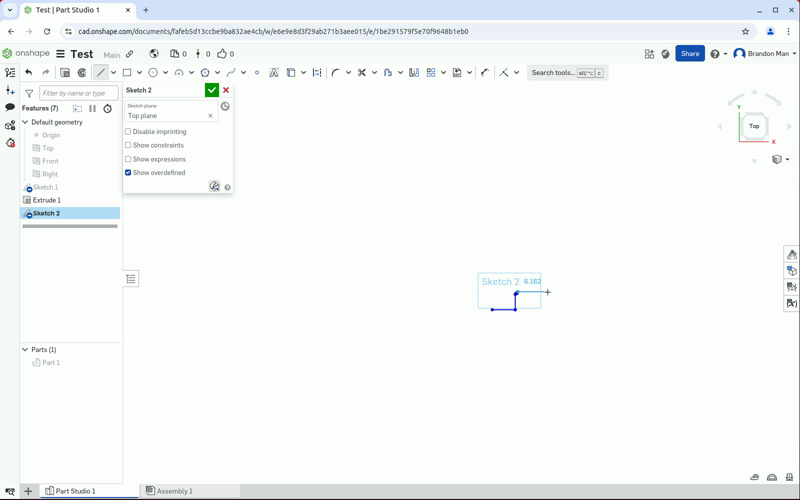
mouse_move(523, 291)
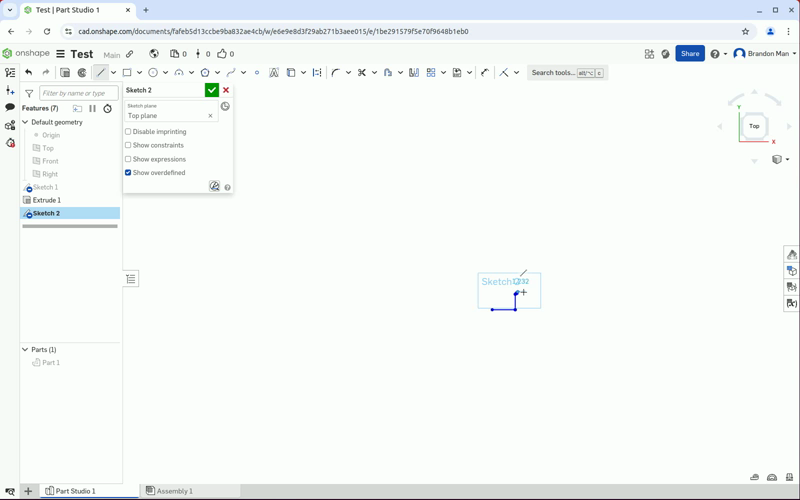
scroll(6)
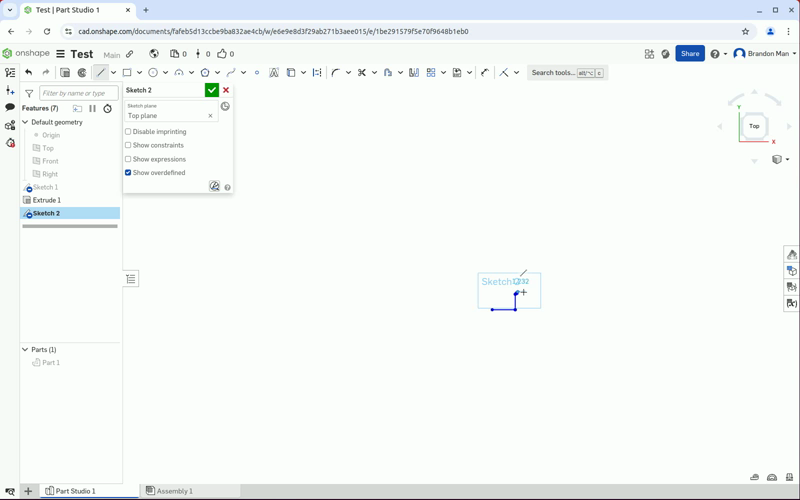
scroll(6)
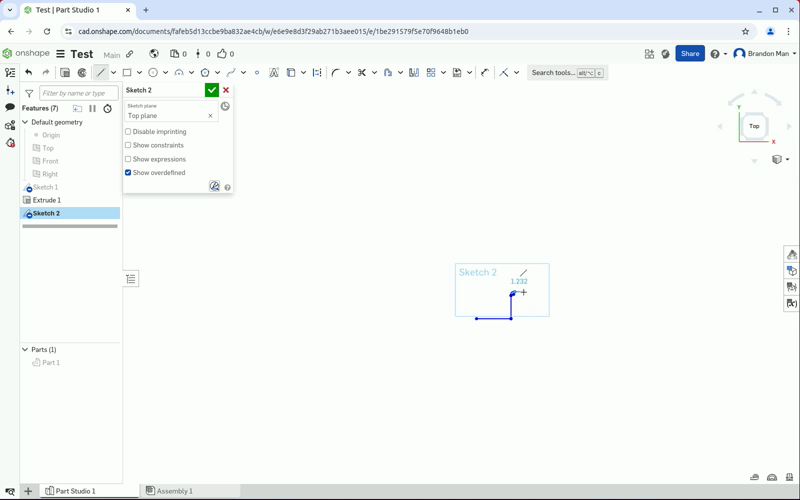
scroll(6)
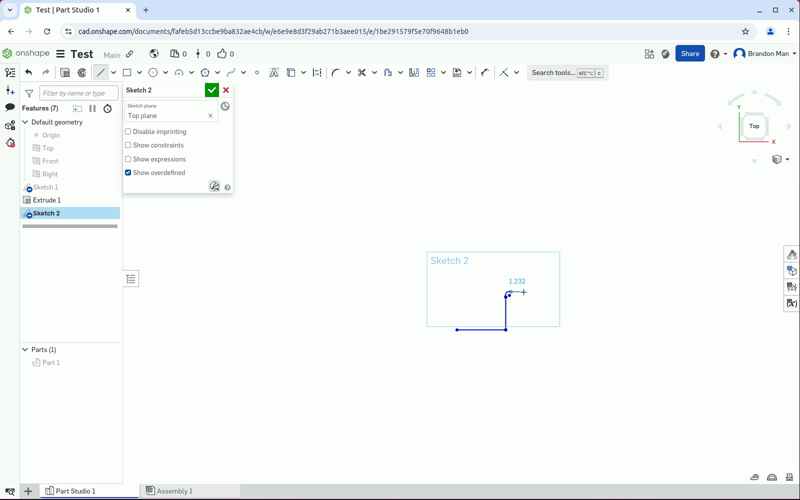
scroll(6)
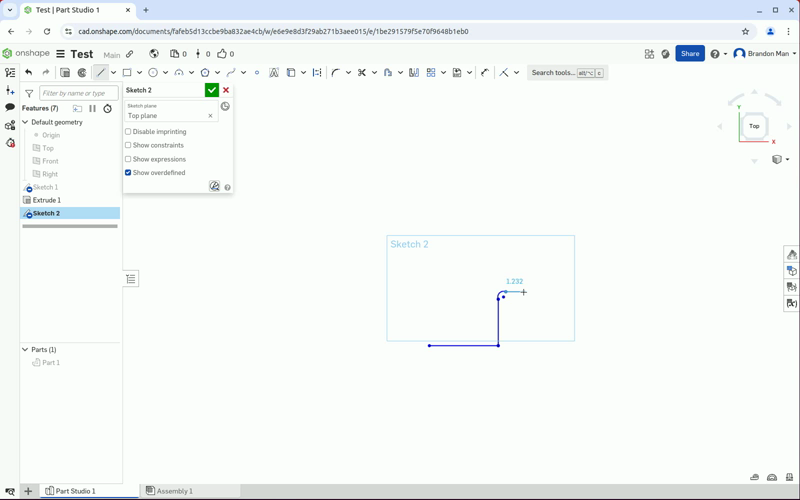
scroll(6)
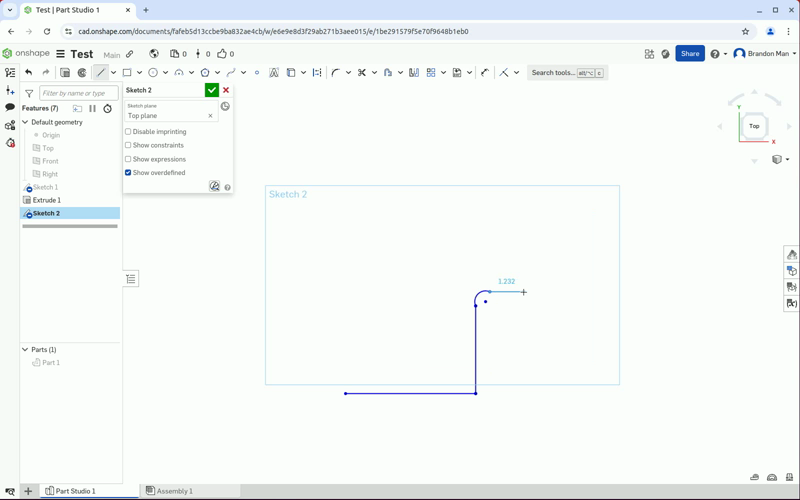
scroll(6)
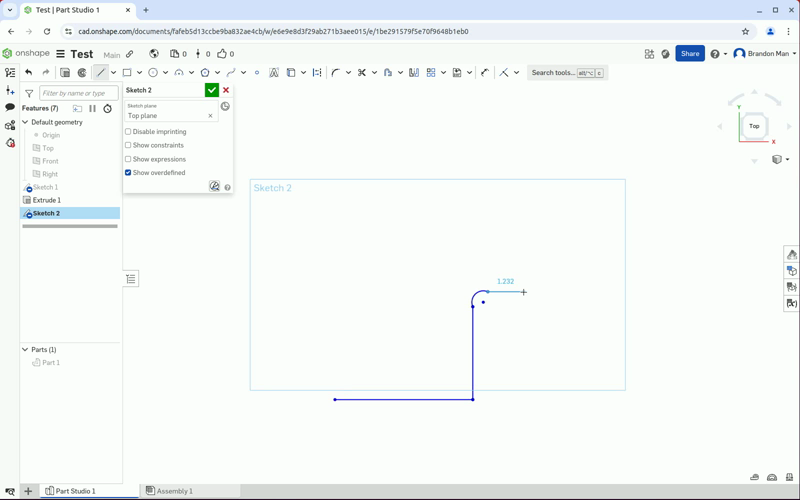
scroll(6)
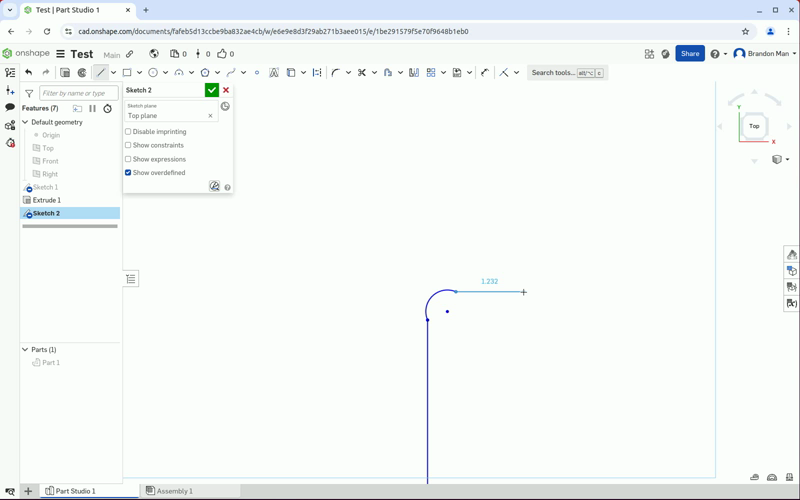
click(523, 291)
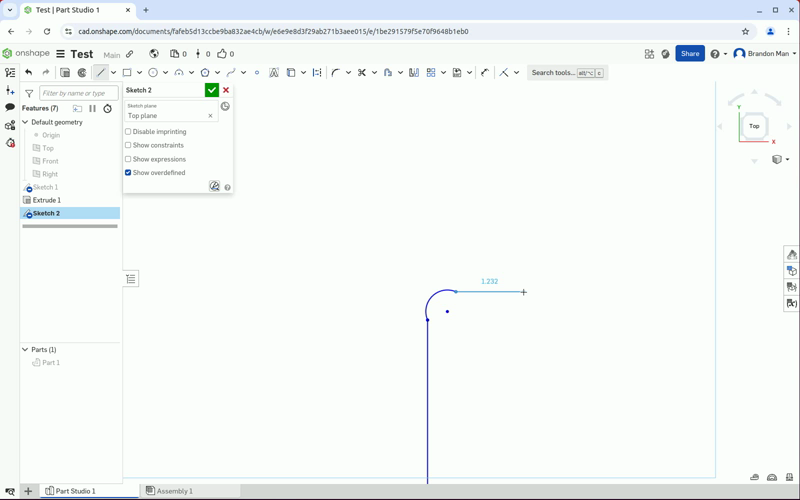
scroll(-6)
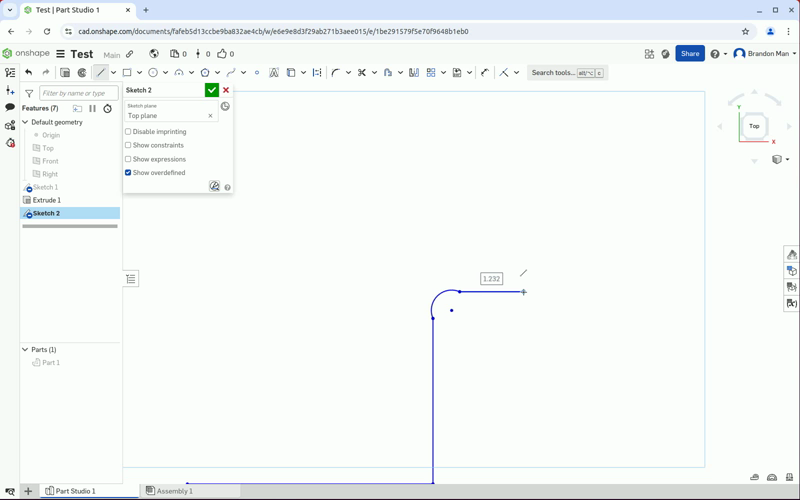
scroll(-6)
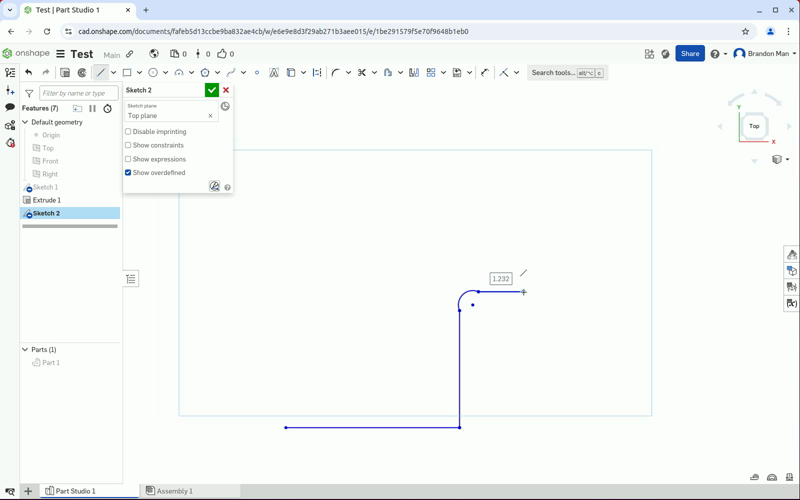
scroll(-6)
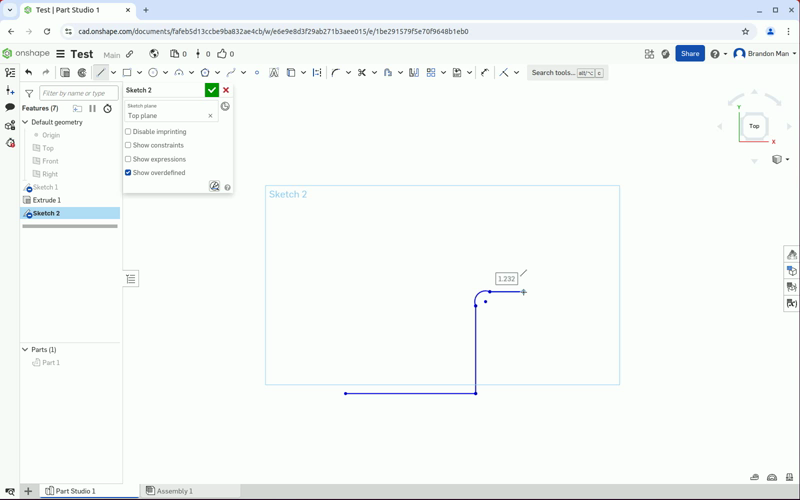
scroll(-6)
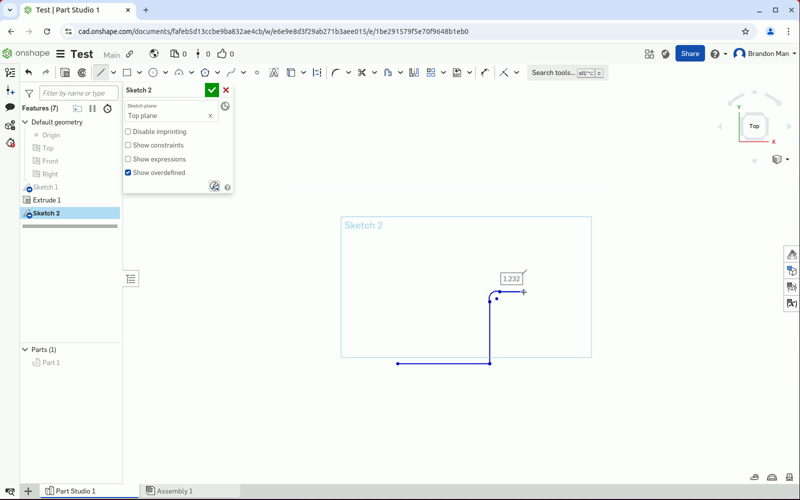
scroll(-6)
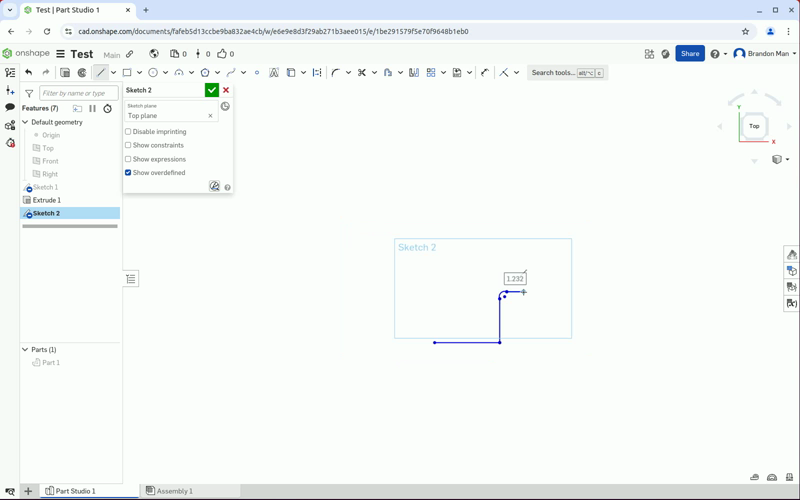
scroll(-6)
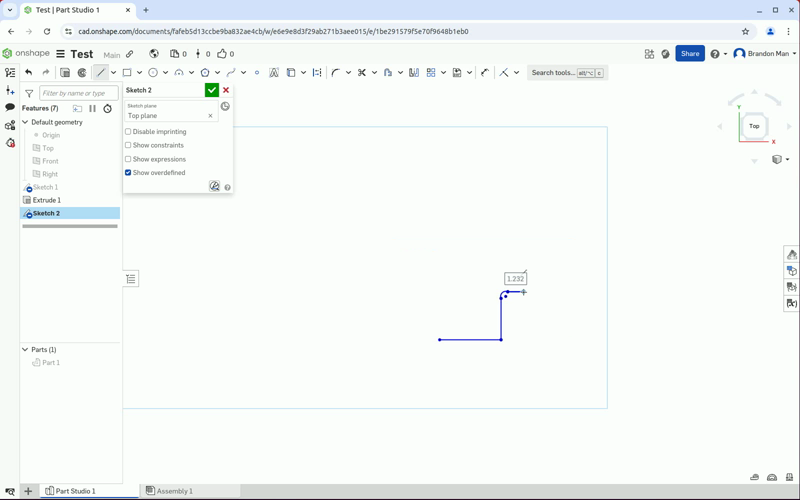
scroll(-6)
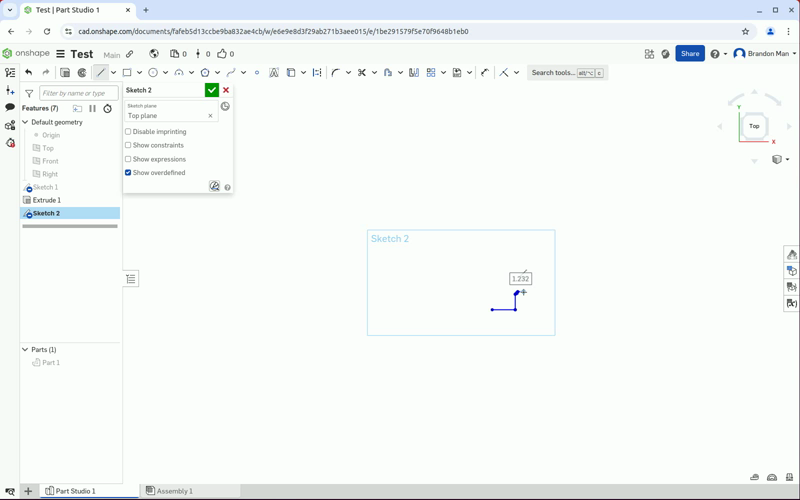
key_up(shift)
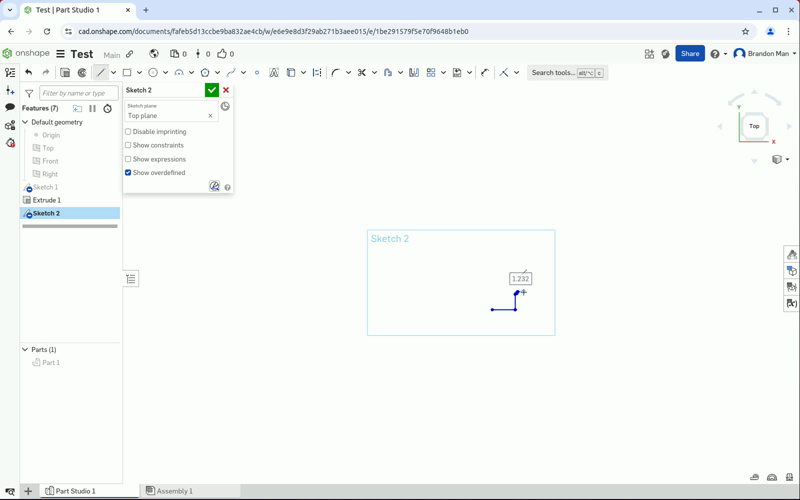
key(esc)
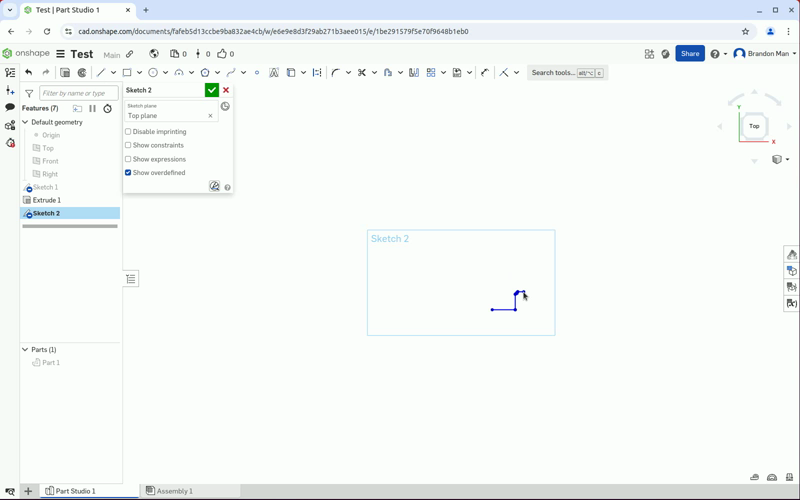
key(a)
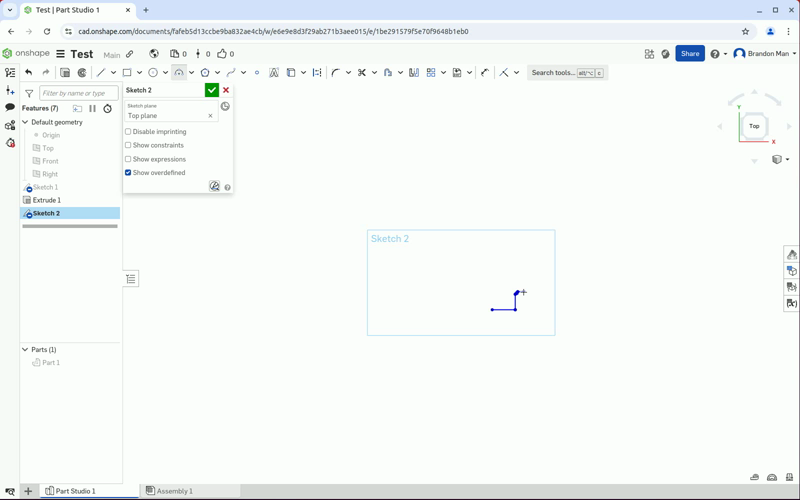
mouse_move(523, 291)
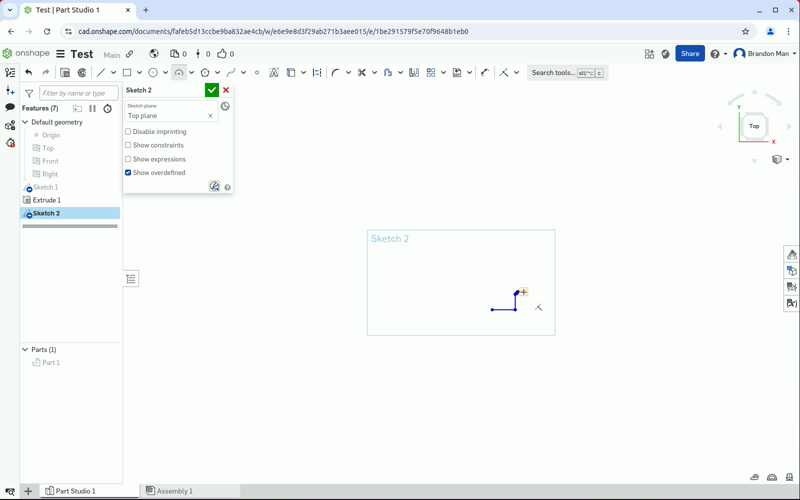
click(523, 291)
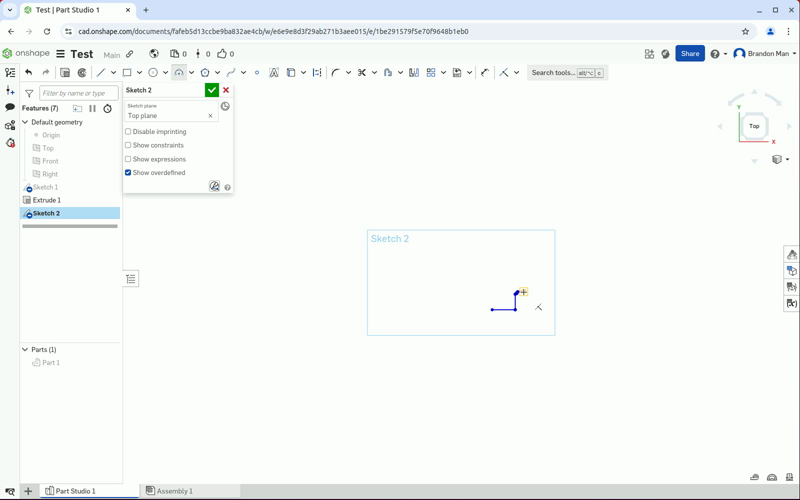
key_down(shift)
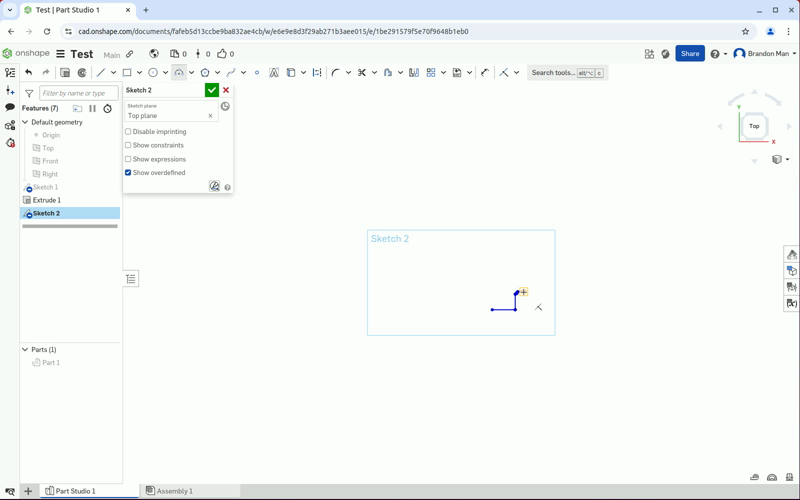
mouse_move(529, 285)
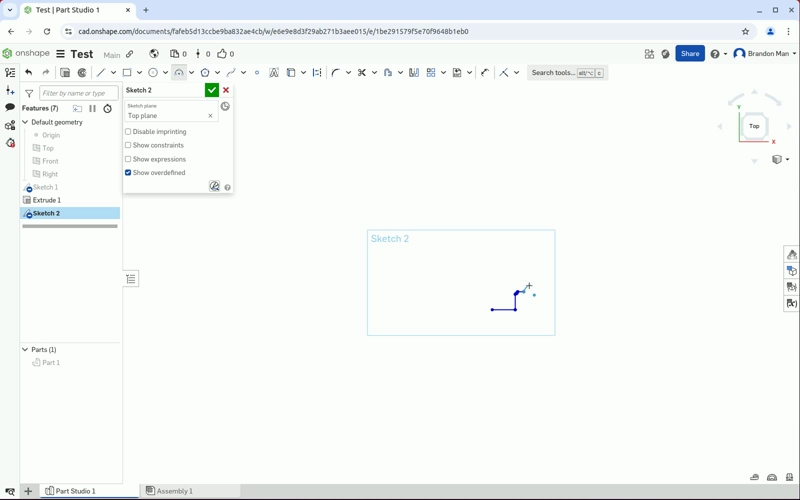
click(529, 285)
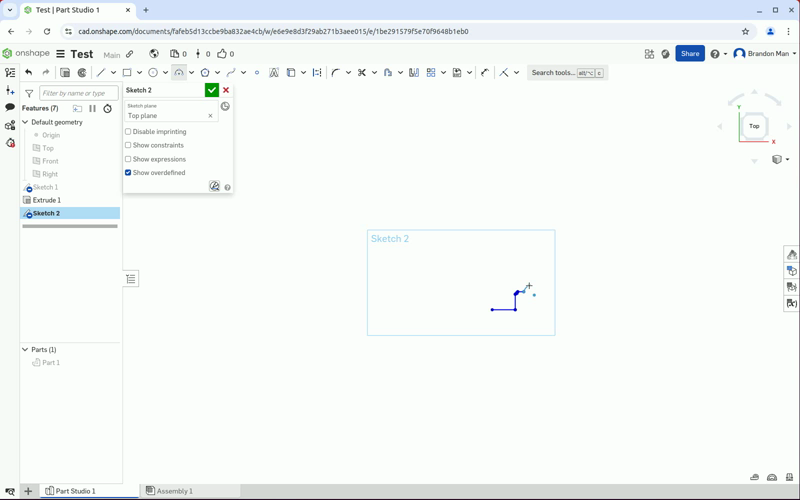
mouse_move(527, 289)
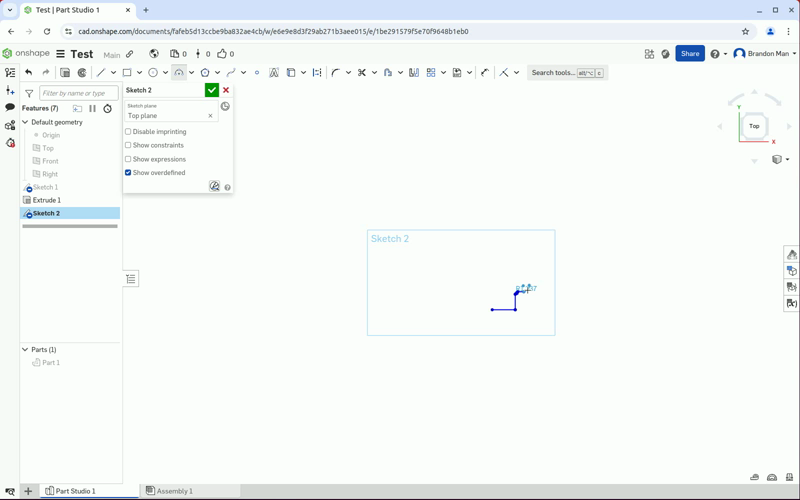
click(527, 289)
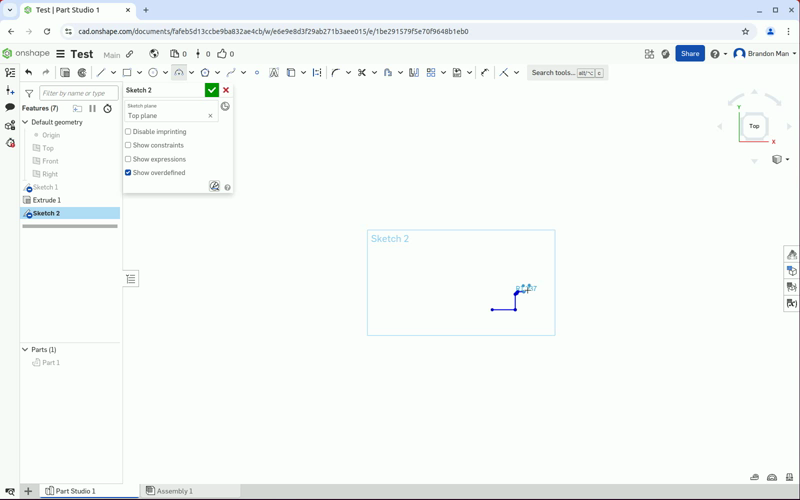
key_up(shift)
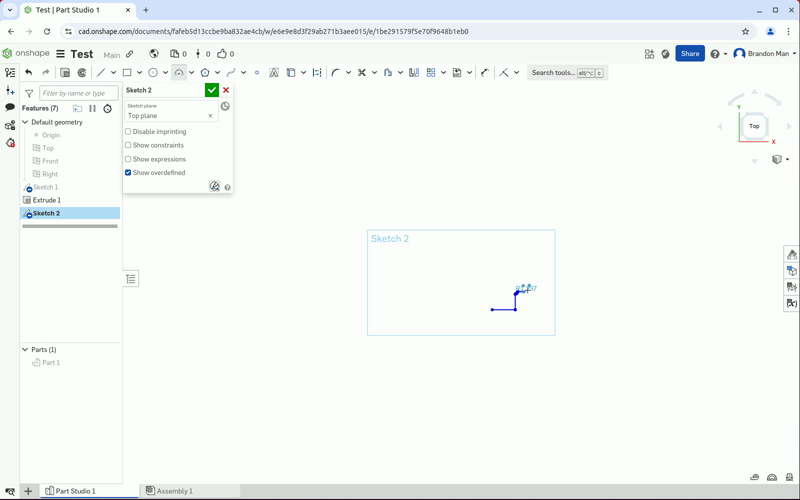
key(esc)
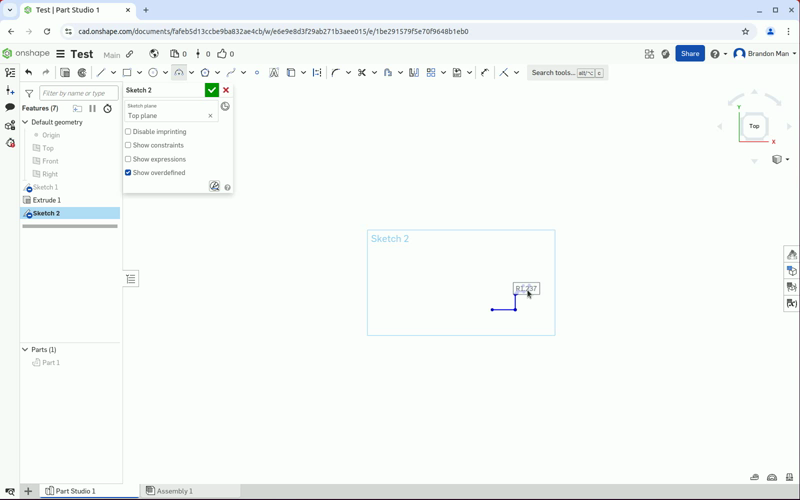
key(l)
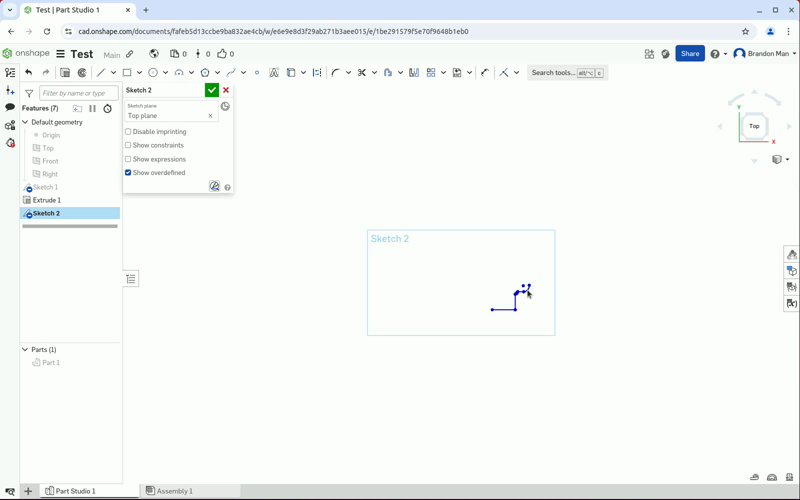
mouse_move(529, 285)
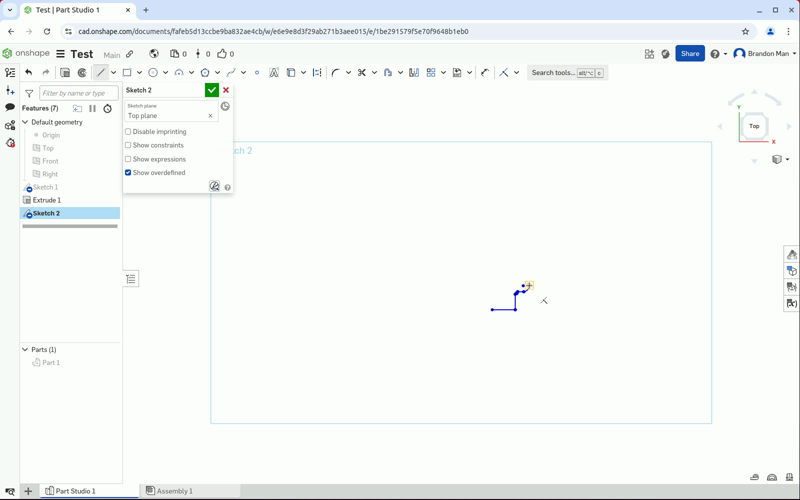
click(529, 285)
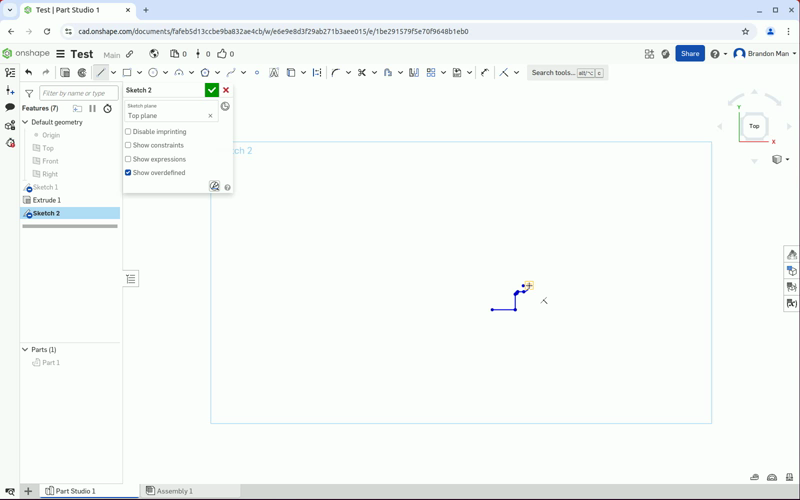
key_down(shift)
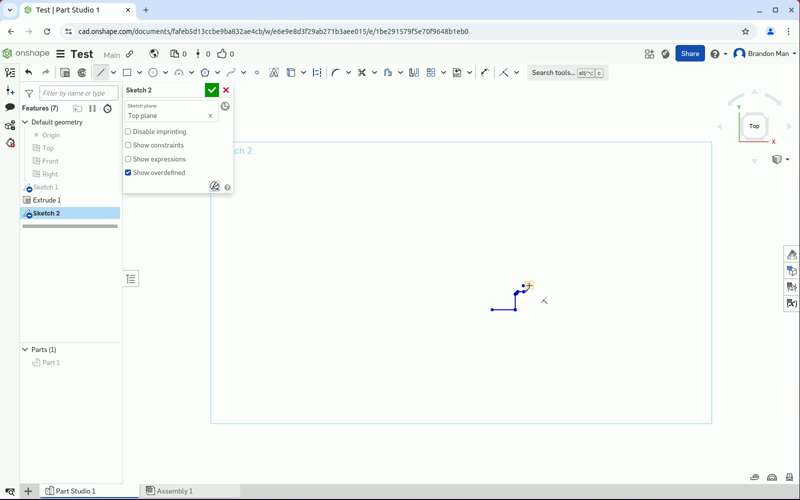
mouse_move(559, 285)
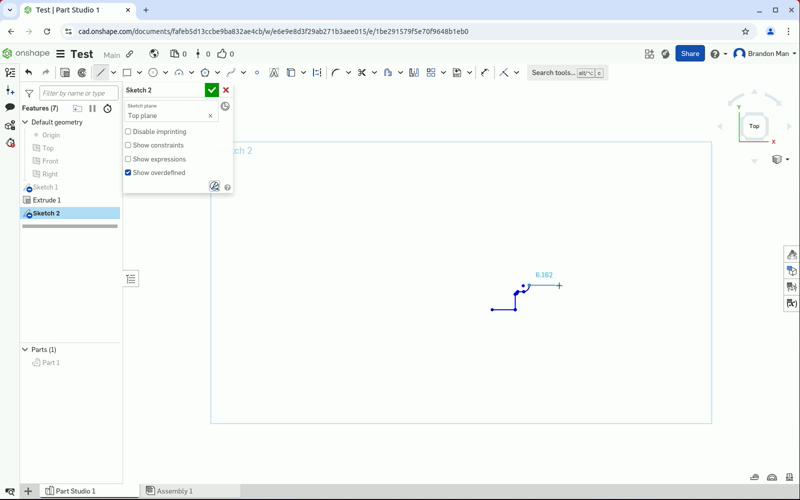
mouse_move(529, 248)
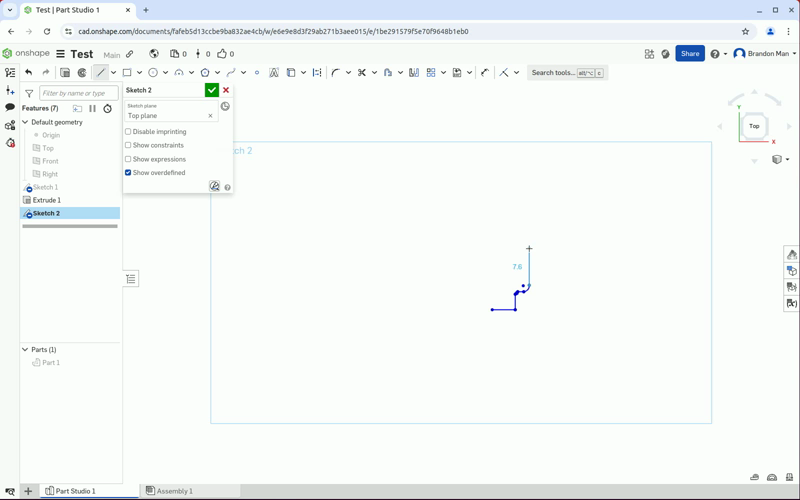
click(529, 248)
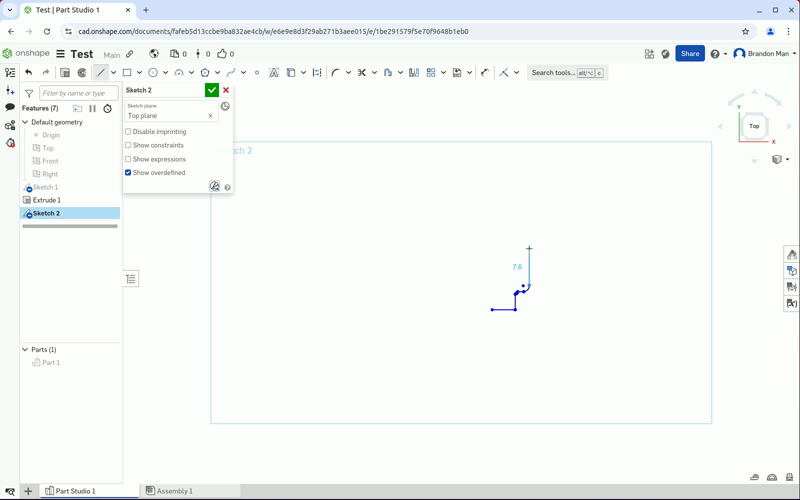
key_up(shift)
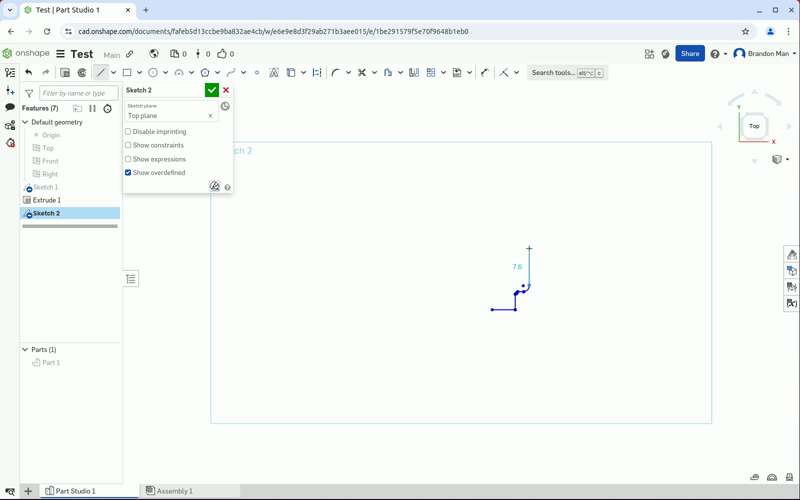
key(esc)
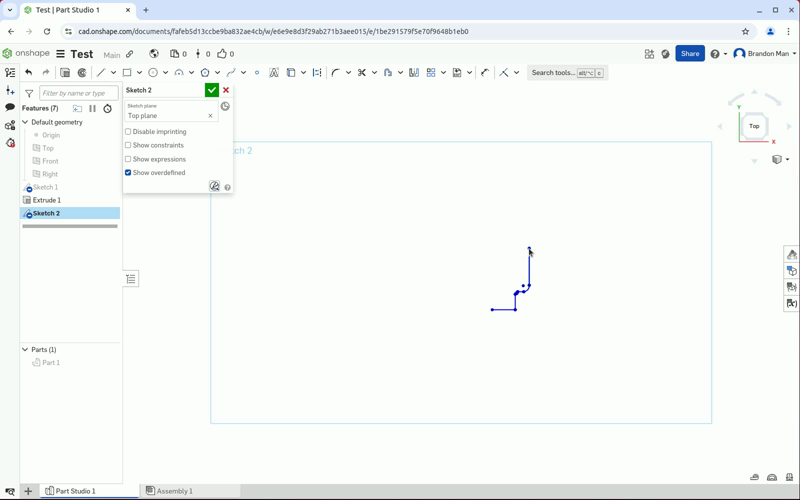
key(a)
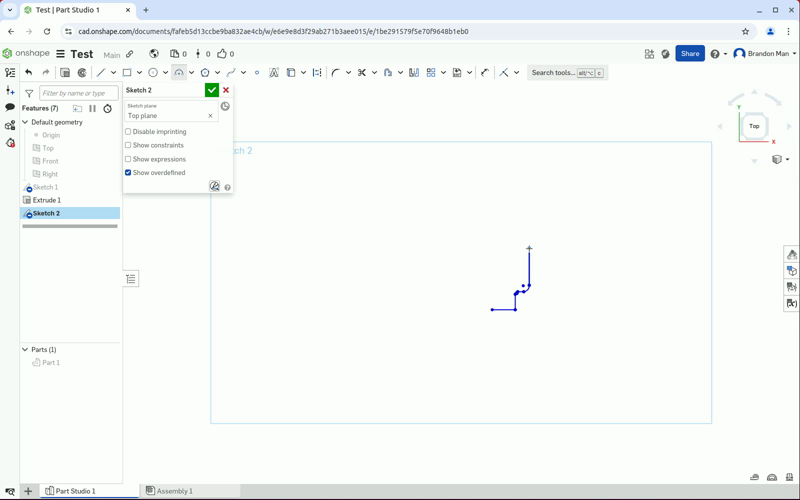
mouse_move(529, 248)
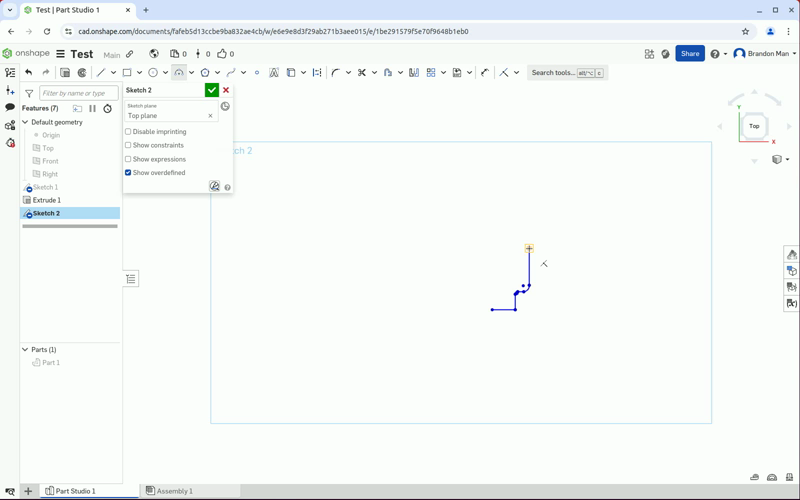
click(529, 248)
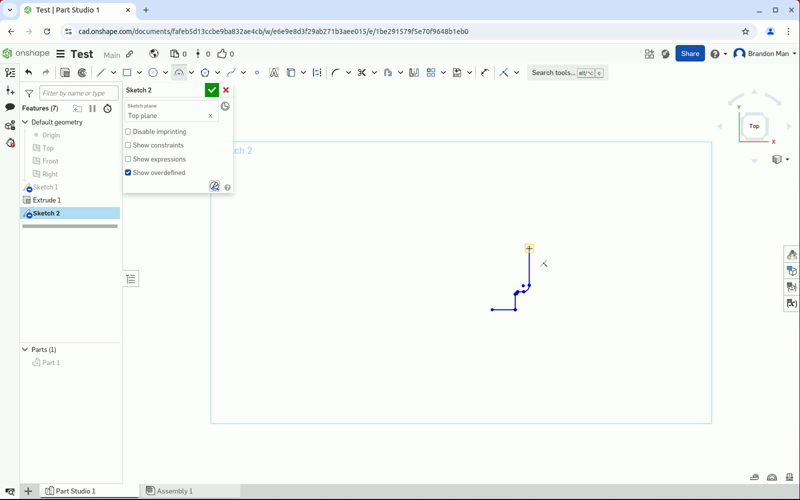
key_down(shift)
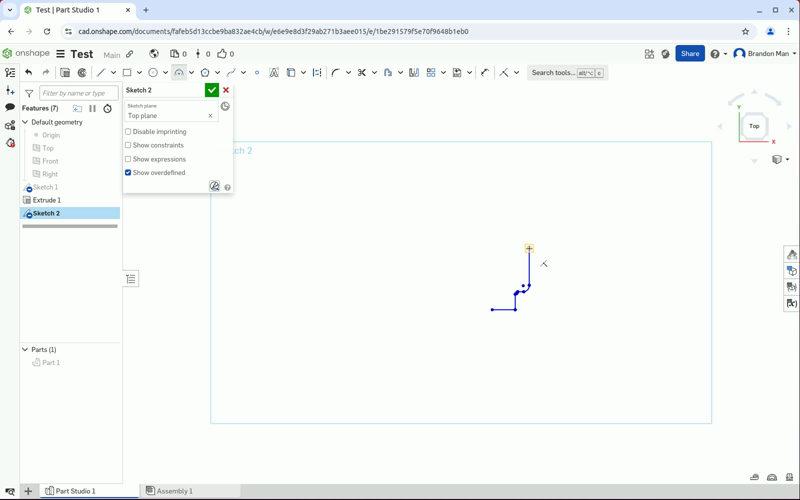
mouse_move(523, 242)
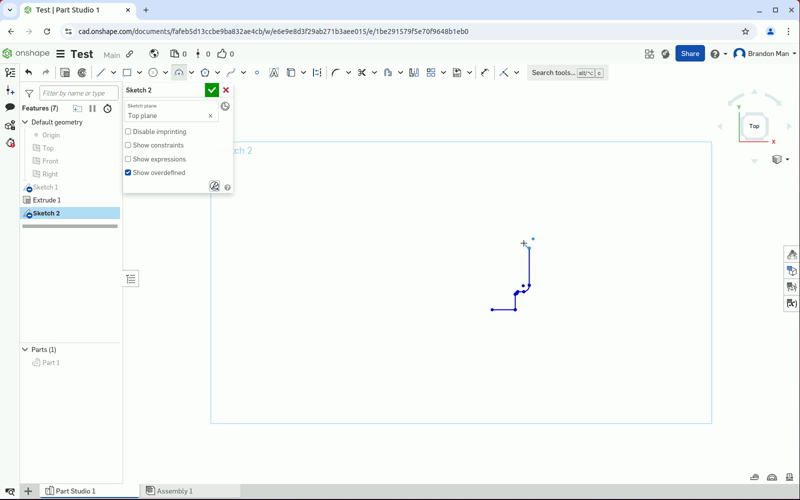
click(523, 242)
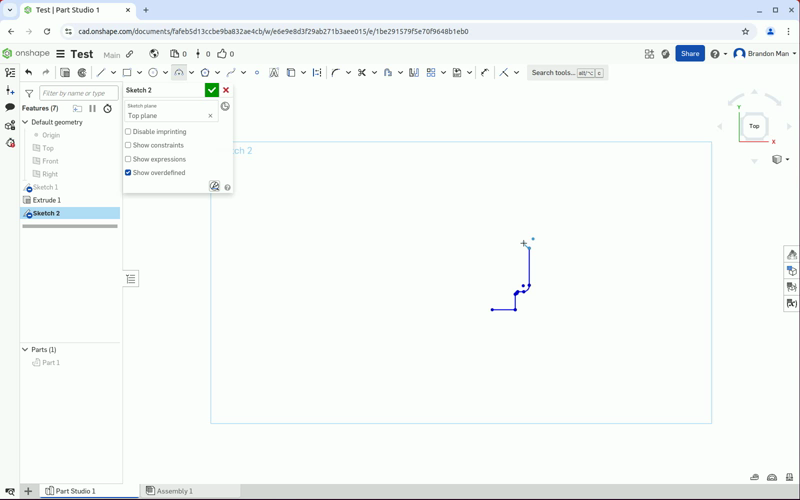
mouse_move(527, 244)
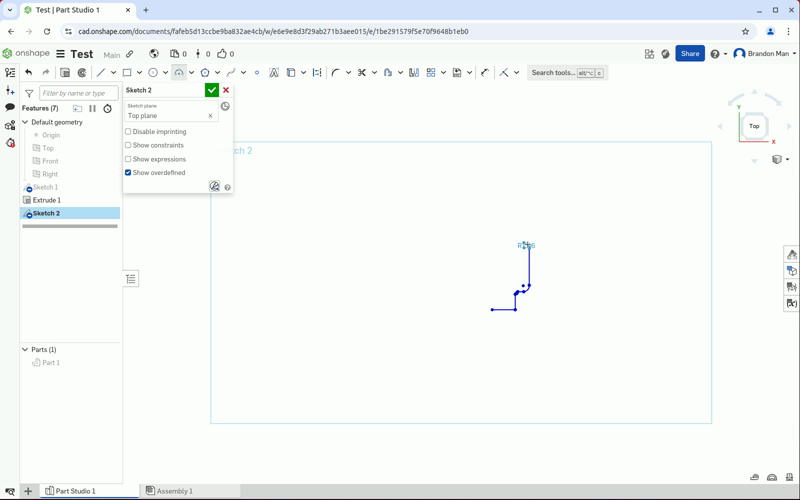
scroll(6)
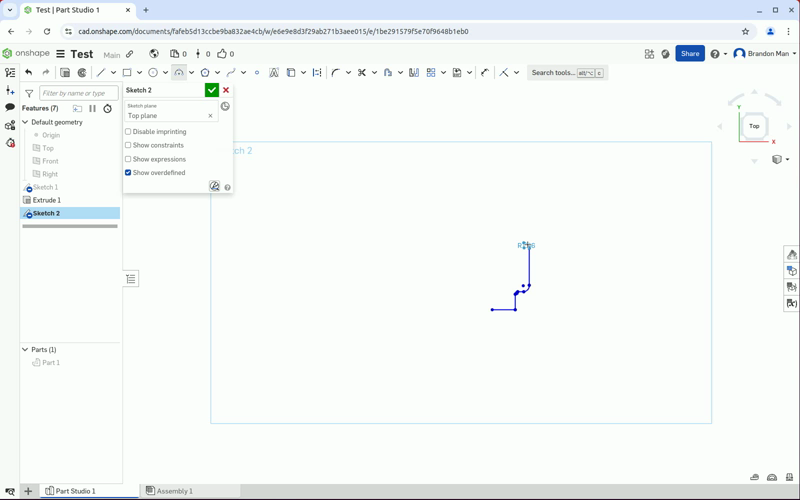
scroll(6)
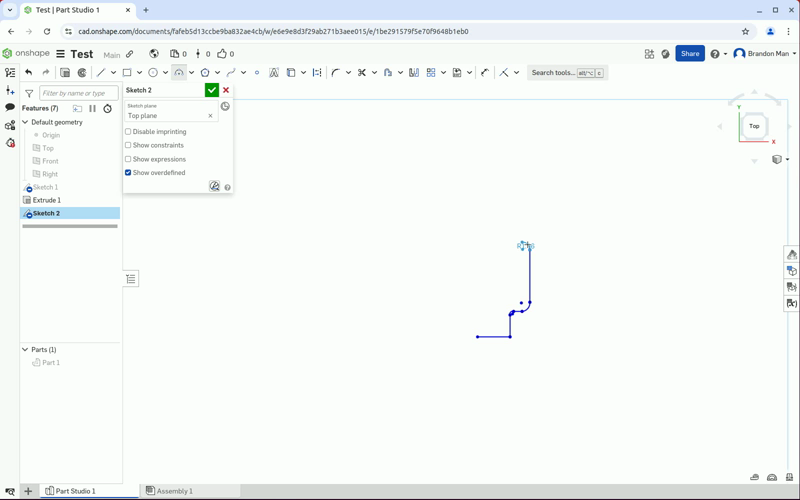
scroll(6)
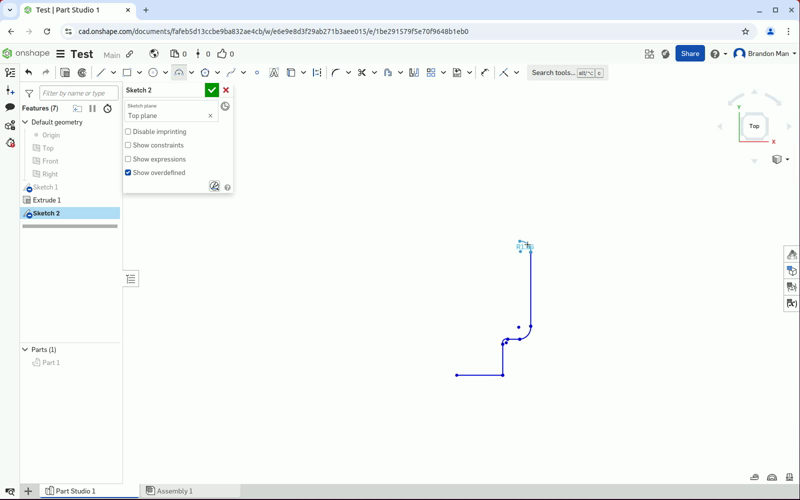
scroll(6)
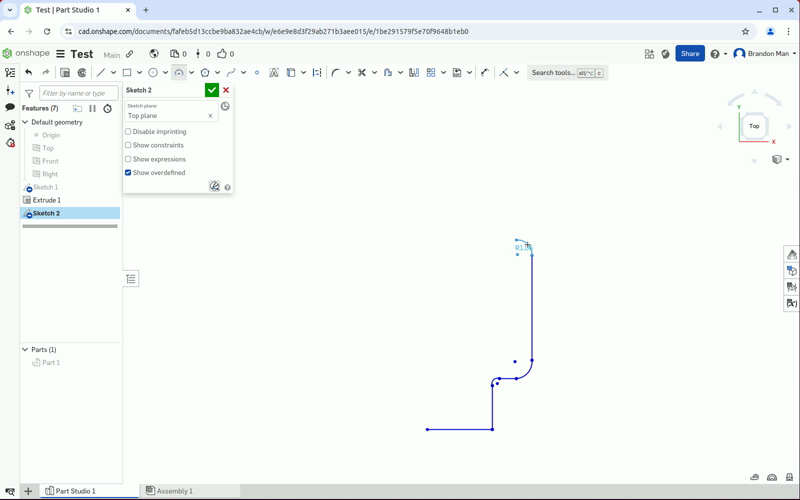
scroll(6)
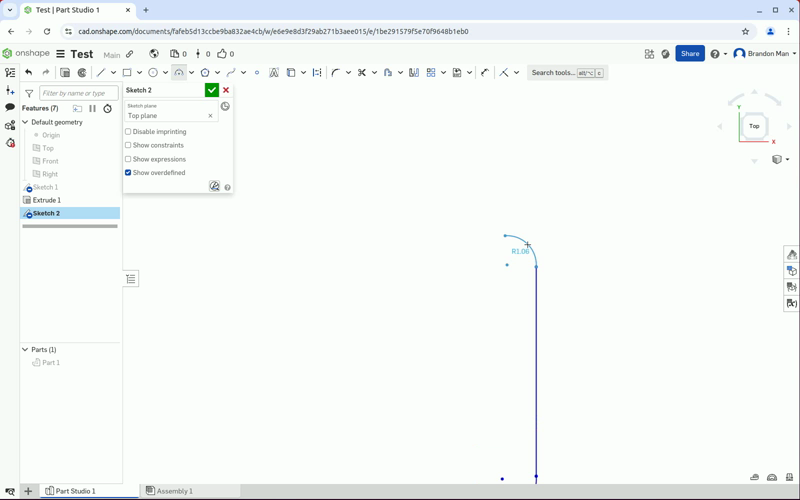
scroll(6)
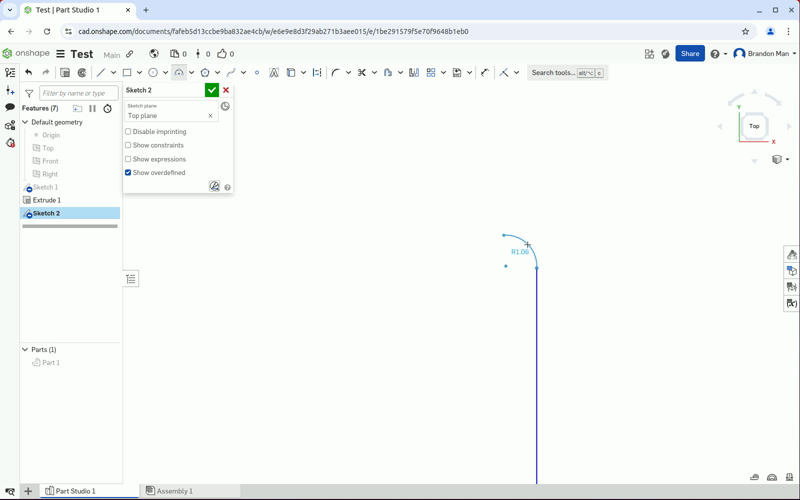
scroll(6)
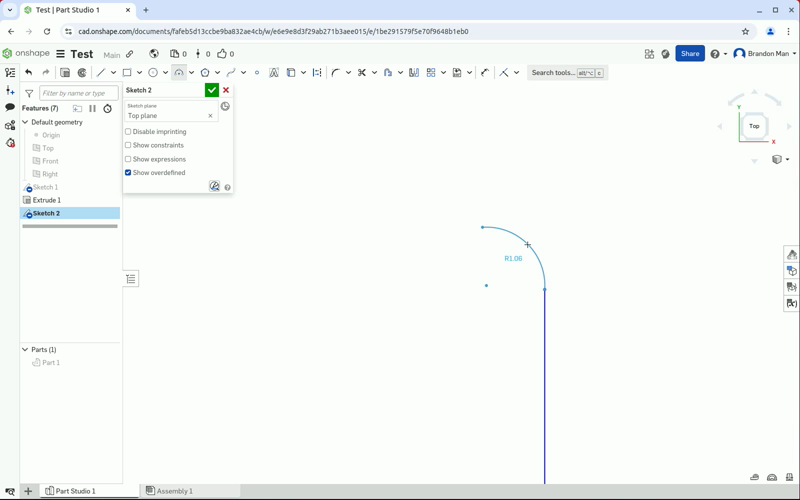
click(527, 244)
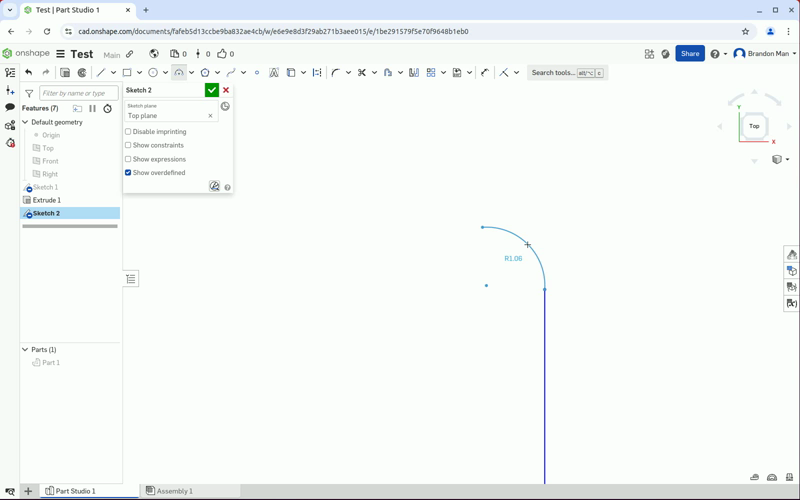
scroll(-6)
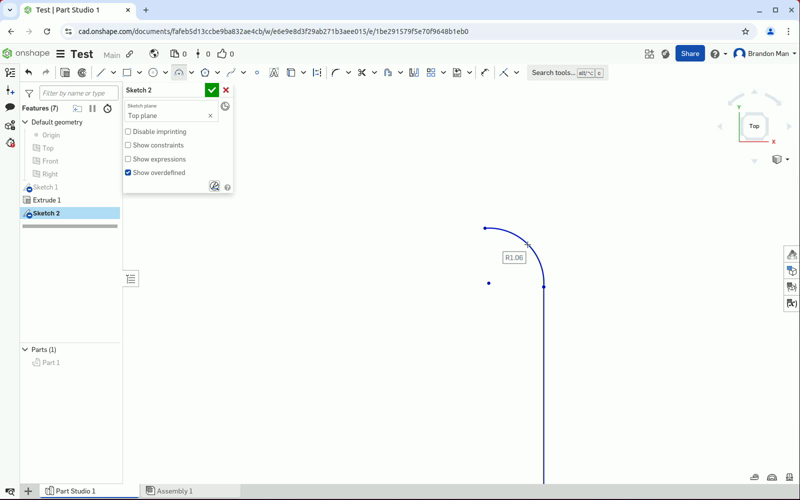
scroll(-6)
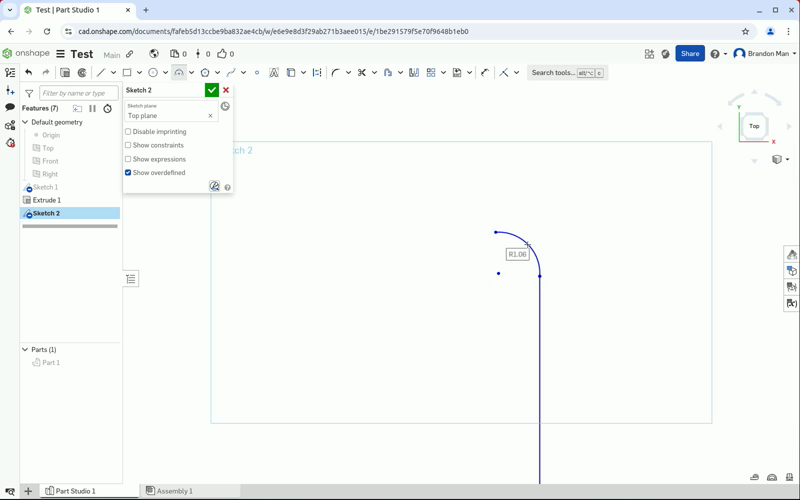
scroll(-6)
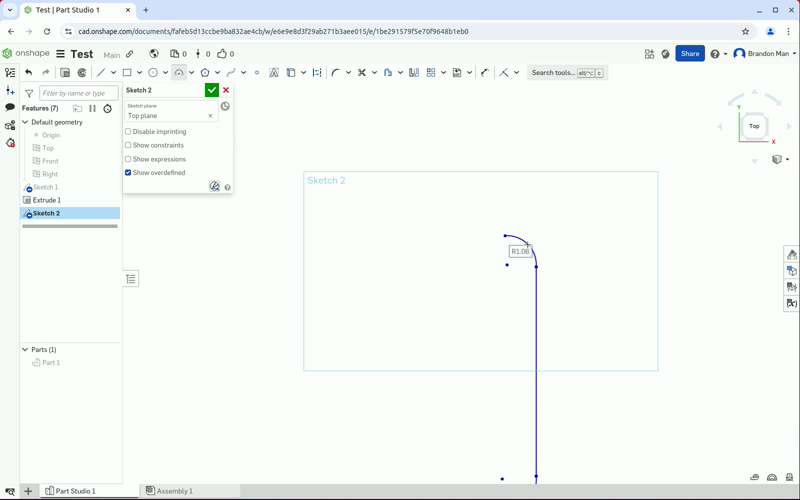
scroll(-6)
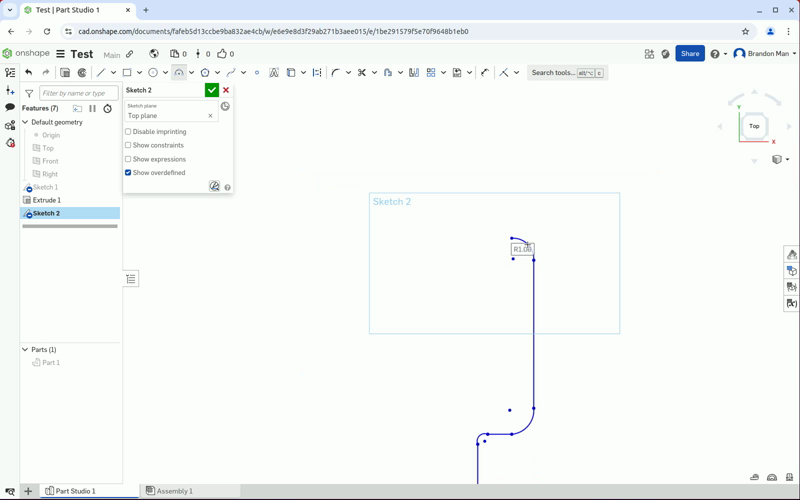
scroll(-6)
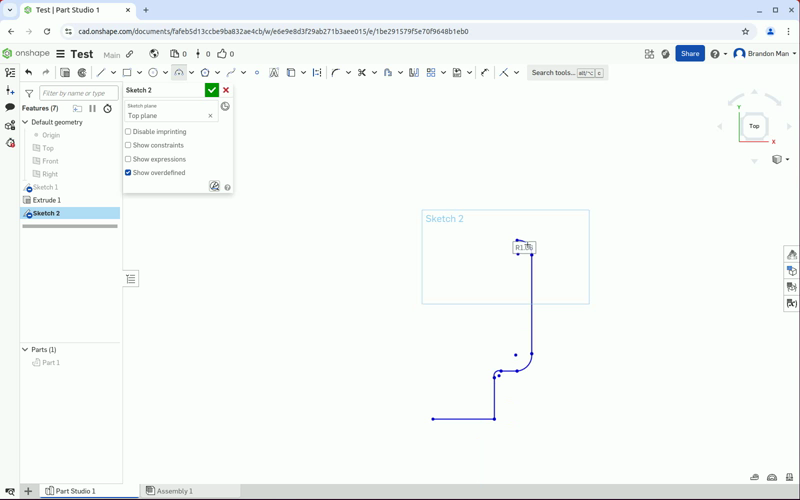
scroll(-6)
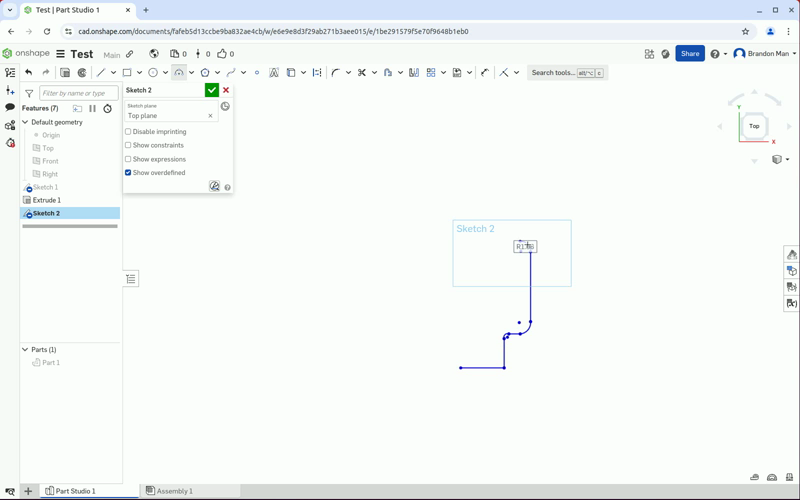
scroll(-6)
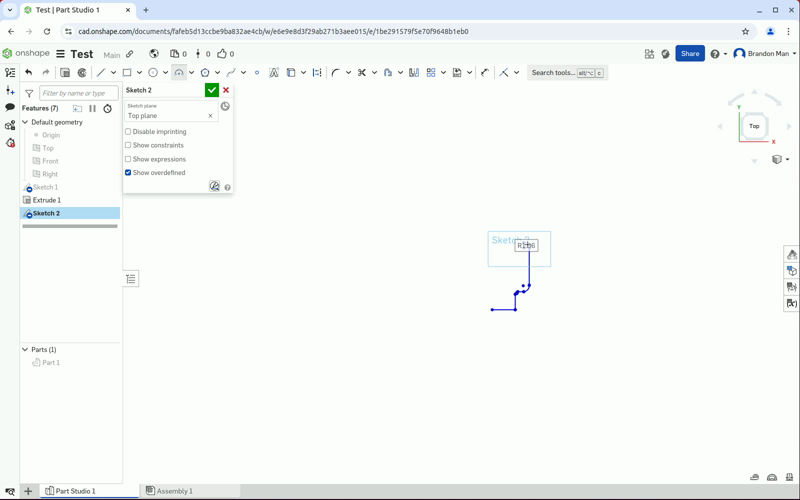
key_up(shift)
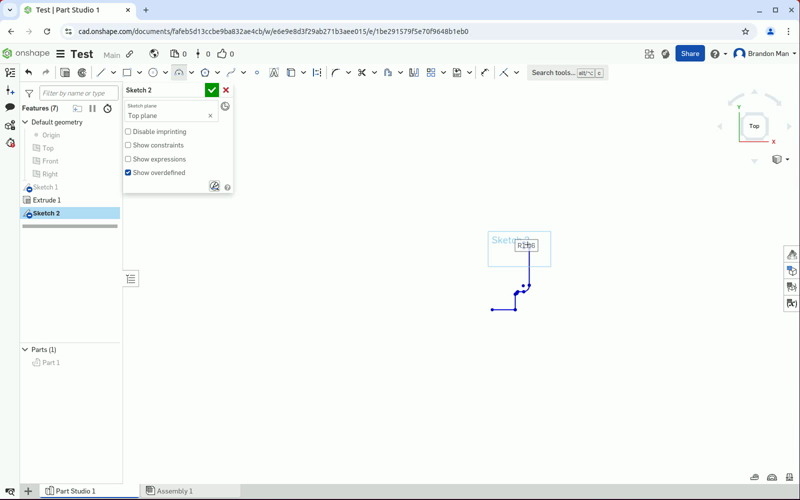
key(esc)
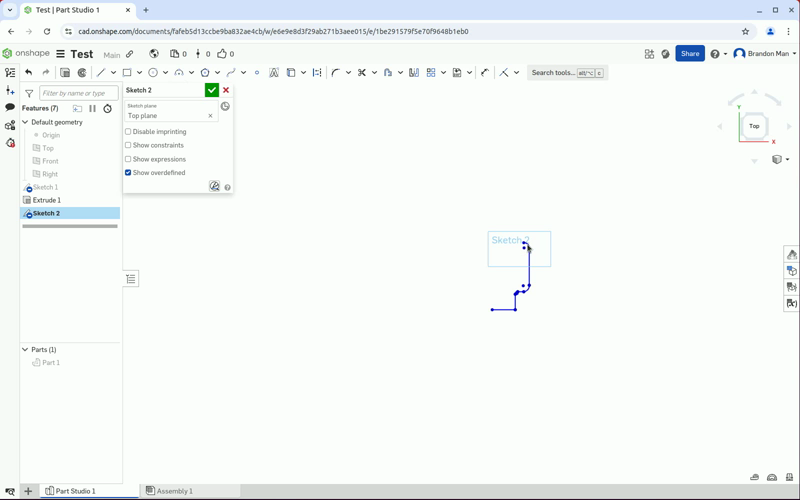
key(l)
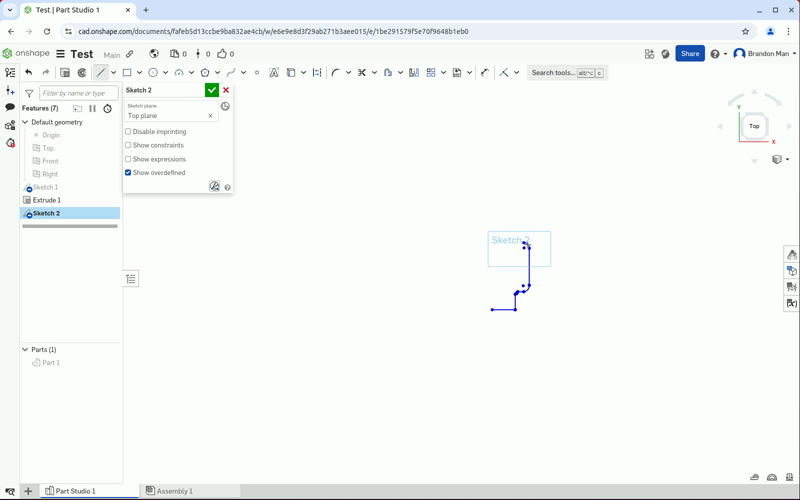
mouse_move(523, 242)
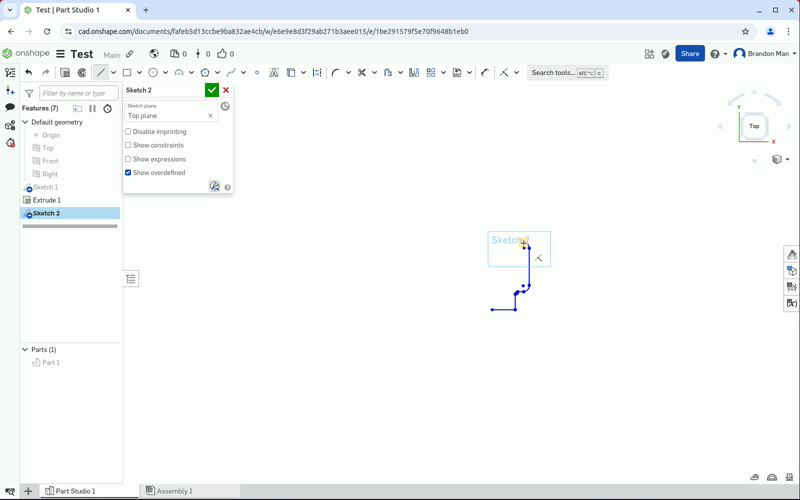
scroll(6)
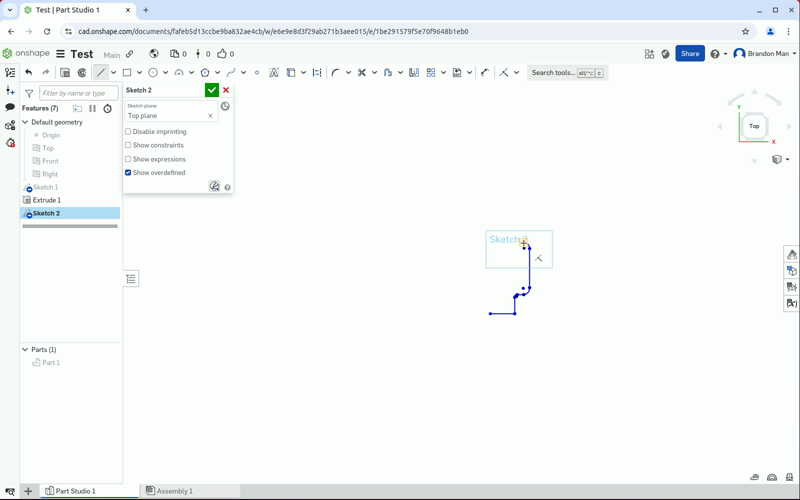
scroll(6)
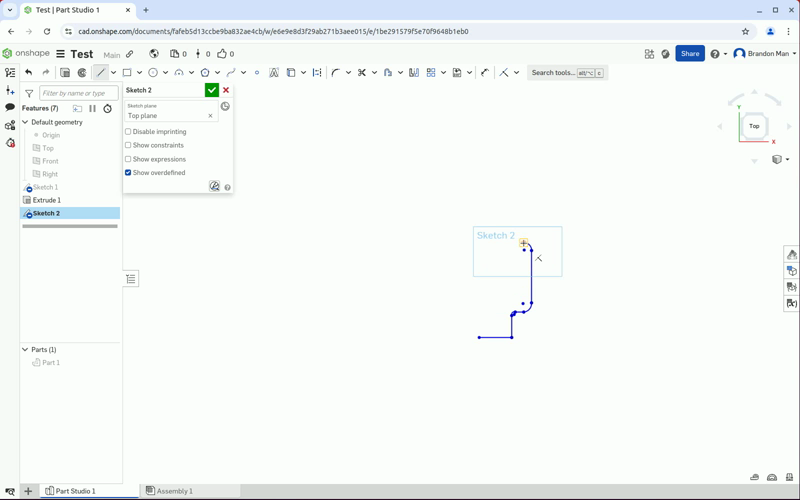
scroll(6)
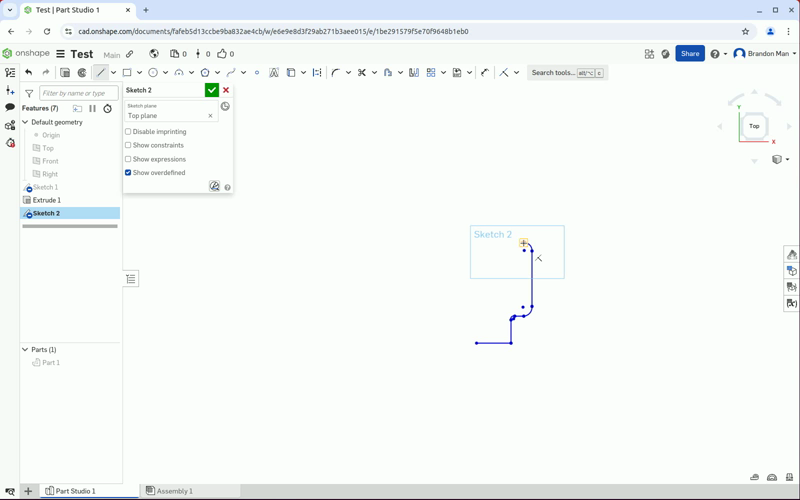
scroll(6)
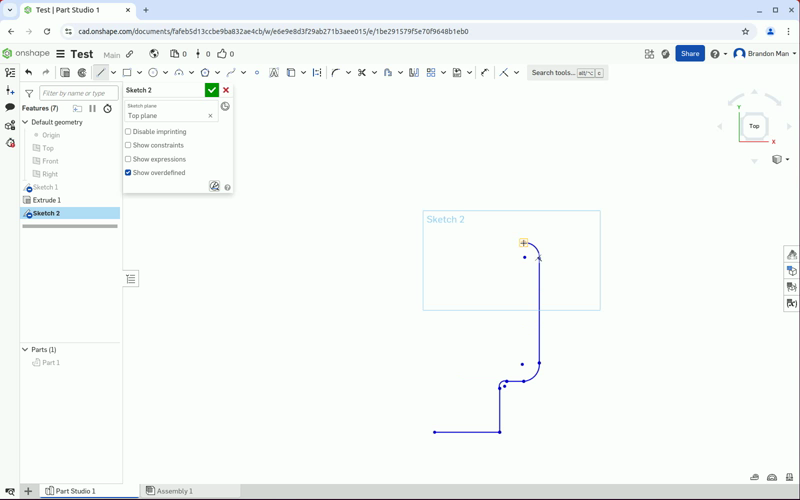
scroll(6)
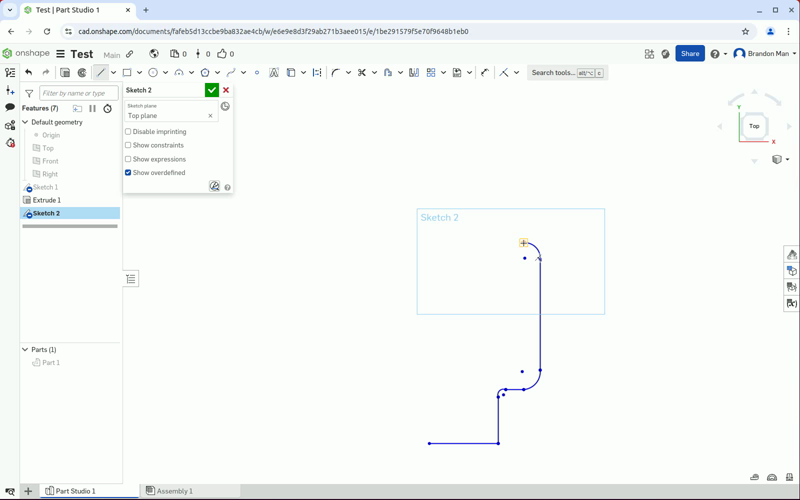
scroll(6)
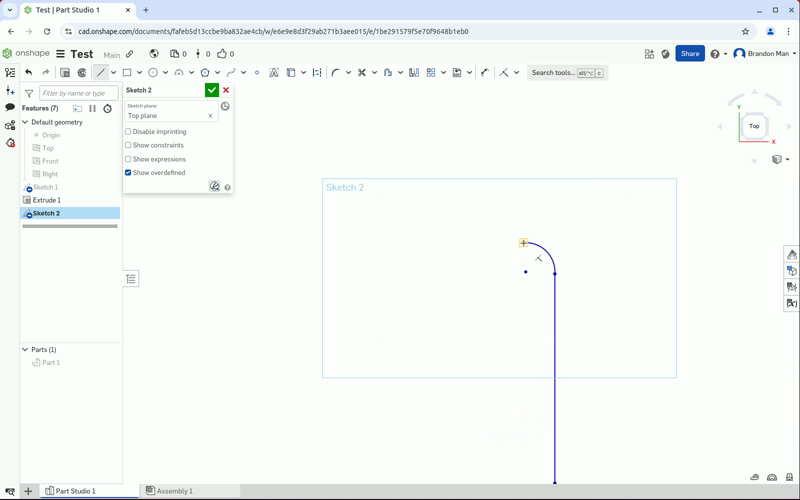
scroll(6)
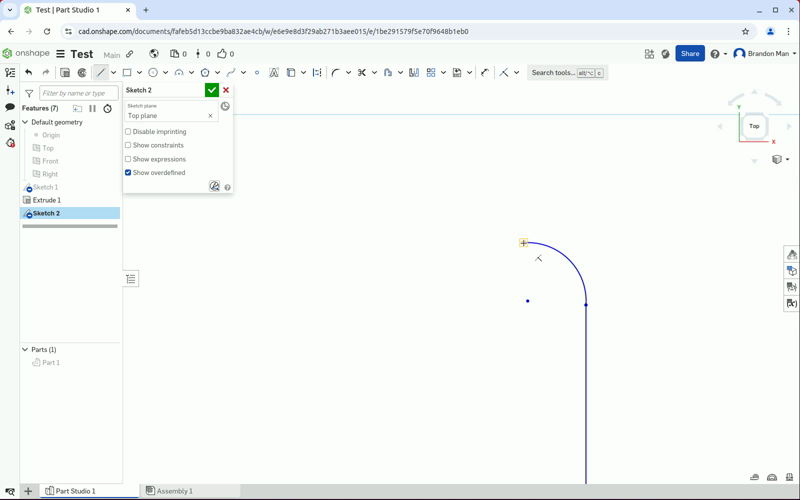
click(523, 242)
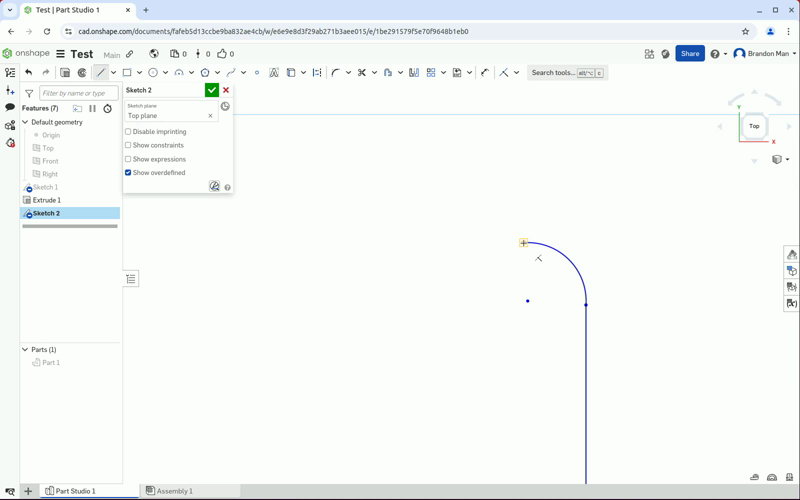
scroll(-6)
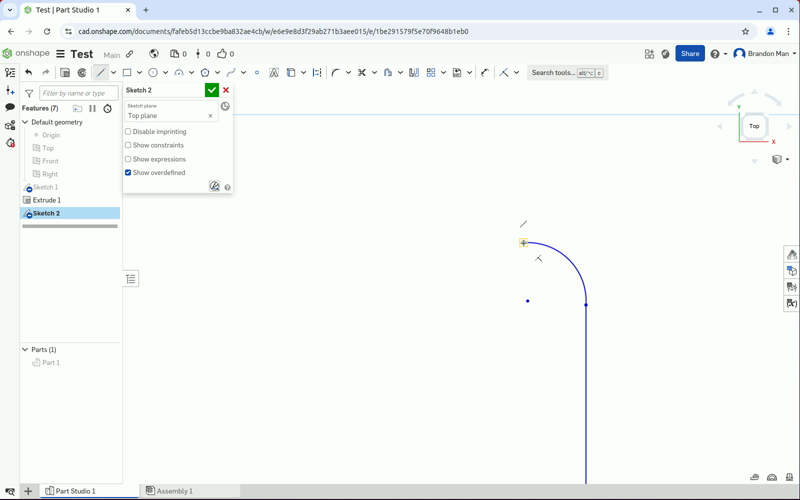
scroll(-6)
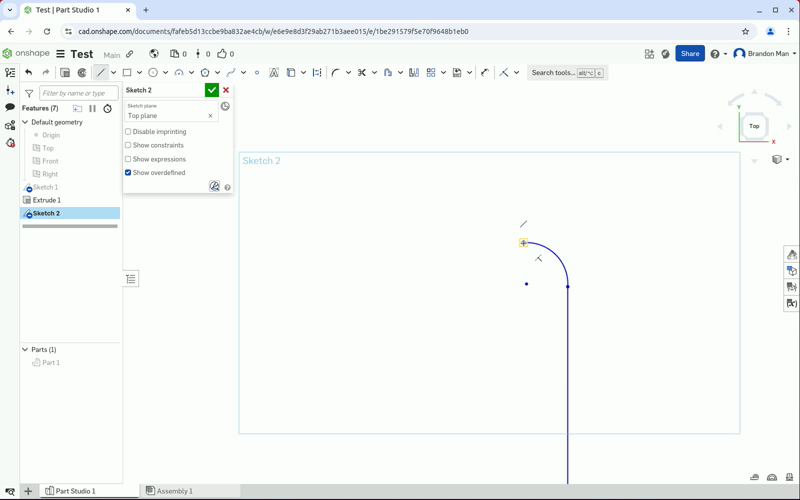
scroll(-6)
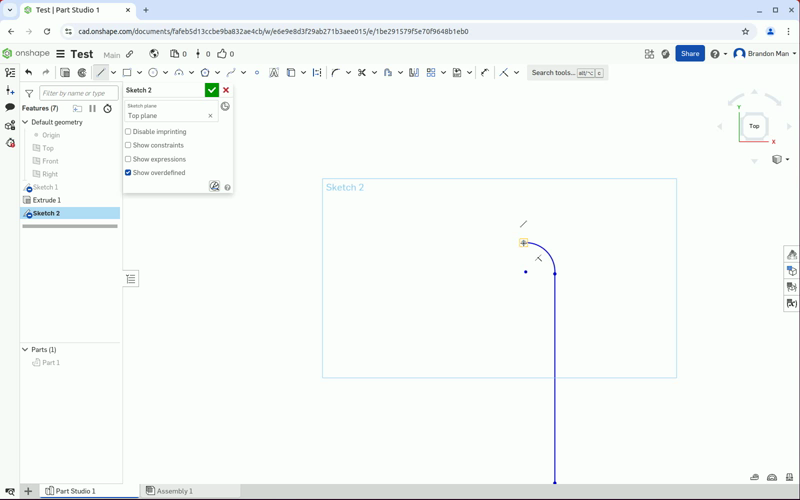
scroll(-6)
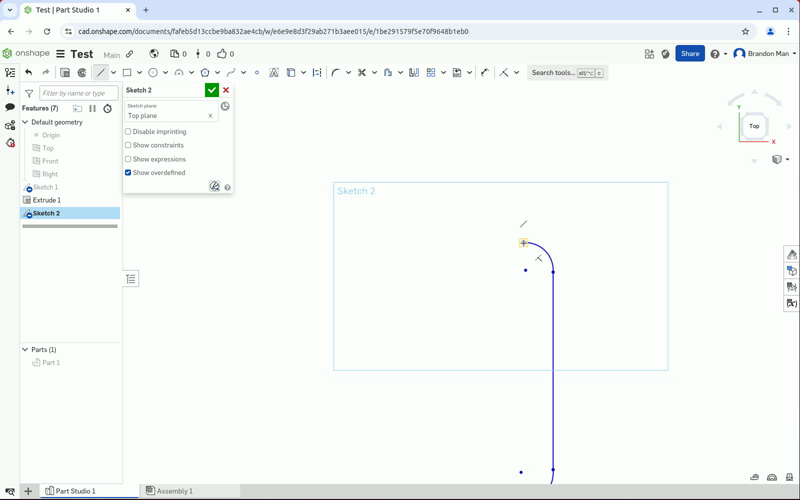
scroll(-6)
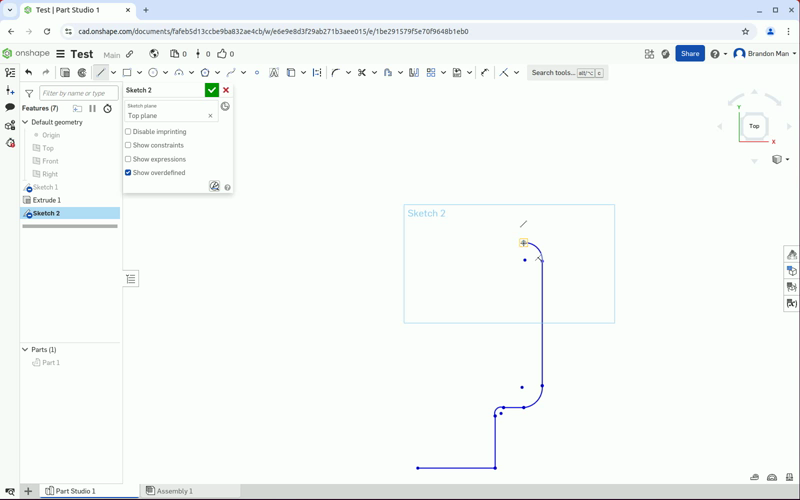
scroll(-6)
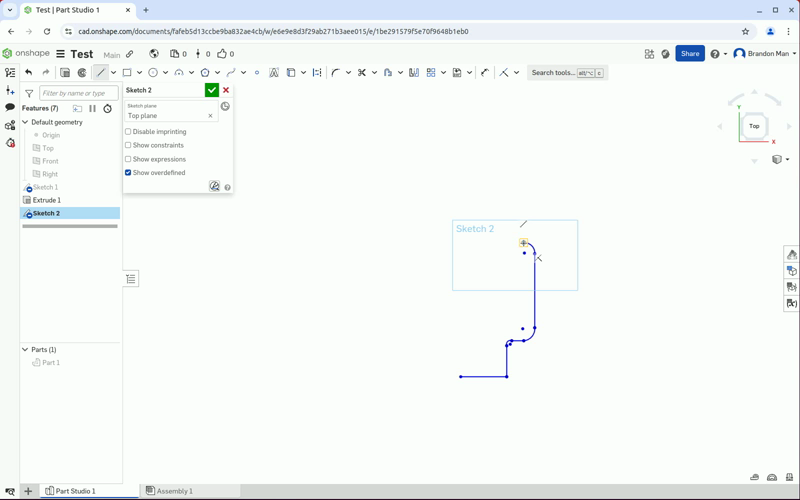
scroll(-6)
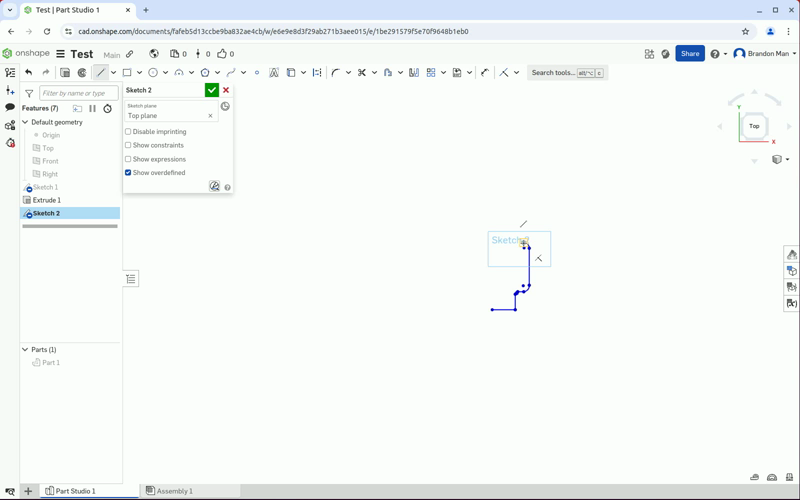
key_down(shift)
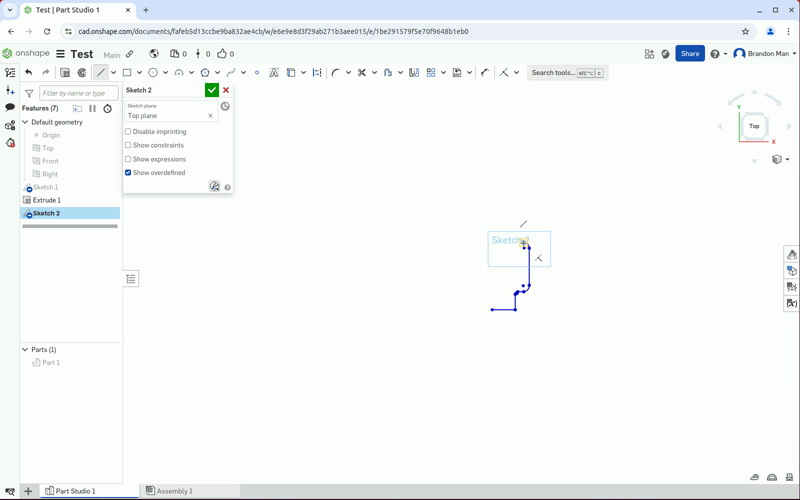
mouse_move(553, 242)
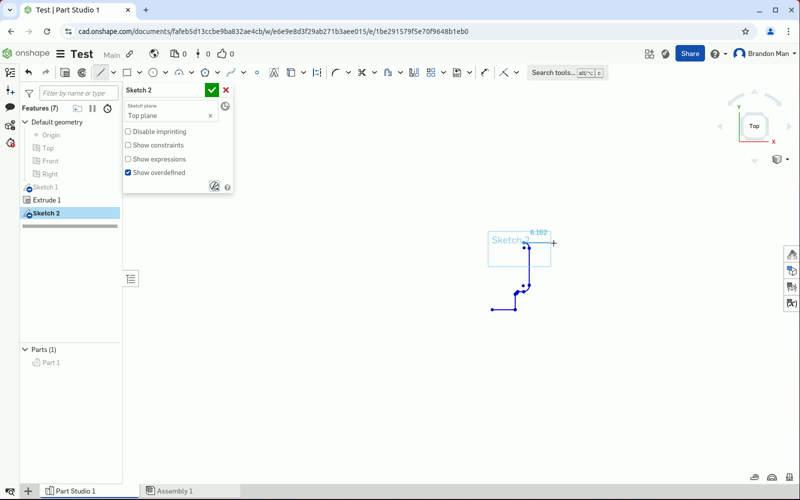
mouse_move(498, 242)
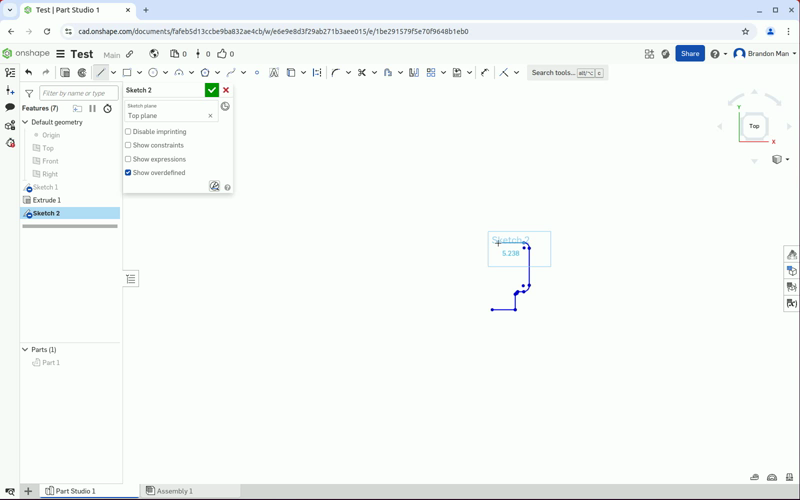
click(498, 242)
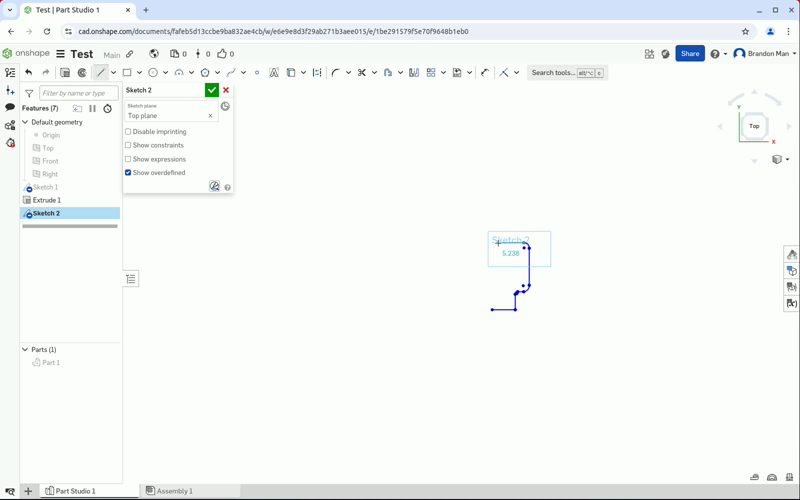
key_up(shift)
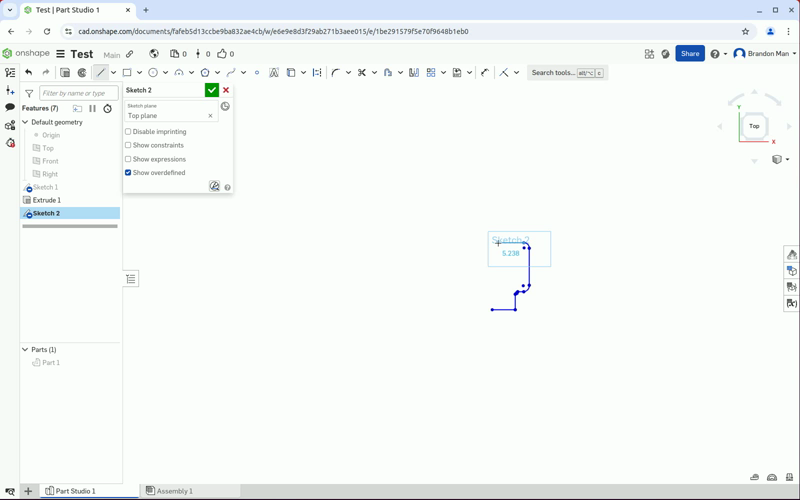
key(esc)
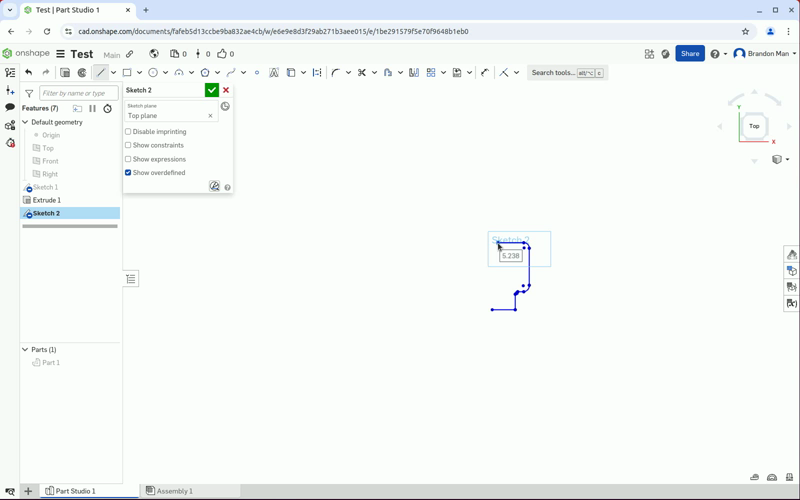
key(a)
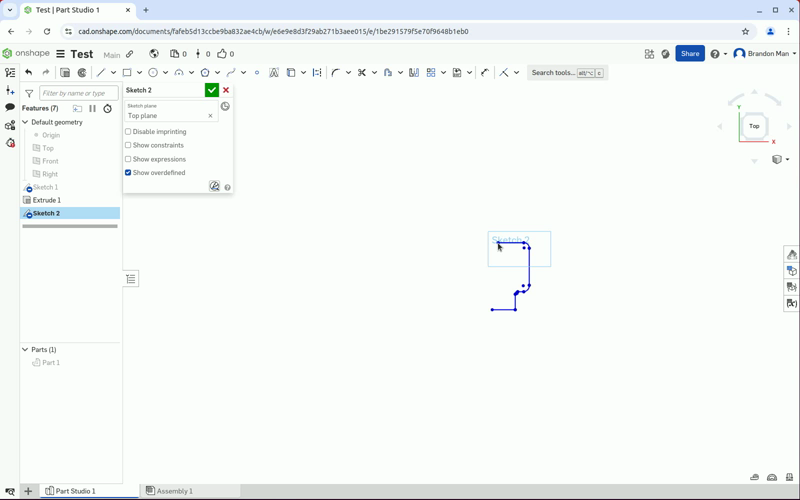
mouse_move(498, 242)
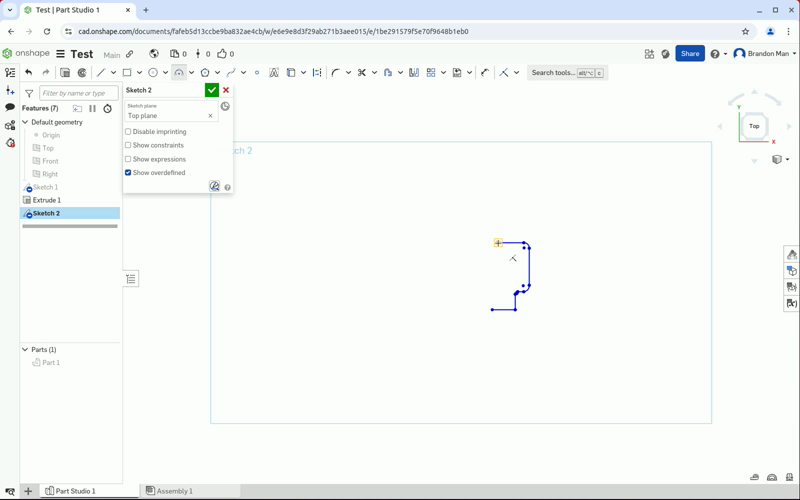
click(498, 242)
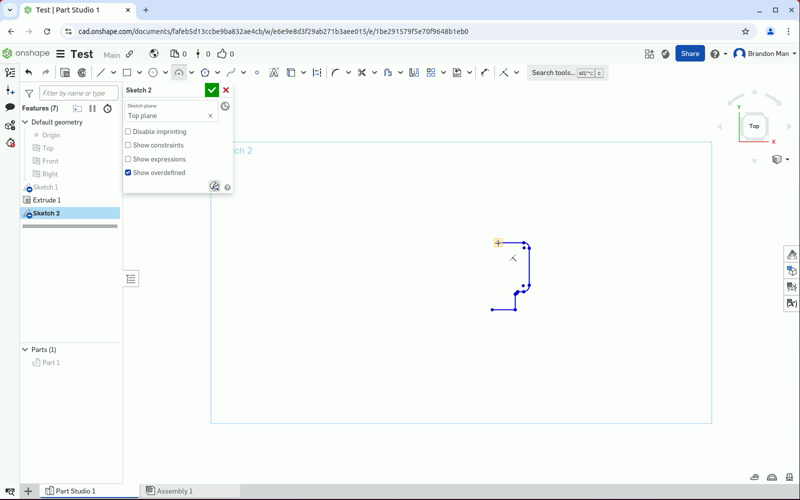
key_down(shift)
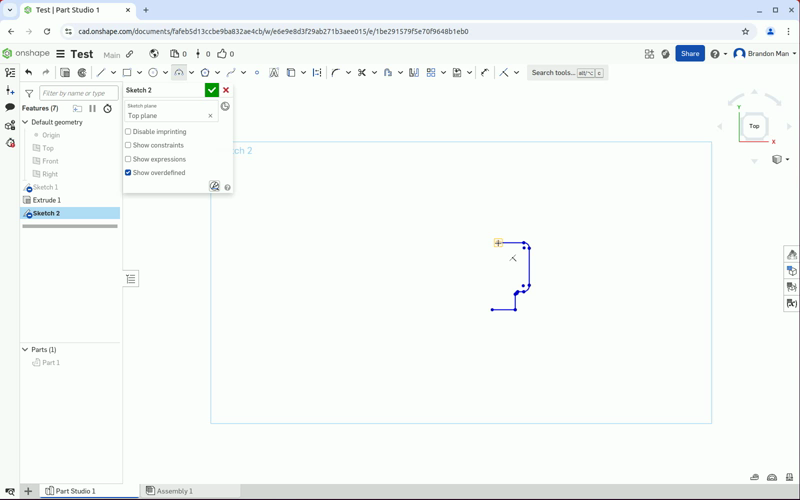
mouse_move(492, 248)
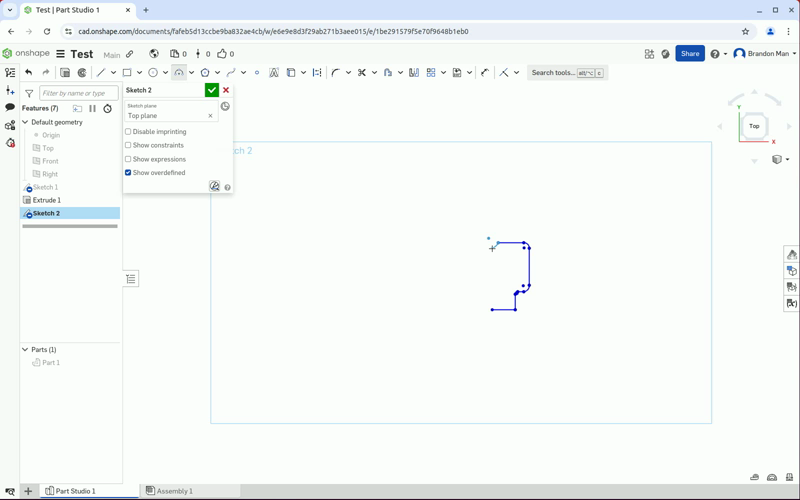
click(492, 248)
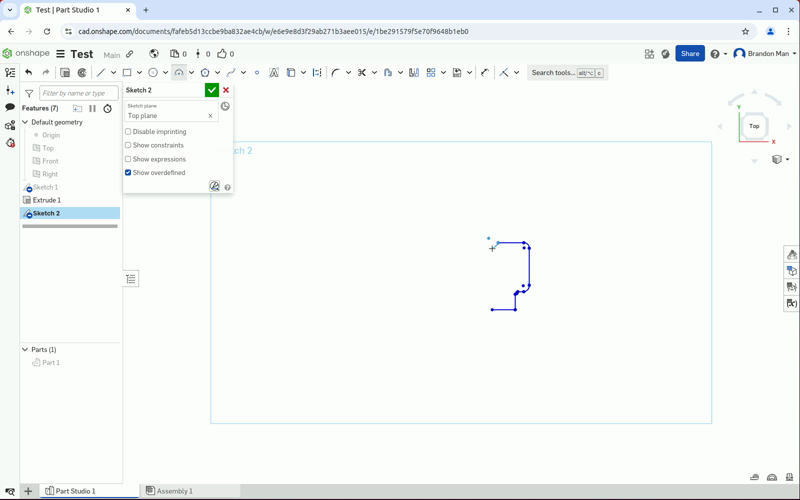
mouse_move(494, 244)
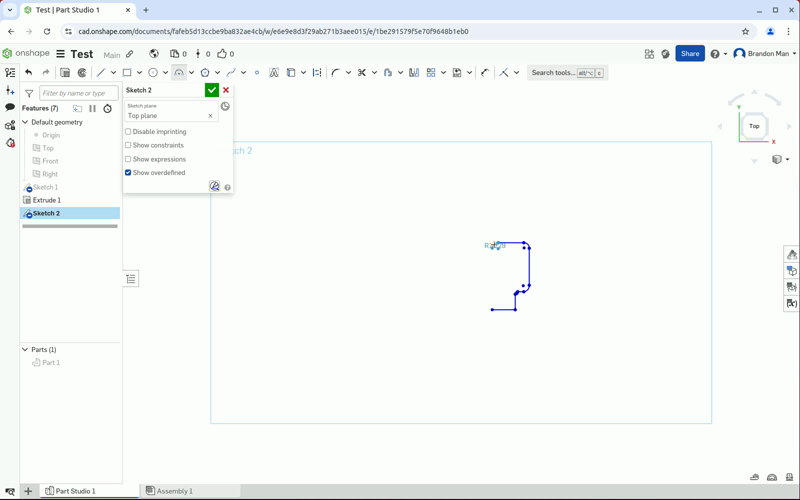
scroll(6)
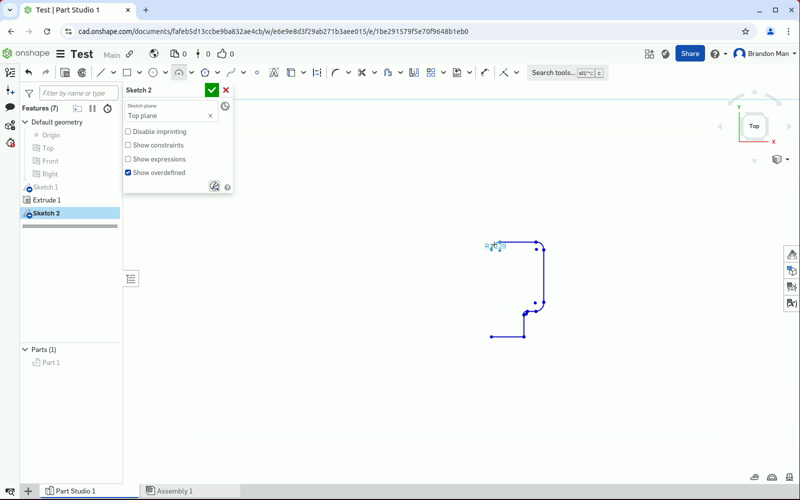
scroll(6)
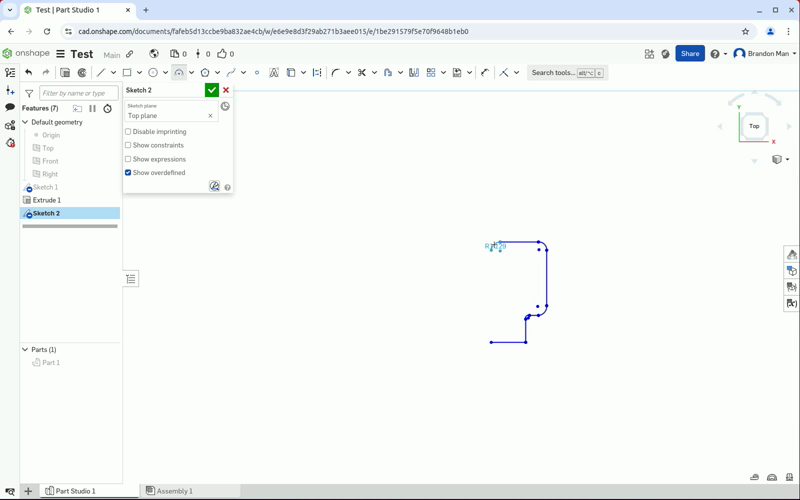
scroll(6)
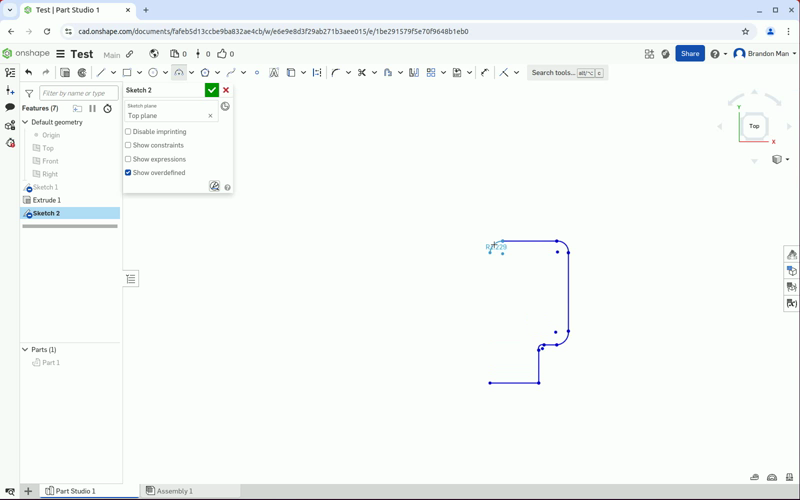
scroll(6)
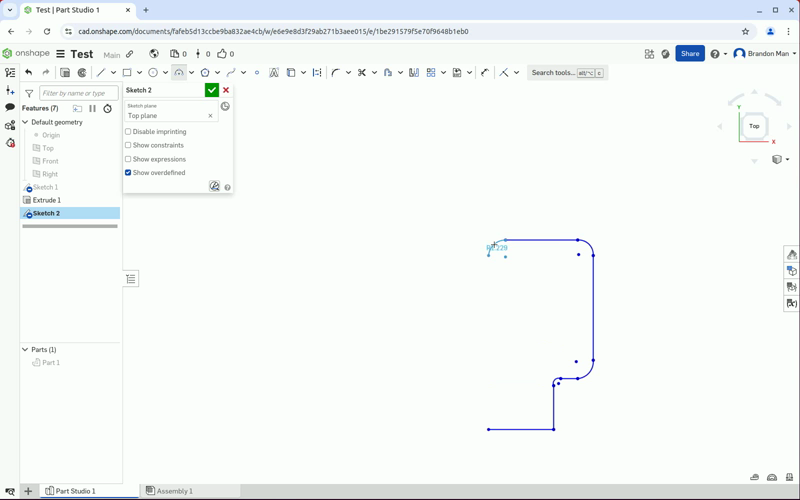
scroll(6)
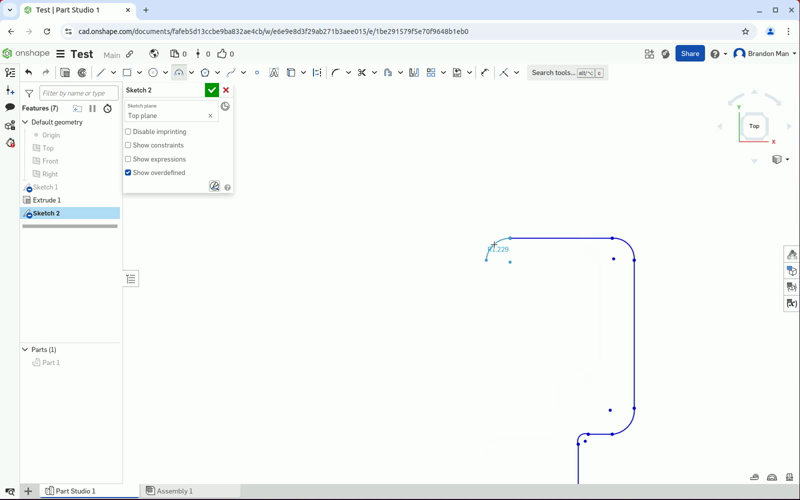
scroll(6)
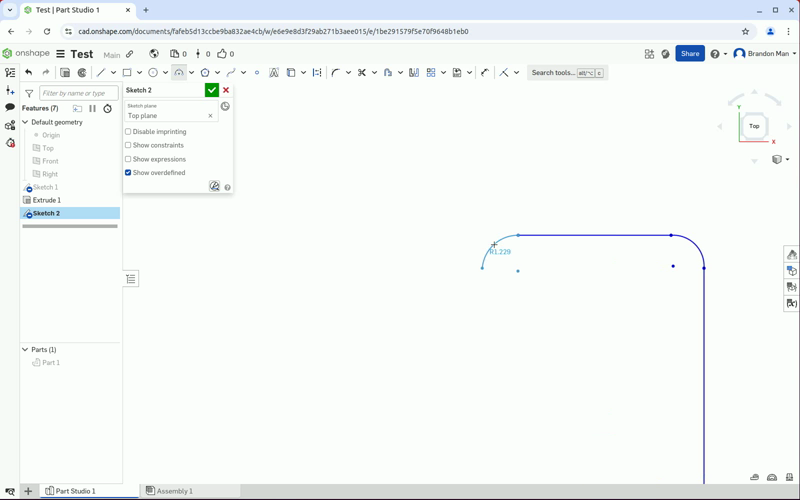
scroll(6)
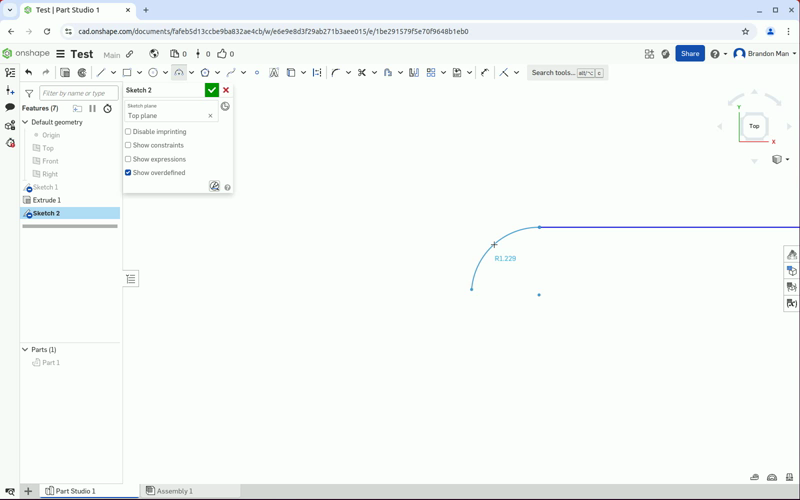
click(494, 244)
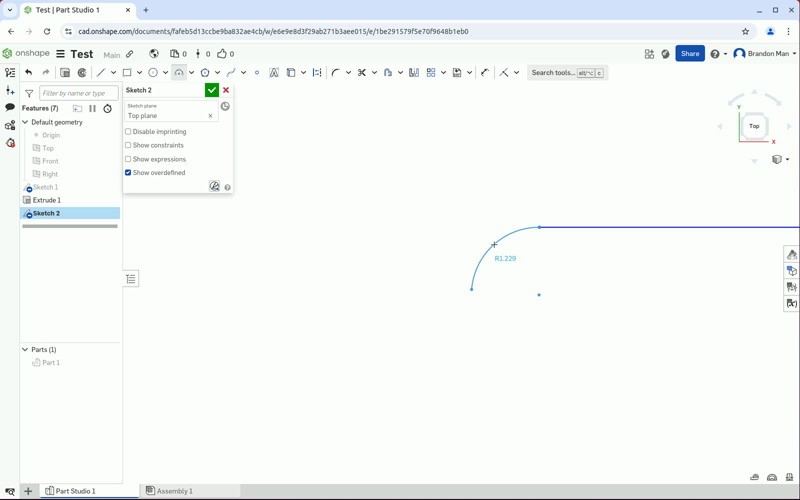
scroll(-6)
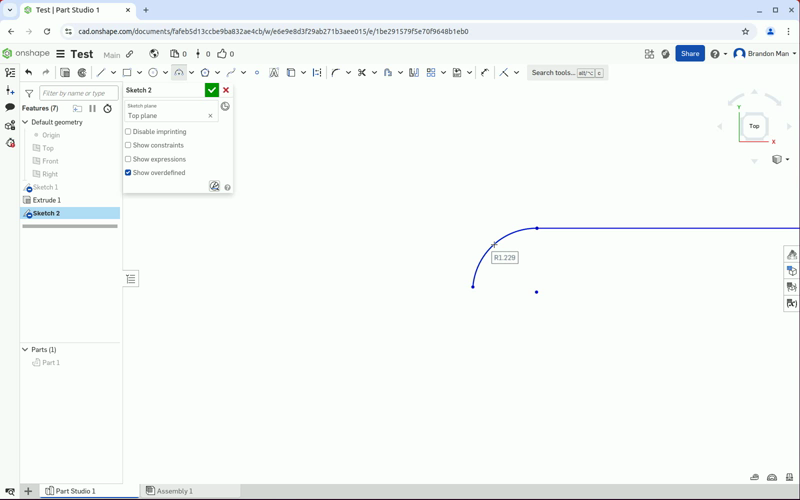
scroll(-6)
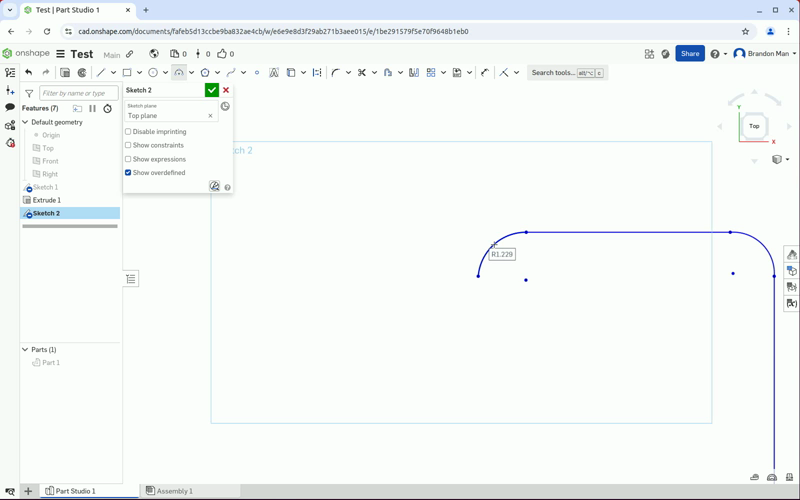
scroll(-6)
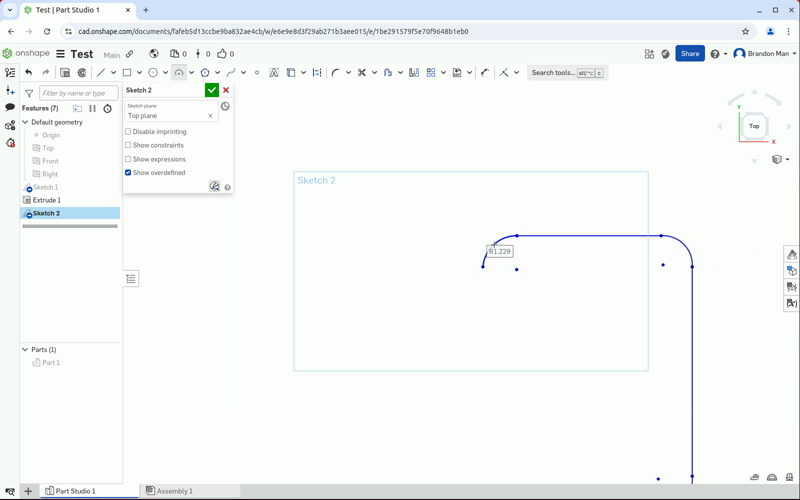
scroll(-6)
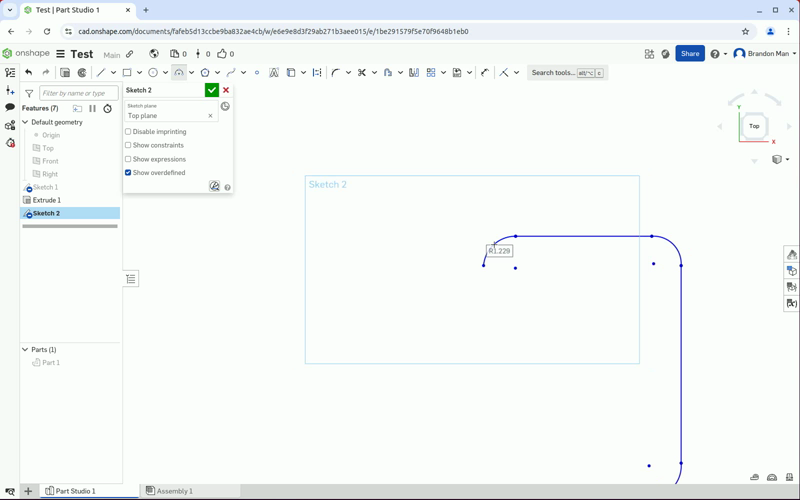
scroll(-6)
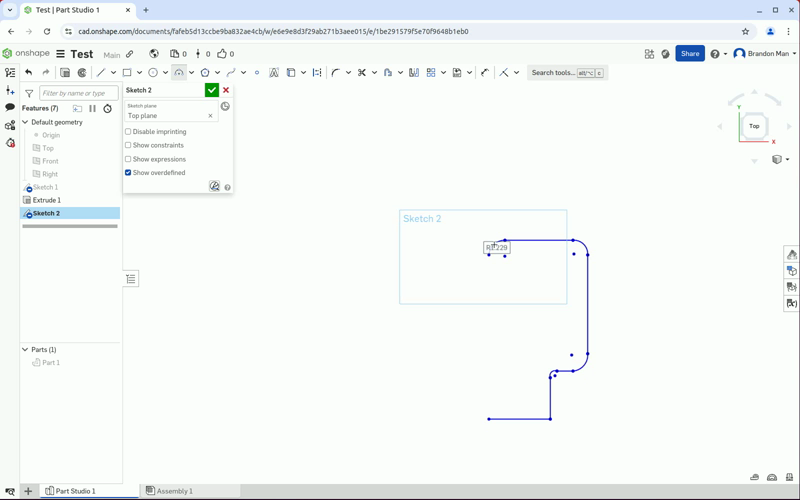
scroll(-6)
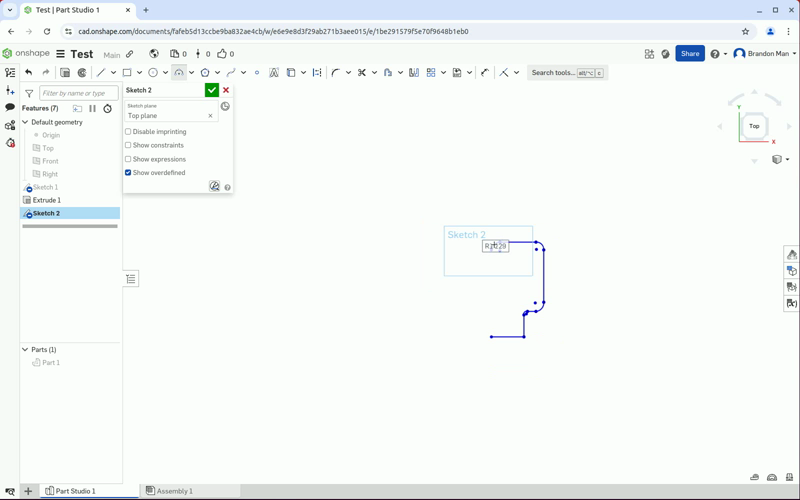
scroll(-6)
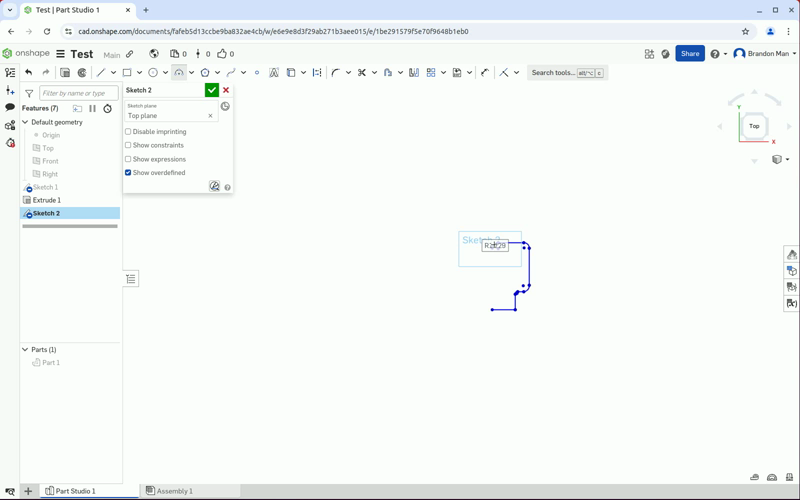
key_up(shift)
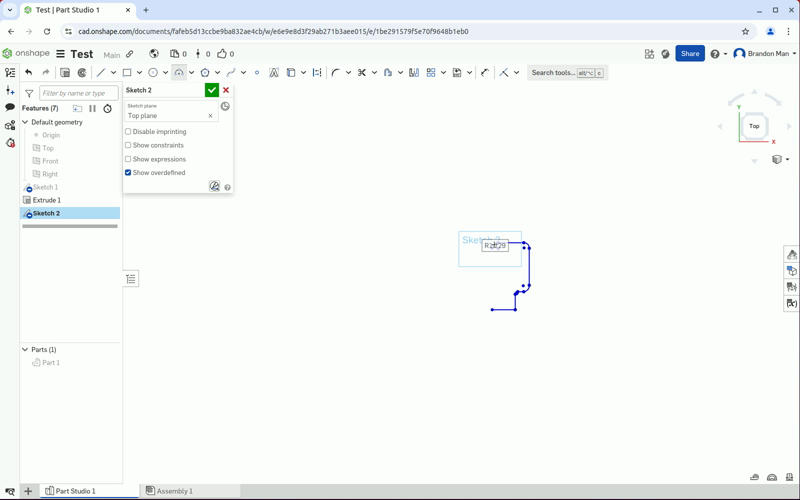
key(esc)
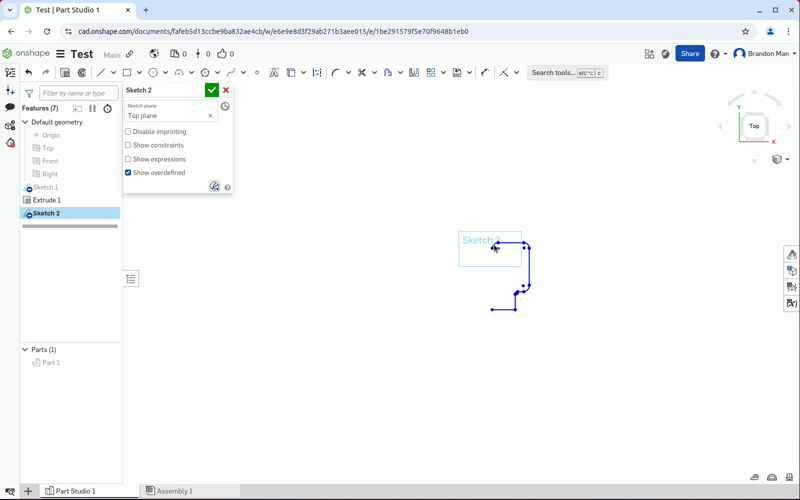
key(l)
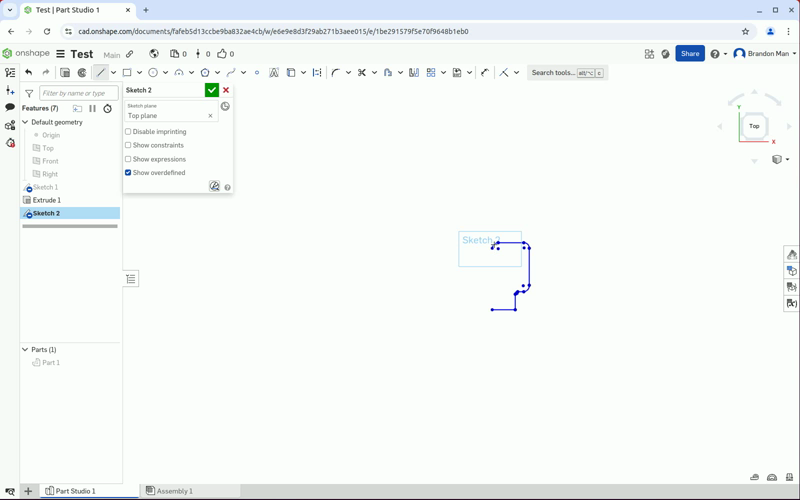
mouse_move(492, 248)
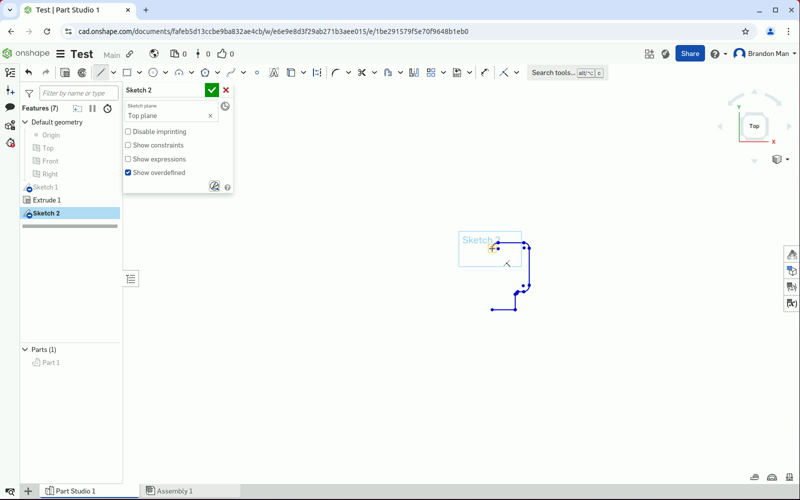
click(492, 248)
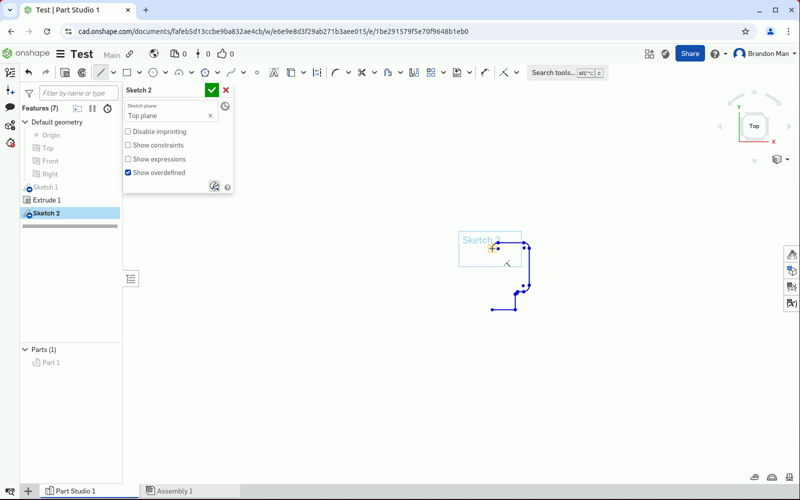
key_down(shift)
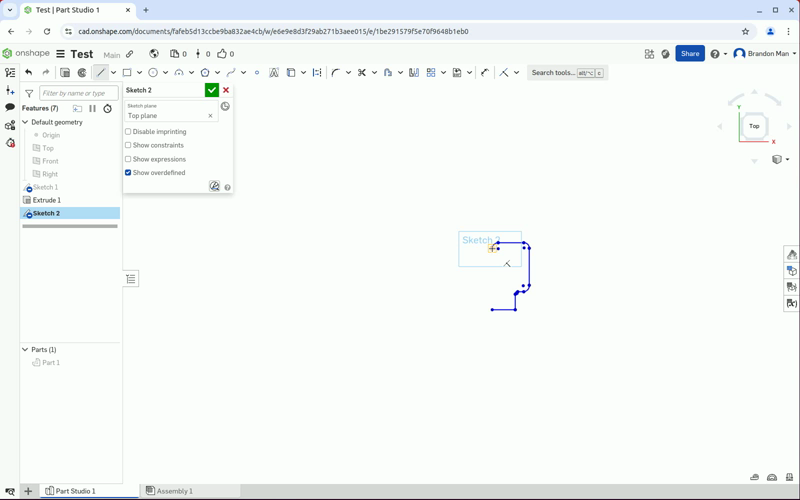
mouse_move(492, 309)
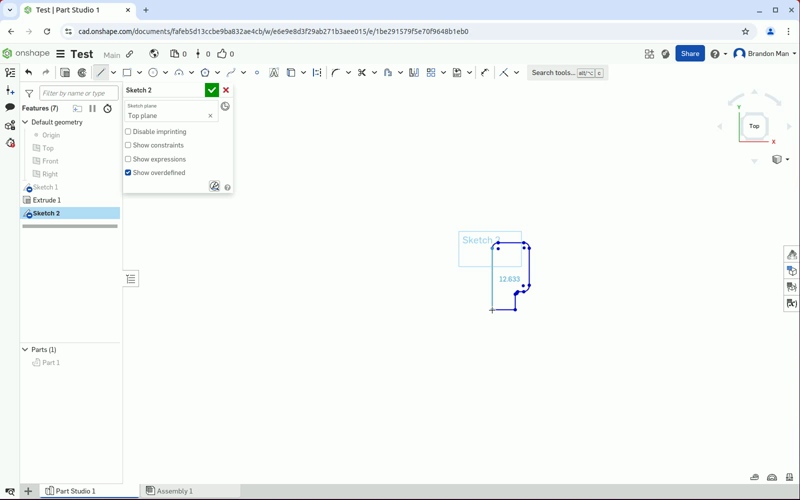
key_up(shift)
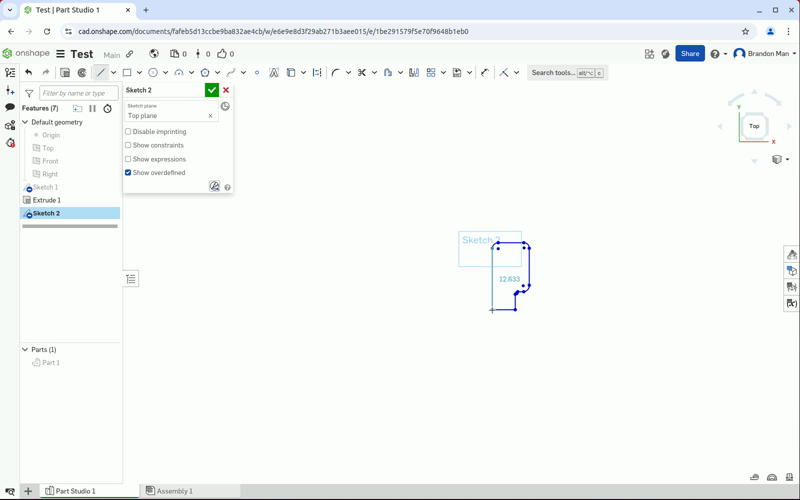
click(492, 309)
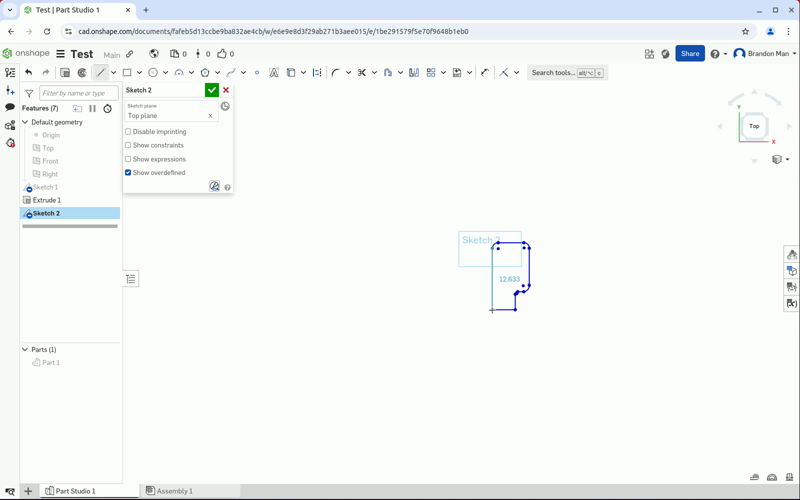
key(esc)
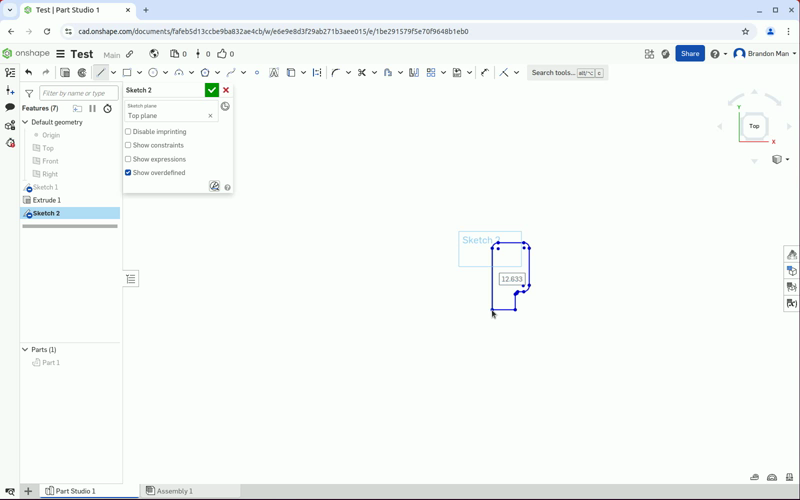
key(c)
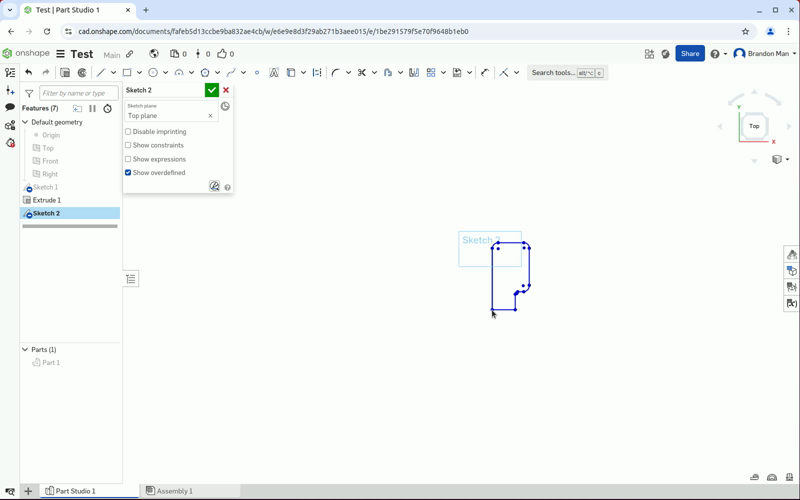
key_down(shift)
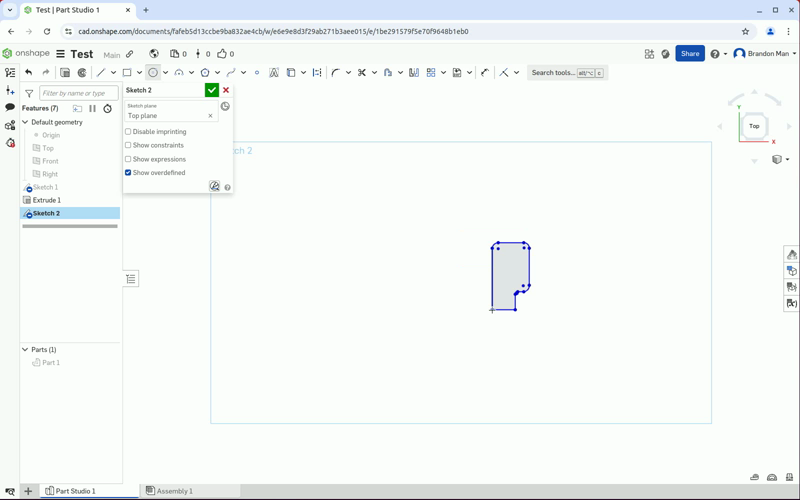
mouse_move(504, 282)
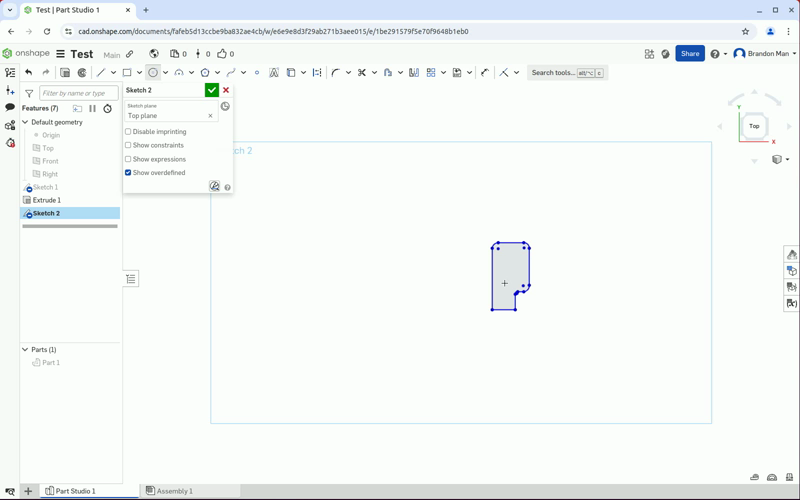
click(504, 282)
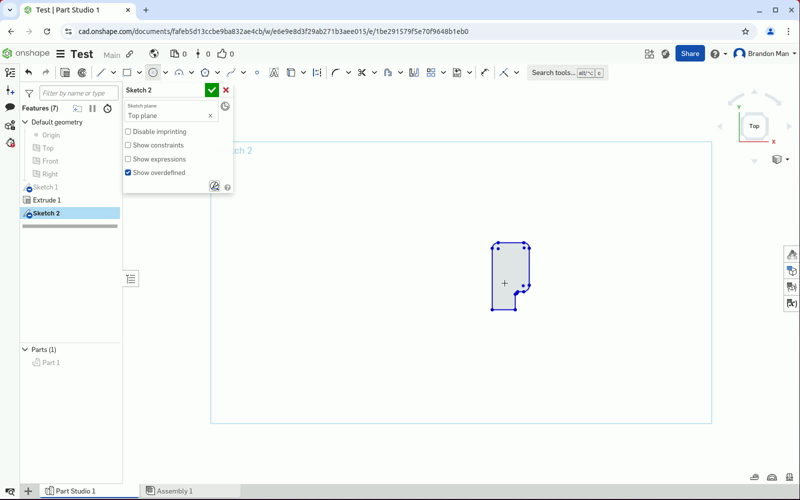
key_up(shift)
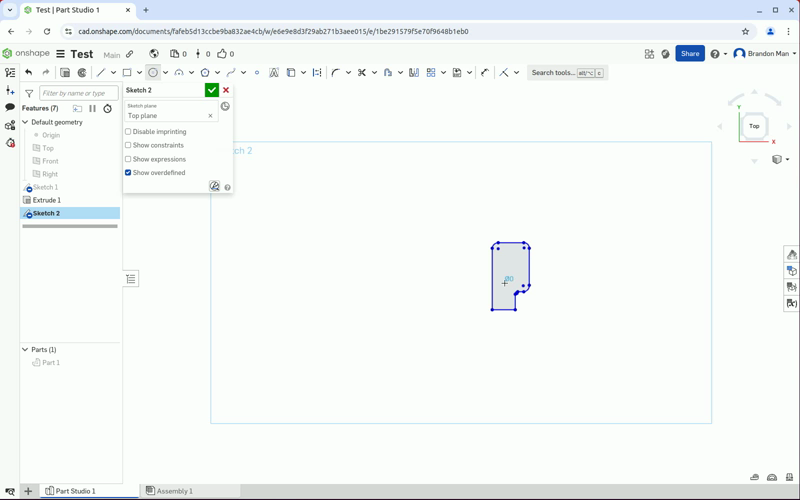
mouse_move(508, 282)
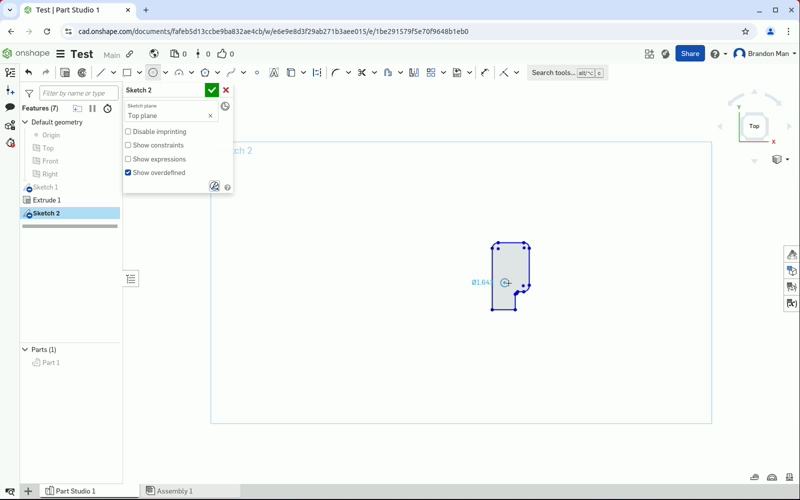
click(508, 282)
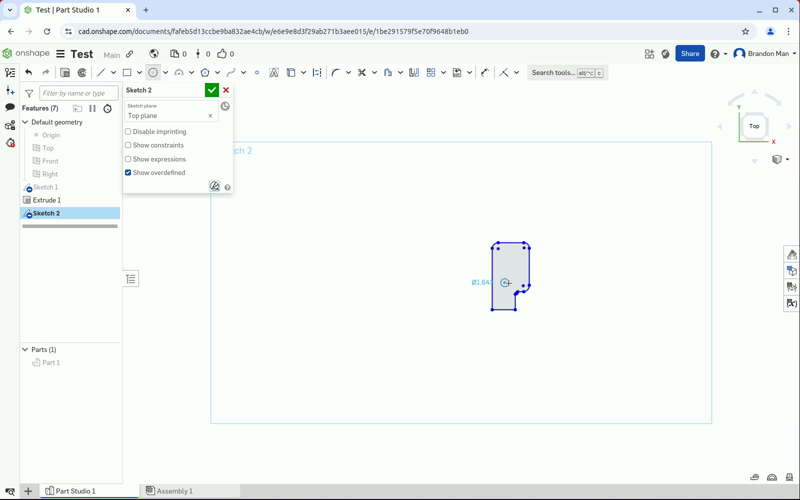
key(esc)
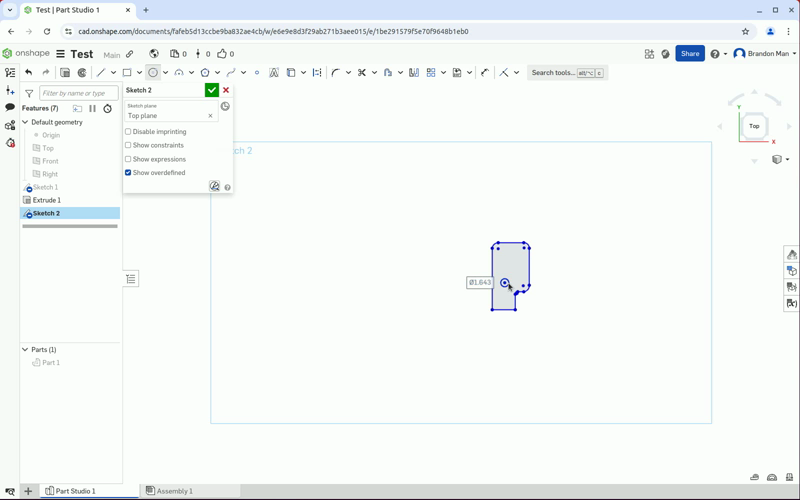
mouse_move(514, 247)
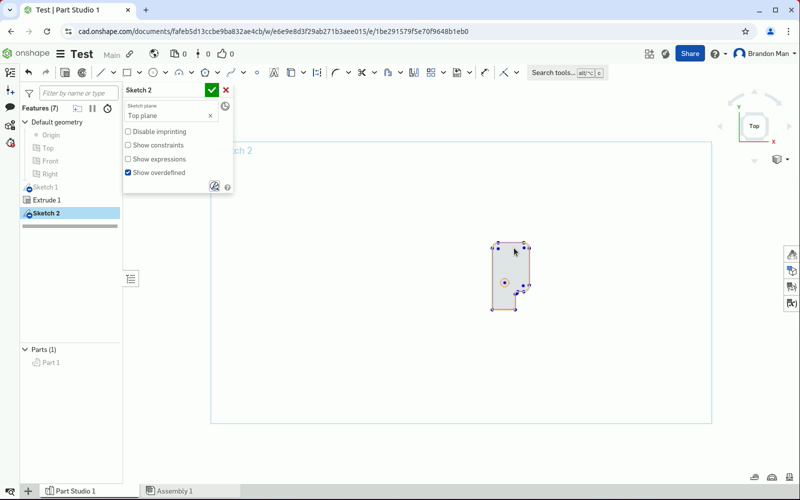
click(514, 247)
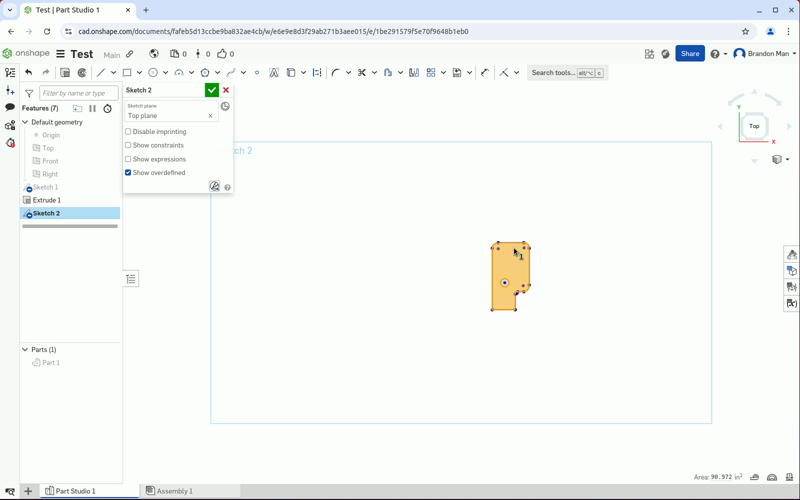
mouse_move(73, 352)
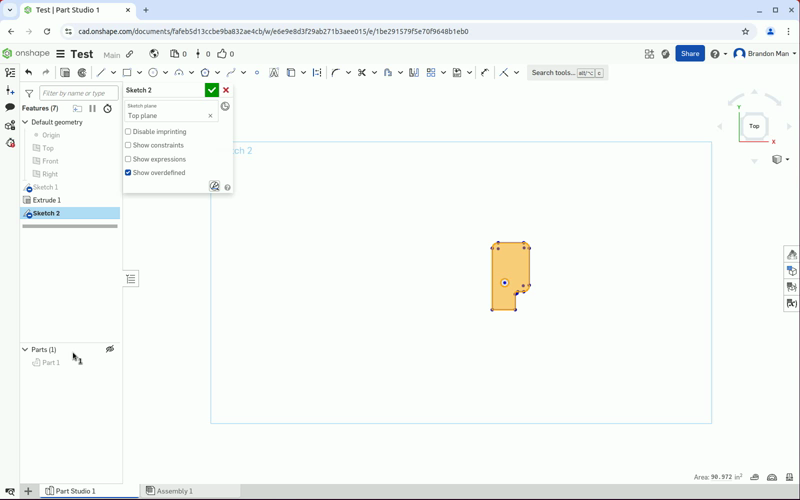
key(shift+y)
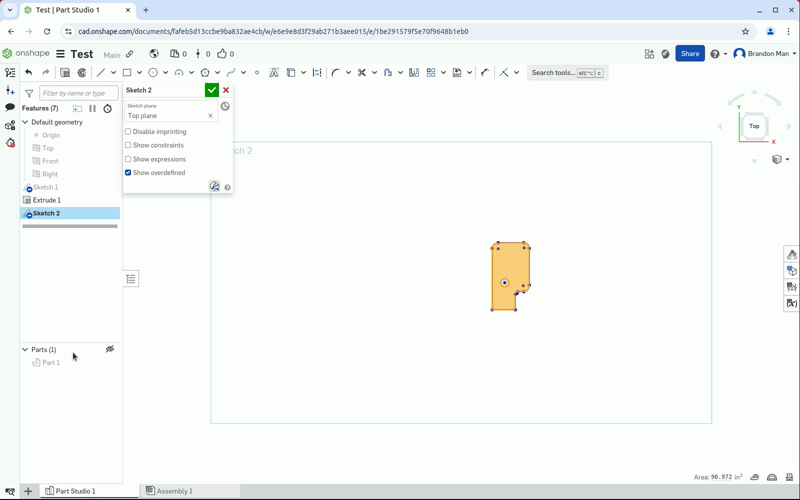
key(shift+e)
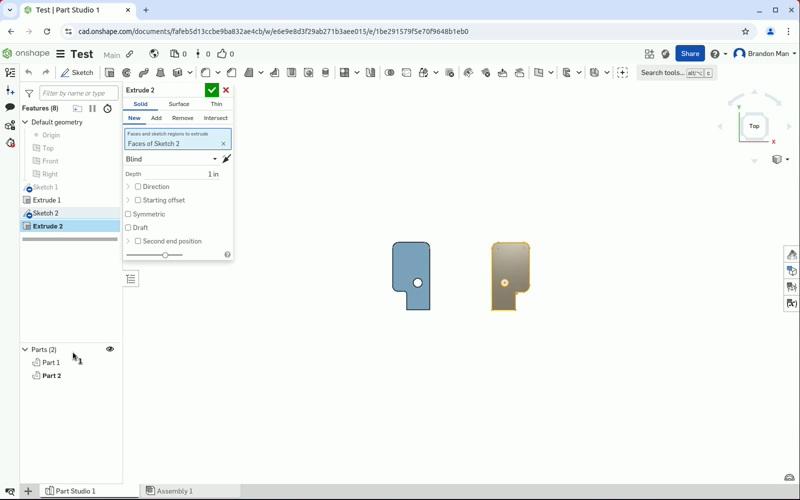
mouse_move(143, 106)
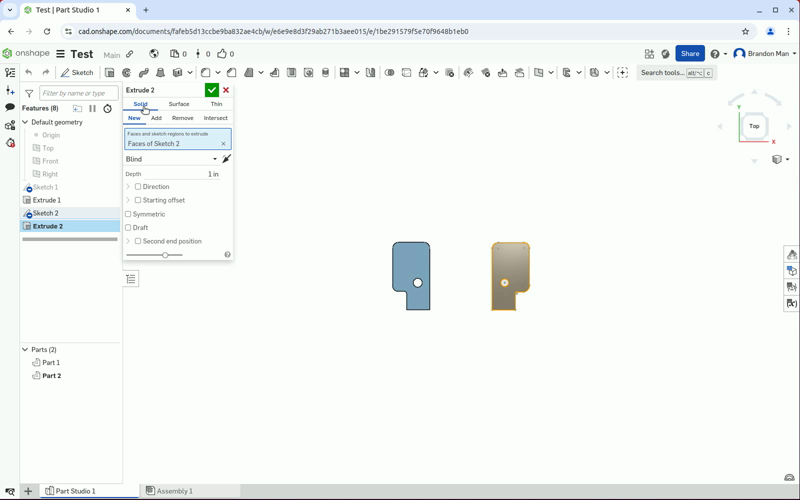
click(143, 106)
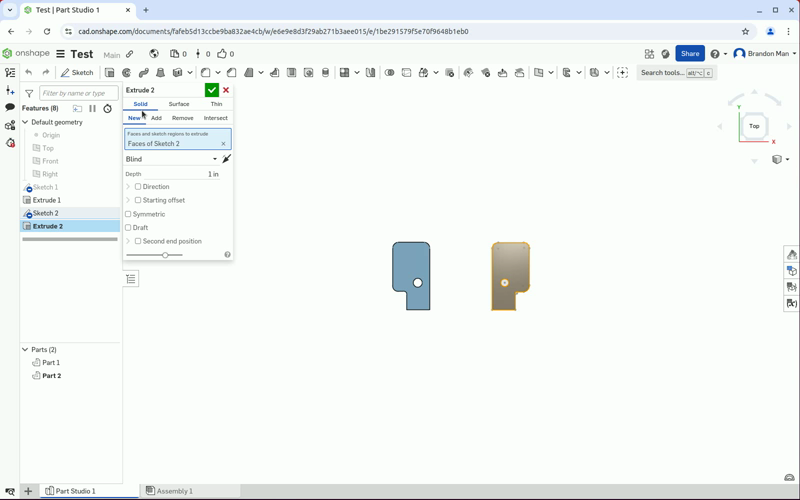
mouse_move(137, 120)
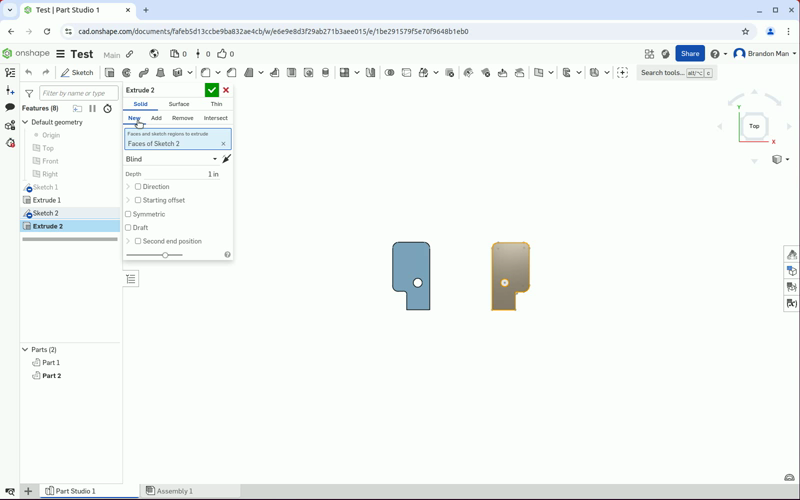
click(137, 120)
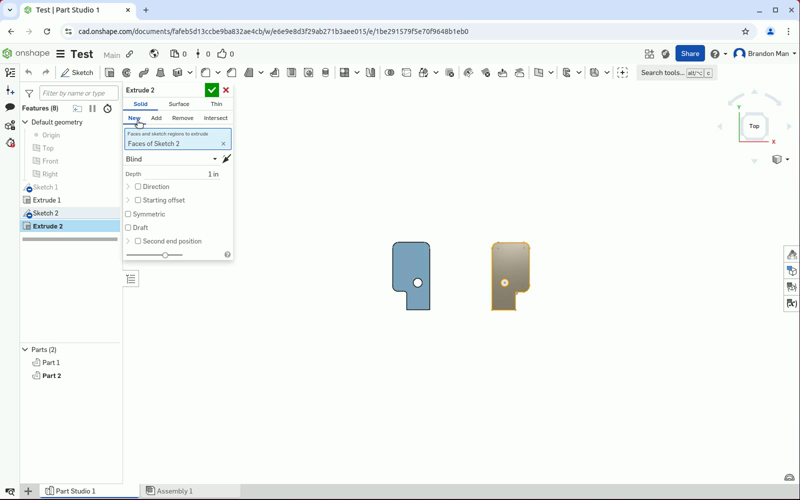
key(tab, 4)
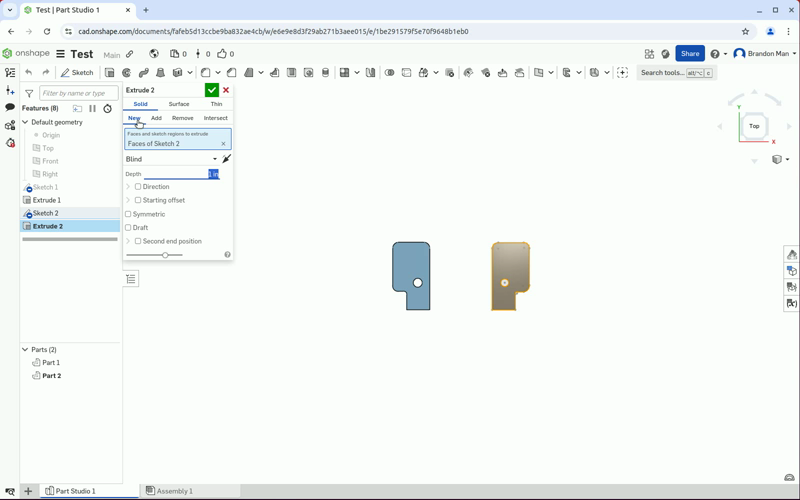
text(-0.963)
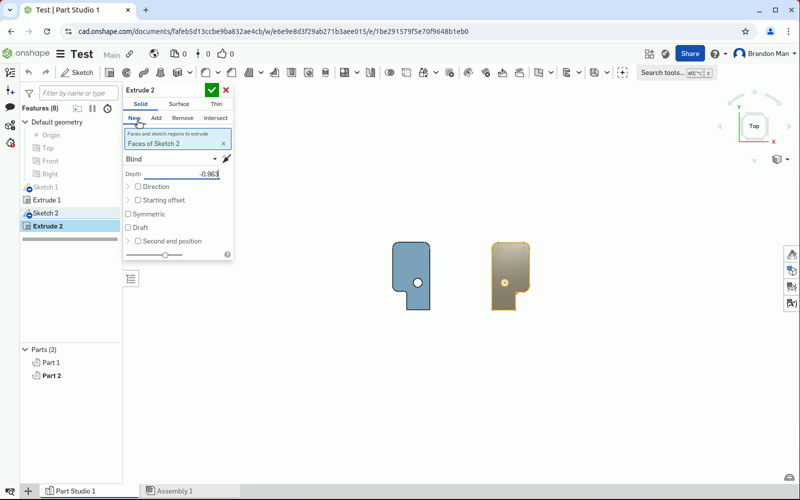
key(enter)
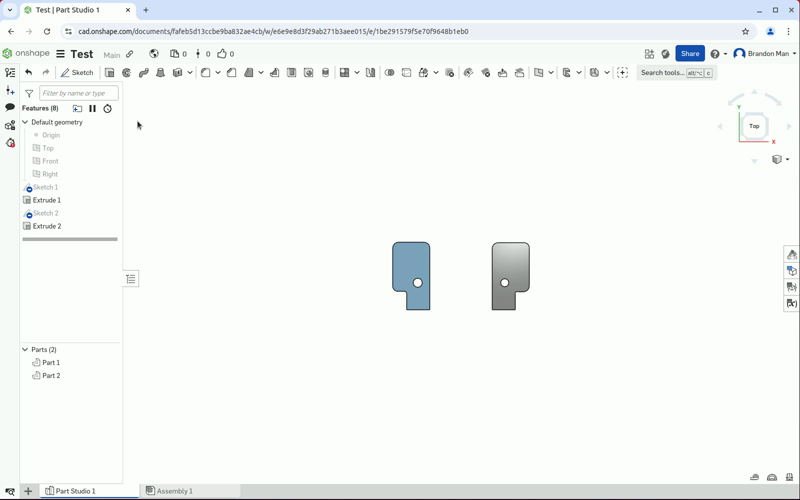
key(shift+h)
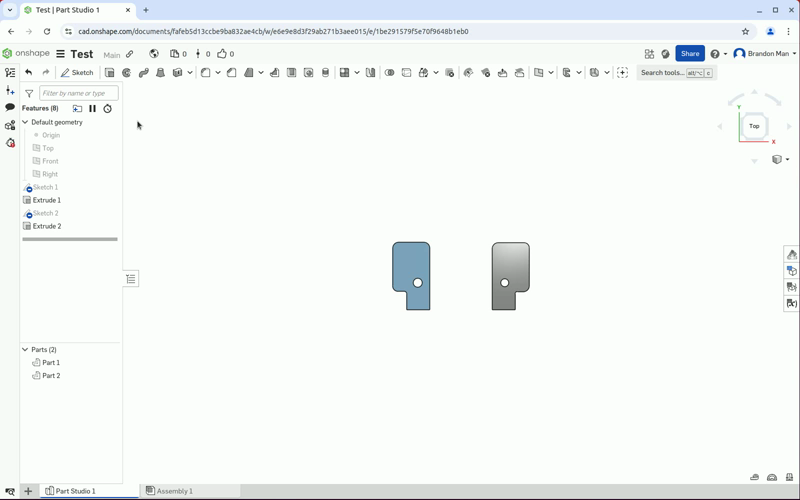
key(shift+h)
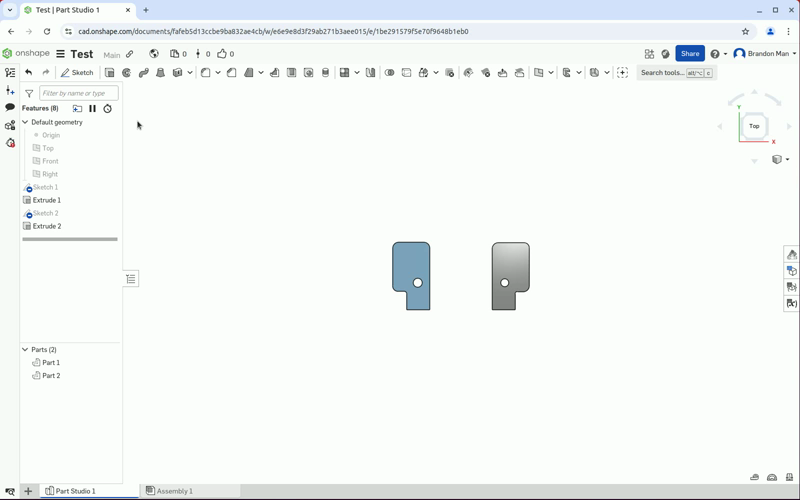
mouse_move(73, 189)
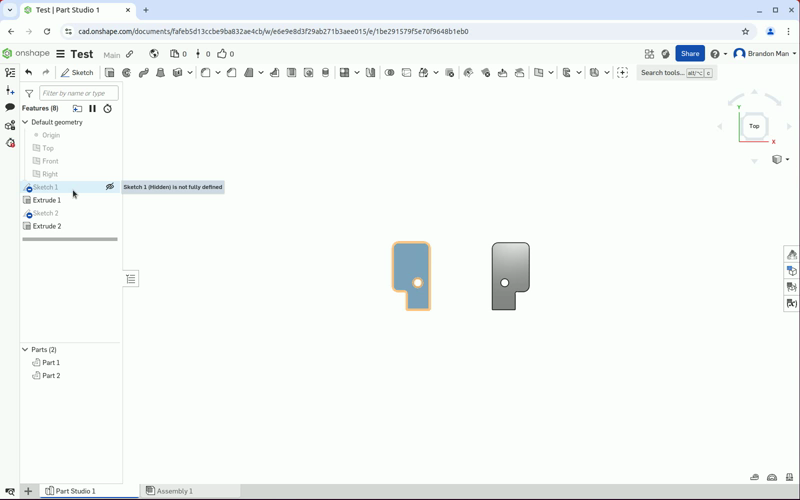
click(73, 189)
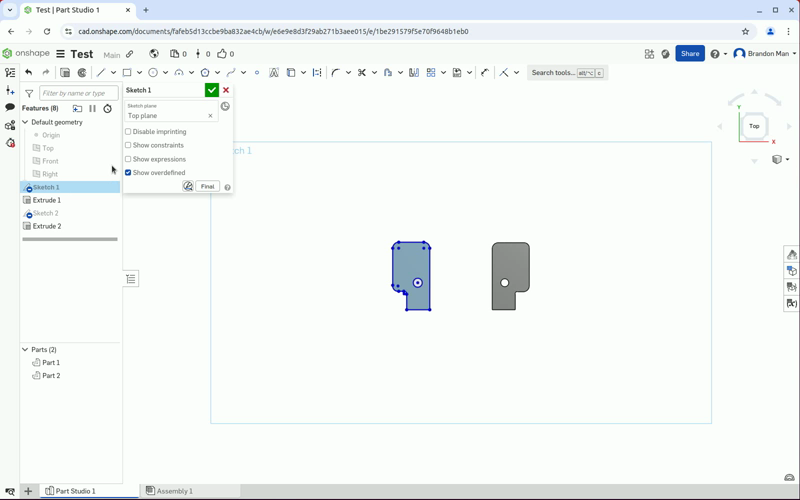
mouse_move(229, 92)
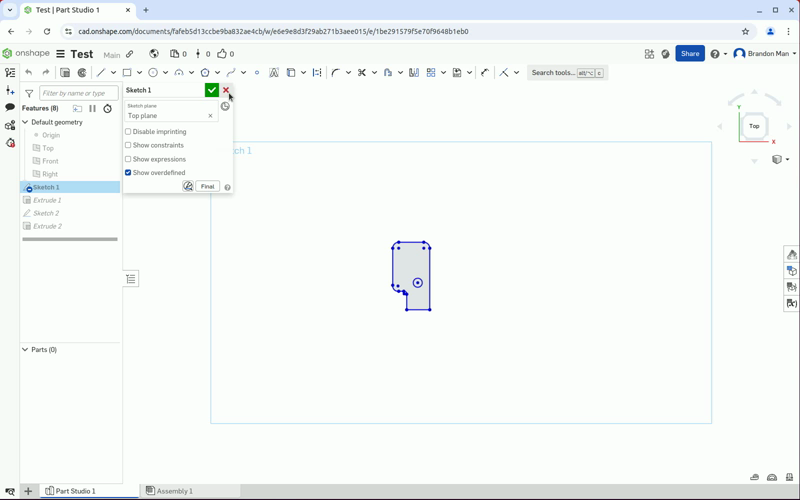
click(229, 92)
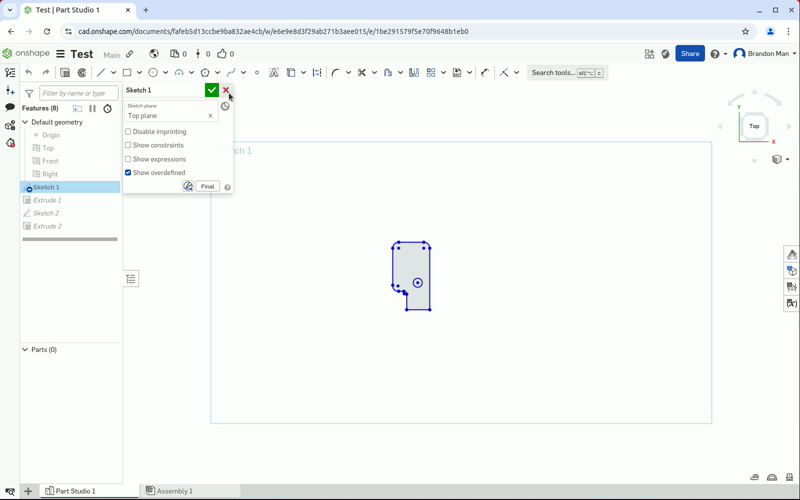
key(shift+s)
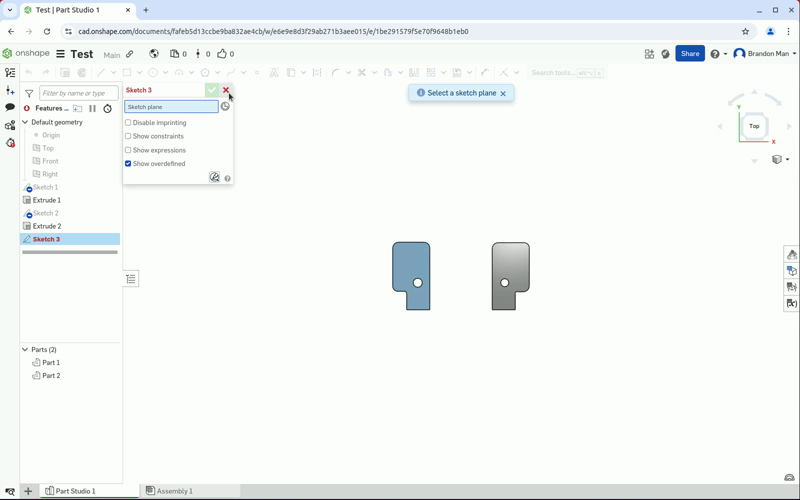
mouse_move(73, 150)
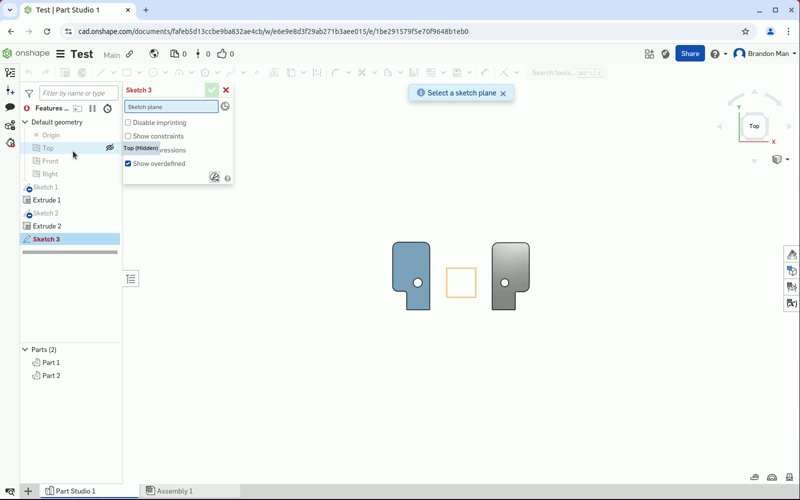
click(73, 150)
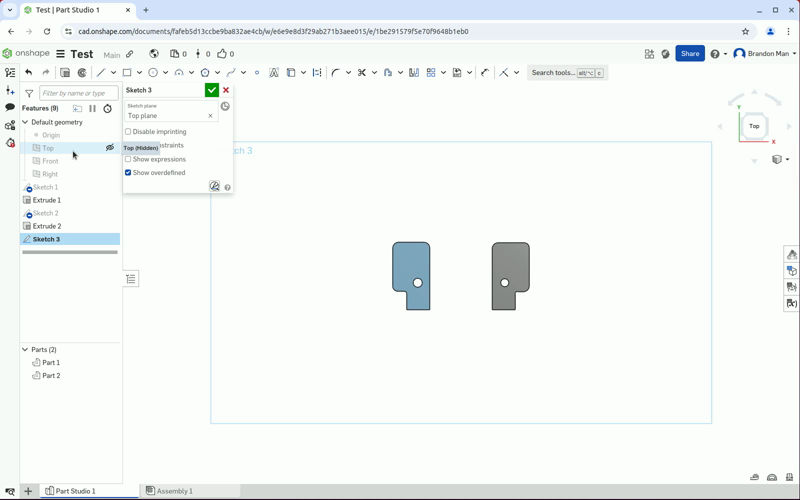
mouse_move(73, 352)
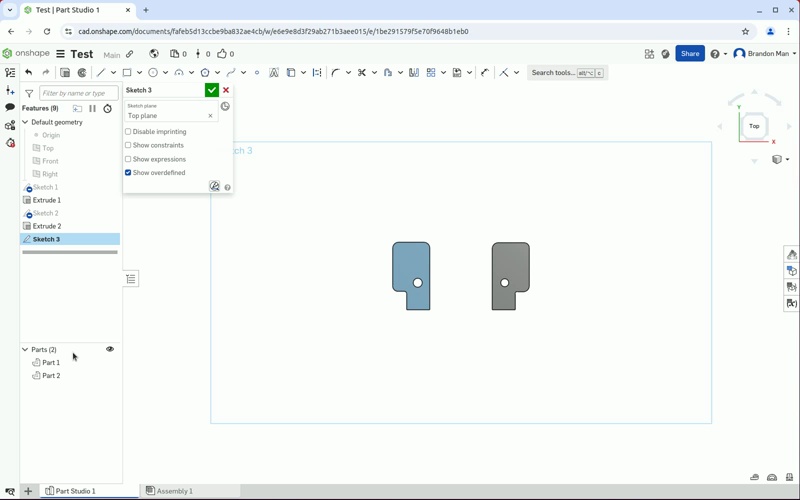
key(y)
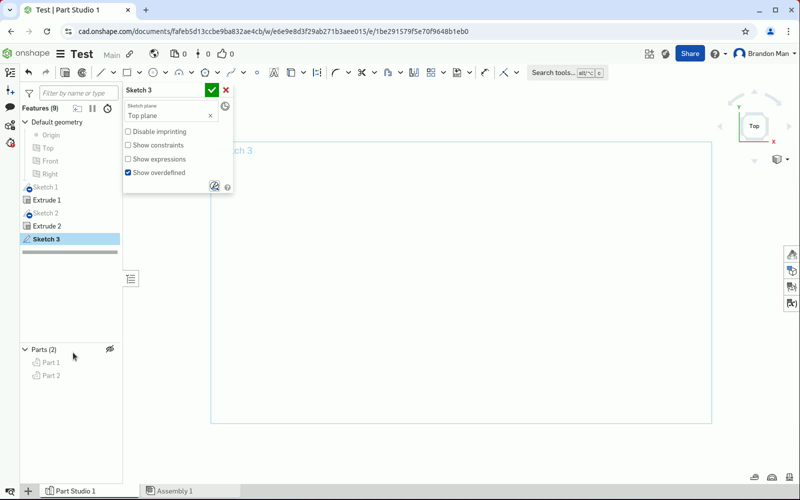
key(l)
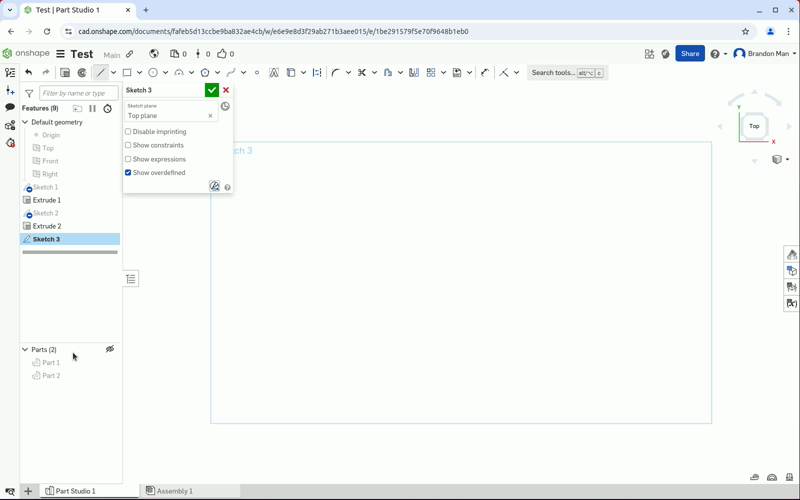
key_down(shift)
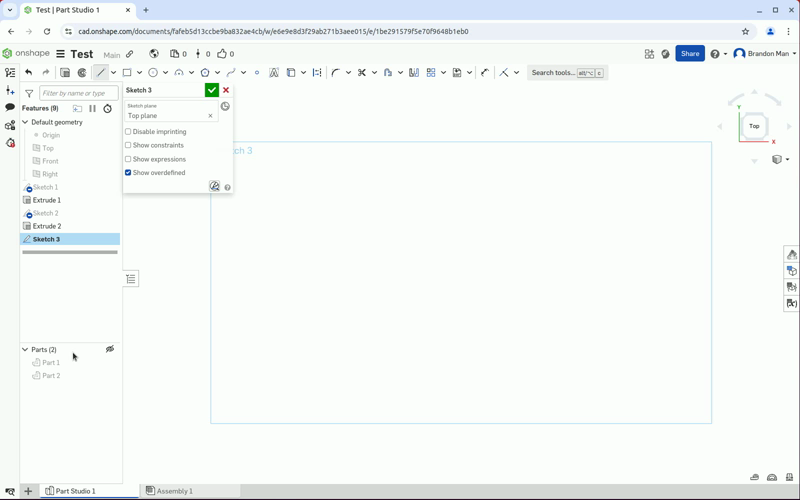
mouse_move(405, 313)
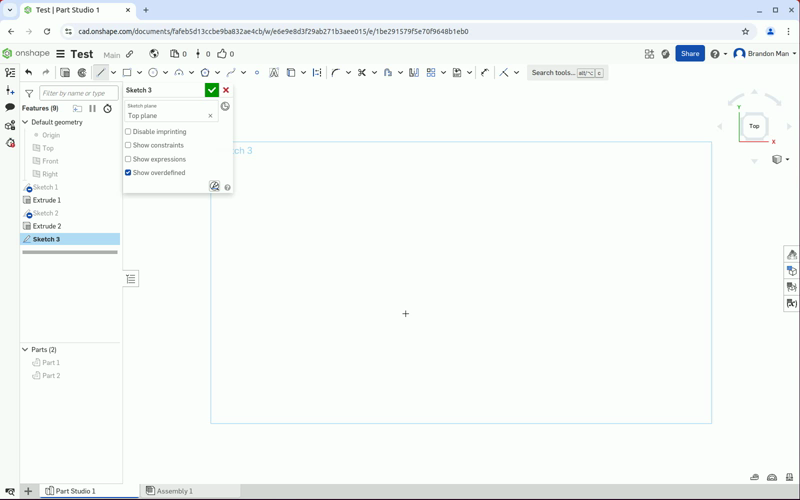
click(405, 313)
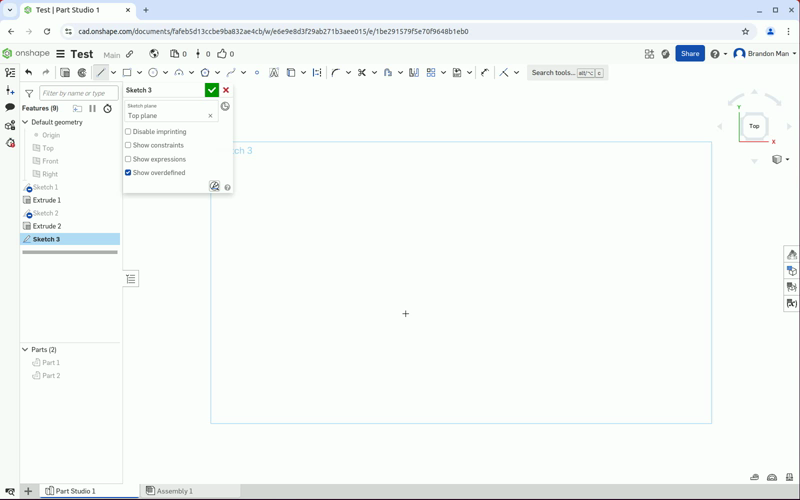
key_up(shift)
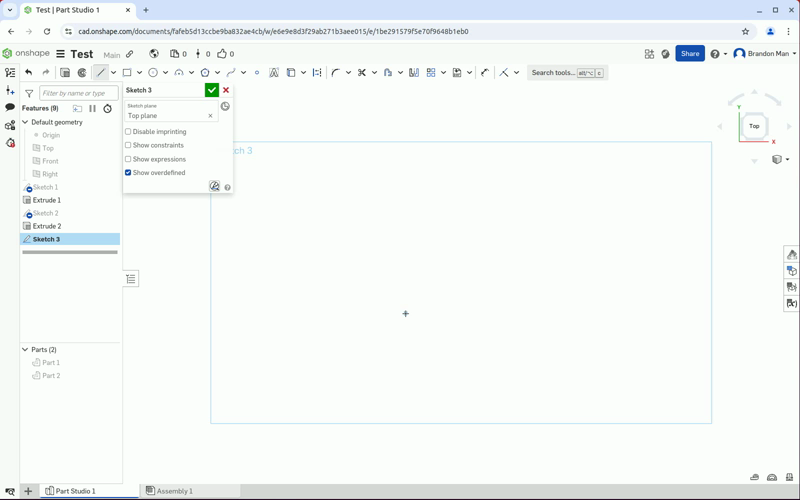
key_down(shift)
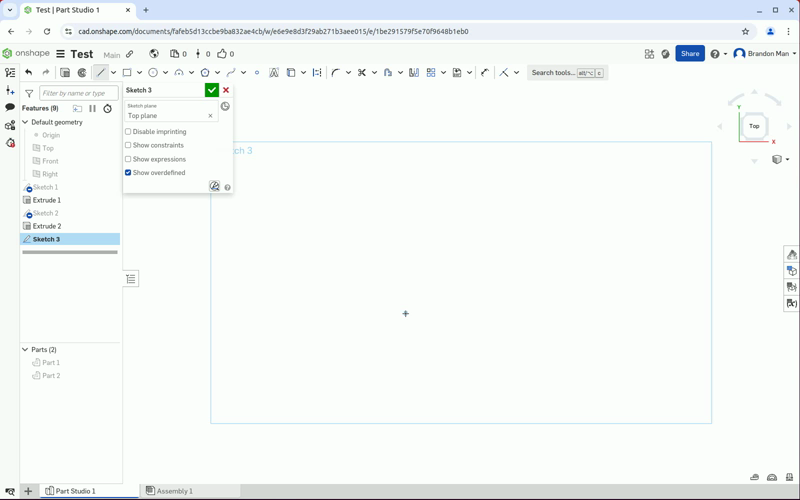
mouse_move(435, 313)
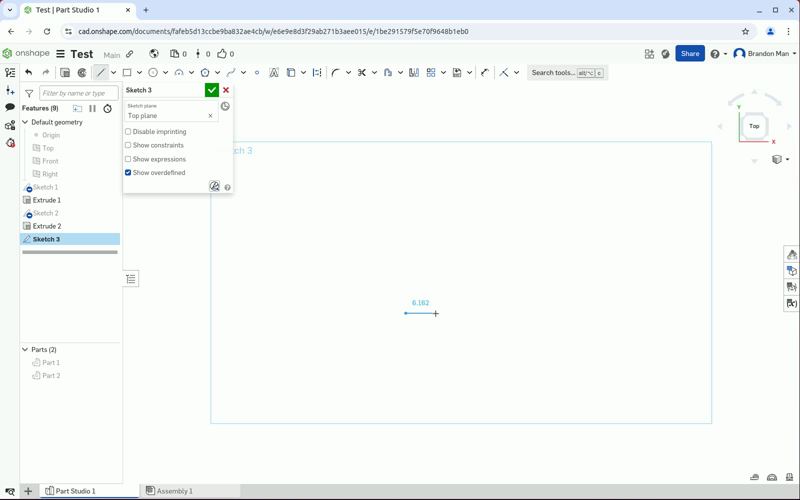
mouse_move(429, 313)
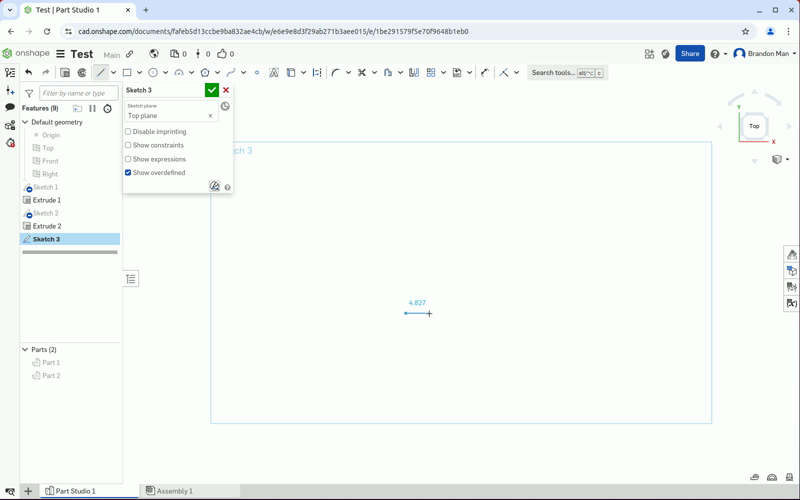
click(429, 313)
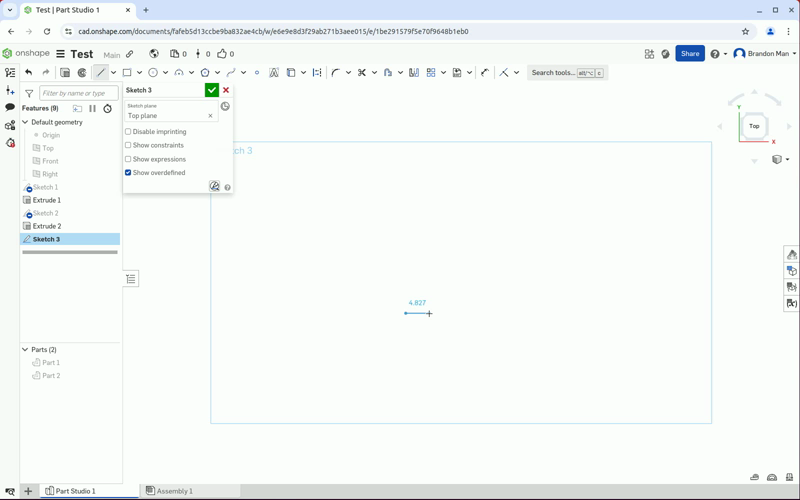
key_up(shift)
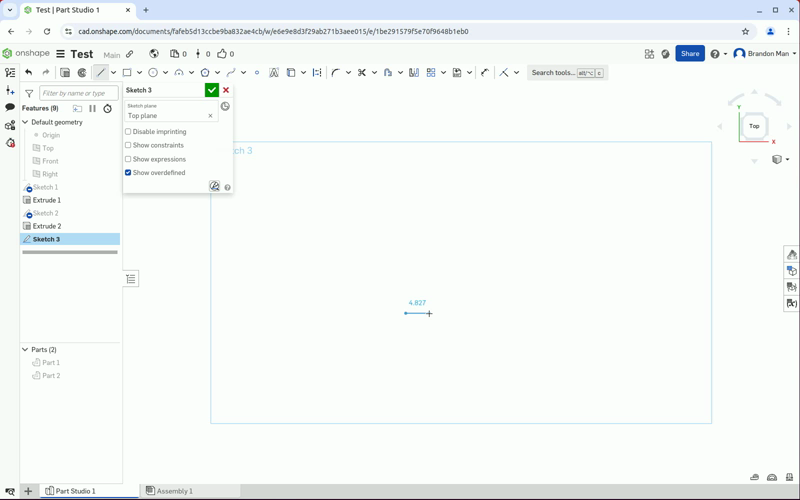
key_down(shift)
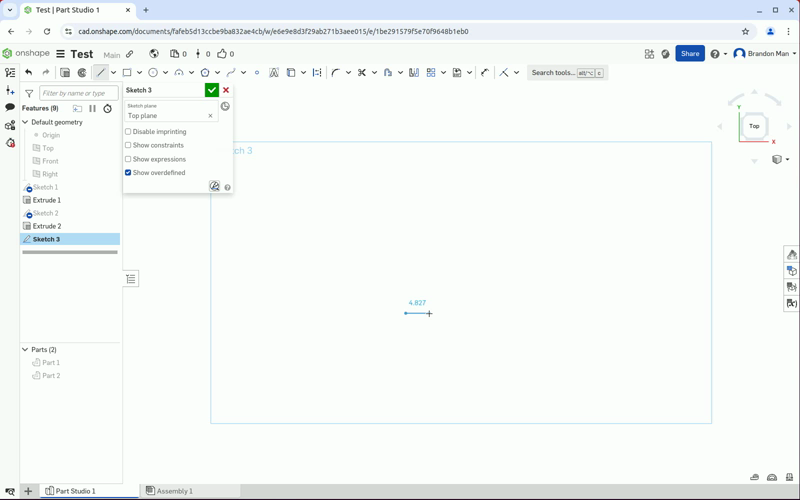
mouse_move(459, 313)
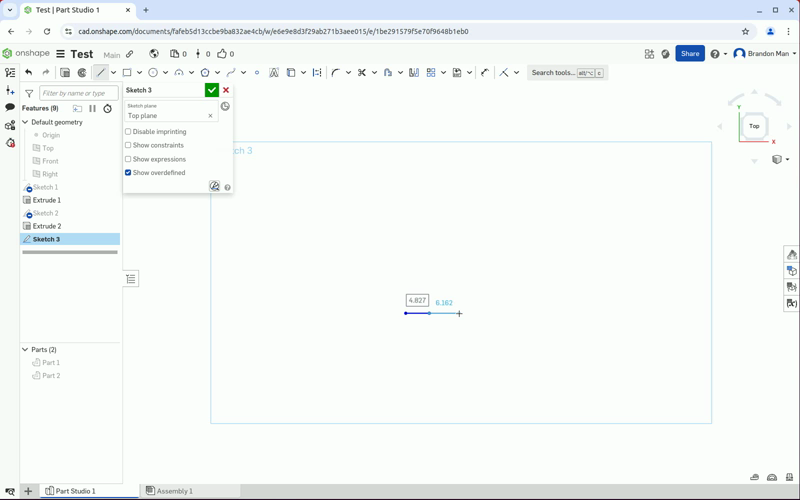
mouse_move(429, 308)
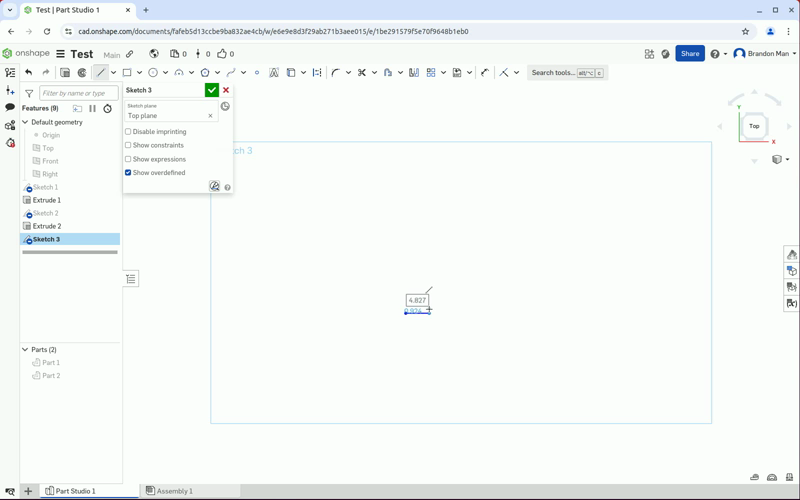
scroll(6)
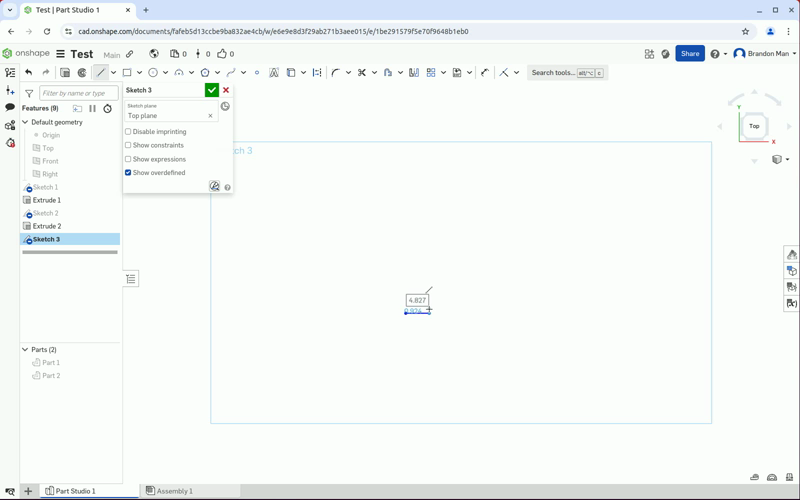
scroll(6)
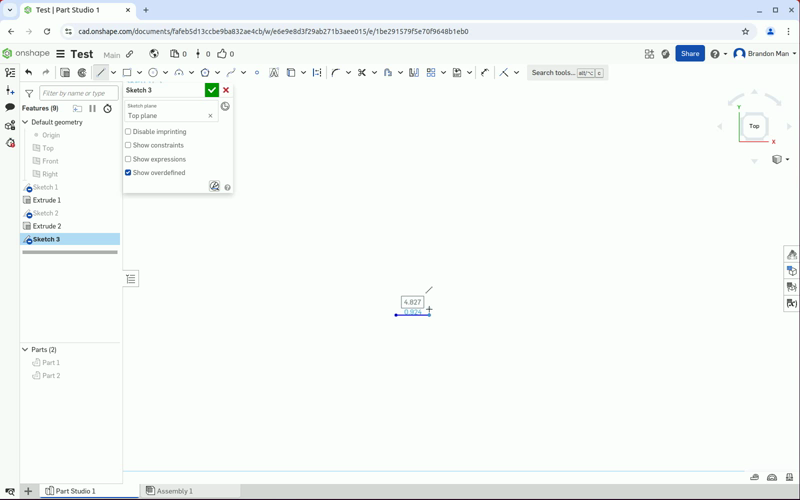
scroll(6)
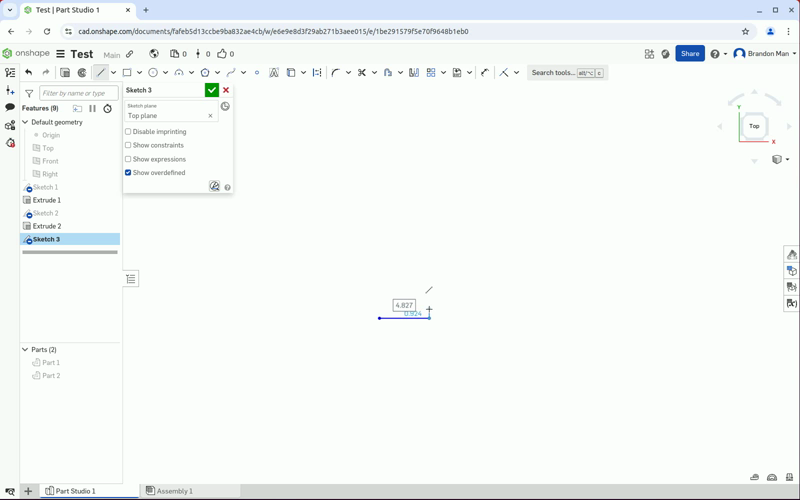
scroll(6)
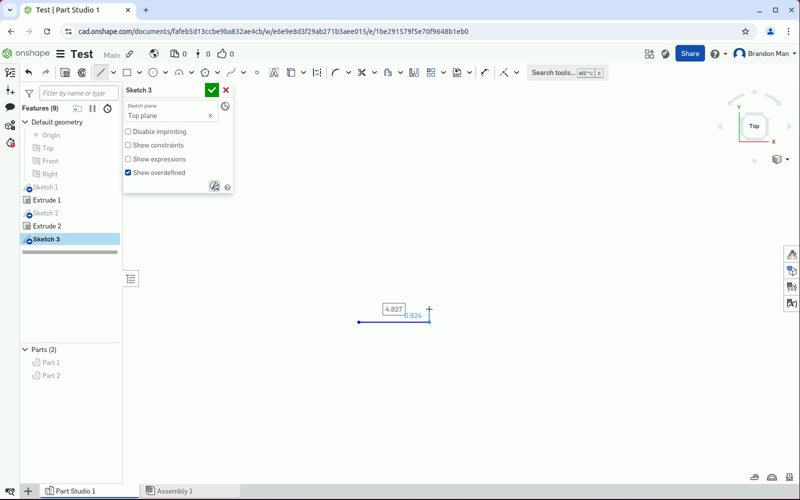
scroll(6)
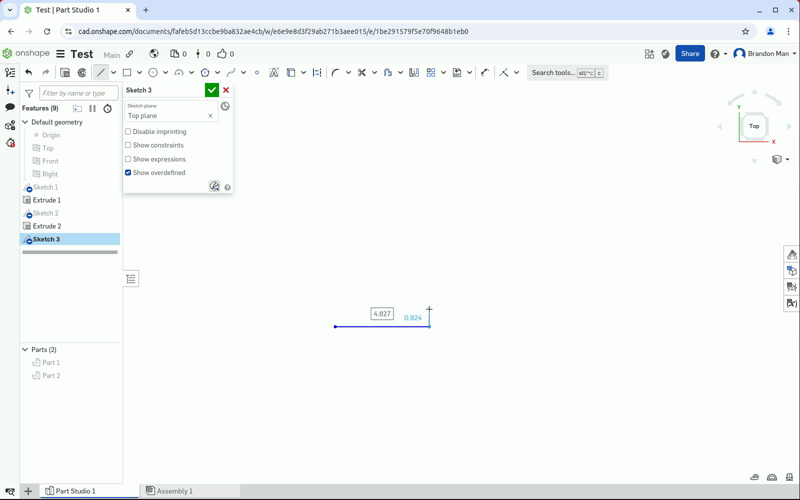
scroll(6)
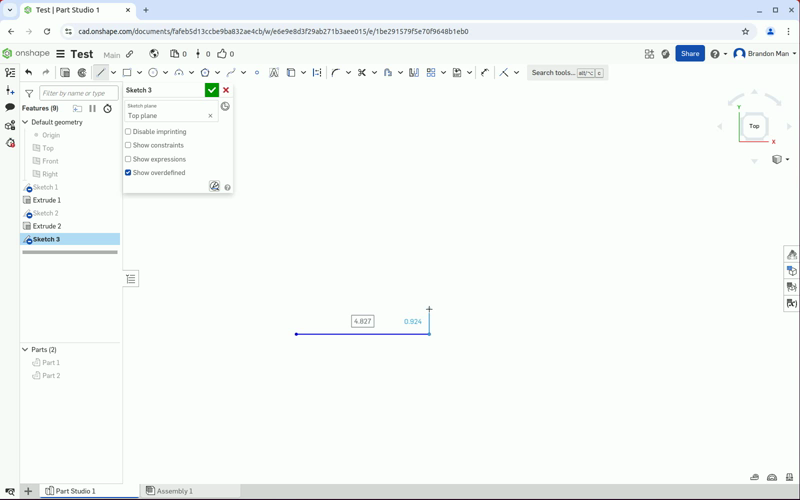
scroll(6)
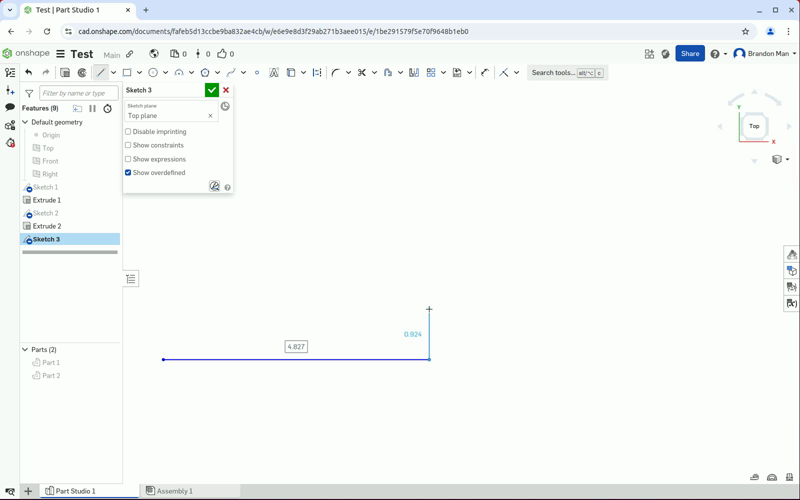
click(429, 308)
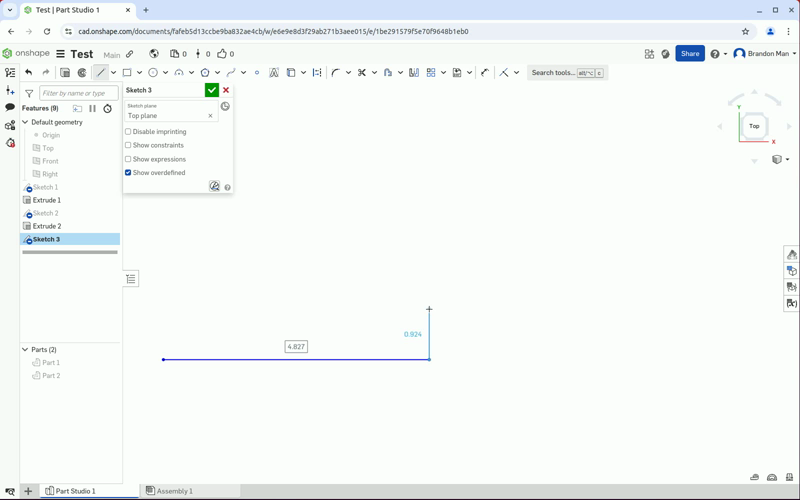
scroll(-6)
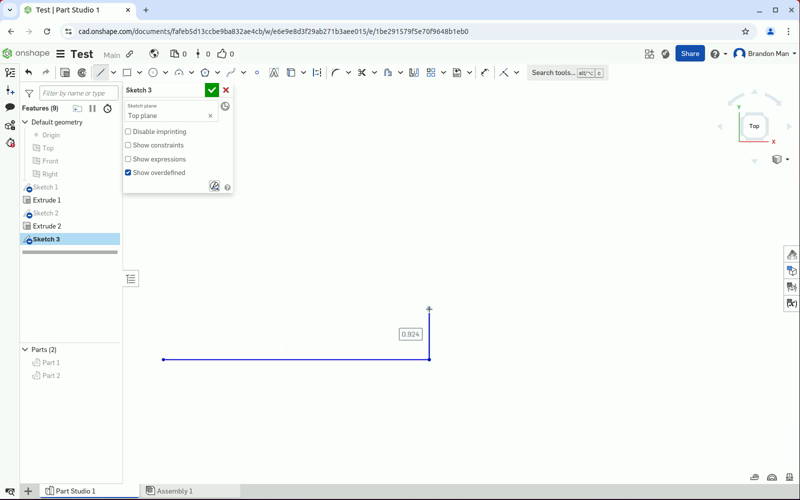
scroll(-6)
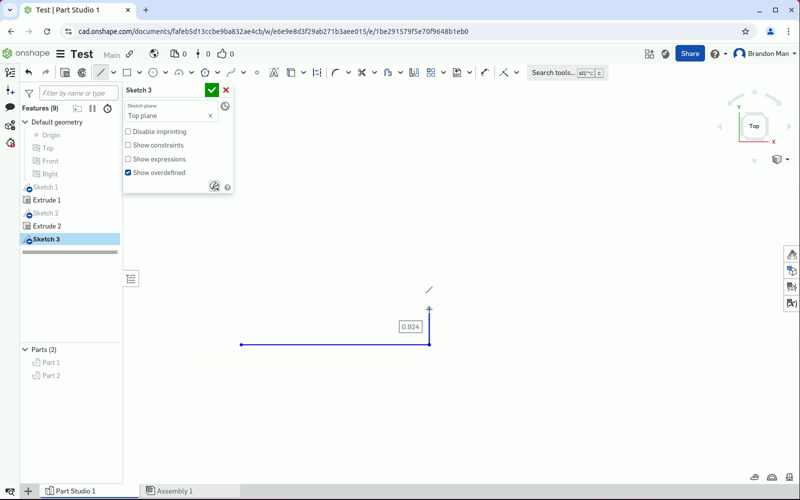
scroll(-6)
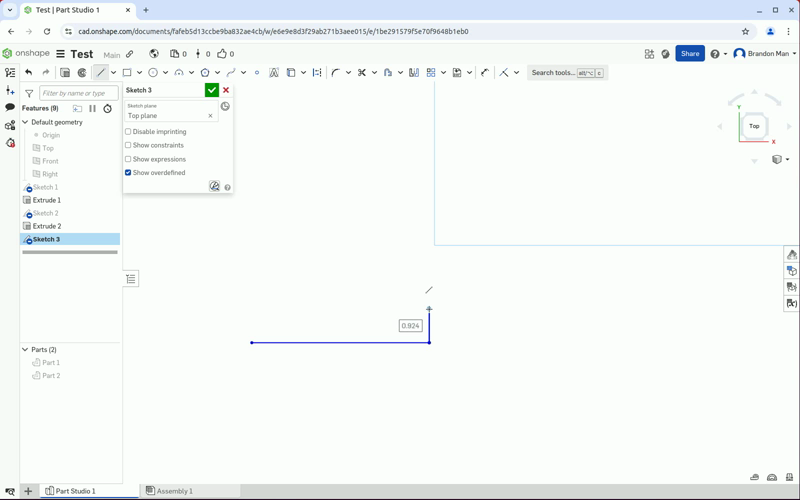
scroll(-6)
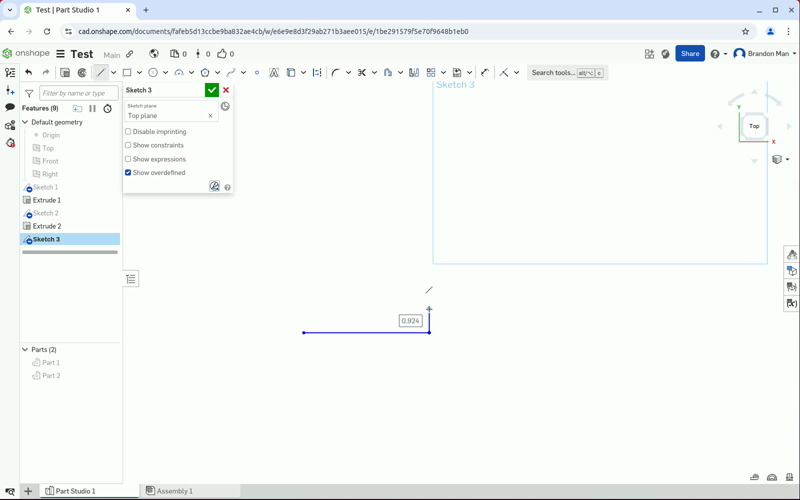
scroll(-6)
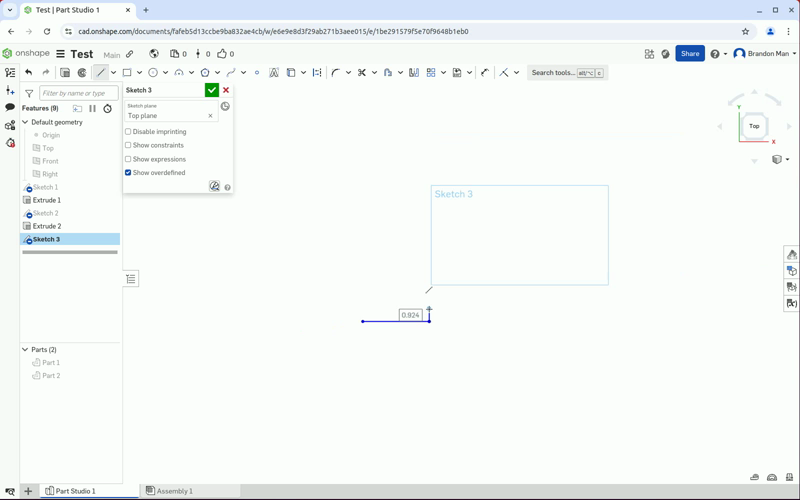
scroll(-6)
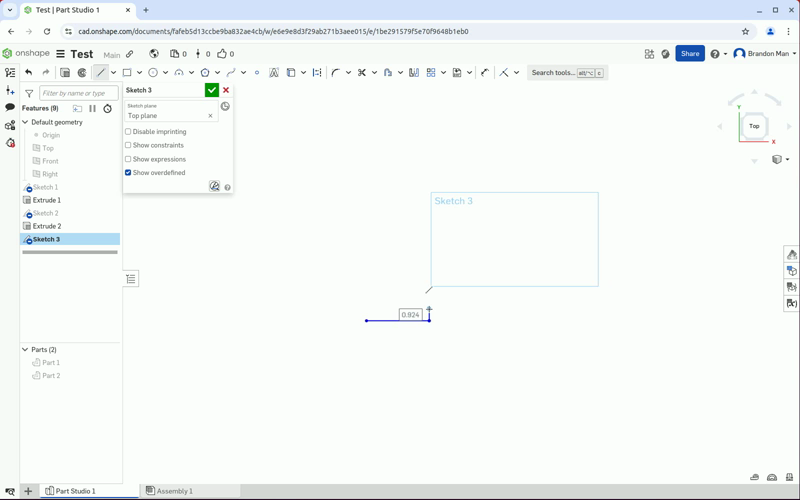
scroll(-6)
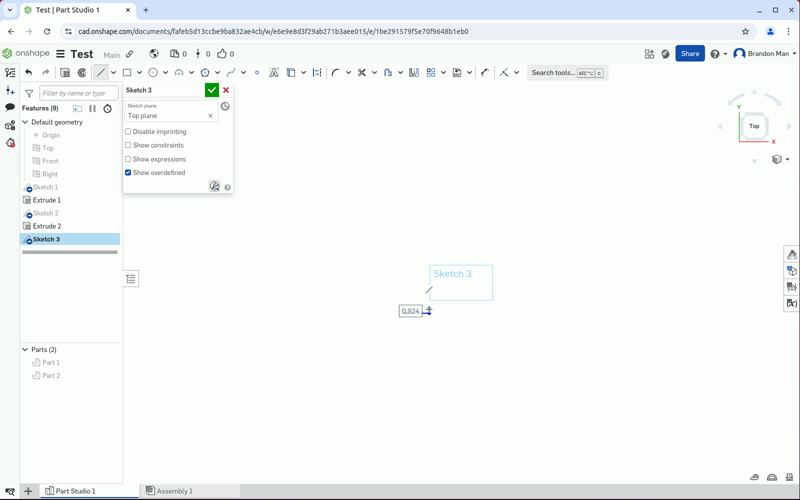
key_up(shift)
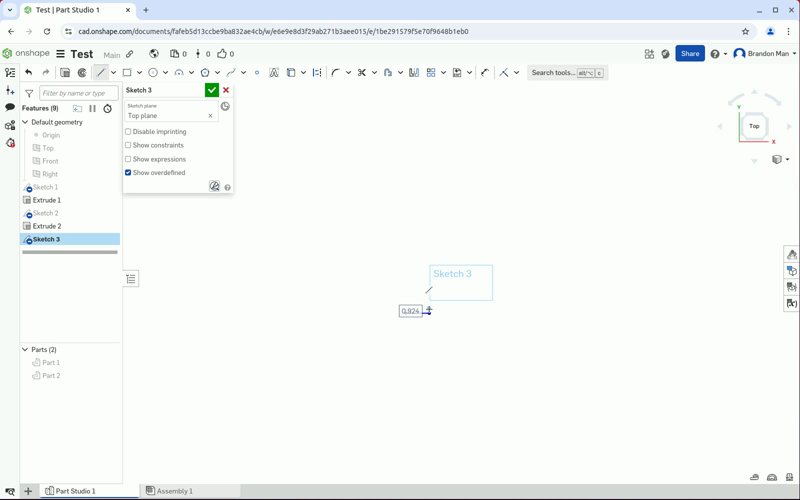
key_down(shift)
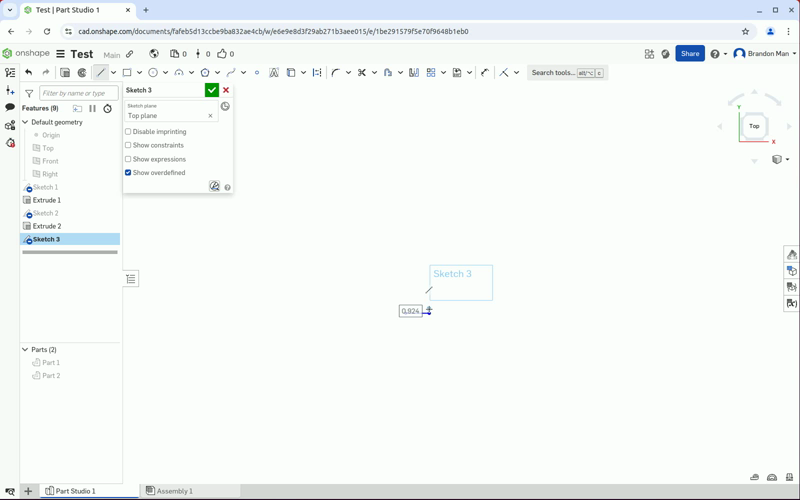
mouse_move(459, 308)
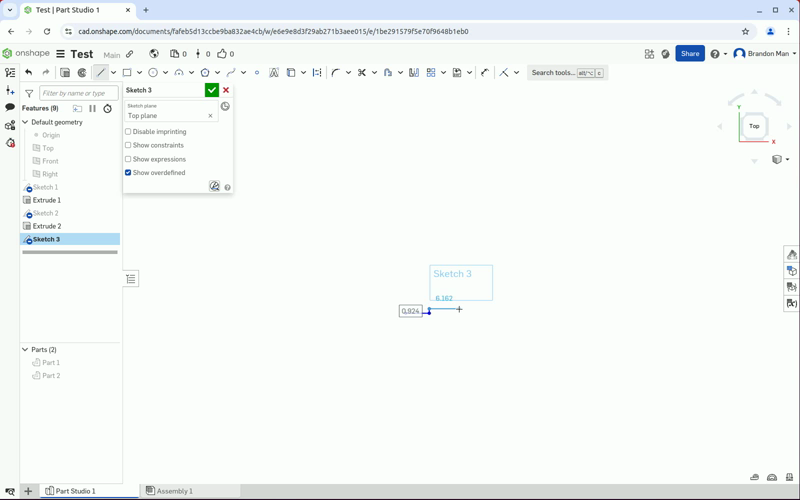
mouse_move(405, 308)
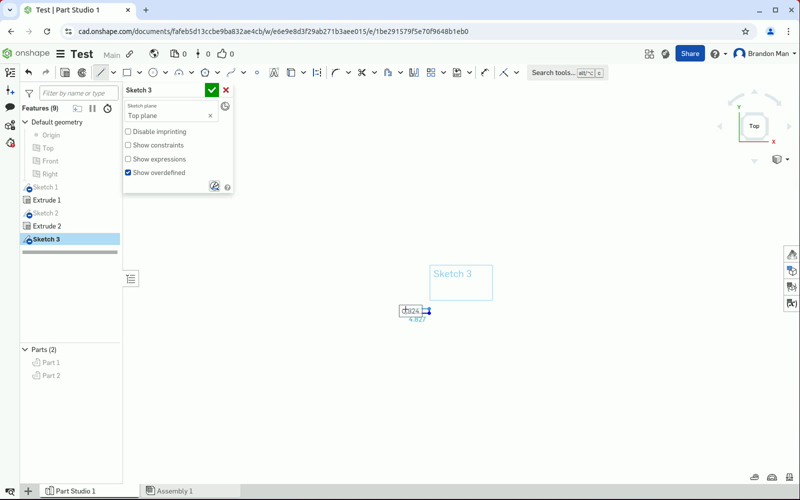
scroll(6)
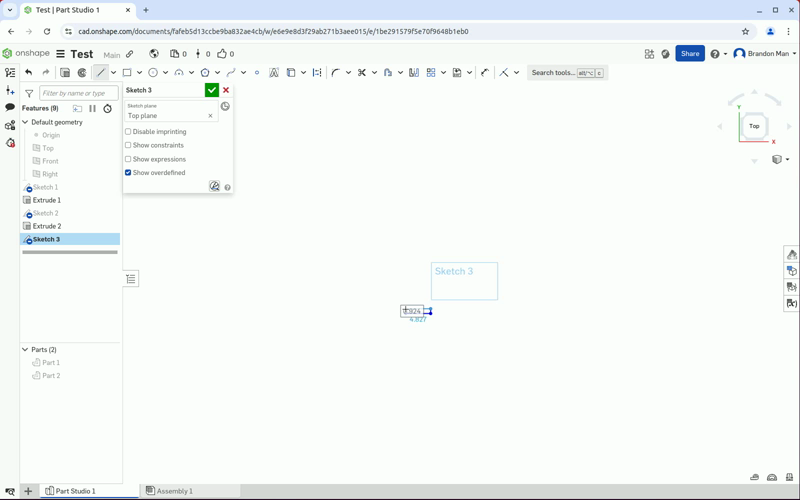
scroll(6)
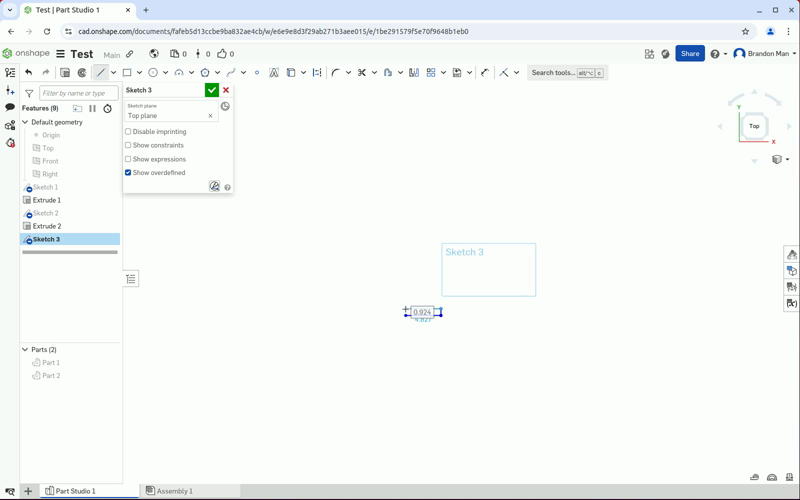
scroll(6)
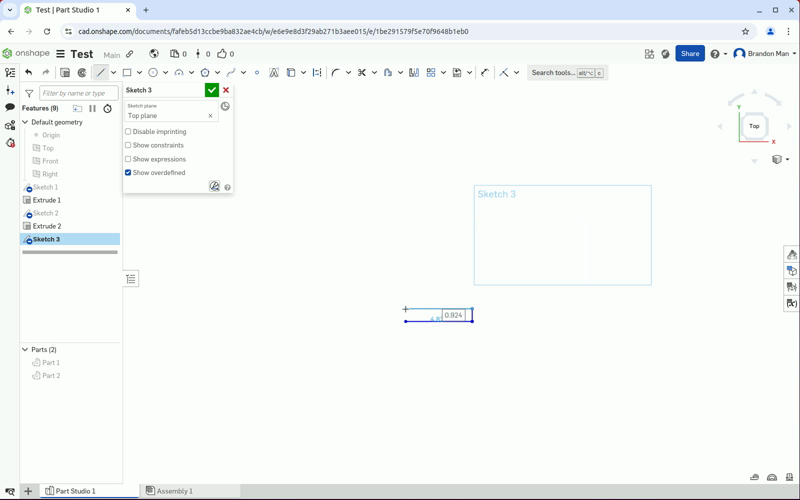
scroll(6)
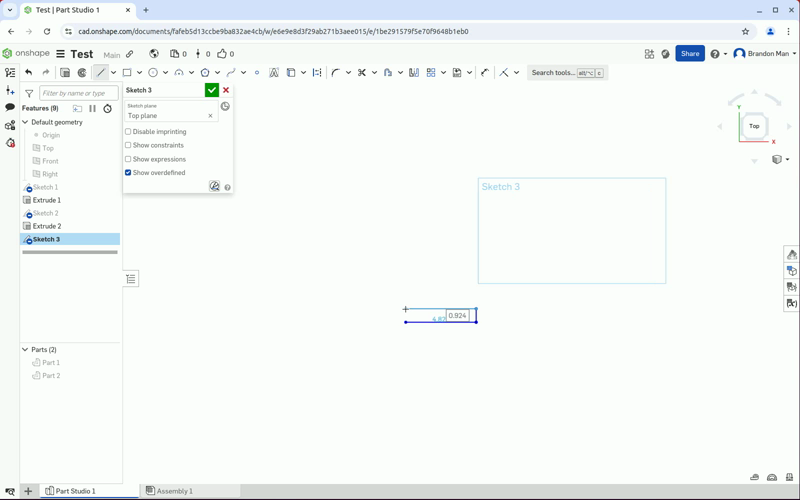
scroll(6)
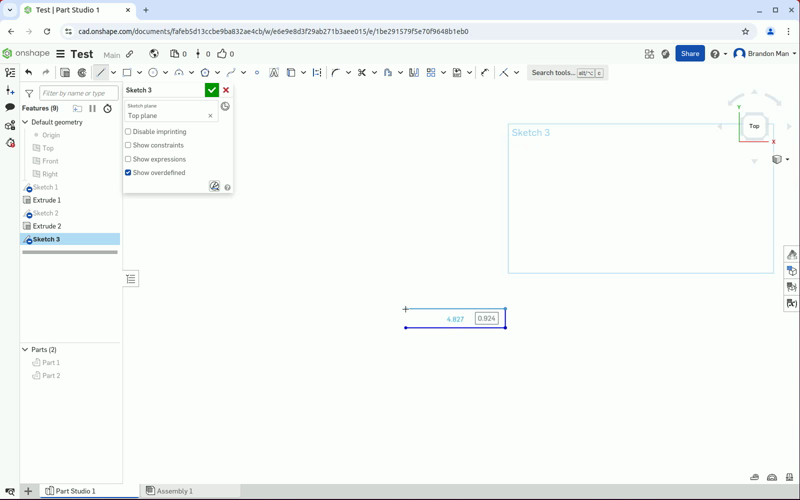
scroll(6)
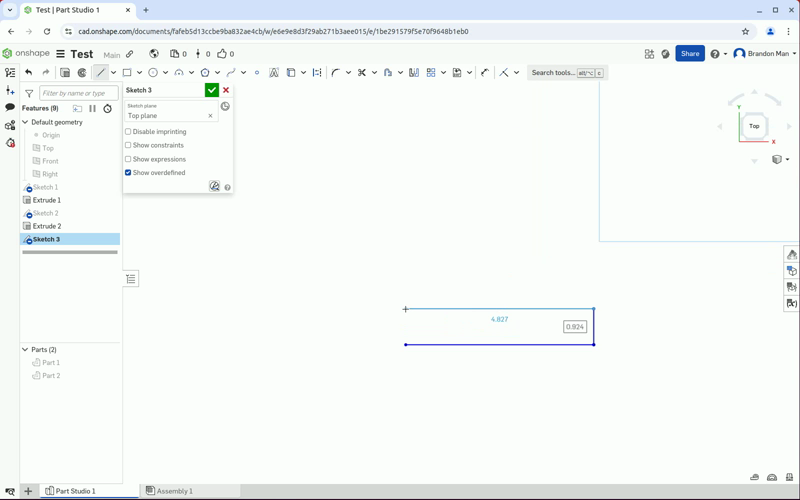
scroll(6)
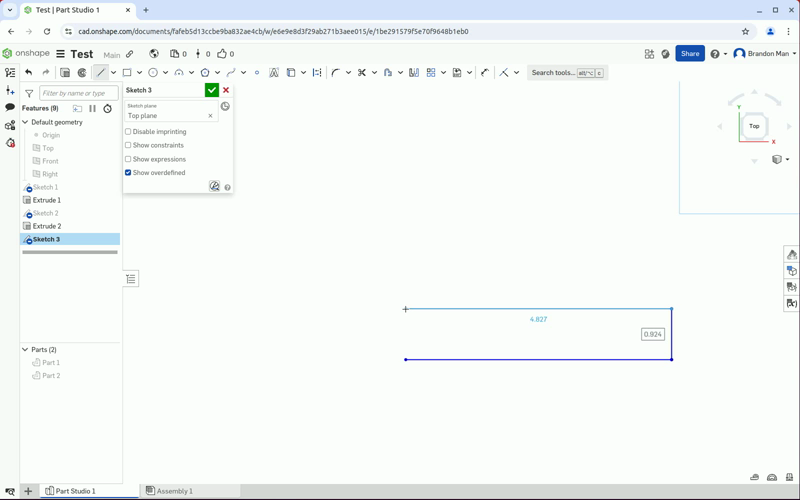
click(405, 308)
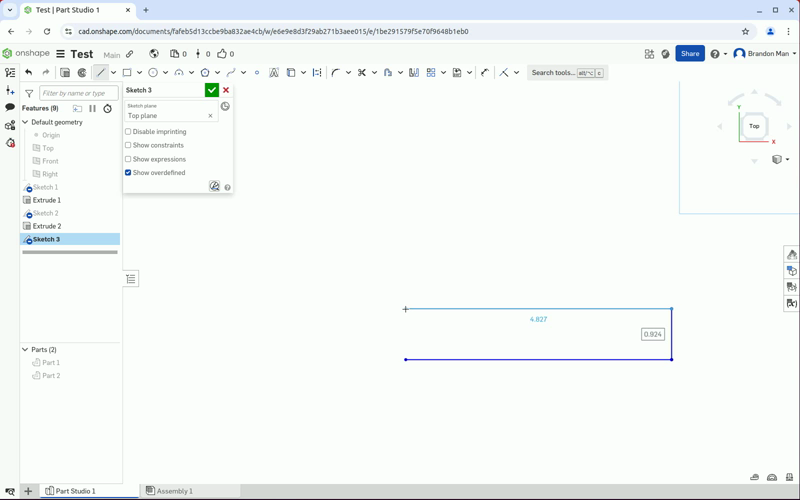
scroll(-6)
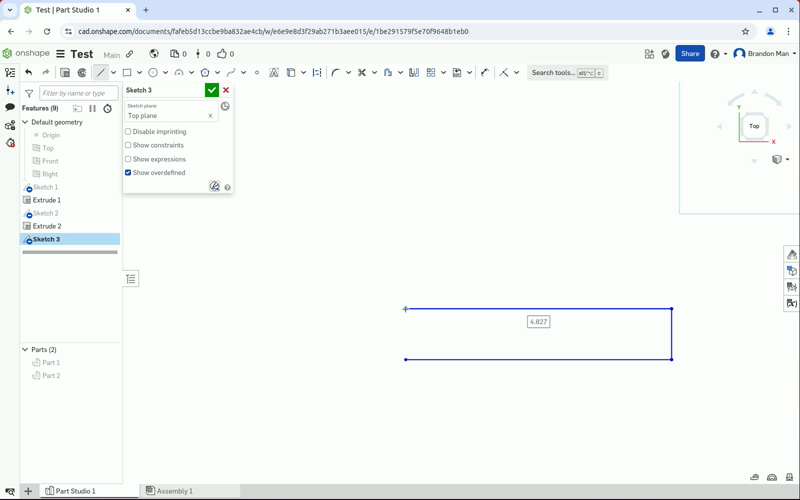
scroll(-6)
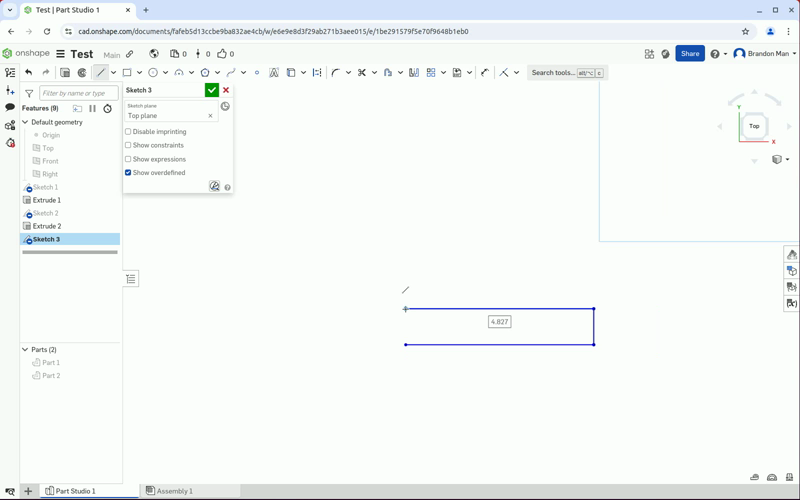
scroll(-6)
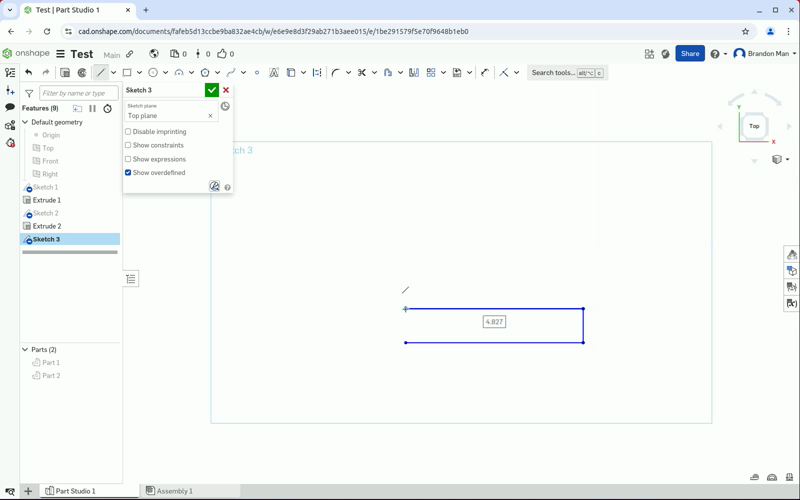
scroll(-6)
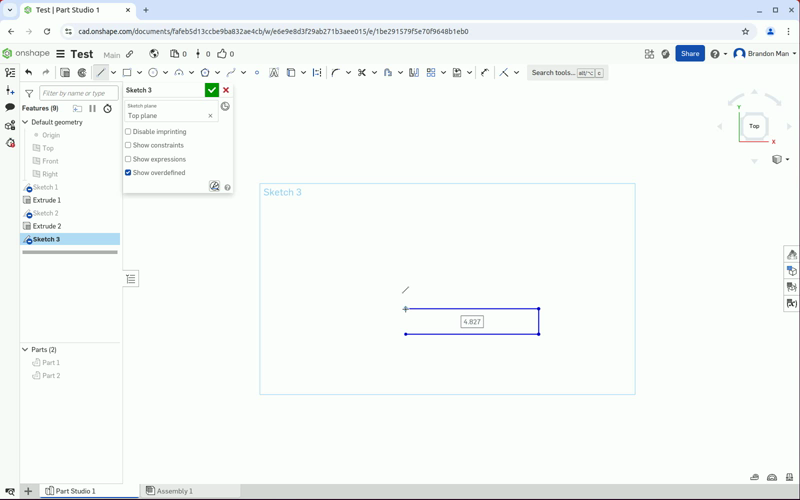
scroll(-6)
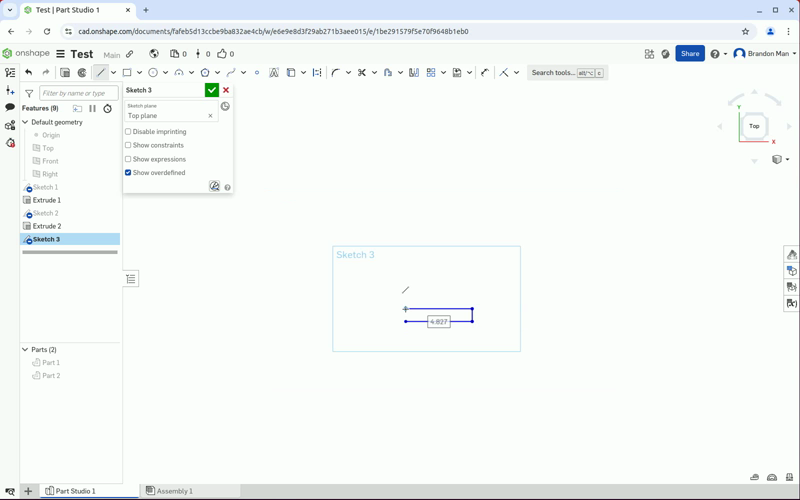
scroll(-6)
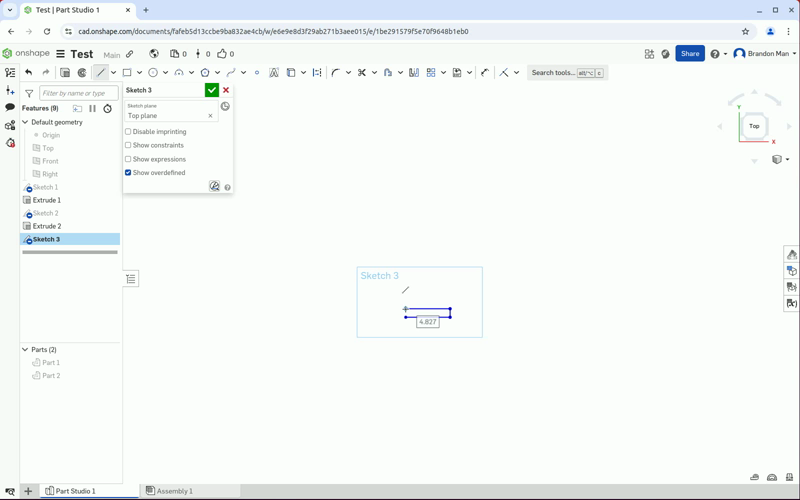
scroll(-6)
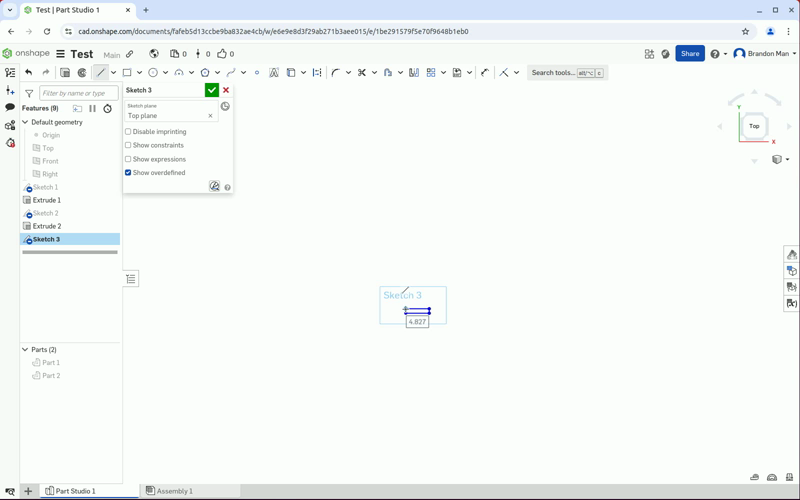
key_up(shift)
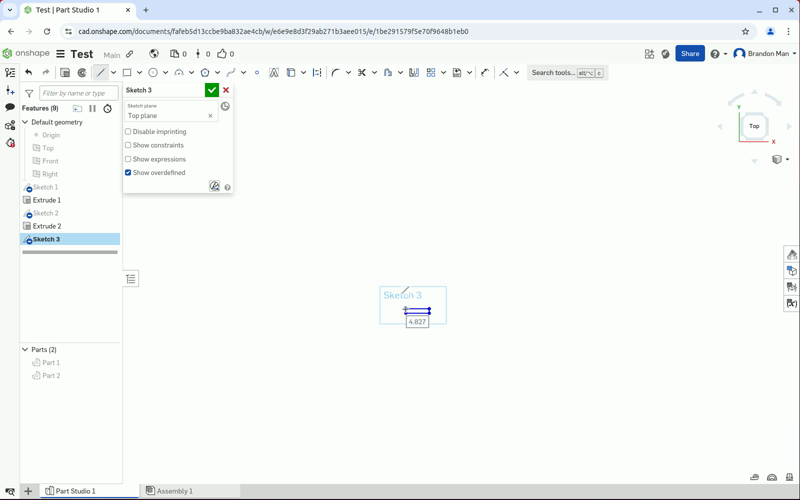
mouse_move(435, 308)
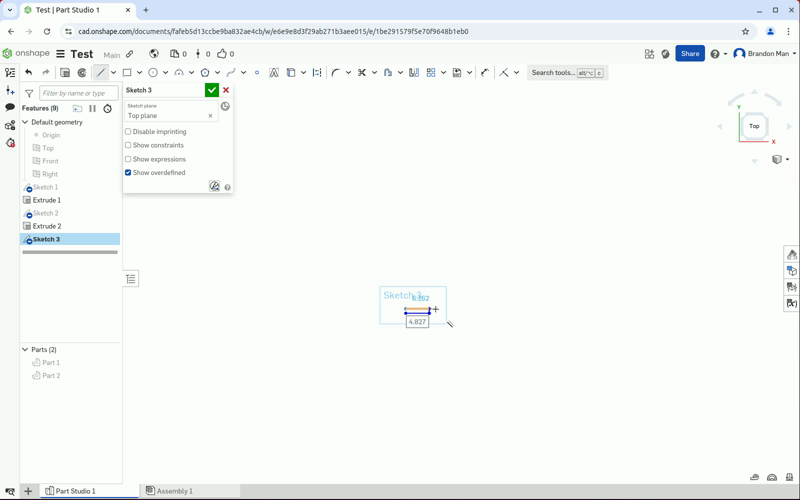
key_down(shift)
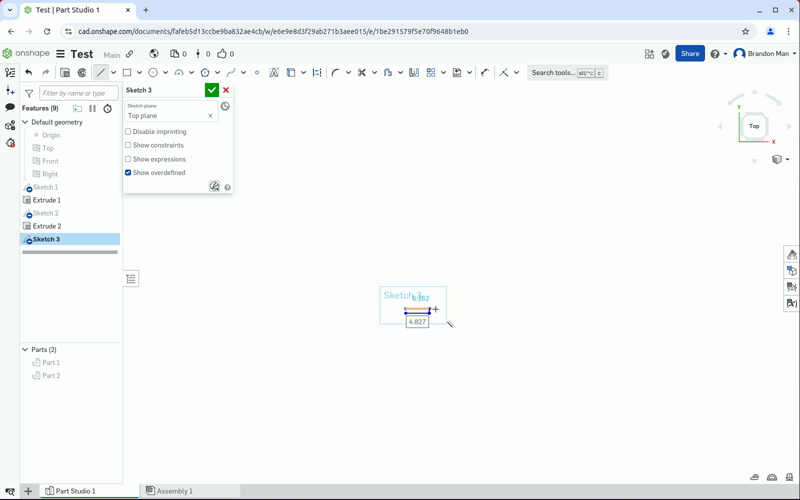
mouse_move(405, 313)
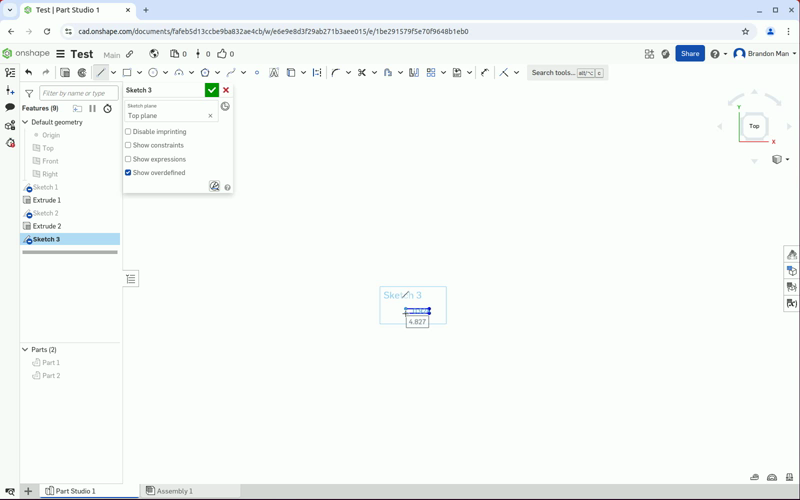
scroll(6)
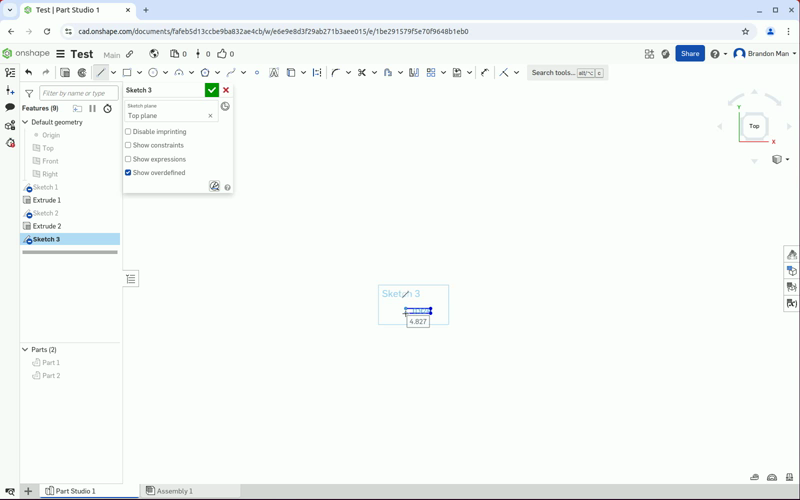
scroll(6)
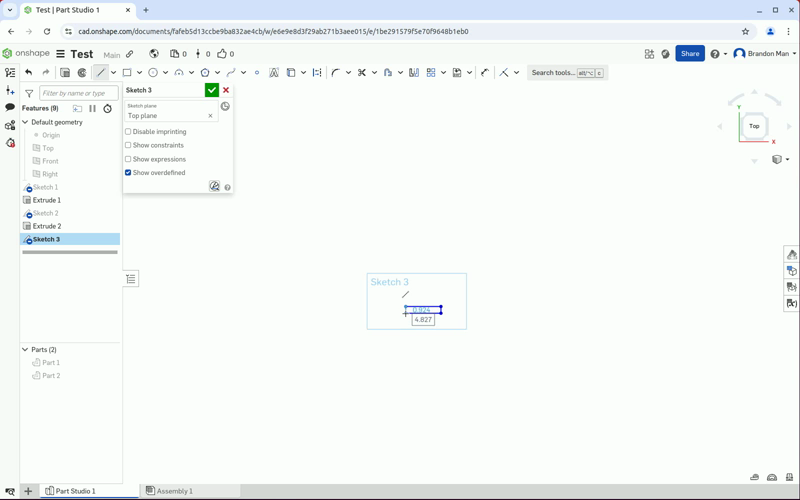
scroll(6)
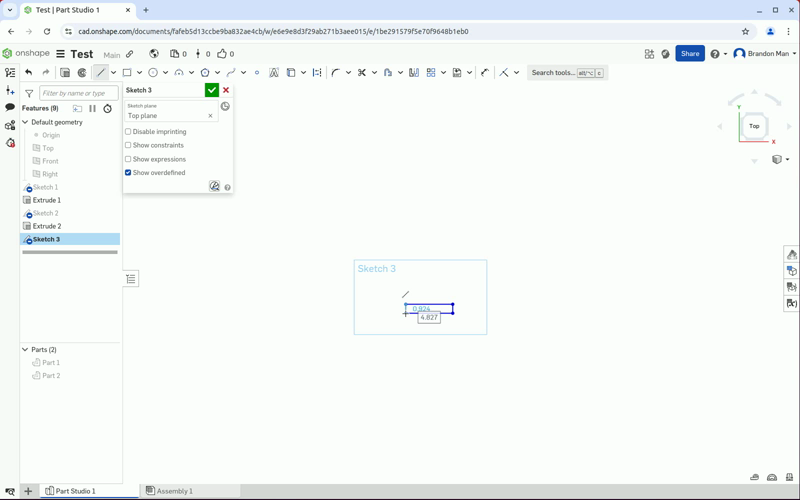
scroll(6)
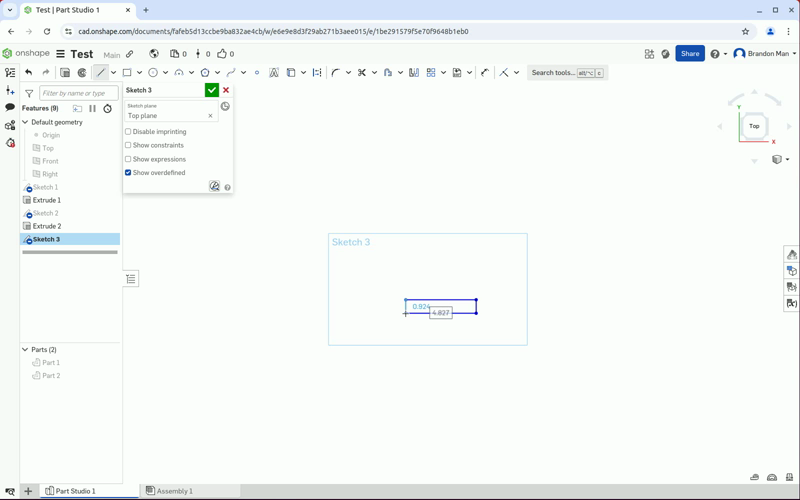
scroll(6)
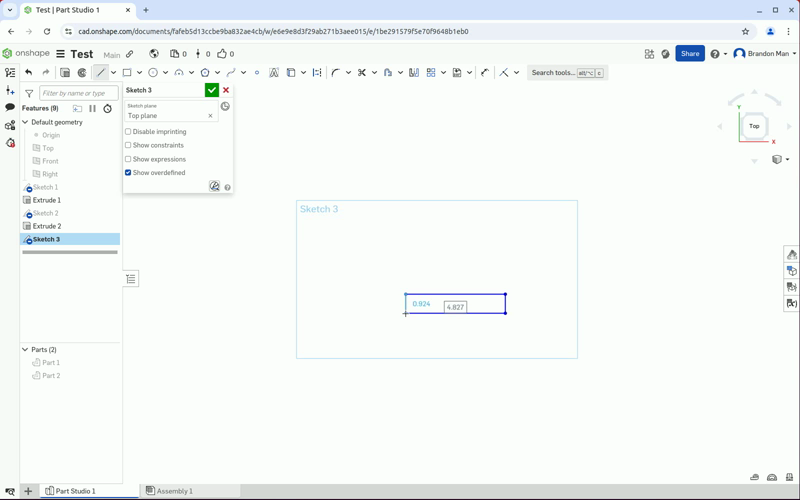
scroll(6)
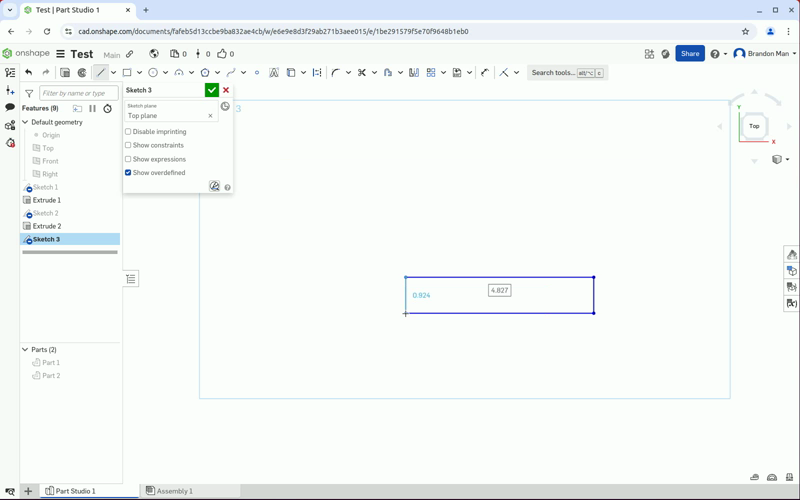
scroll(6)
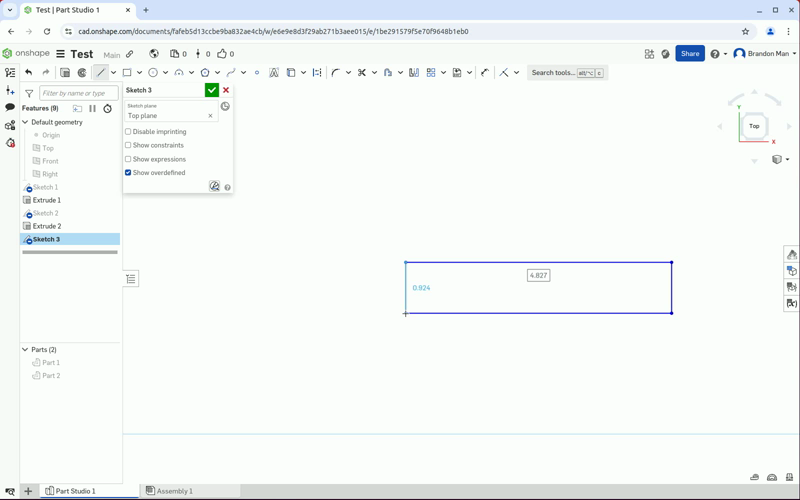
key_up(shift)
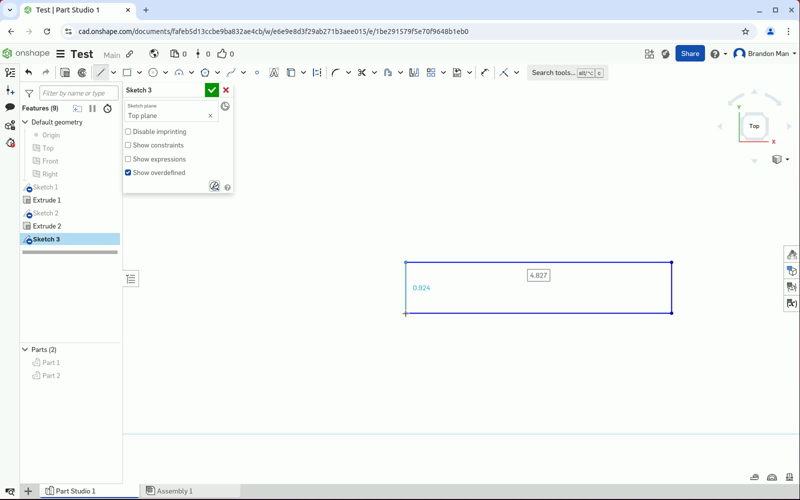
click(405, 313)
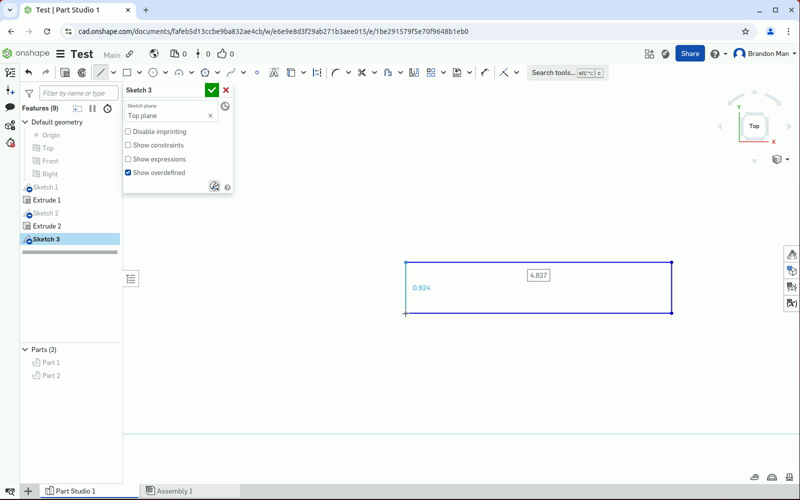
scroll(-6)
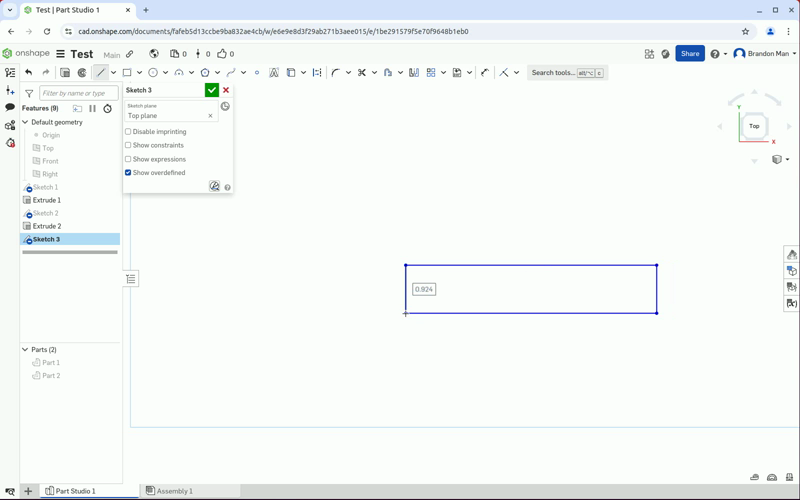
scroll(-6)
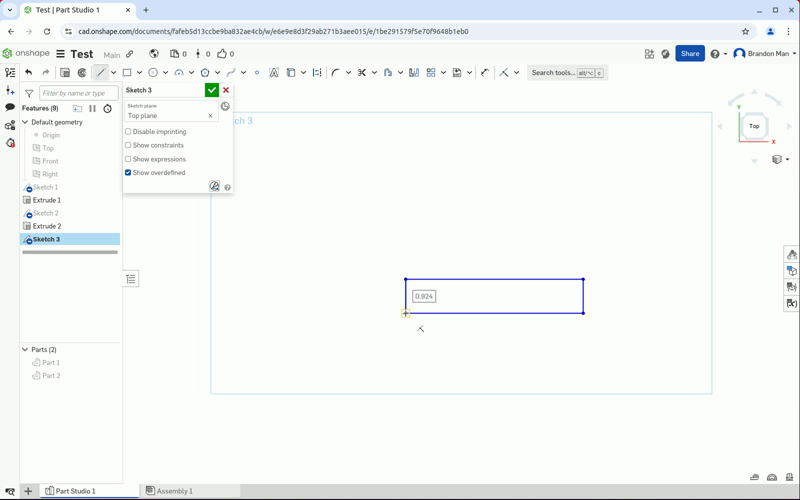
scroll(-6)
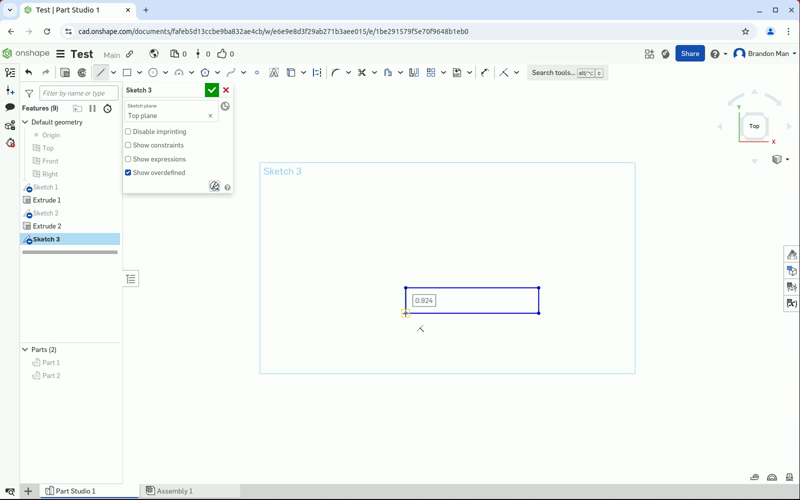
scroll(-6)
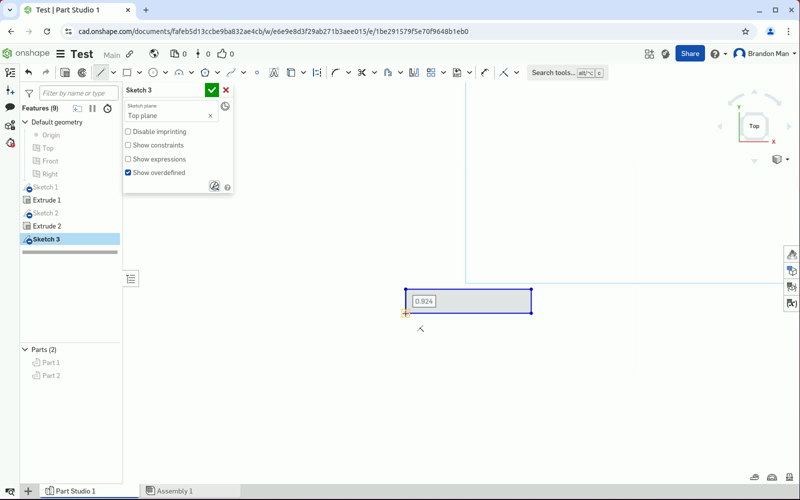
scroll(-6)
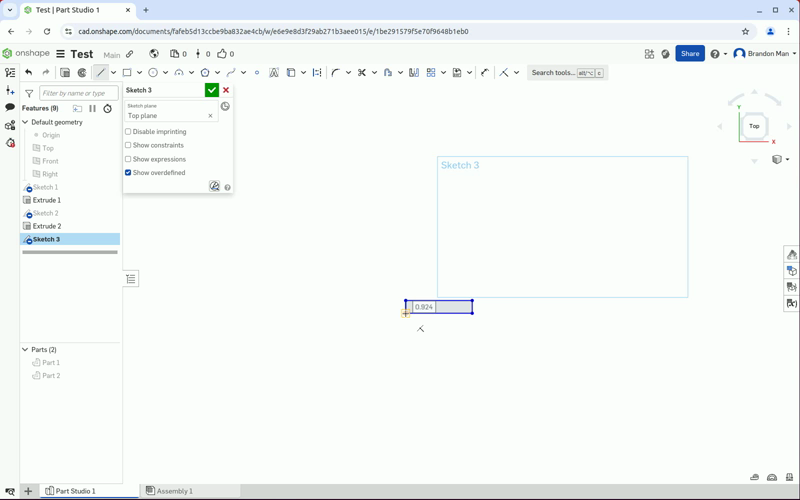
scroll(-6)
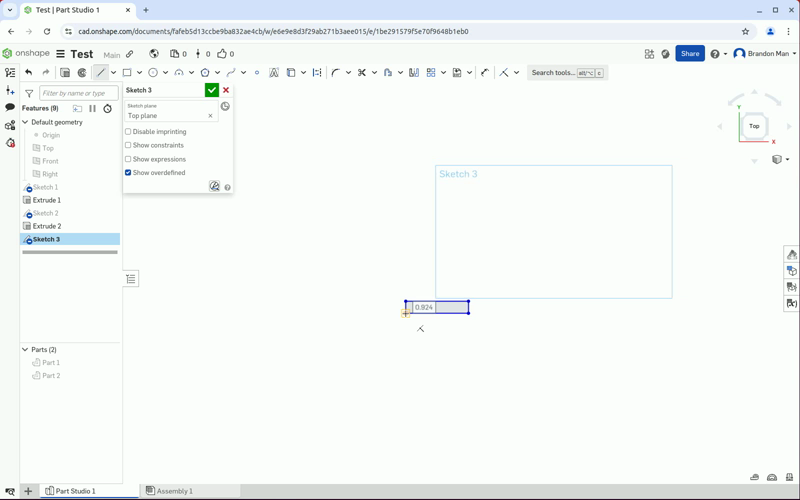
scroll(-6)
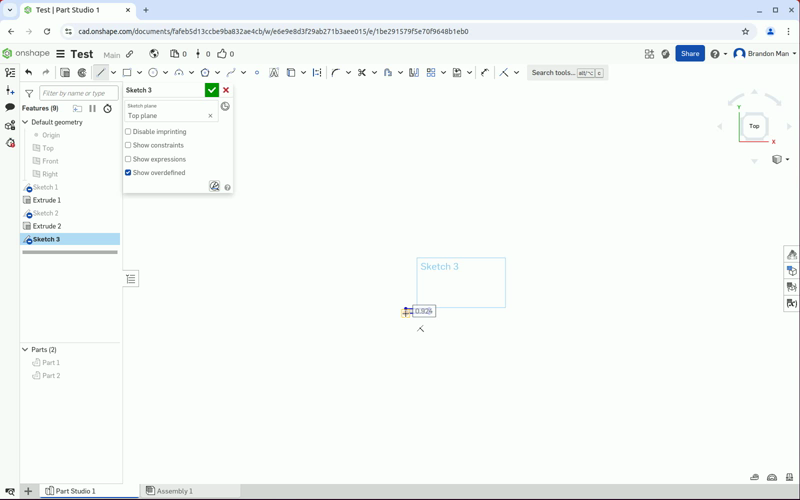
key(esc)
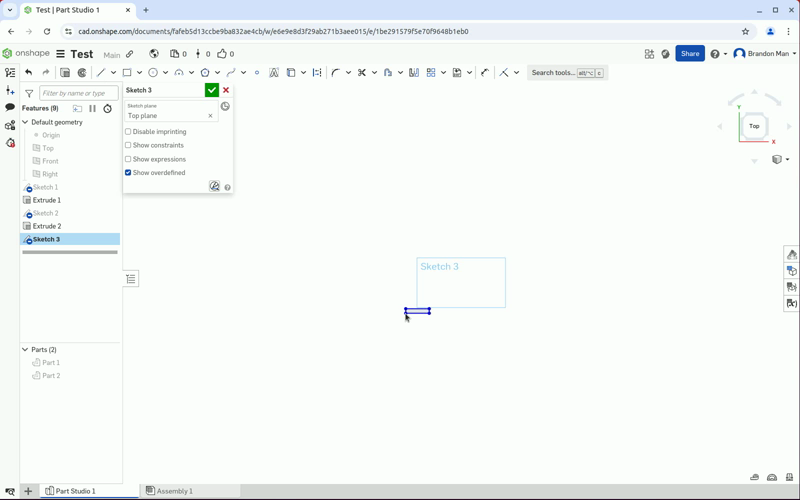
mouse_move(425, 309)
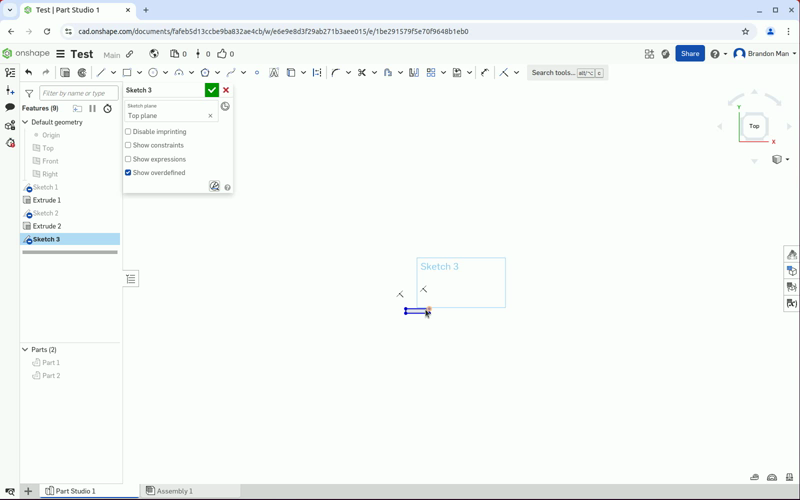
scroll(6)
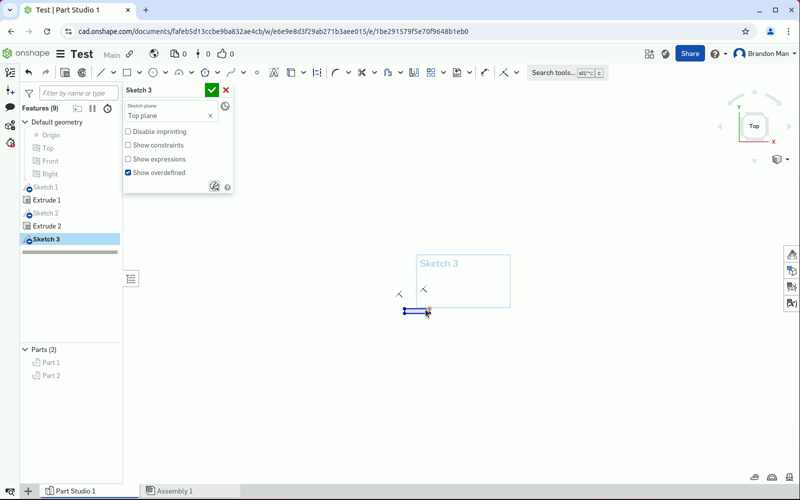
scroll(6)
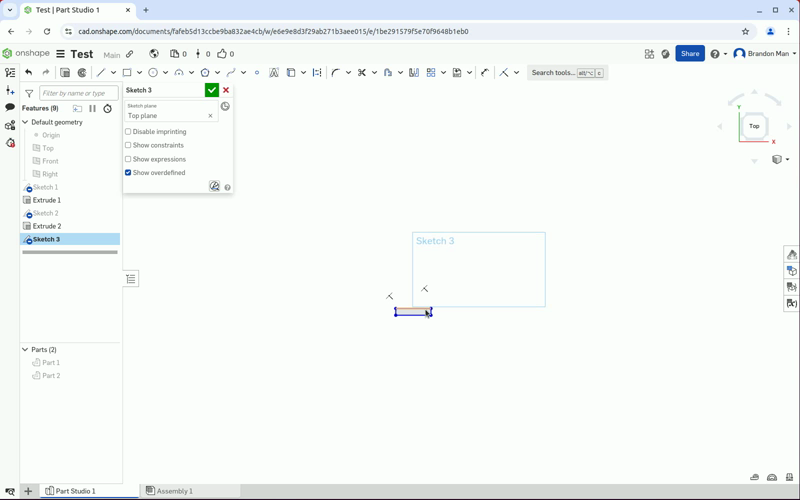
scroll(6)
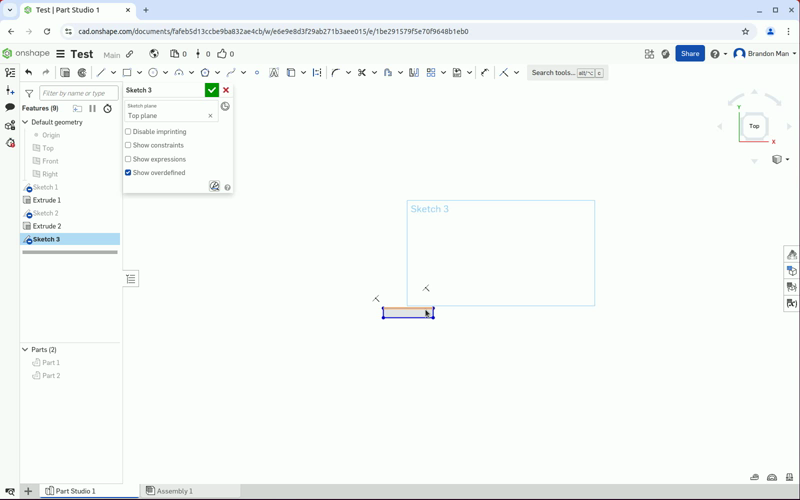
scroll(6)
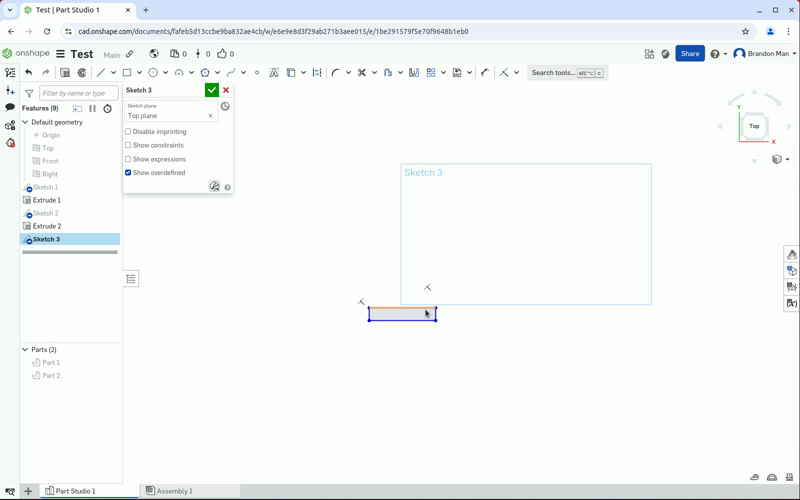
scroll(6)
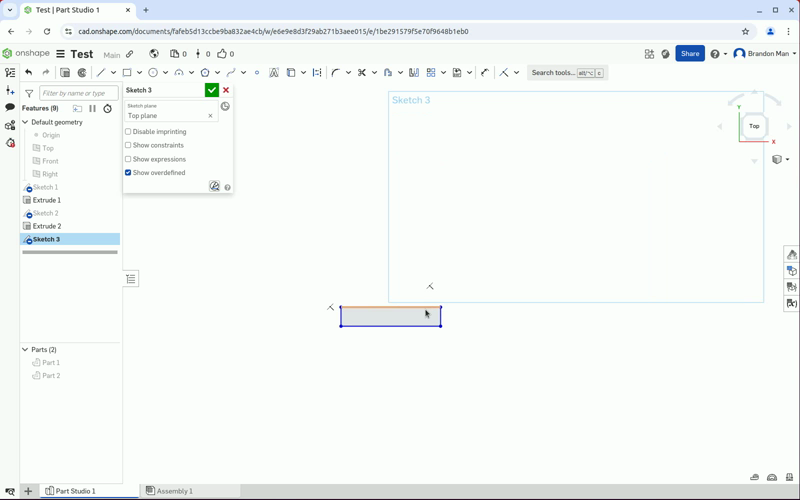
scroll(6)
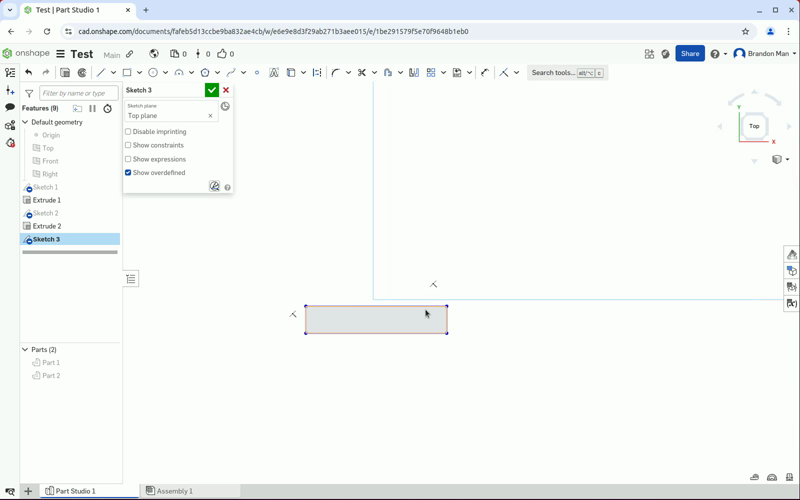
scroll(6)
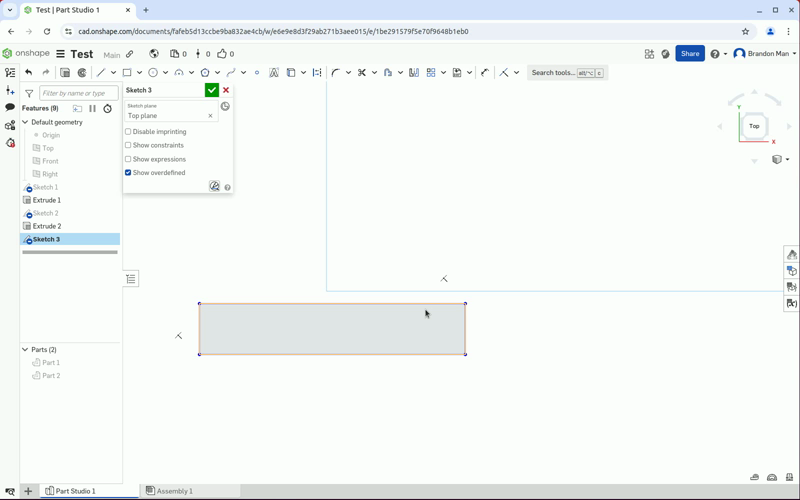
click(425, 309)
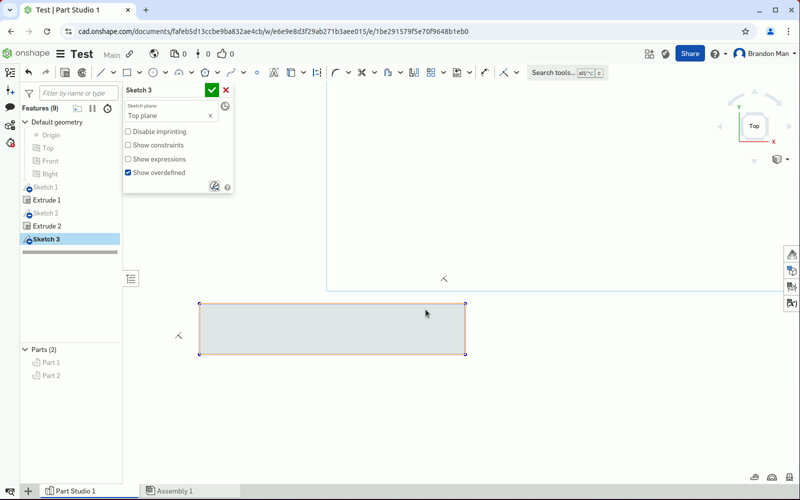
scroll(-6)
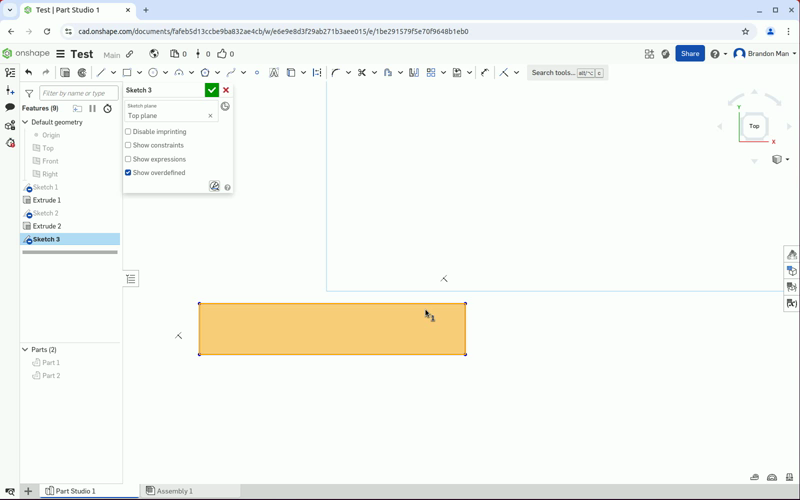
scroll(-6)
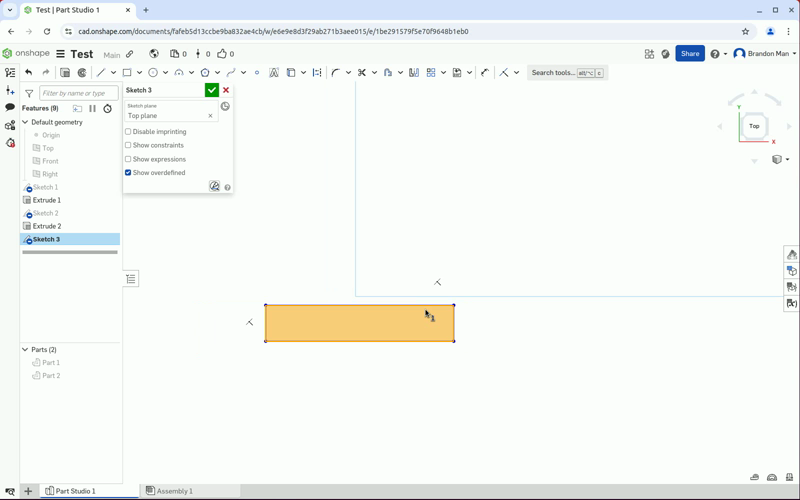
scroll(-6)
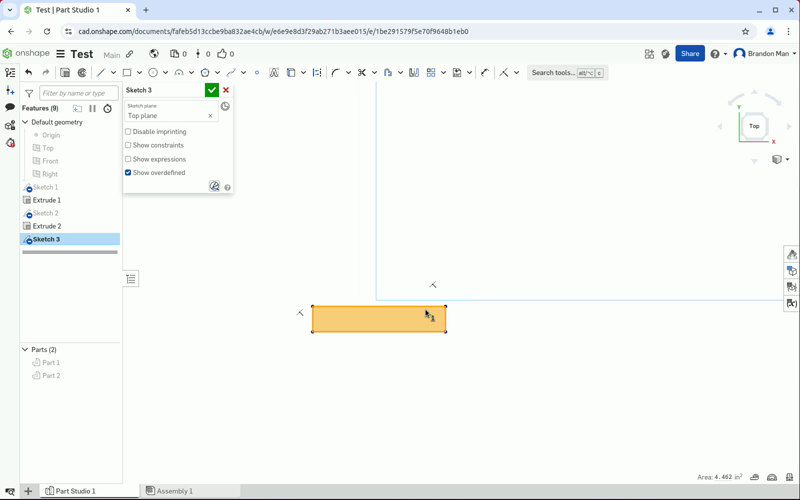
scroll(-6)
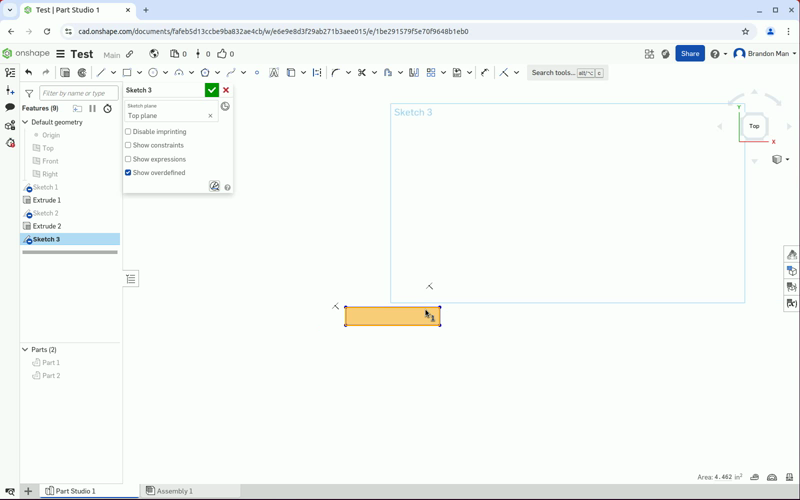
scroll(-6)
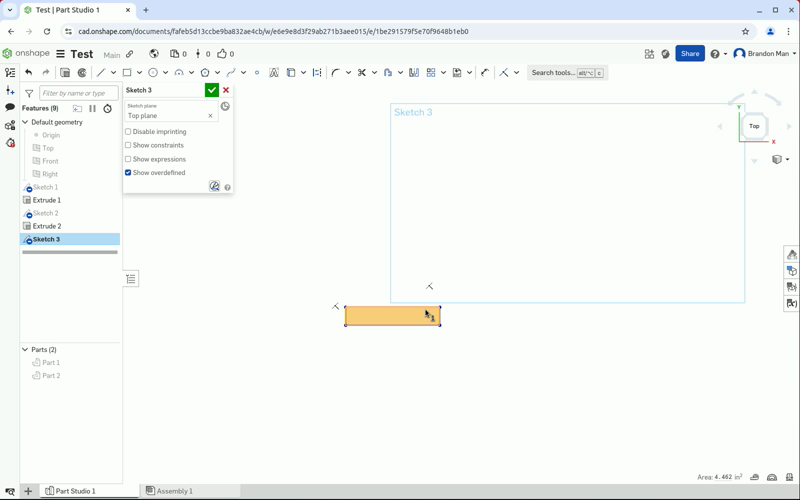
scroll(-6)
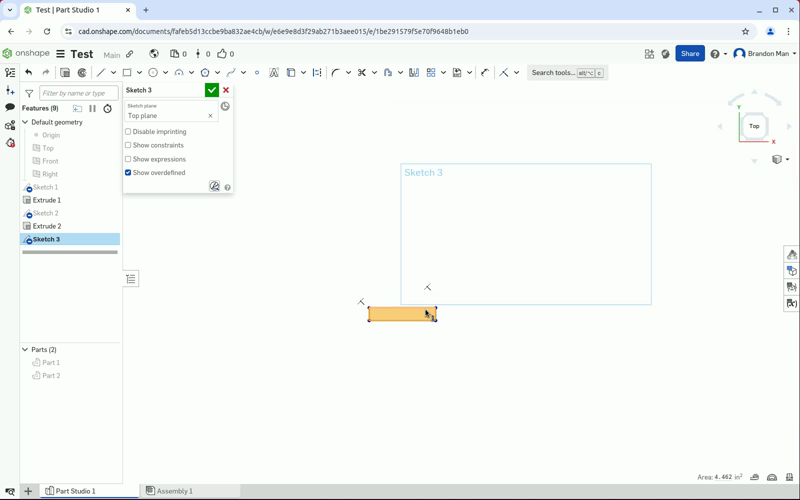
scroll(-6)
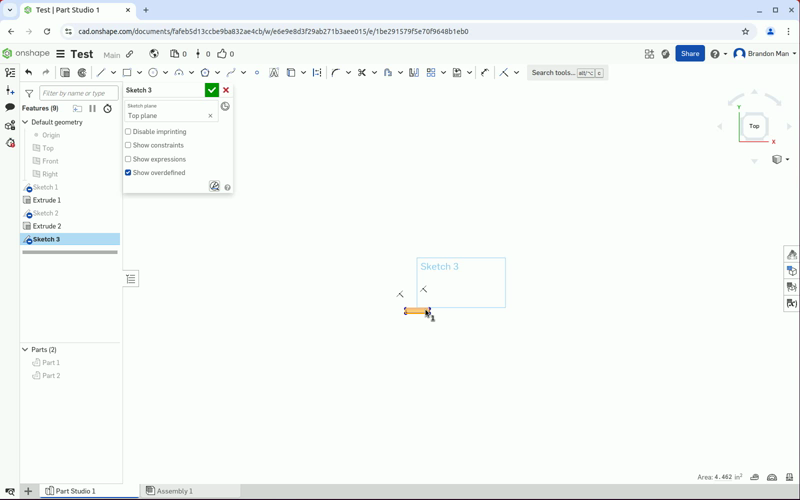
mouse_move(73, 352)
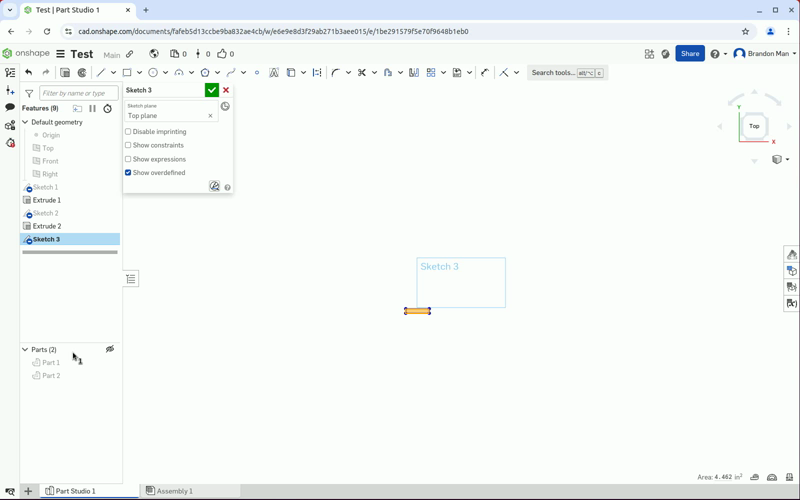
key(shift+y)
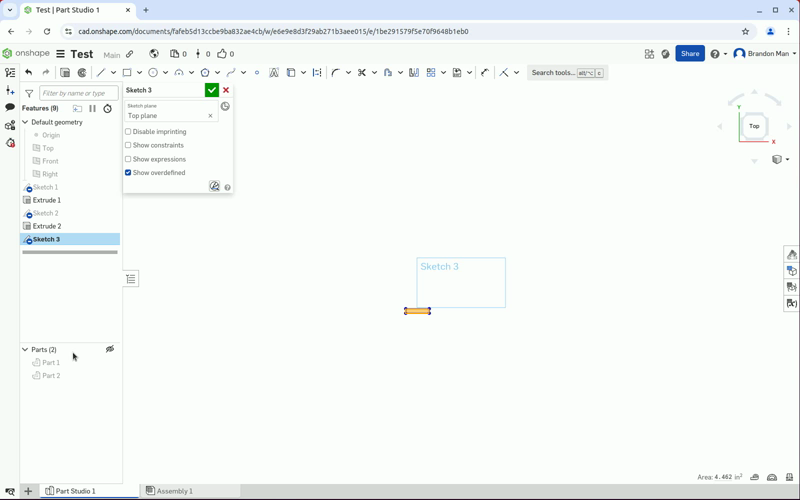
key(shift+e)
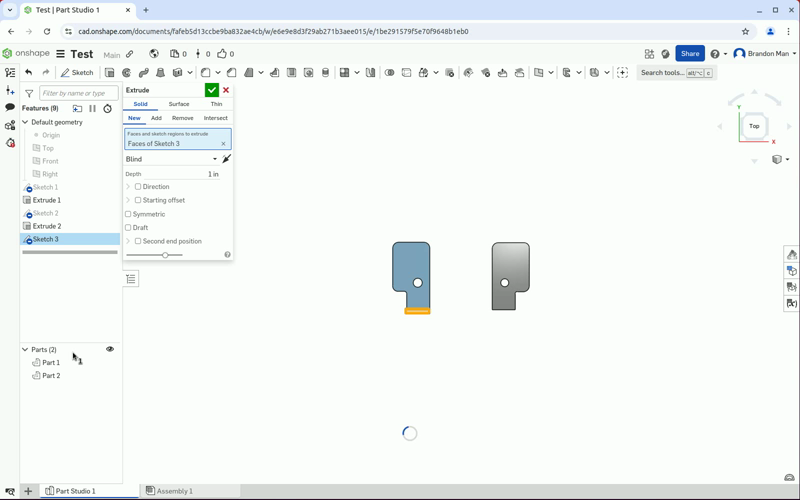
mouse_move(143, 106)
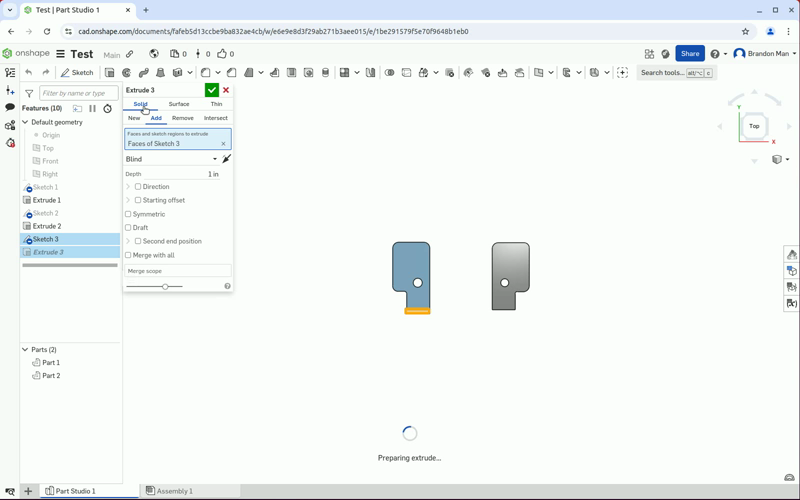
click(143, 106)
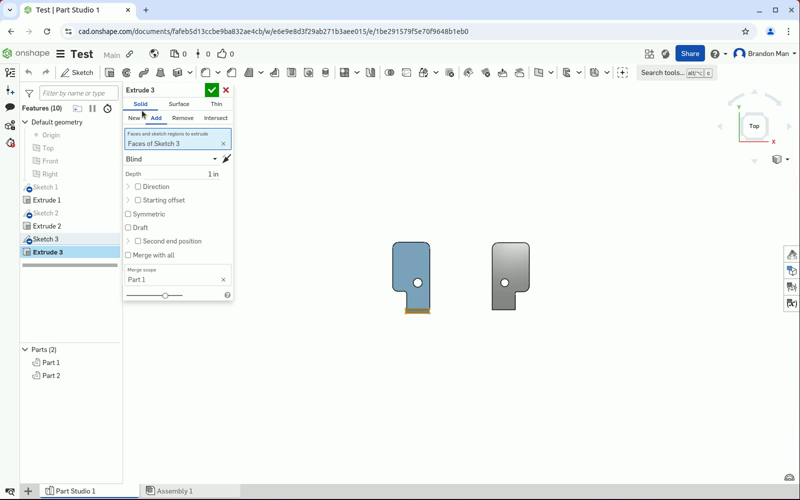
mouse_move(137, 120)
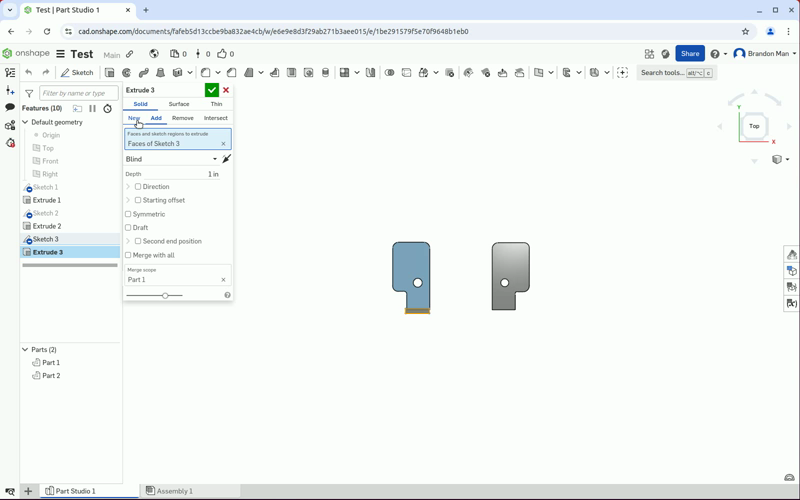
click(137, 120)
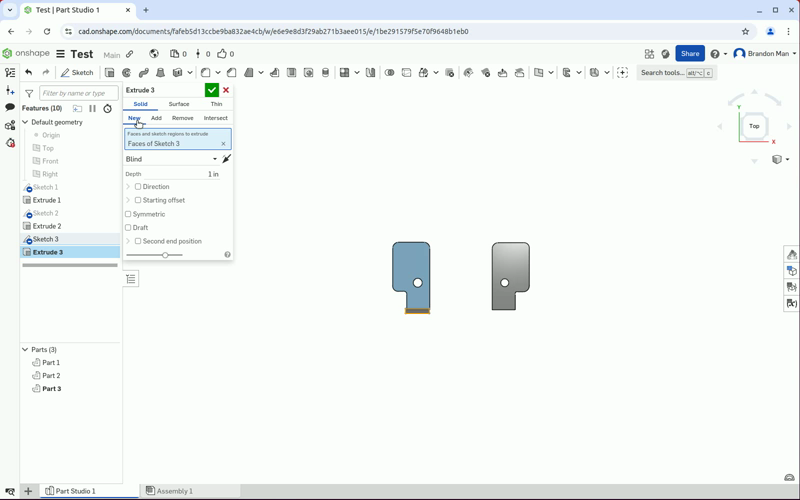
key(tab, 4)
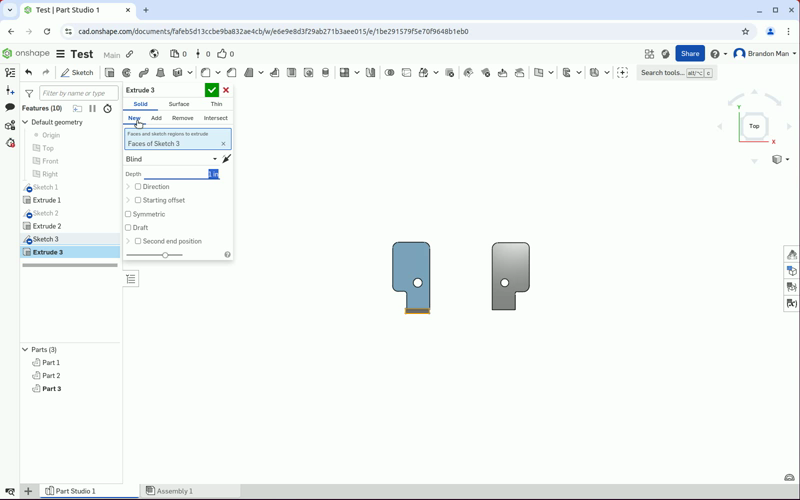
text(-0.963)
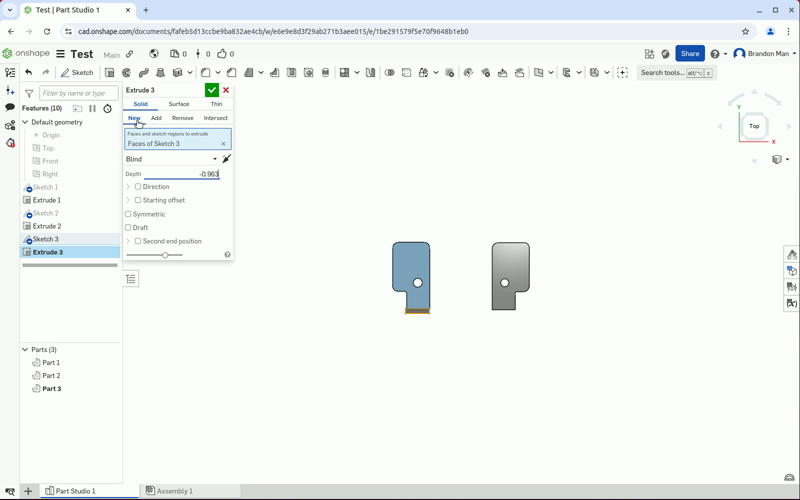
key(enter)
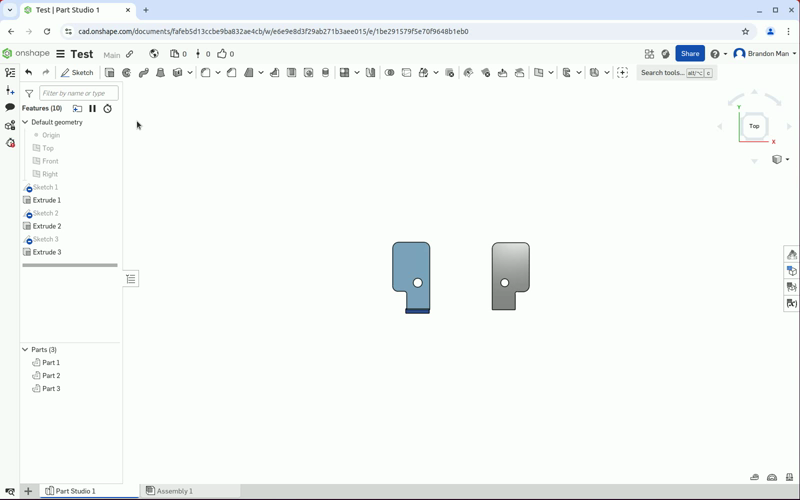
key(shift+h)
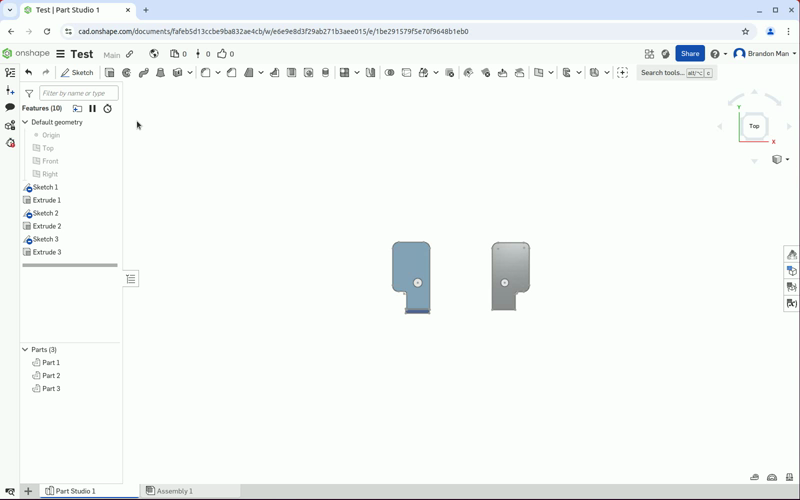
key(shift+h)
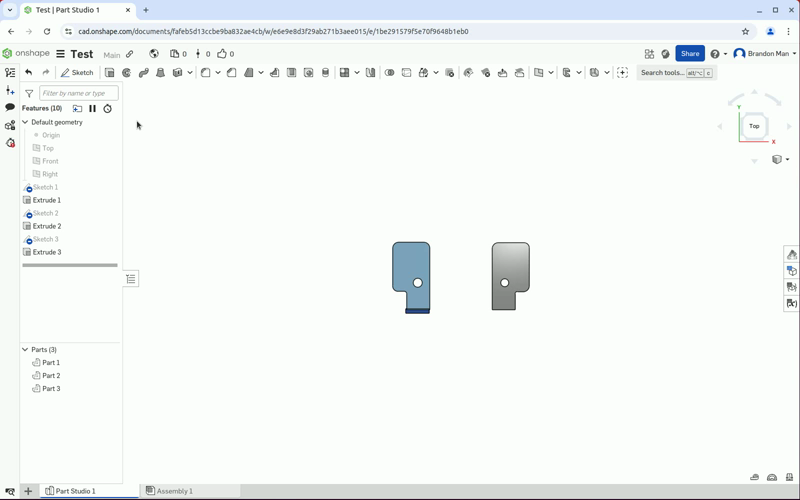
mouse_move(73, 189)
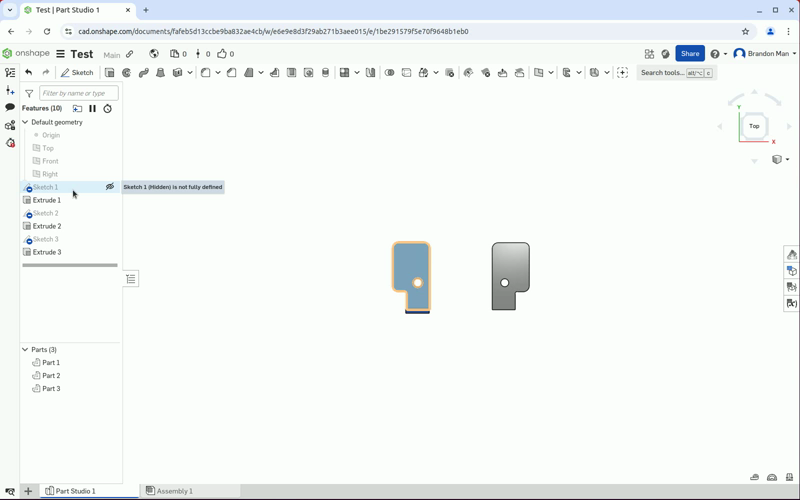
click(73, 189)
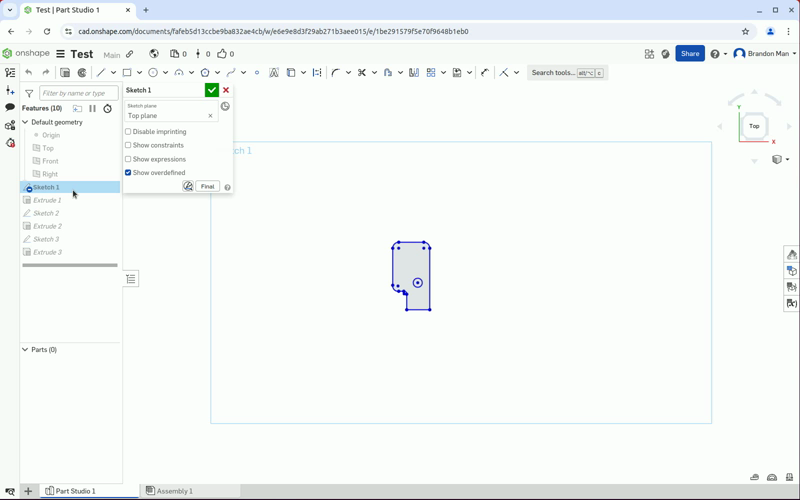
mouse_move(229, 92)
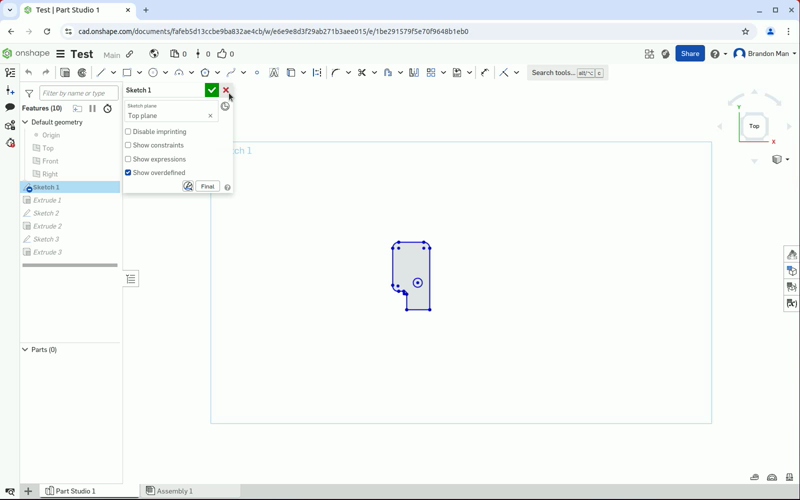
click(229, 92)
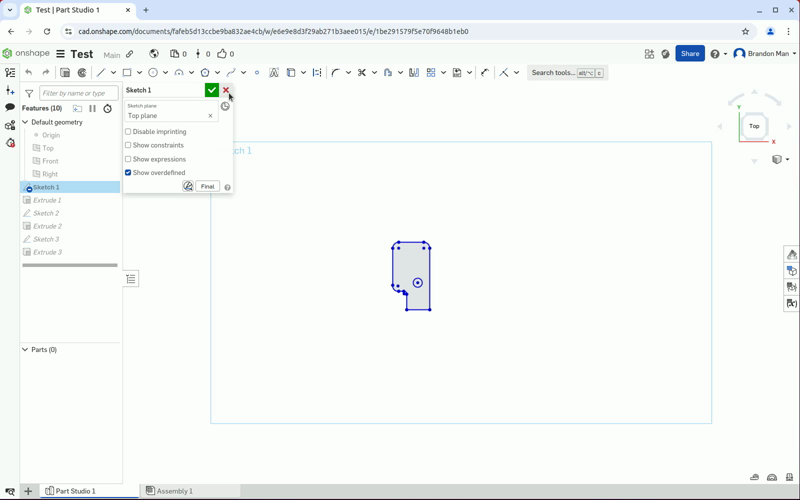
key(shift+s)
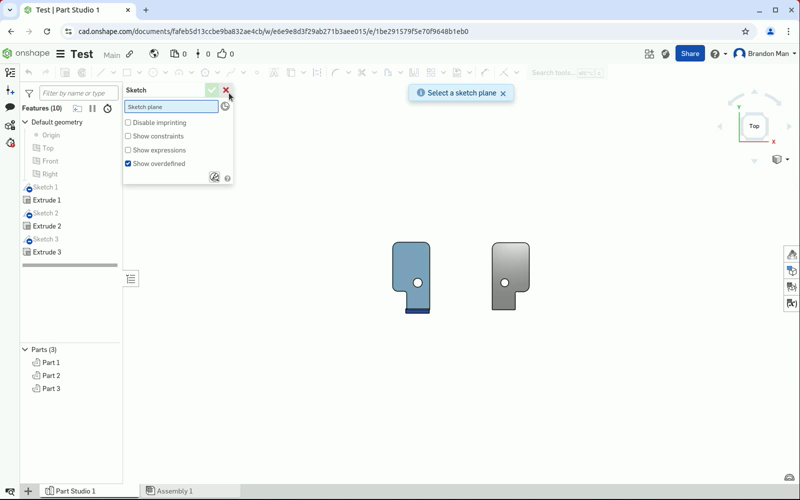
mouse_move(73, 150)
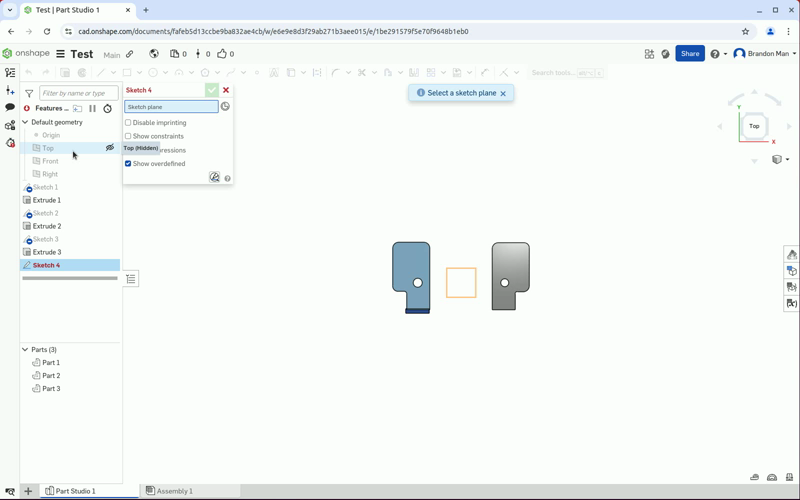
click(73, 150)
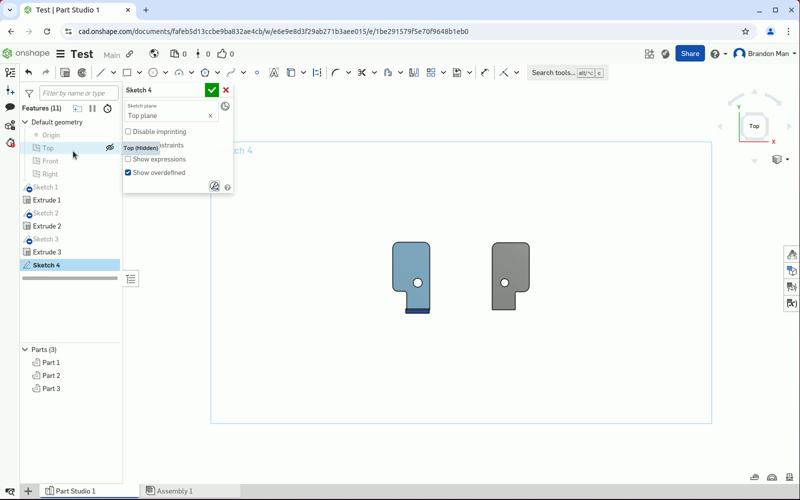
mouse_move(73, 352)
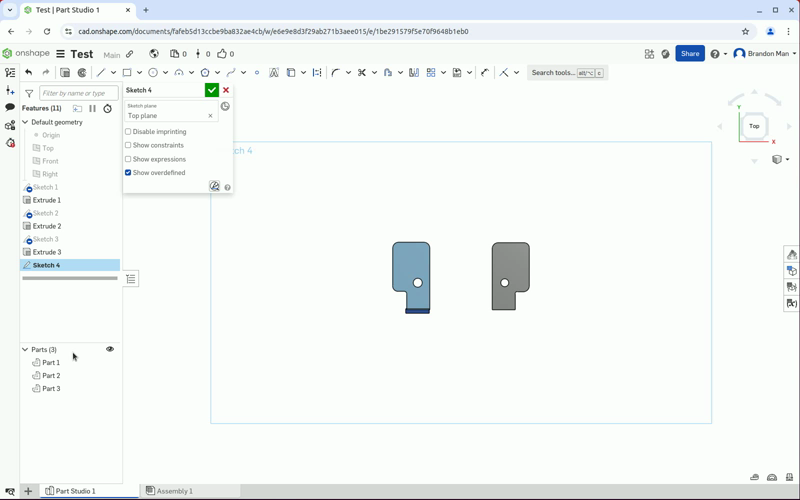
key(y)
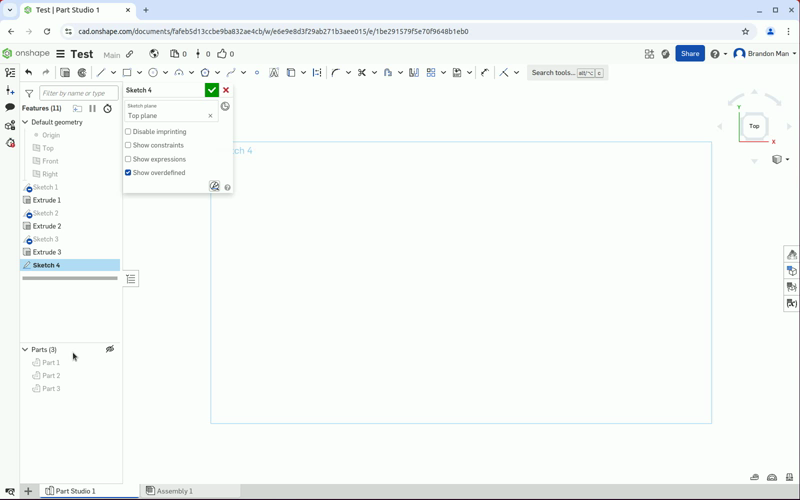
key(l)
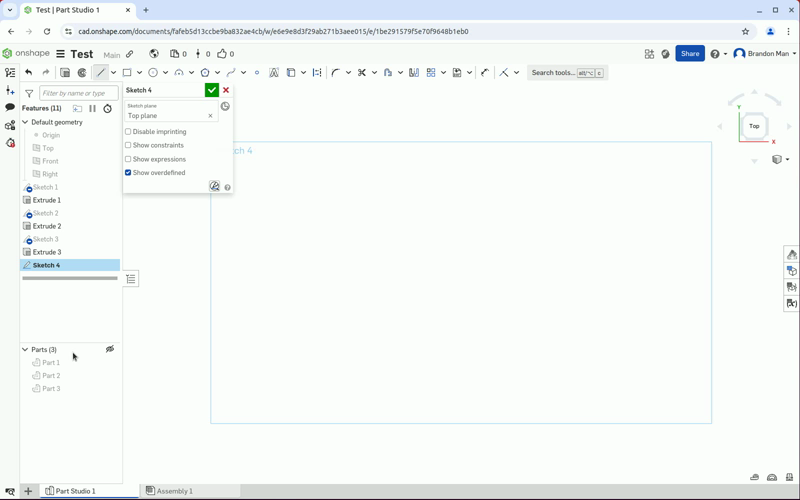
key_down(shift)
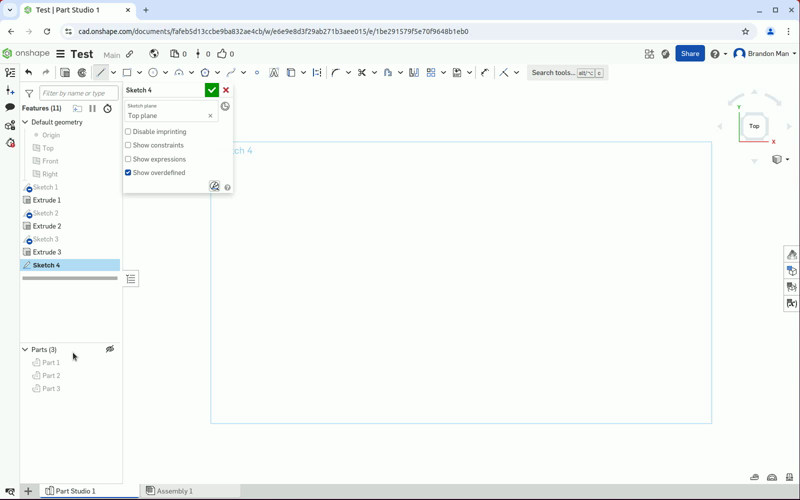
mouse_move(492, 313)
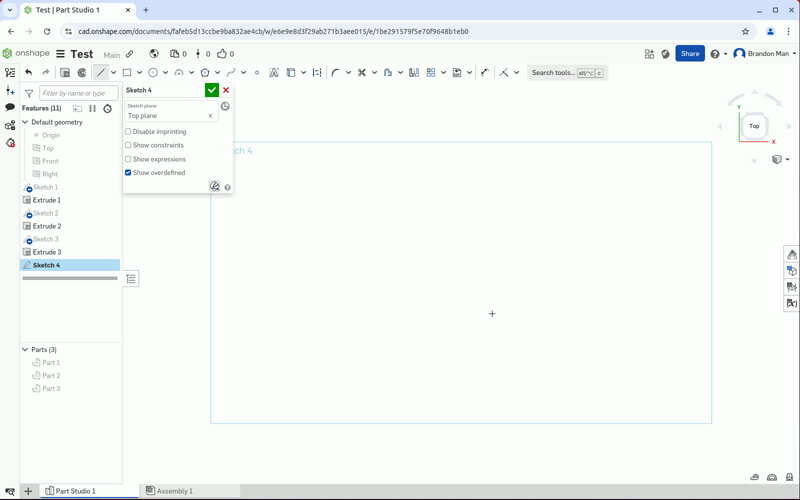
click(492, 313)
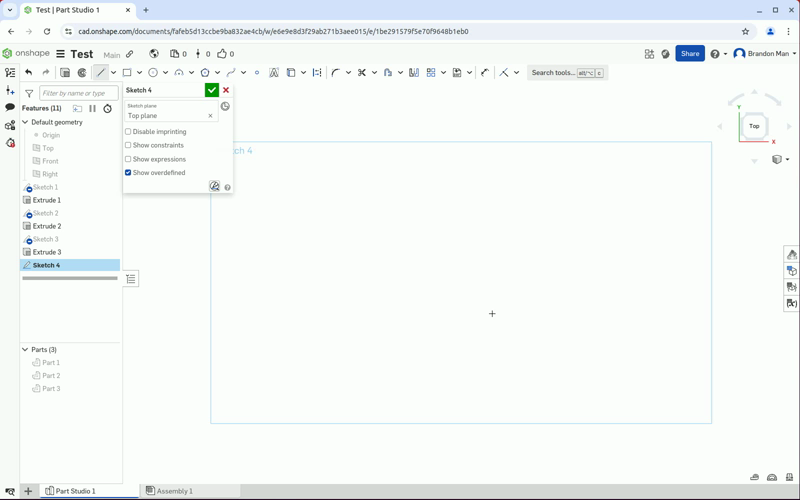
key_up(shift)
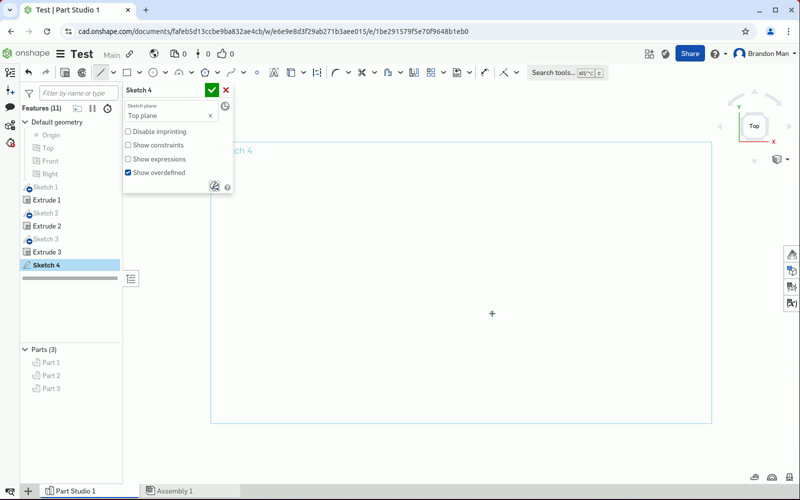
key_down(shift)
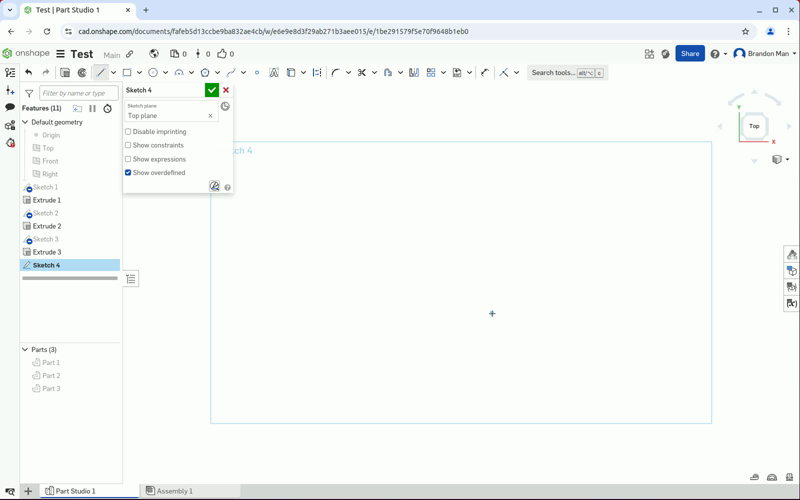
mouse_move(522, 313)
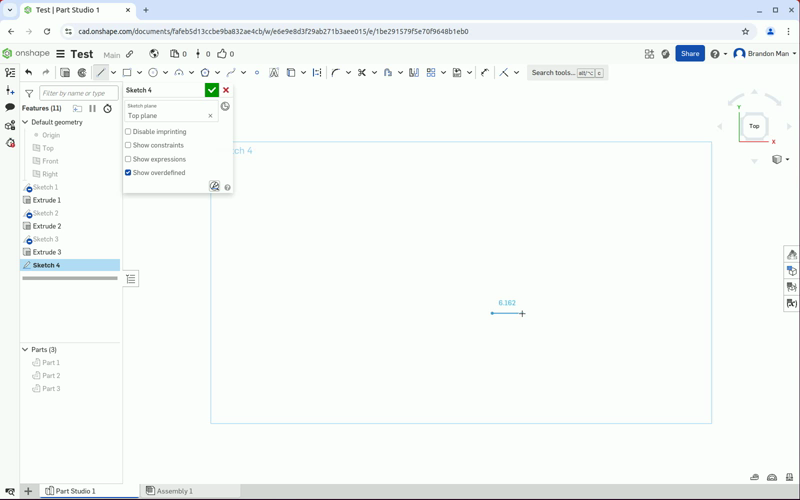
mouse_move(515, 313)
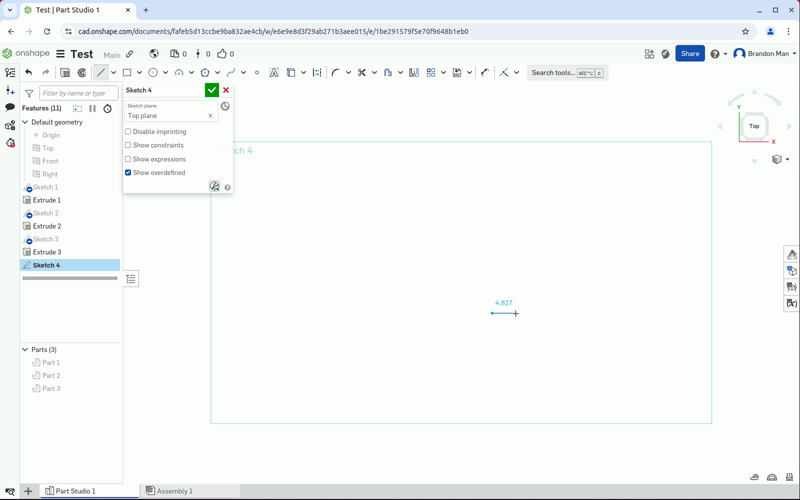
click(515, 313)
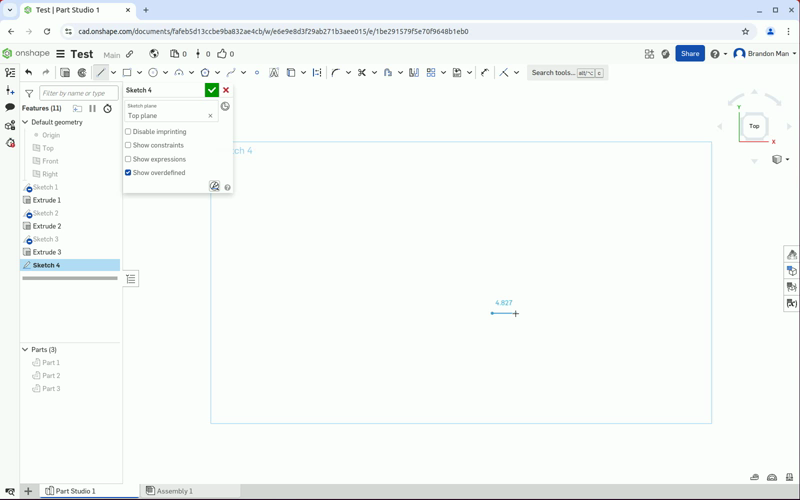
key_up(shift)
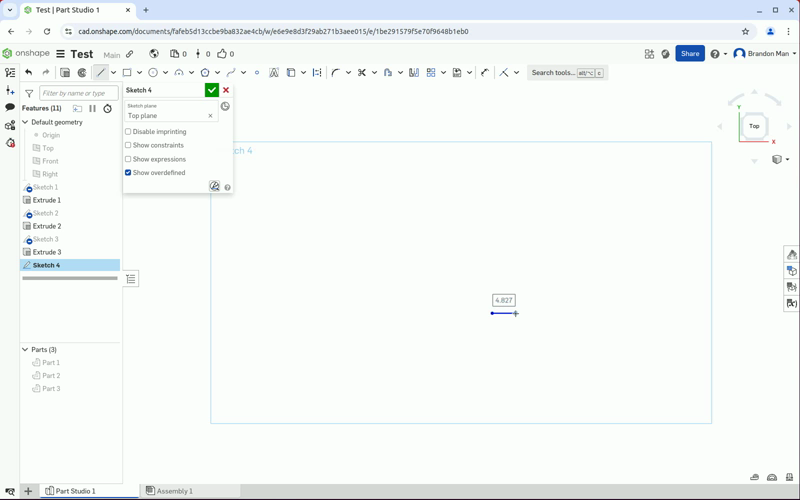
key_down(shift)
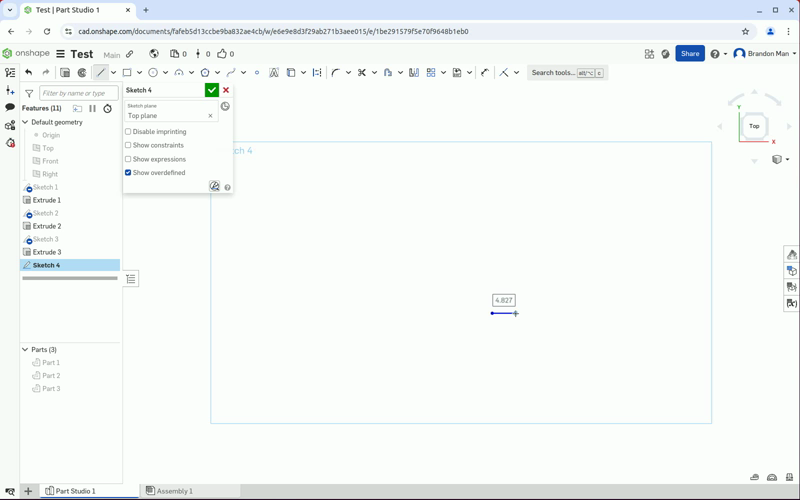
mouse_move(545, 313)
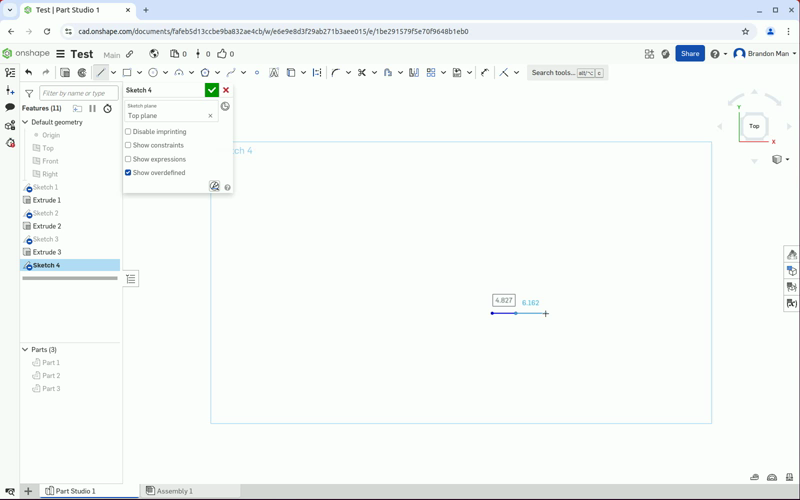
mouse_move(515, 308)
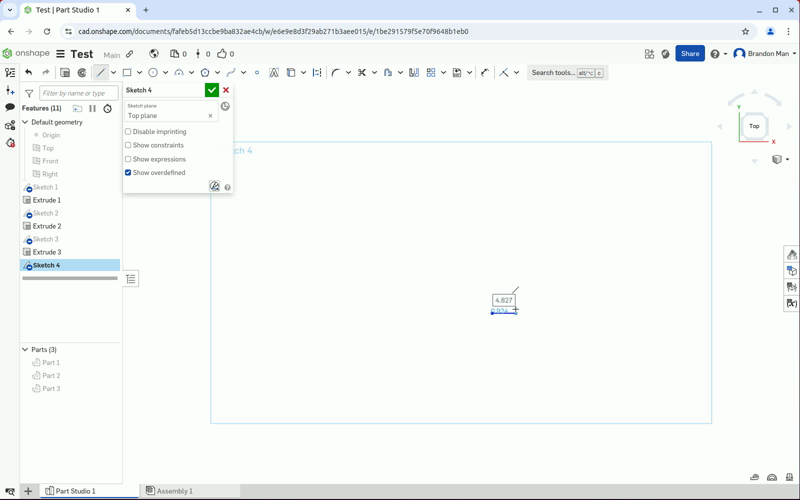
scroll(6)
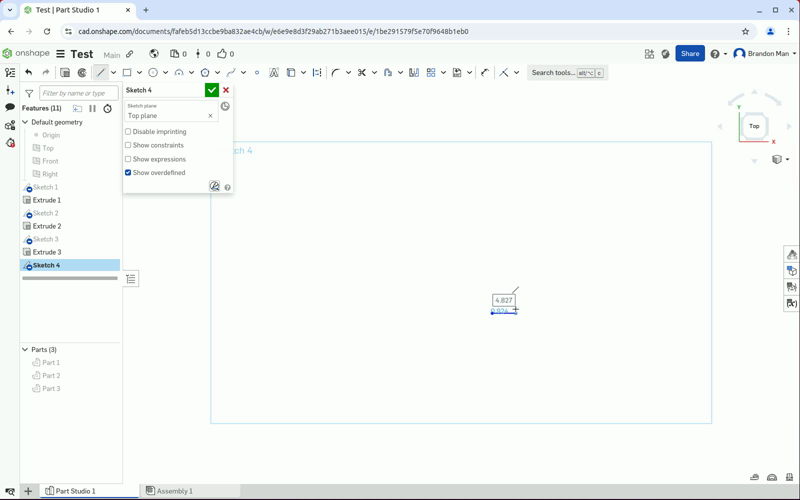
scroll(6)
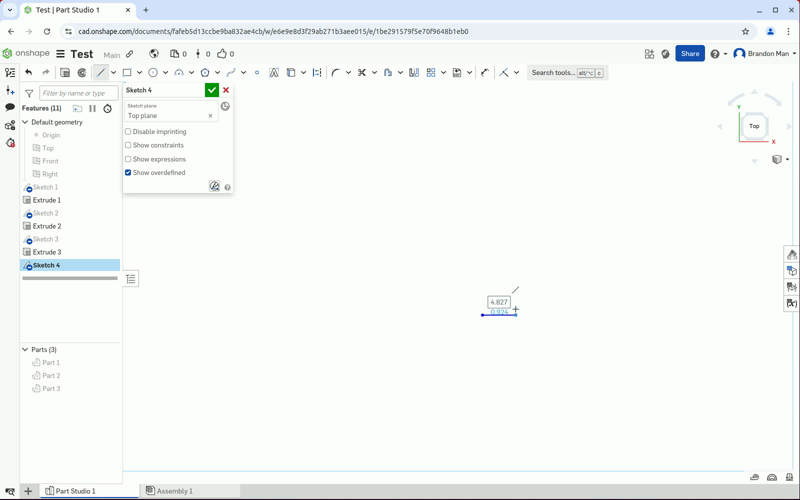
scroll(6)
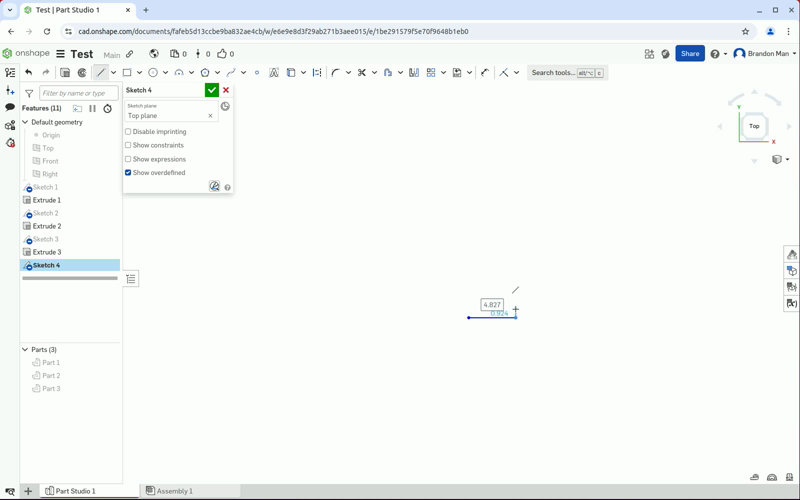
scroll(6)
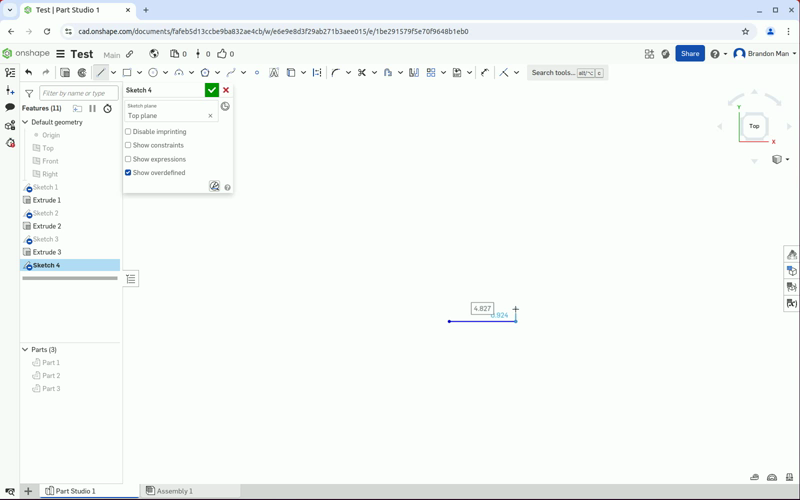
scroll(6)
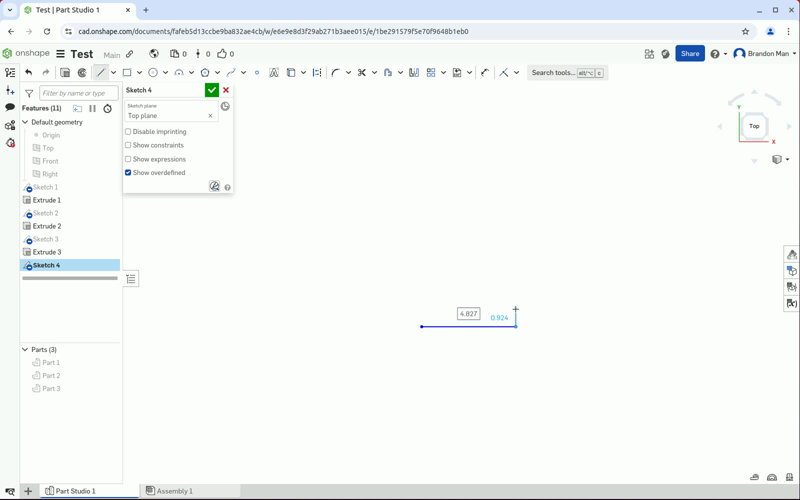
scroll(6)
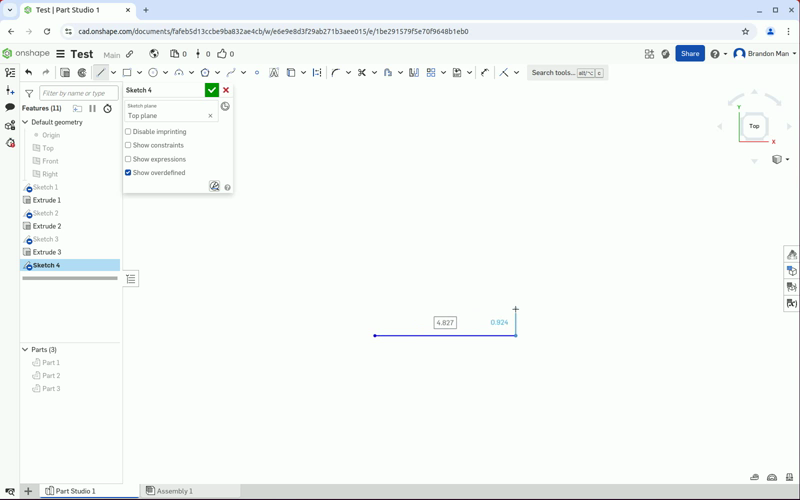
scroll(6)
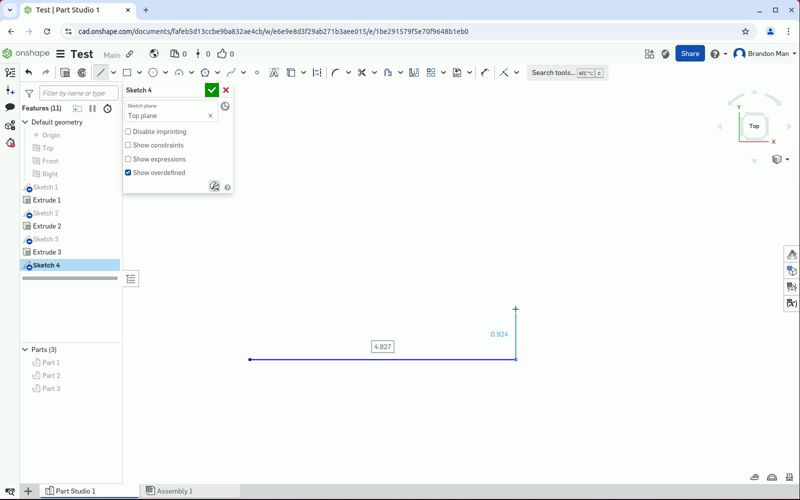
click(515, 308)
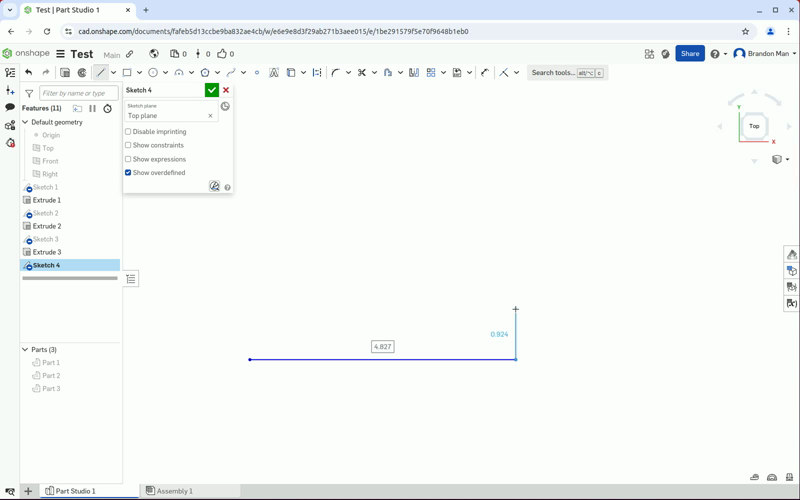
scroll(-6)
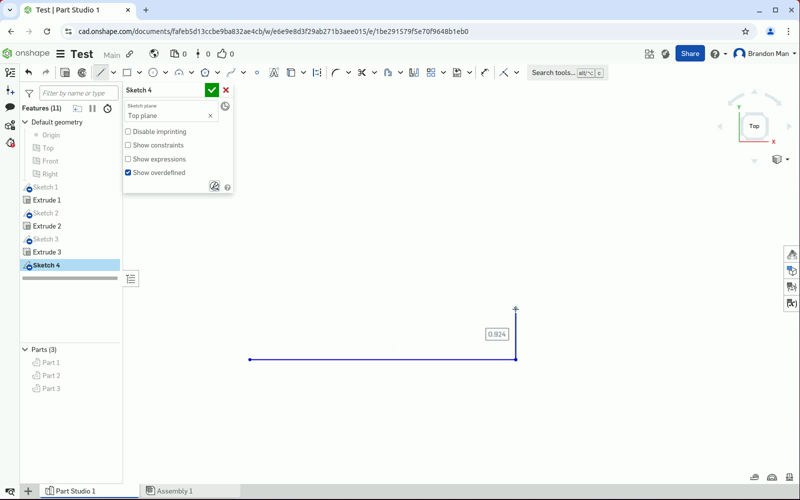
scroll(-6)
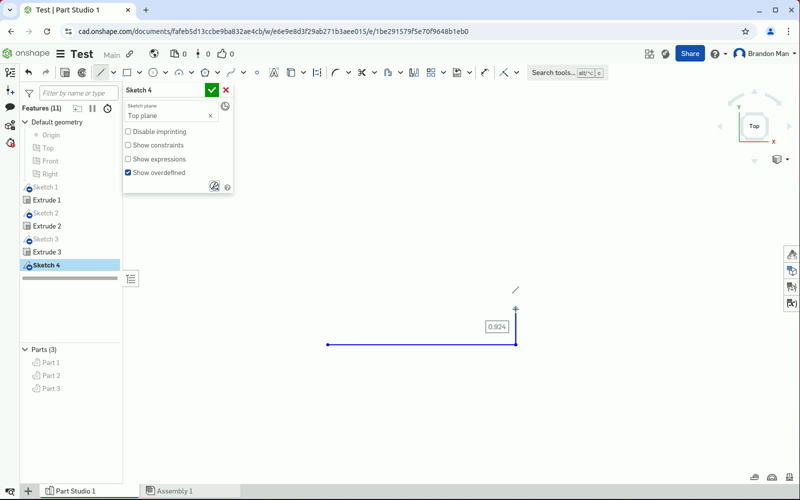
scroll(-6)
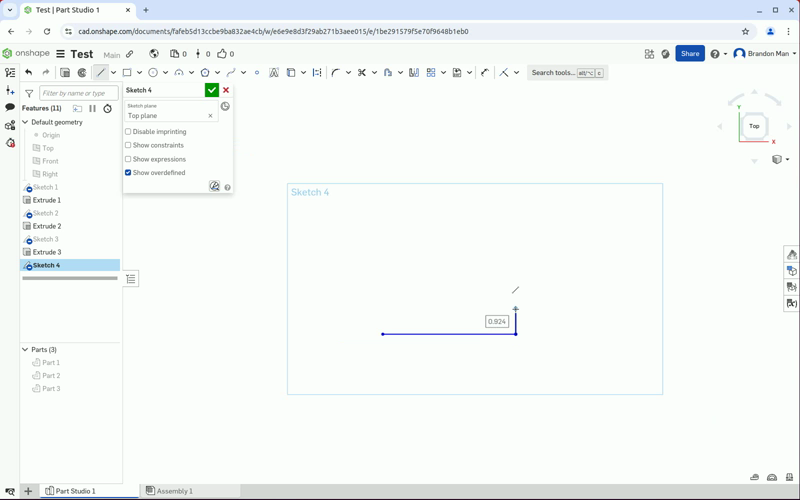
scroll(-6)
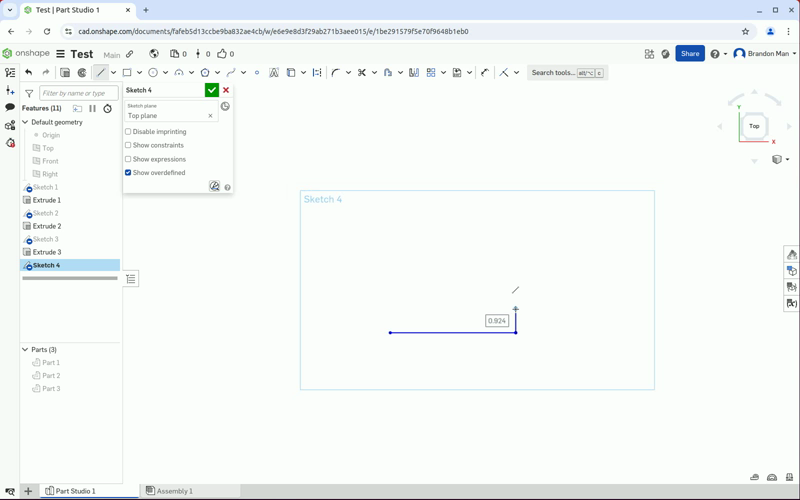
scroll(-6)
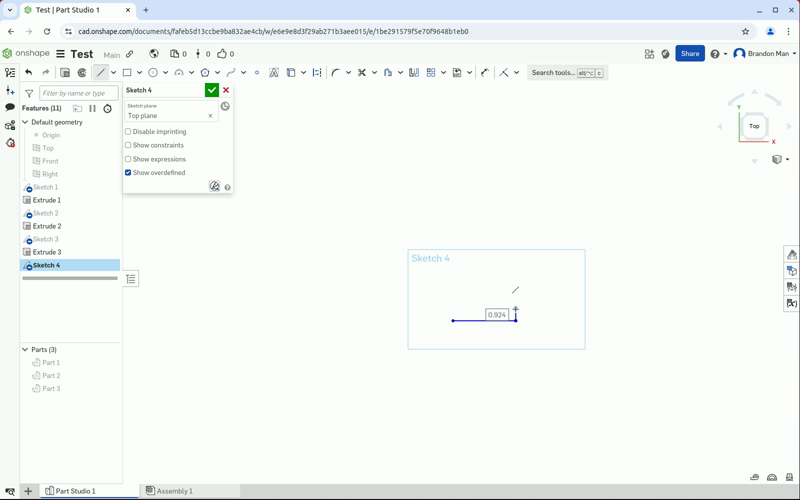
scroll(-6)
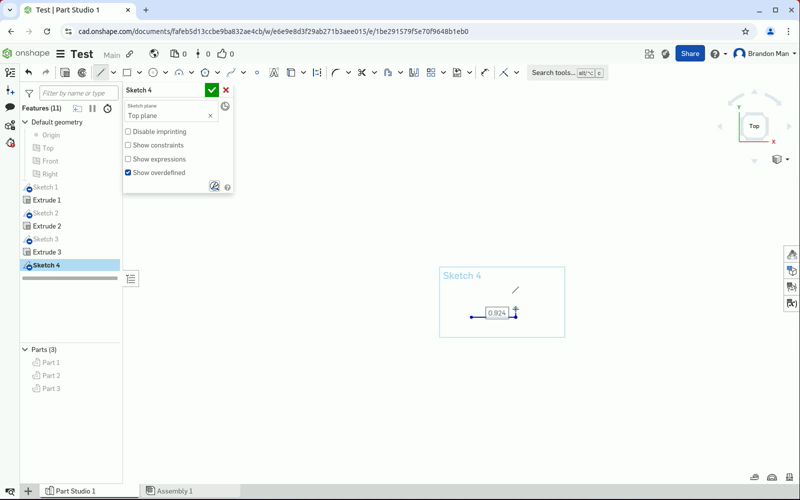
scroll(-6)
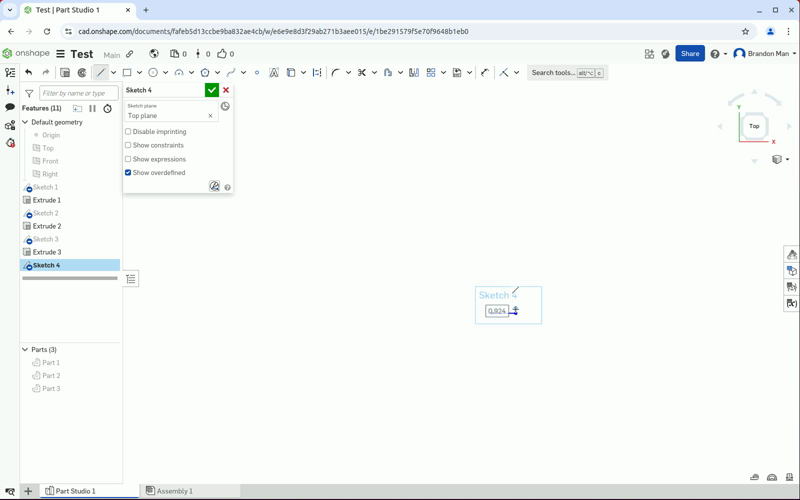
key_up(shift)
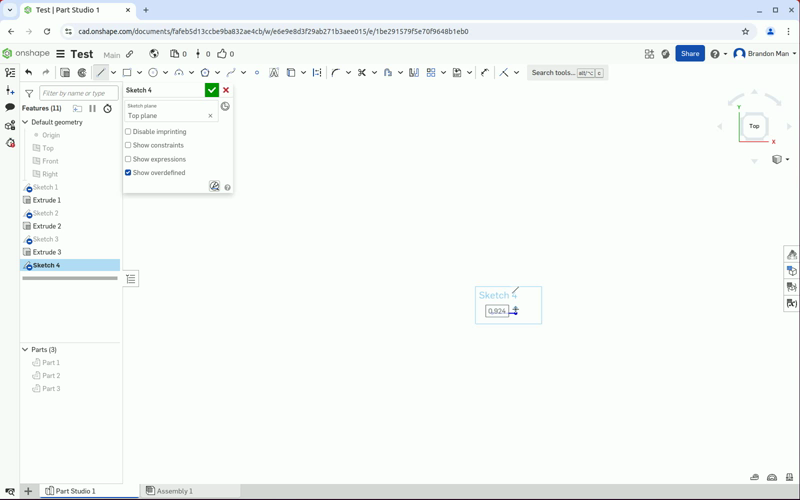
key_down(shift)
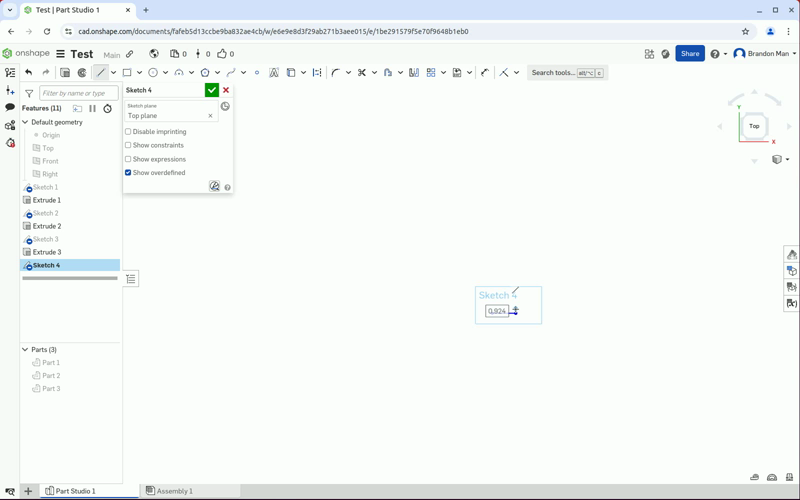
mouse_move(545, 308)
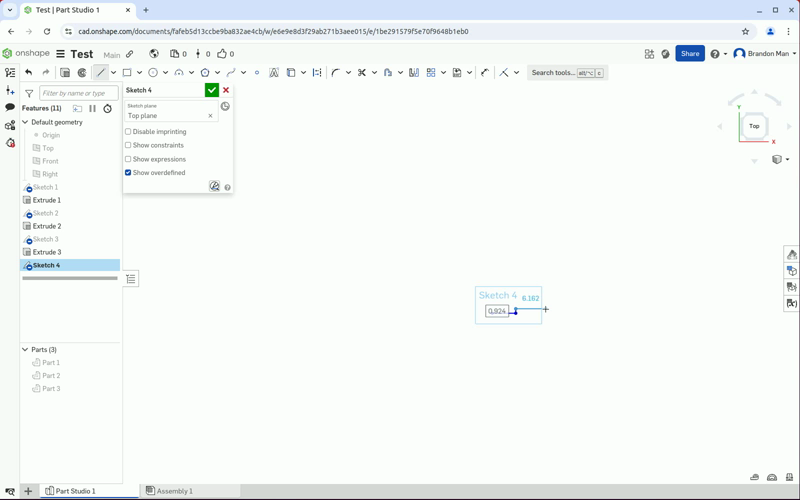
mouse_move(492, 308)
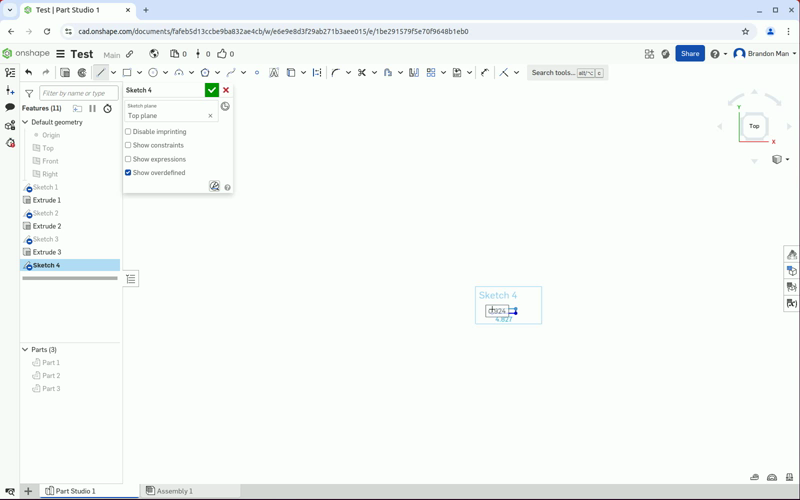
scroll(6)
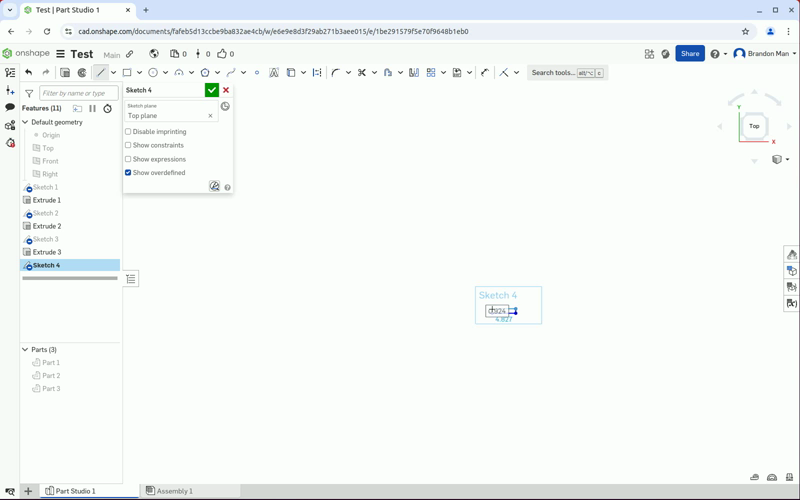
scroll(6)
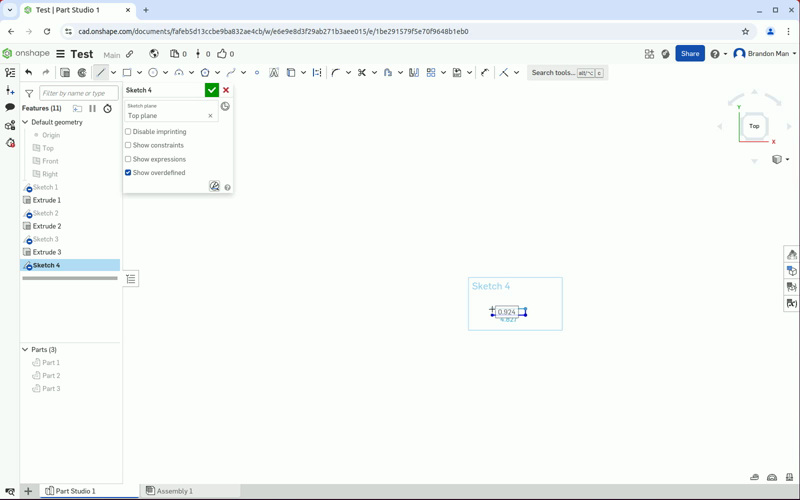
scroll(6)
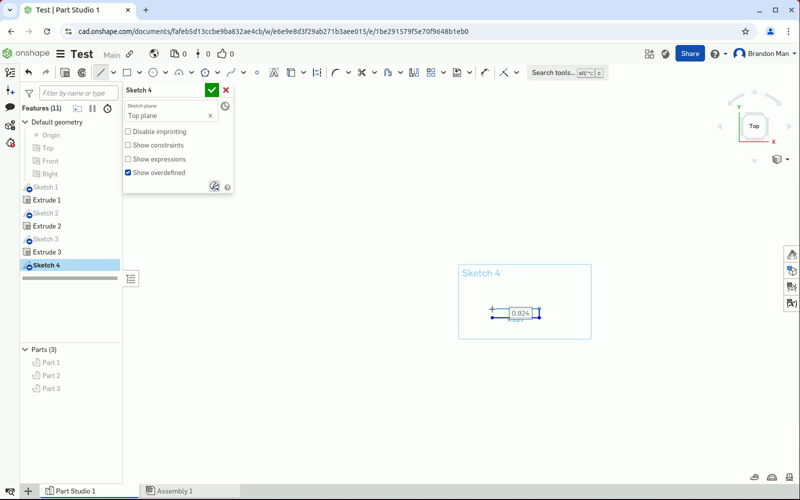
scroll(6)
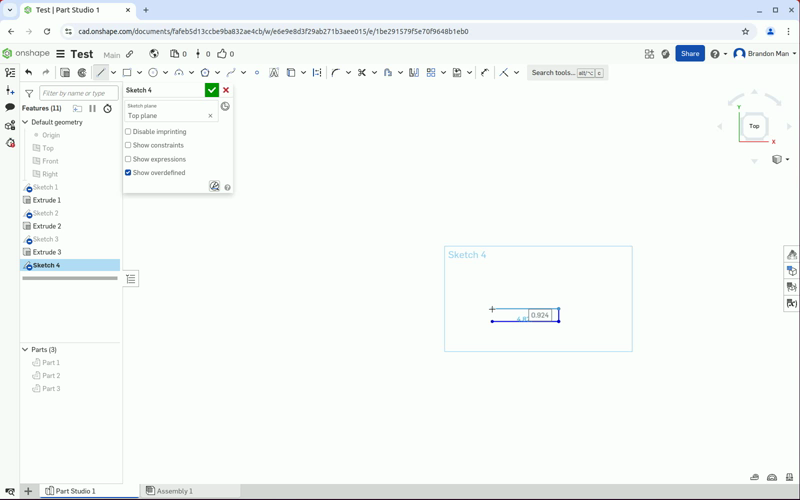
scroll(6)
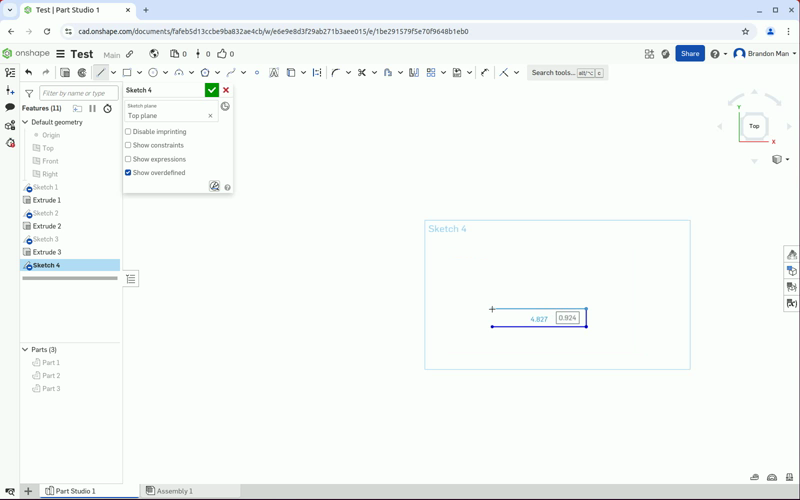
scroll(6)
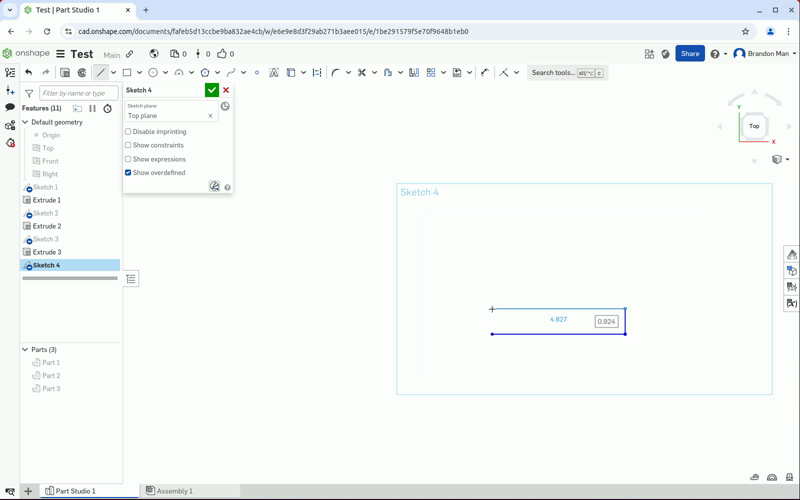
scroll(6)
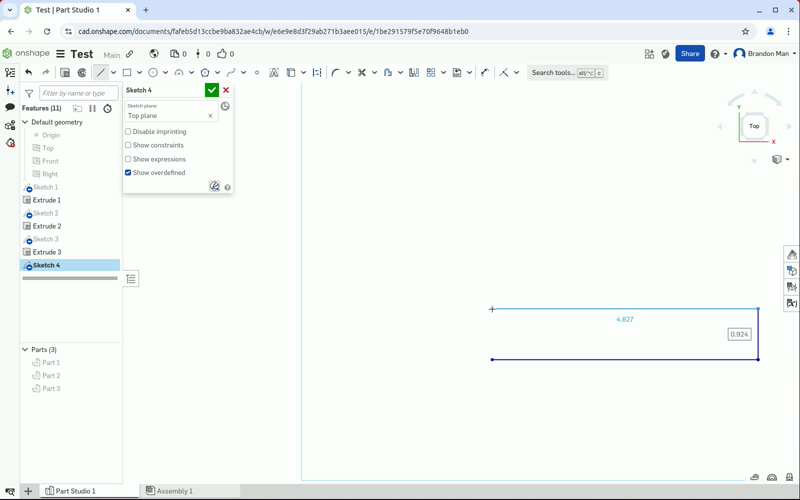
click(492, 308)
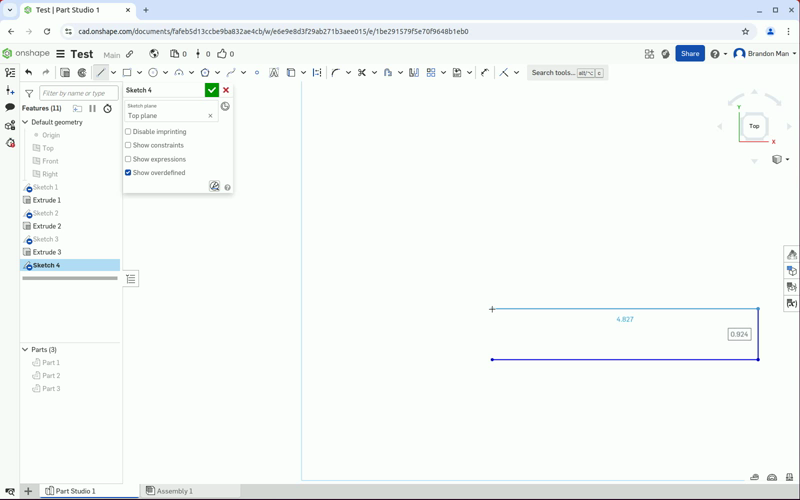
scroll(-6)
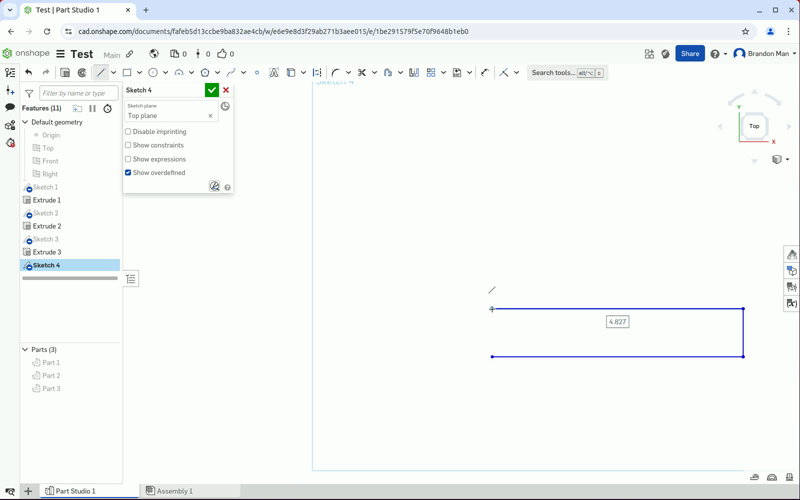
scroll(-6)
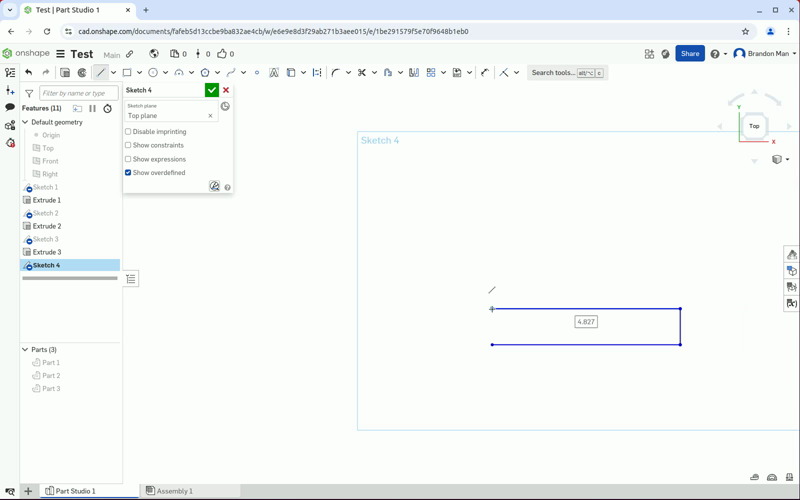
scroll(-6)
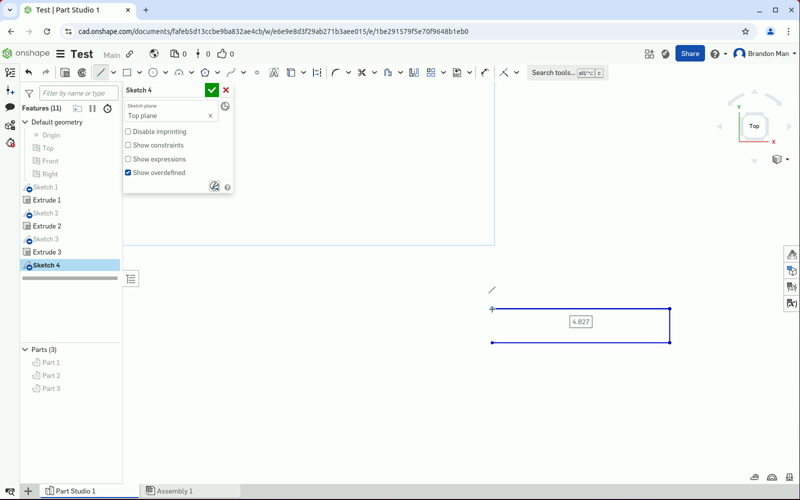
scroll(-6)
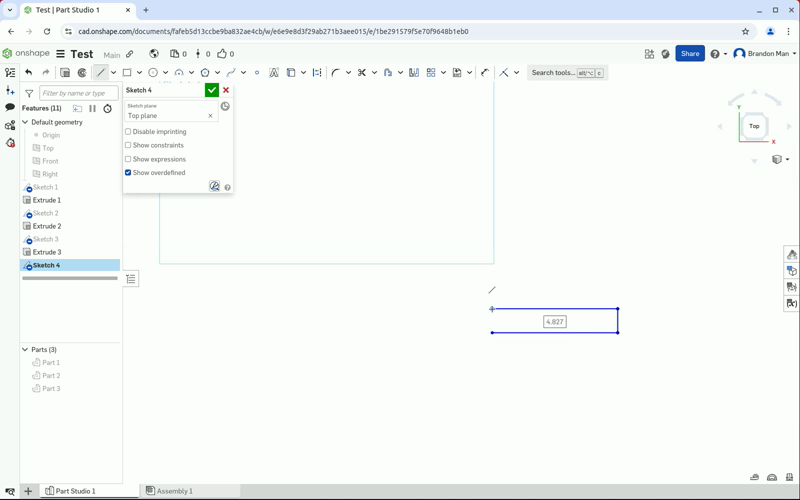
scroll(-6)
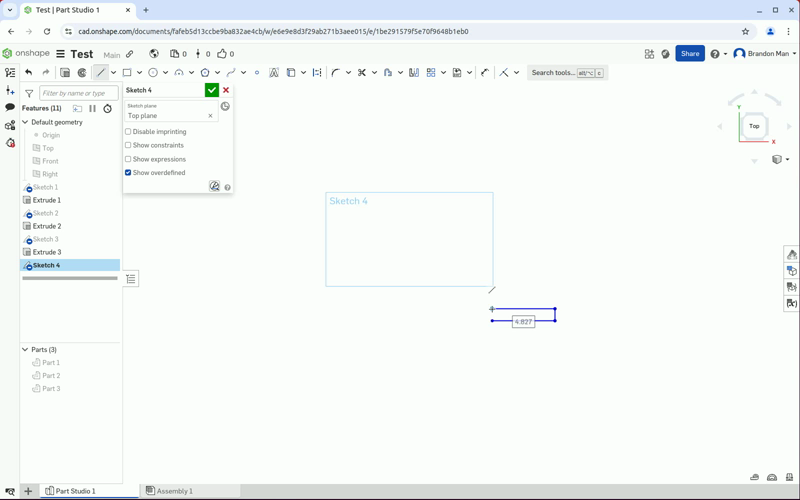
scroll(-6)
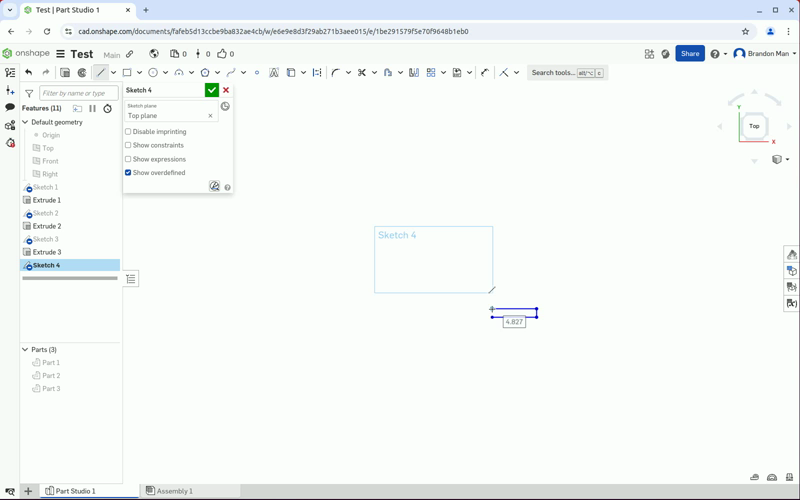
scroll(-6)
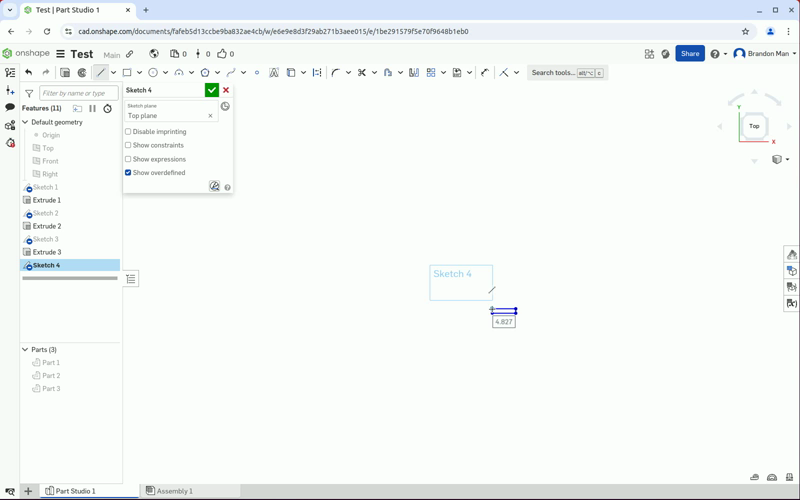
key_up(shift)
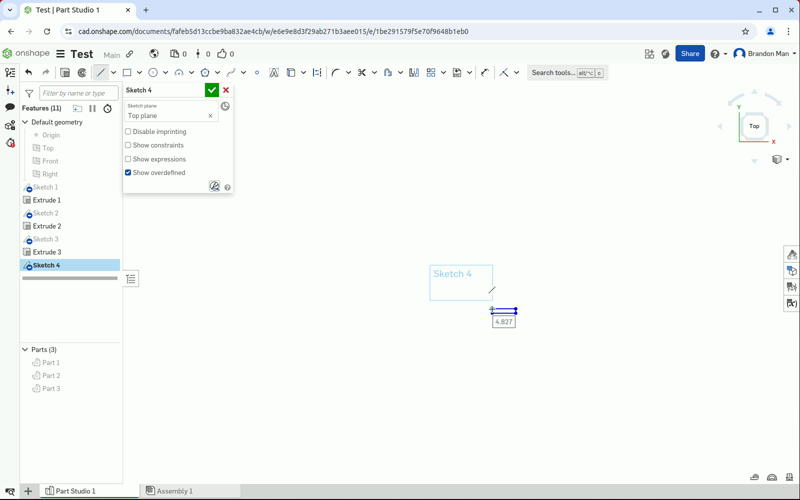
mouse_move(522, 308)
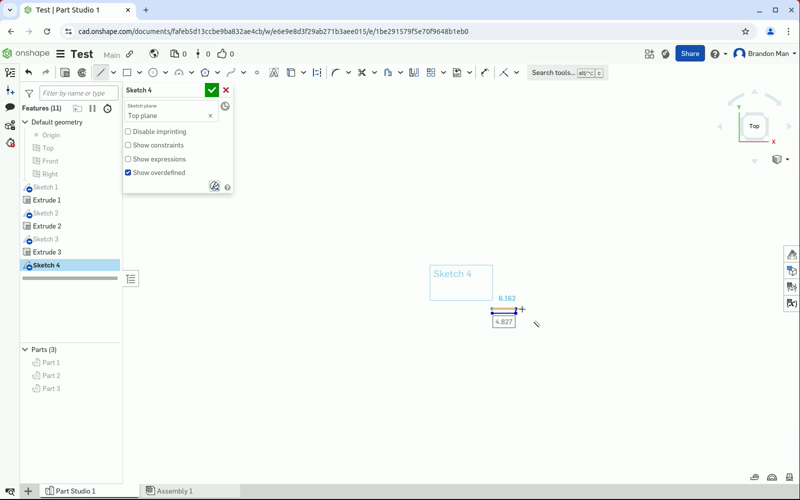
key_down(shift)
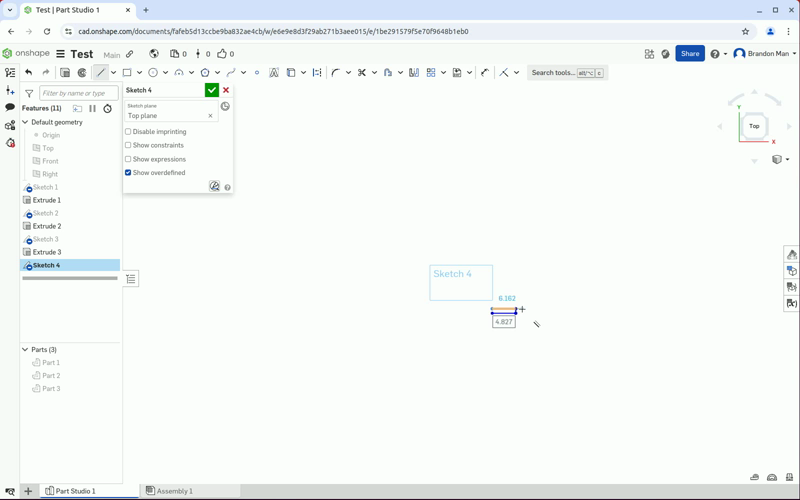
mouse_move(492, 313)
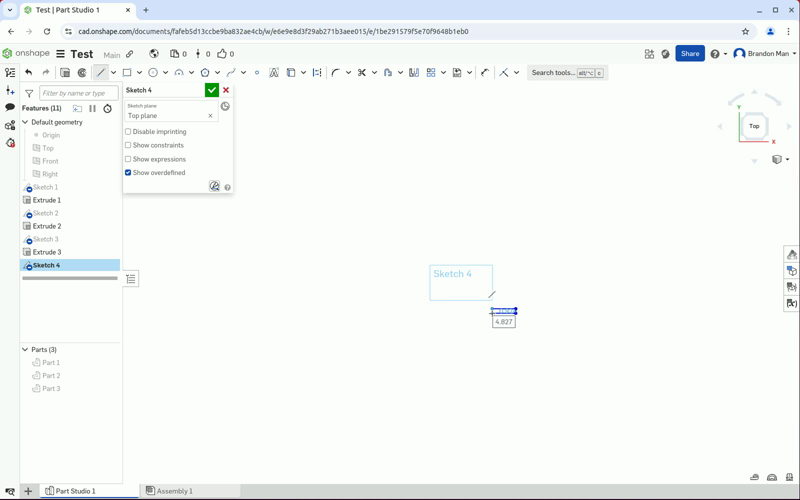
scroll(6)
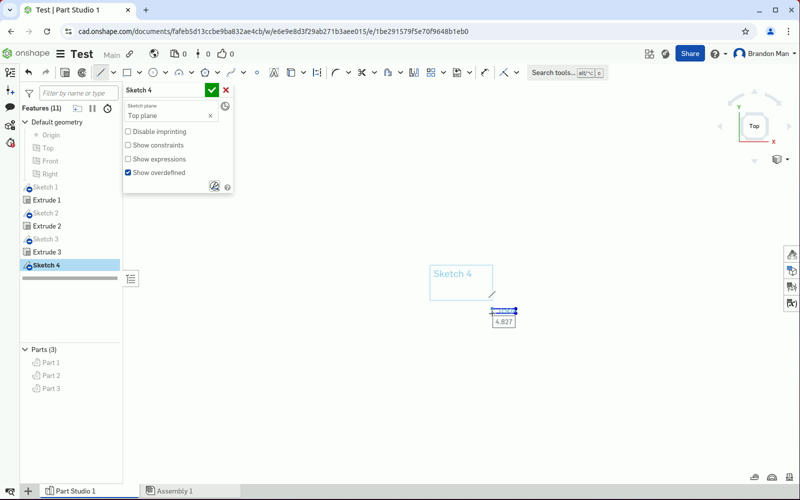
scroll(6)
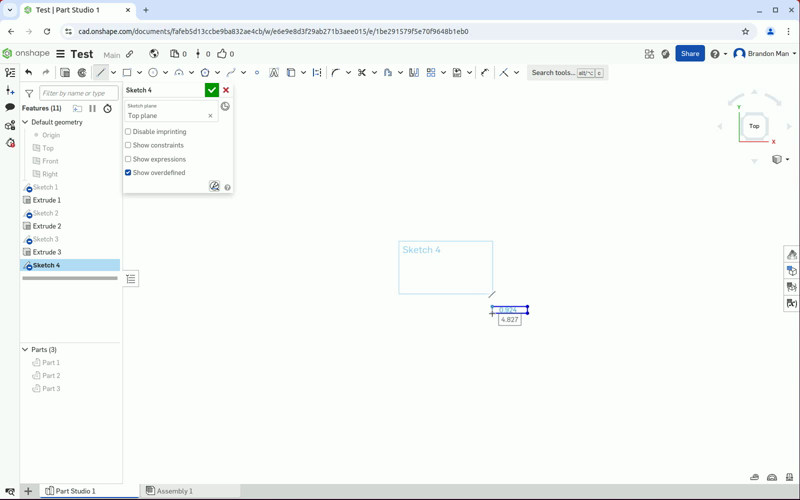
scroll(6)
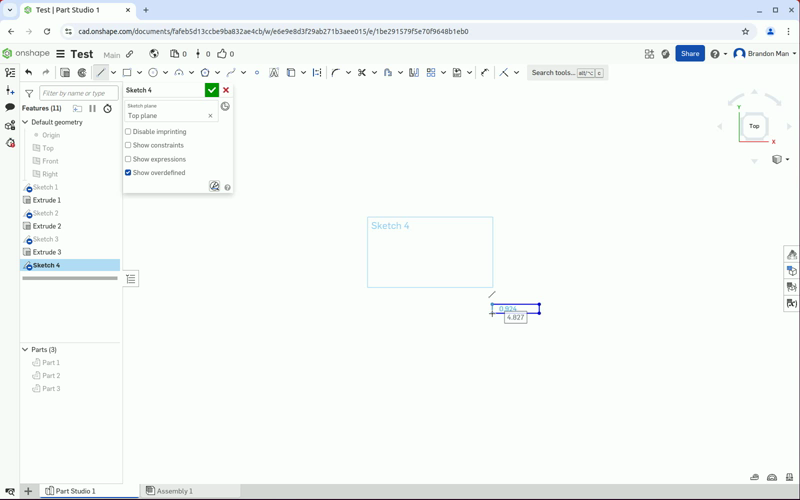
scroll(6)
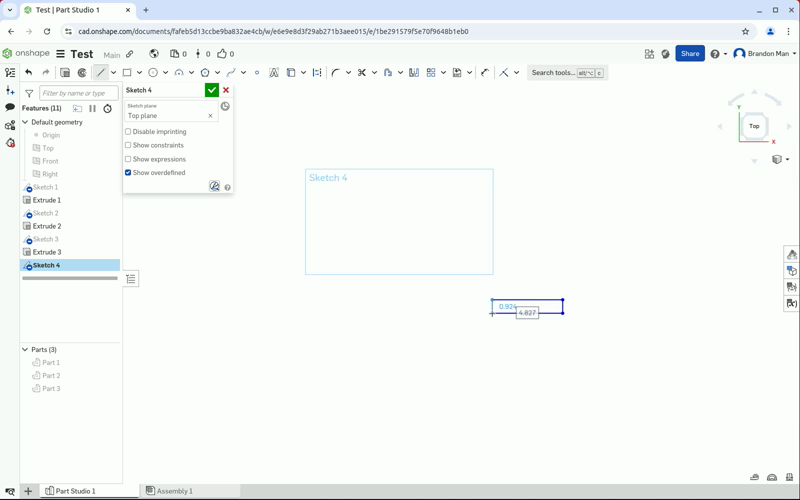
scroll(6)
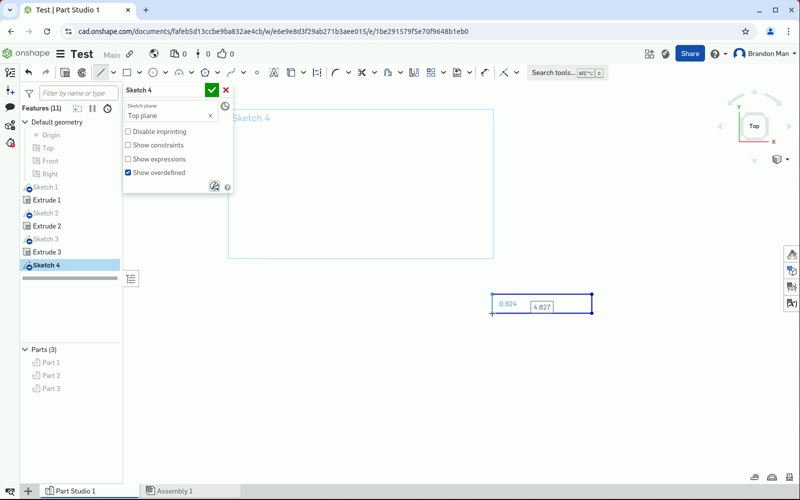
scroll(6)
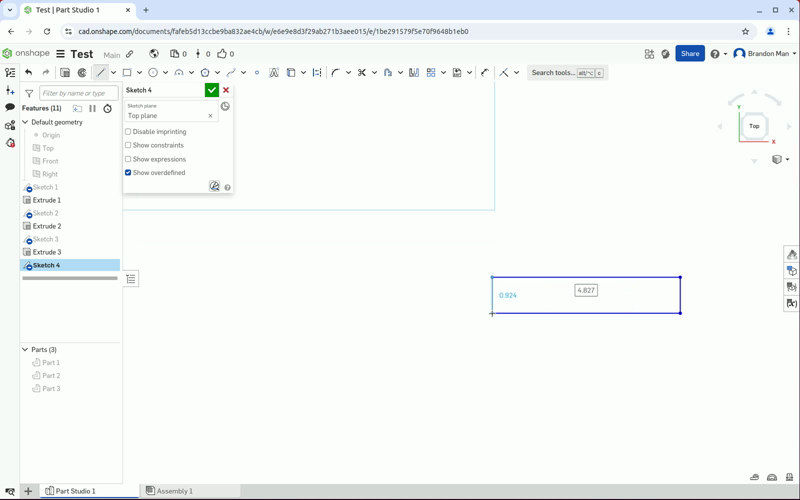
scroll(6)
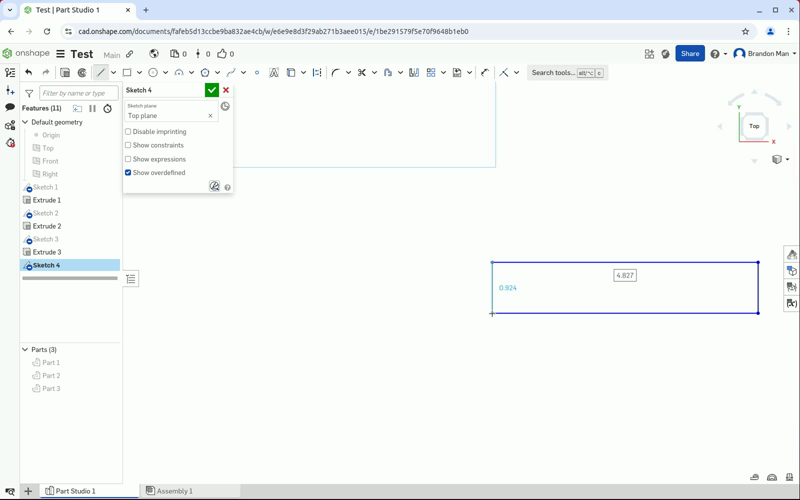
key_up(shift)
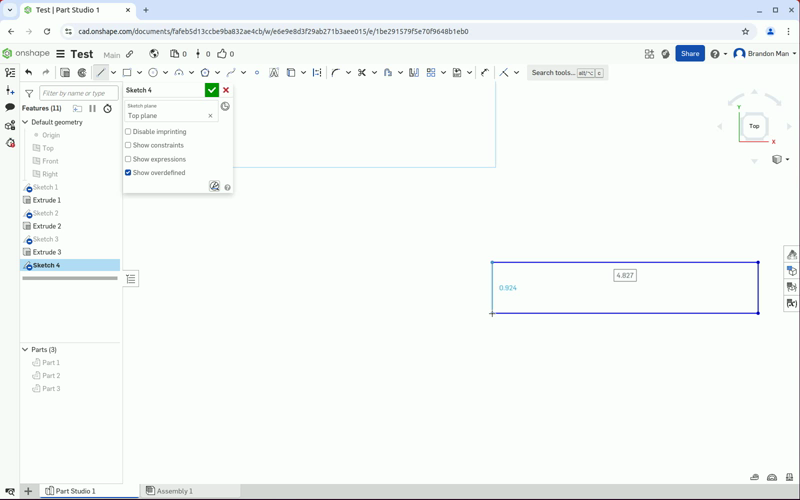
click(492, 313)
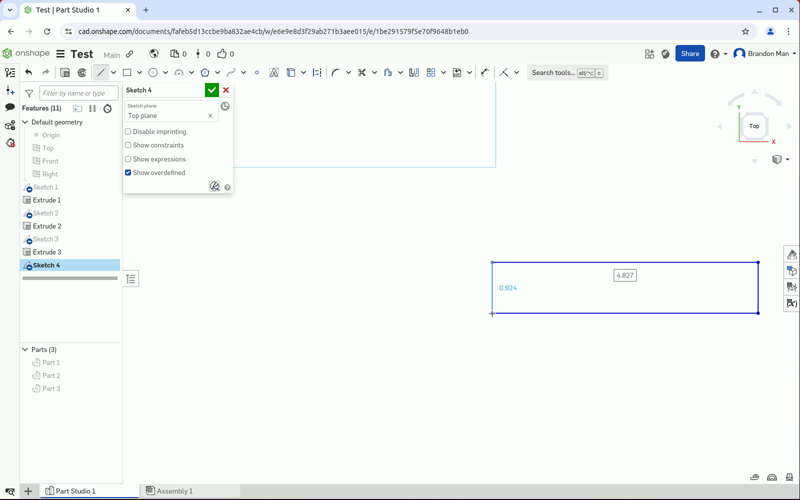
scroll(-6)
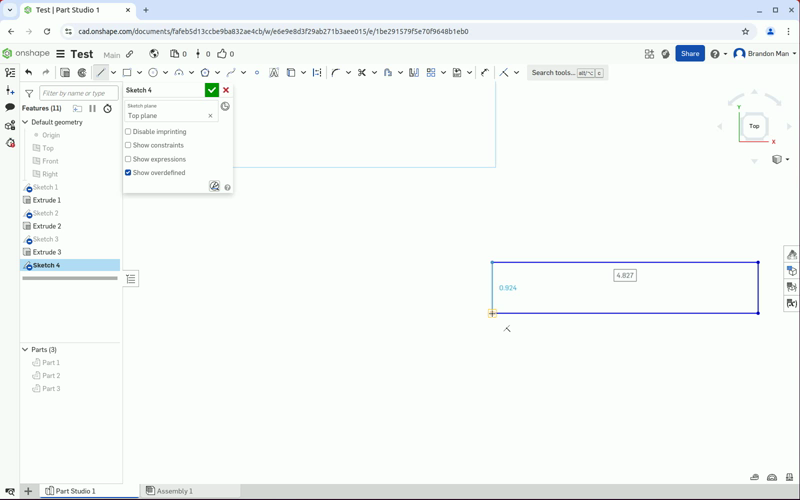
scroll(-6)
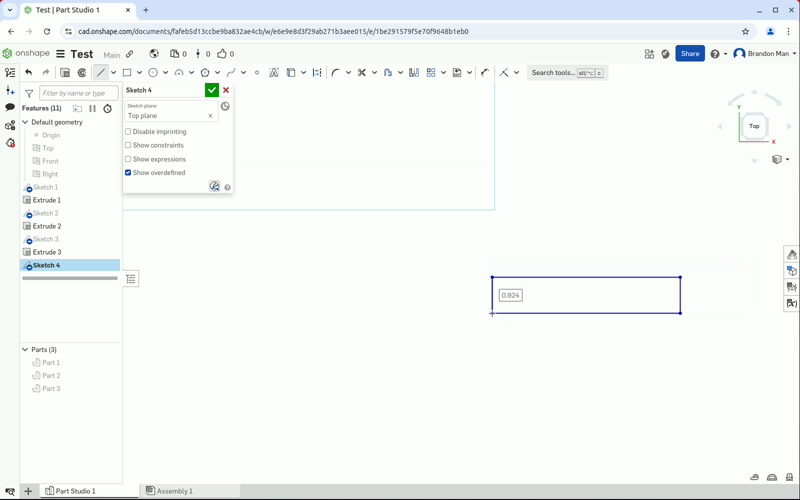
scroll(-6)
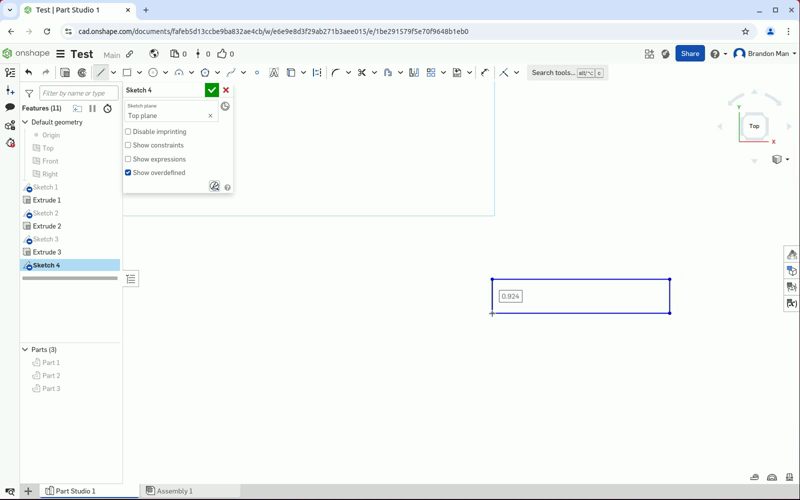
scroll(-6)
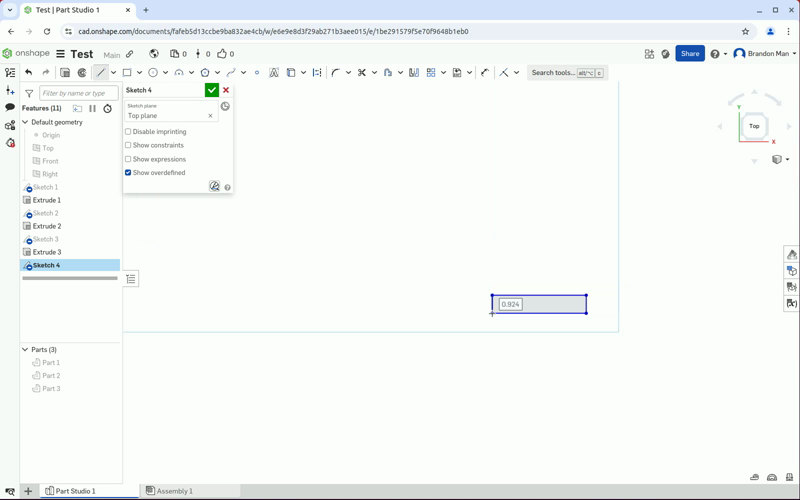
scroll(-6)
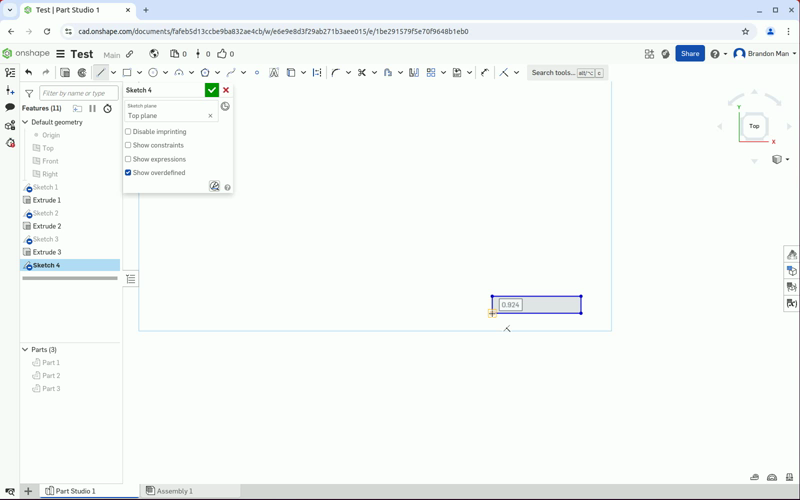
scroll(-6)
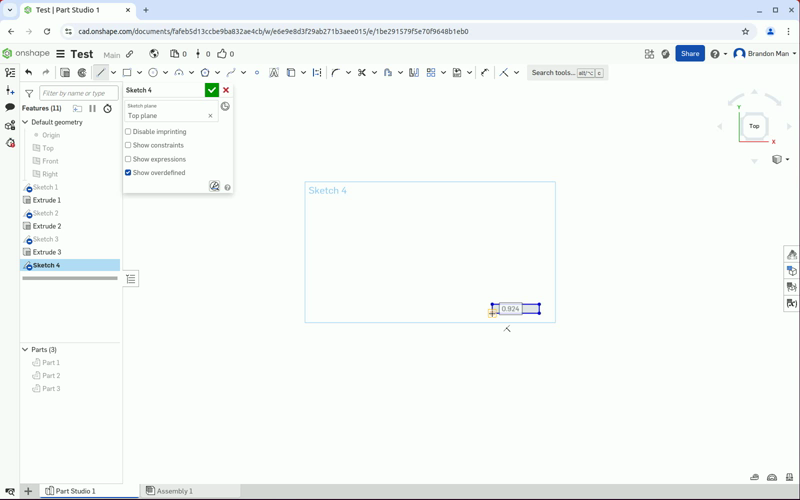
scroll(-6)
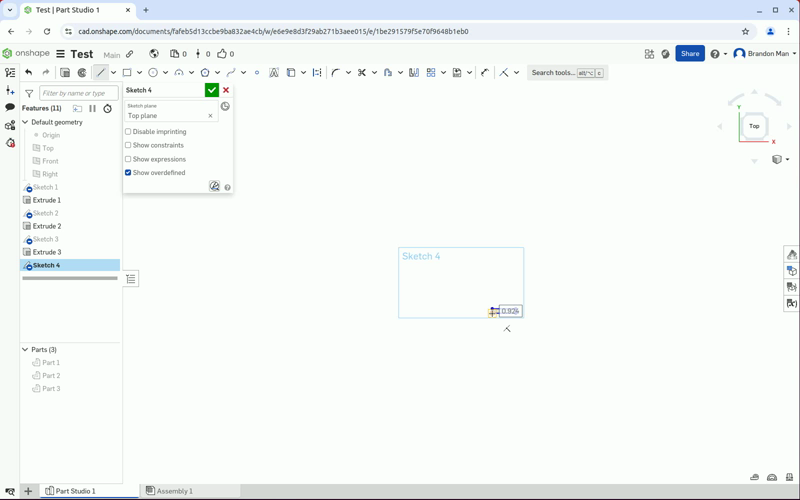
key(esc)
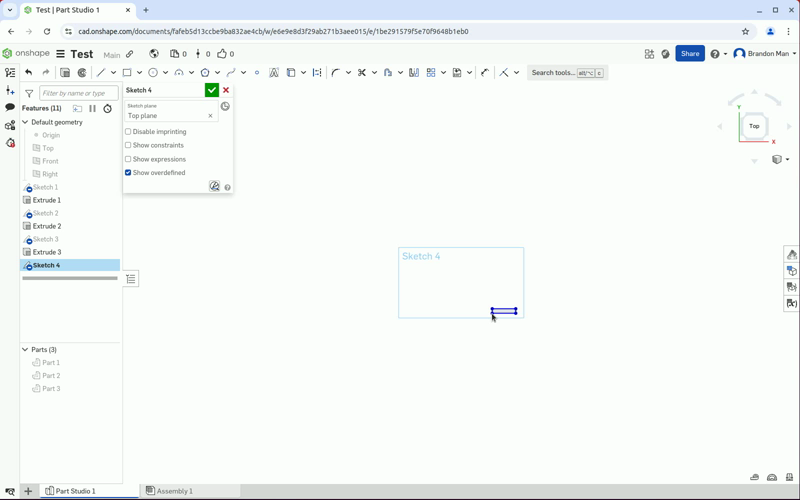
mouse_move(508, 309)
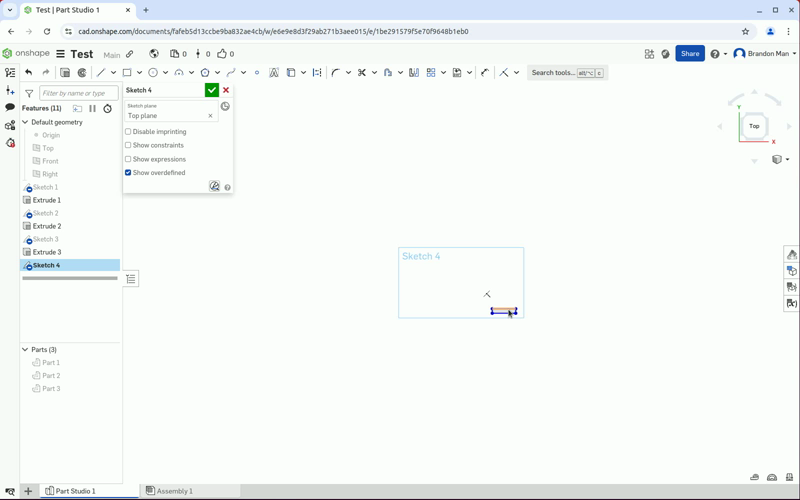
scroll(6)
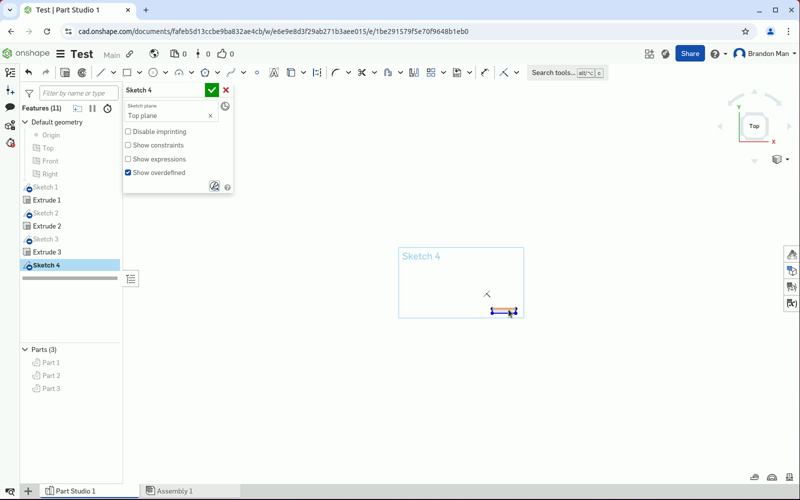
scroll(6)
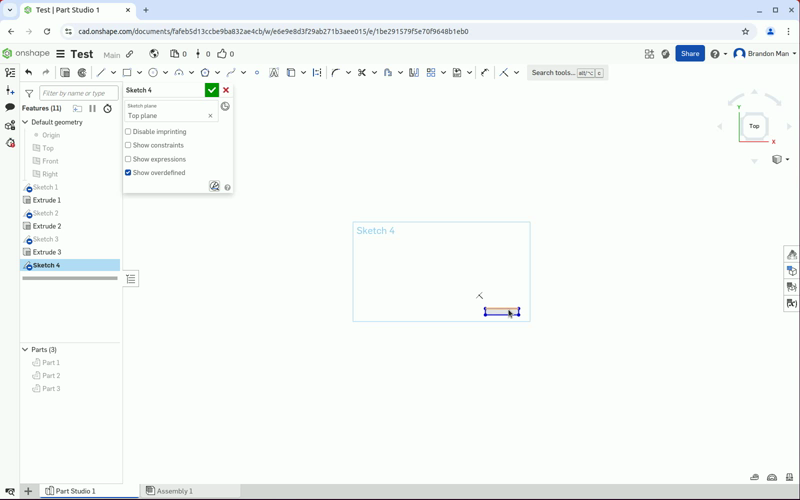
scroll(6)
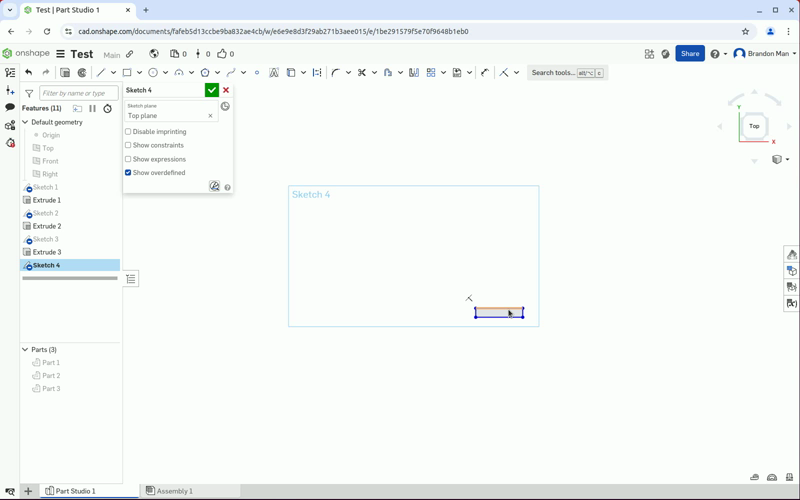
scroll(6)
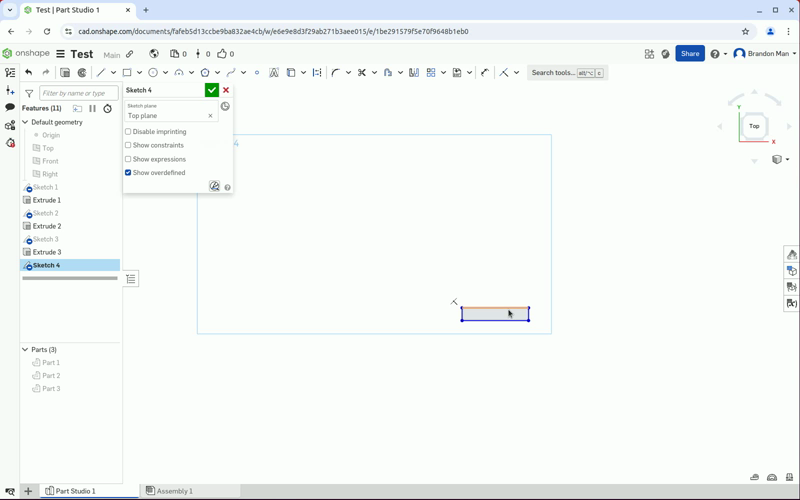
scroll(6)
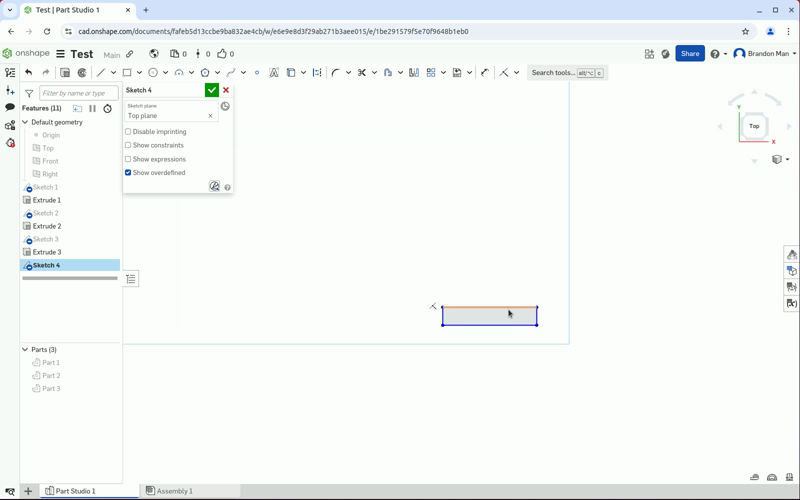
scroll(6)
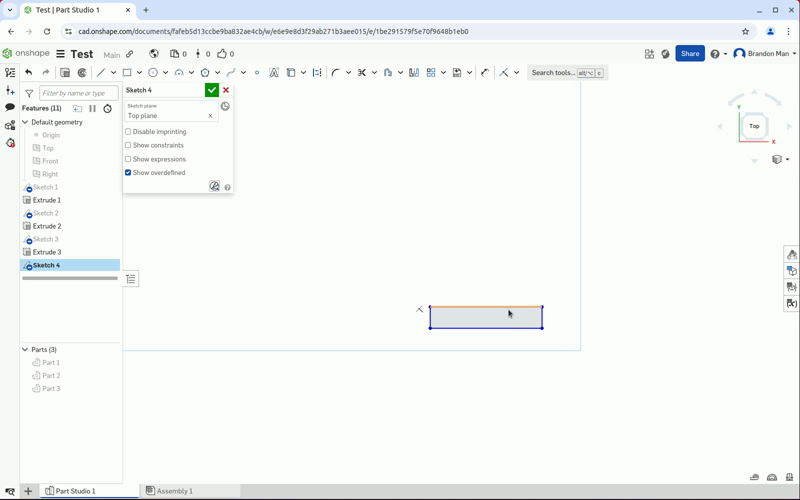
scroll(6)
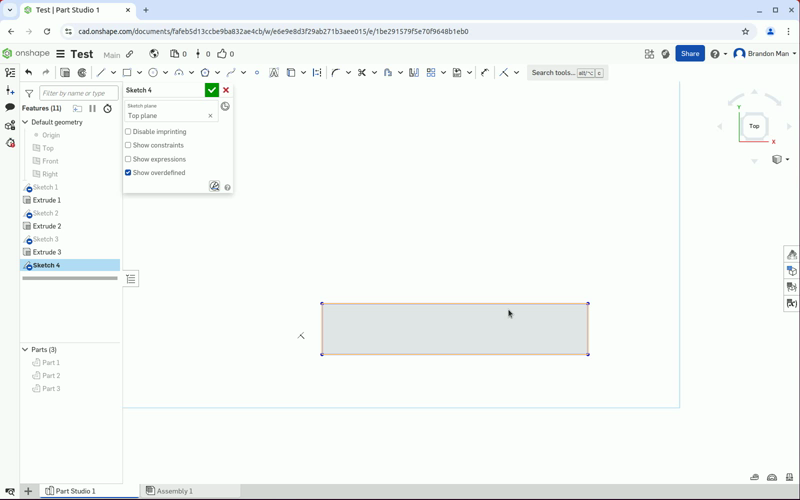
click(508, 309)
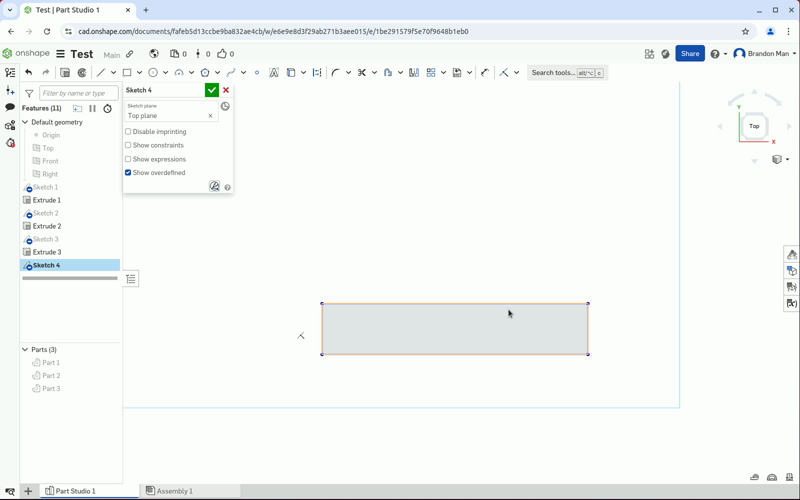
scroll(-6)
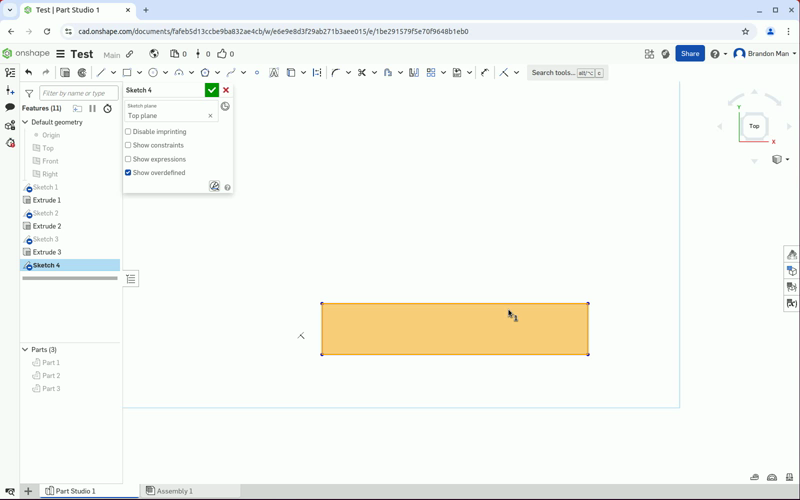
scroll(-6)
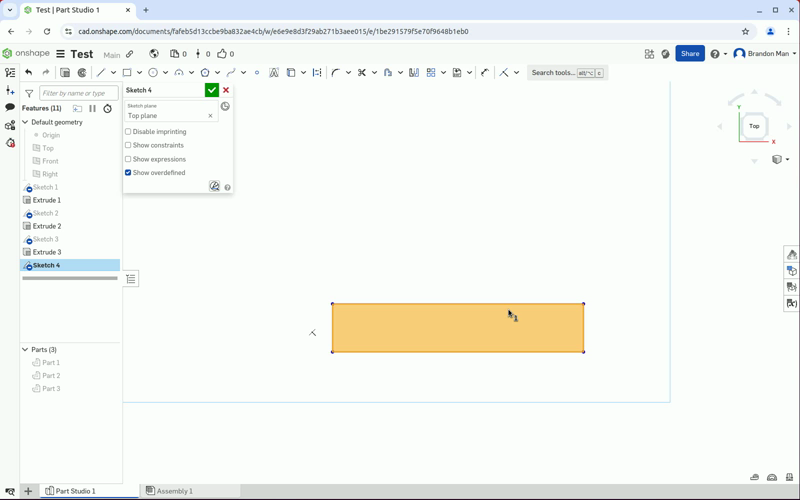
scroll(-6)
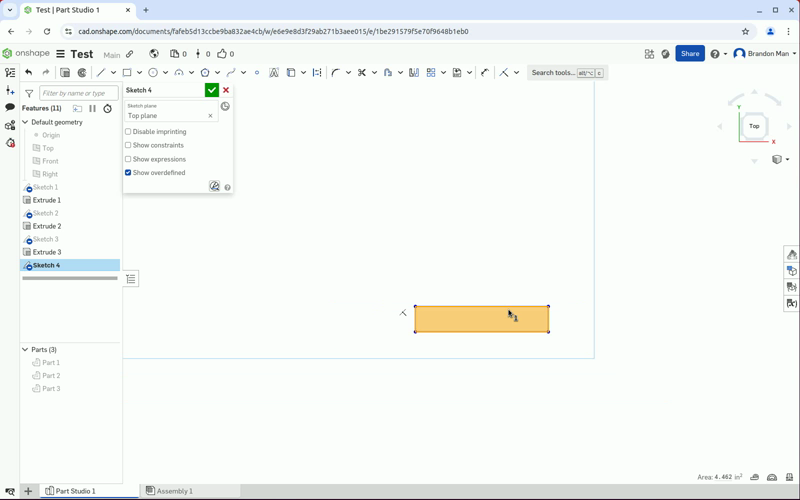
scroll(-6)
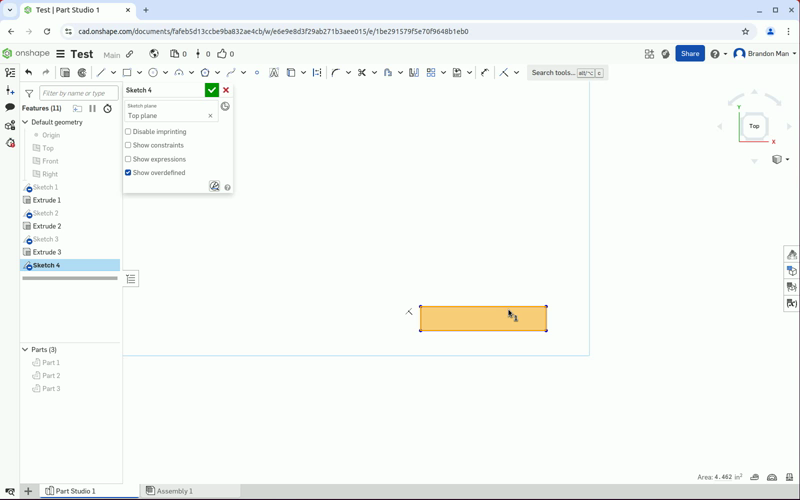
scroll(-6)
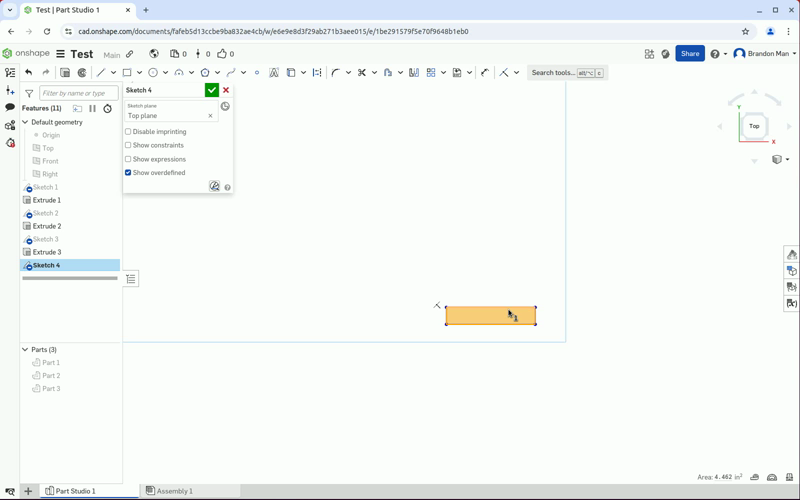
scroll(-6)
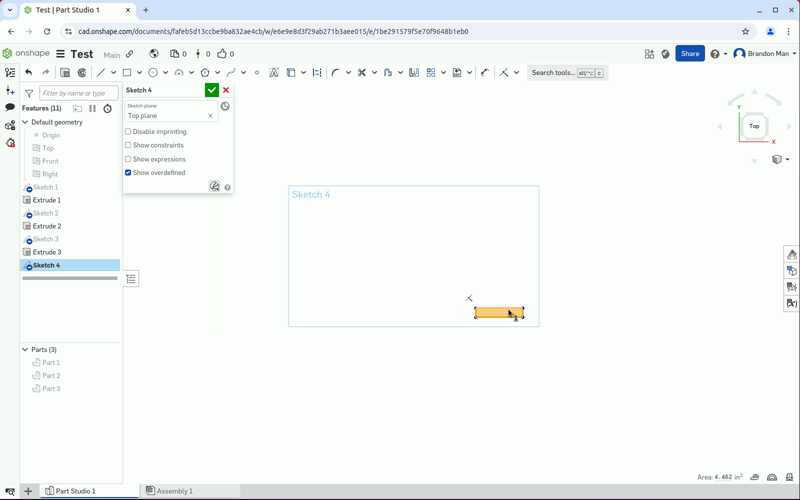
scroll(-6)
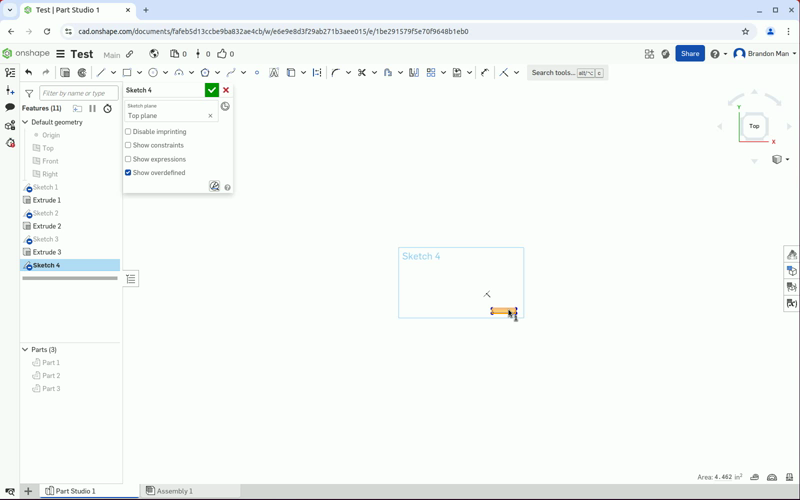
mouse_move(73, 352)
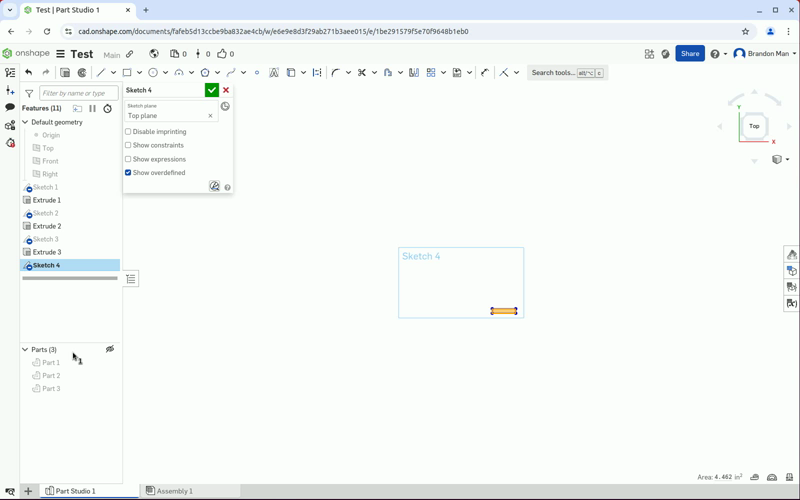
key(shift+y)
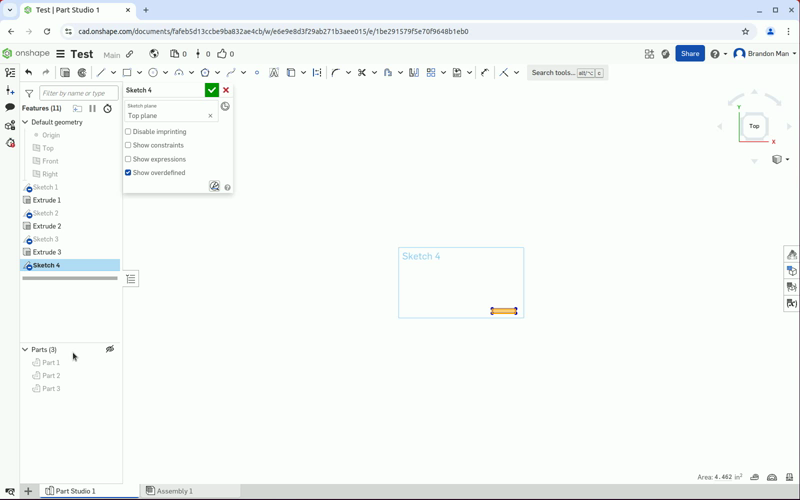
key(shift+e)
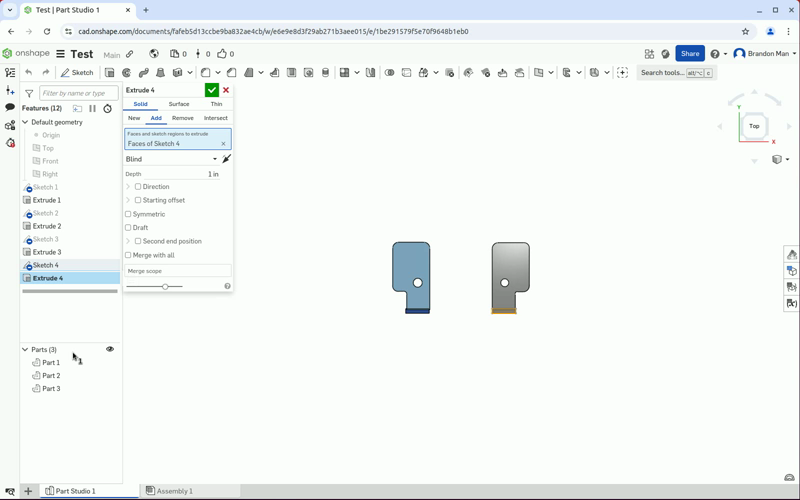
mouse_move(143, 106)
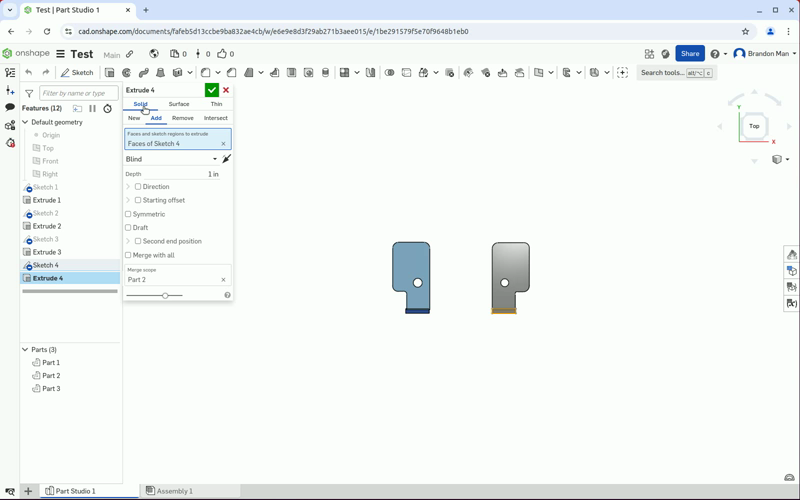
click(143, 106)
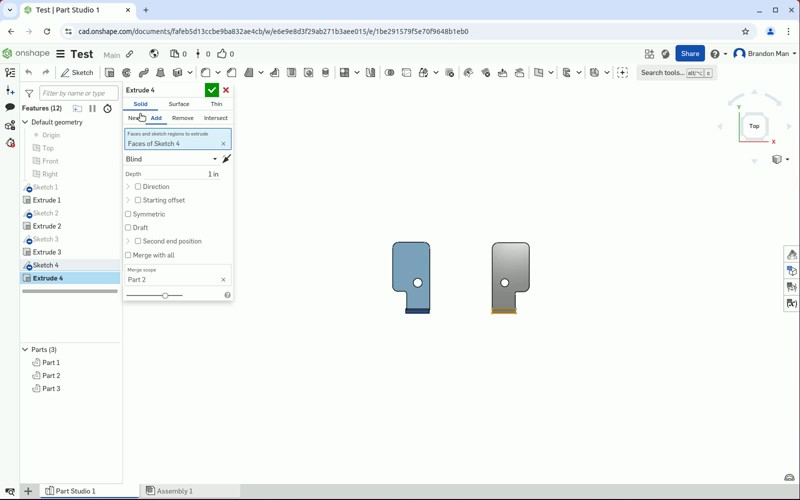
mouse_move(137, 120)
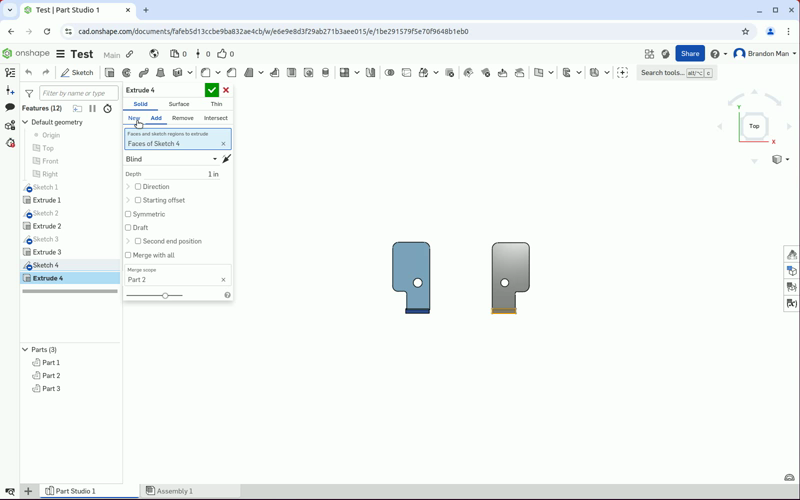
click(137, 120)
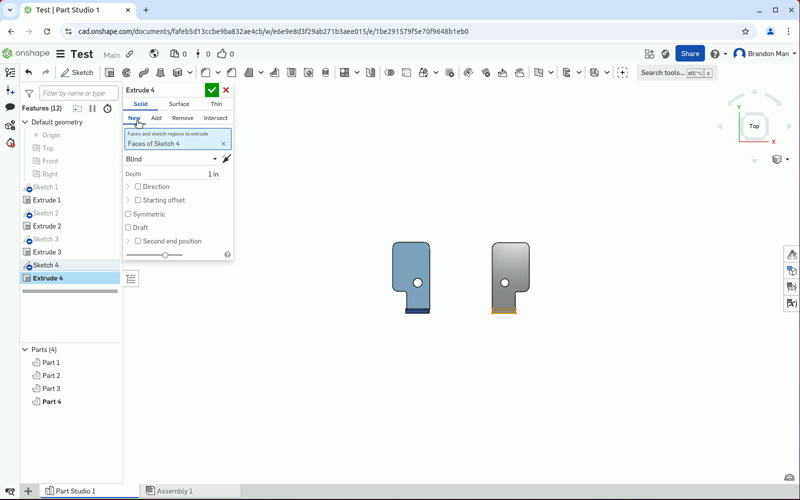
key(tab, 4)
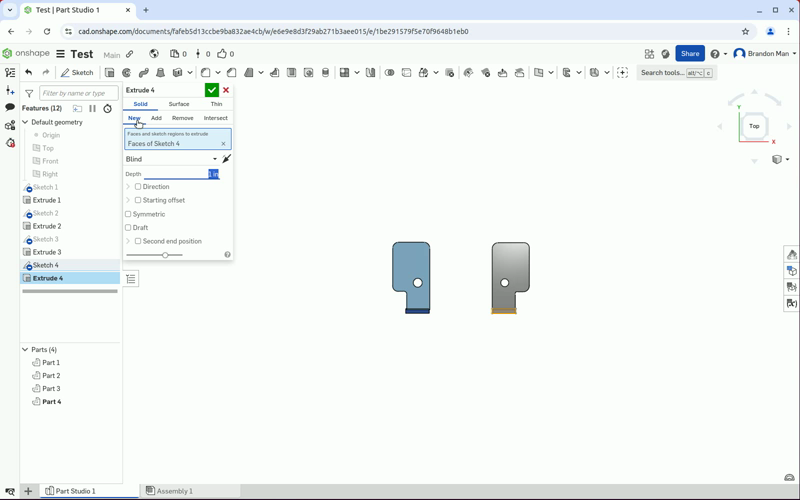
text(-0.963)
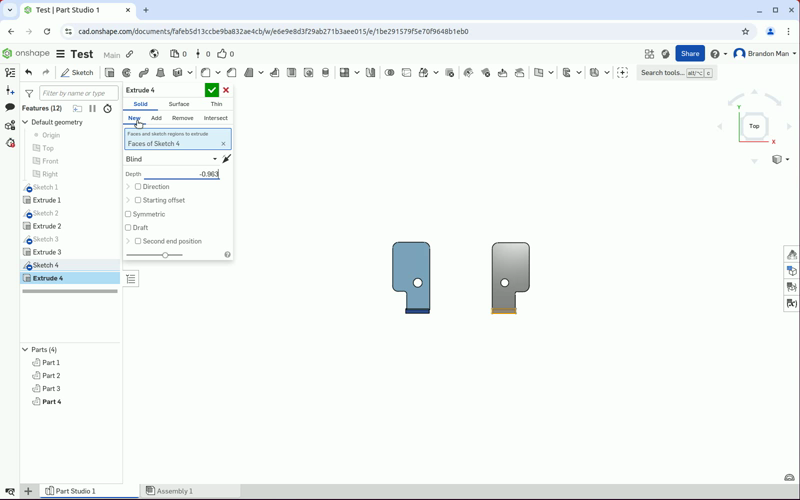
key(enter)
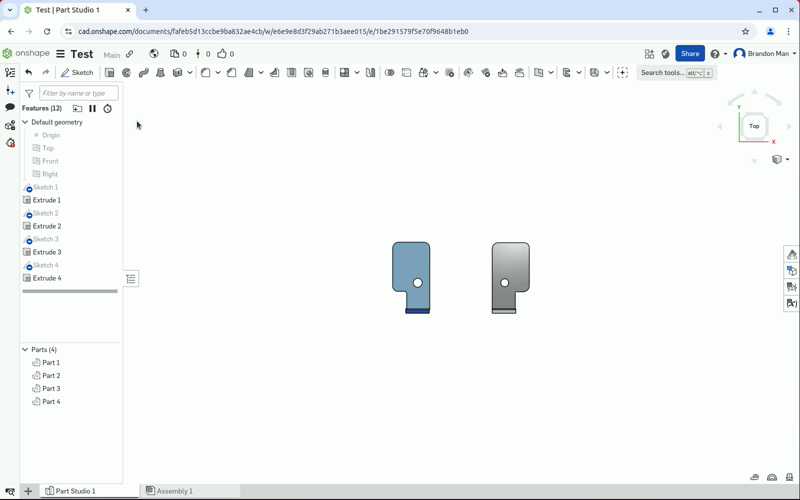
key(shift+h)
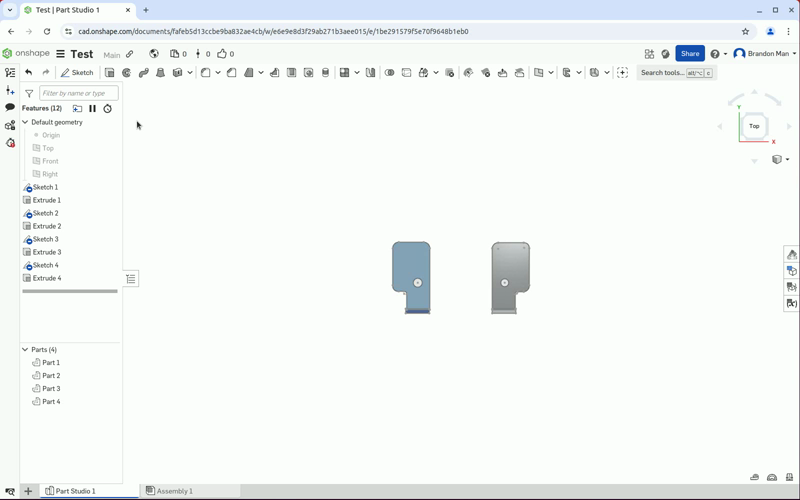
key(shift+h)
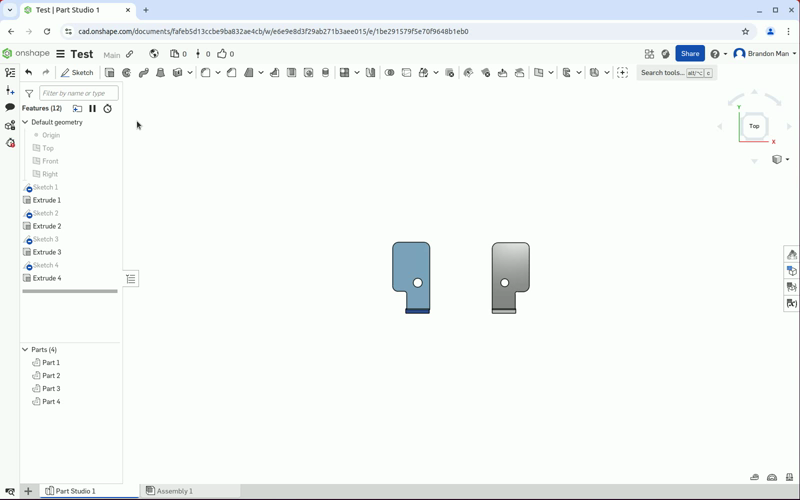
mouse_move(73, 189)
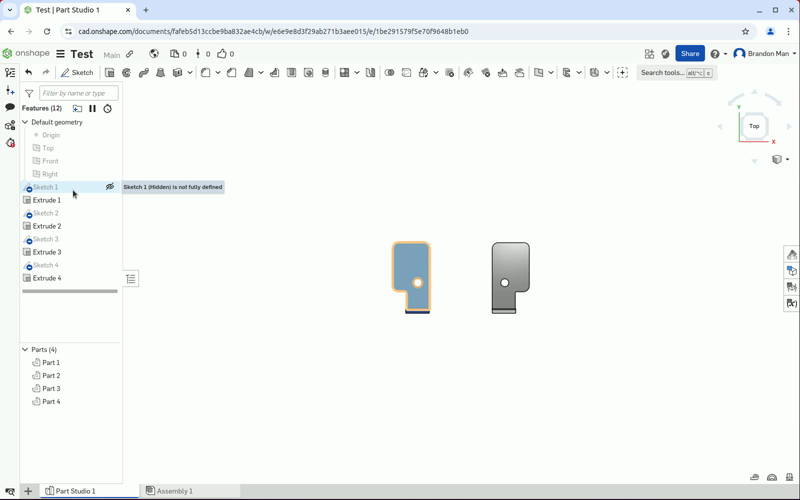
click(73, 189)
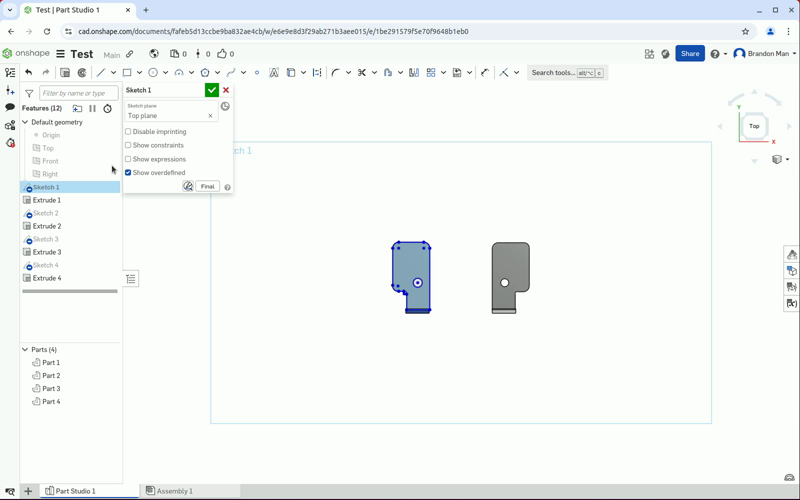
mouse_move(229, 92)
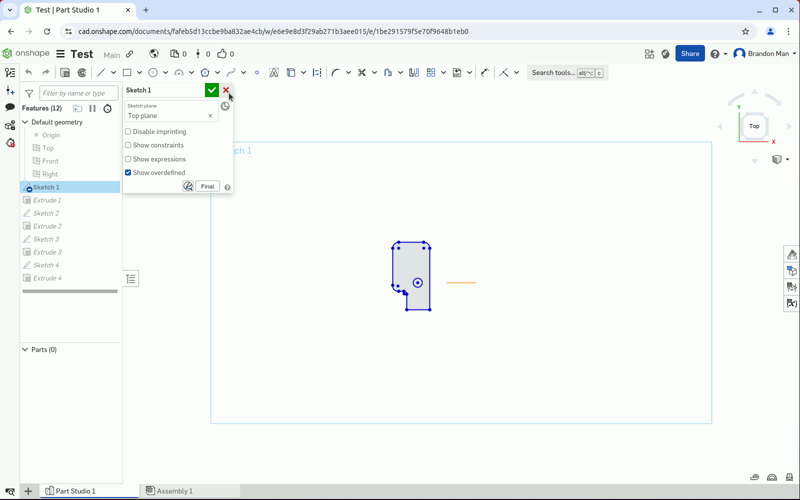
click(229, 92)
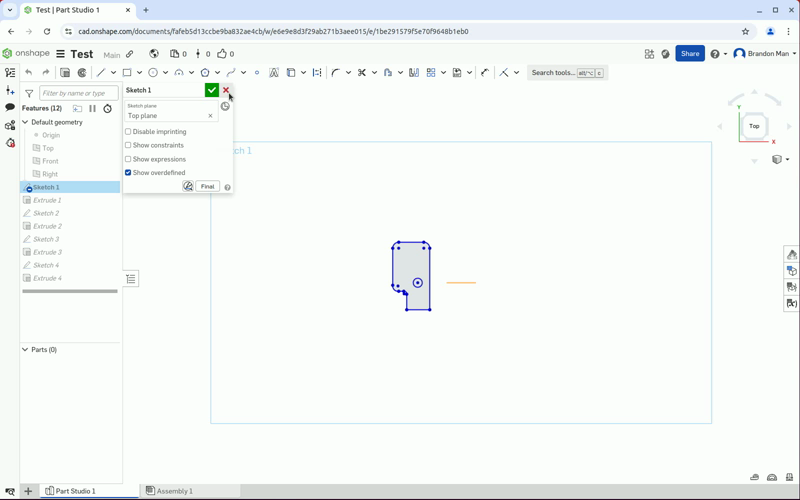
key(shift+s)
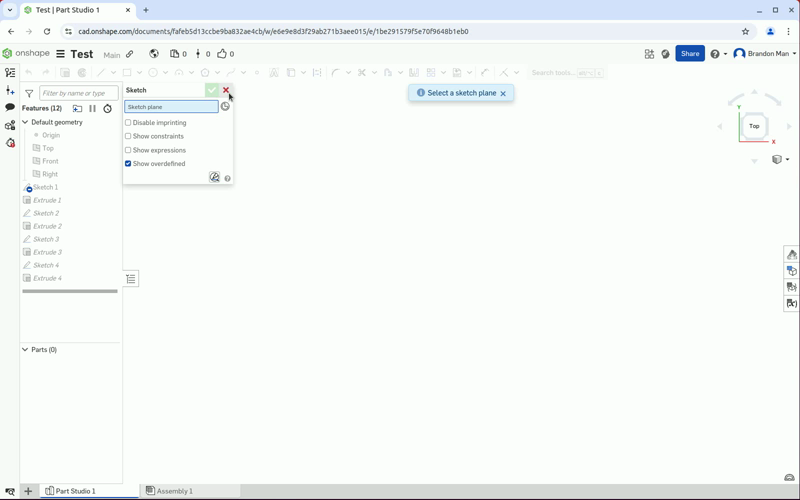
mouse_move(73, 150)
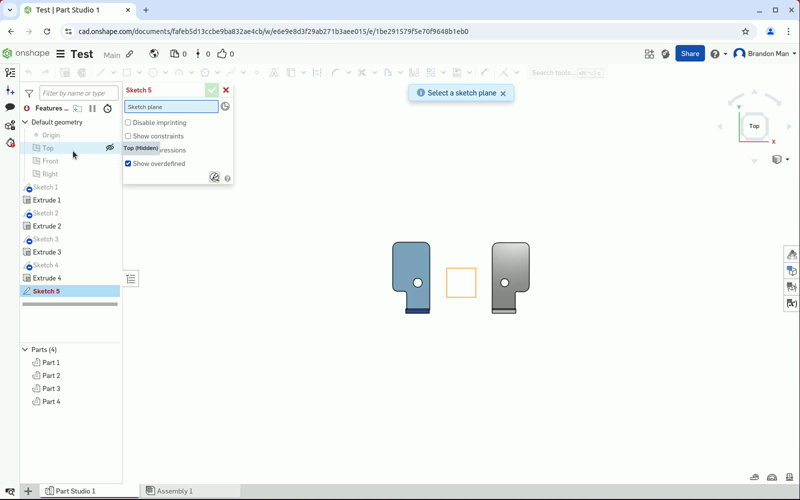
click(73, 150)
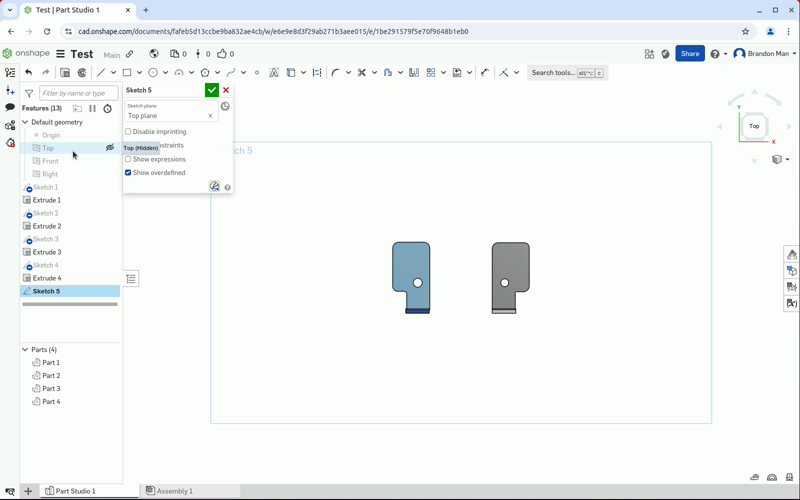
mouse_move(73, 352)
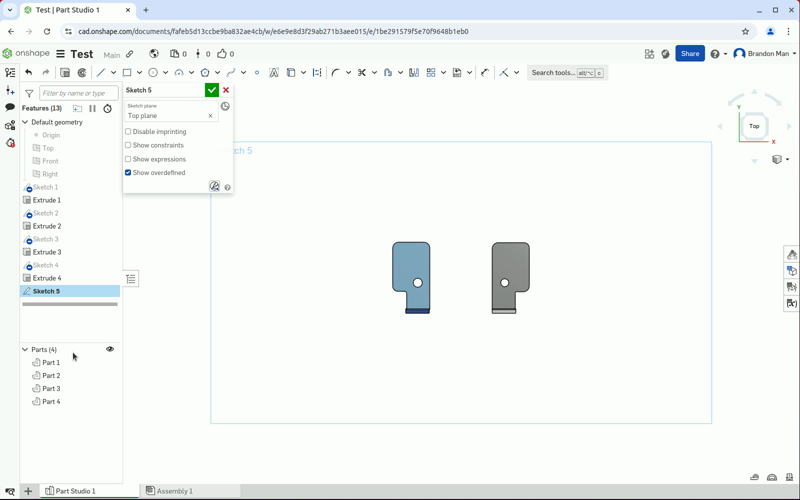
key(y)
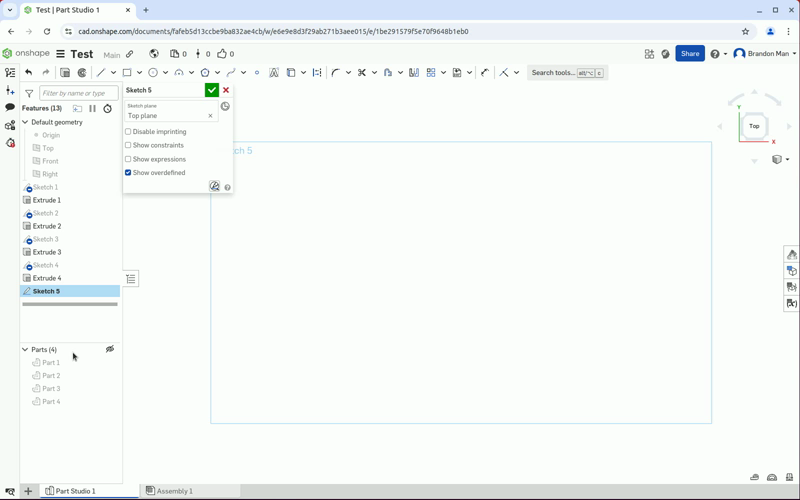
key(l)
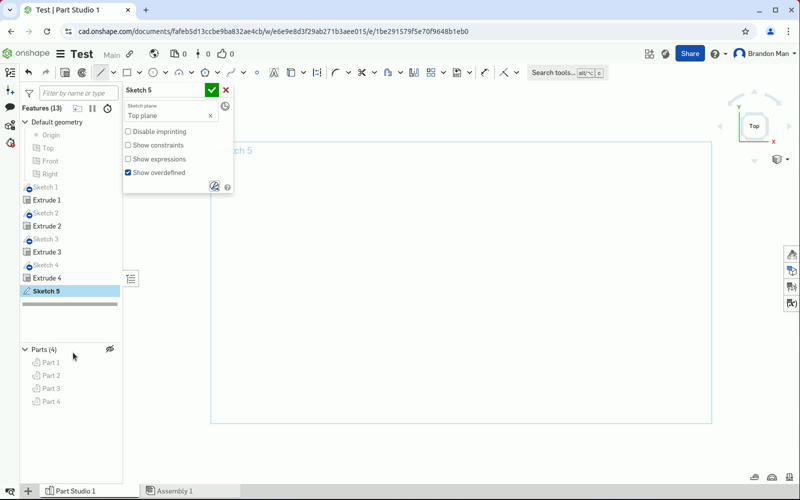
key_down(shift)
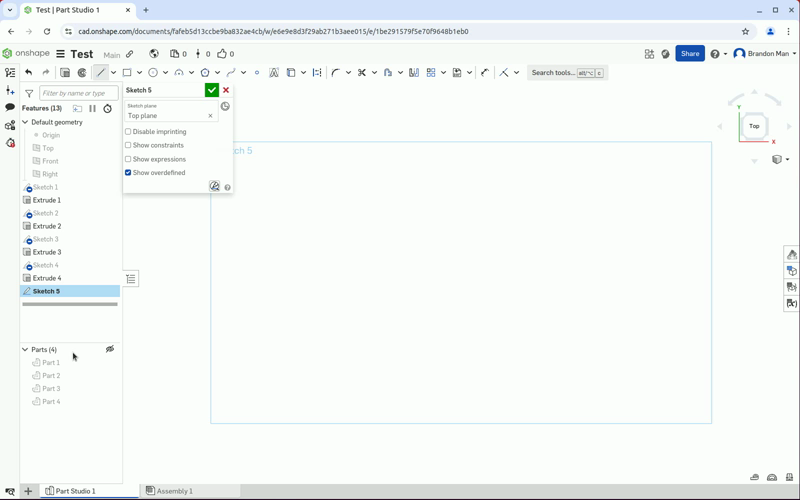
mouse_move(405, 313)
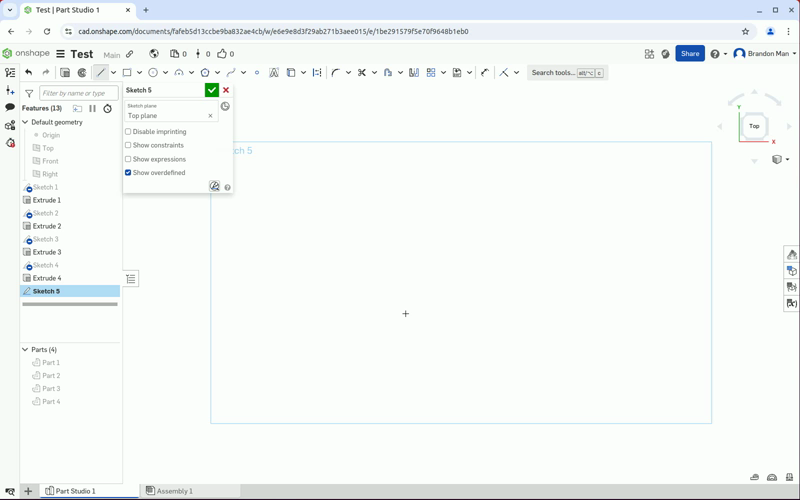
click(405, 313)
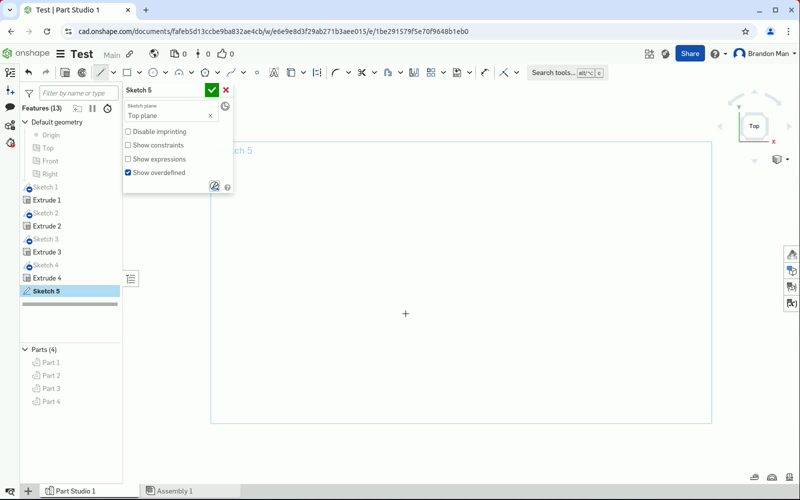
key_up(shift)
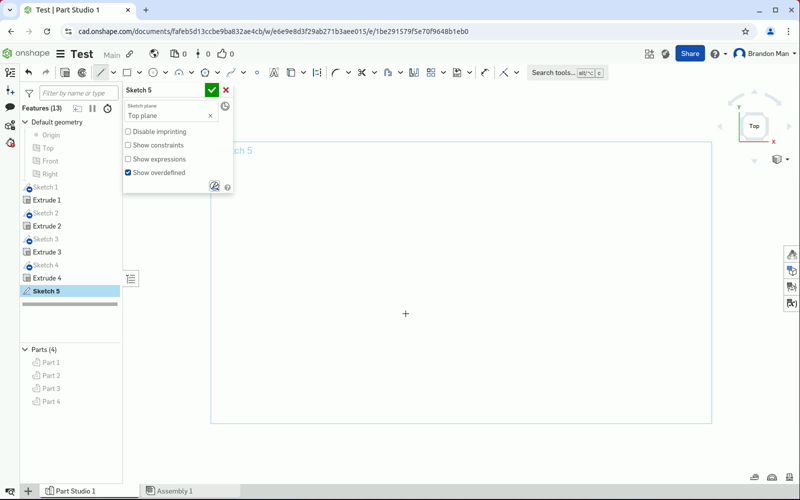
key_down(shift)
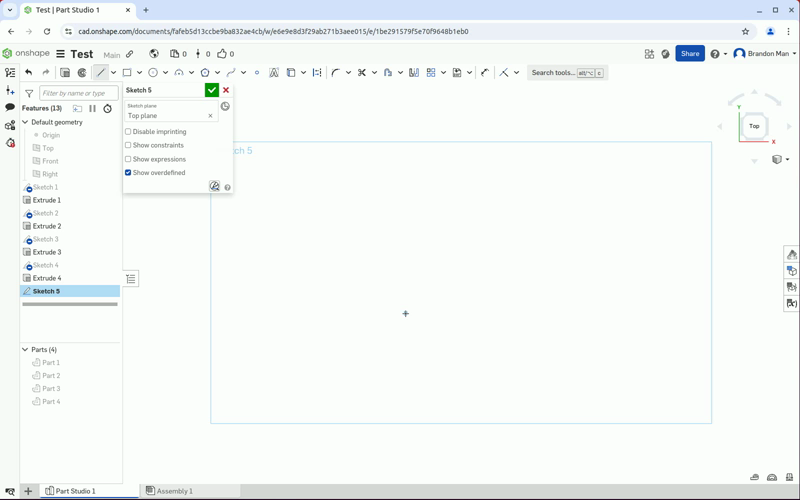
mouse_move(435, 313)
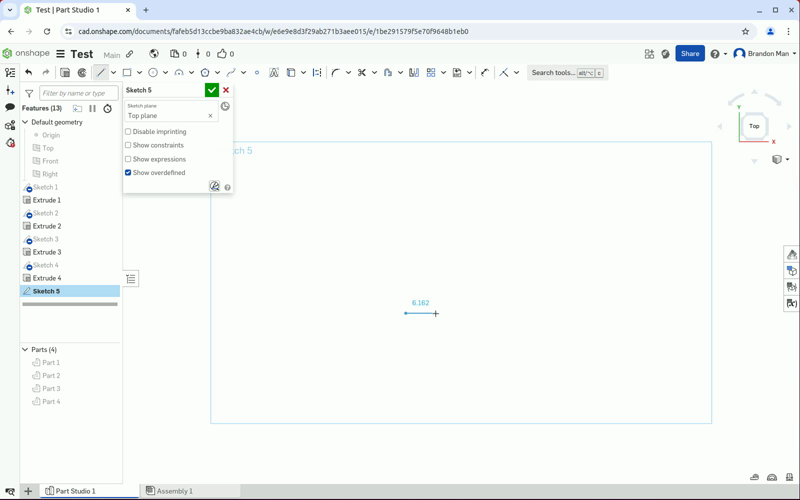
mouse_move(429, 313)
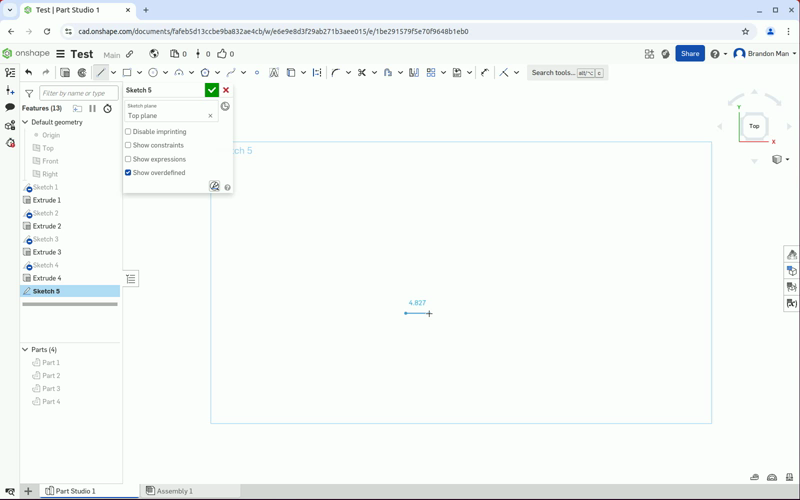
click(429, 313)
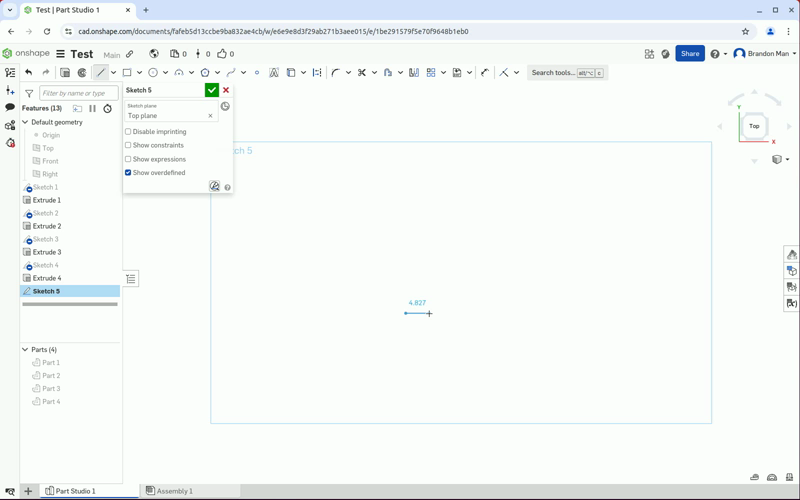
key_up(shift)
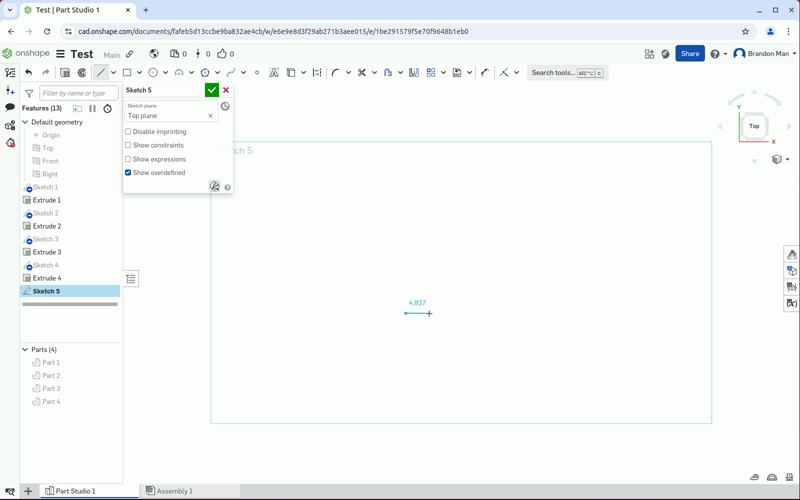
key_down(shift)
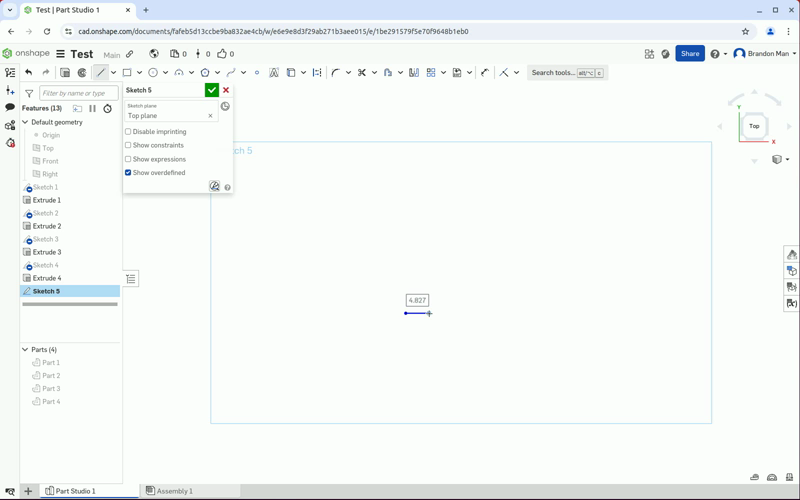
mouse_move(459, 313)
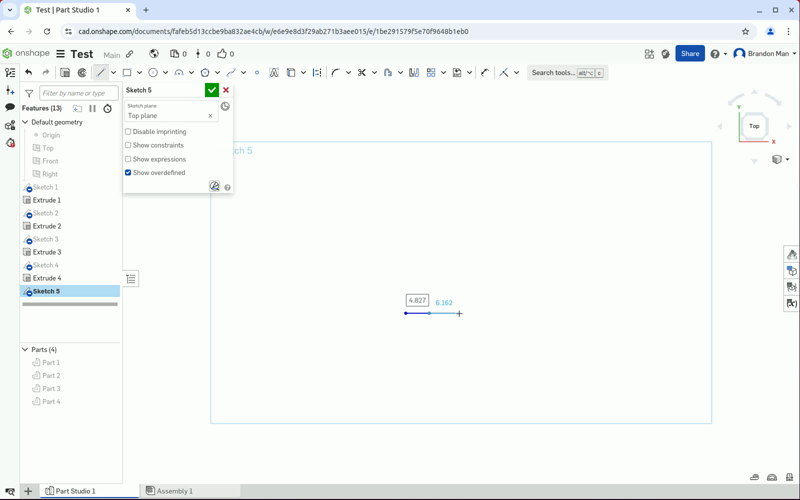
mouse_move(429, 308)
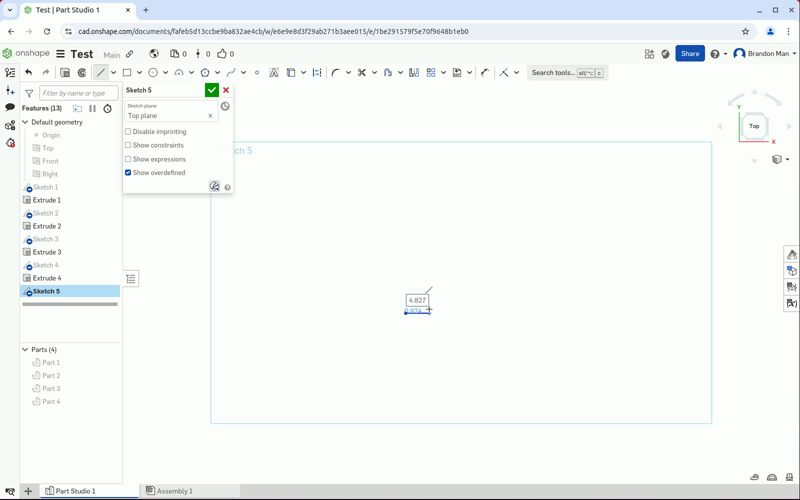
scroll(6)
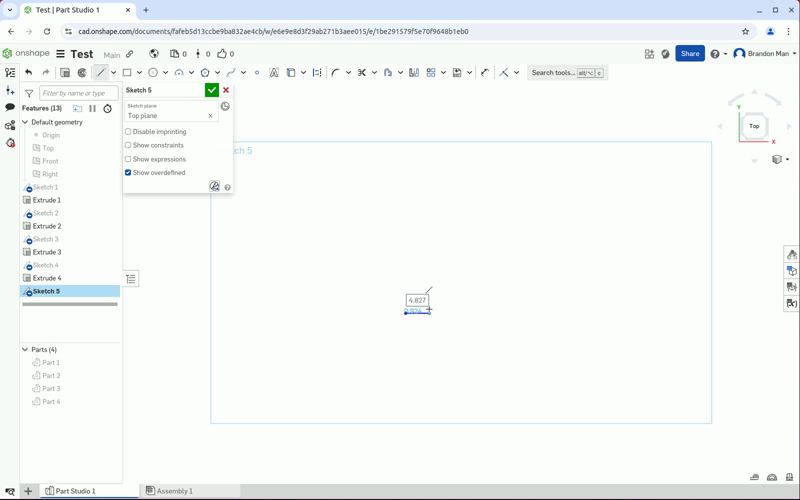
scroll(6)
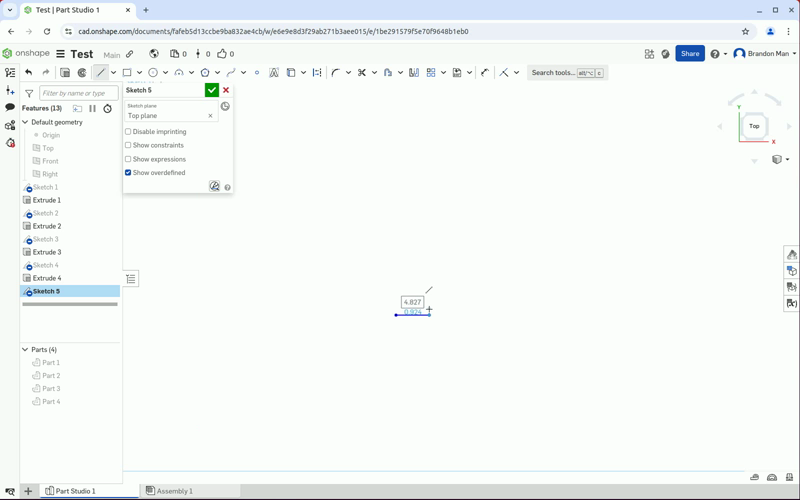
scroll(6)
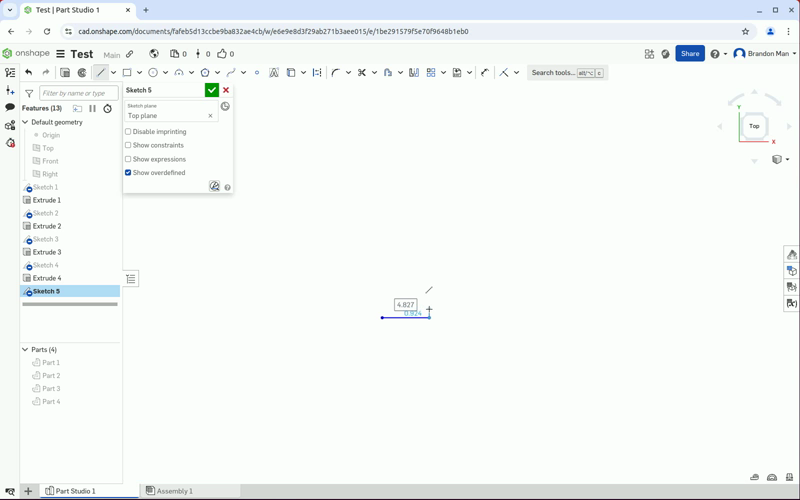
scroll(6)
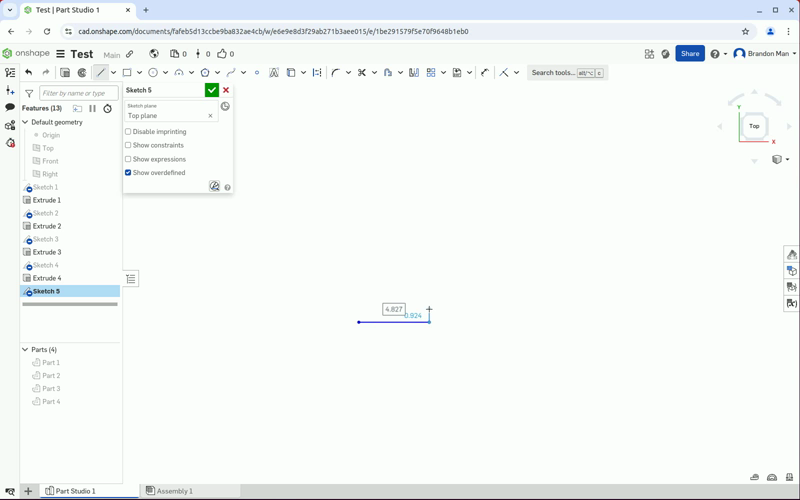
scroll(6)
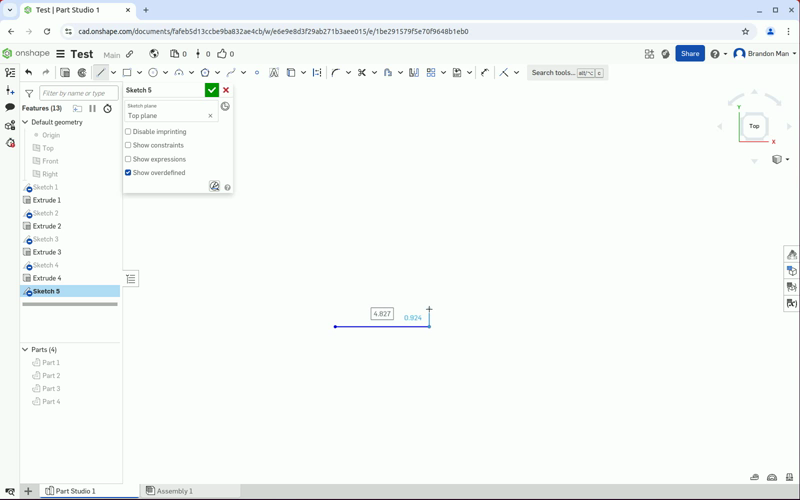
scroll(6)
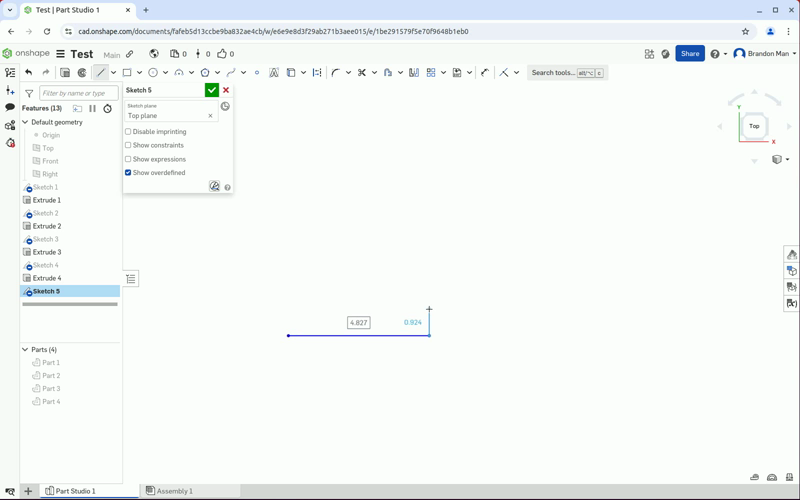
scroll(6)
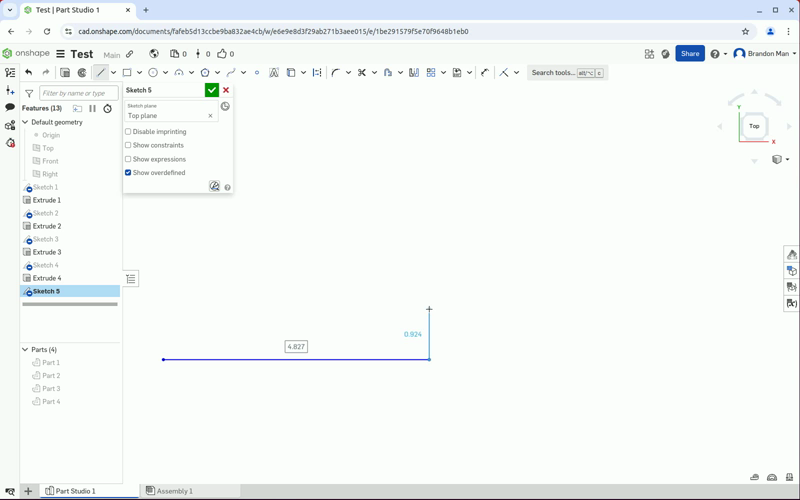
click(429, 308)
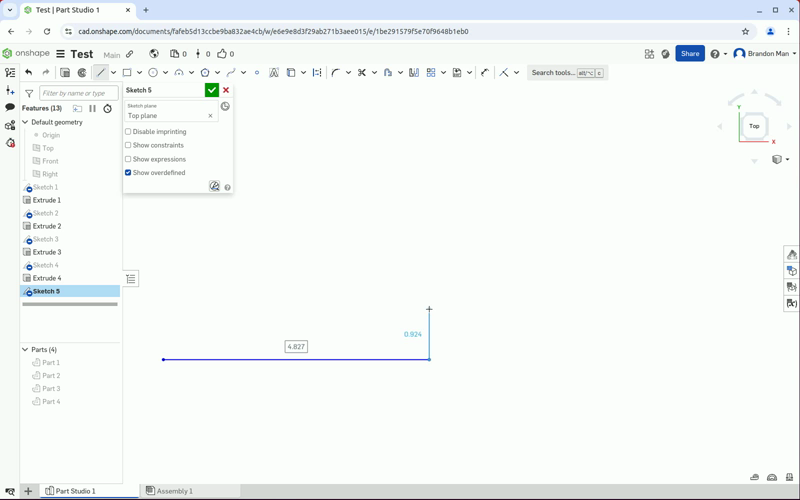
scroll(-6)
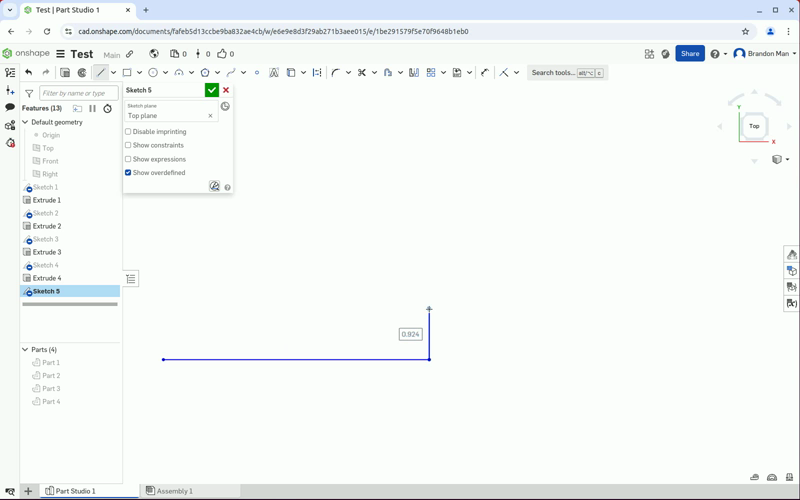
scroll(-6)
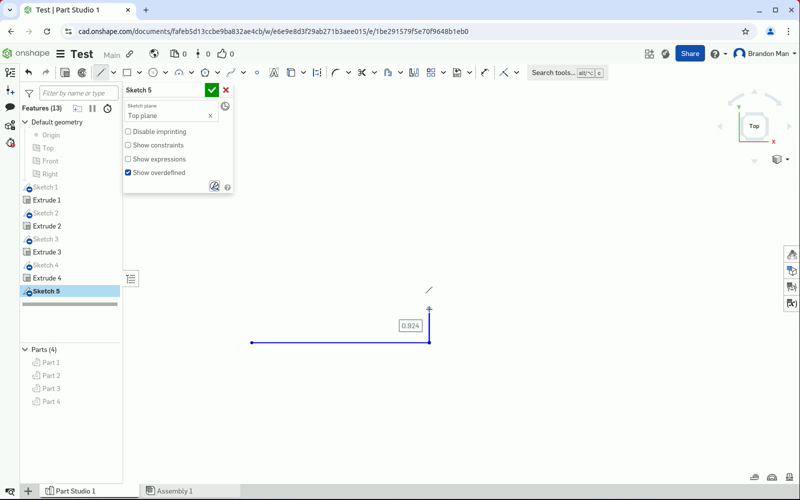
scroll(-6)
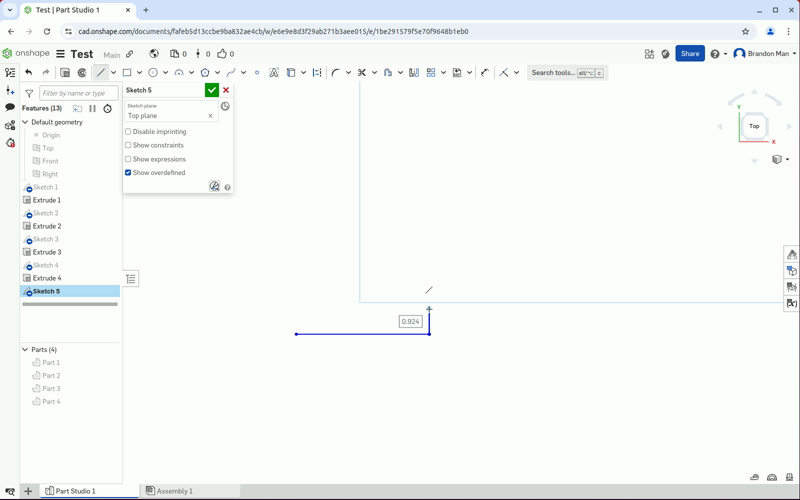
scroll(-6)
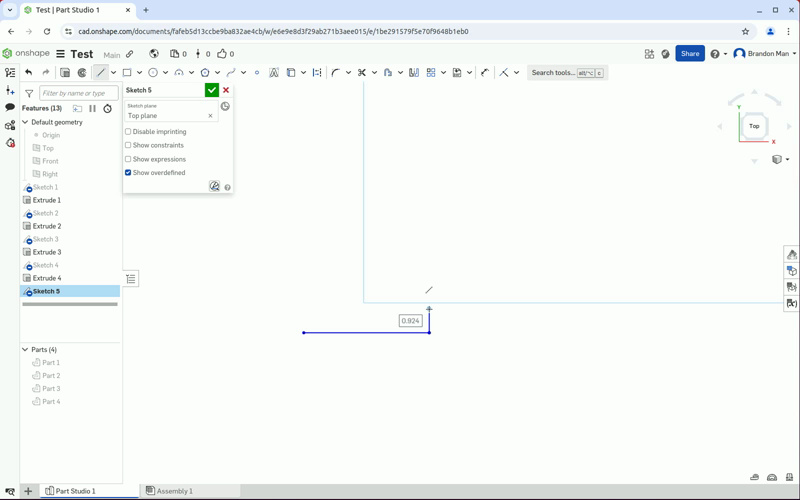
scroll(-6)
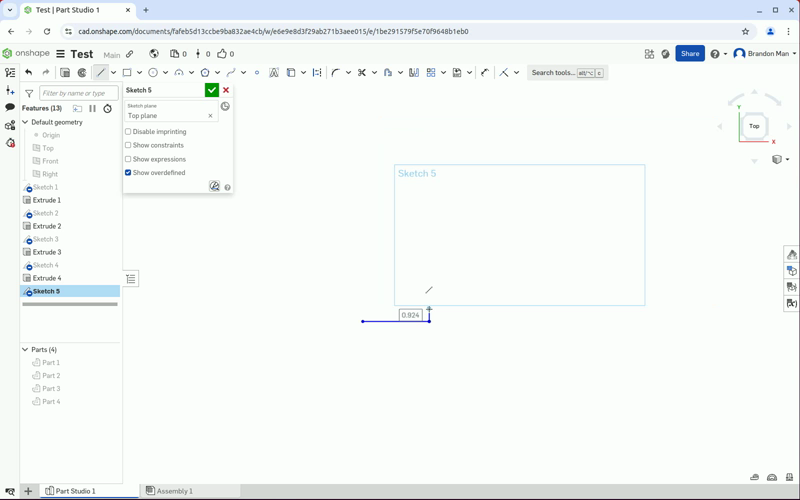
scroll(-6)
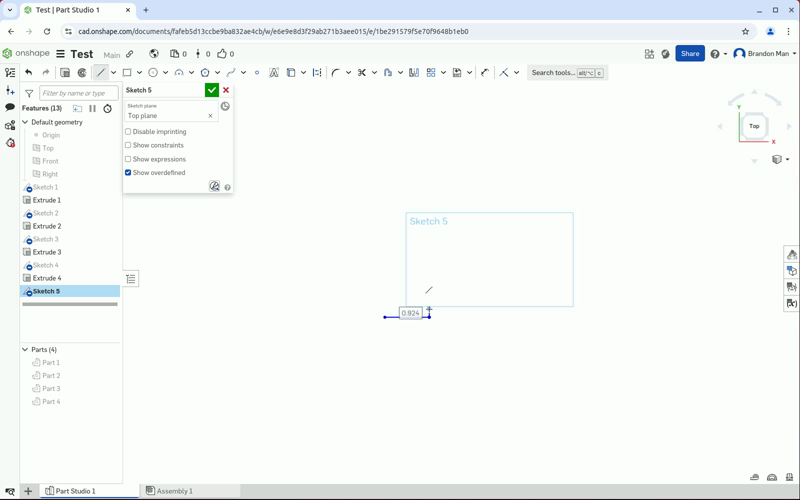
scroll(-6)
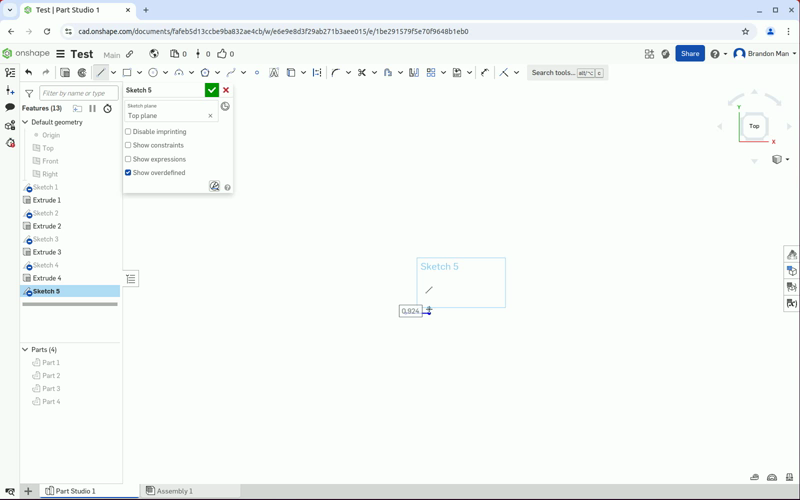
key_up(shift)
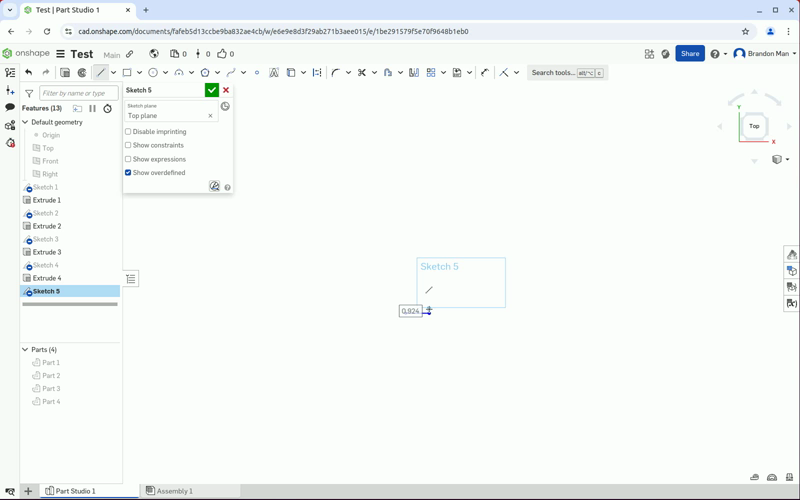
key_down(shift)
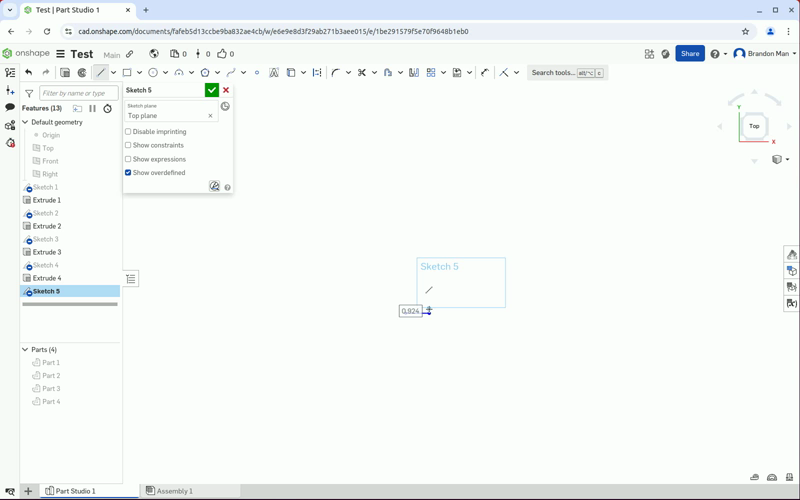
mouse_move(459, 308)
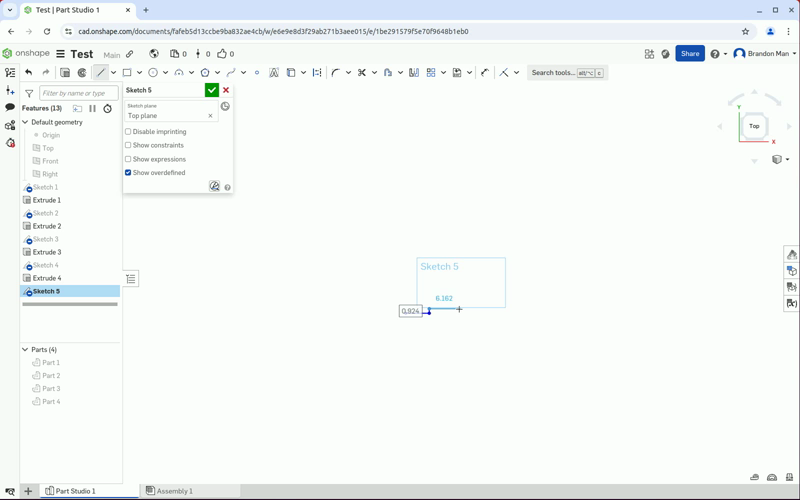
mouse_move(405, 308)
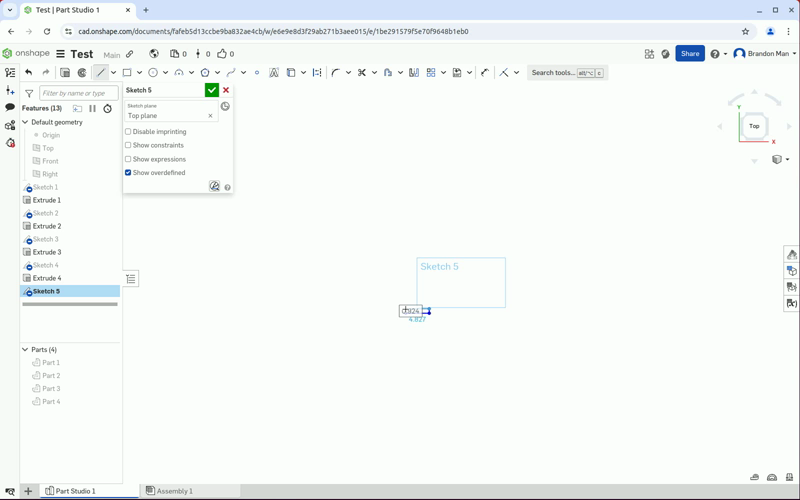
scroll(6)
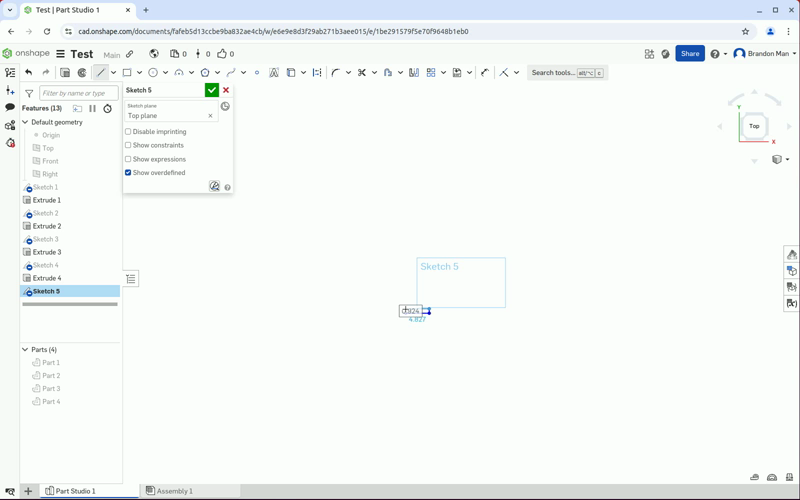
scroll(6)
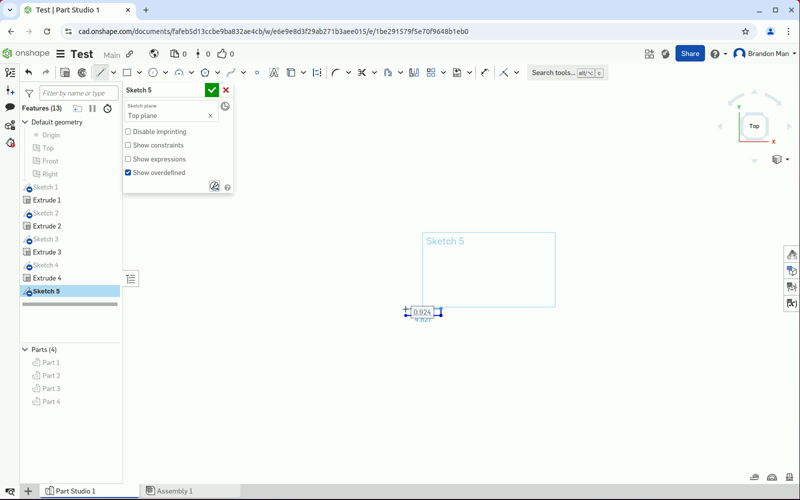
scroll(6)
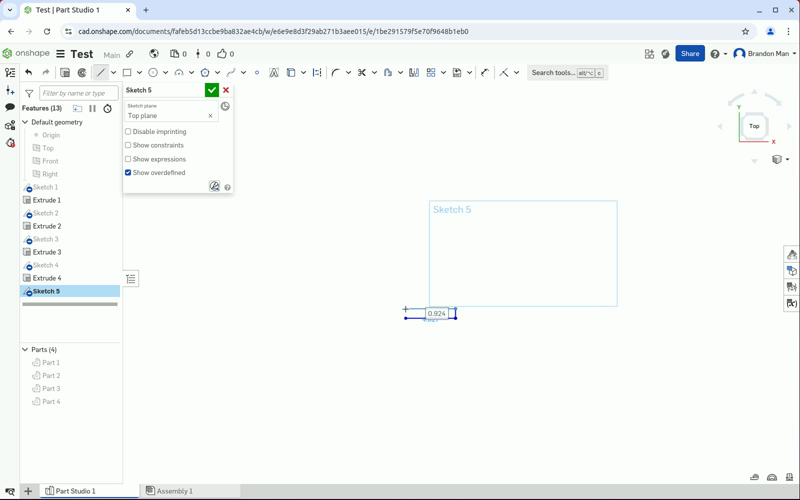
scroll(6)
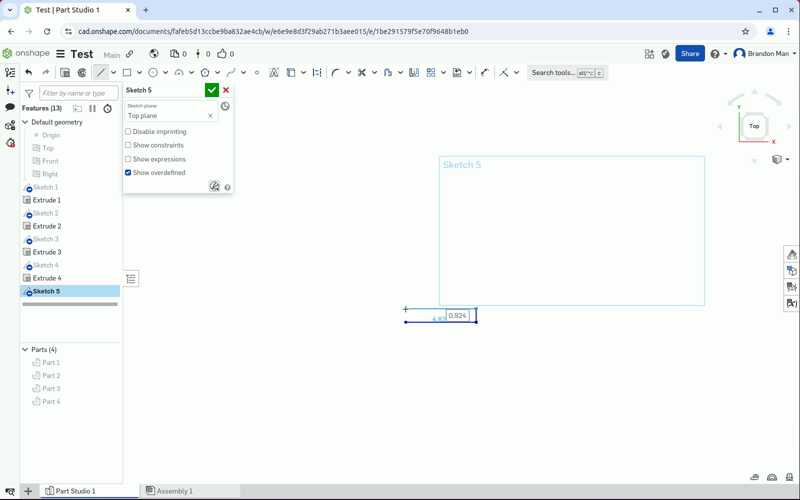
scroll(6)
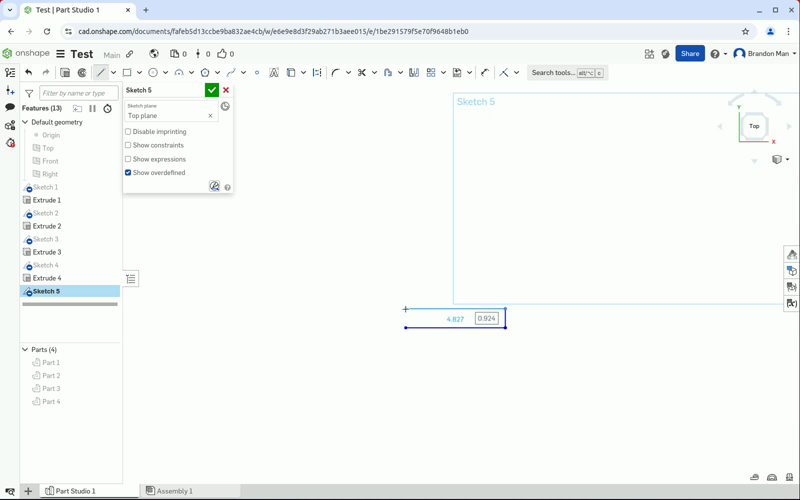
scroll(6)
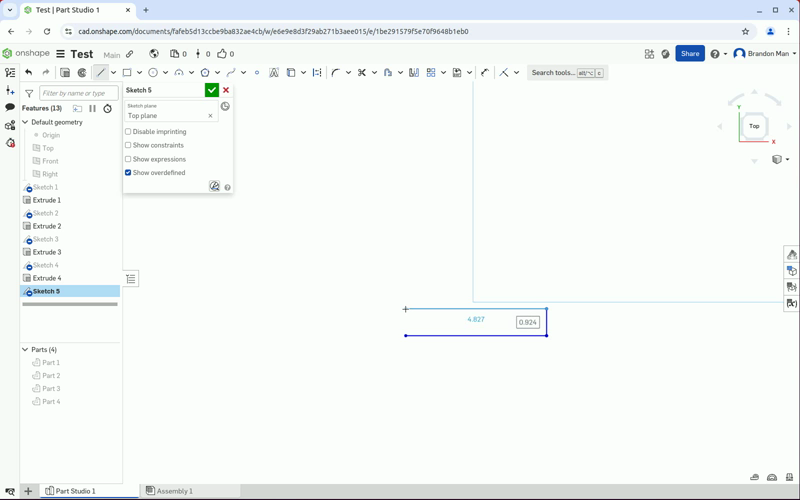
scroll(6)
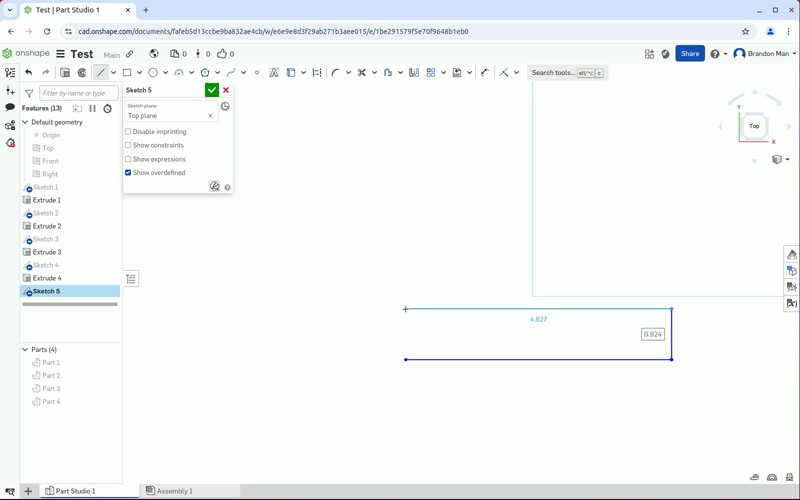
click(405, 308)
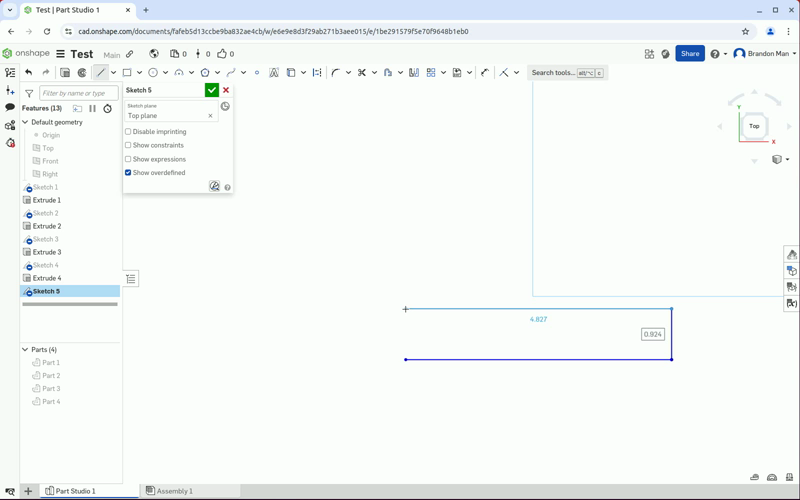
scroll(-6)
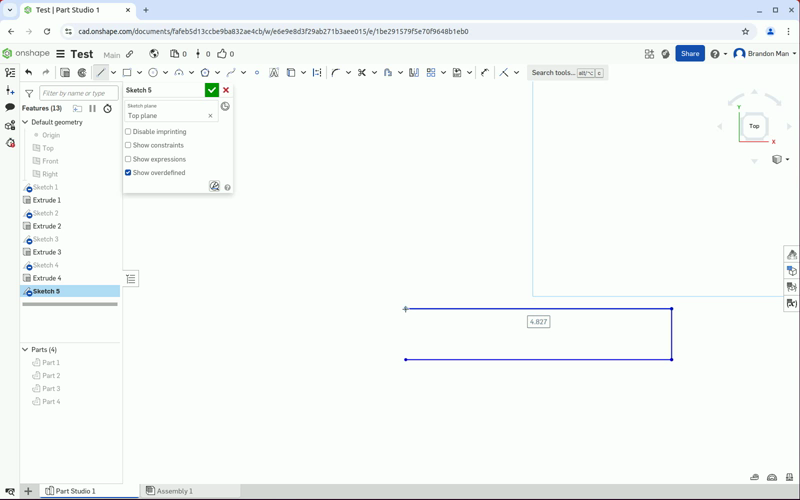
scroll(-6)
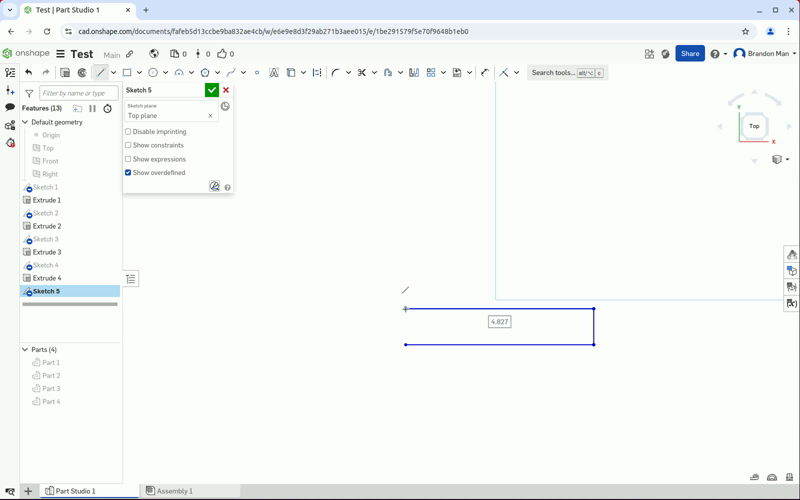
scroll(-6)
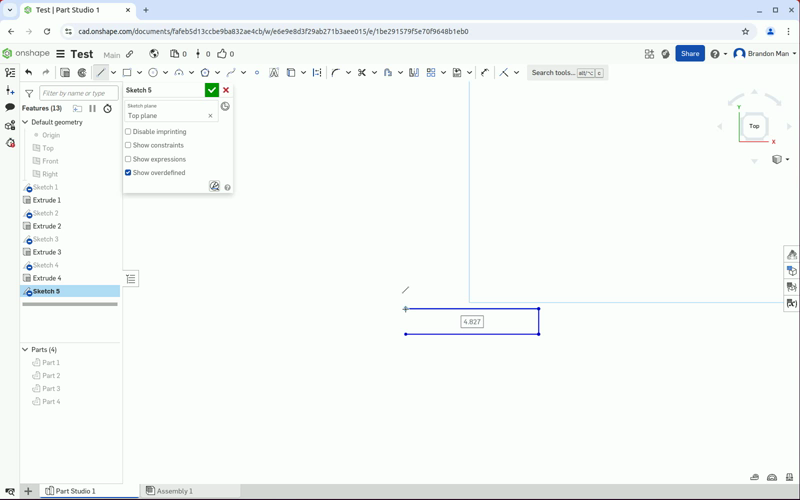
scroll(-6)
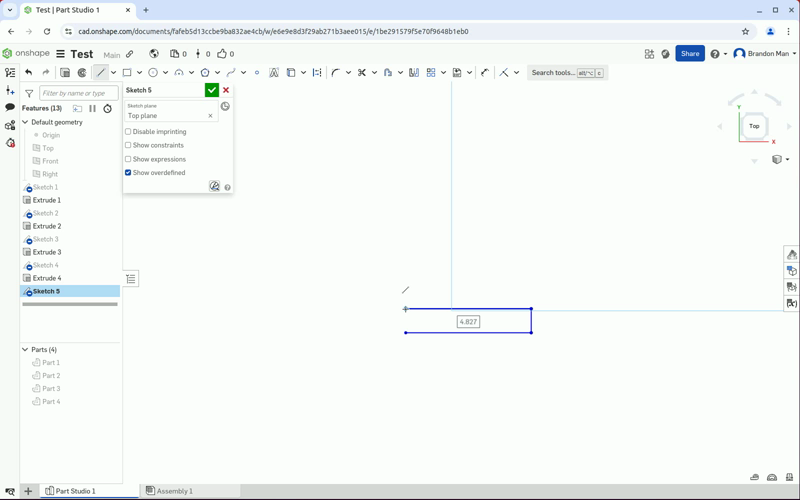
scroll(-6)
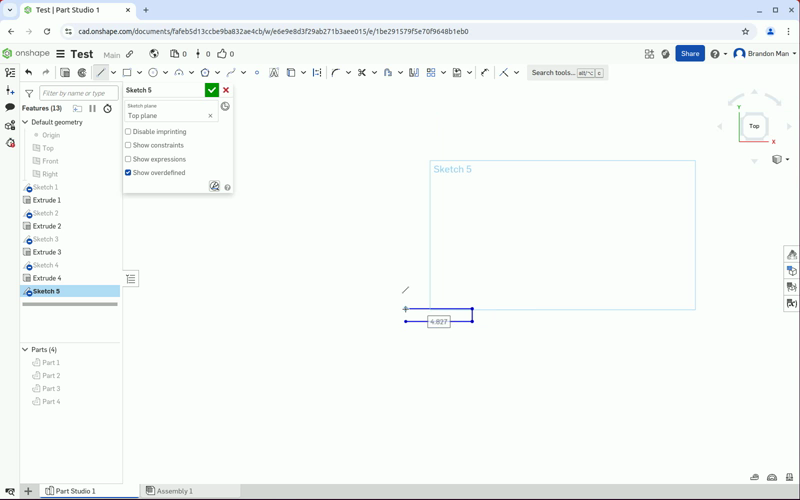
scroll(-6)
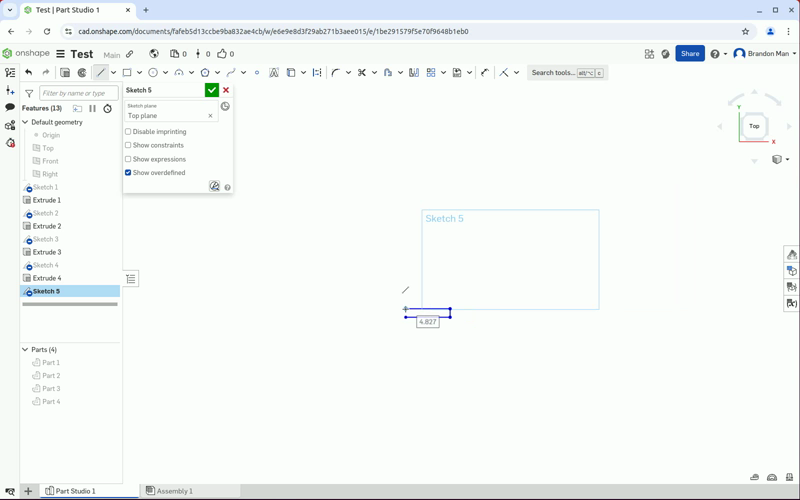
scroll(-6)
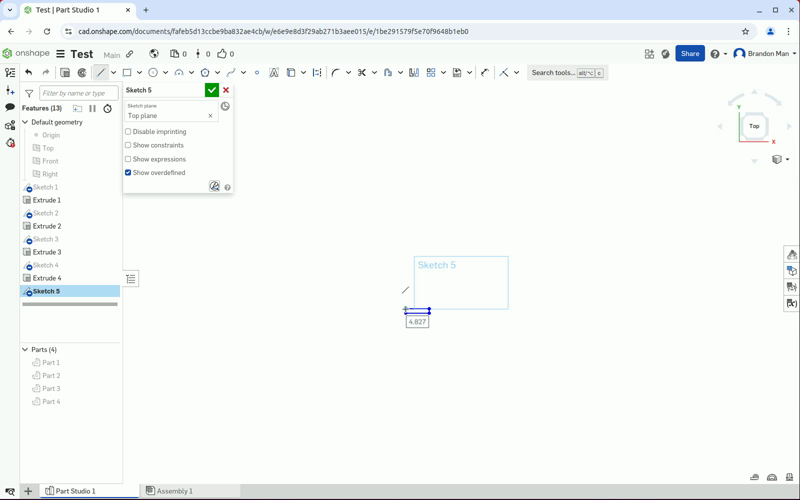
key_up(shift)
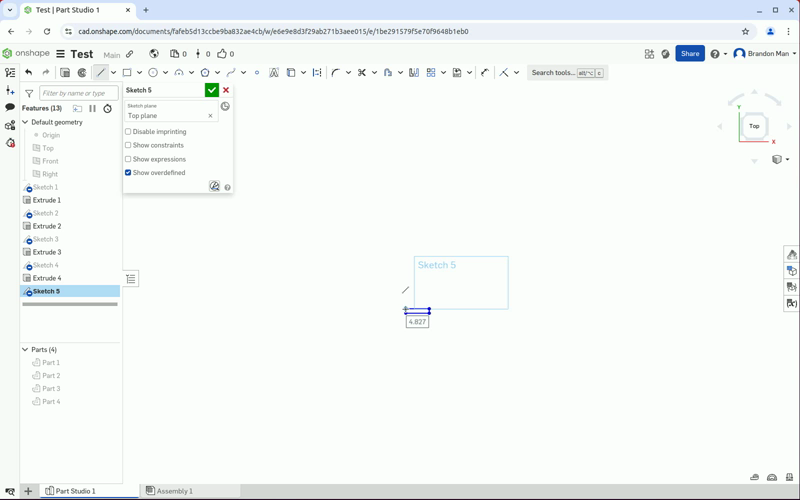
mouse_move(435, 308)
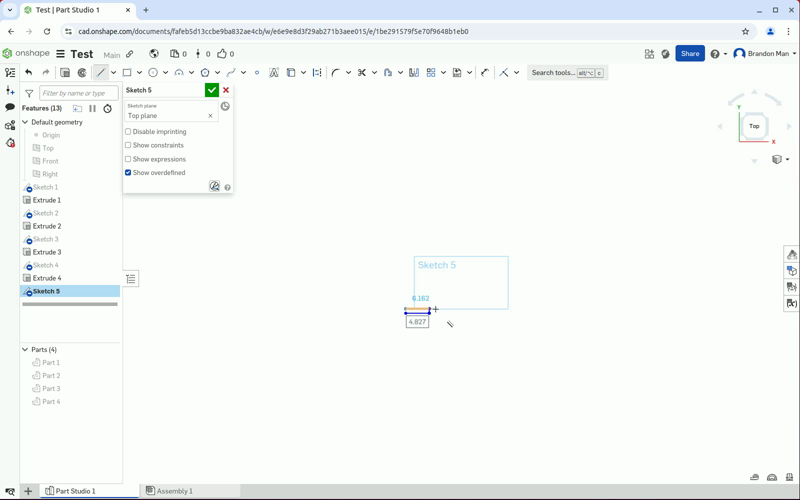
key_down(shift)
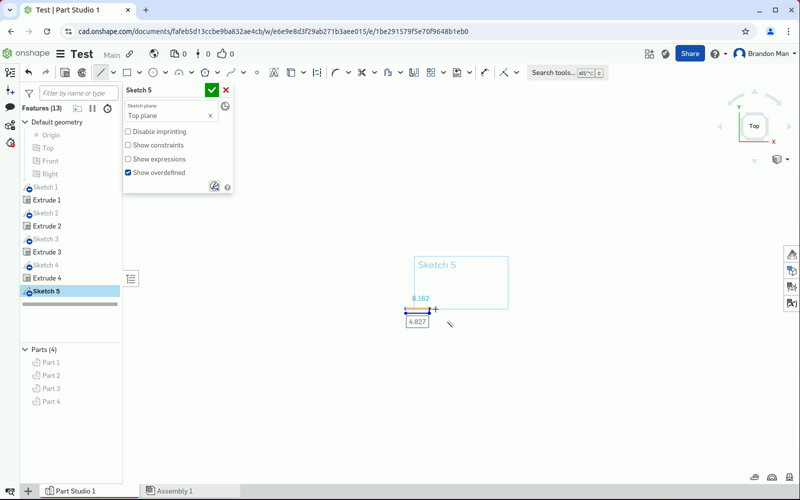
mouse_move(405, 313)
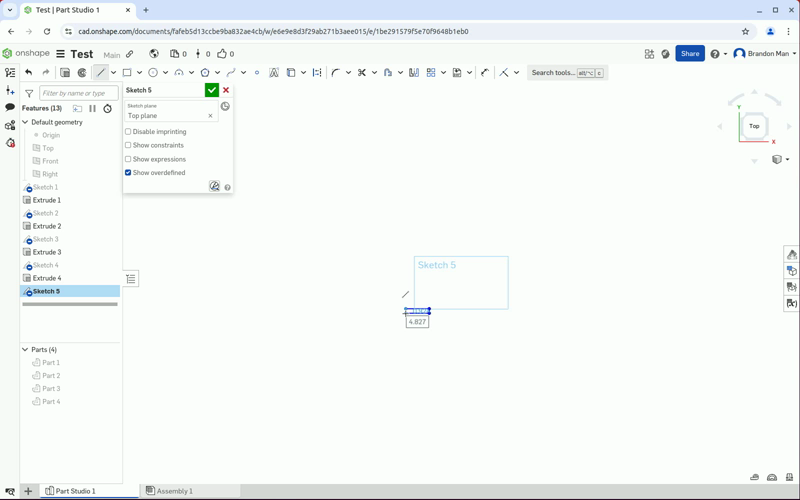
scroll(6)
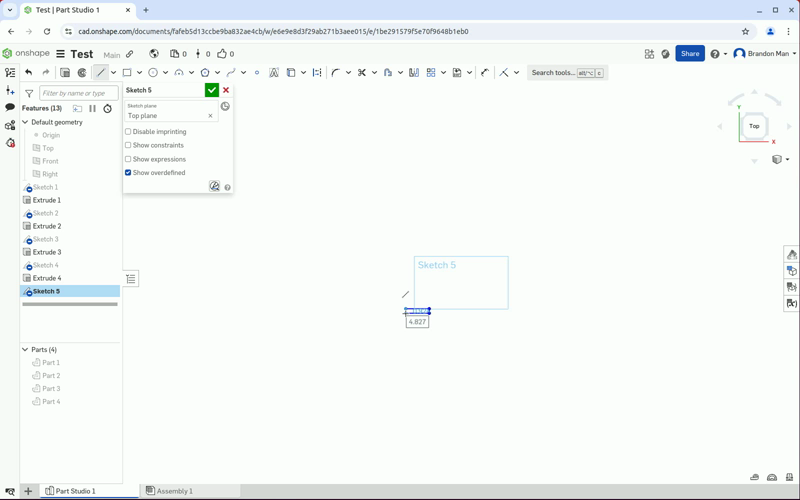
scroll(6)
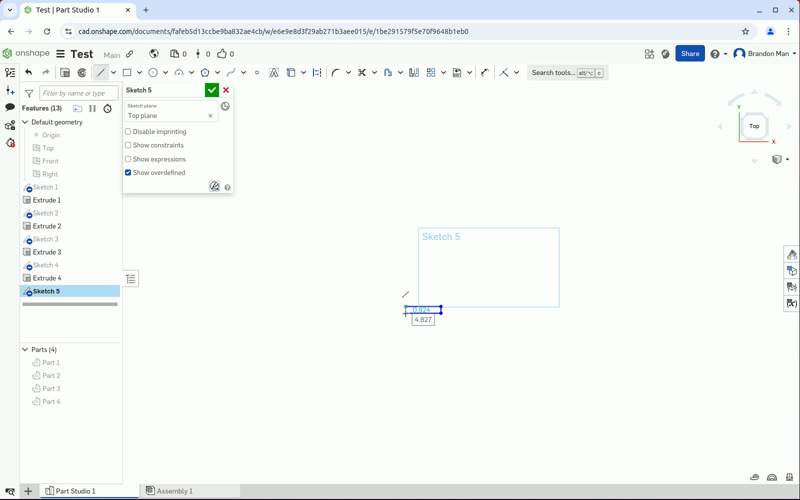
scroll(6)
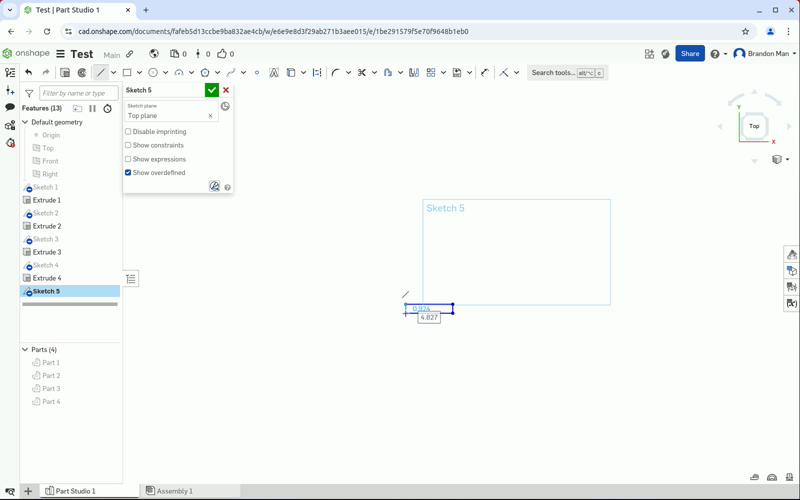
scroll(6)
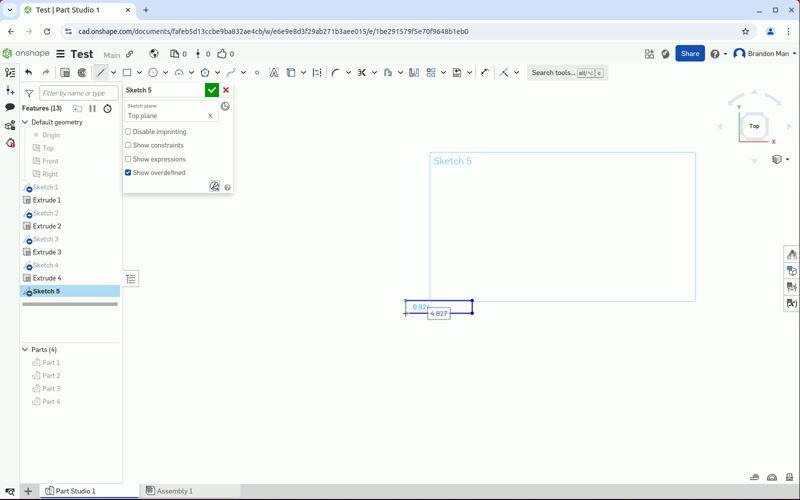
scroll(6)
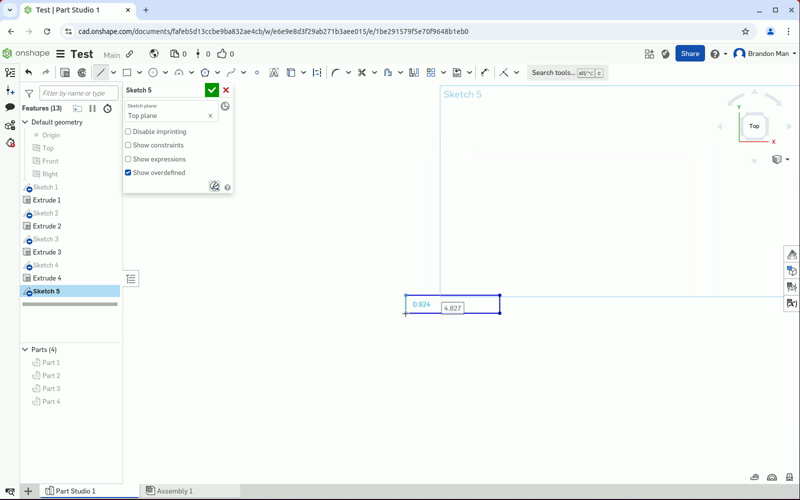
scroll(6)
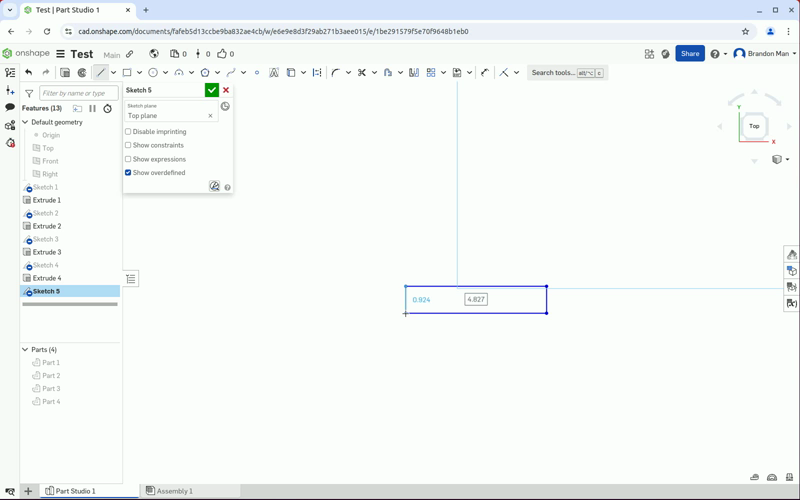
scroll(6)
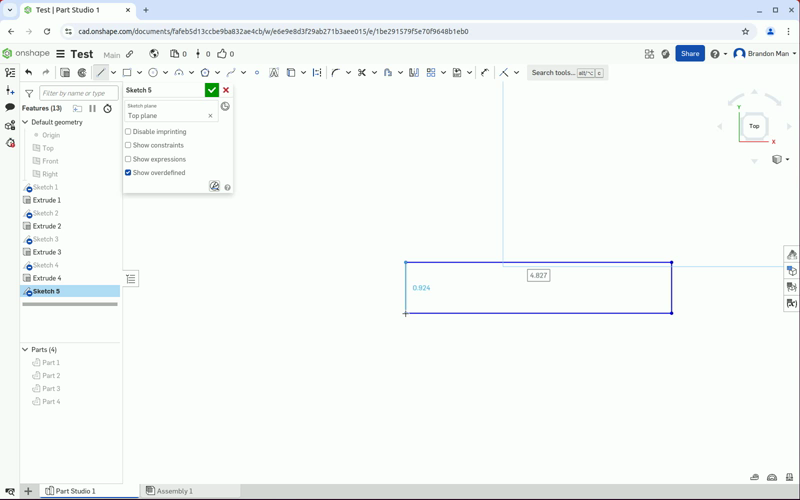
key_up(shift)
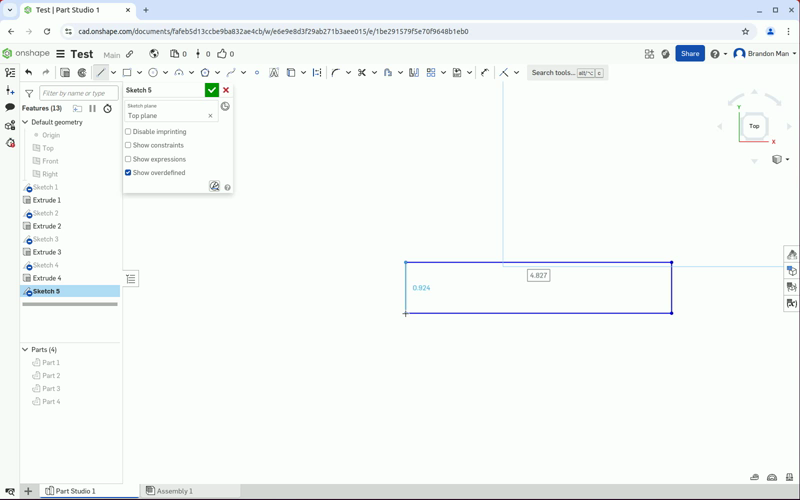
click(405, 313)
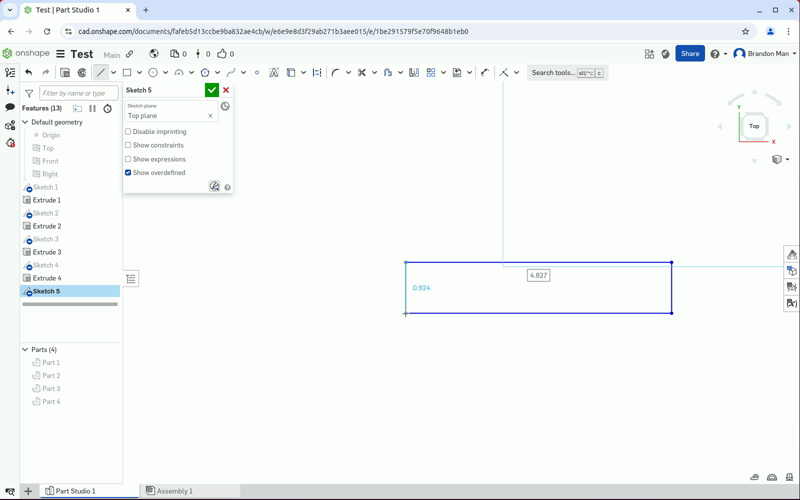
scroll(-6)
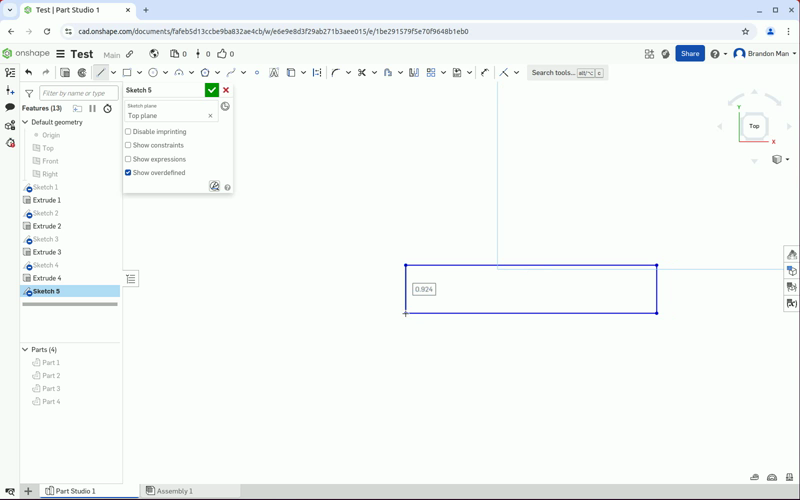
scroll(-6)
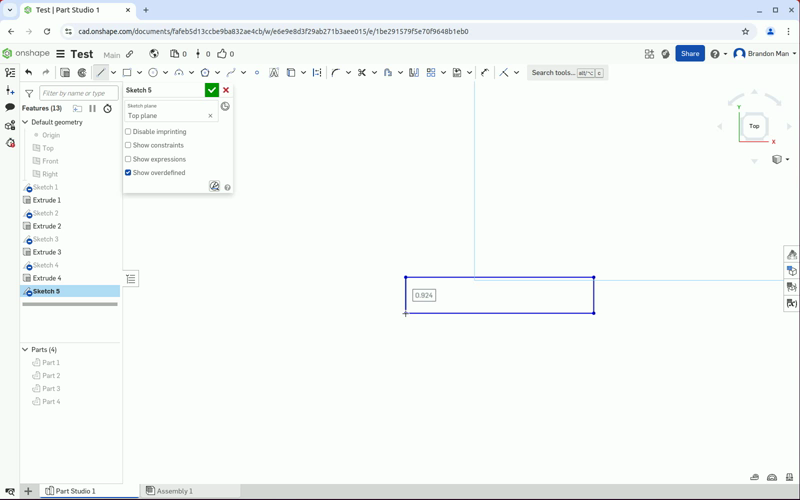
scroll(-6)
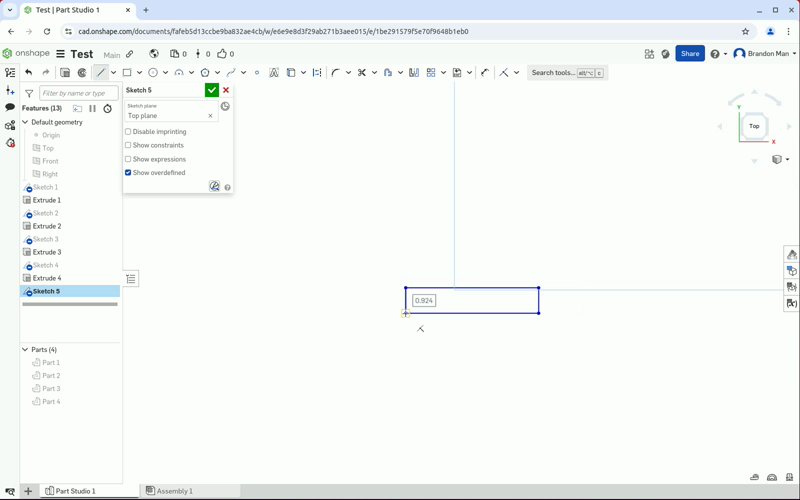
scroll(-6)
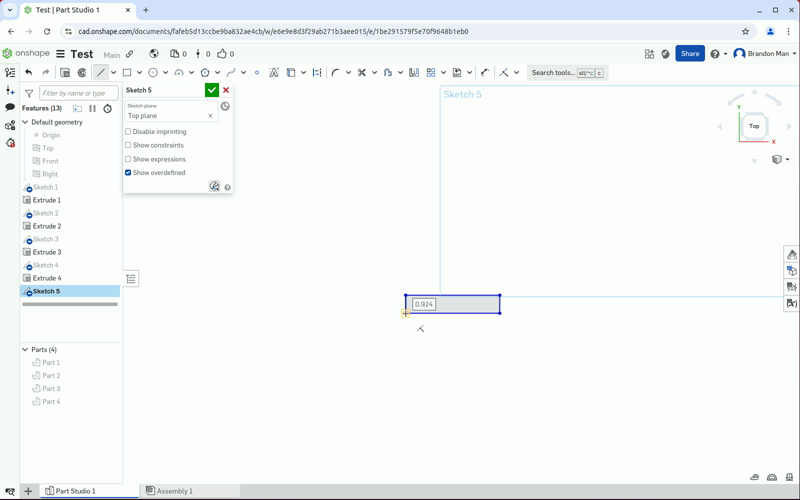
scroll(-6)
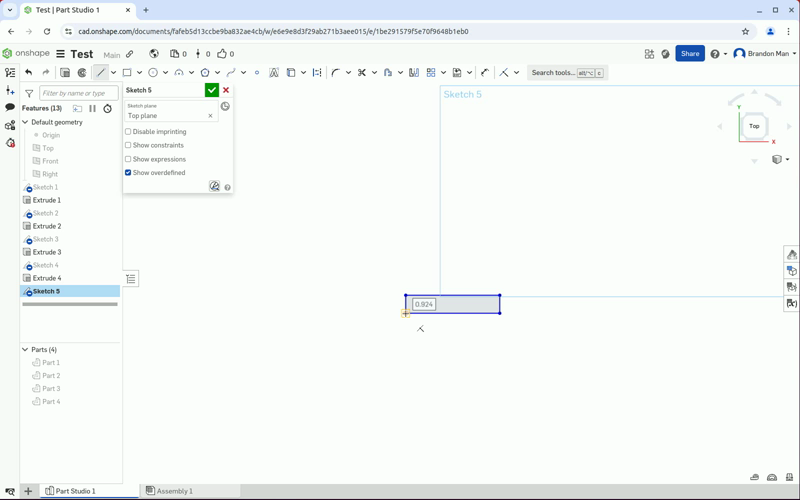
scroll(-6)
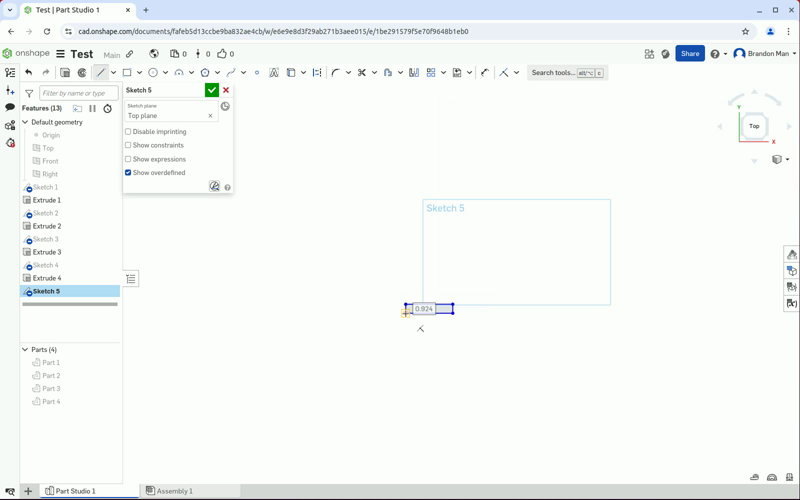
scroll(-6)
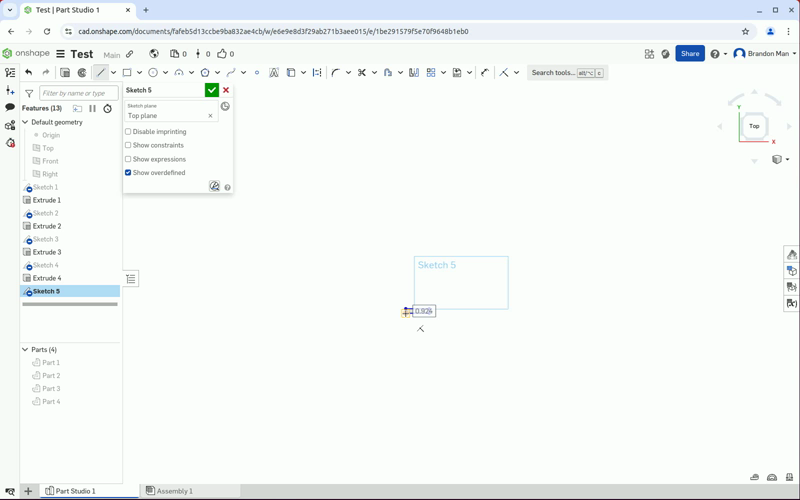
key(esc)
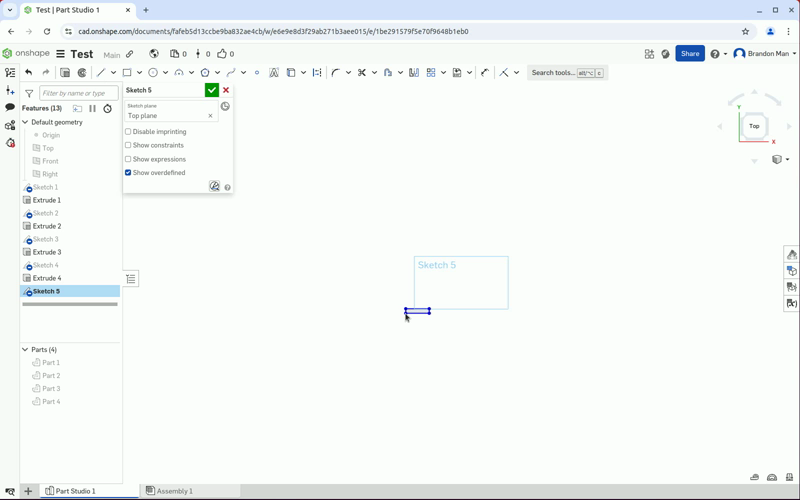
mouse_move(428, 310)
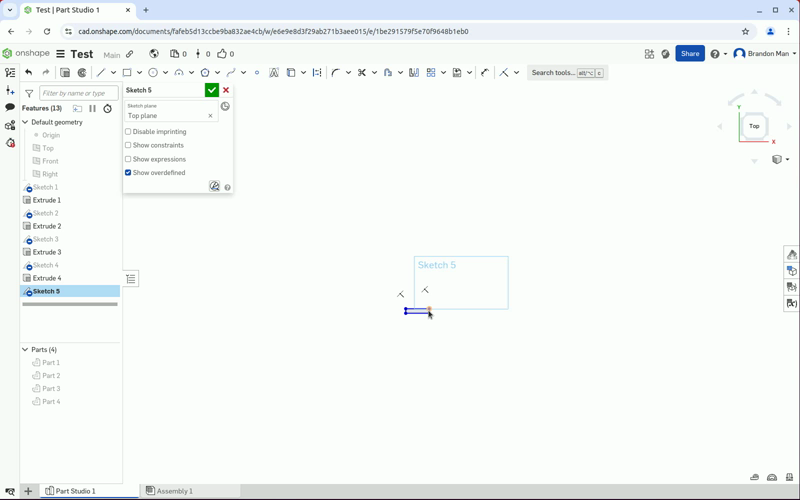
scroll(6)
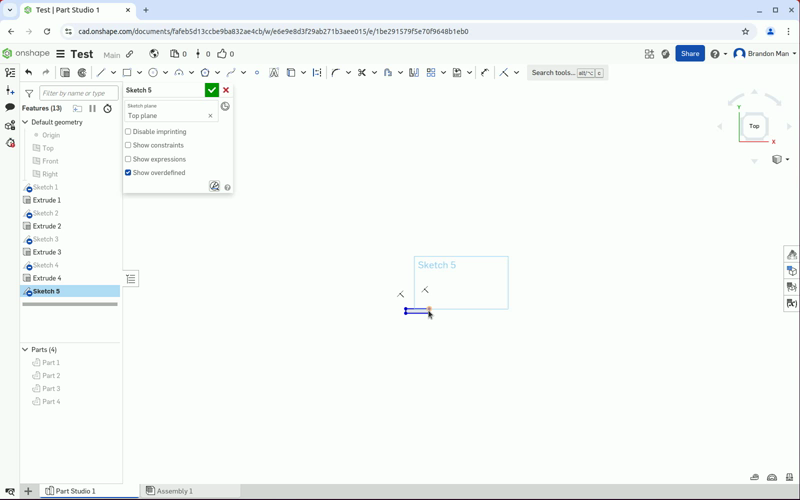
scroll(6)
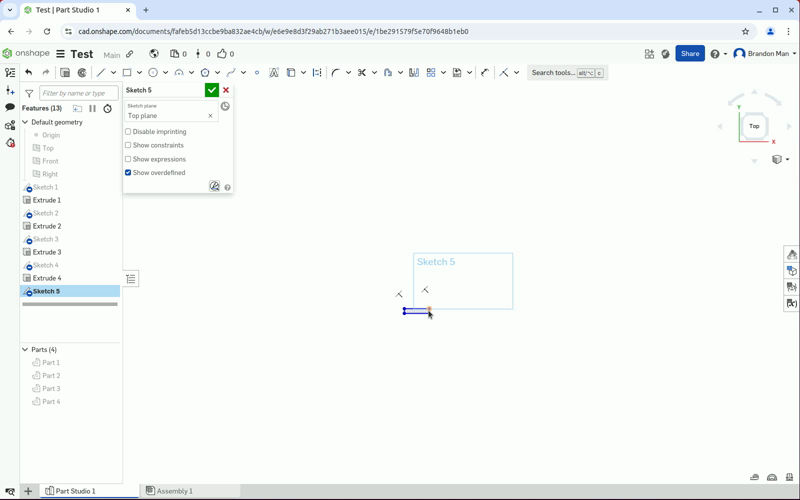
scroll(6)
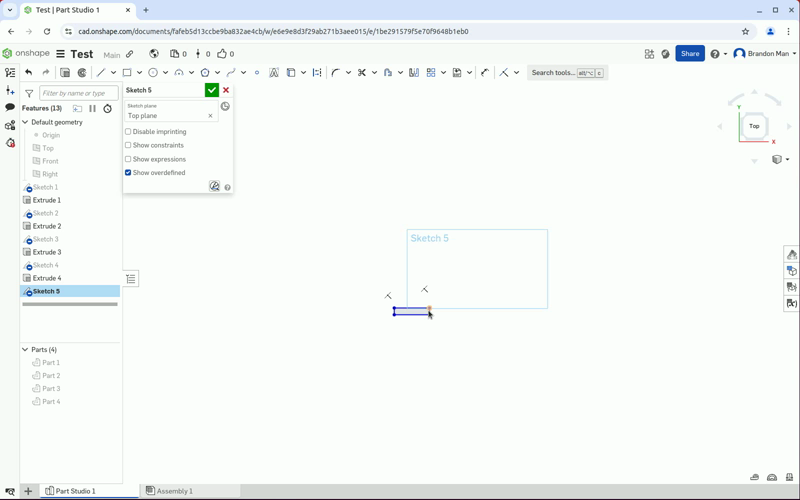
scroll(6)
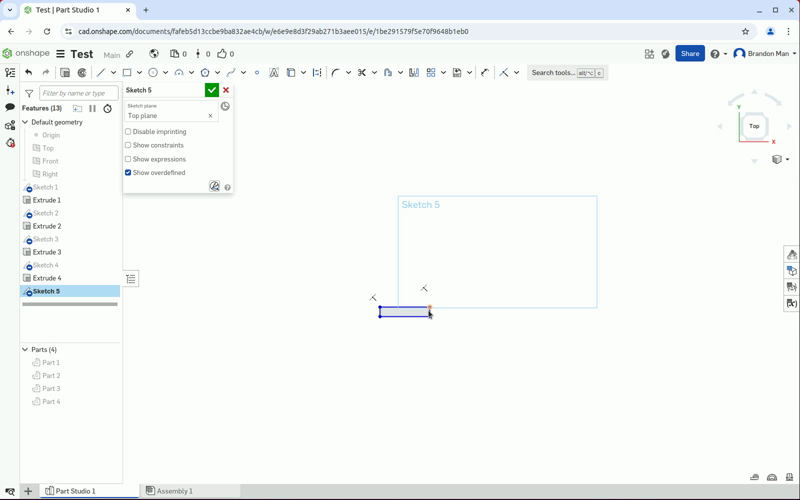
scroll(6)
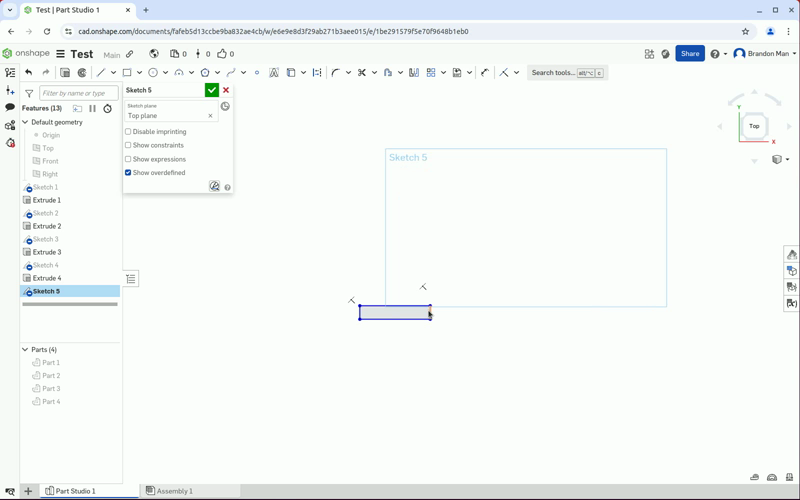
scroll(6)
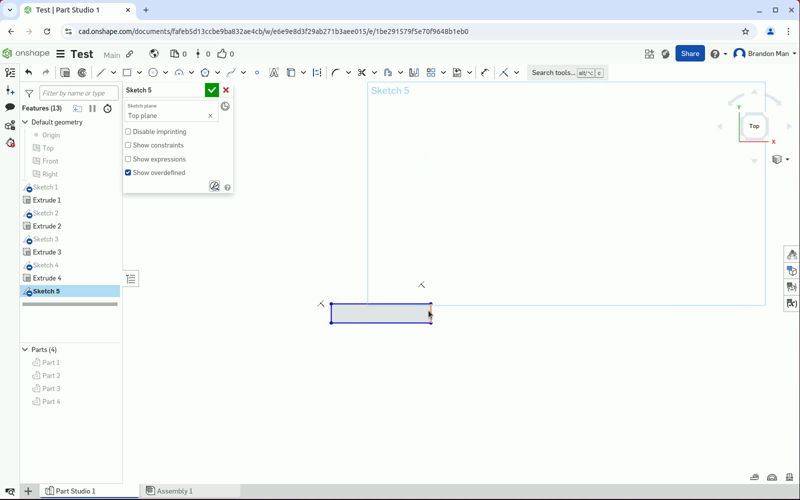
scroll(6)
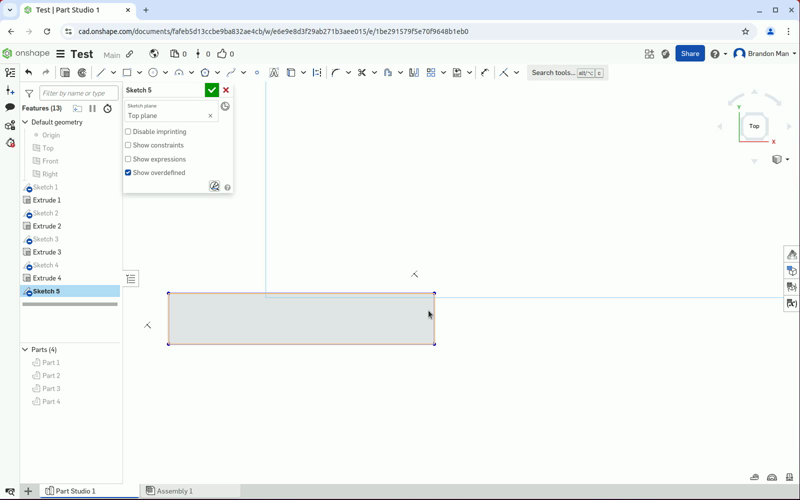
click(428, 310)
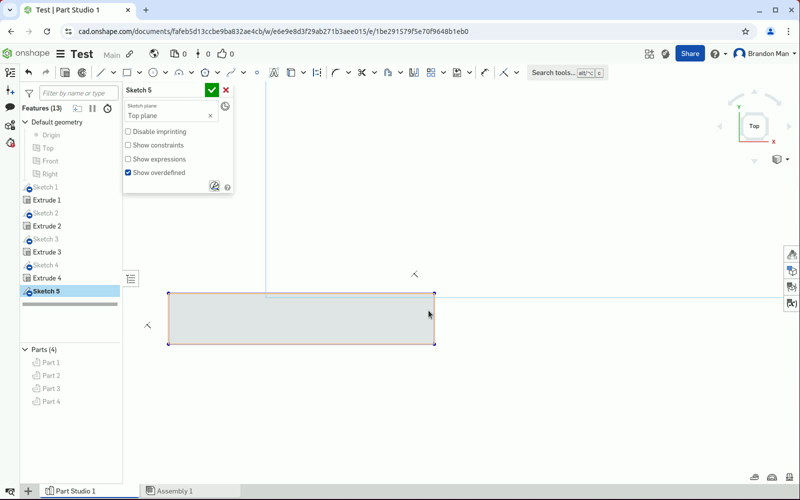
scroll(-6)
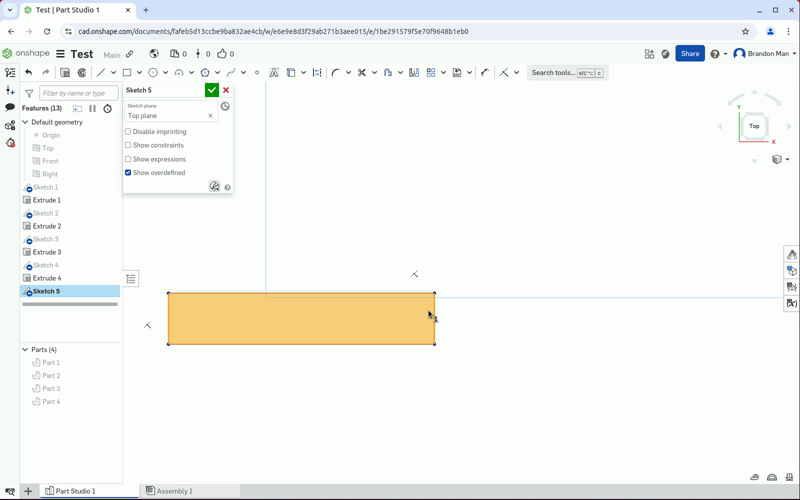
scroll(-6)
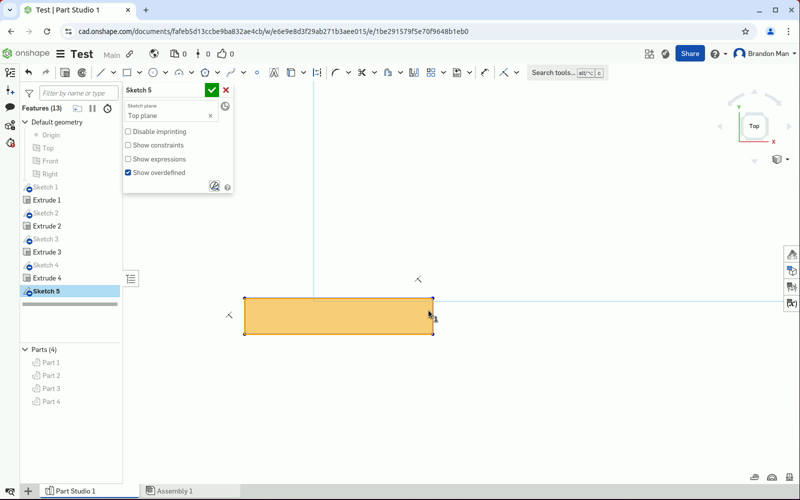
scroll(-6)
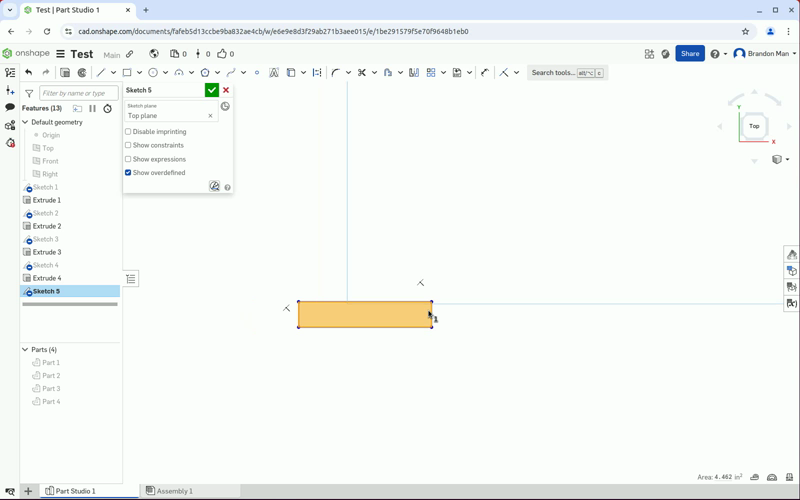
scroll(-6)
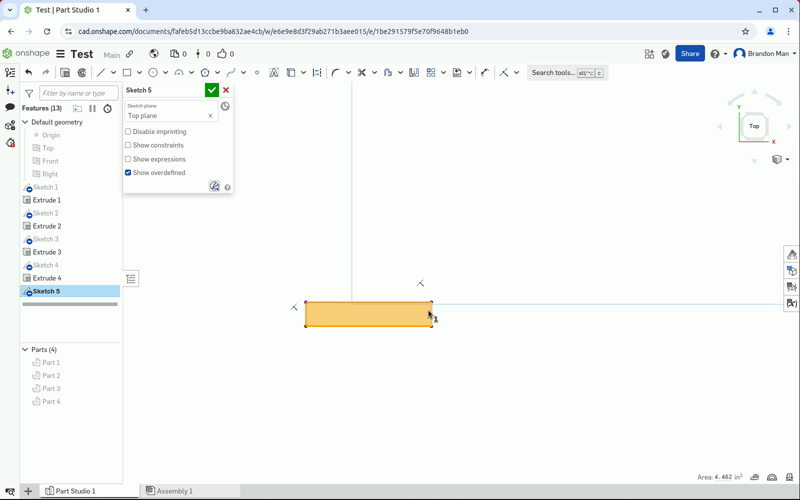
scroll(-6)
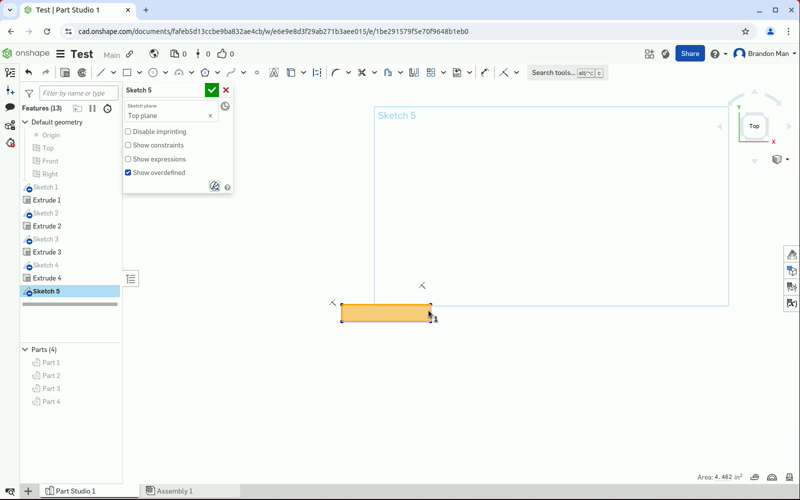
scroll(-6)
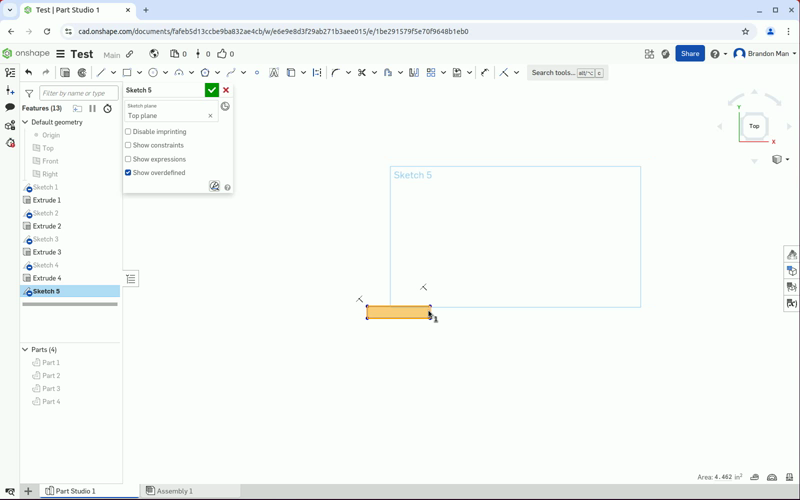
scroll(-6)
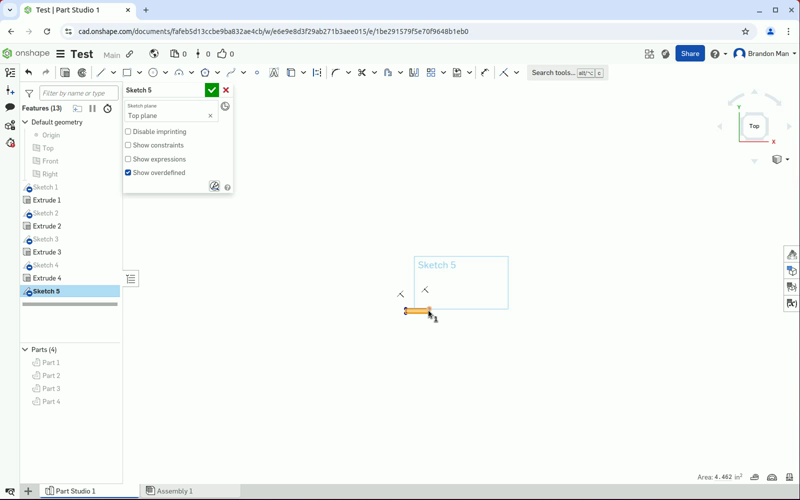
mouse_move(73, 352)
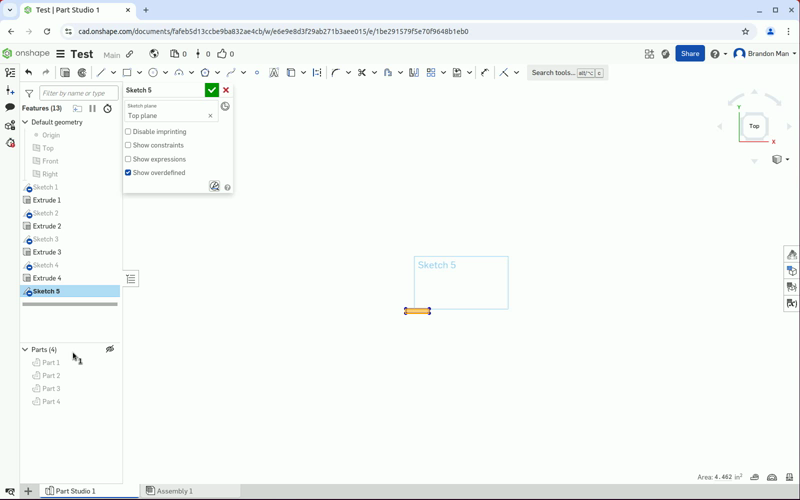
key(shift+y)
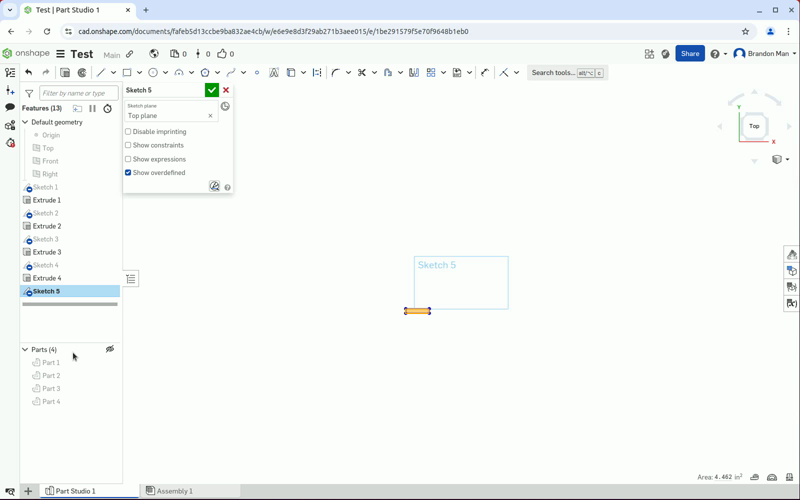
key(shift+e)
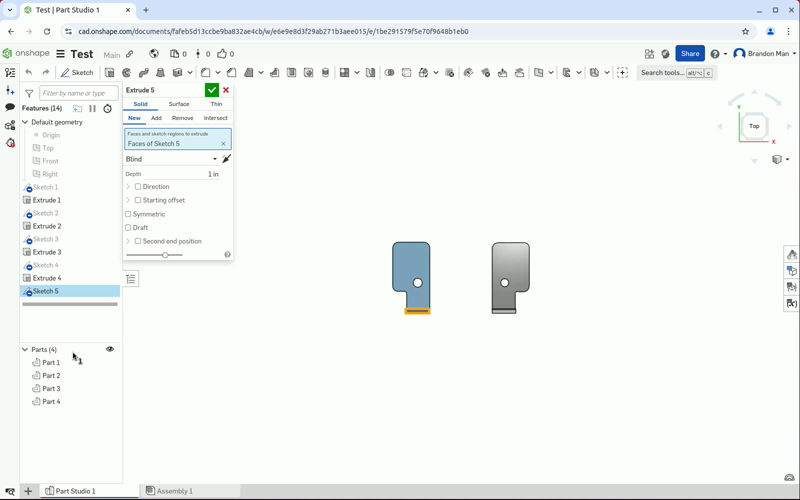
mouse_move(143, 106)
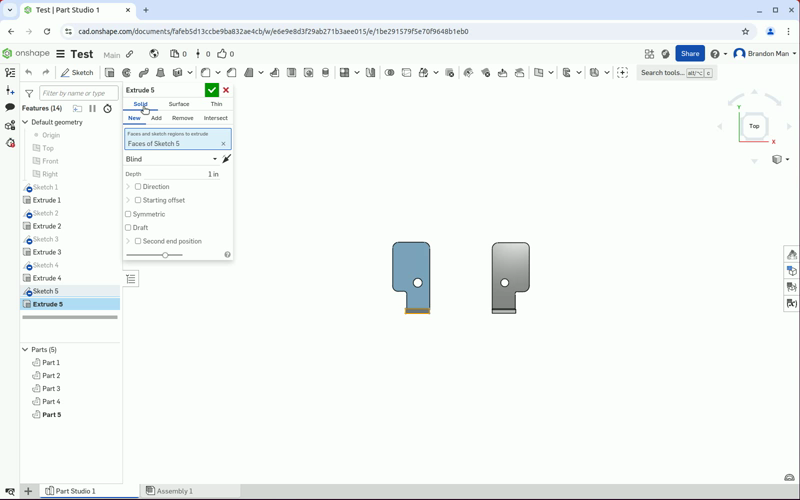
click(143, 106)
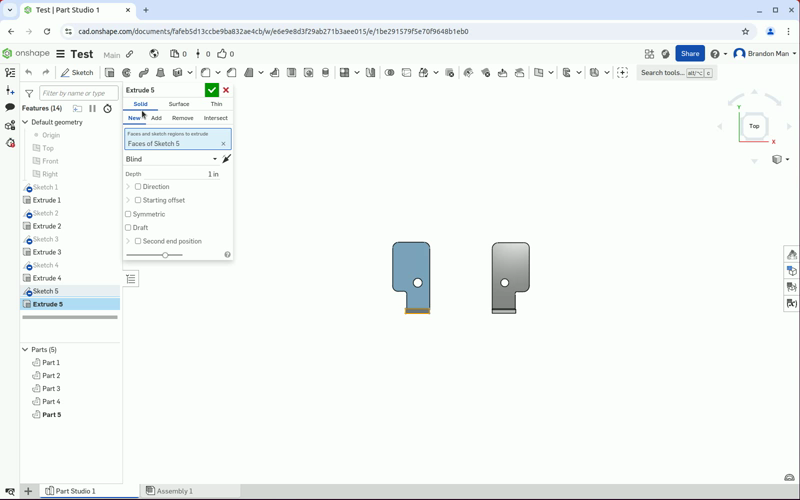
mouse_move(137, 120)
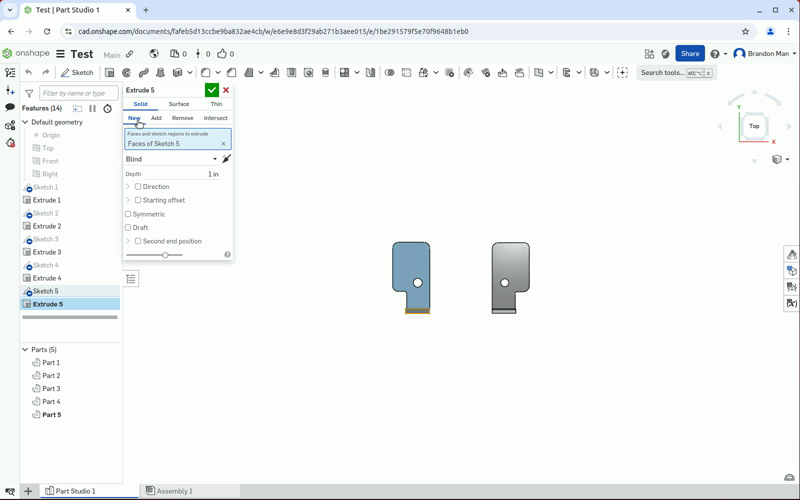
click(137, 120)
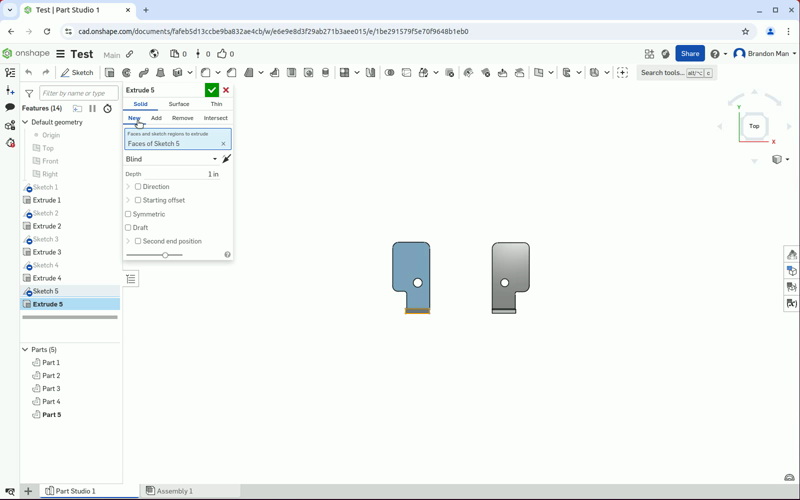
key(tab, 4)
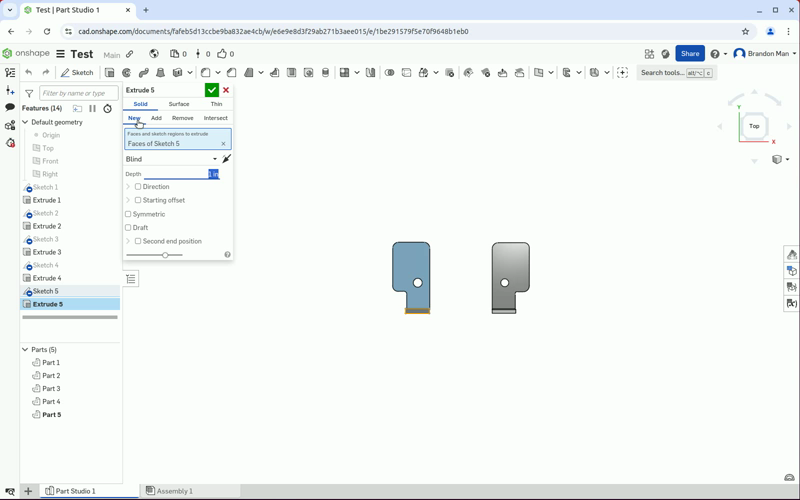
text(-23.108)
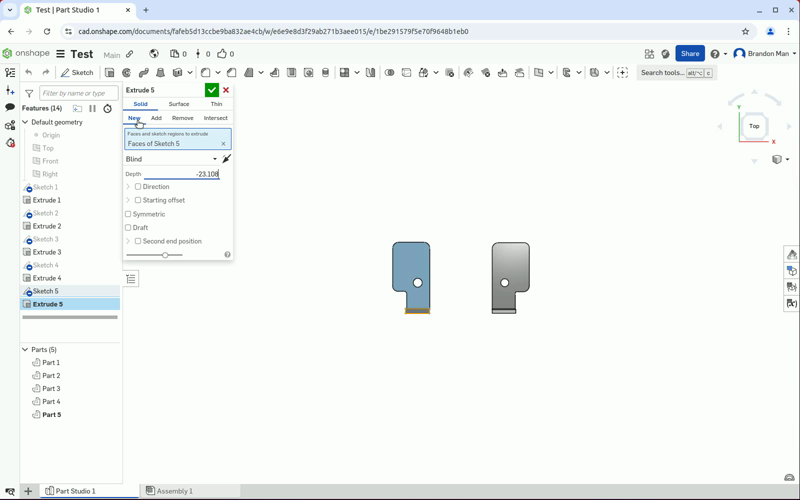
key(enter)
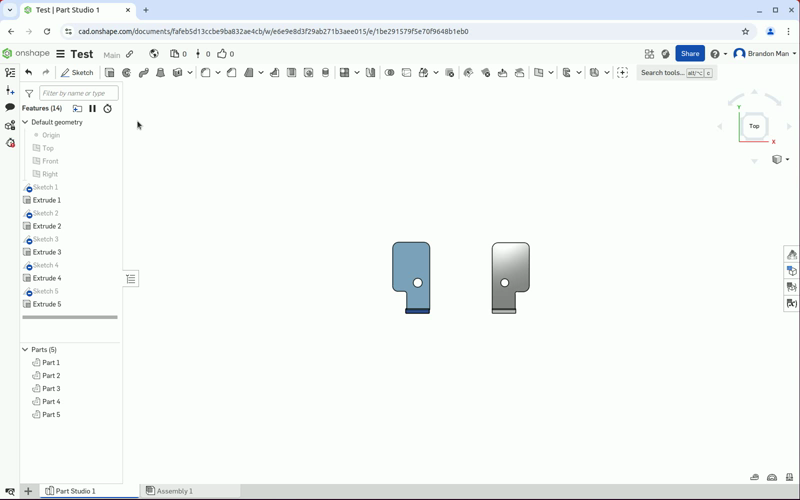
key(shift+h)
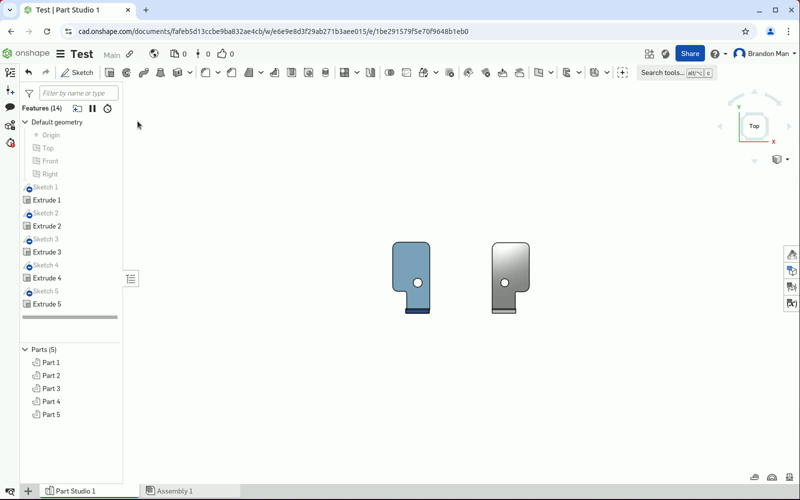
key(shift+h)
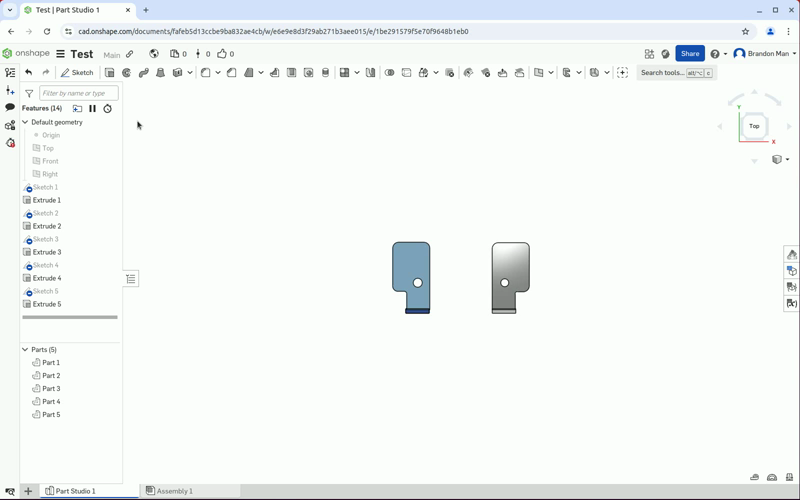
mouse_move(73, 189)
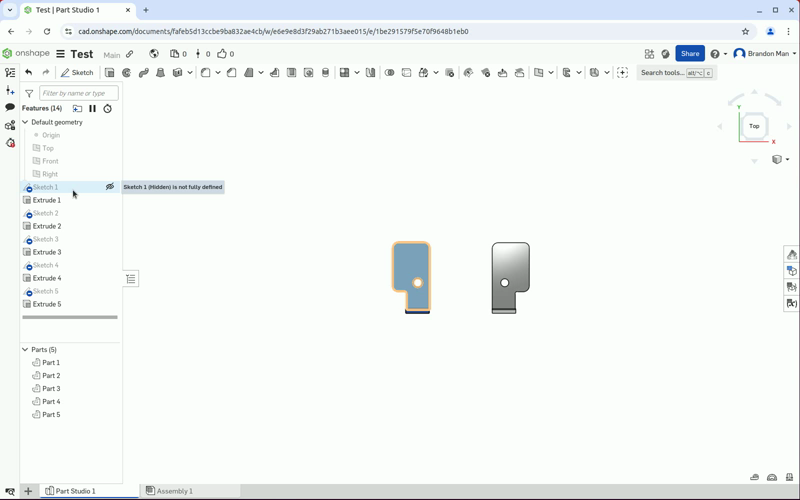
click(73, 189)
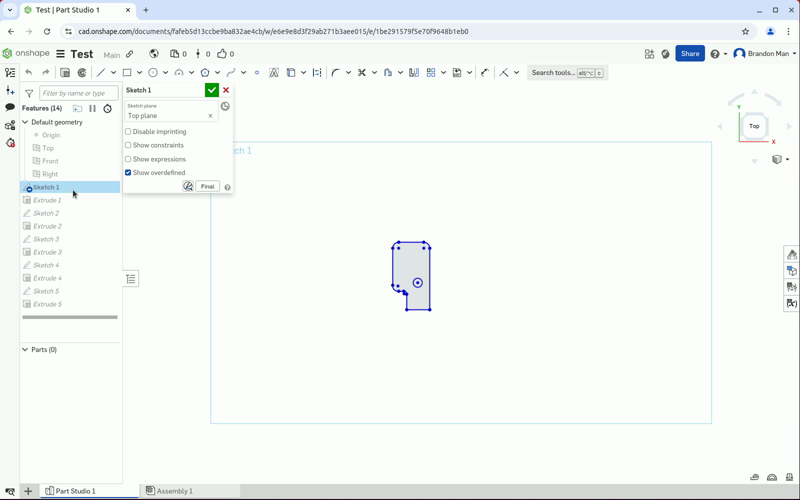
mouse_move(229, 92)
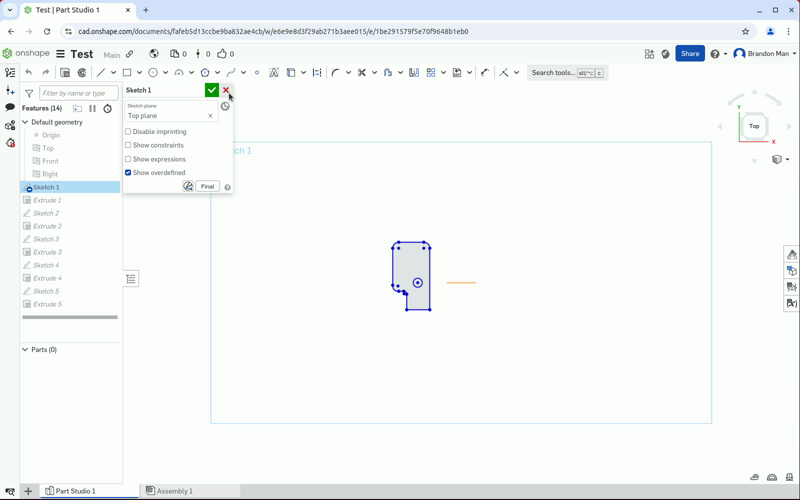
click(229, 92)
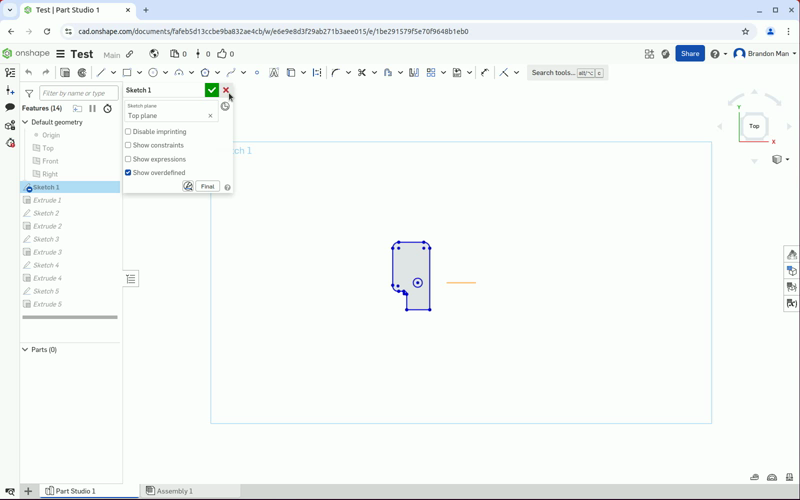
key(shift+s)
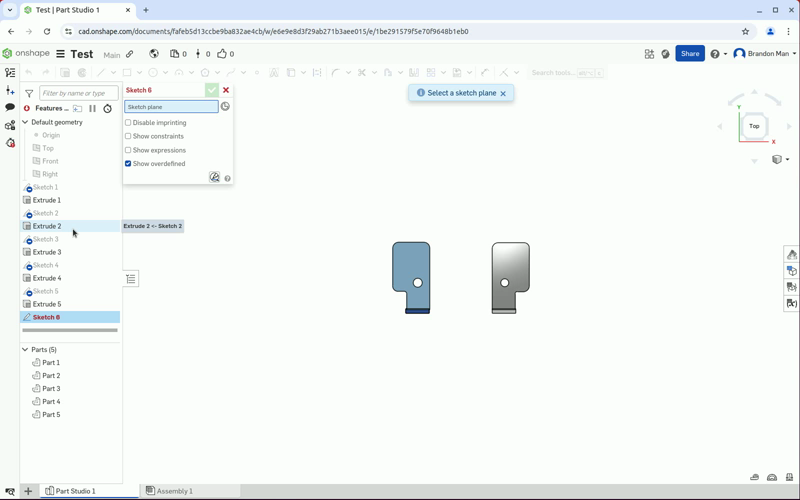
scroll(3)
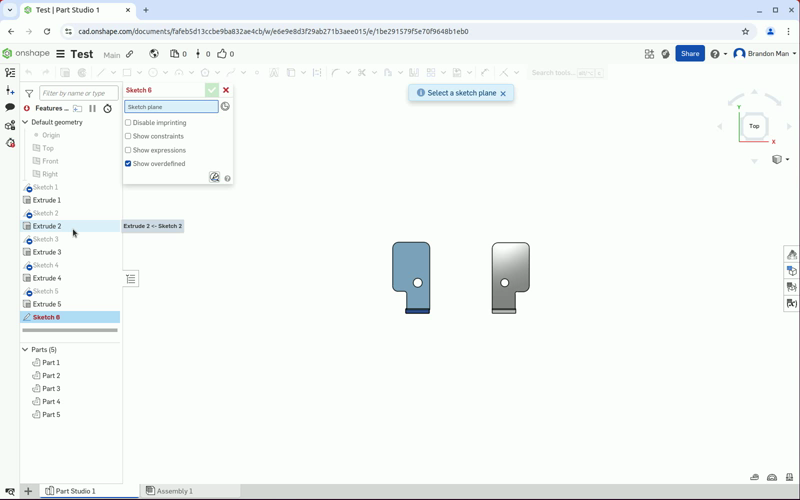
mouse_move(73, 150)
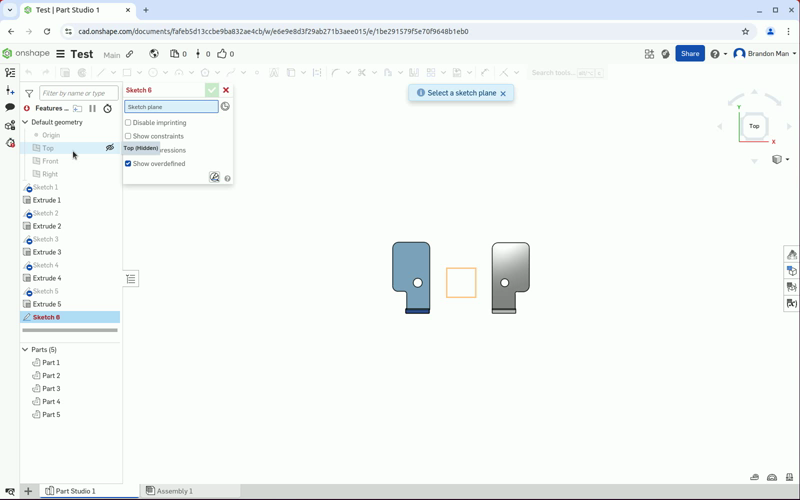
click(73, 150)
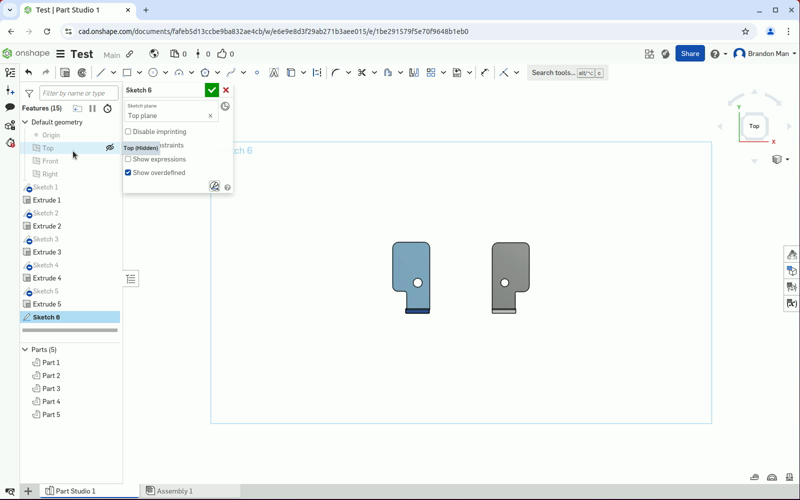
mouse_move(73, 352)
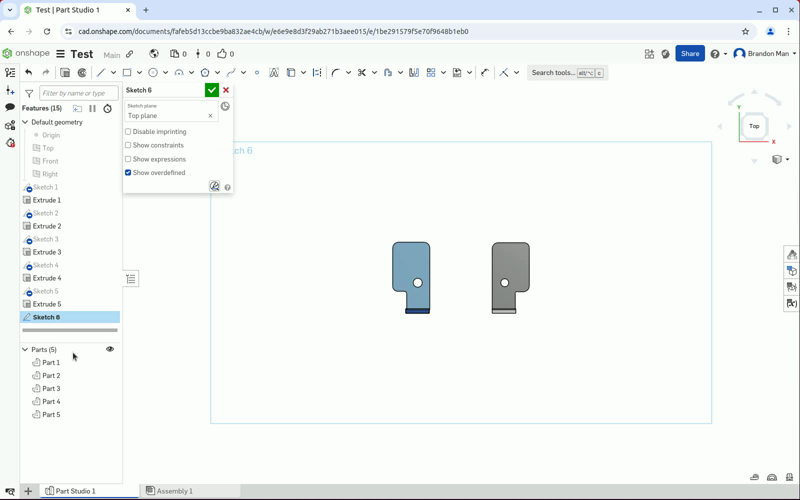
key(y)
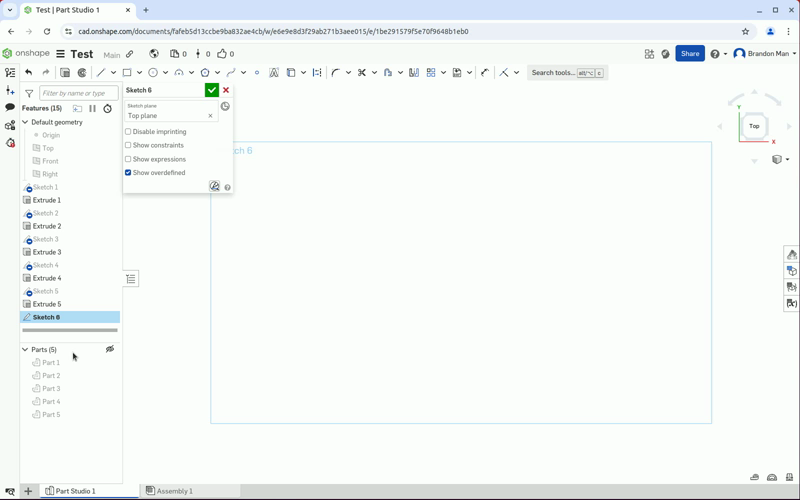
key(l)
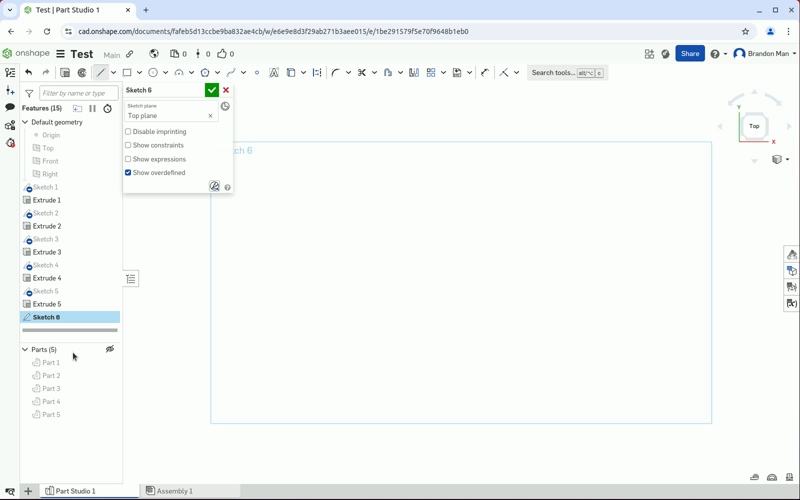
key_down(shift)
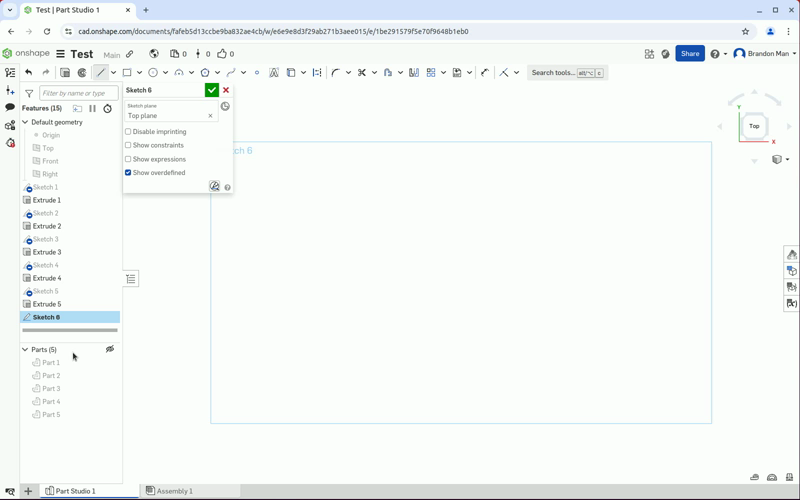
mouse_move(429, 313)
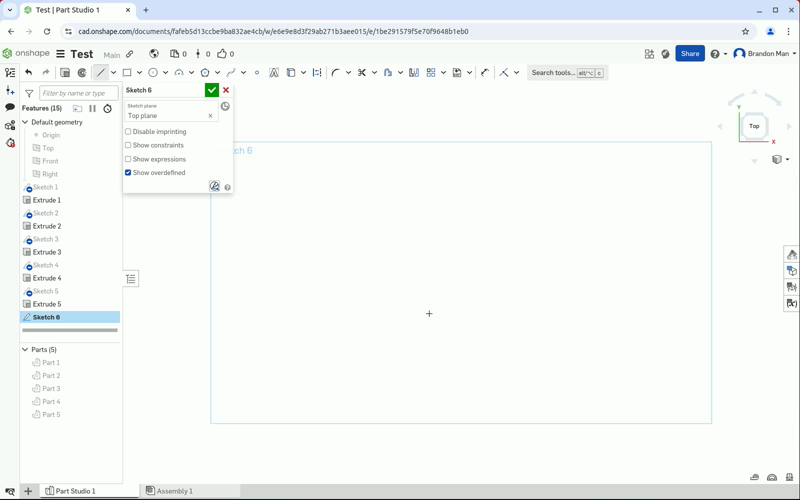
click(429, 313)
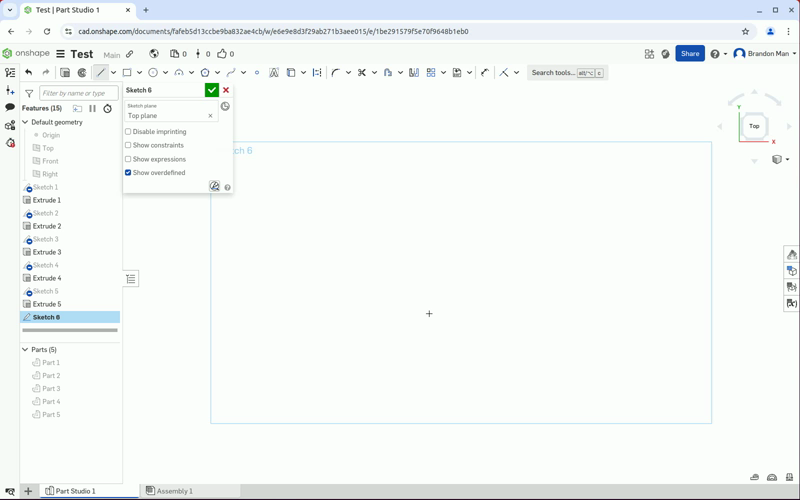
key_up(shift)
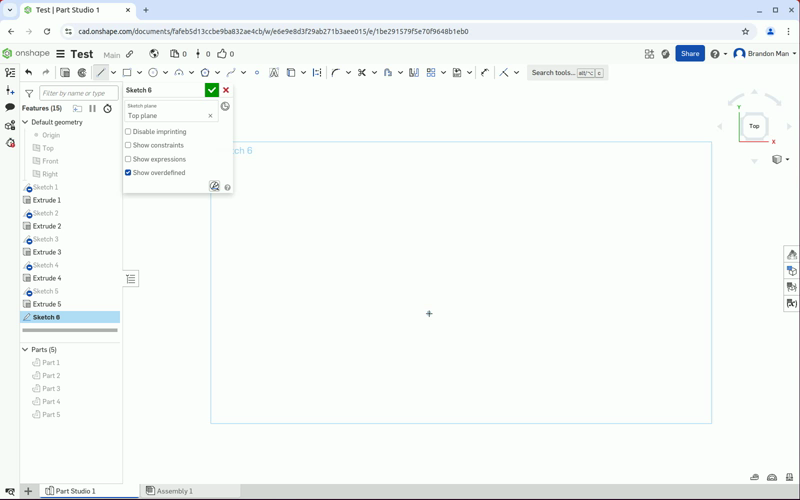
key_down(shift)
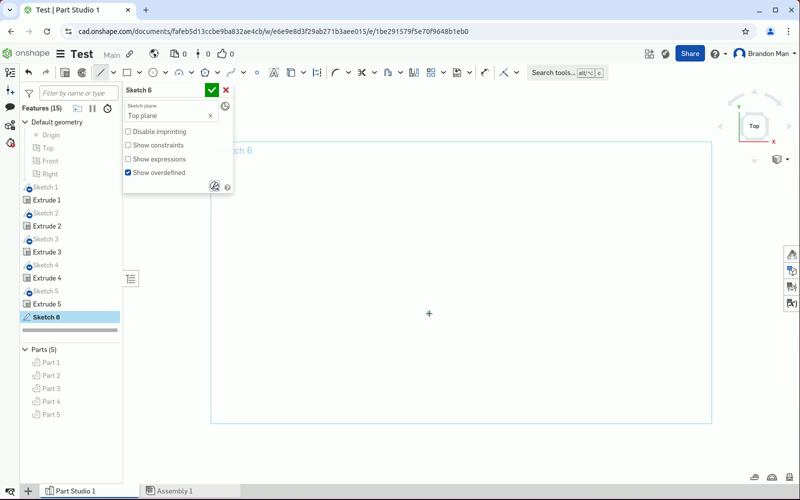
mouse_move(492, 313)
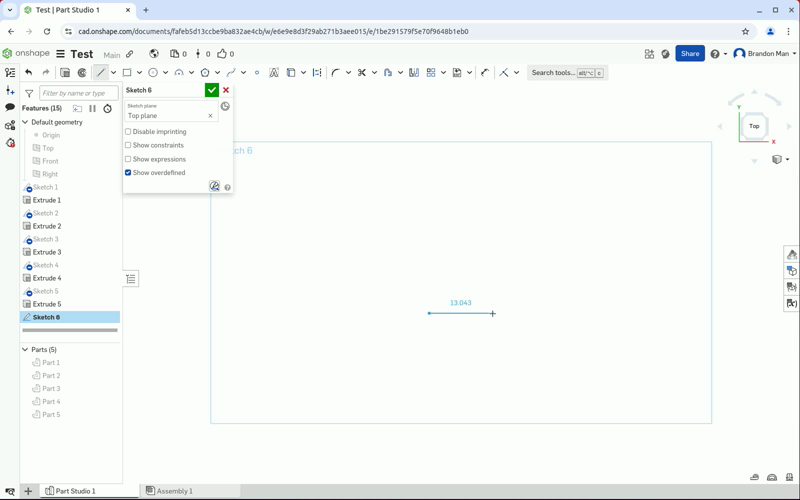
click(492, 313)
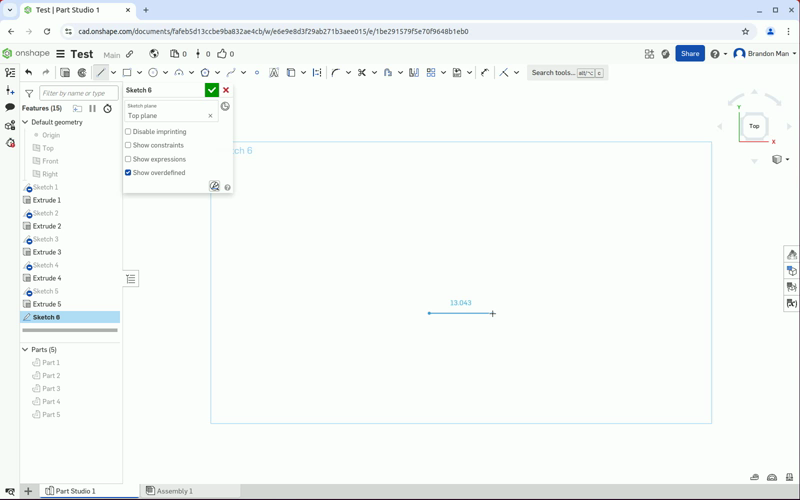
key_up(shift)
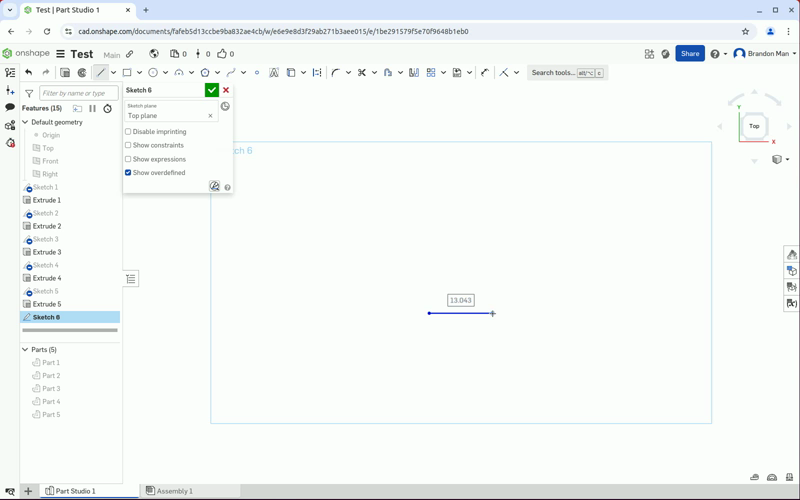
key_down(shift)
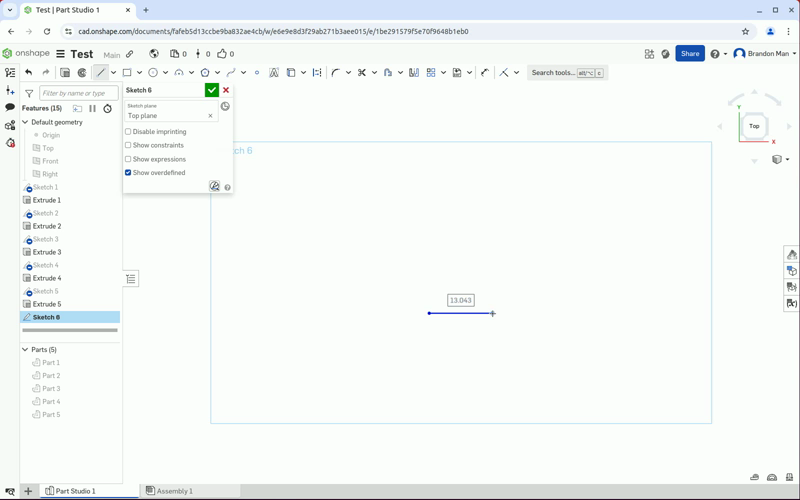
mouse_move(522, 313)
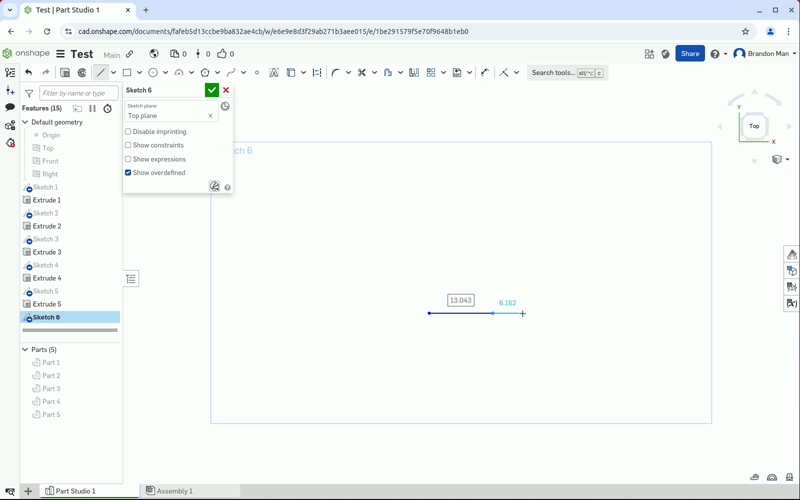
mouse_move(492, 308)
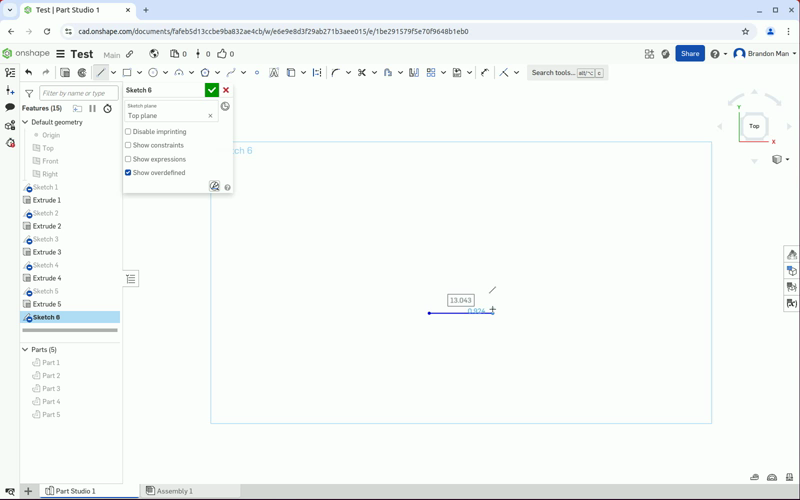
scroll(6)
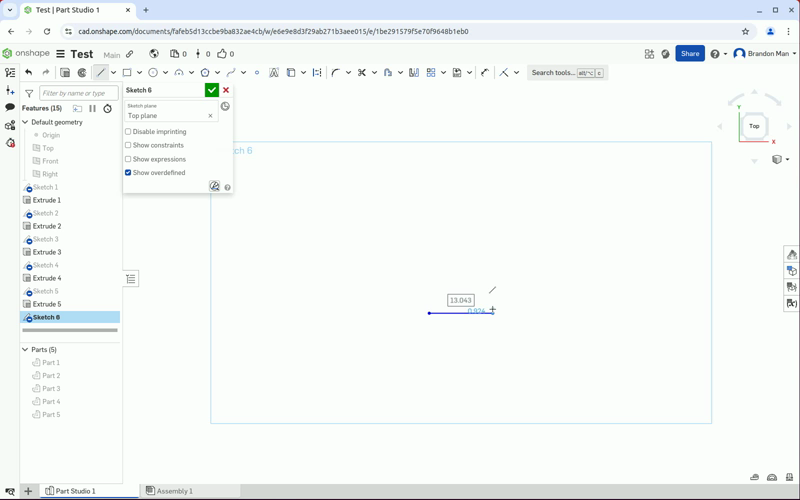
scroll(6)
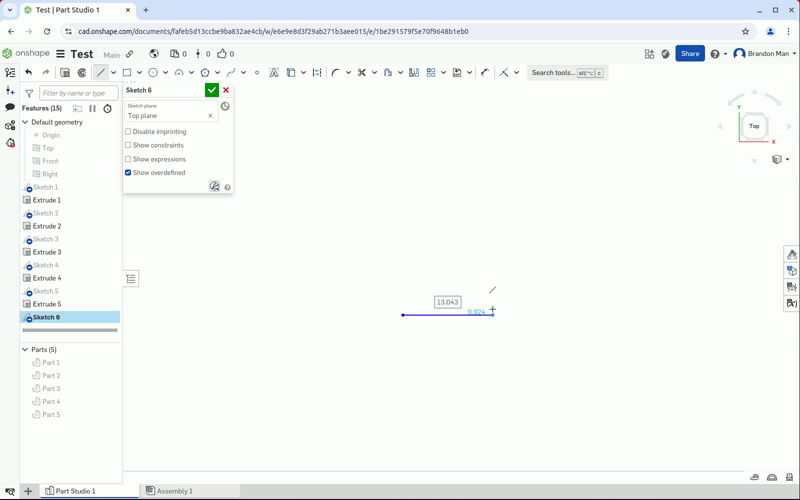
scroll(6)
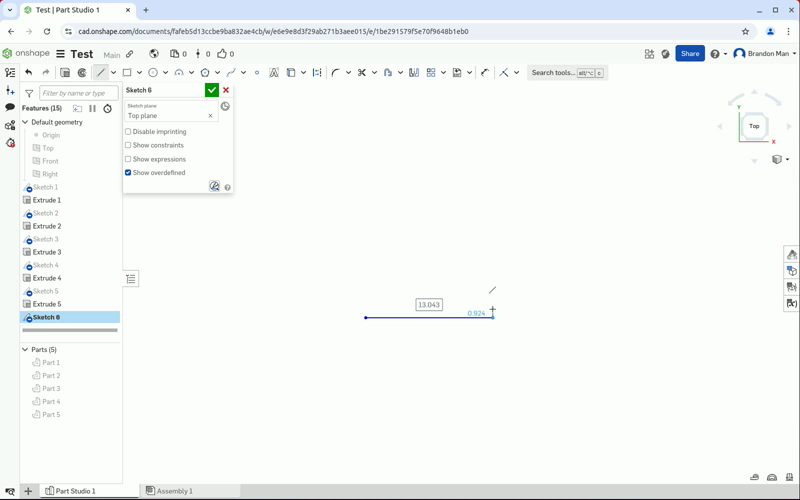
scroll(6)
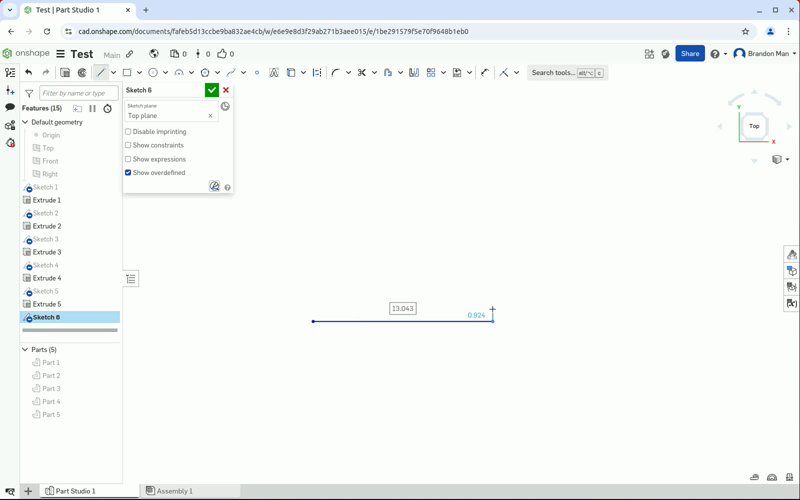
scroll(6)
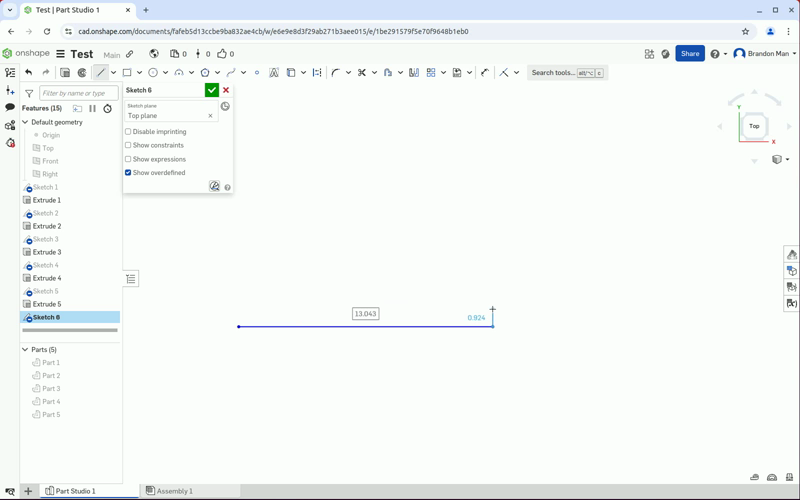
scroll(6)
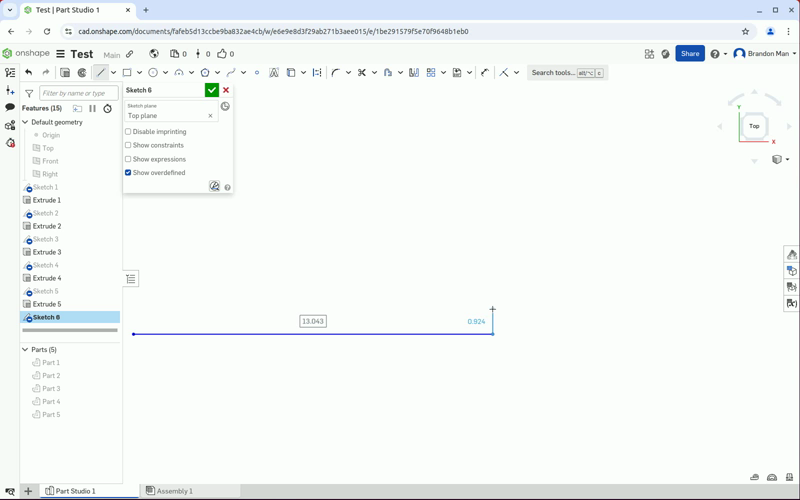
scroll(6)
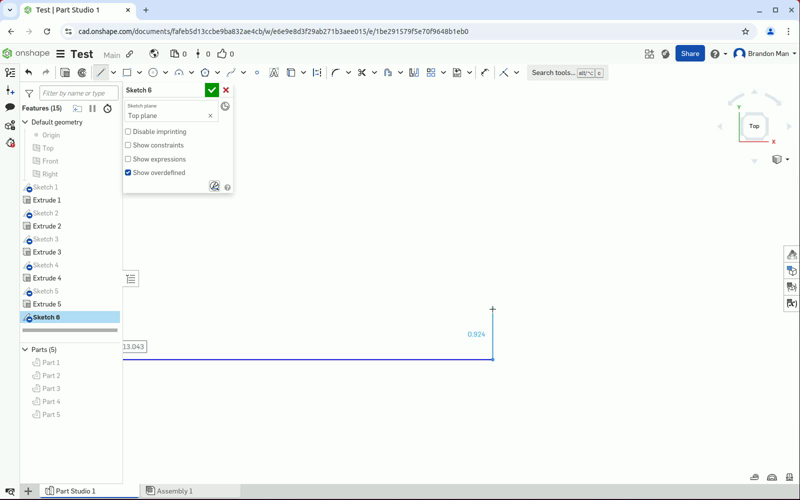
click(492, 308)
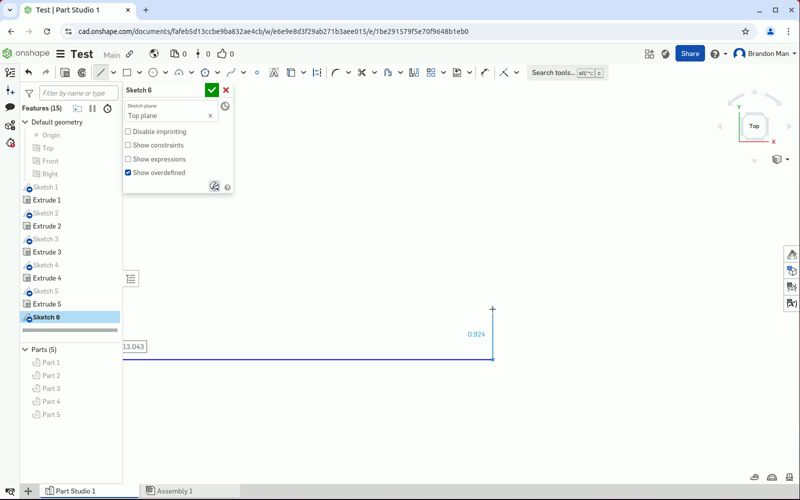
scroll(-6)
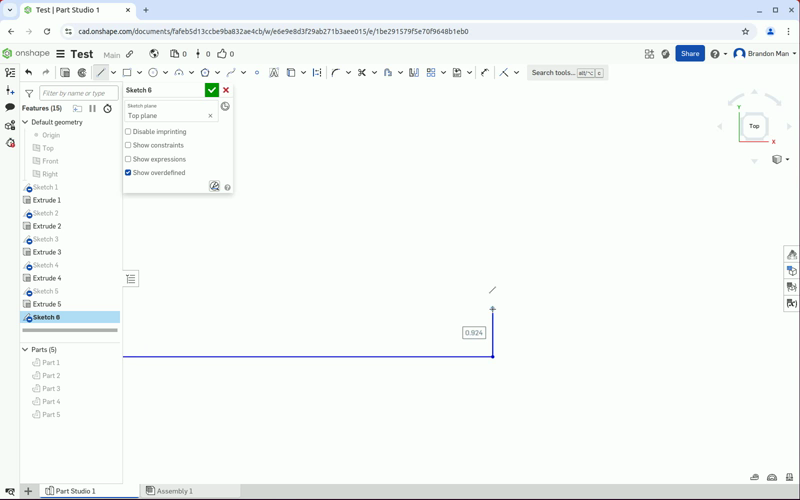
scroll(-6)
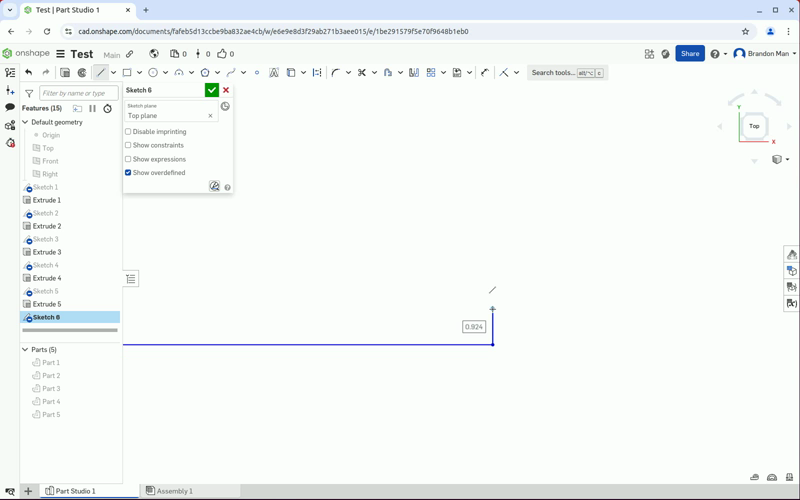
scroll(-6)
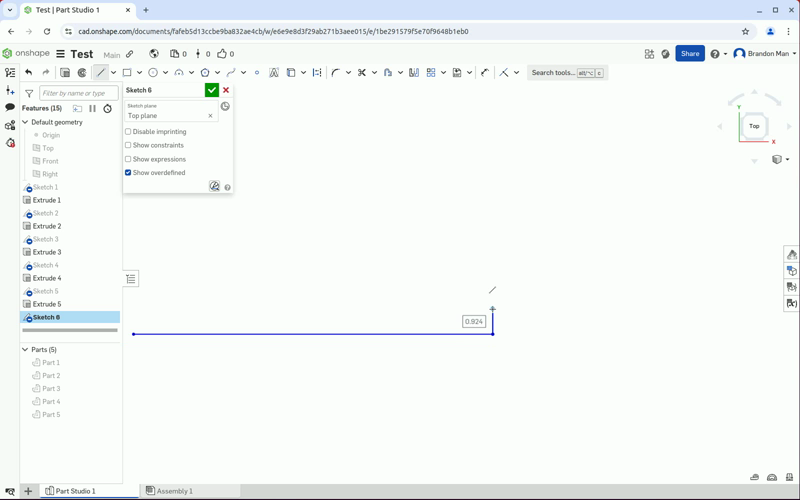
scroll(-6)
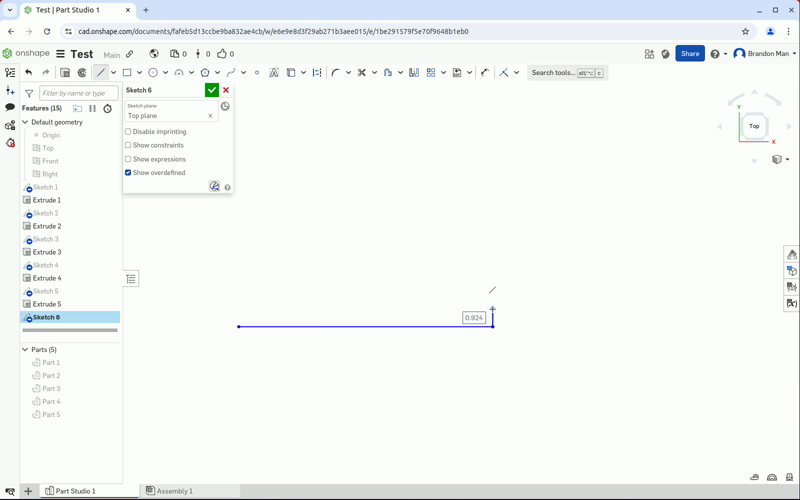
scroll(-6)
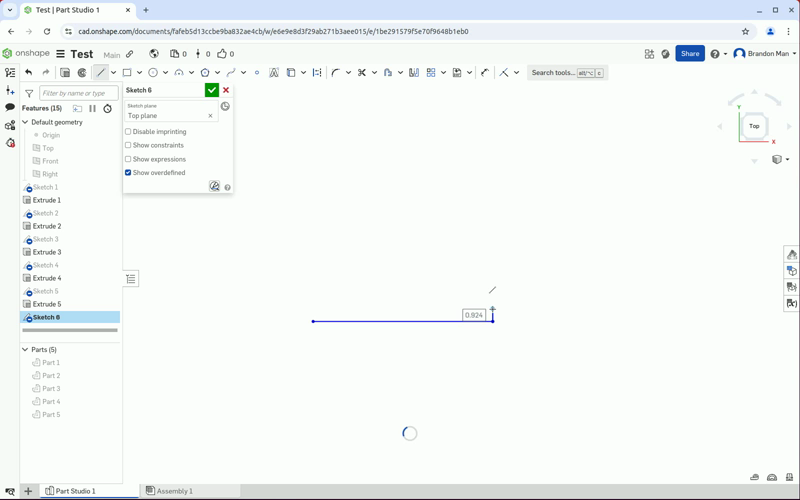
scroll(-6)
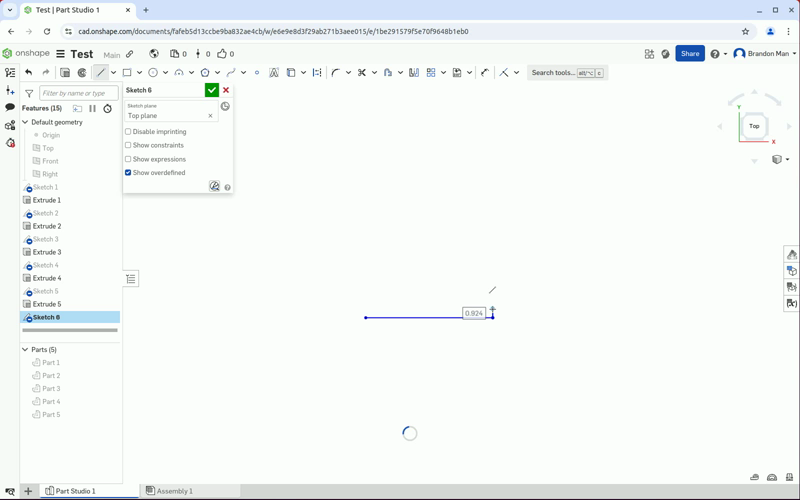
scroll(-6)
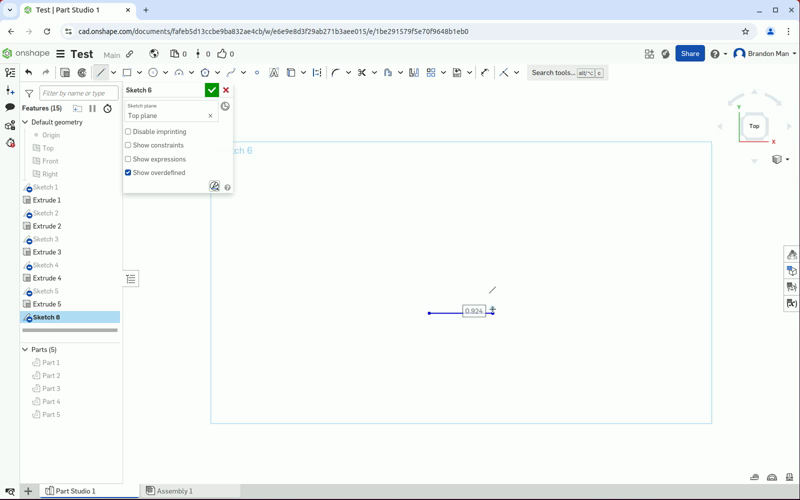
key_up(shift)
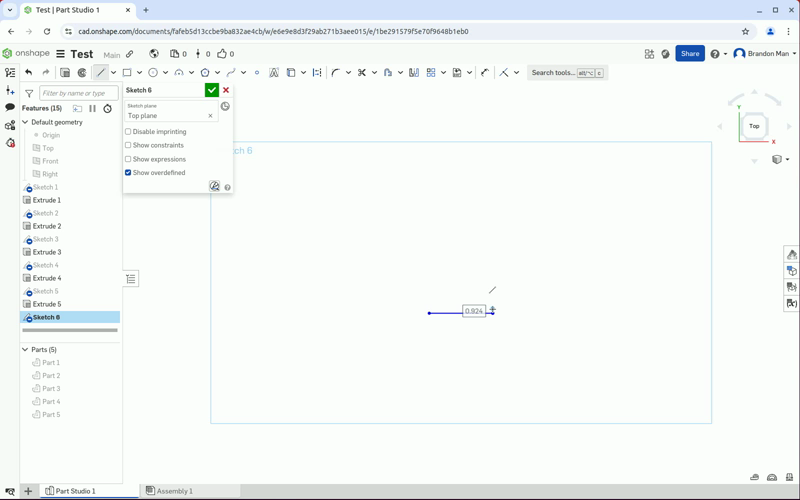
key_down(shift)
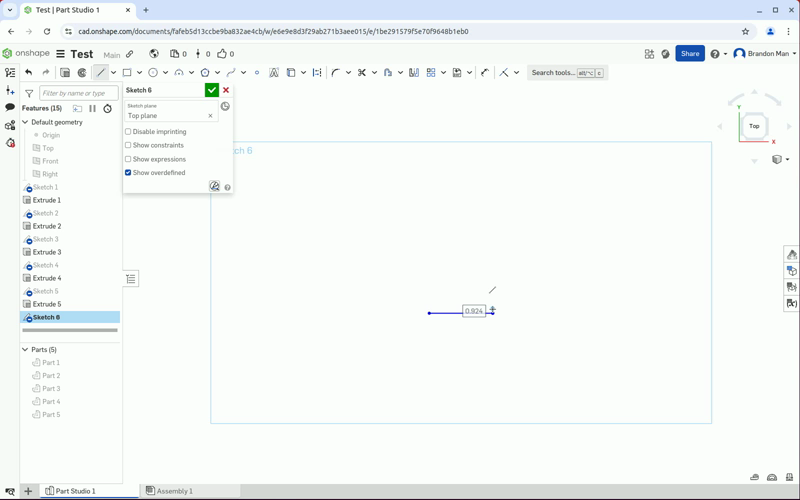
mouse_move(429, 308)
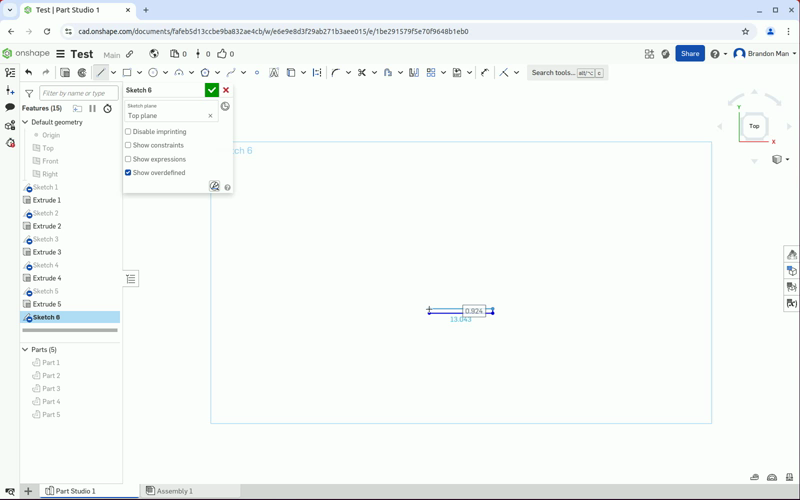
scroll(6)
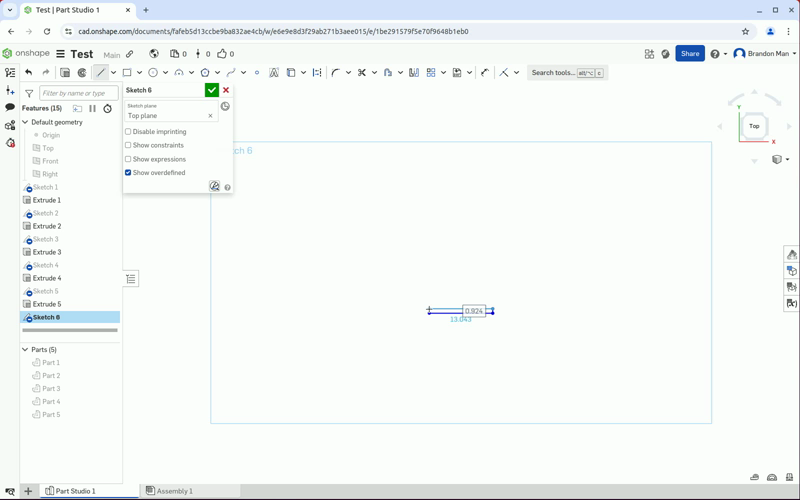
scroll(6)
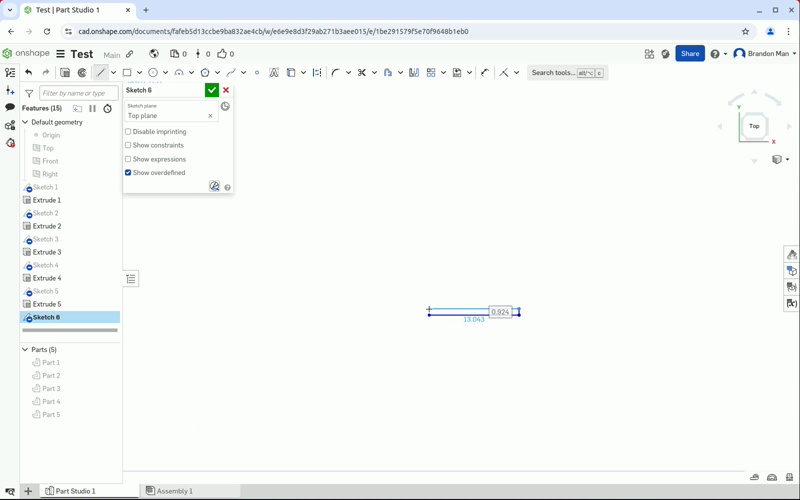
scroll(6)
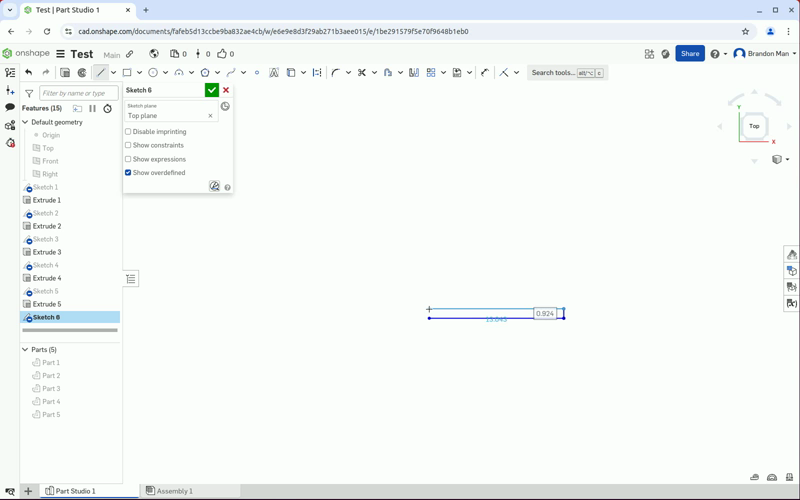
scroll(6)
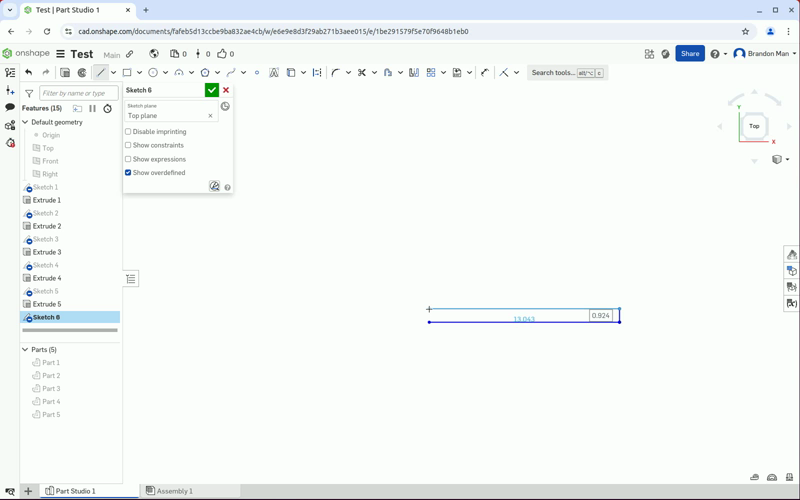
scroll(6)
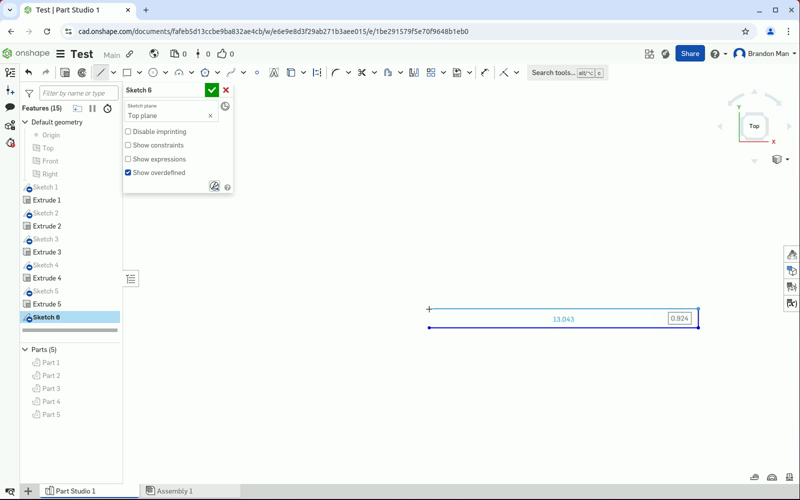
scroll(6)
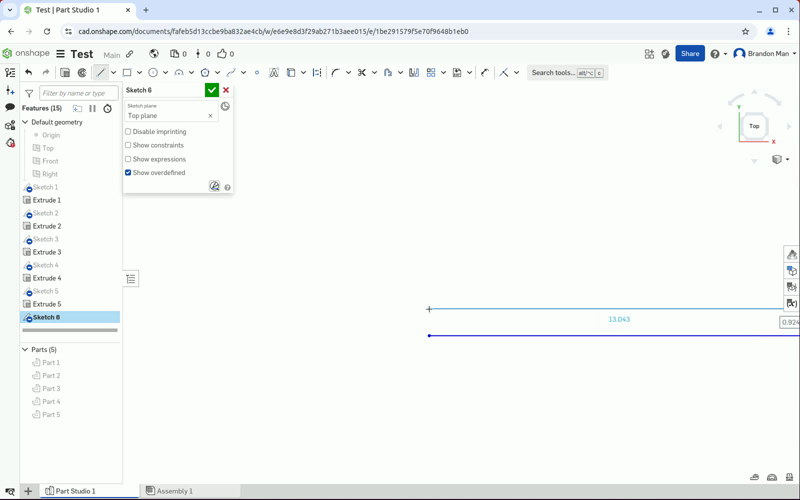
scroll(6)
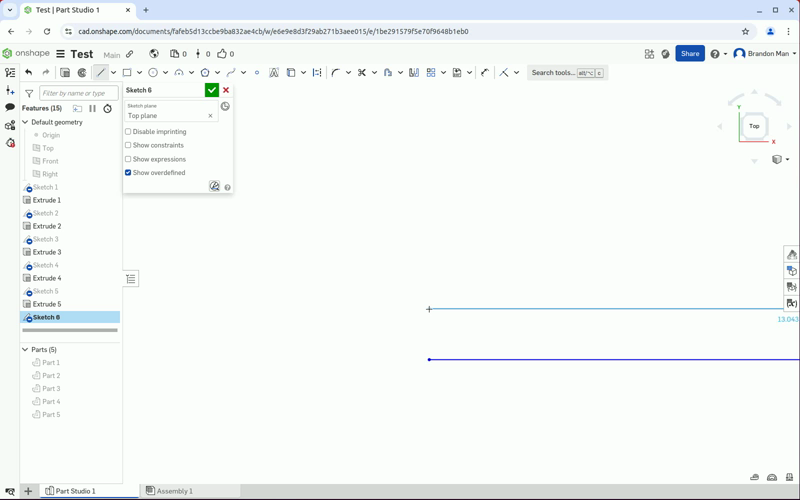
click(429, 308)
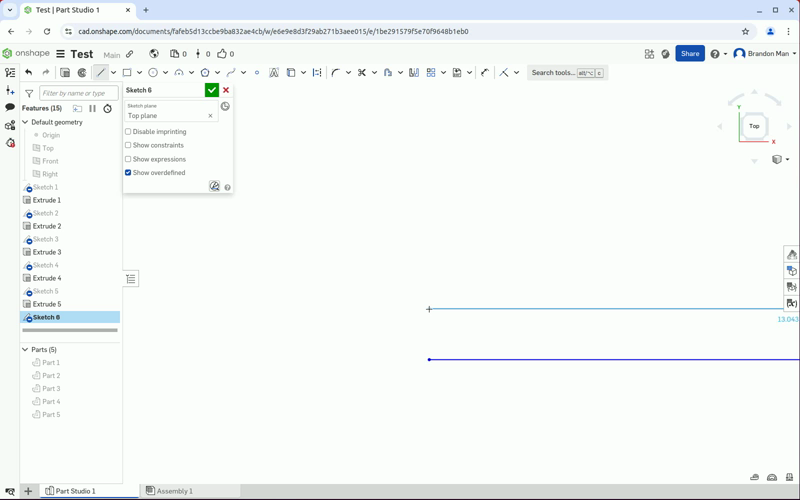
scroll(-6)
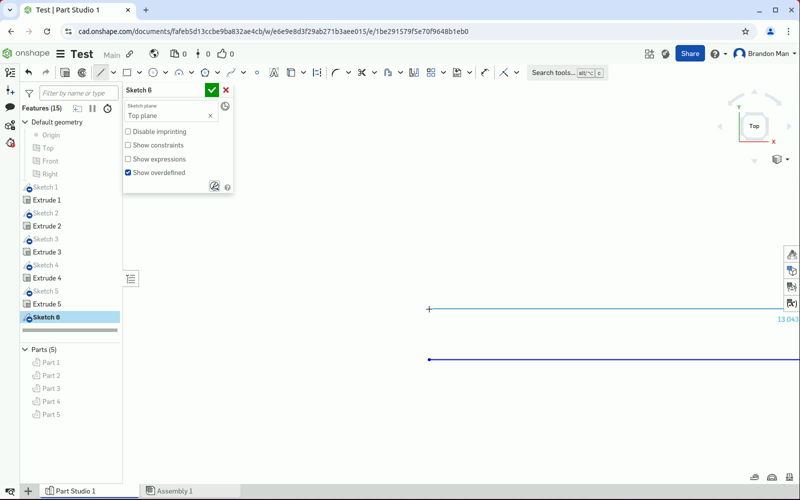
scroll(-6)
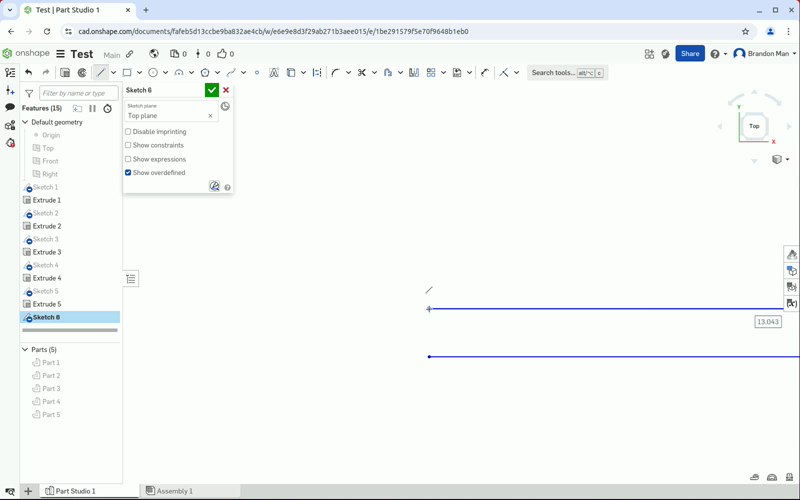
scroll(-6)
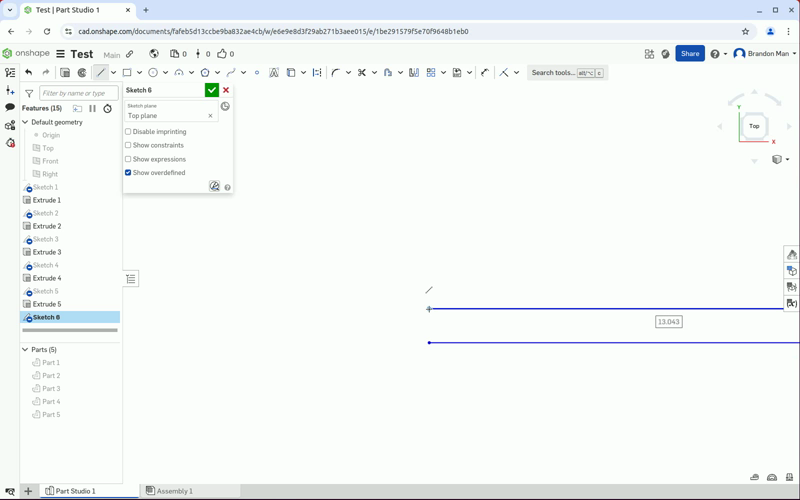
scroll(-6)
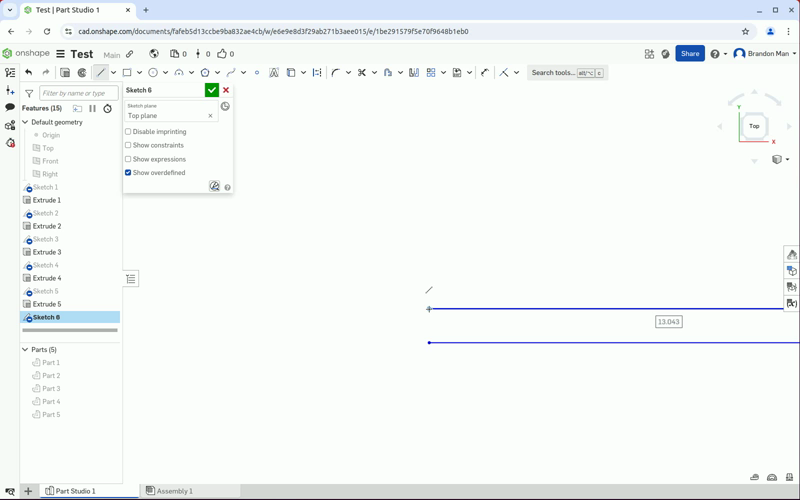
scroll(-6)
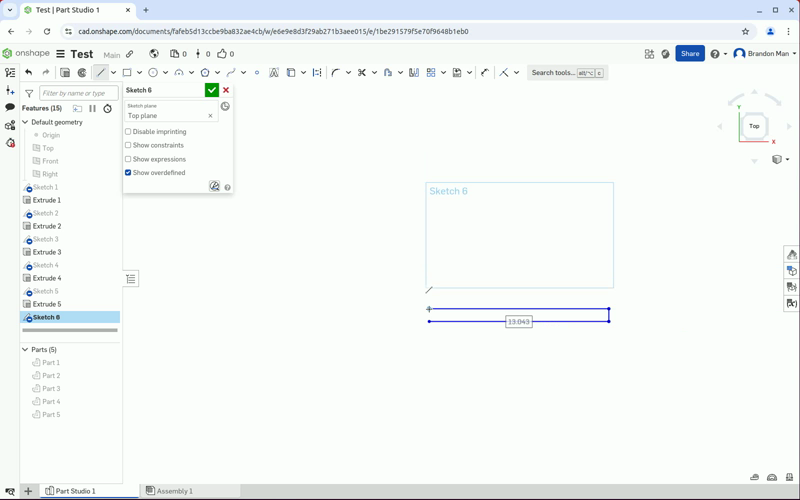
scroll(-6)
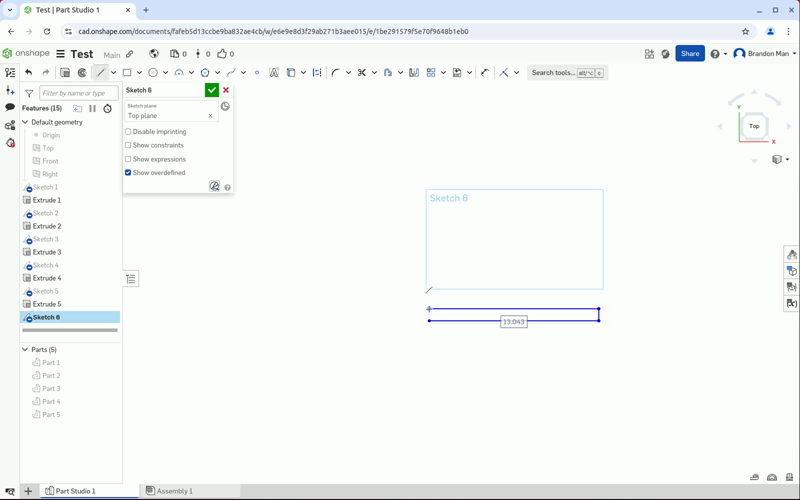
scroll(-6)
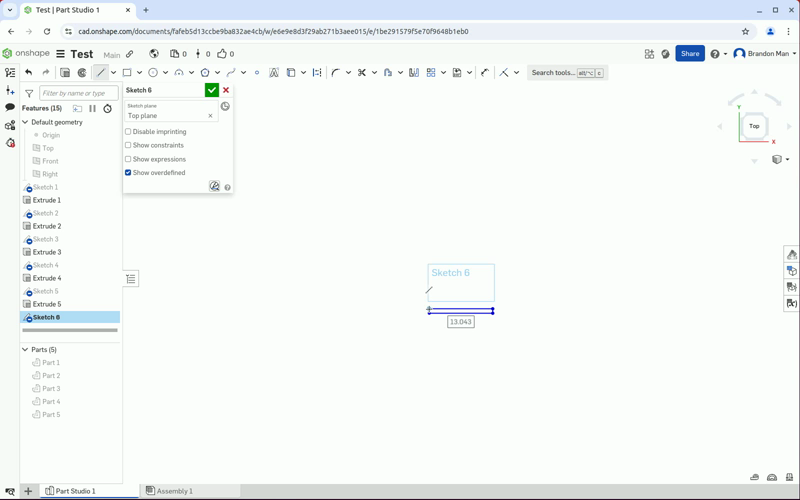
key_up(shift)
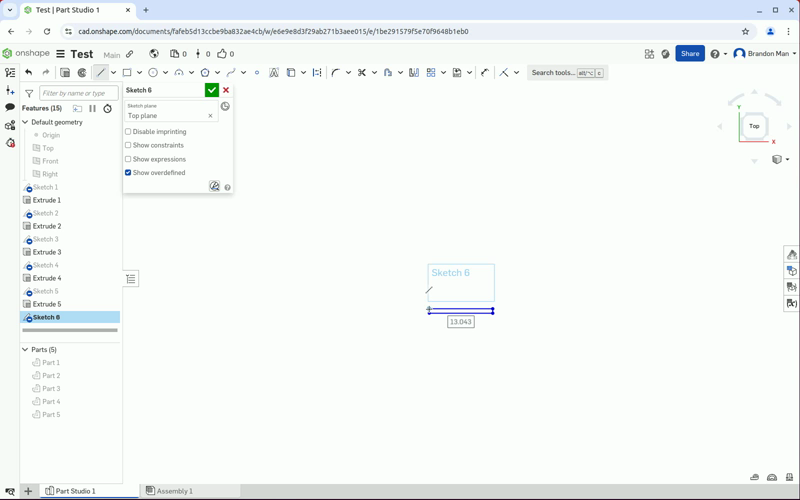
mouse_move(459, 308)
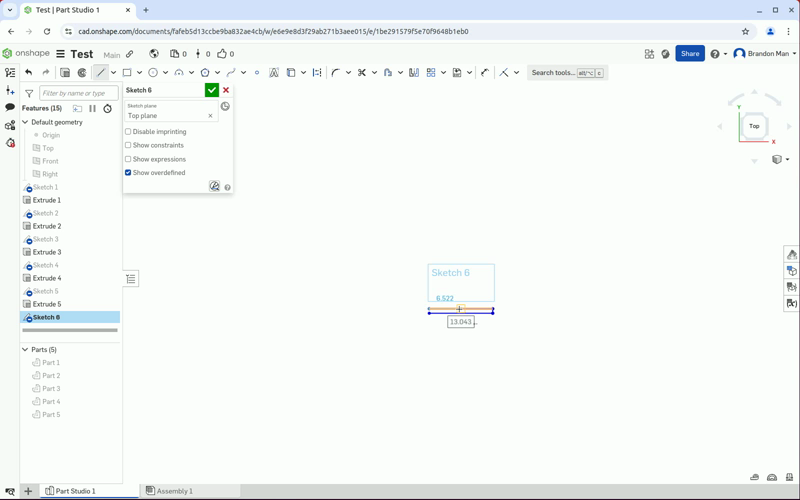
key_down(shift)
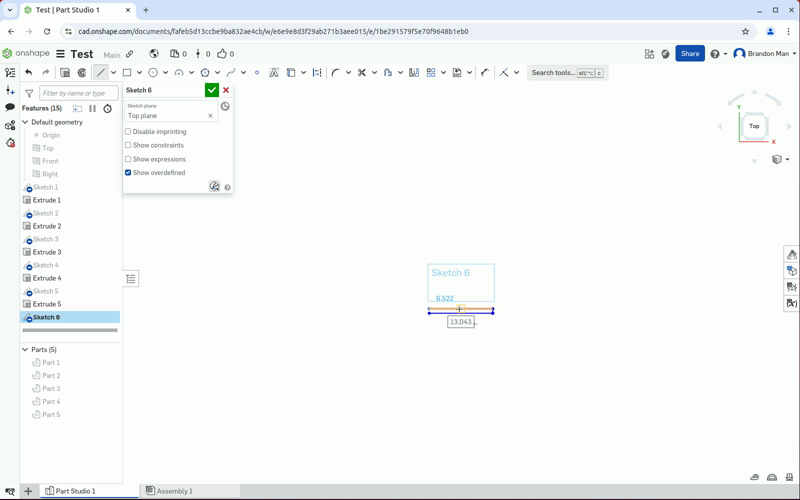
mouse_move(429, 313)
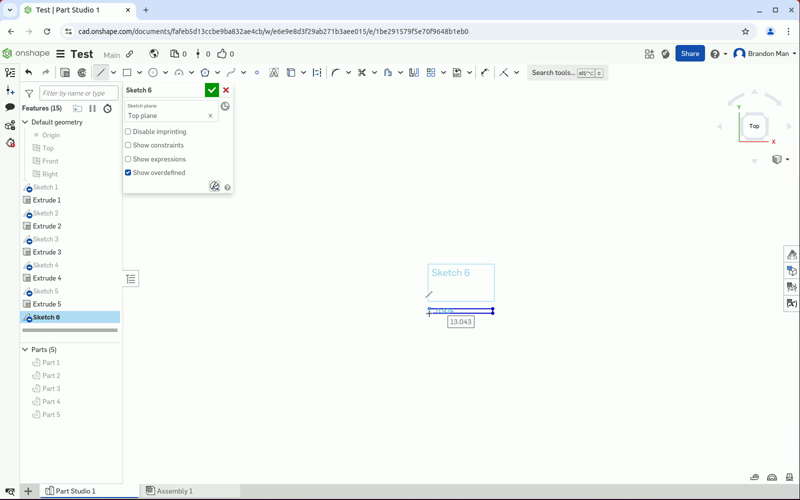
scroll(6)
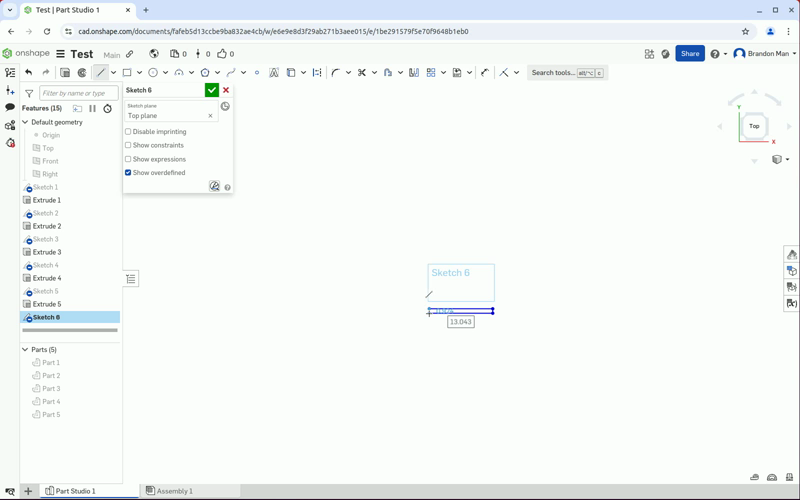
scroll(6)
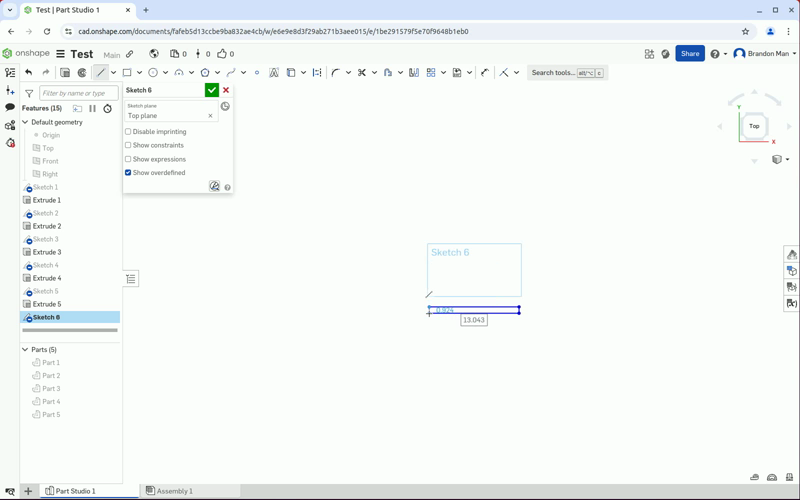
scroll(6)
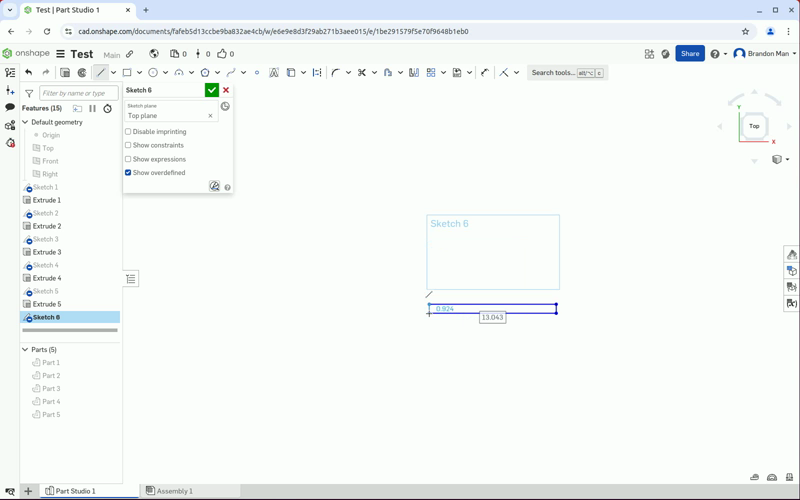
scroll(6)
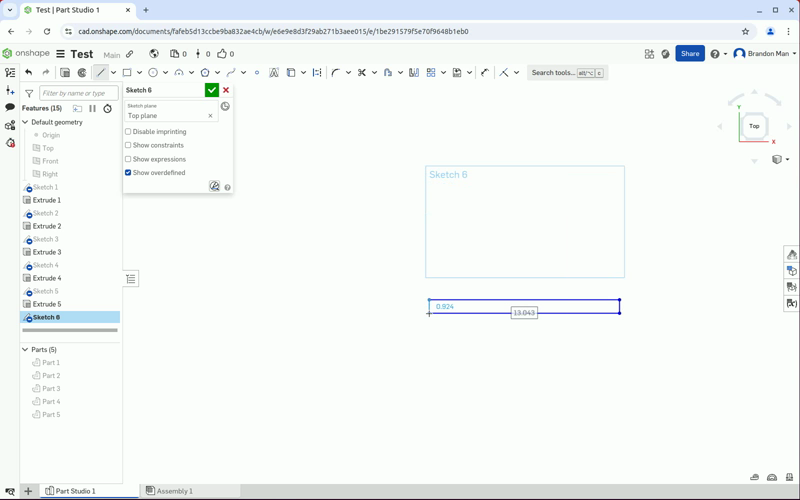
scroll(6)
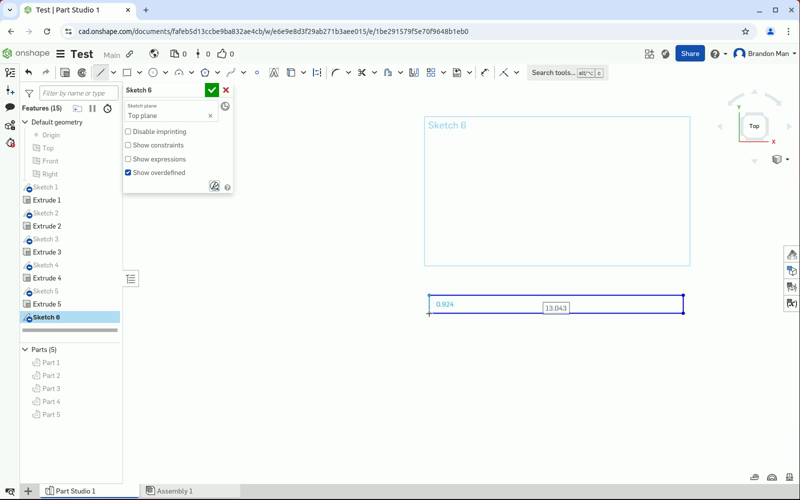
scroll(6)
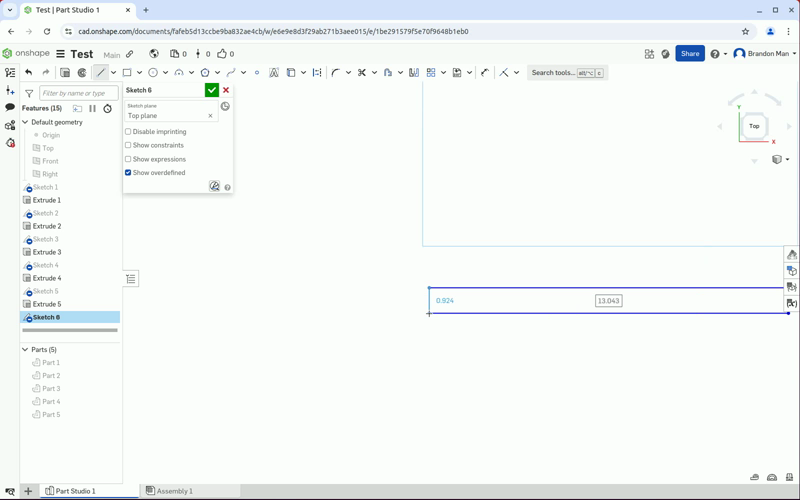
scroll(6)
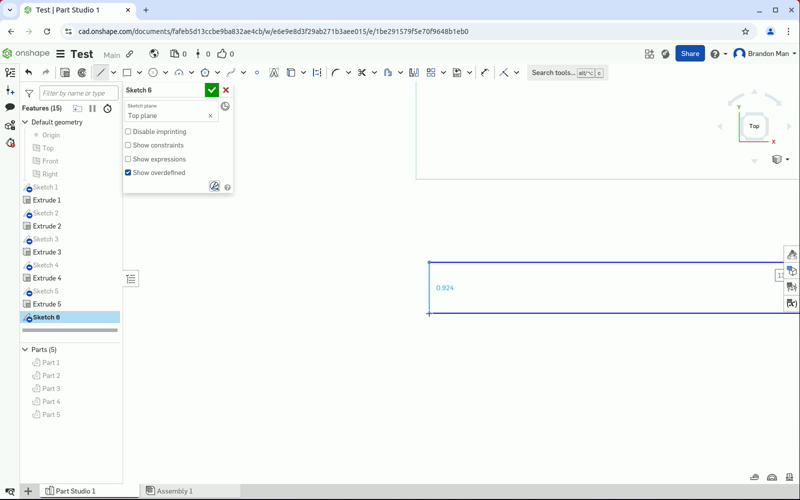
key_up(shift)
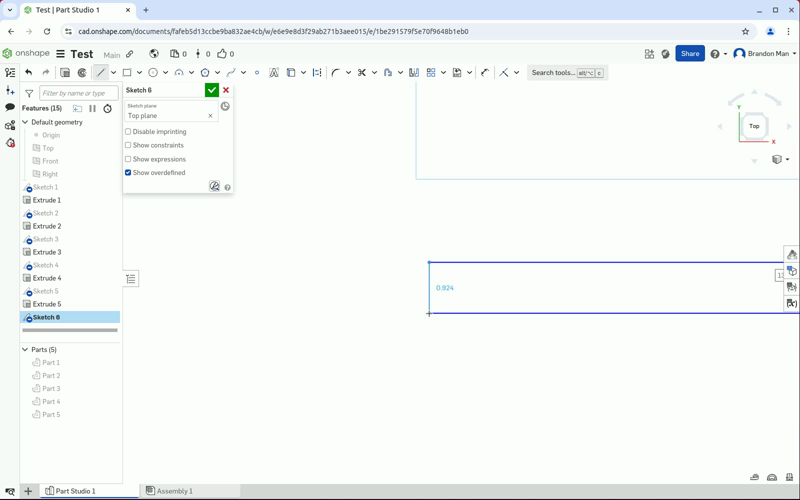
click(429, 313)
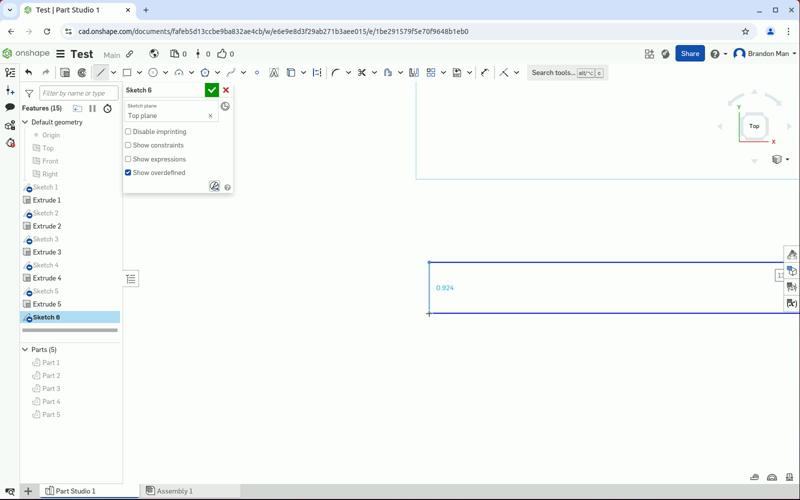
scroll(-6)
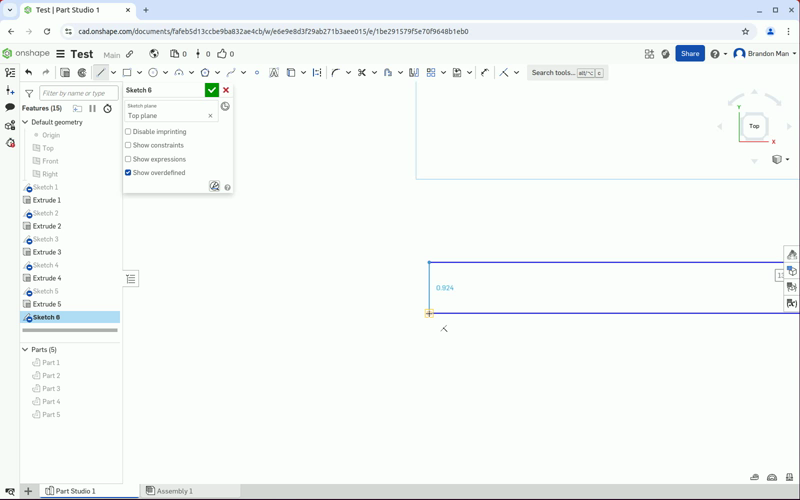
scroll(-6)
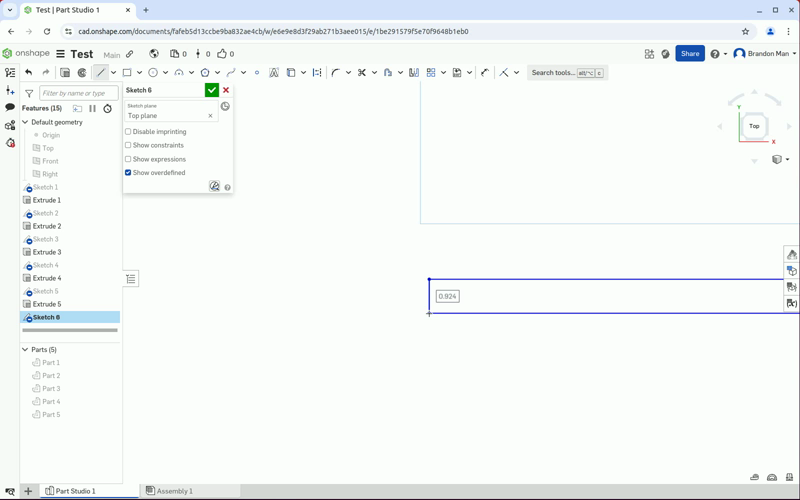
scroll(-6)
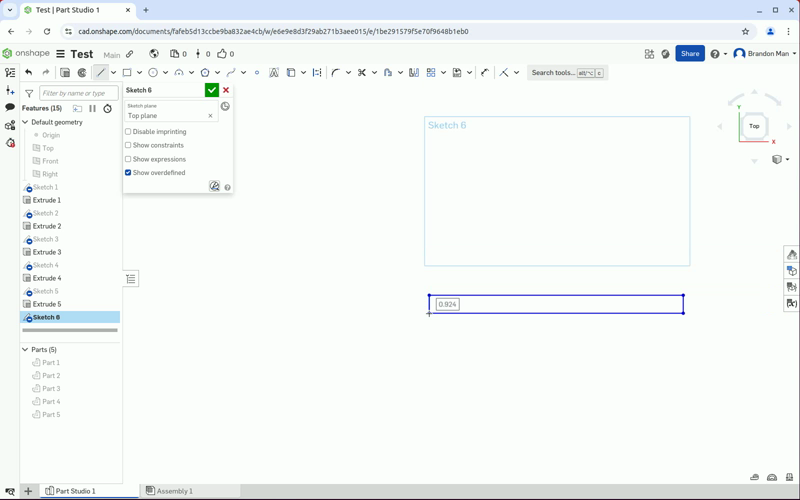
scroll(-6)
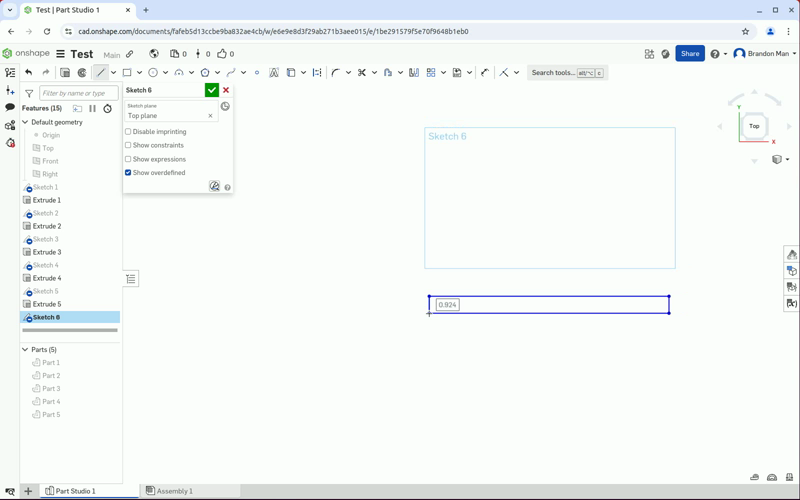
scroll(-6)
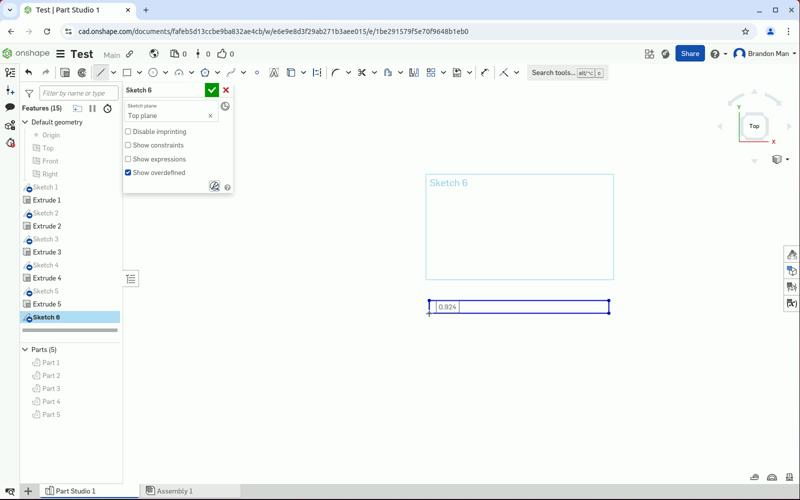
scroll(-6)
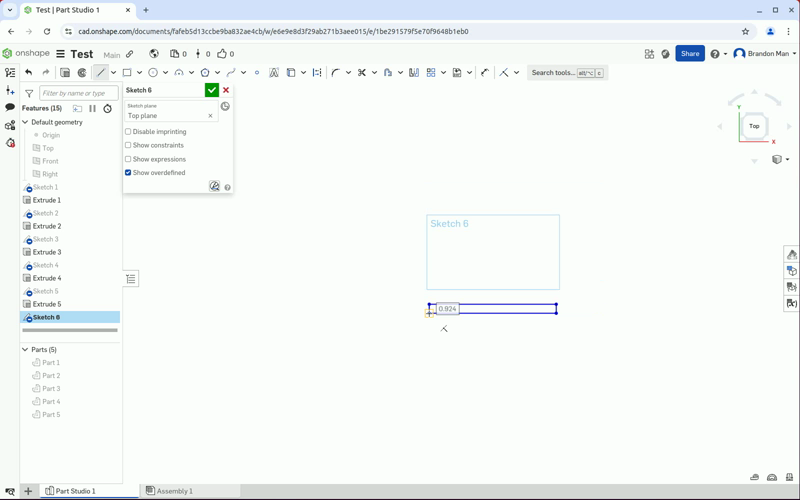
scroll(-6)
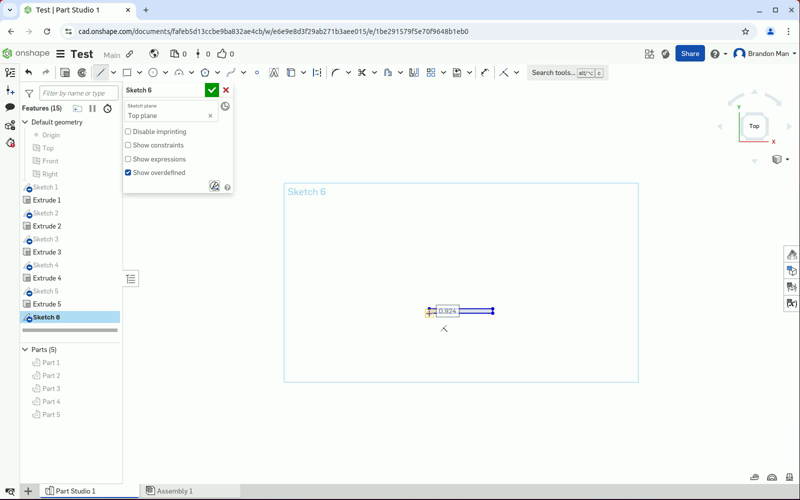
key(esc)
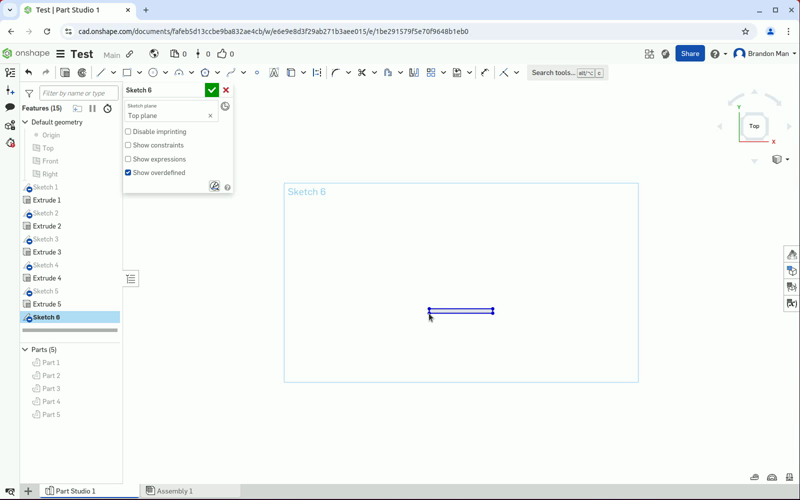
mouse_move(463, 311)
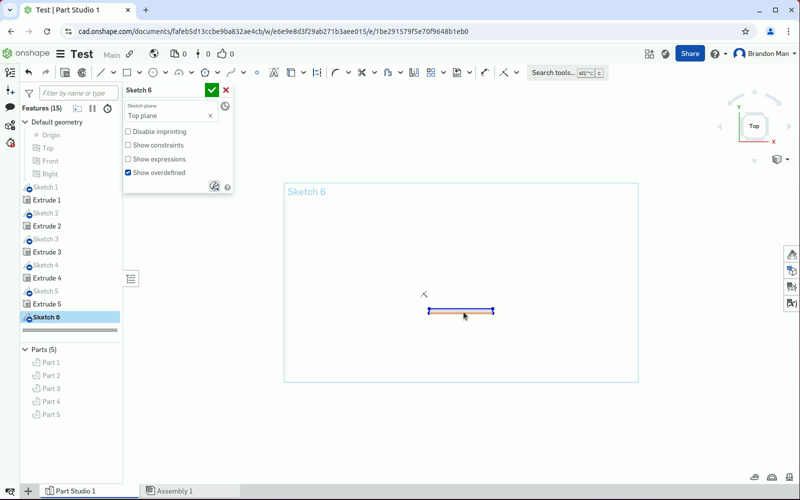
scroll(6)
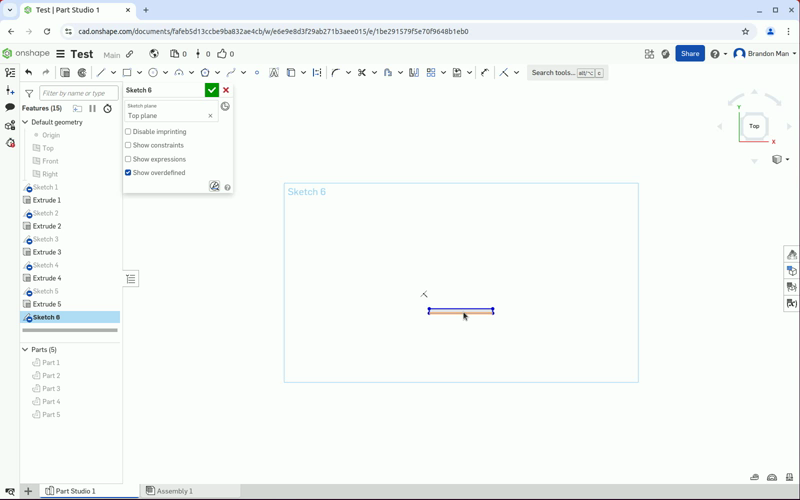
scroll(6)
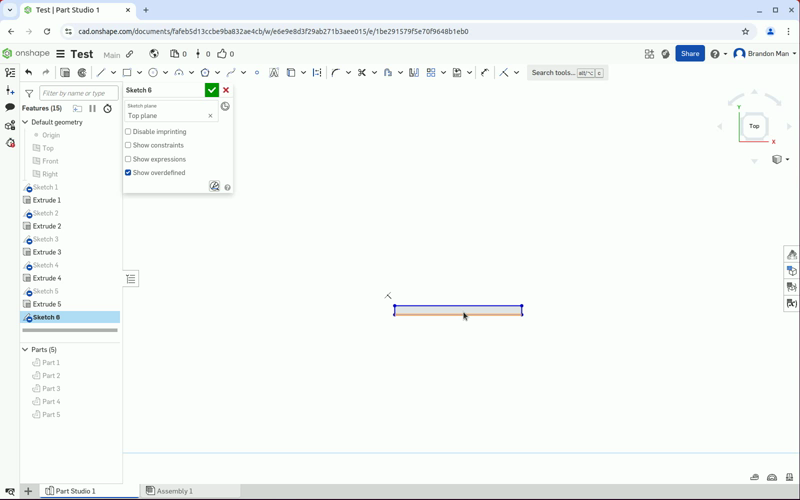
scroll(6)
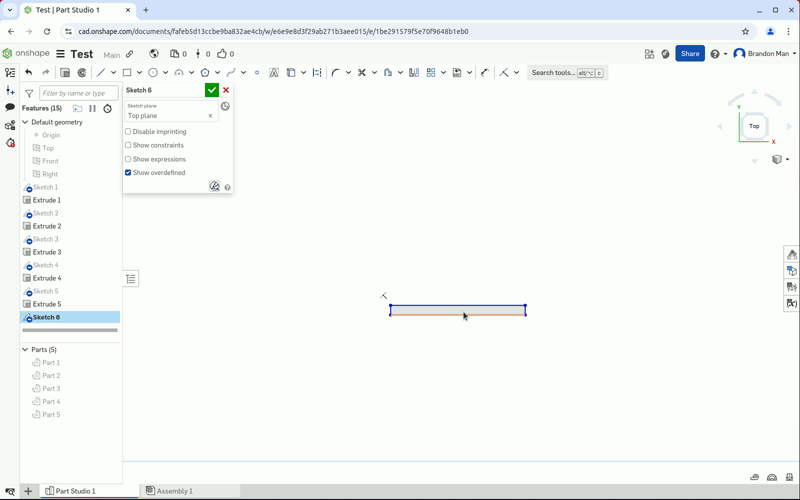
scroll(6)
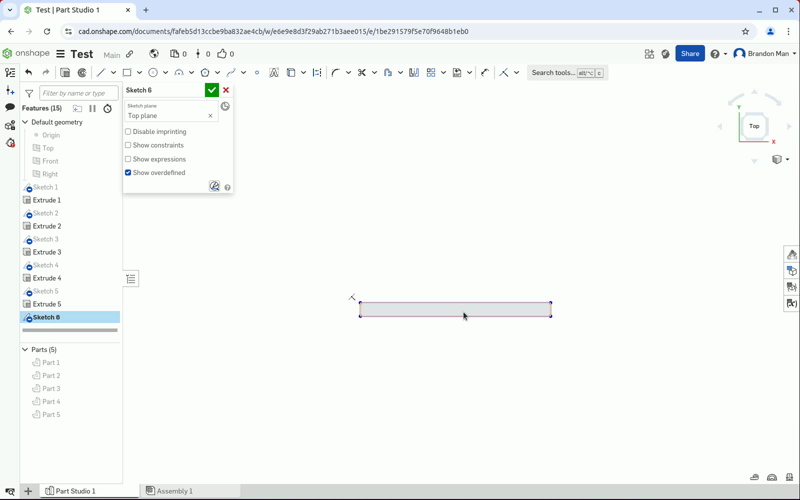
scroll(6)
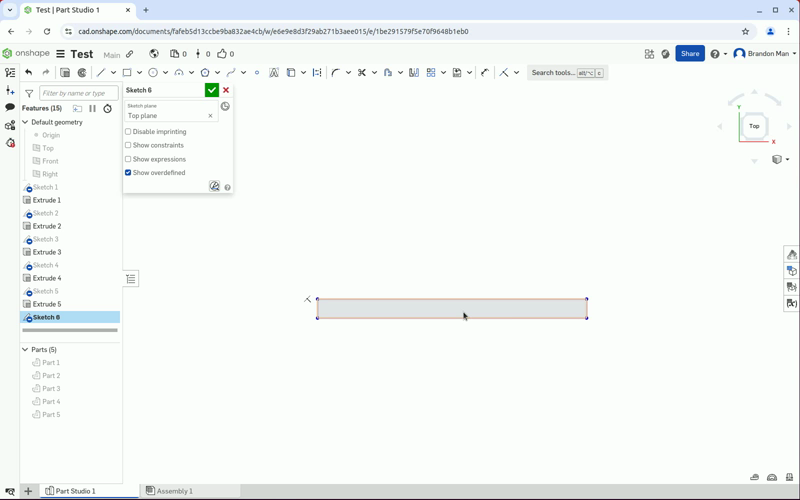
scroll(6)
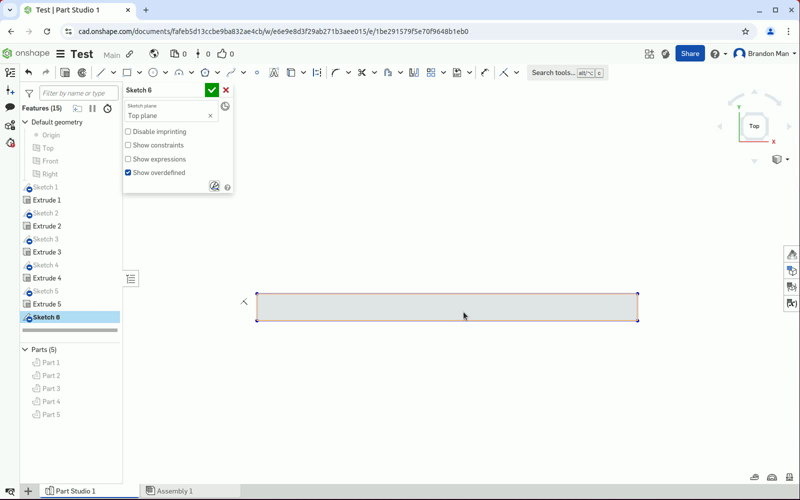
scroll(6)
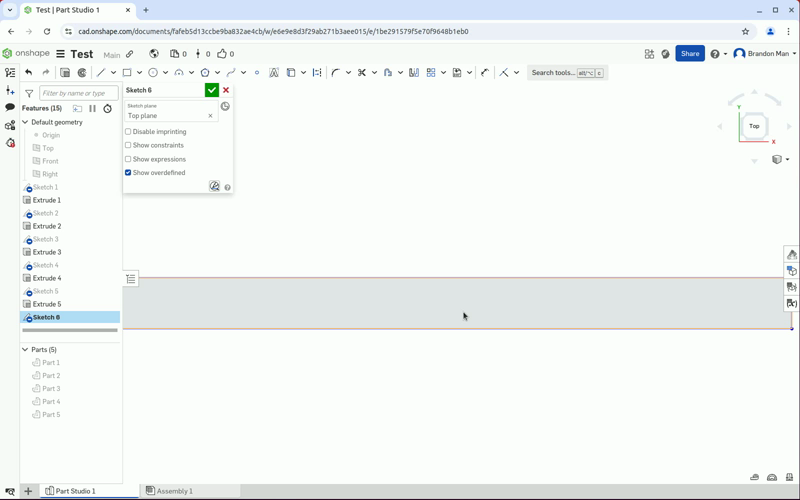
click(463, 311)
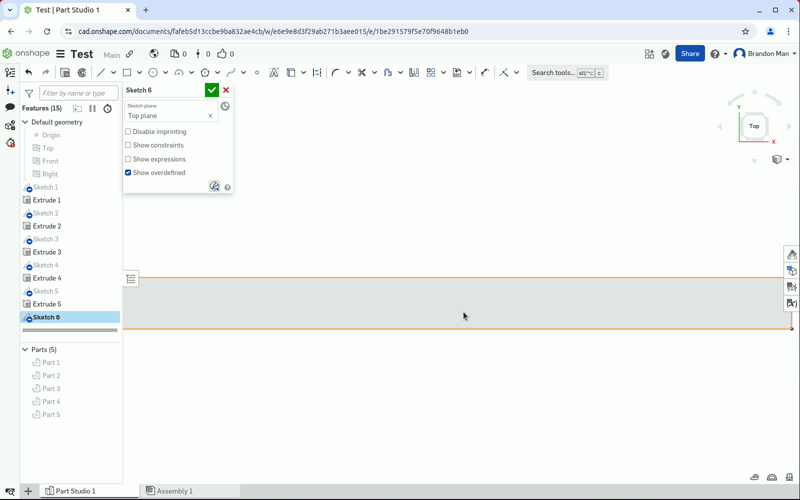
scroll(-6)
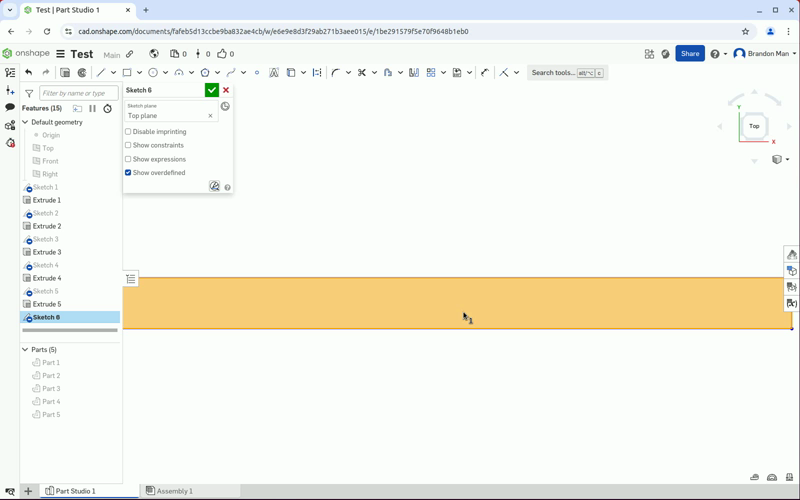
scroll(-6)
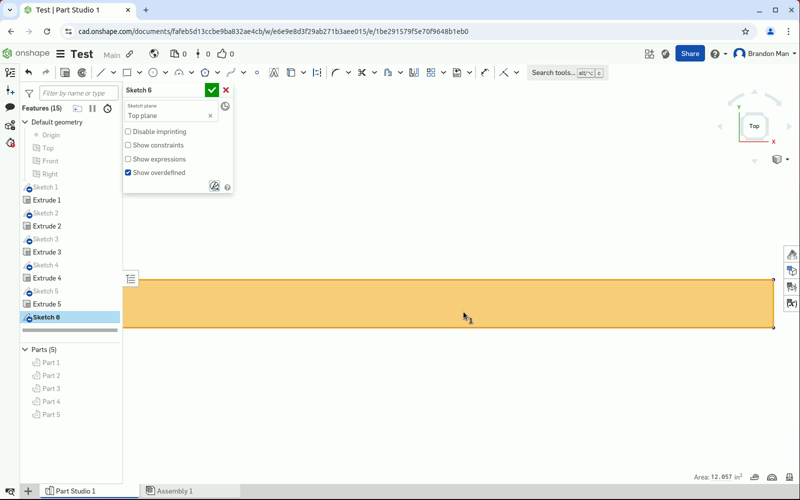
scroll(-6)
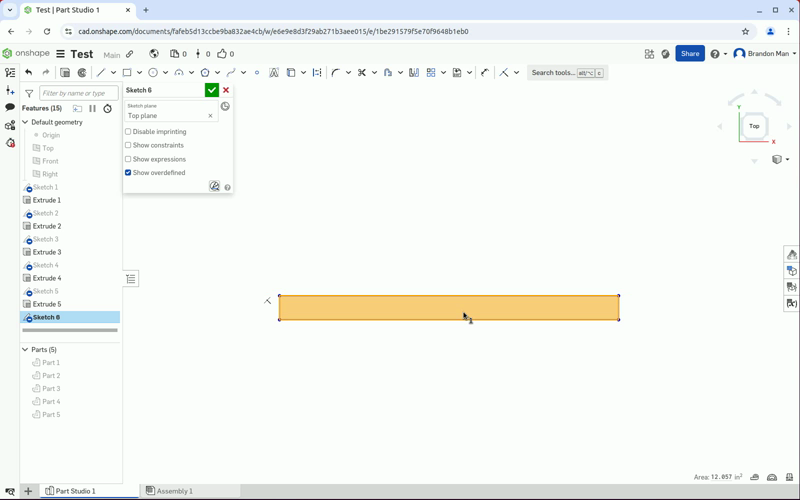
scroll(-6)
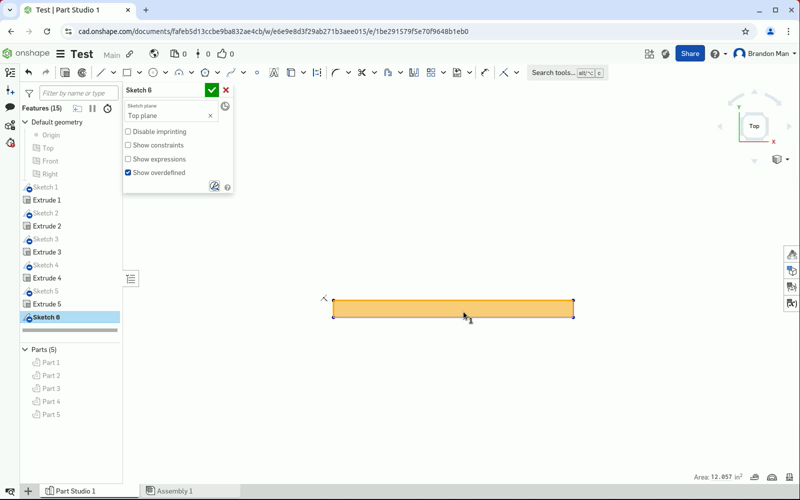
scroll(-6)
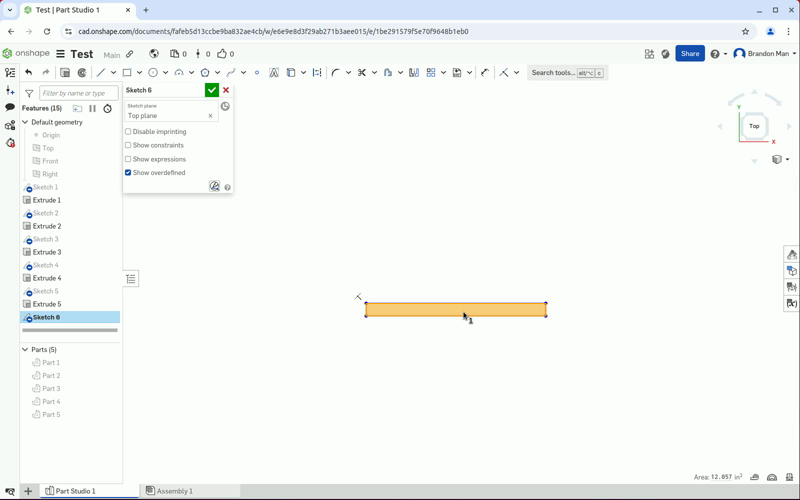
scroll(-6)
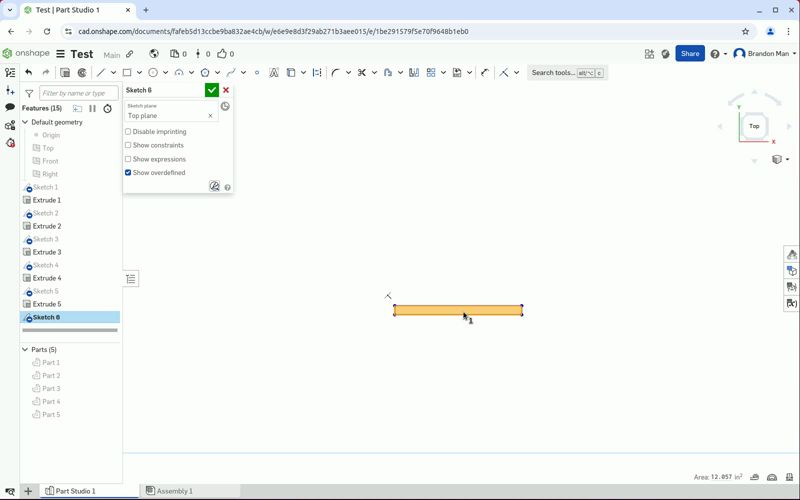
scroll(-6)
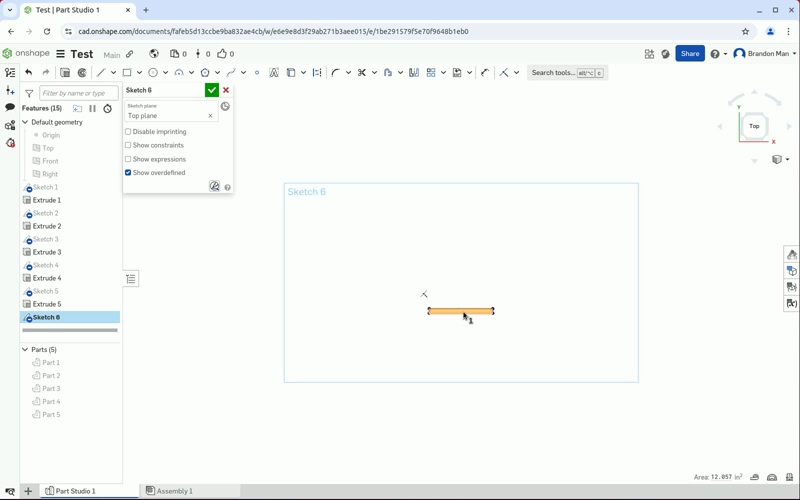
mouse_move(73, 352)
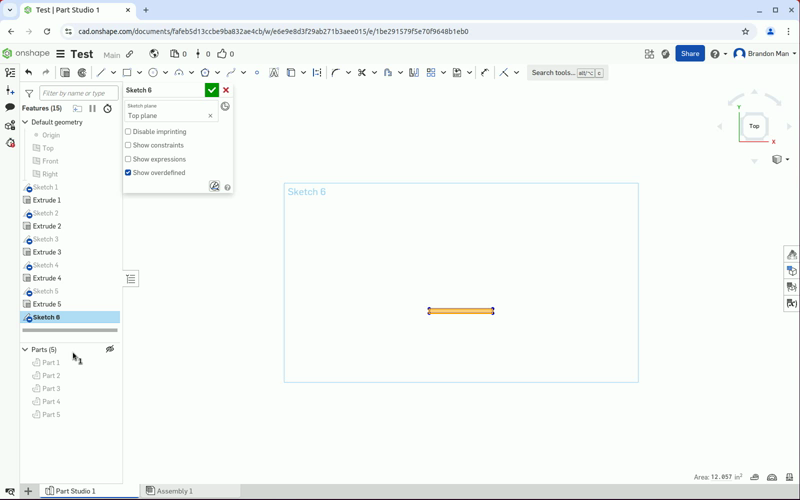
key(shift+y)
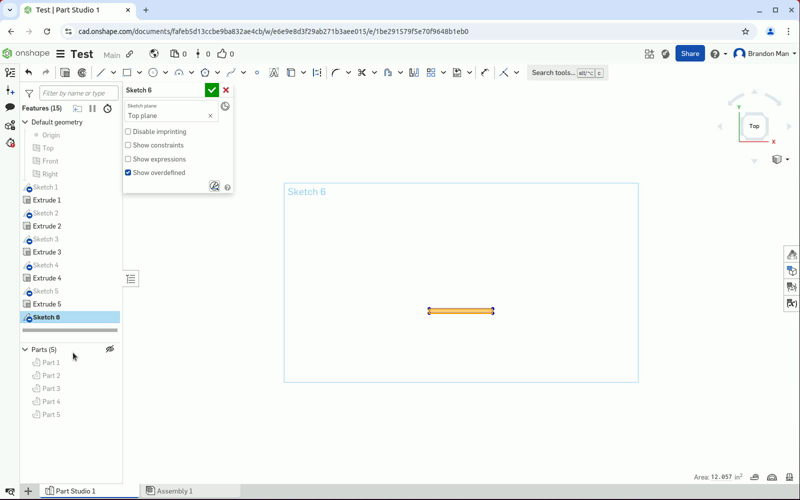
key(shift+e)
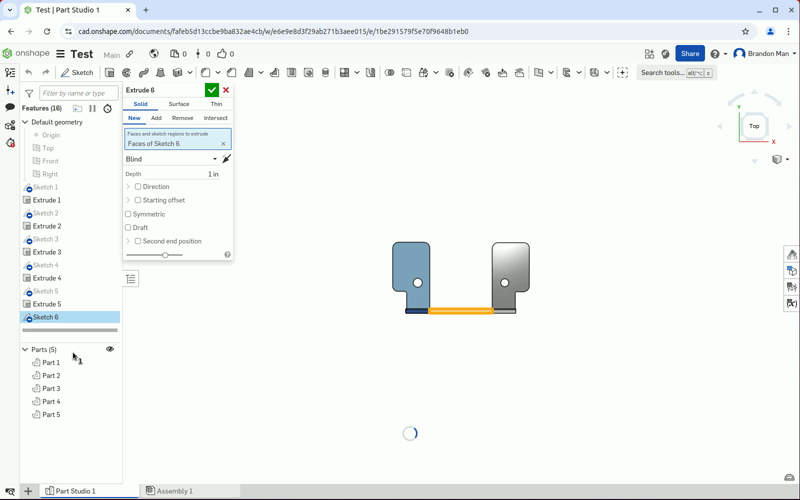
mouse_move(143, 106)
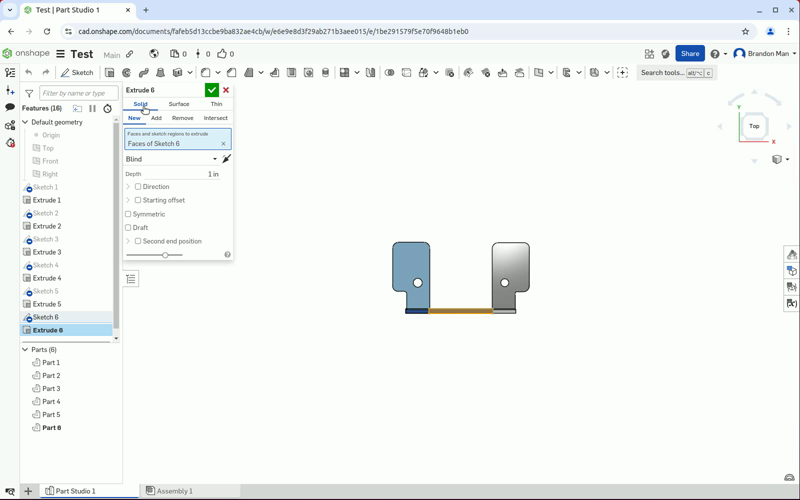
click(143, 106)
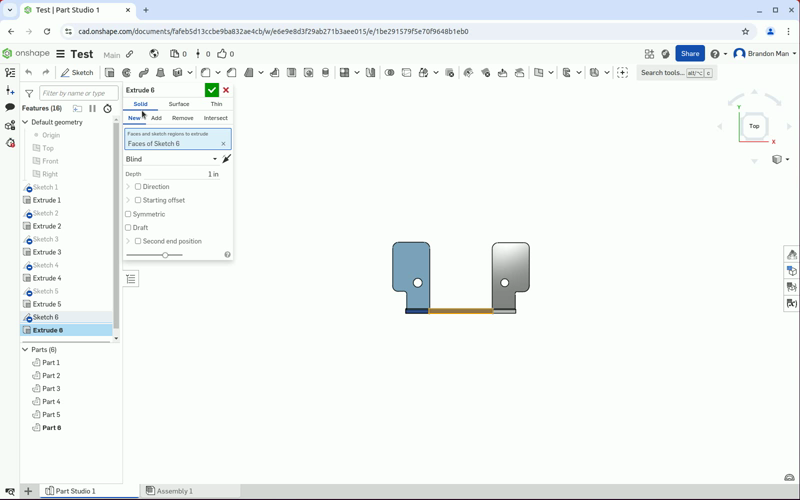
mouse_move(137, 120)
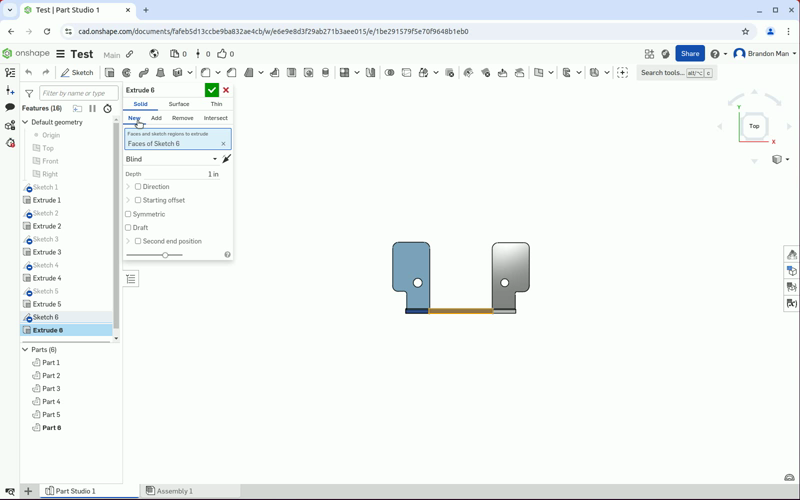
click(137, 120)
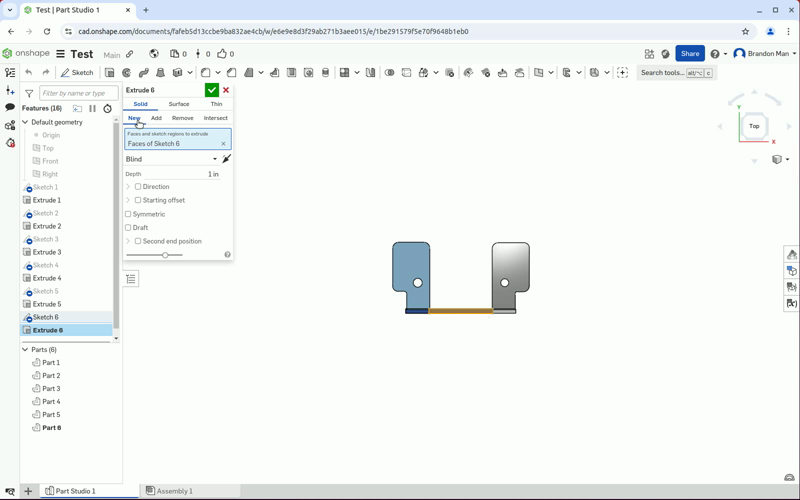
key(tab, 4)
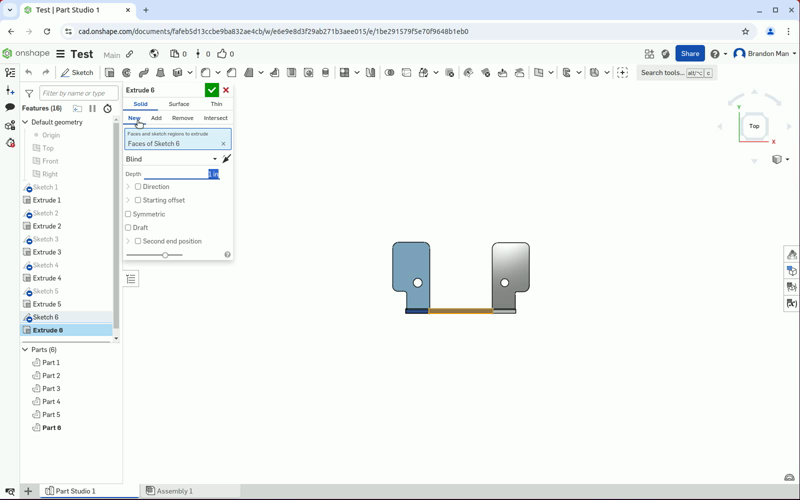
text(-23.108)
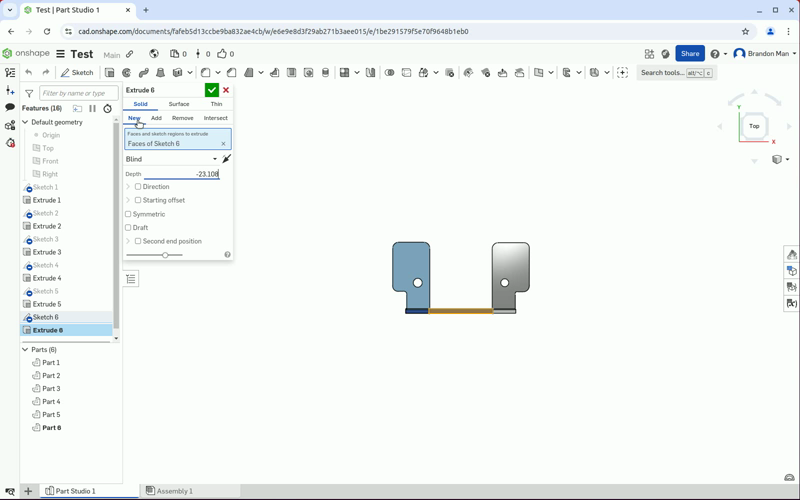
key(enter)
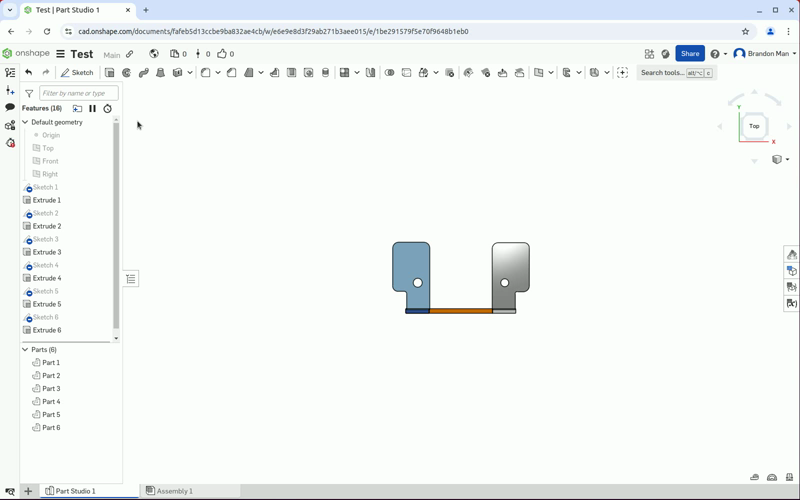
key(shift+h)
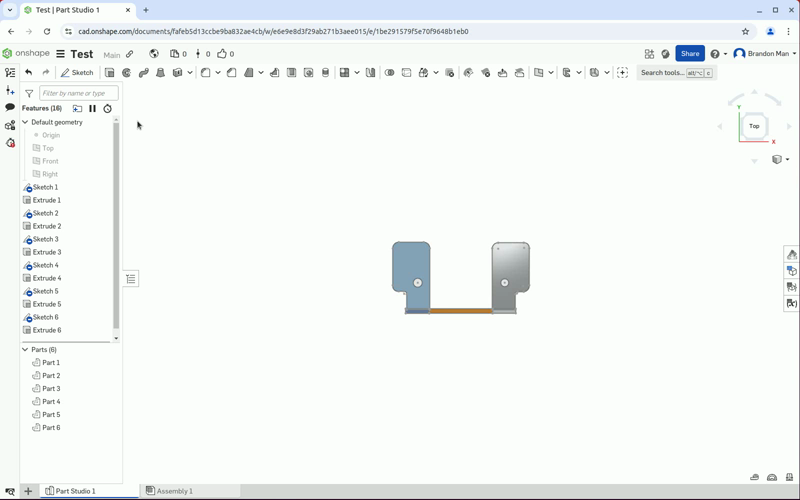
key(shift+h)
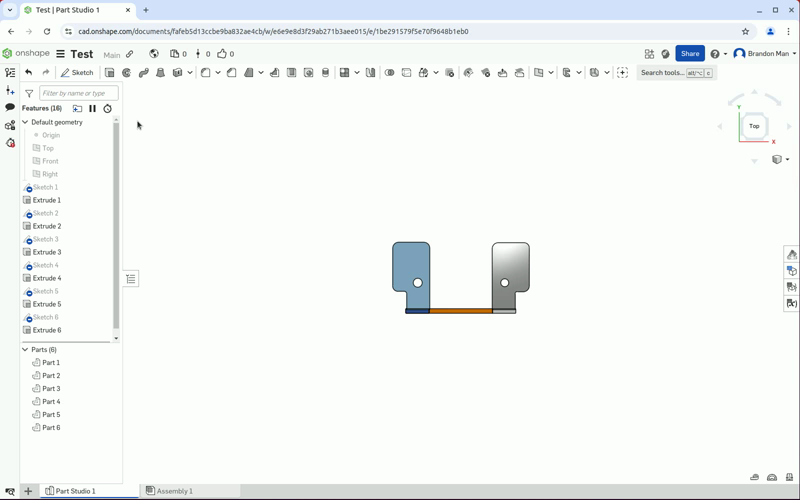
mouse_move(69, 189)
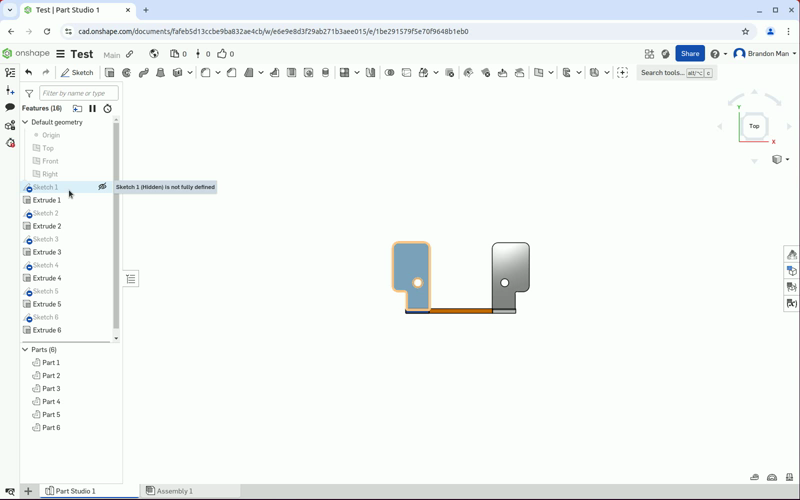
click(69, 189)
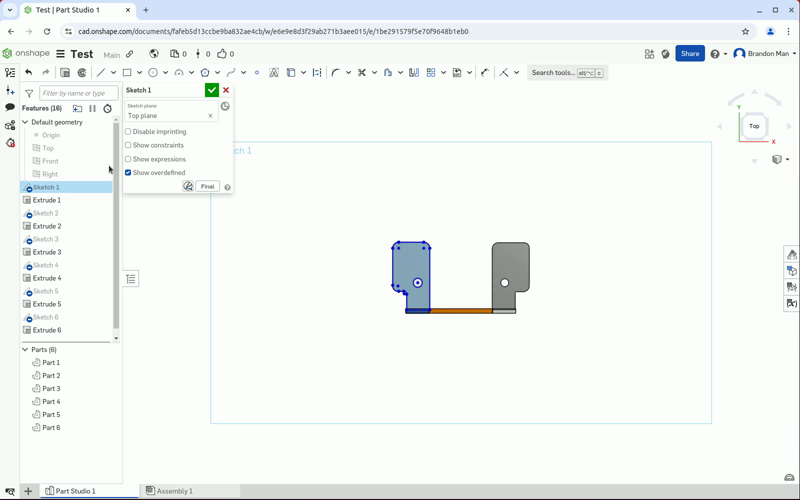
mouse_move(229, 92)
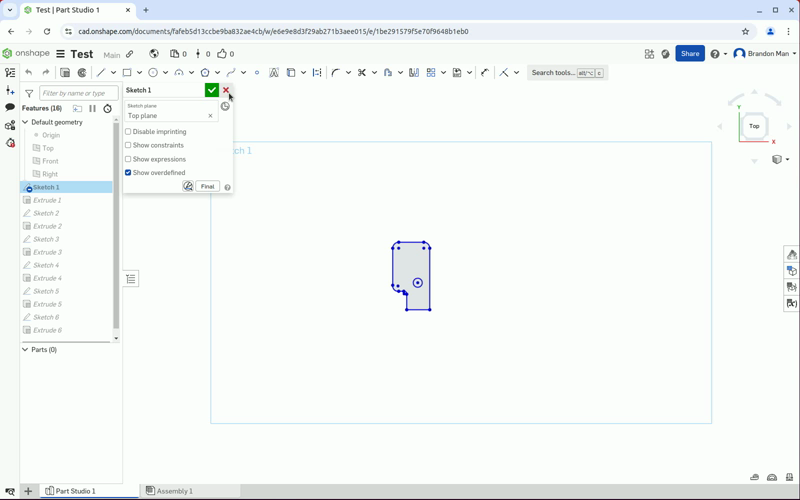
click(229, 92)
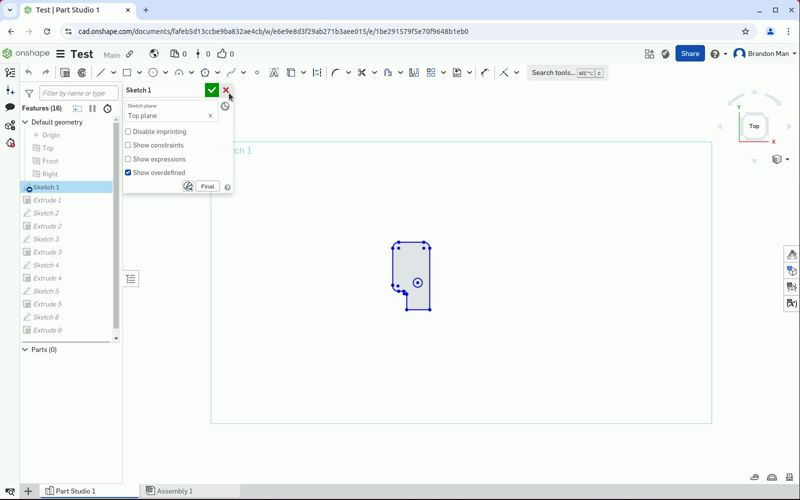
key(shift+s)
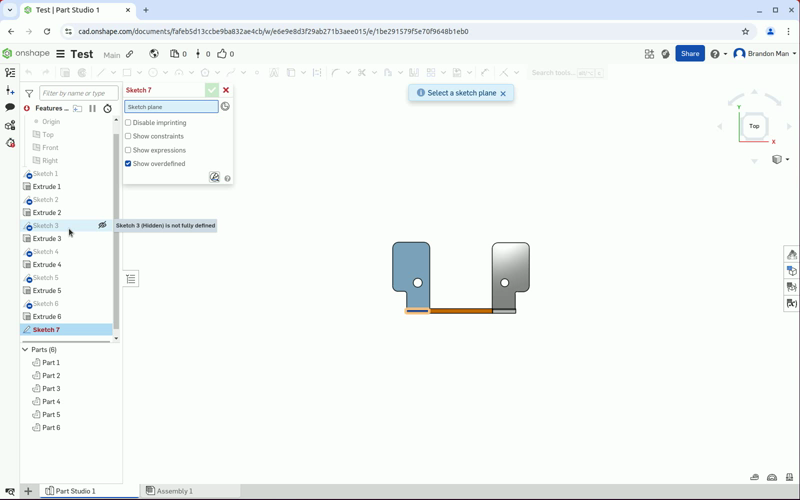
scroll(3)
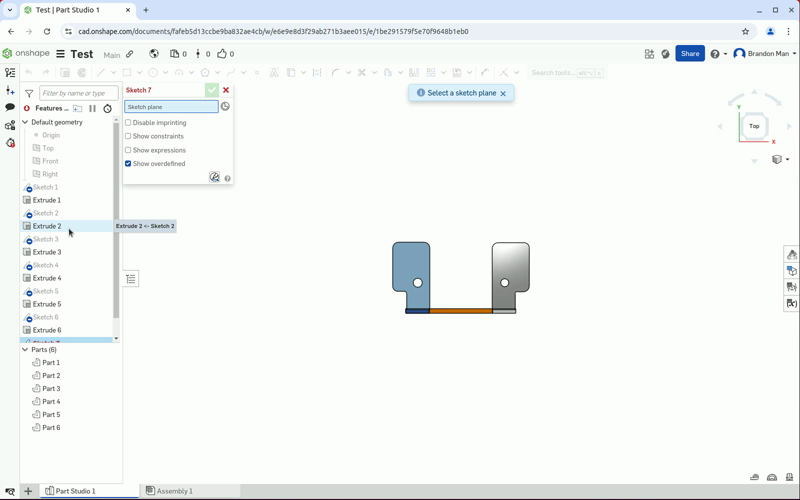
mouse_move(69, 150)
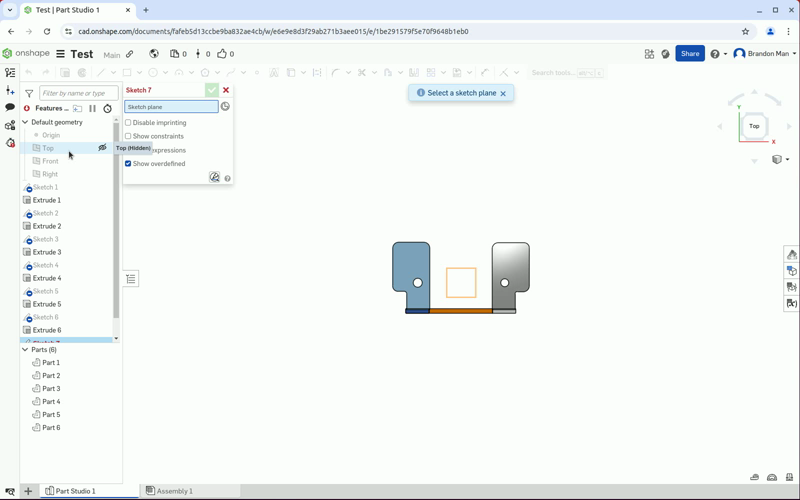
click(69, 150)
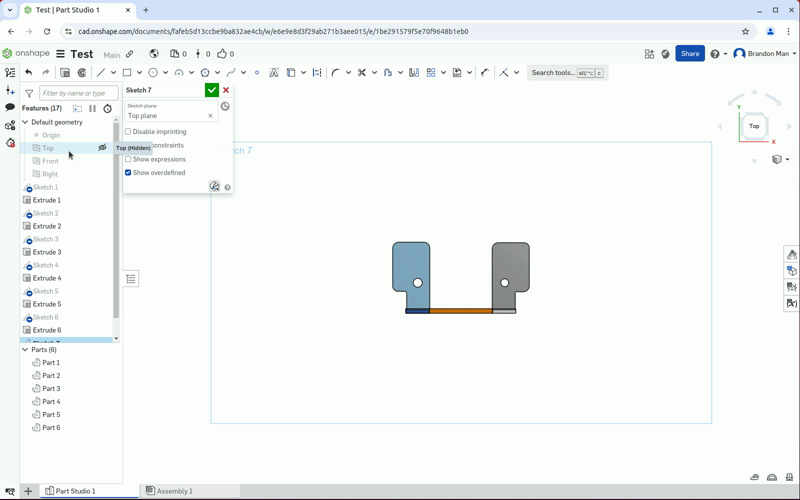
mouse_move(73, 352)
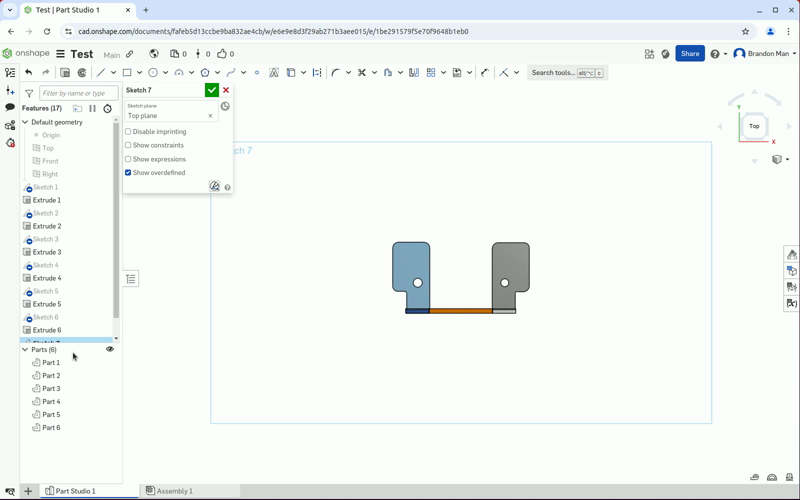
key(y)
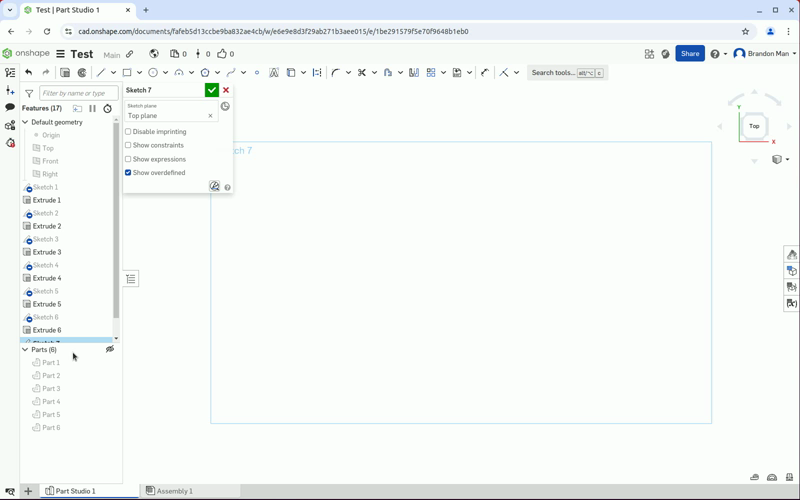
key(l)
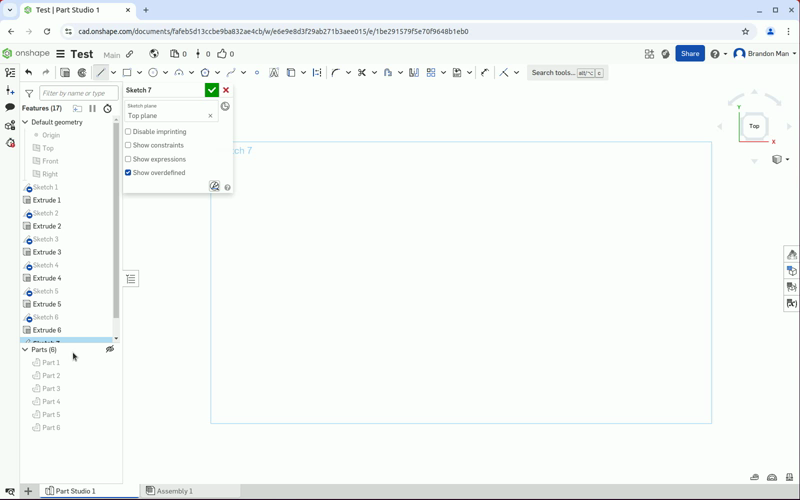
key_down(shift)
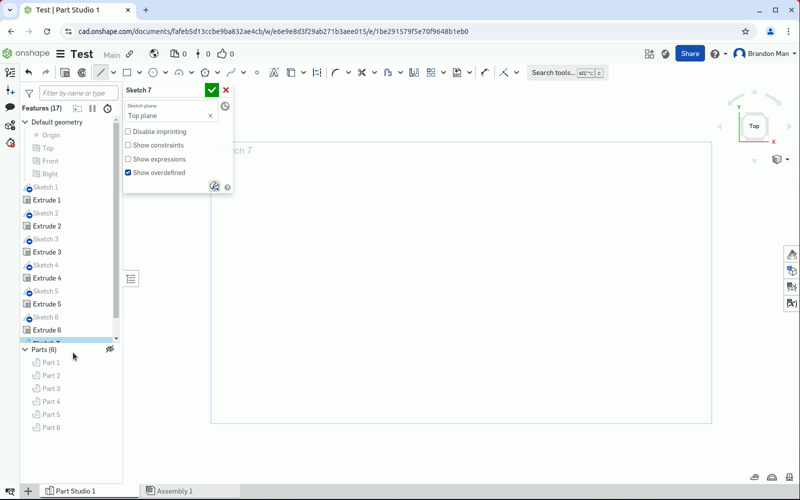
mouse_move(492, 313)
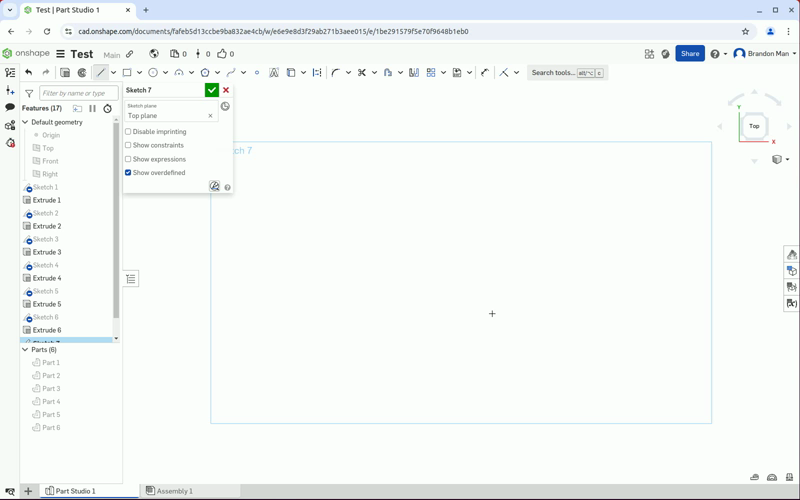
click(492, 313)
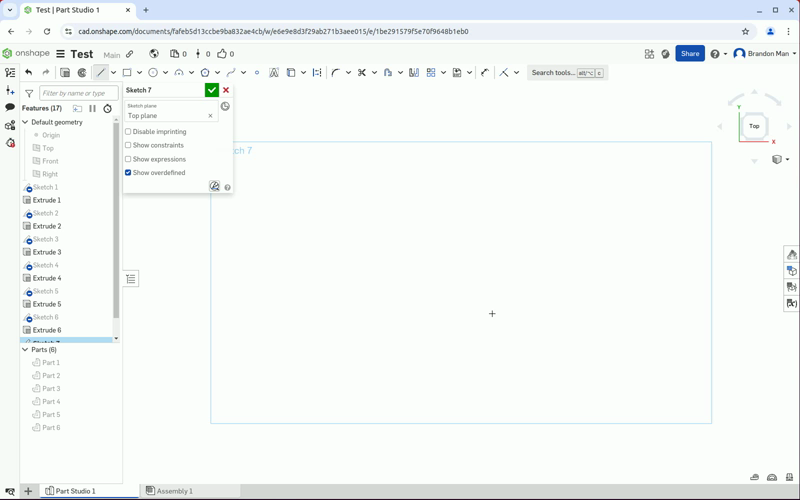
key_up(shift)
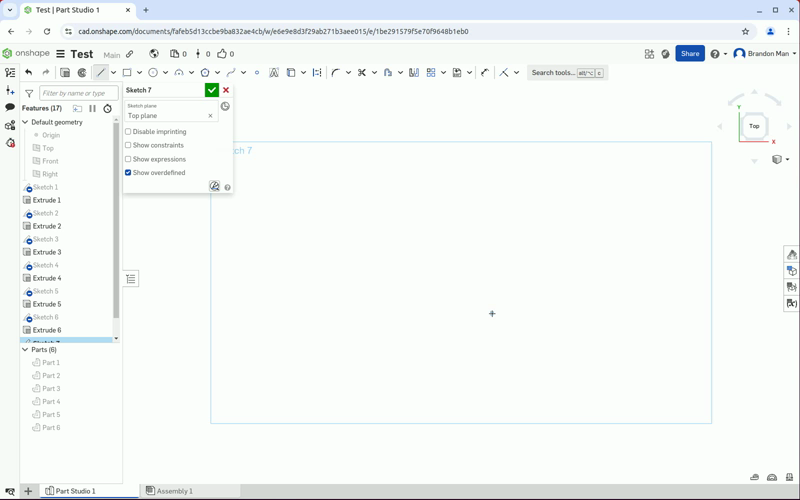
key_down(shift)
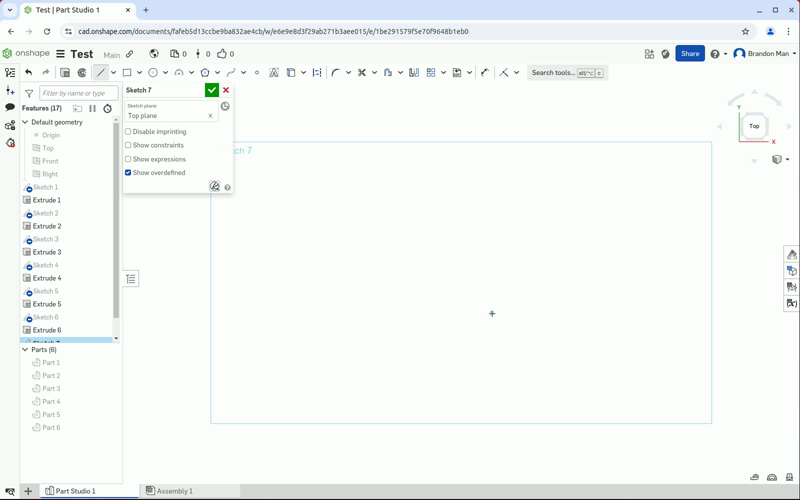
mouse_move(522, 313)
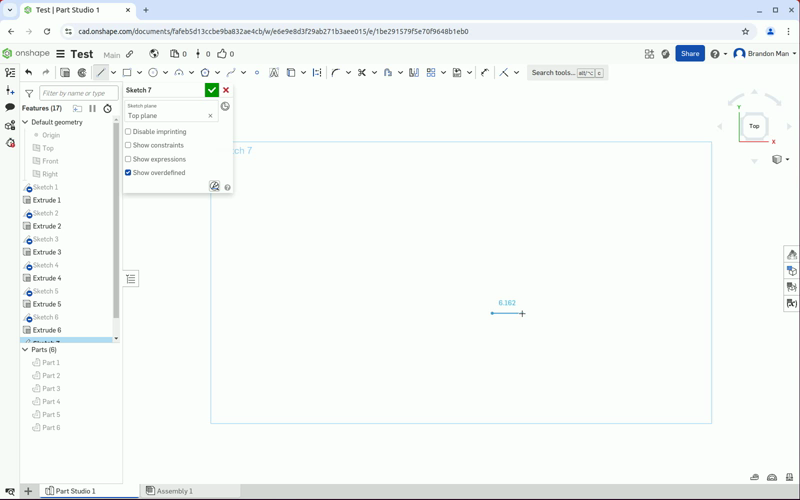
mouse_move(515, 313)
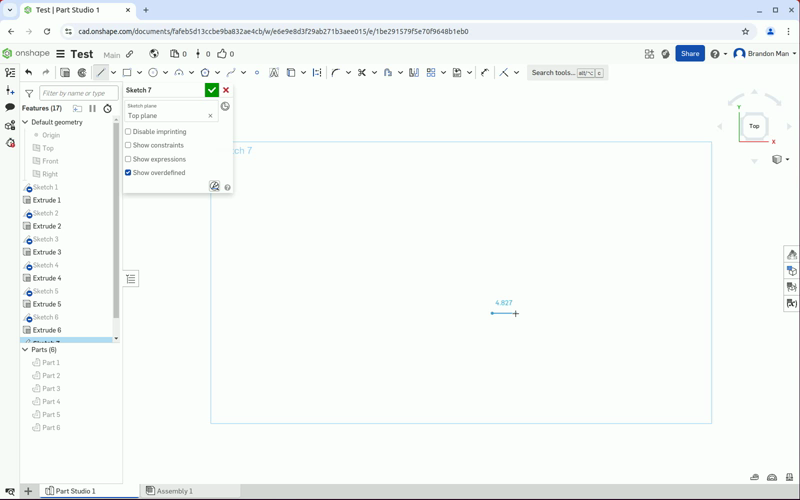
click(515, 313)
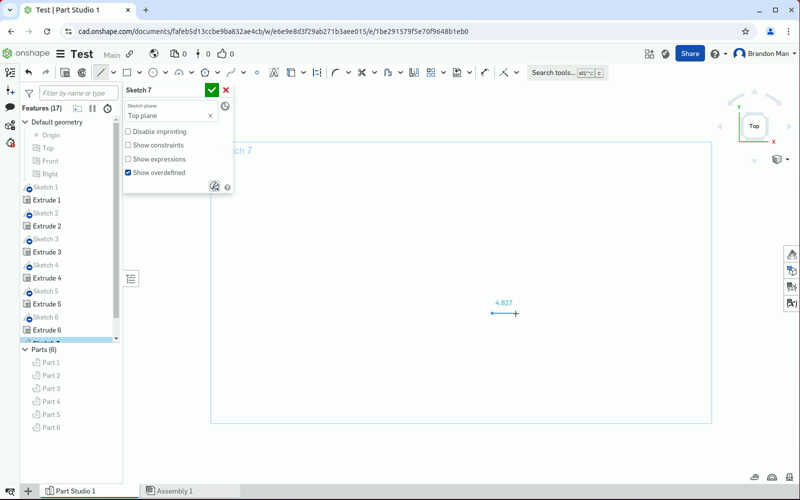
key_up(shift)
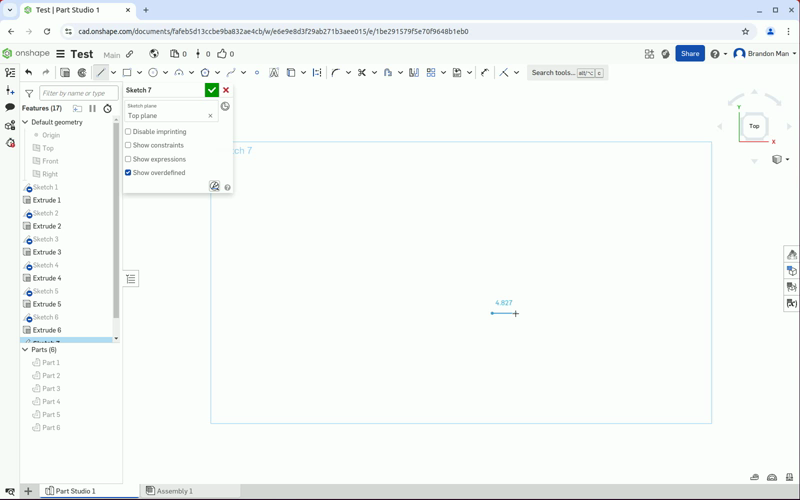
key_down(shift)
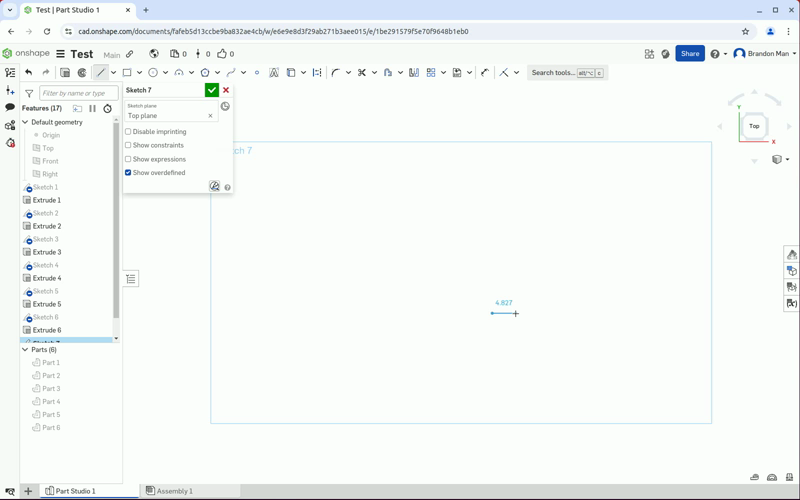
mouse_move(545, 313)
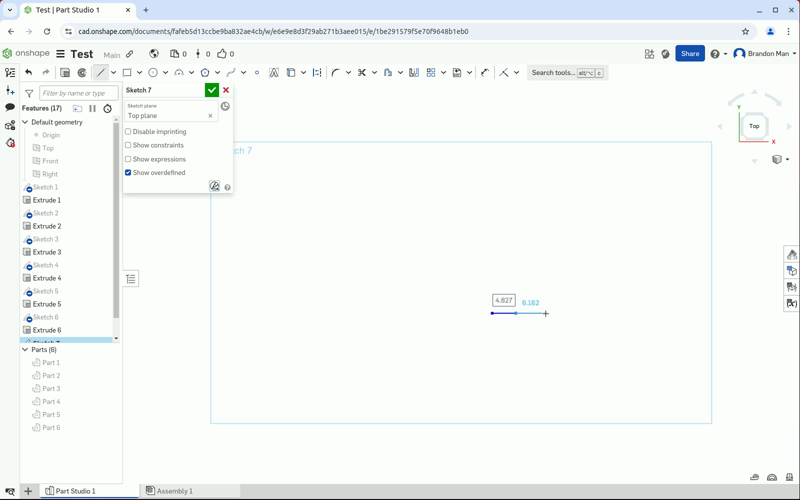
mouse_move(515, 308)
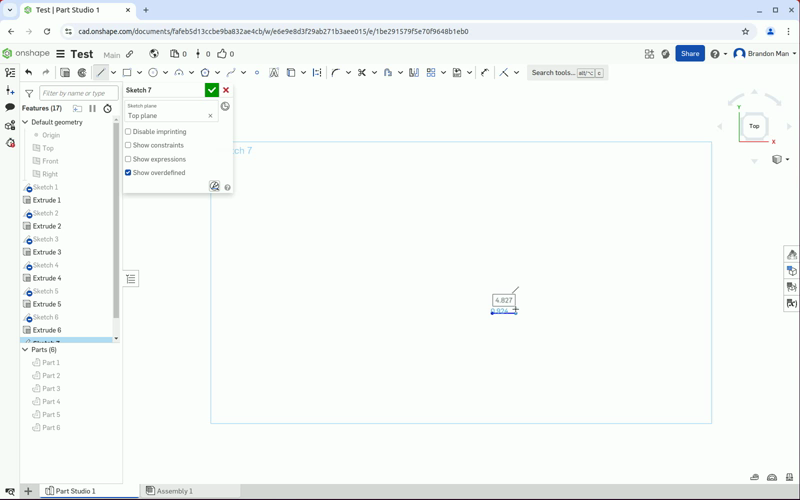
scroll(6)
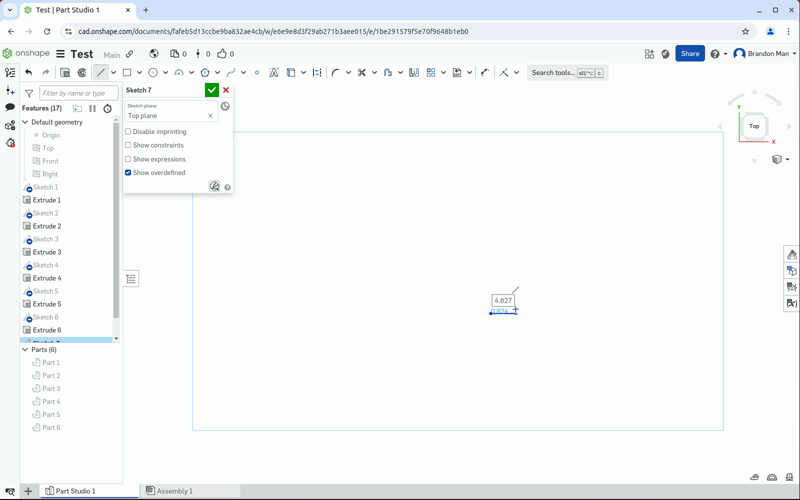
scroll(6)
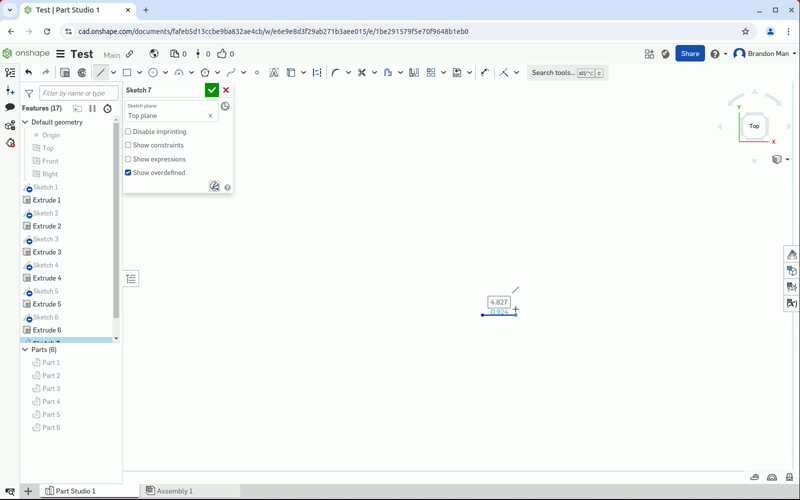
scroll(6)
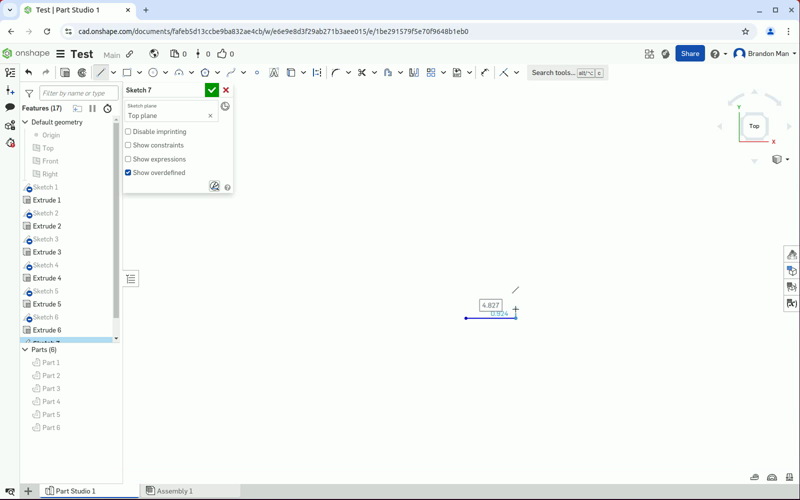
scroll(6)
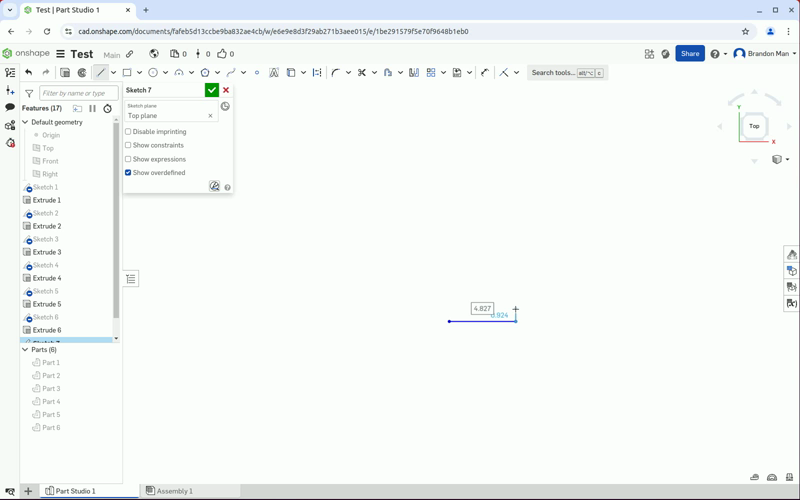
scroll(6)
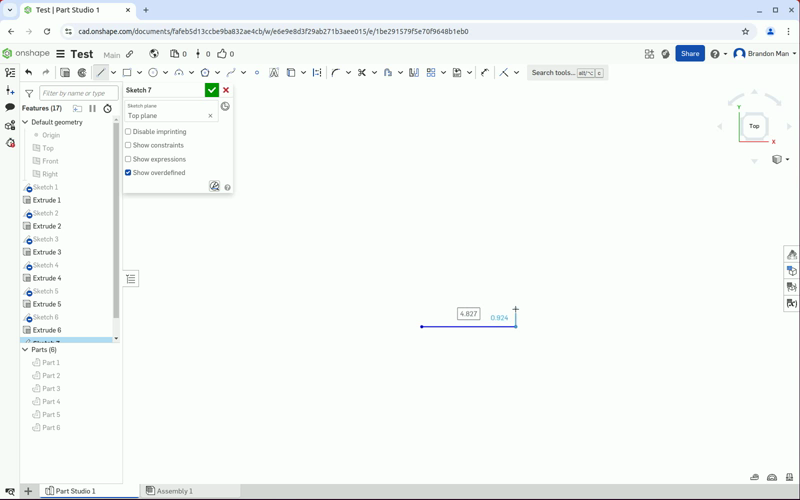
scroll(6)
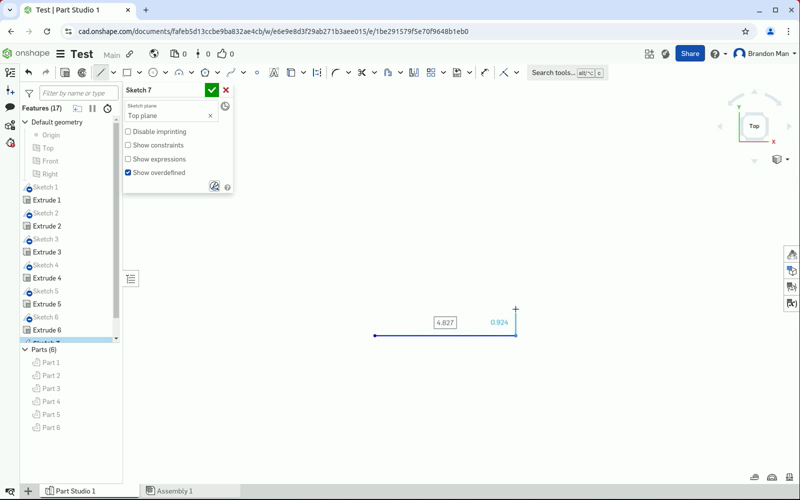
scroll(6)
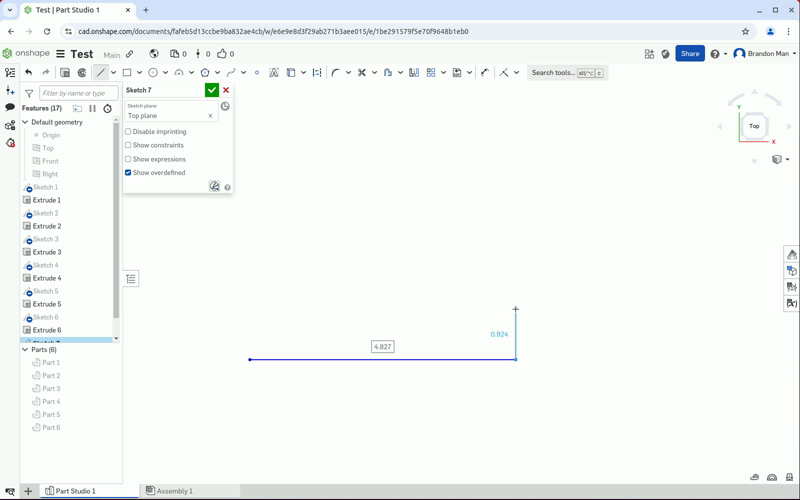
click(515, 308)
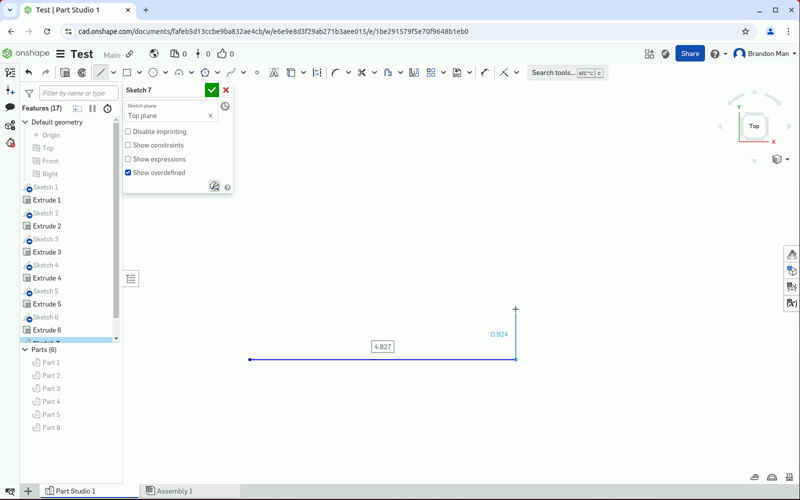
scroll(-6)
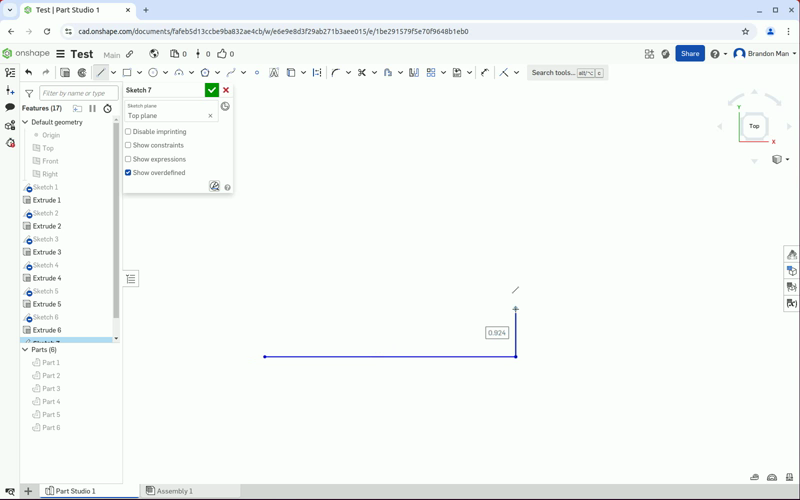
scroll(-6)
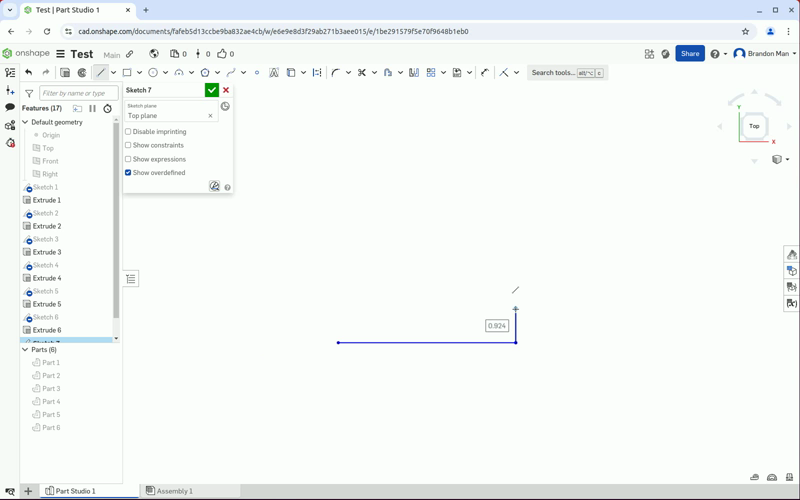
scroll(-6)
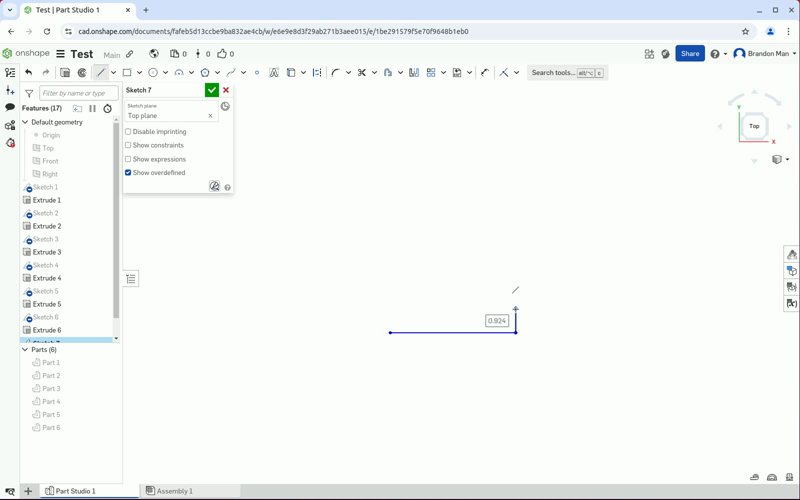
scroll(-6)
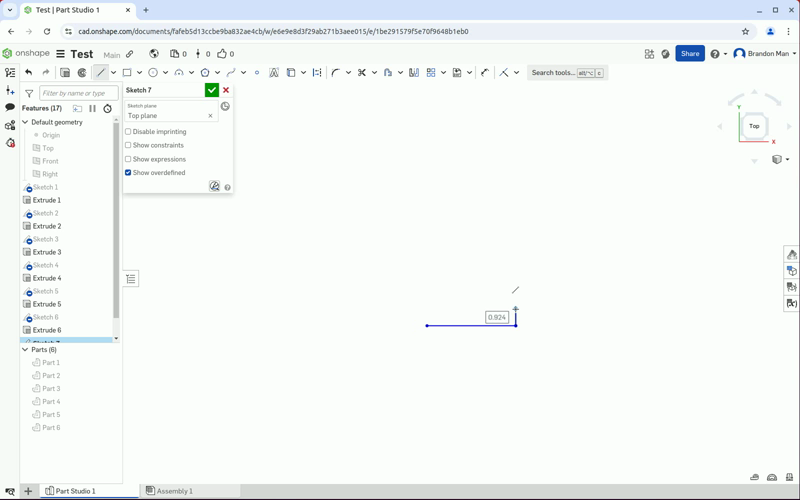
scroll(-6)
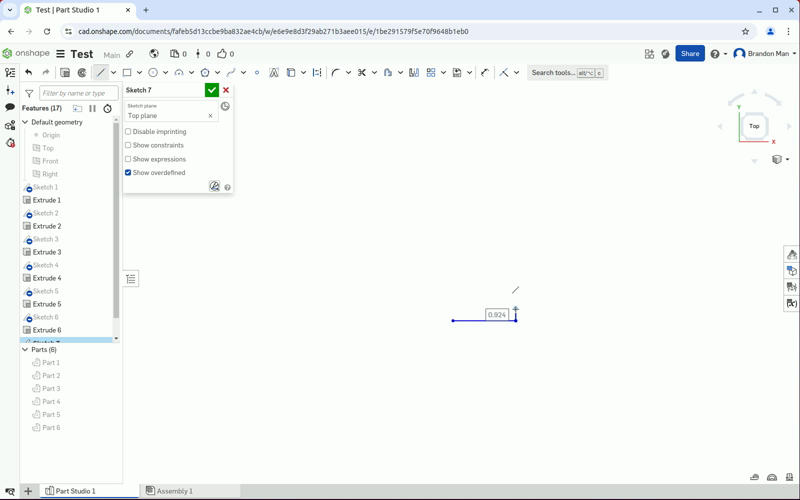
scroll(-6)
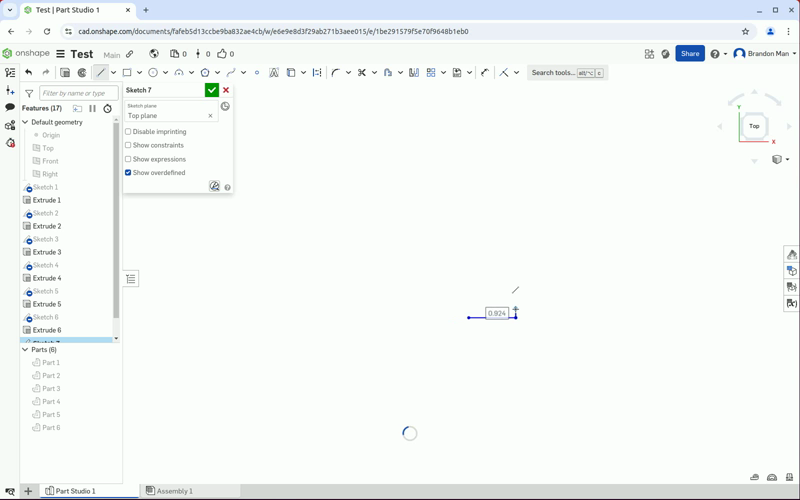
scroll(-6)
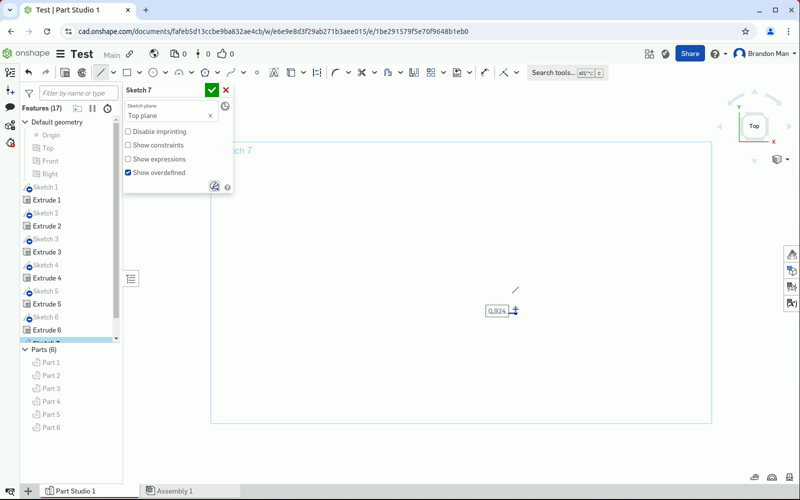
key_up(shift)
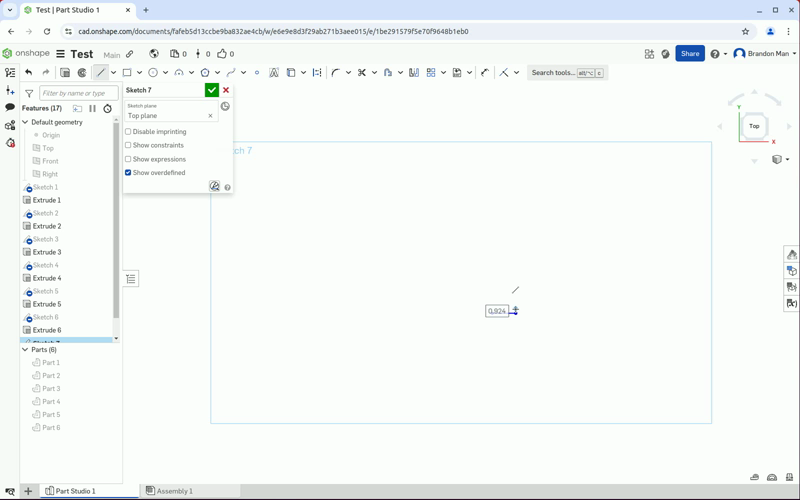
key_down(shift)
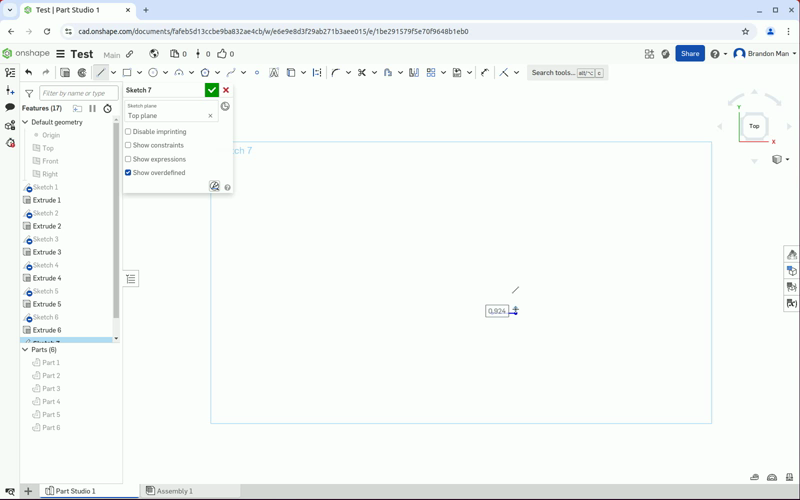
mouse_move(545, 308)
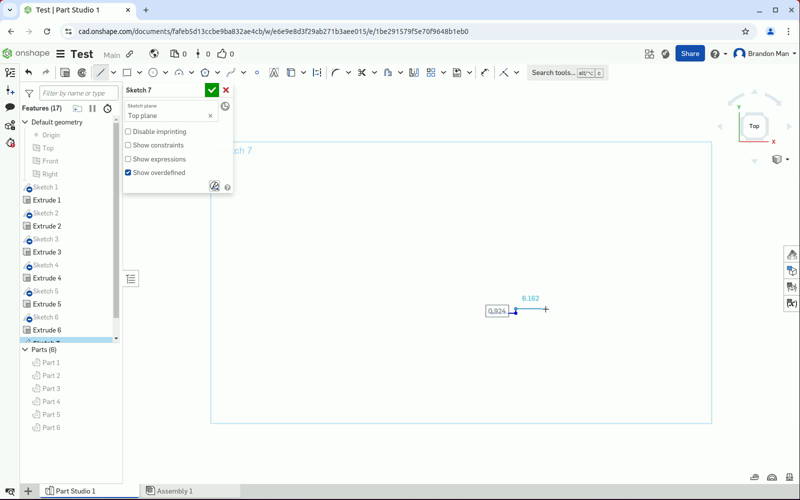
mouse_move(492, 308)
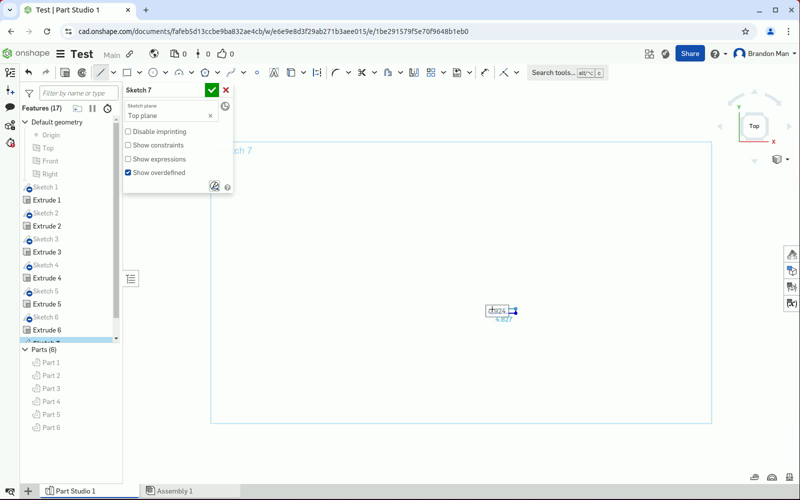
scroll(6)
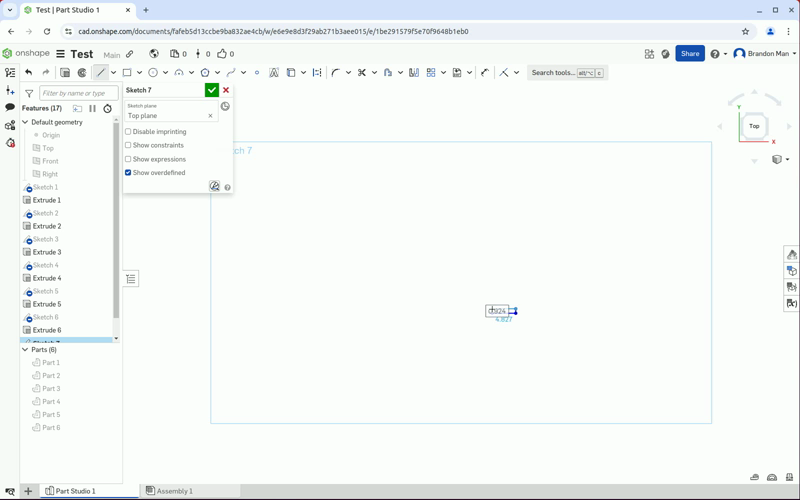
scroll(6)
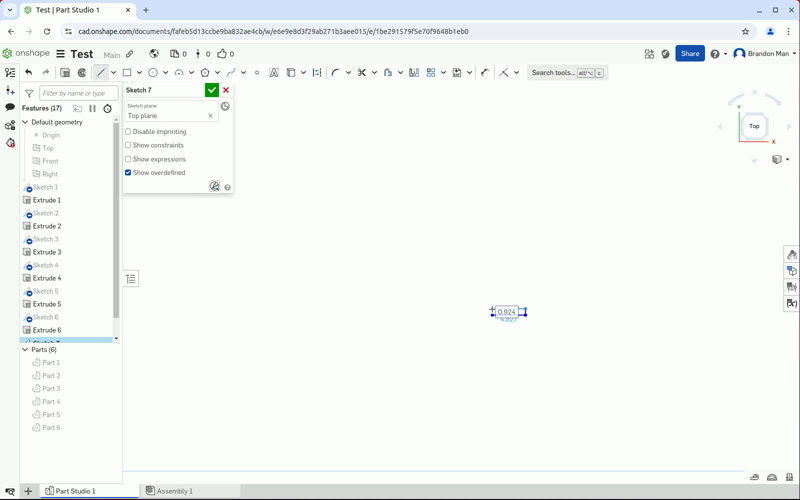
scroll(6)
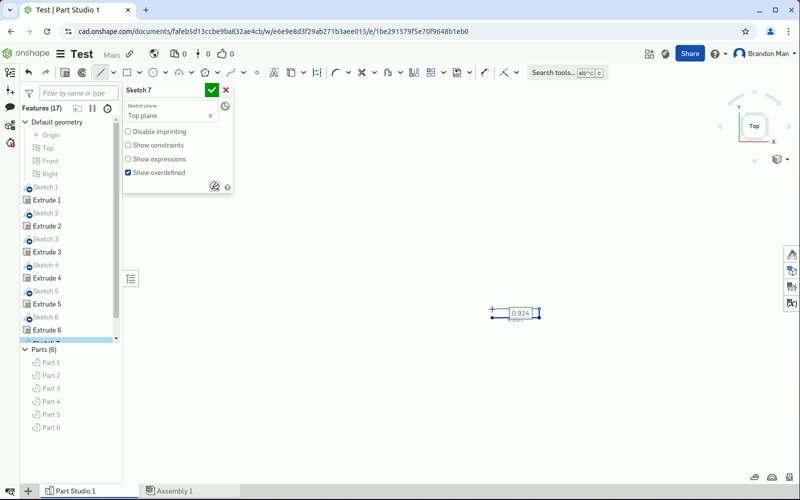
scroll(6)
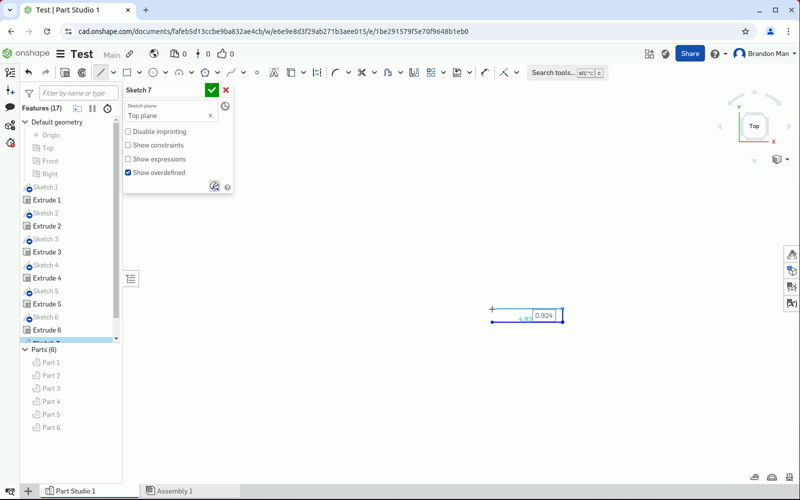
scroll(6)
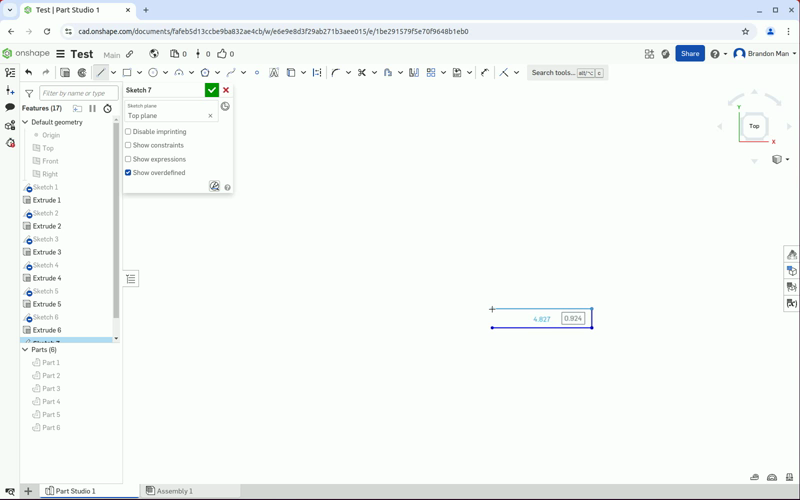
scroll(6)
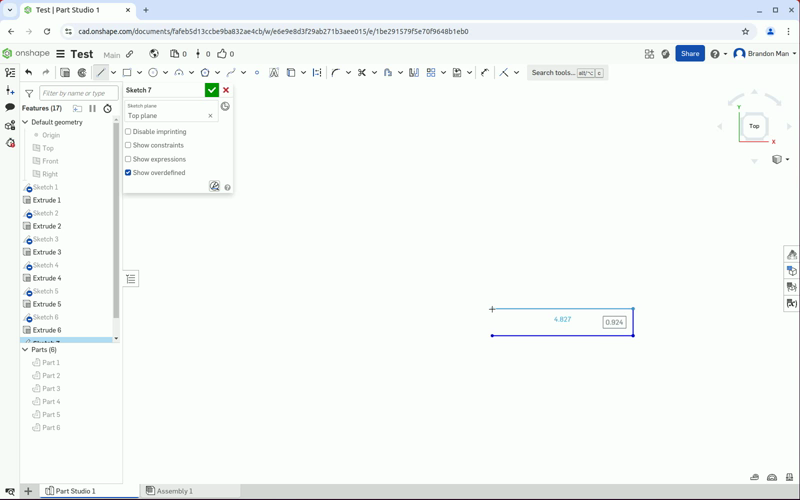
scroll(6)
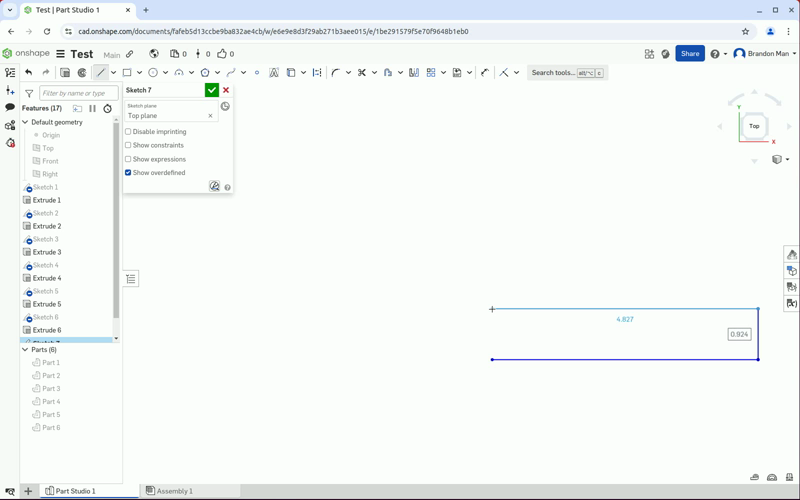
click(492, 308)
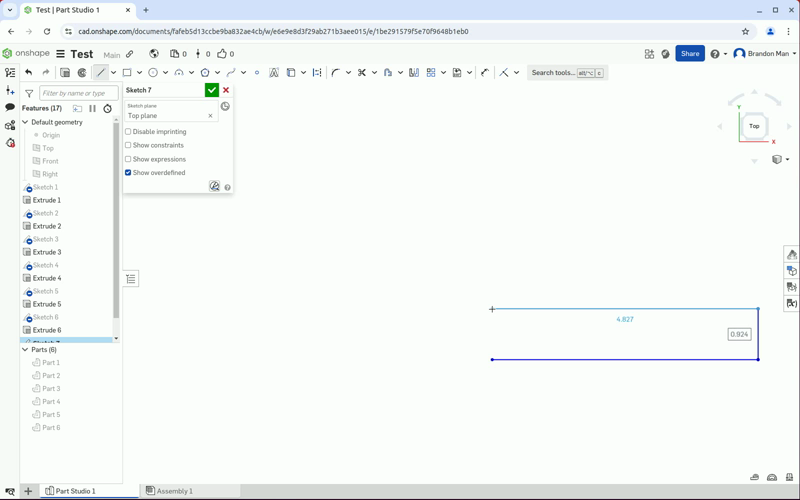
scroll(-6)
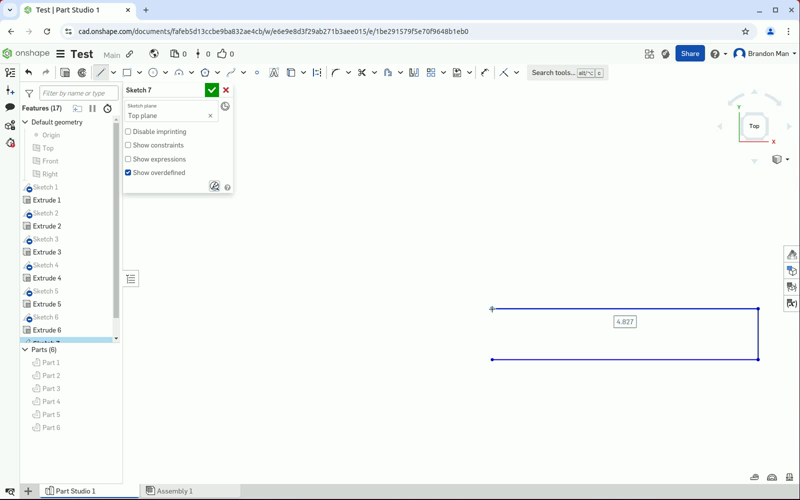
scroll(-6)
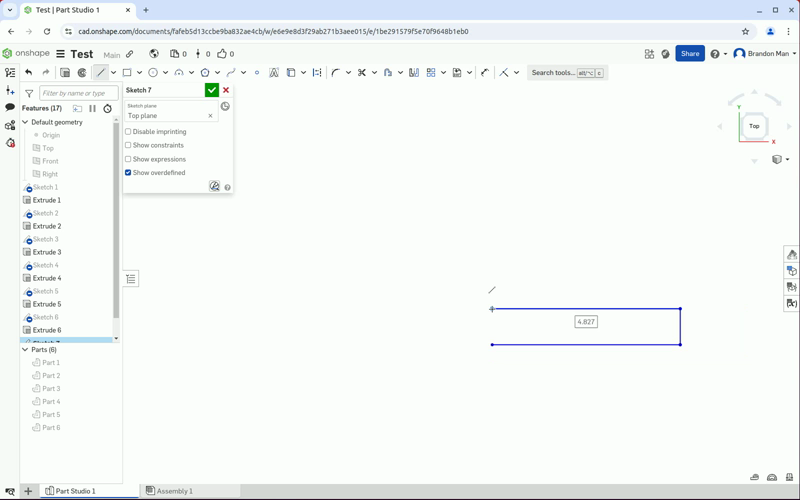
scroll(-6)
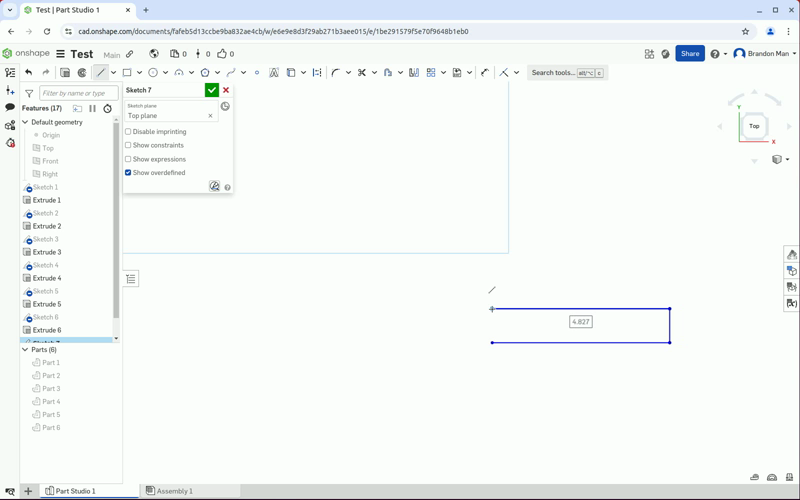
scroll(-6)
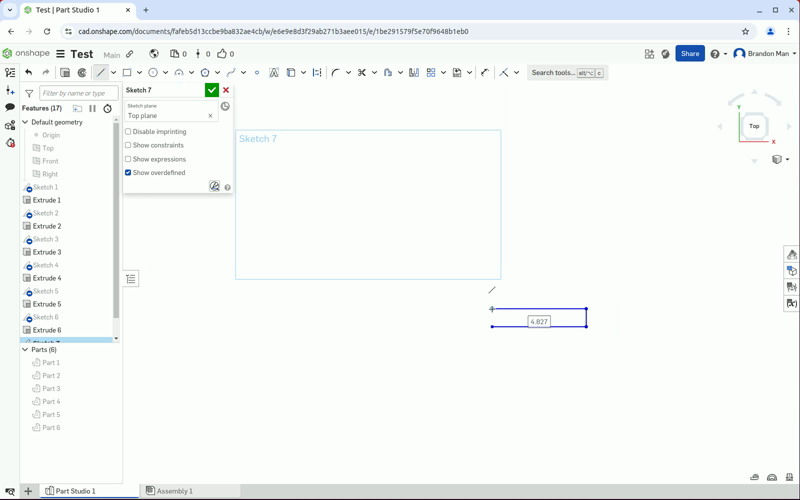
scroll(-6)
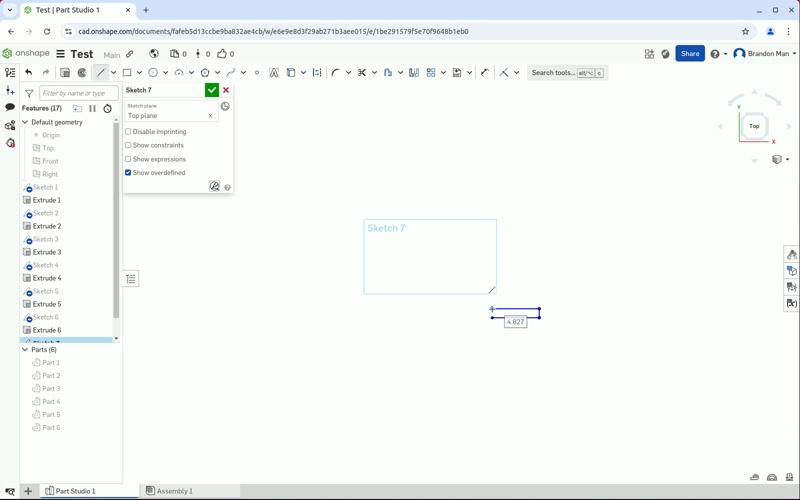
scroll(-6)
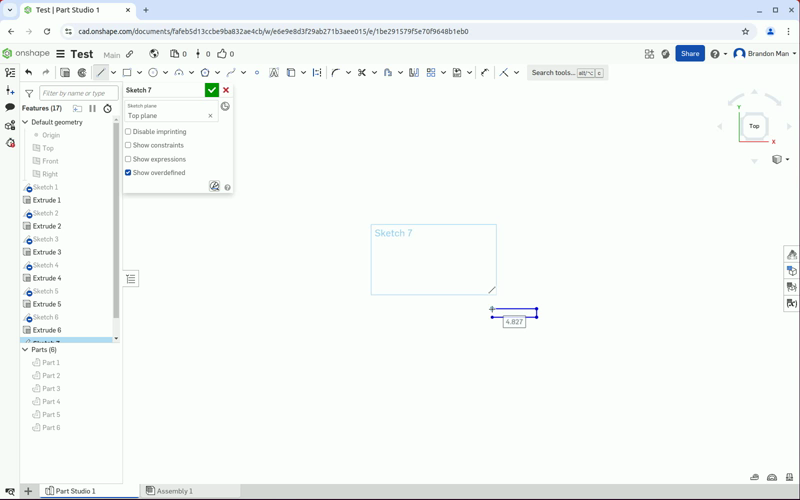
scroll(-6)
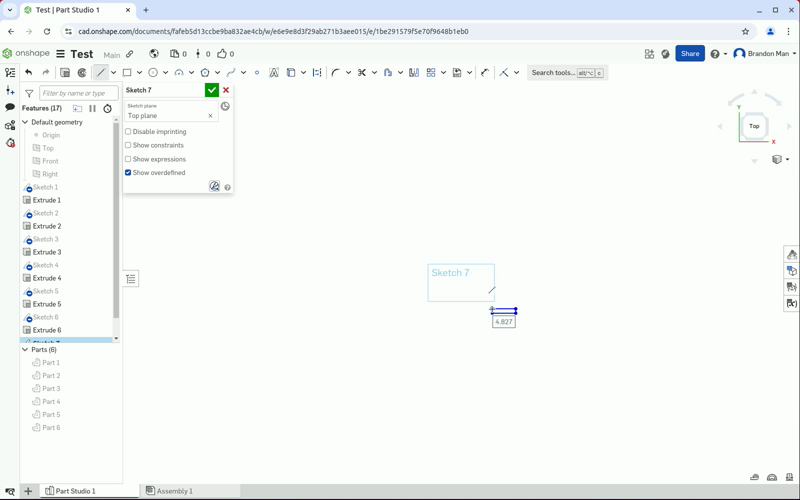
key_up(shift)
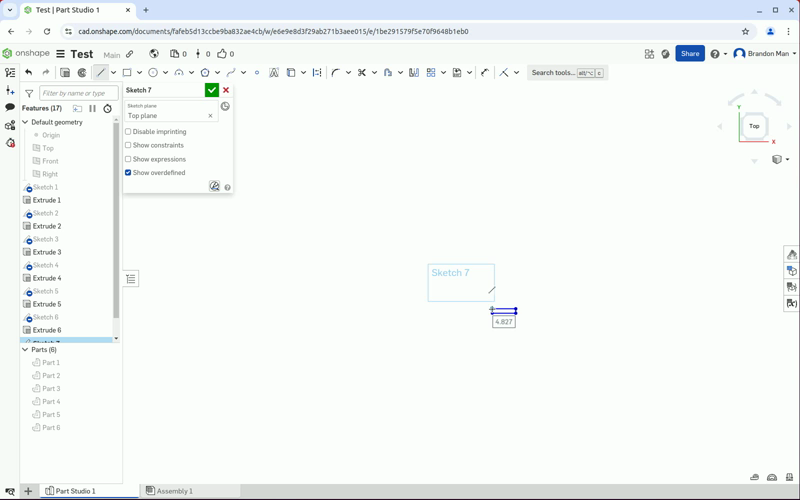
mouse_move(522, 308)
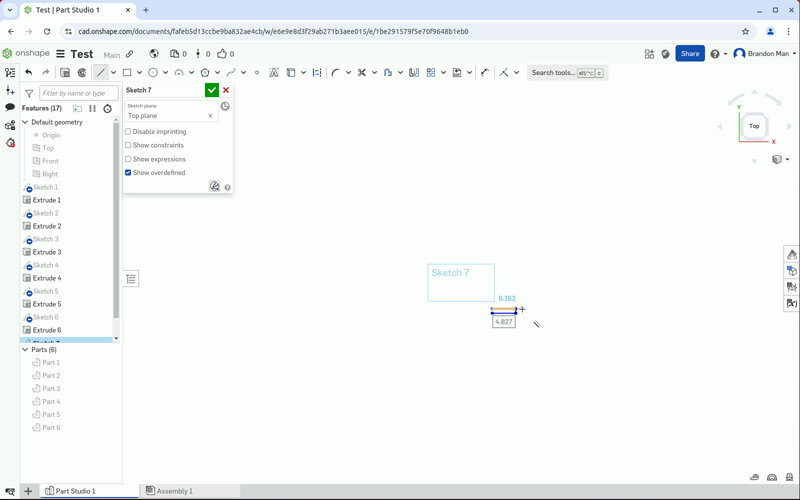
key_down(shift)
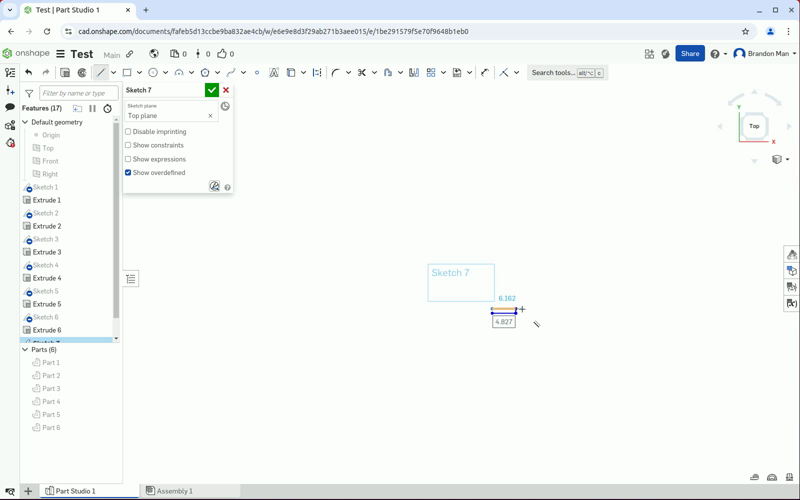
mouse_move(492, 313)
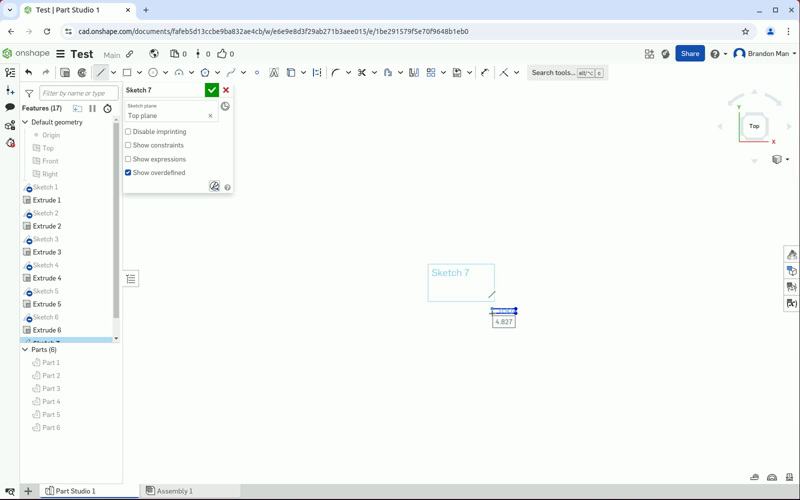
scroll(6)
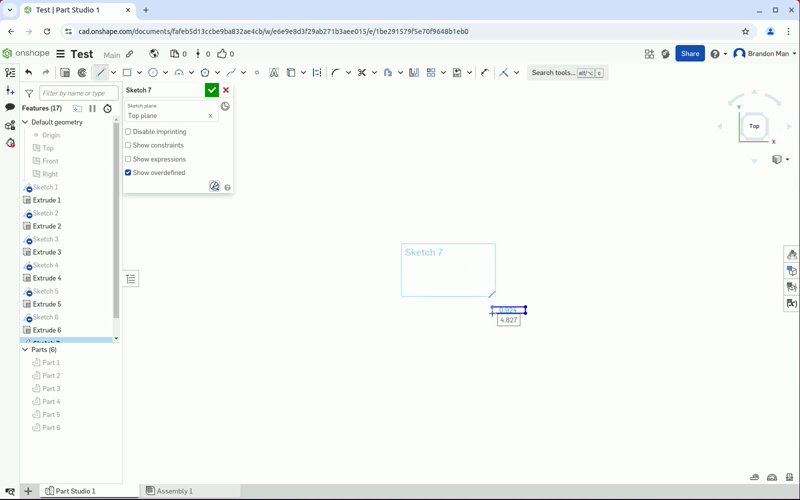
scroll(6)
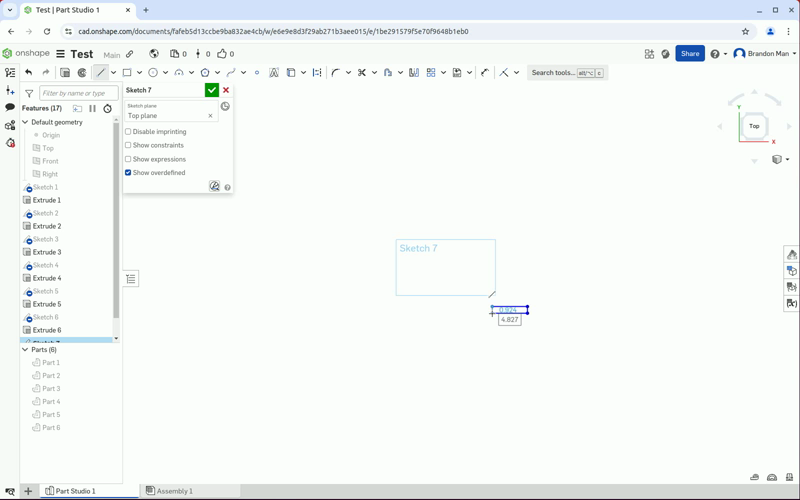
scroll(6)
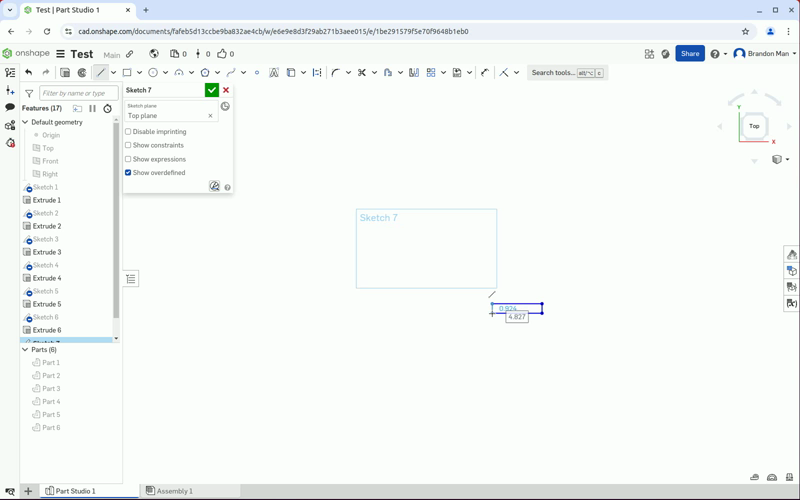
scroll(6)
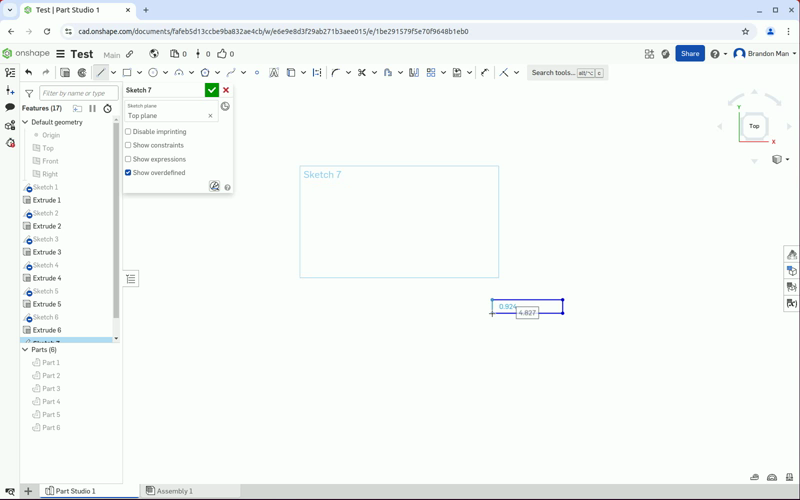
scroll(6)
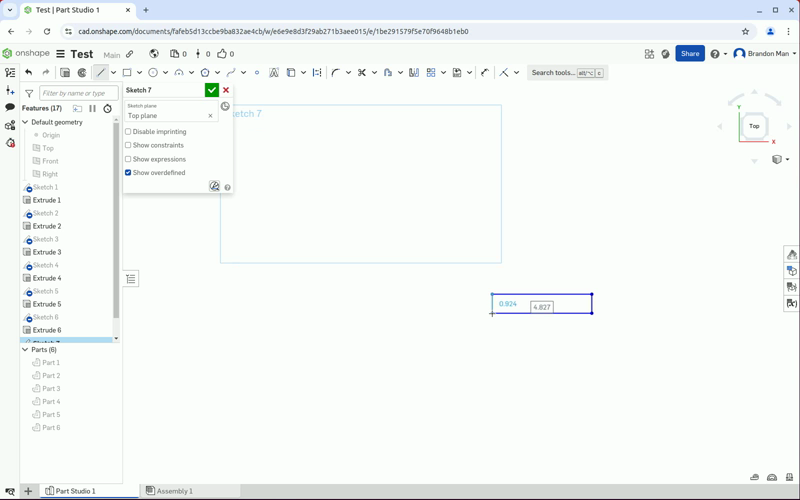
scroll(6)
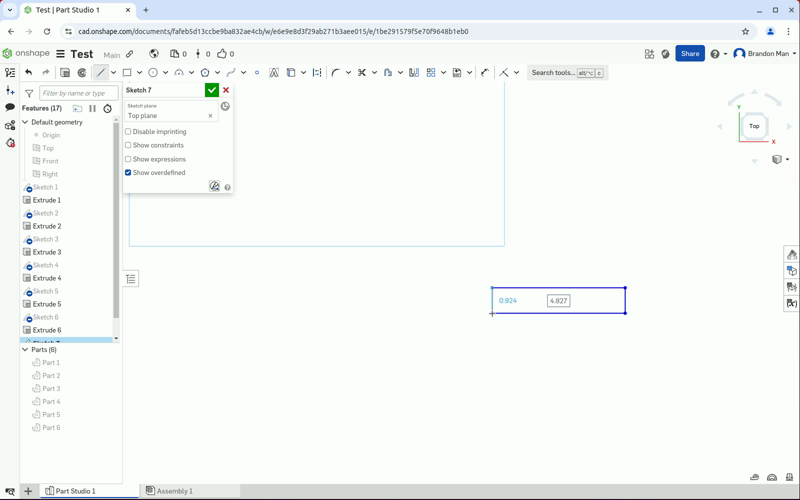
scroll(6)
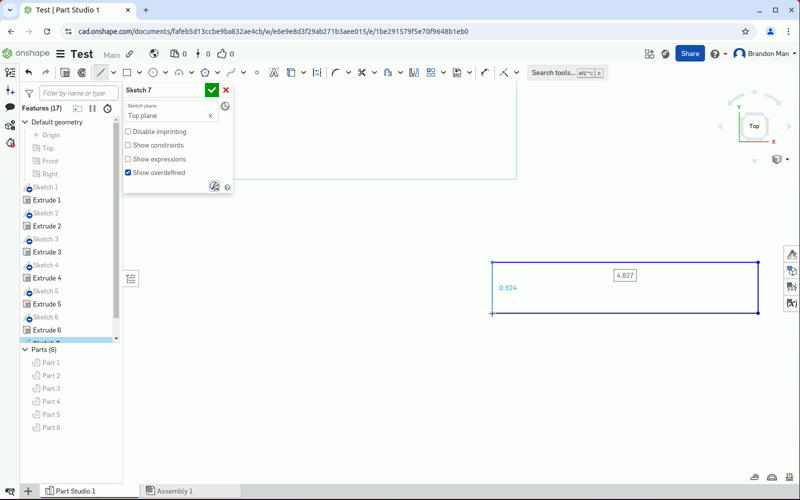
key_up(shift)
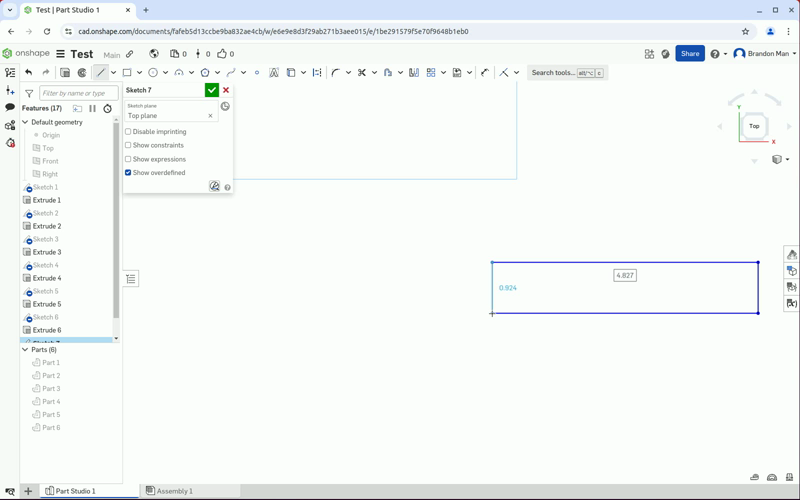
click(492, 313)
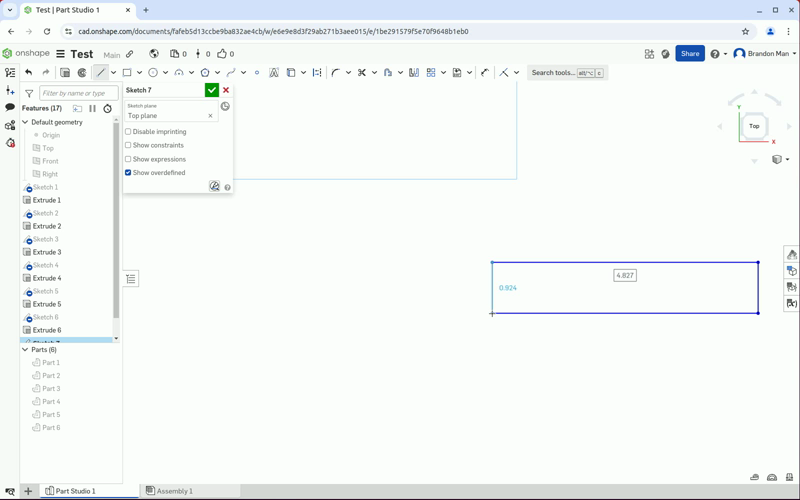
scroll(-6)
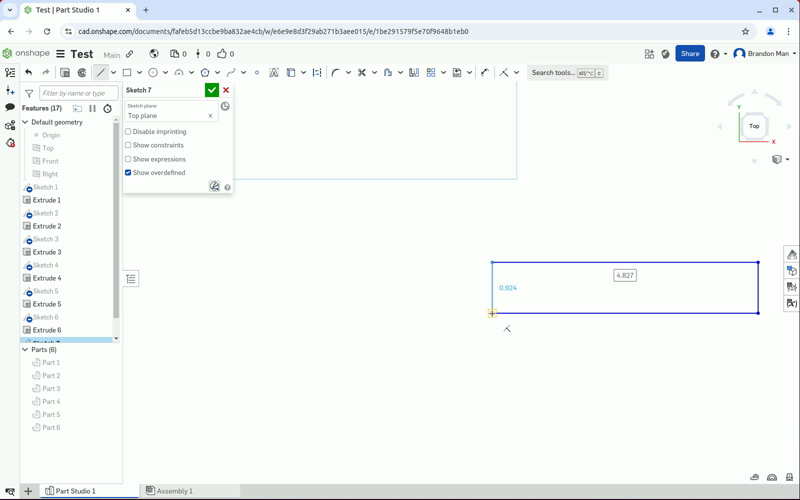
scroll(-6)
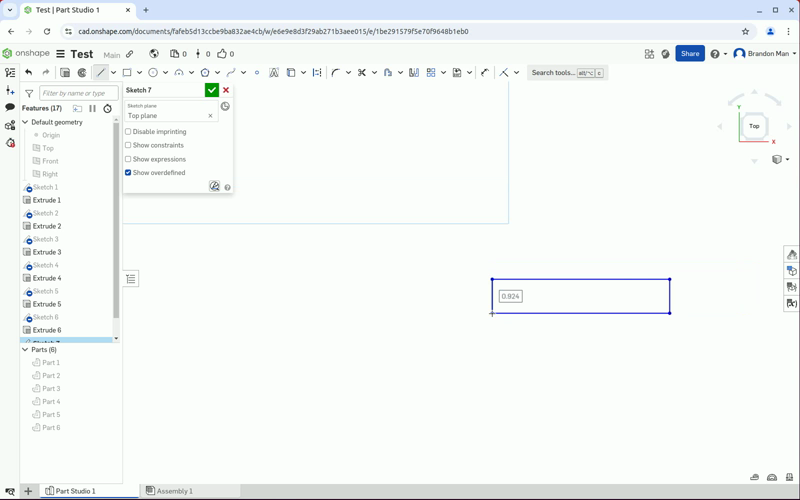
scroll(-6)
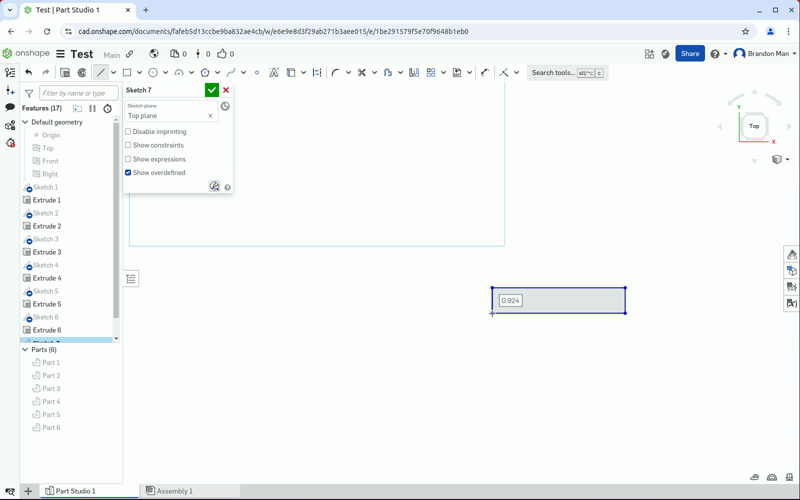
scroll(-6)
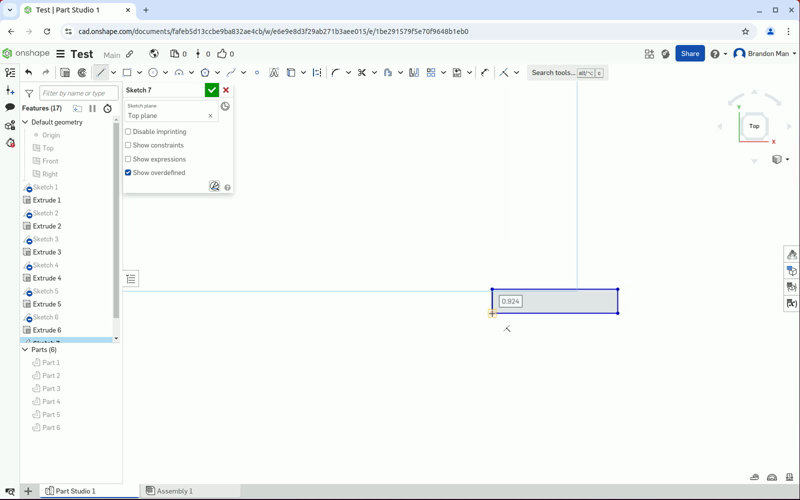
scroll(-6)
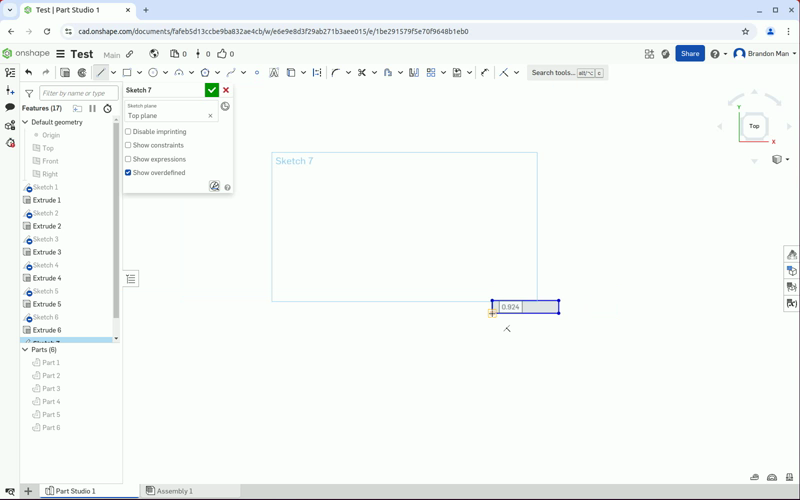
scroll(-6)
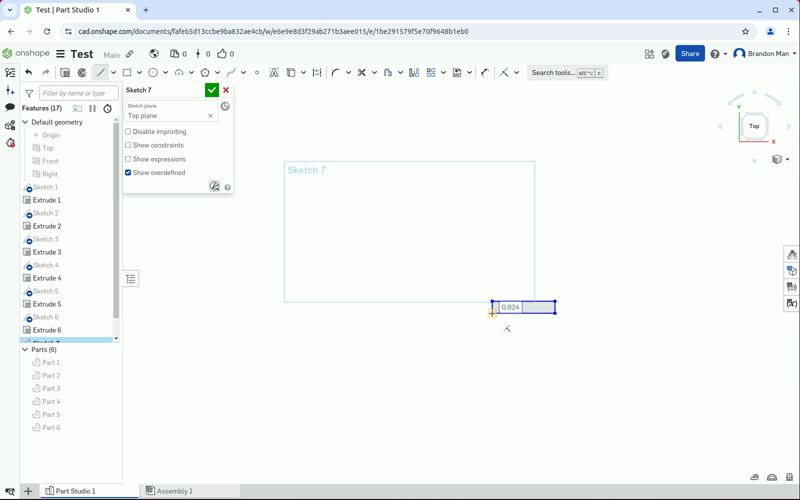
scroll(-6)
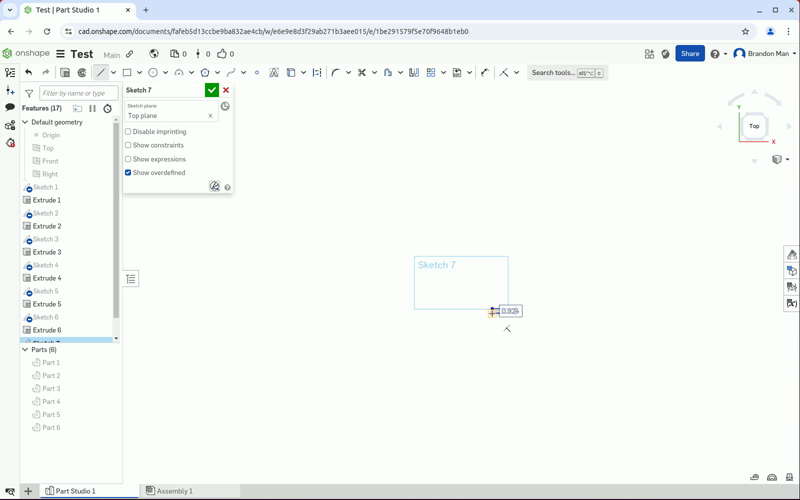
key(esc)
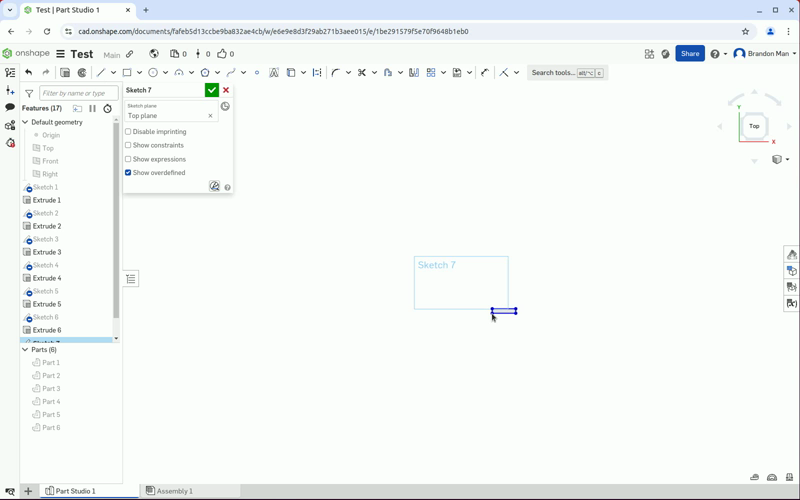
mouse_move(492, 310)
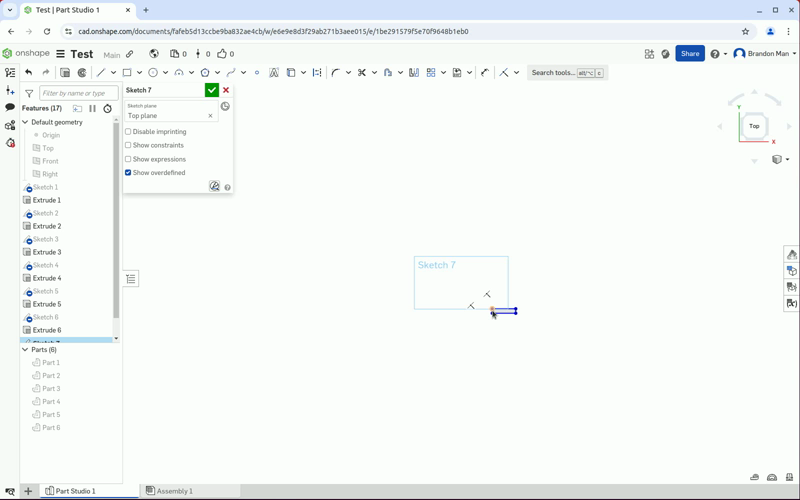
scroll(6)
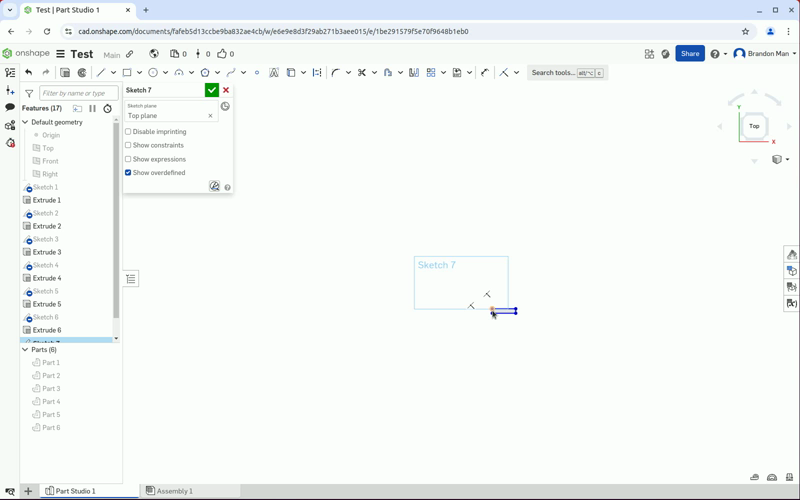
scroll(6)
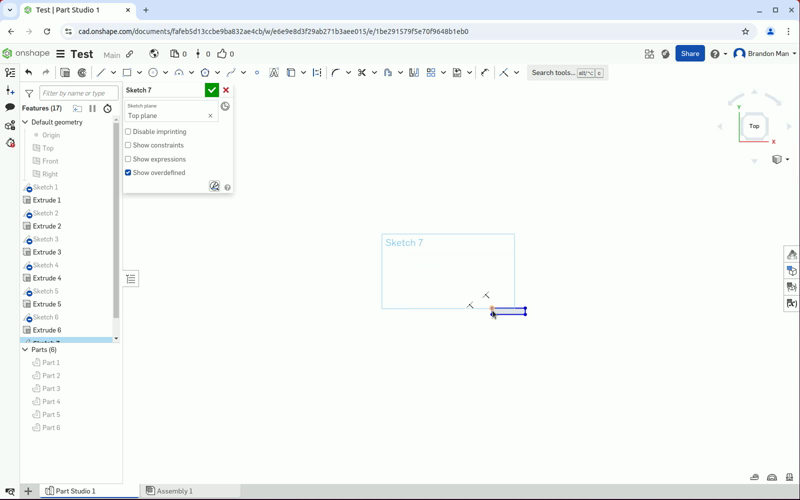
scroll(6)
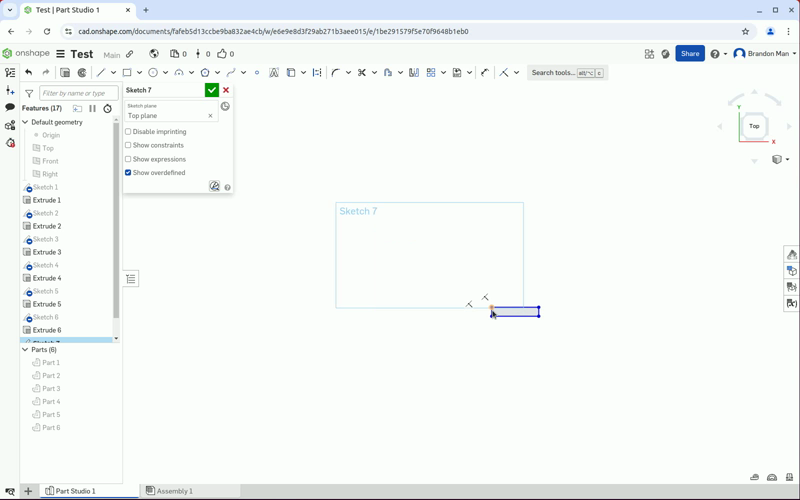
scroll(6)
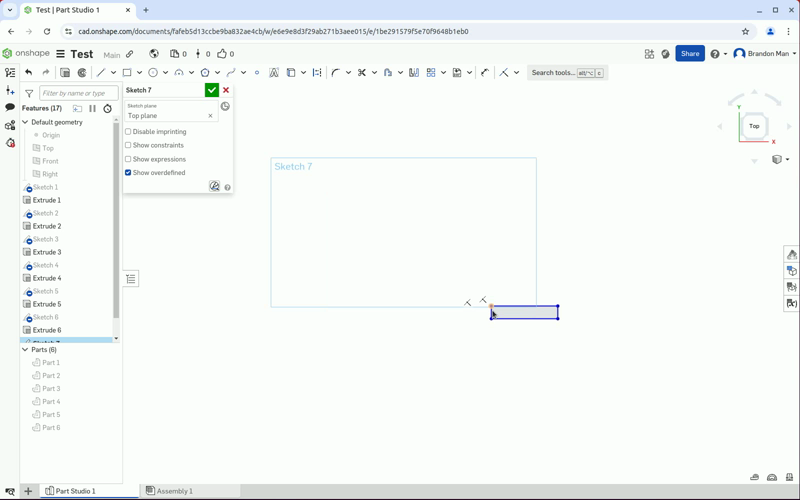
scroll(6)
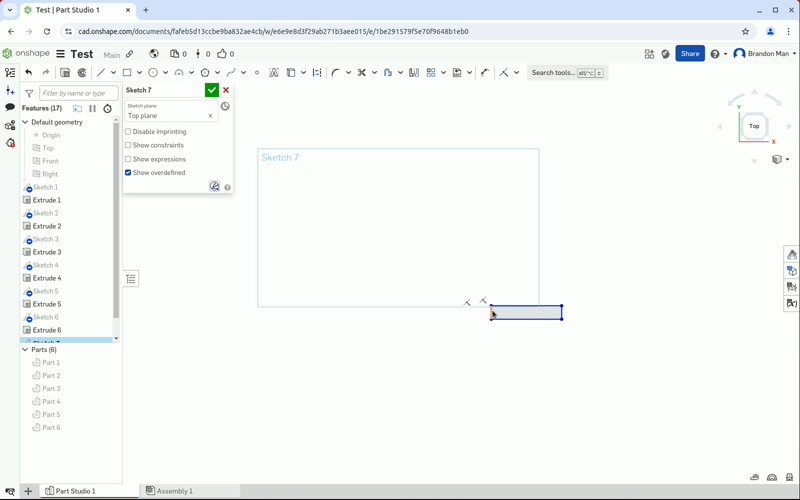
scroll(6)
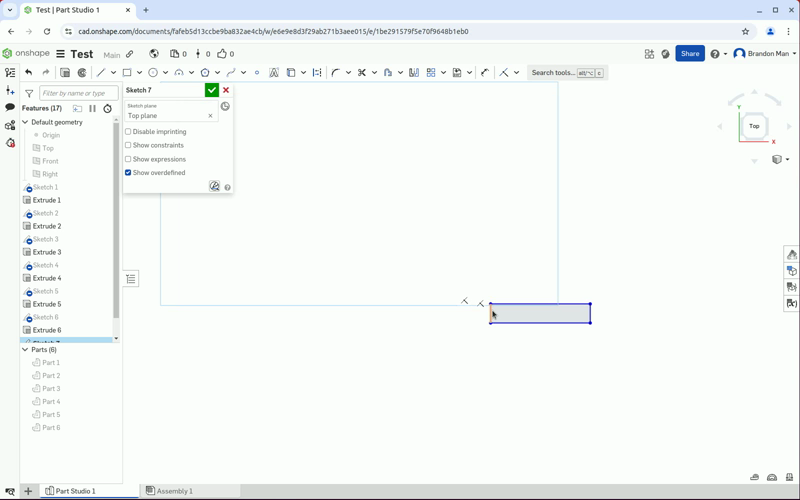
scroll(6)
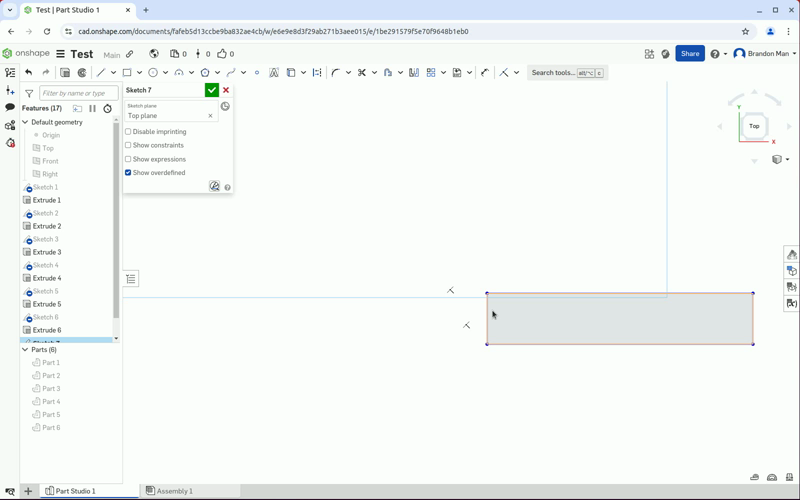
click(492, 310)
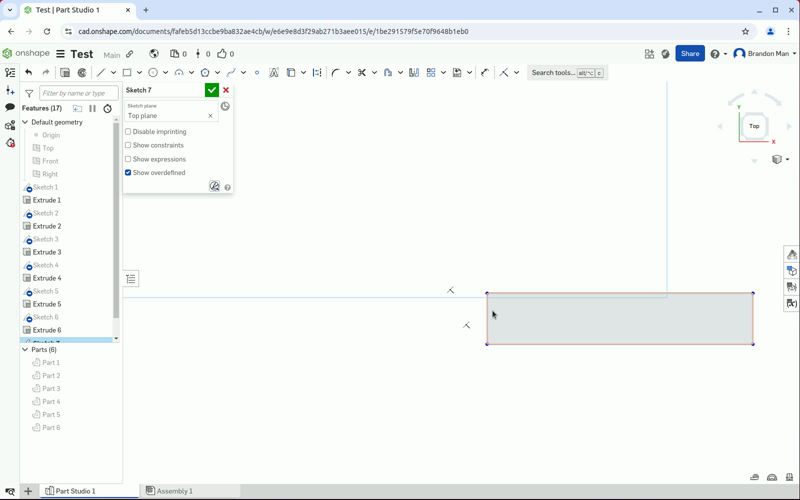
scroll(-6)
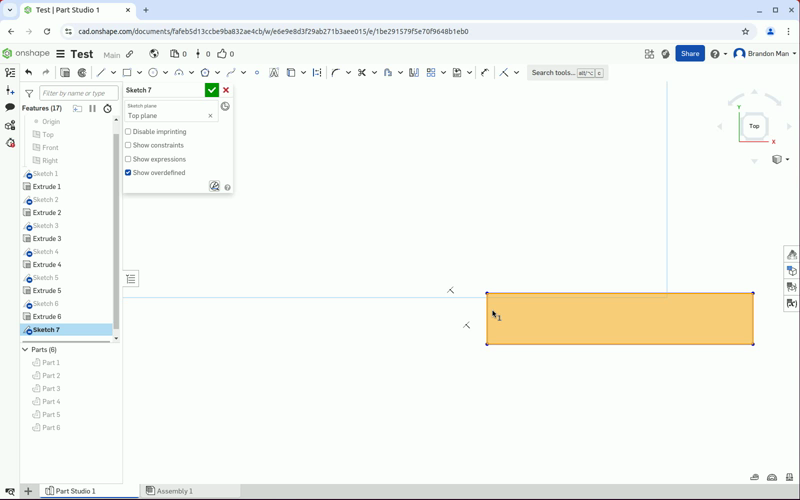
scroll(-6)
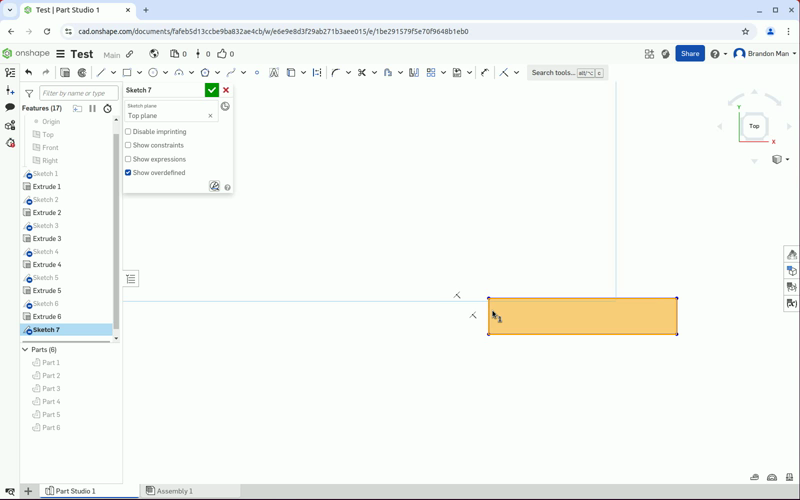
scroll(-6)
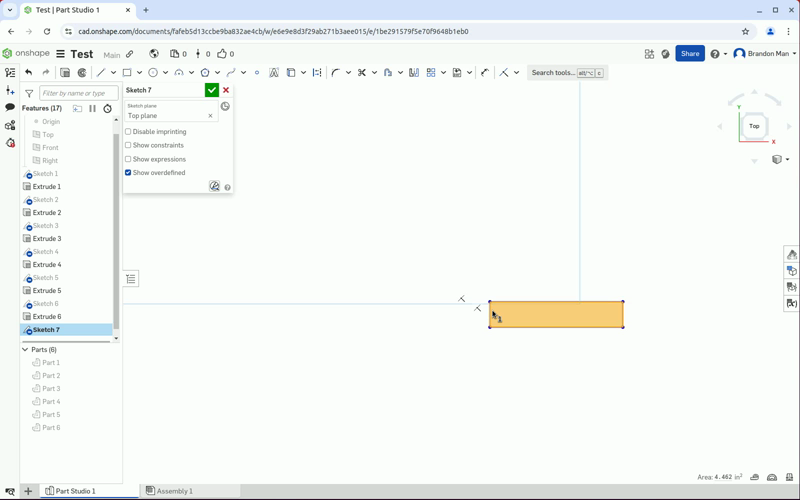
scroll(-6)
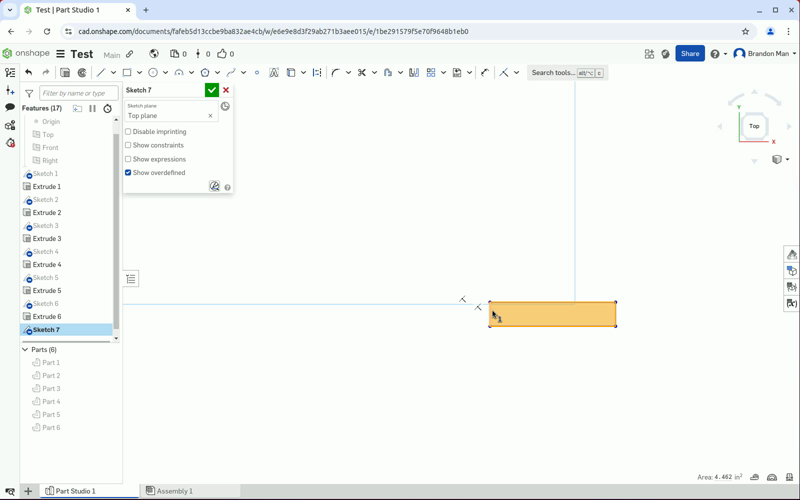
scroll(-6)
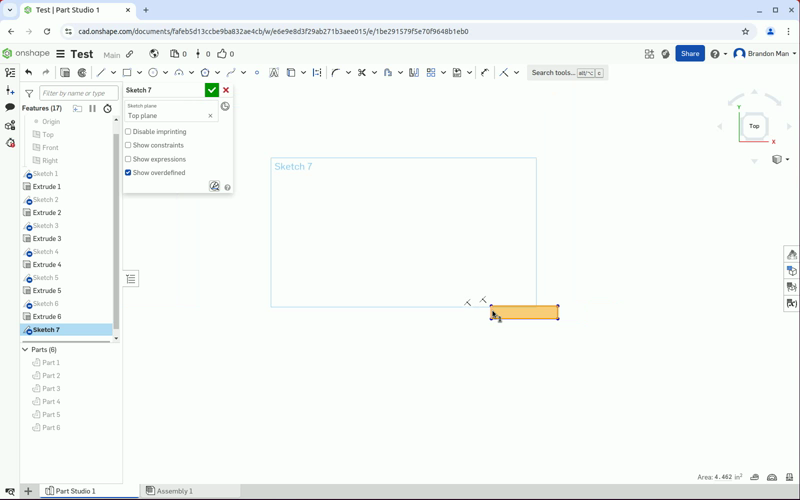
scroll(-6)
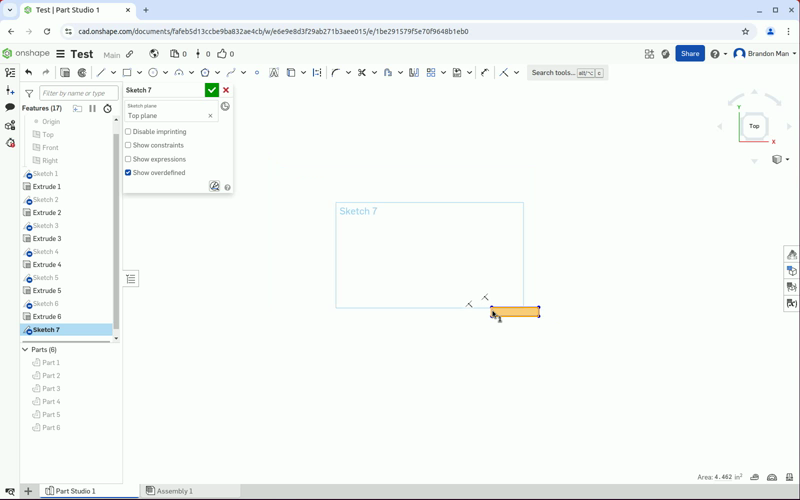
scroll(-6)
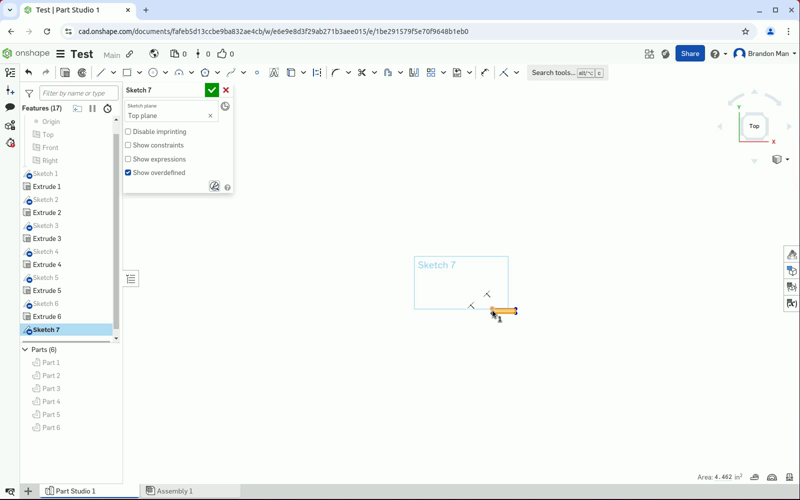
mouse_move(73, 352)
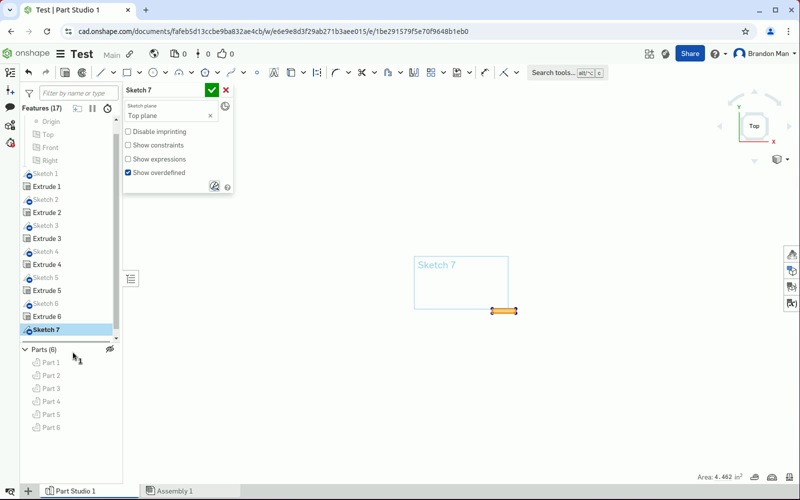
key(shift+y)
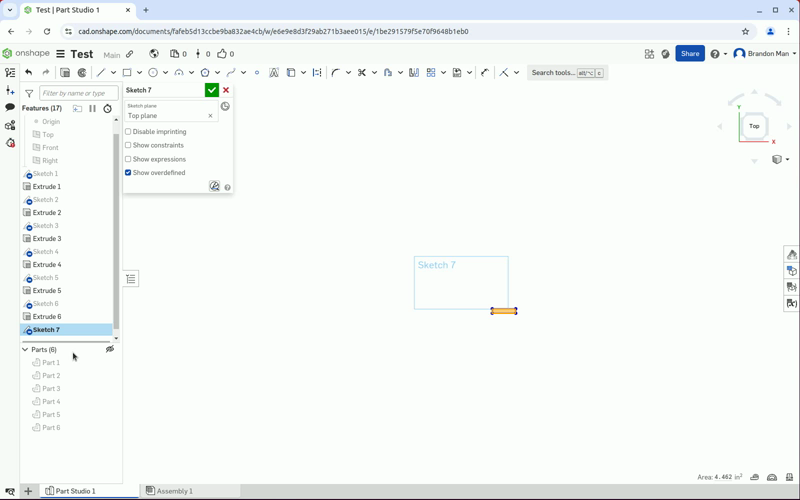
key(shift+e)
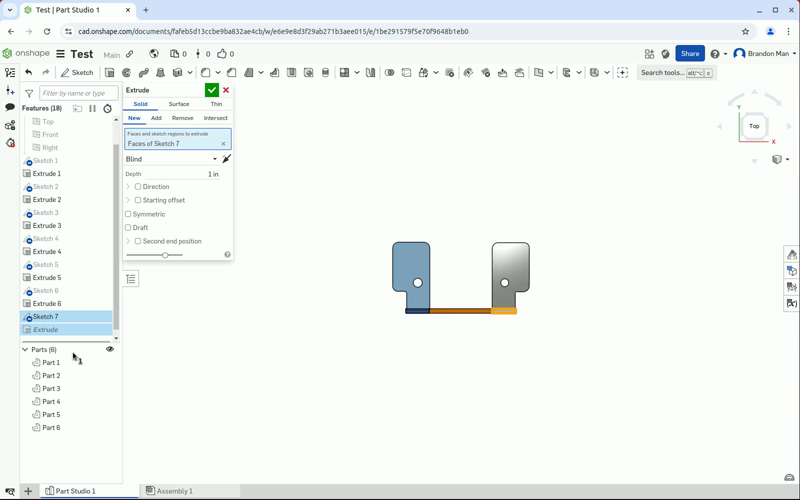
mouse_move(143, 106)
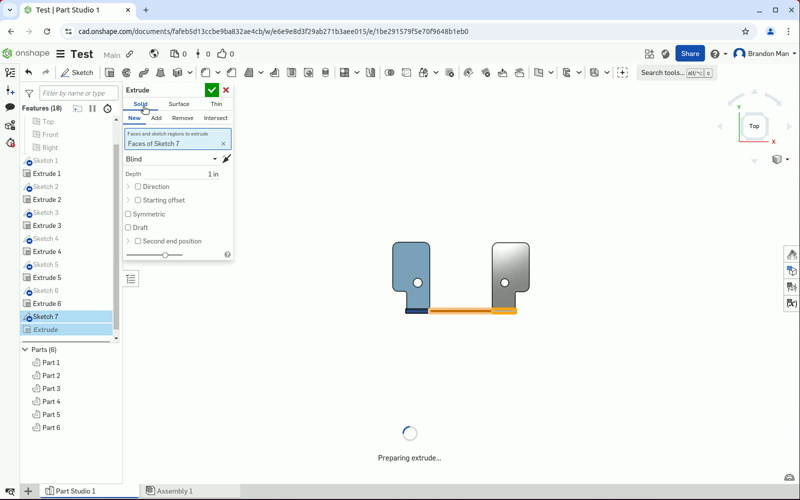
click(143, 106)
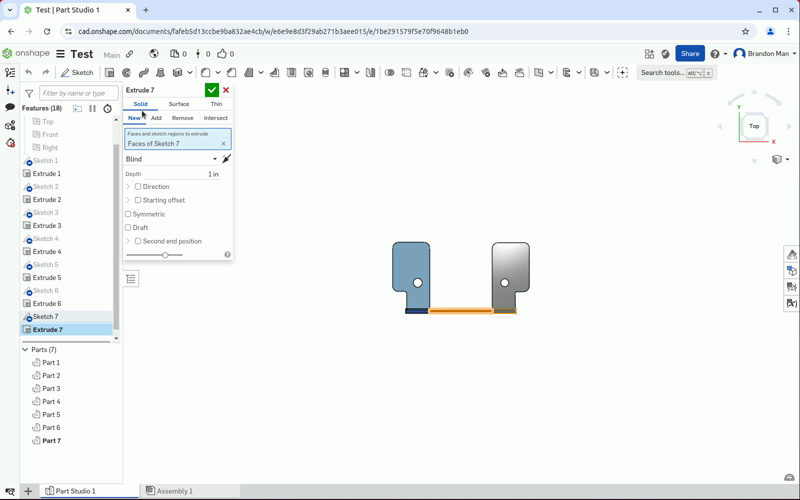
mouse_move(137, 120)
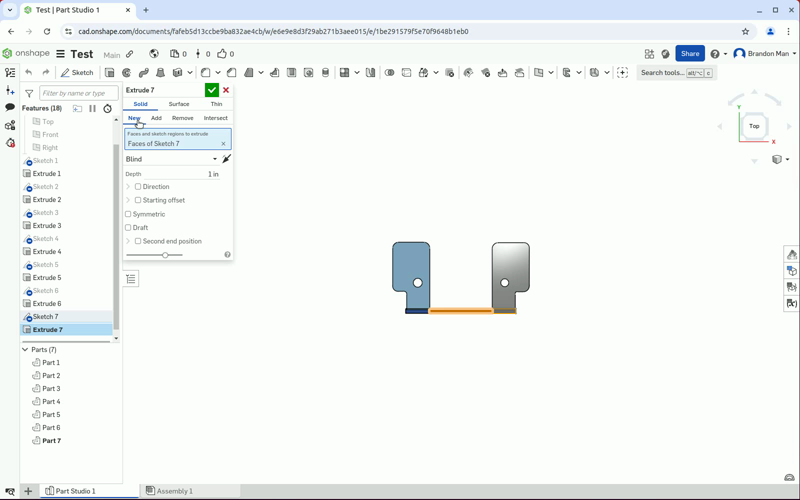
click(137, 120)
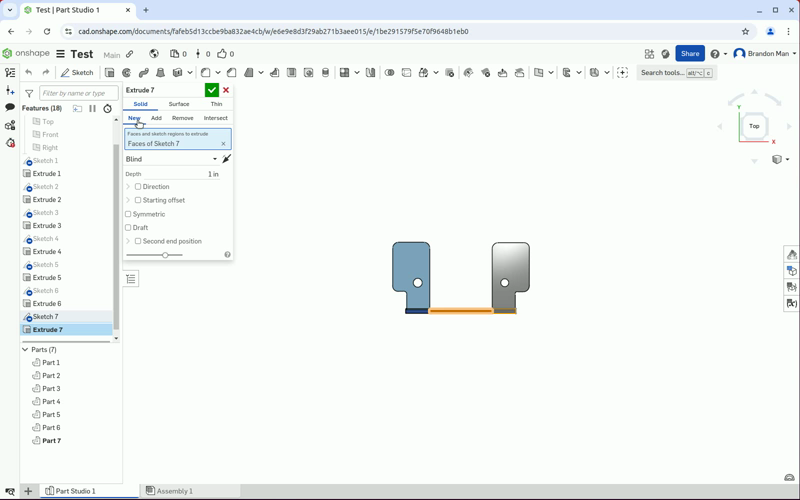
key(tab, 4)
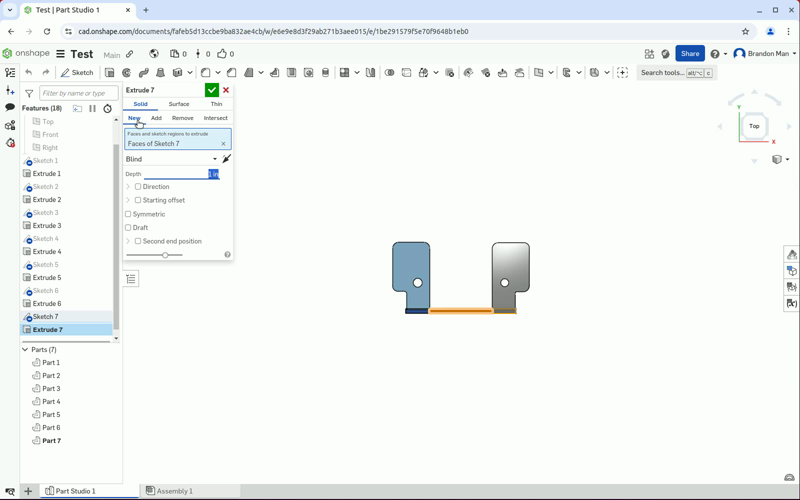
text(-23.108)
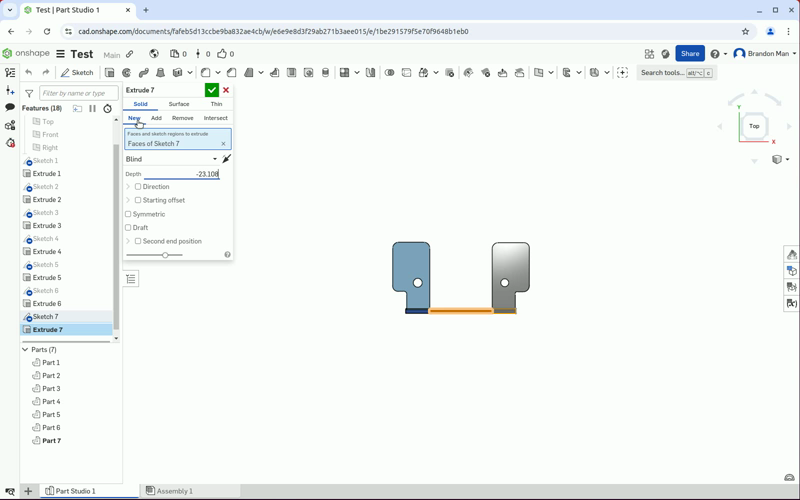
key(enter)
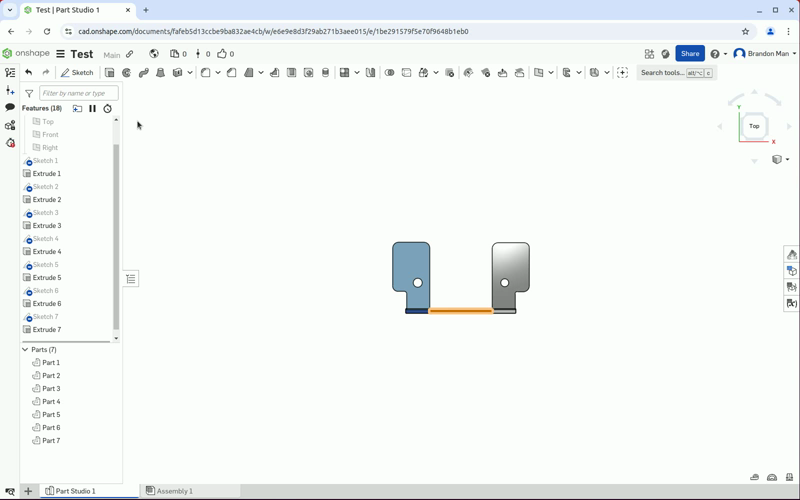
key(shift+h)
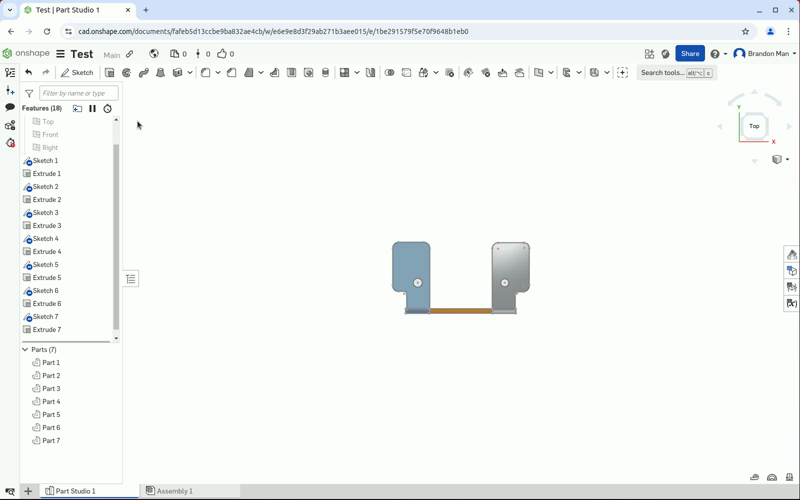
key(shift+h)
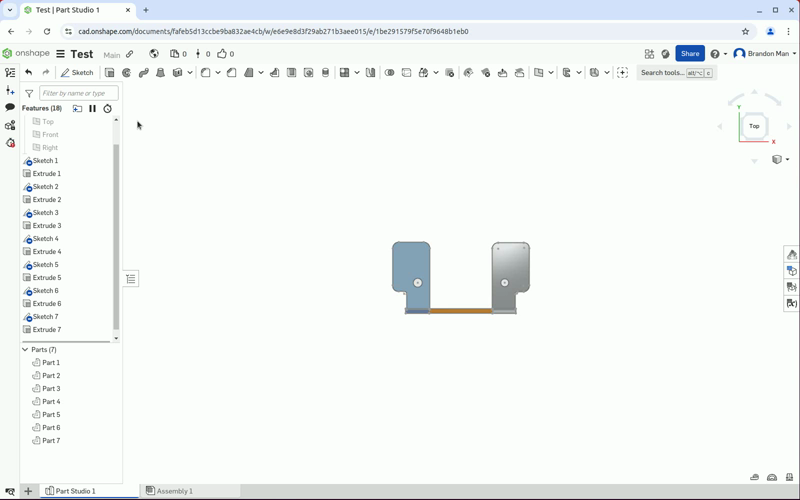
key(shift+7)
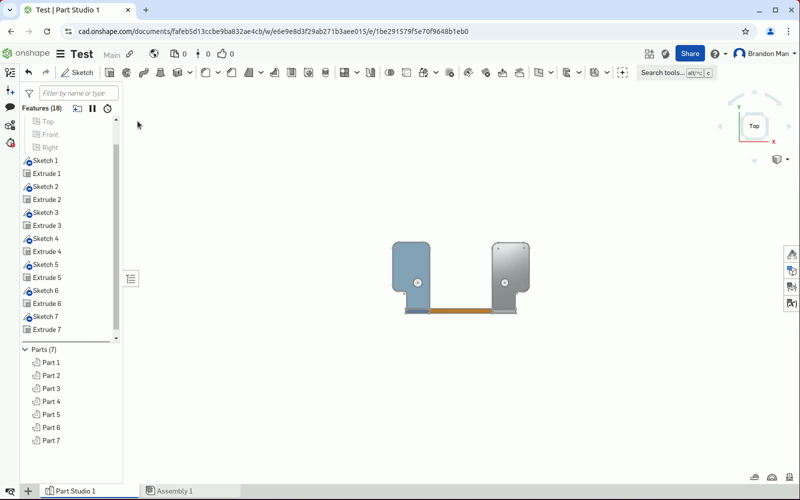
key(up, 3)
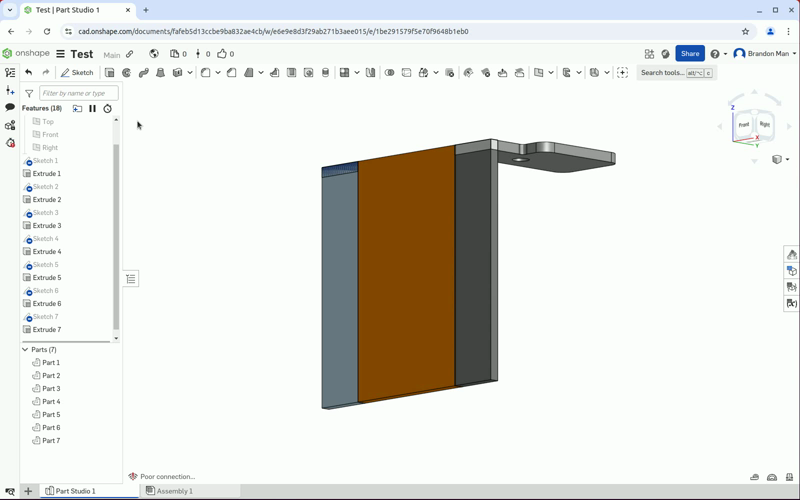
key(left, 3)
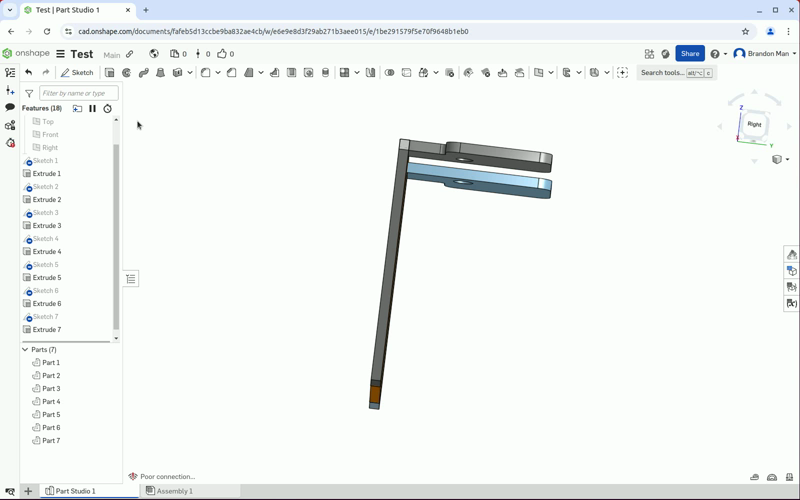
key(right, 3)
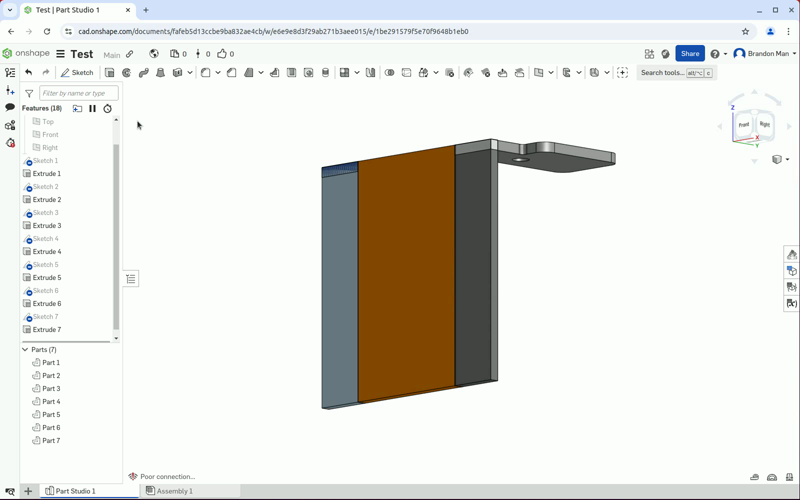
key(down, 3)
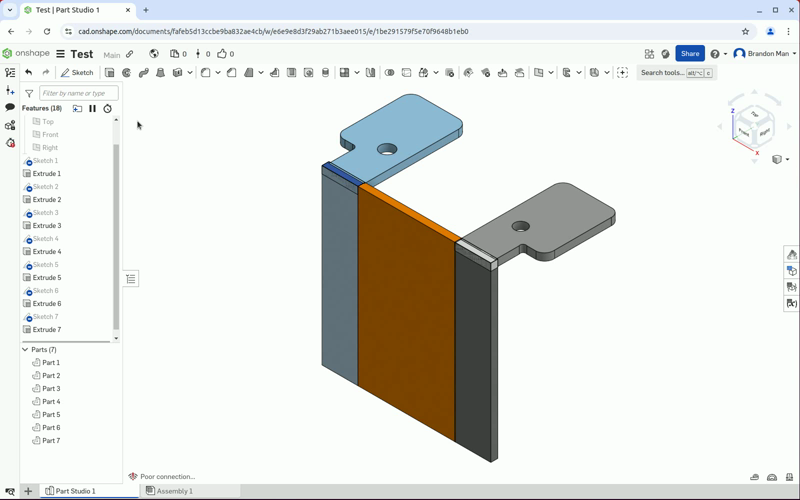
mouse_move(69, 163)
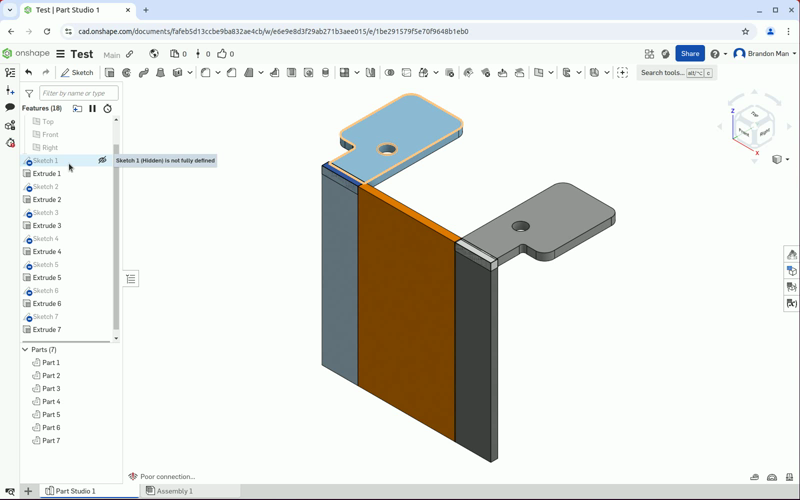
click(69, 163)